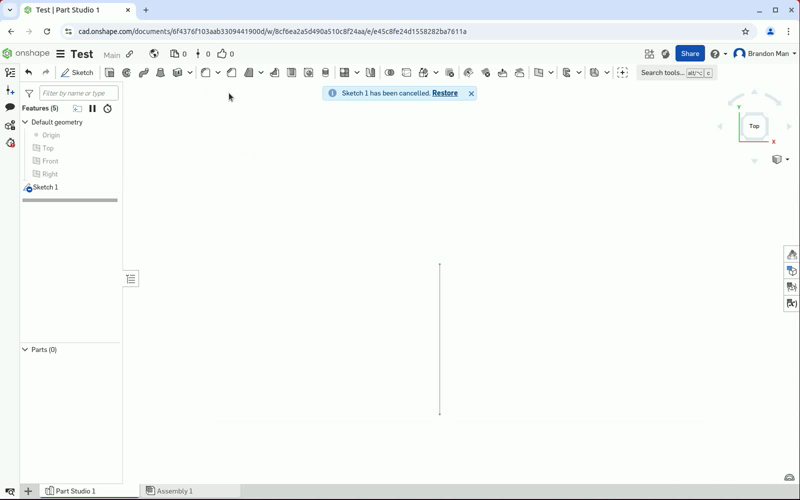
key(shift+h)
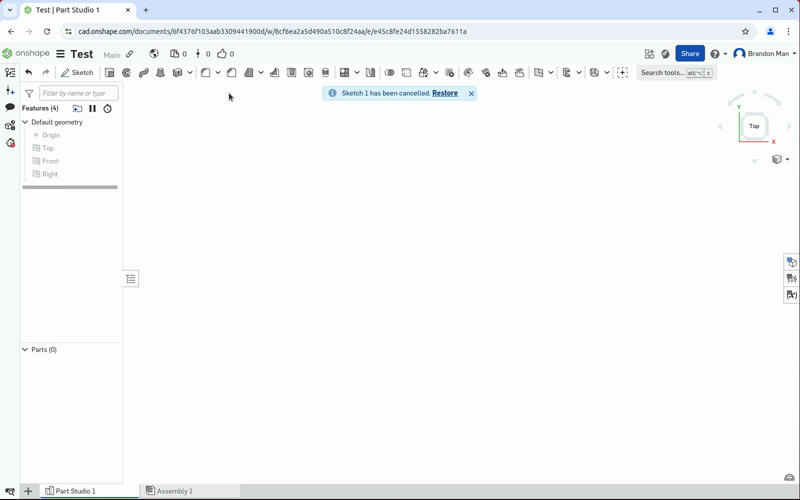
mouse_move(73, 352)
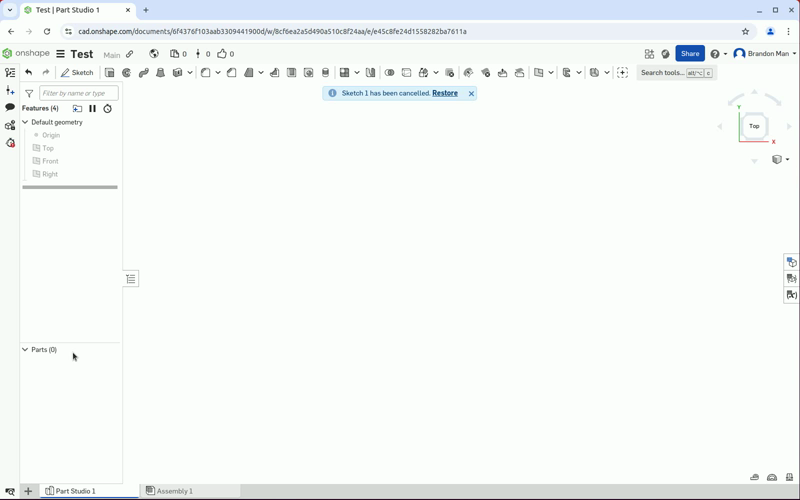
key(y)
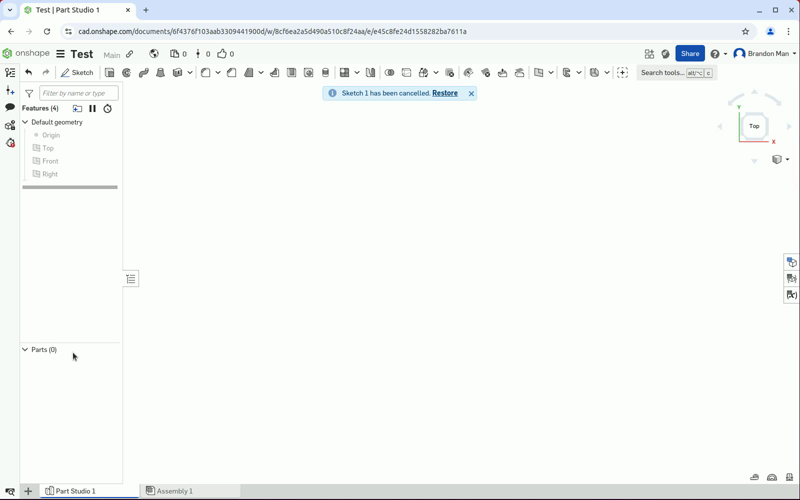
key(shift+p)
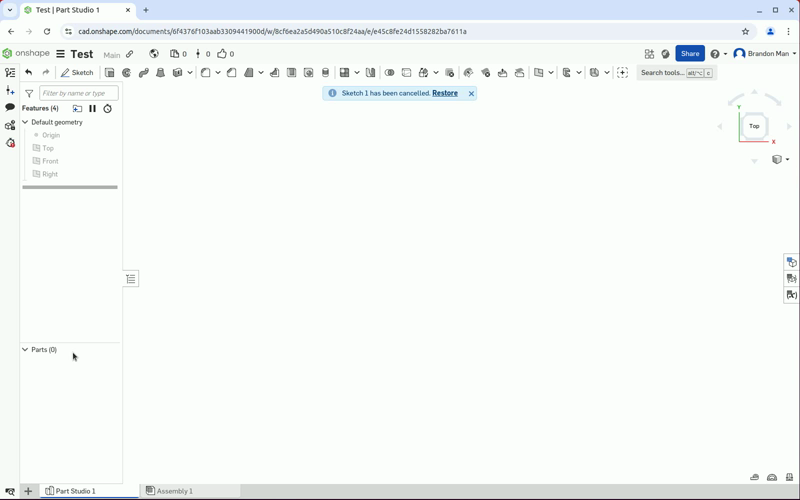
key(space)
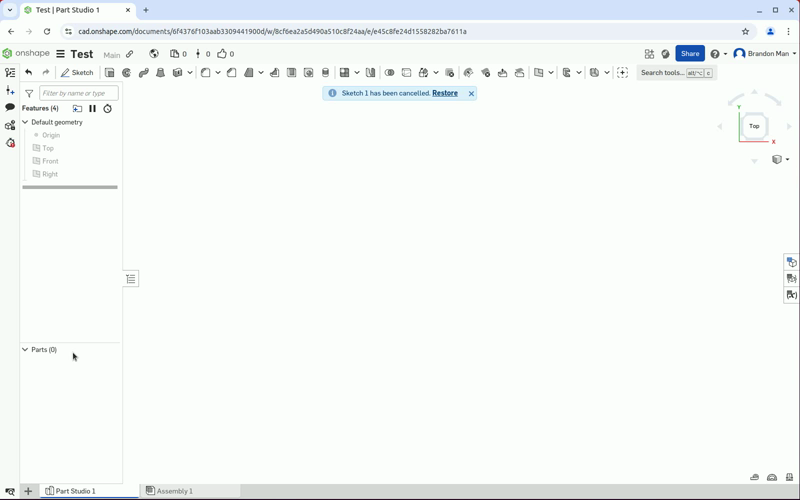
key_down(shift)
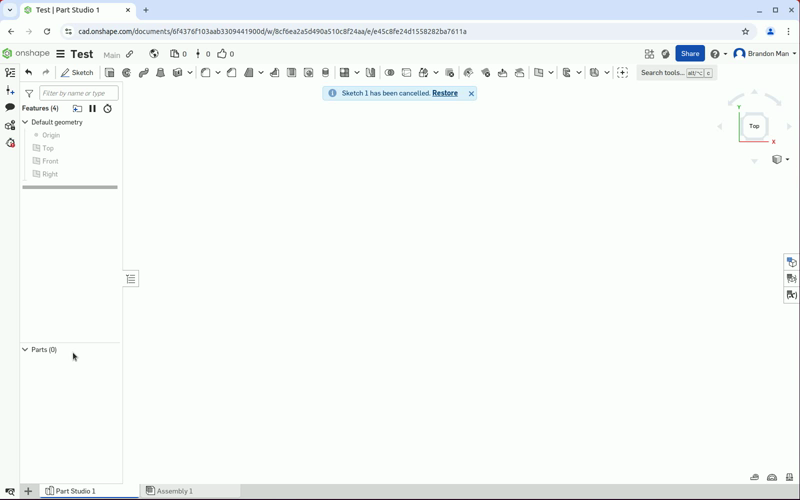
key(up)
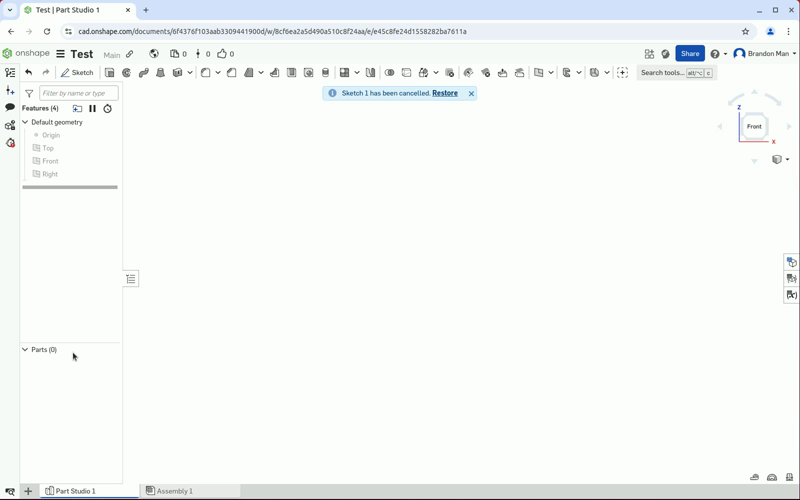
key_up(shift)
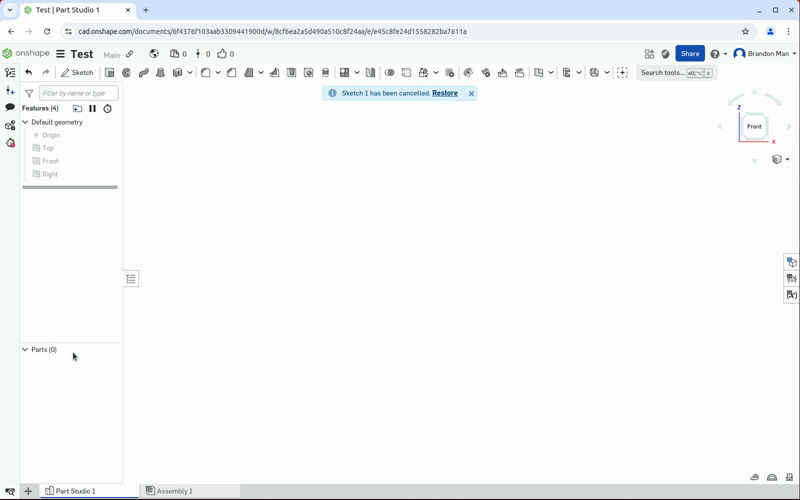
mouse_move(73, 352)
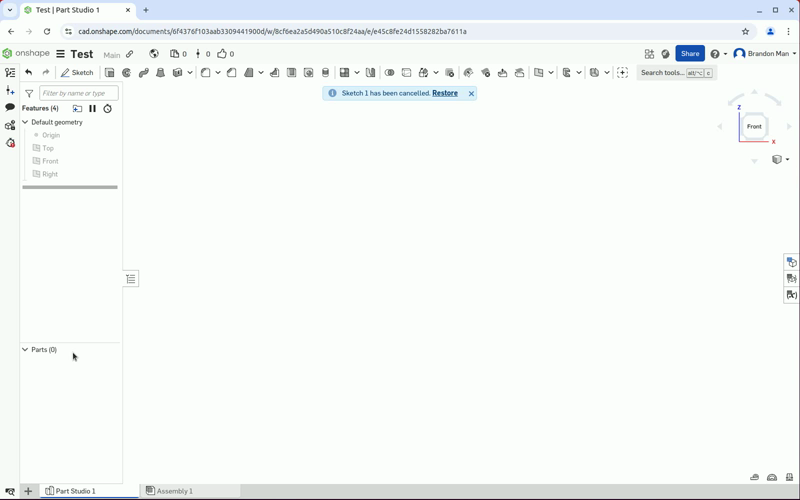
key(shift+y)
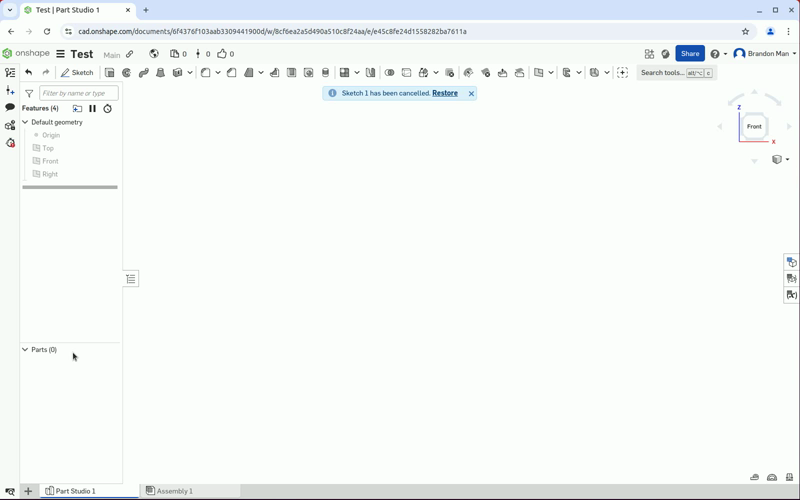
key(shift+s)
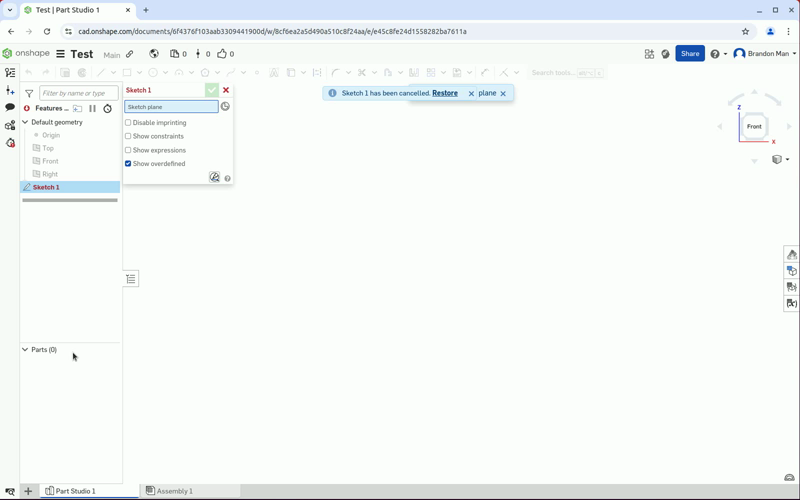
mouse_move(73, 163)
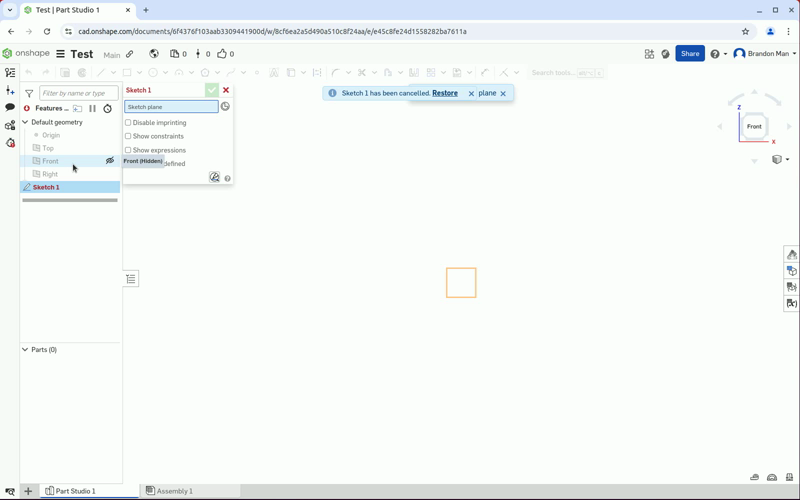
click(73, 163)
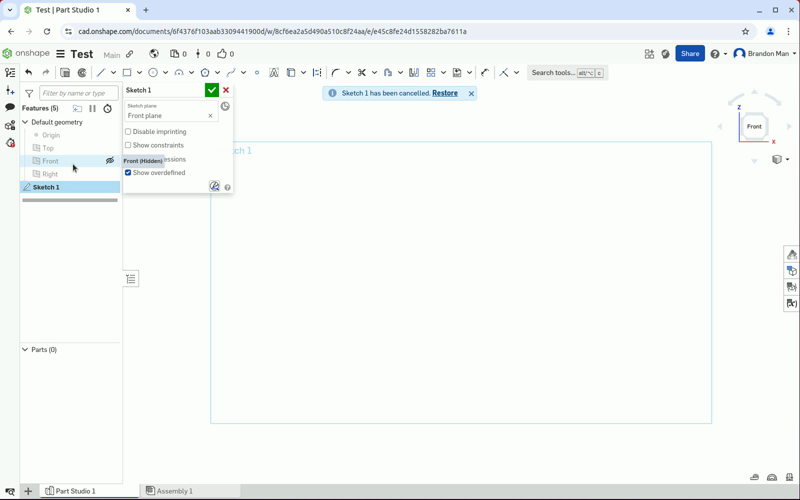
mouse_move(73, 352)
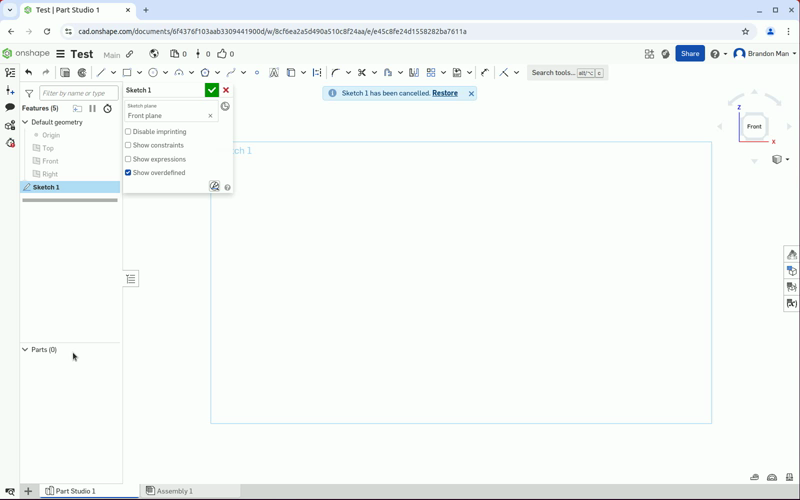
key(y)
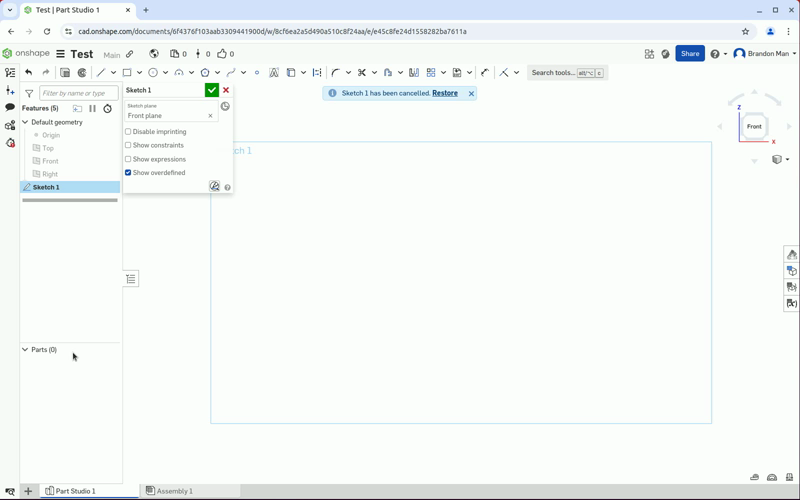
key(l)
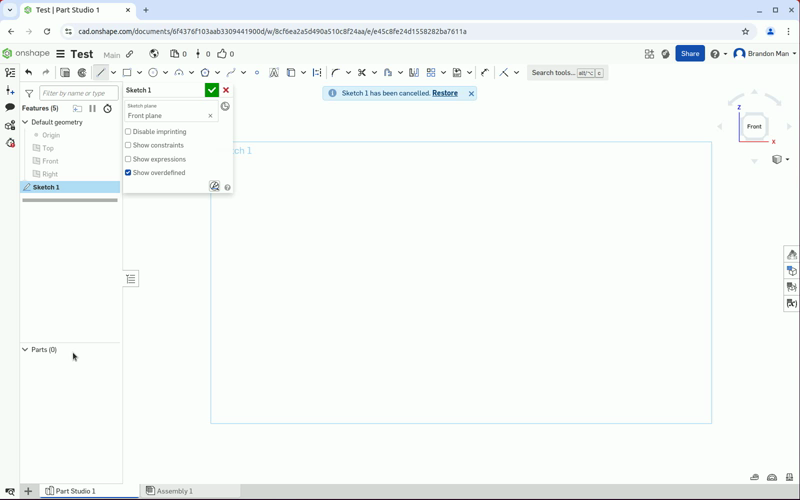
key_down(shift)
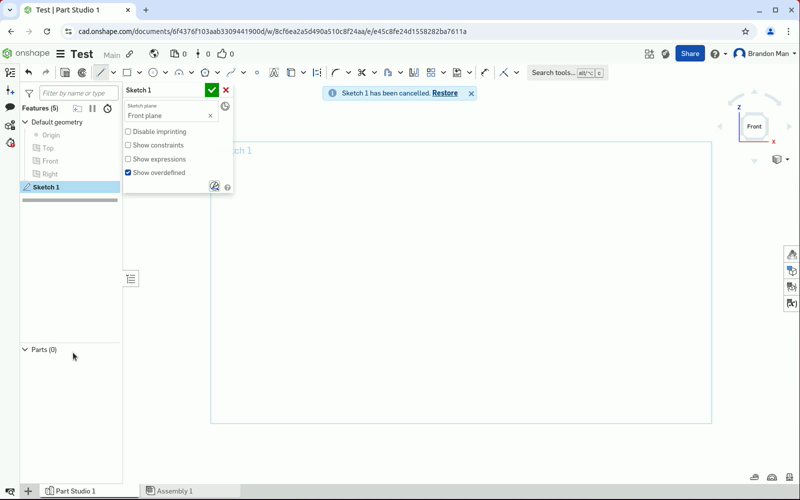
mouse_move(460, 282)
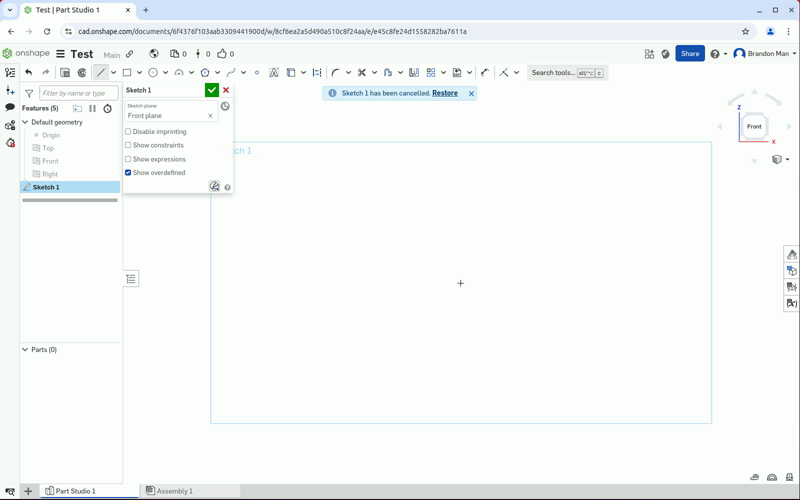
click(460, 282)
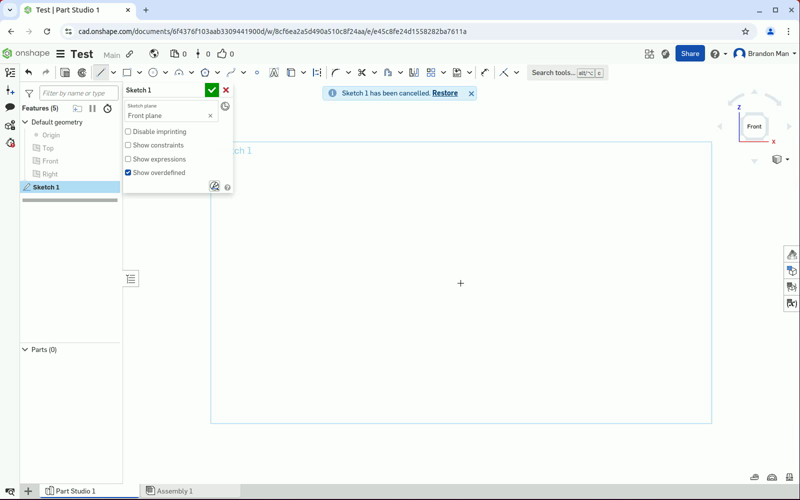
key_up(shift)
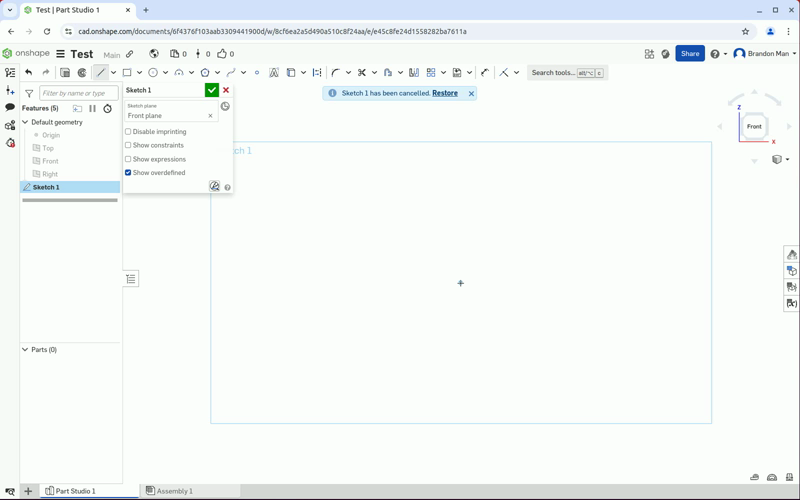
key_down(shift)
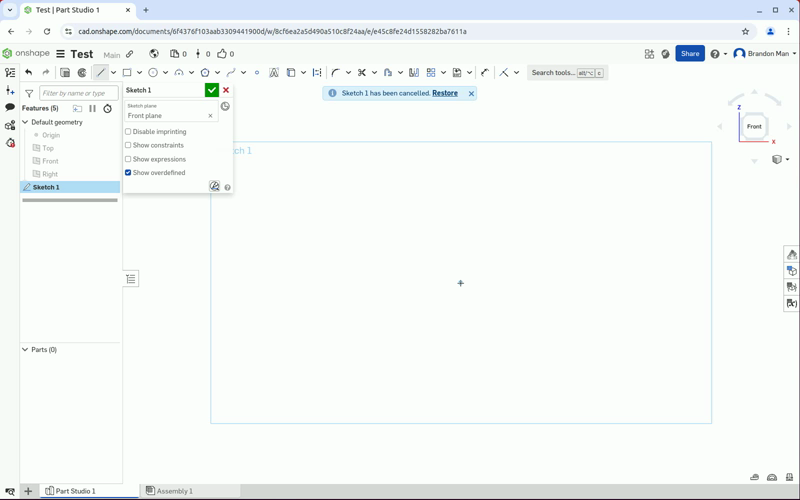
mouse_move(573, 282)
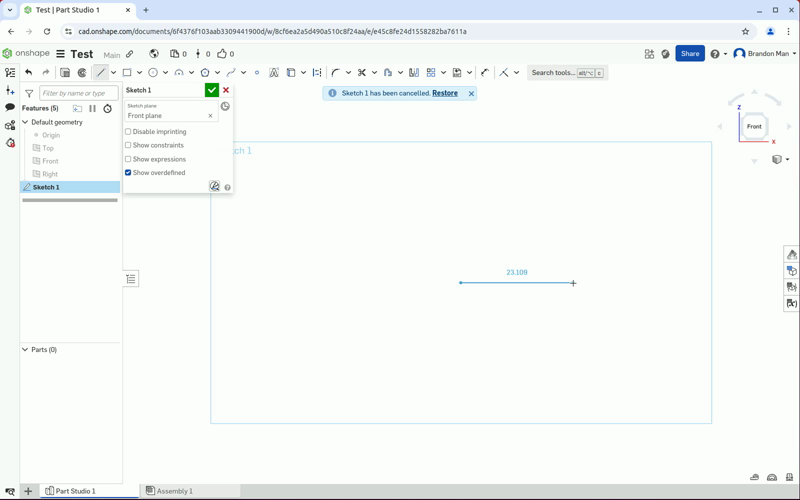
click(573, 282)
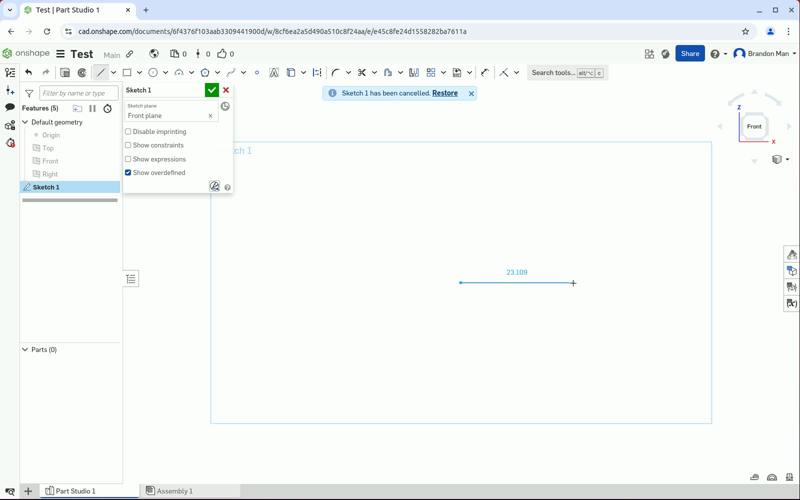
key_up(shift)
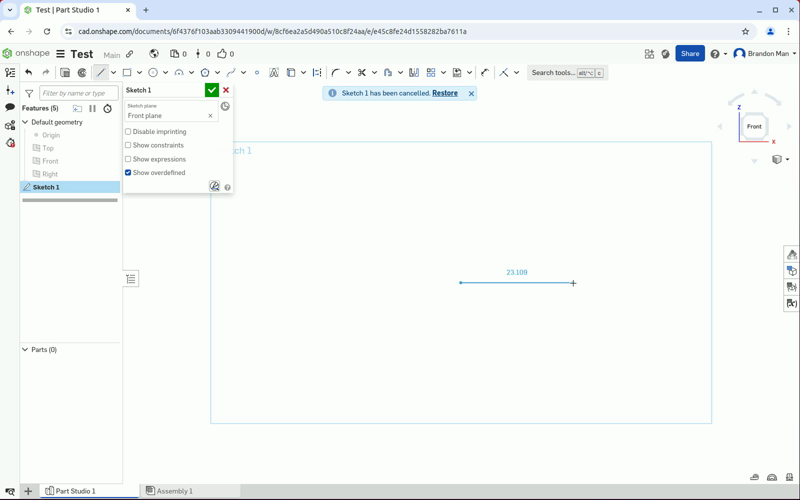
key_down(shift)
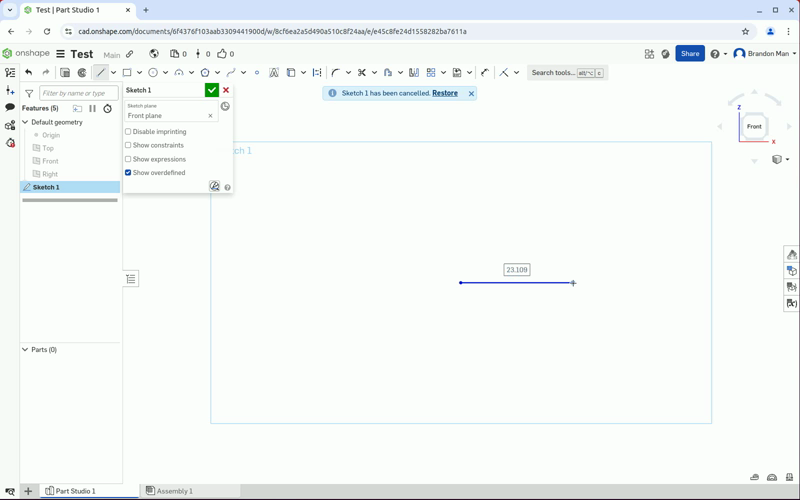
mouse_move(573, 184)
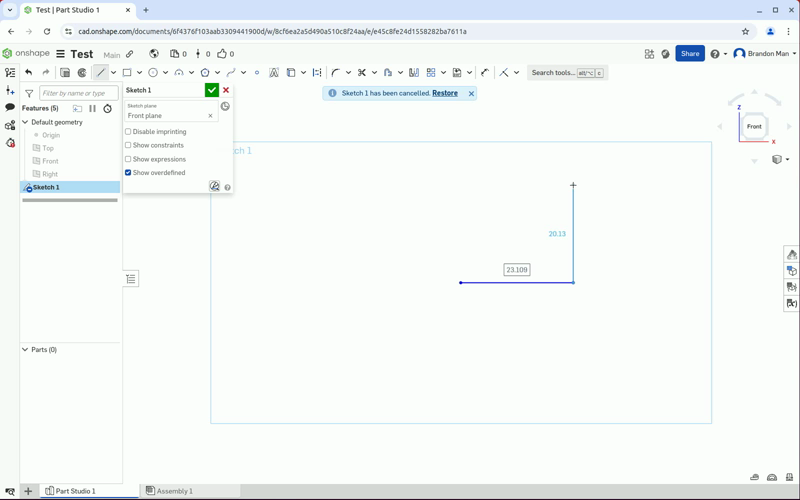
click(573, 184)
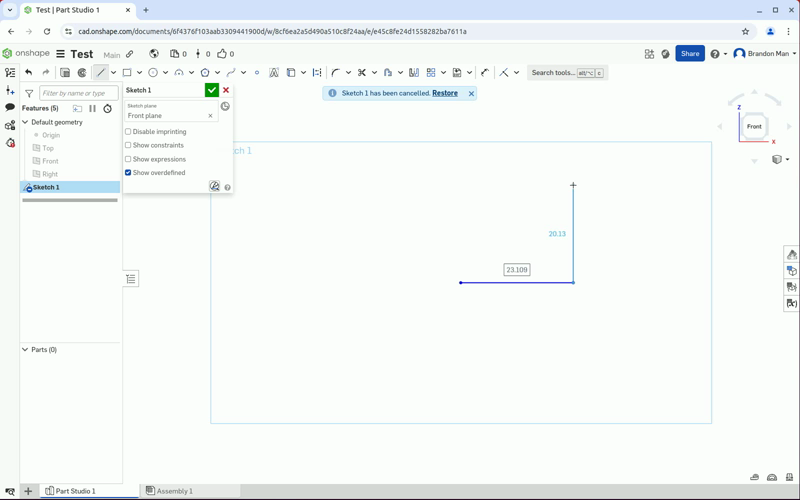
key_up(shift)
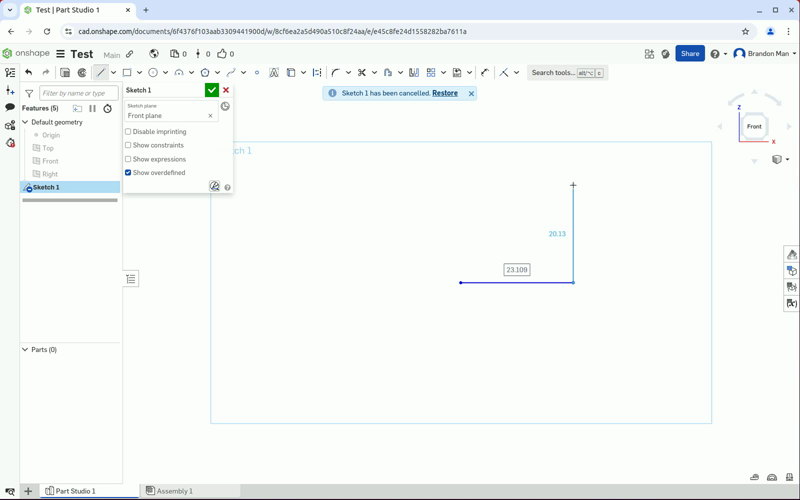
key_down(shift)
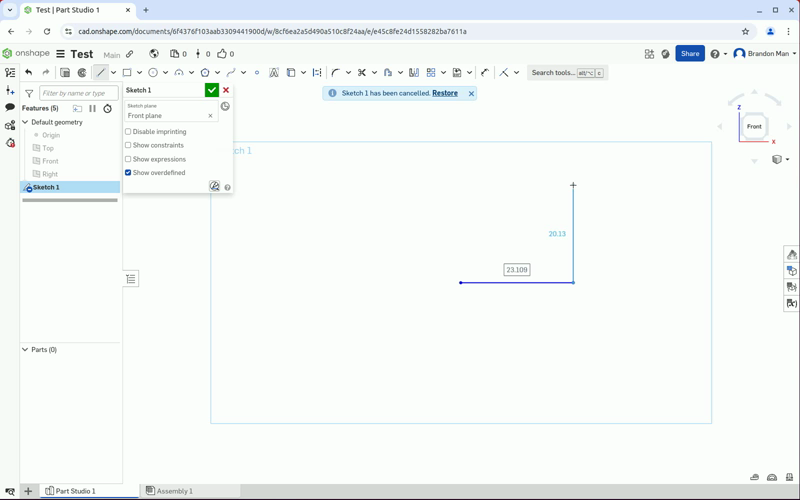
mouse_move(460, 184)
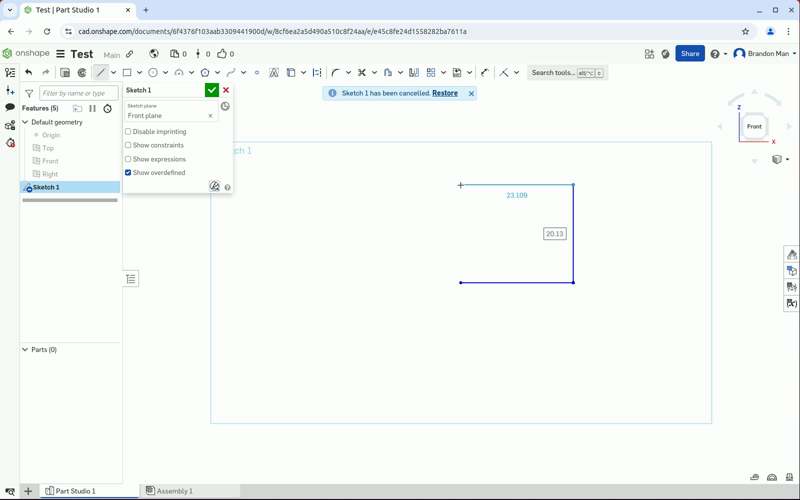
click(460, 184)
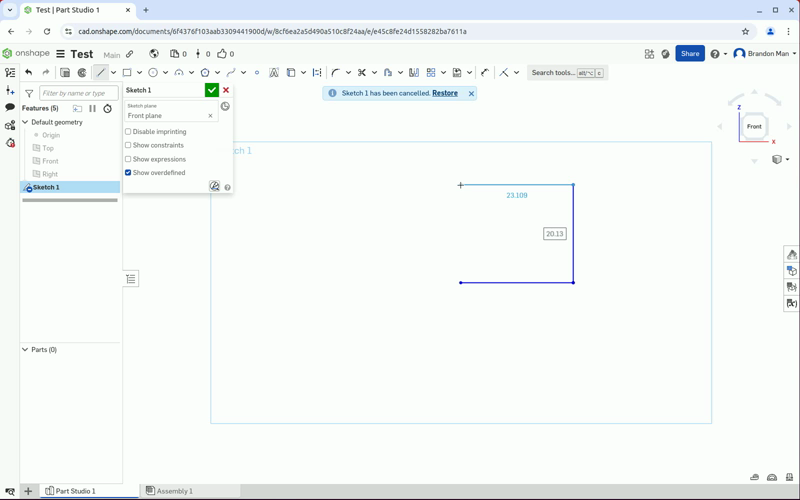
key_up(shift)
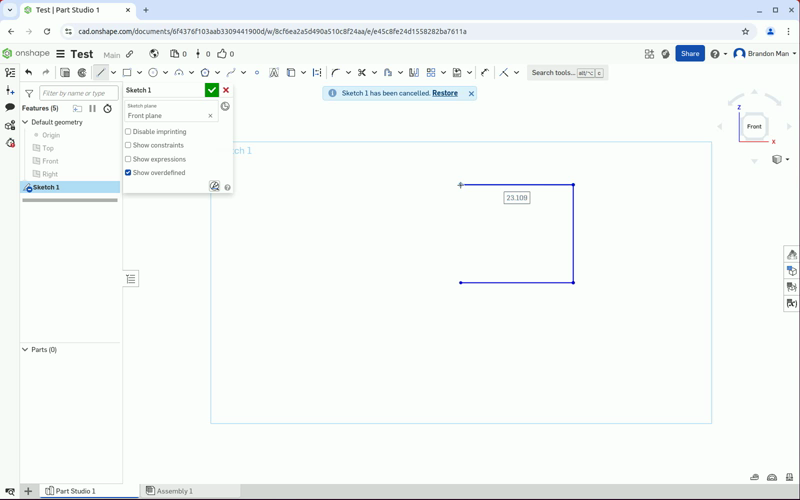
key_down(shift)
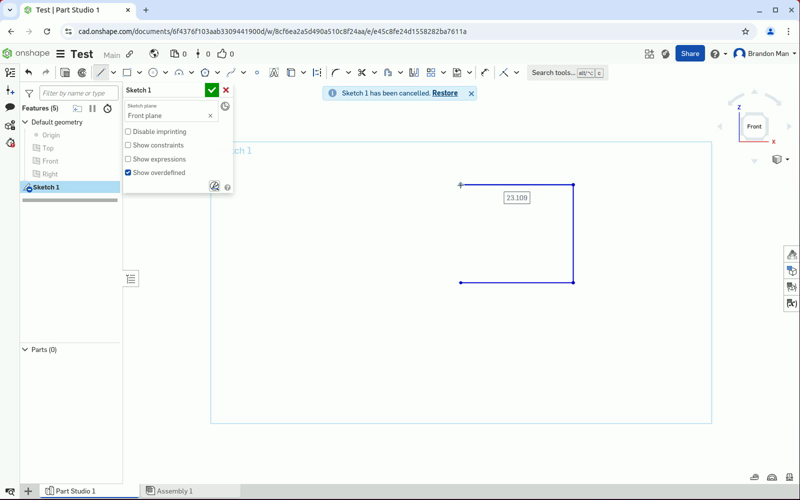
mouse_move(460, 282)
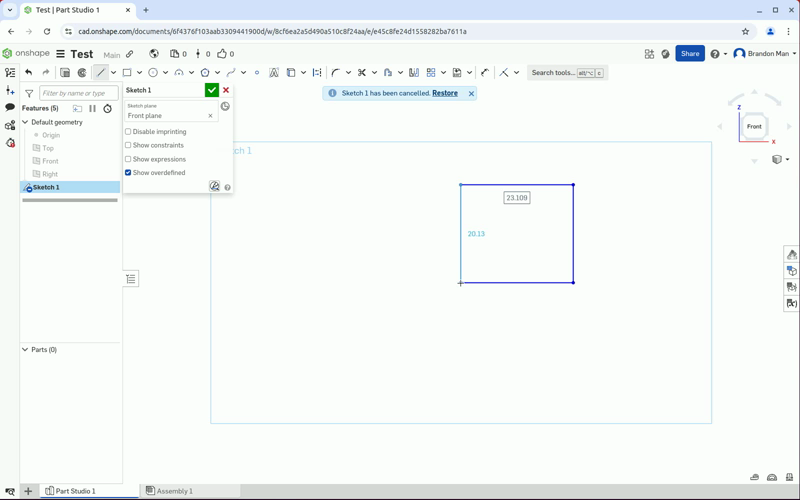
key_up(shift)
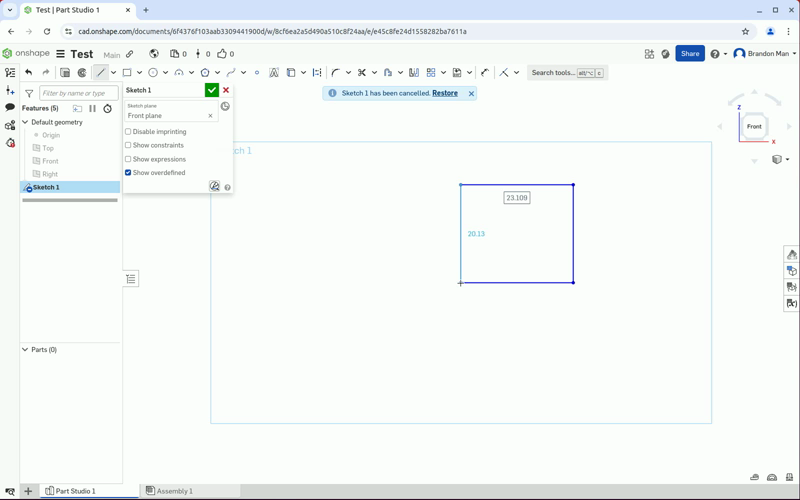
click(460, 282)
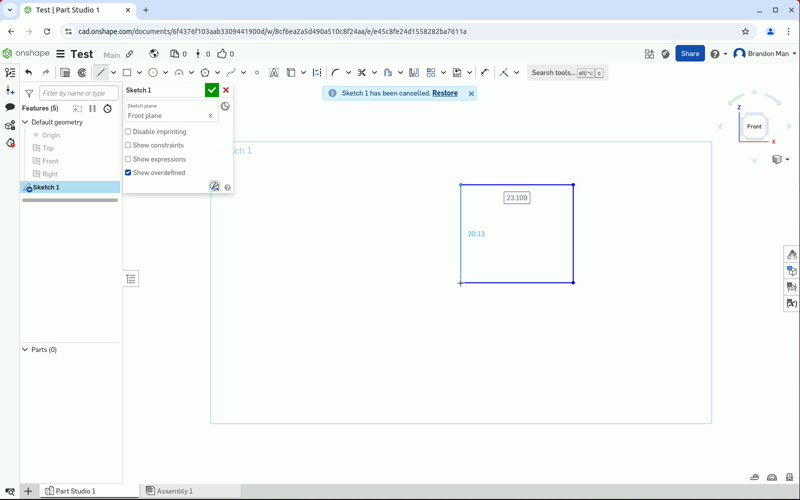
key(esc)
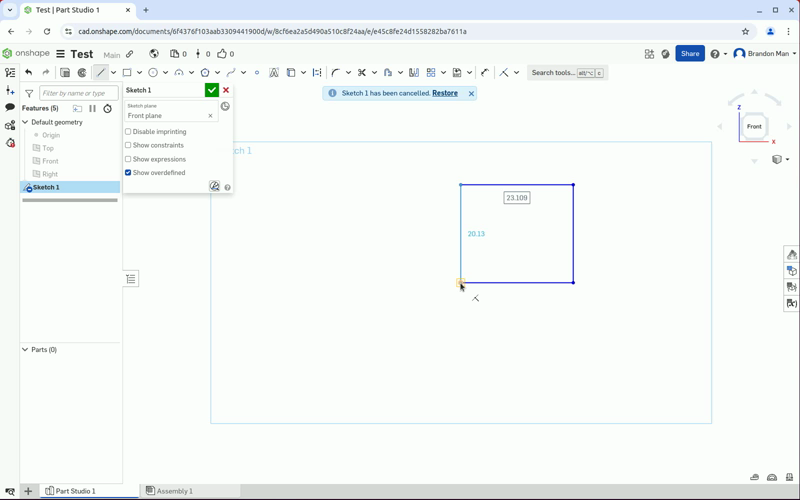
mouse_move(562, 196)
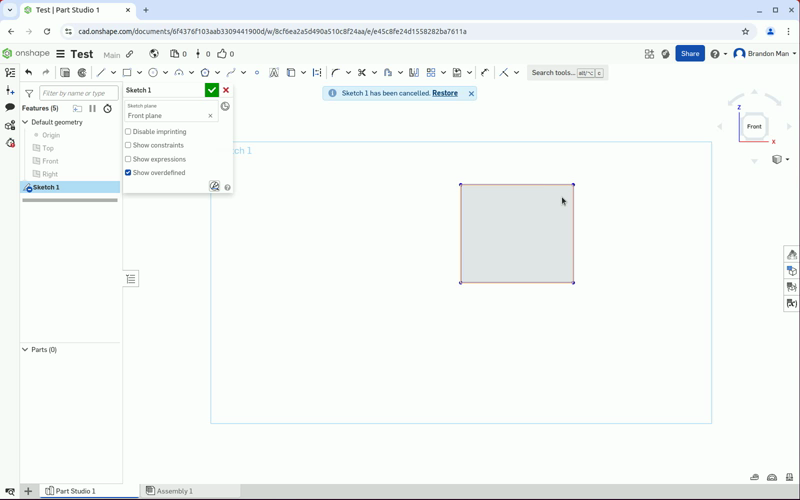
click(562, 196)
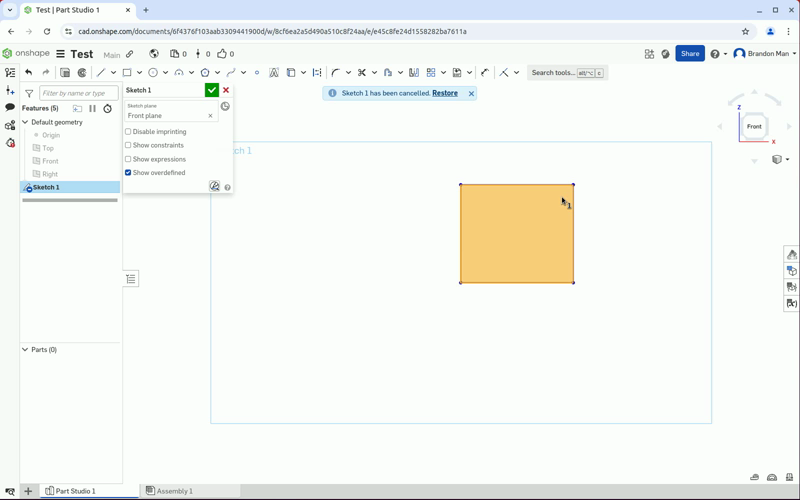
mouse_move(73, 352)
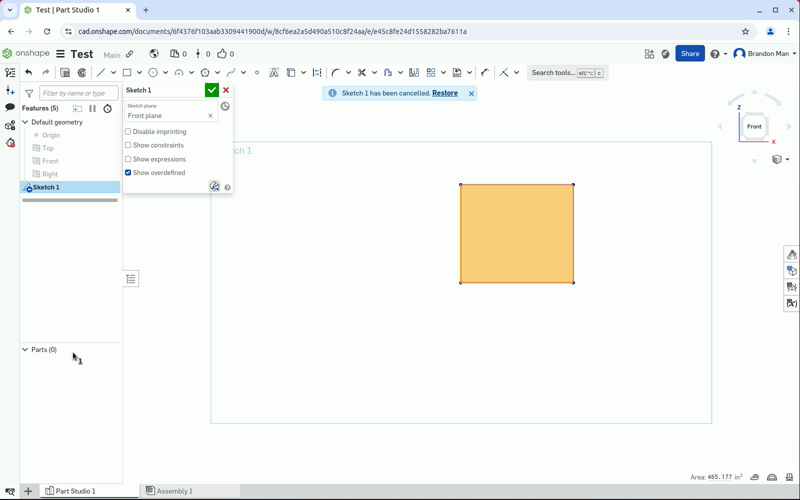
key(shift+y)
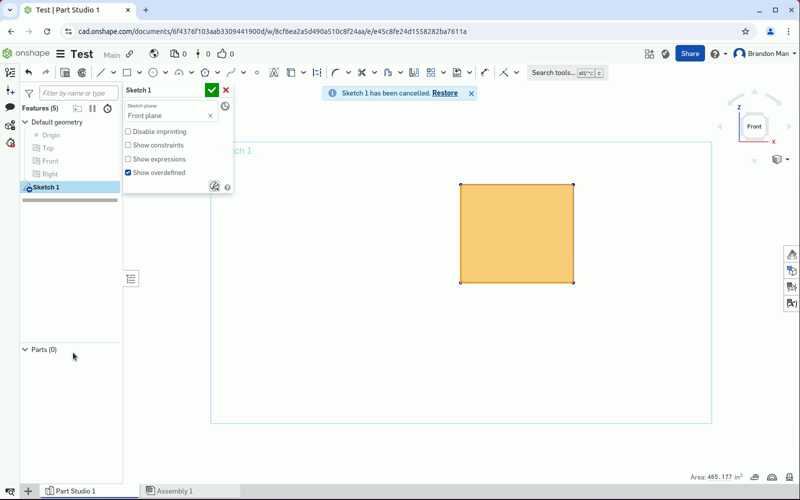
key(shift+e)
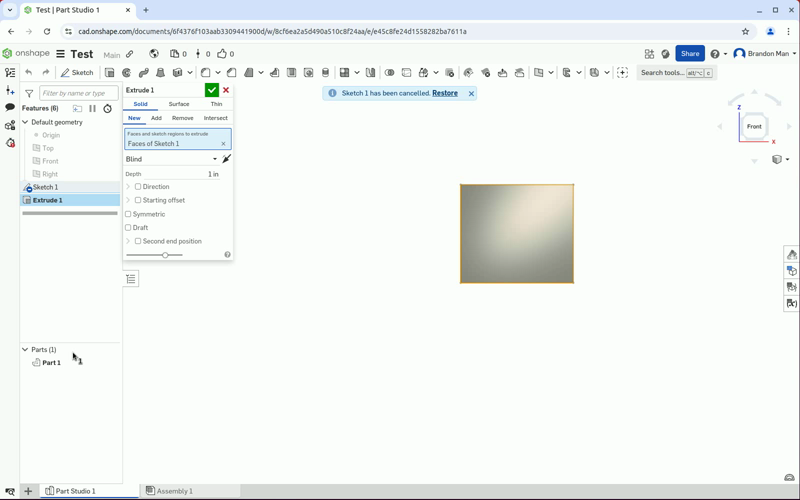
mouse_move(143, 106)
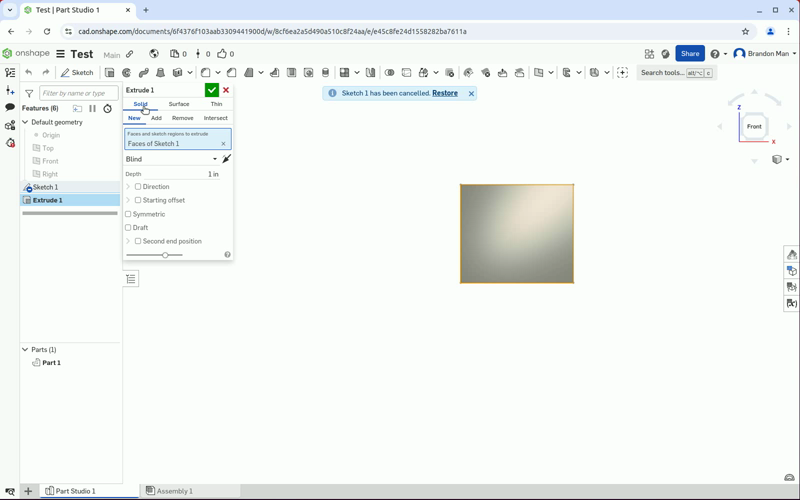
click(143, 106)
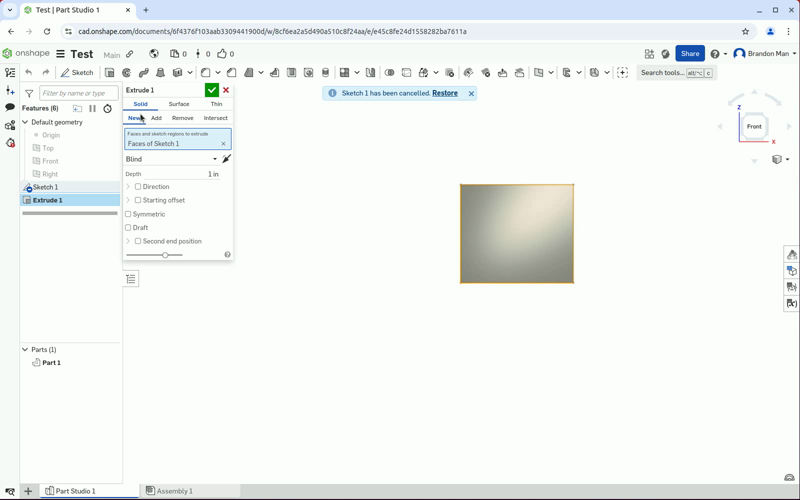
mouse_move(137, 120)
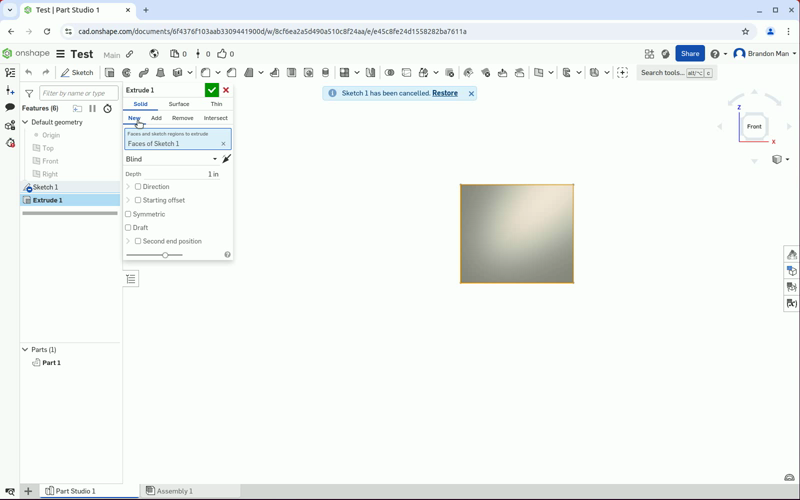
click(137, 120)
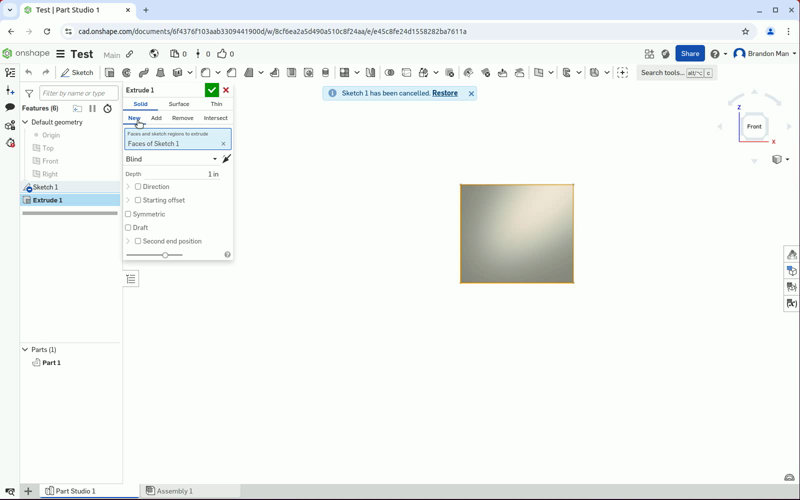
key(tab, 4)
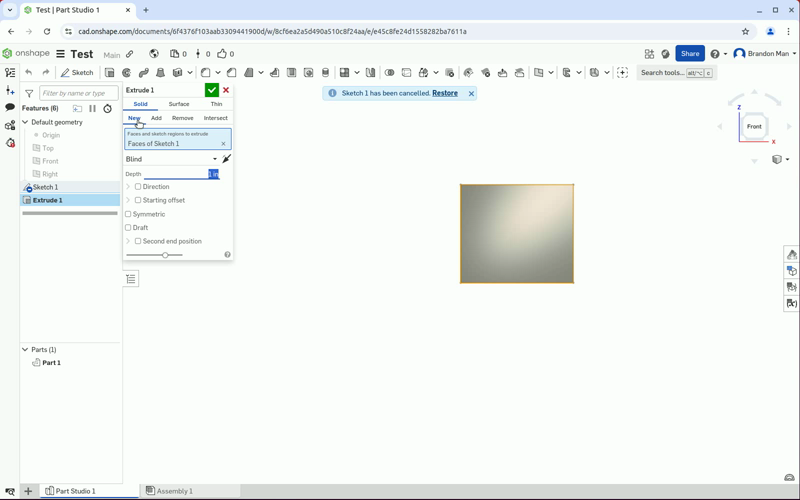
text(8.666)
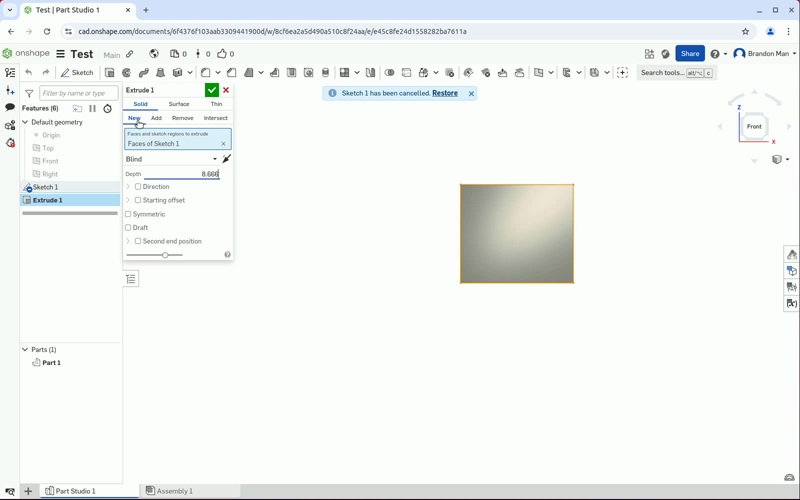
key(enter)
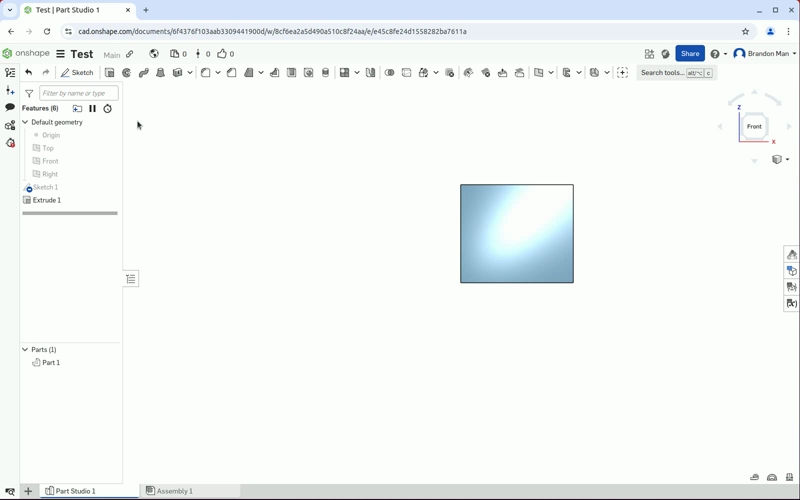
key(shift+h)
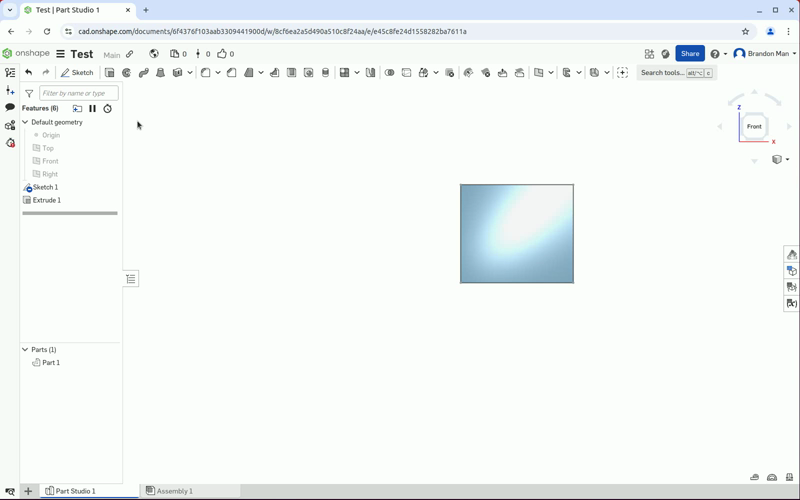
key(shift+h)
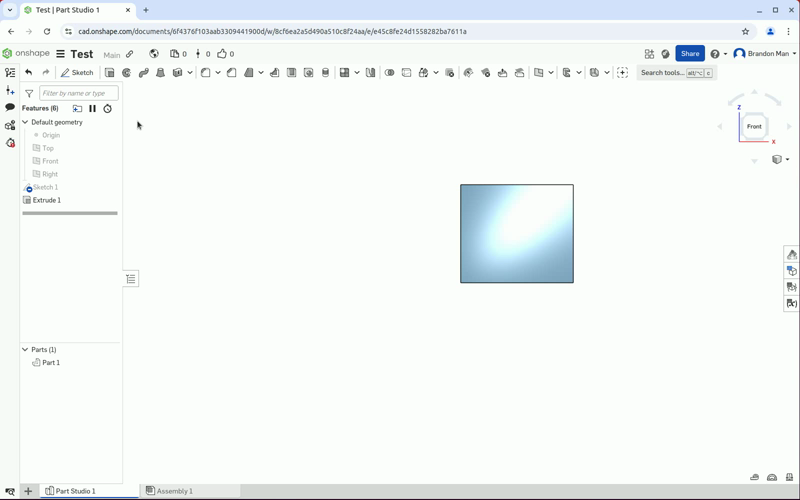
mouse_move(73, 189)
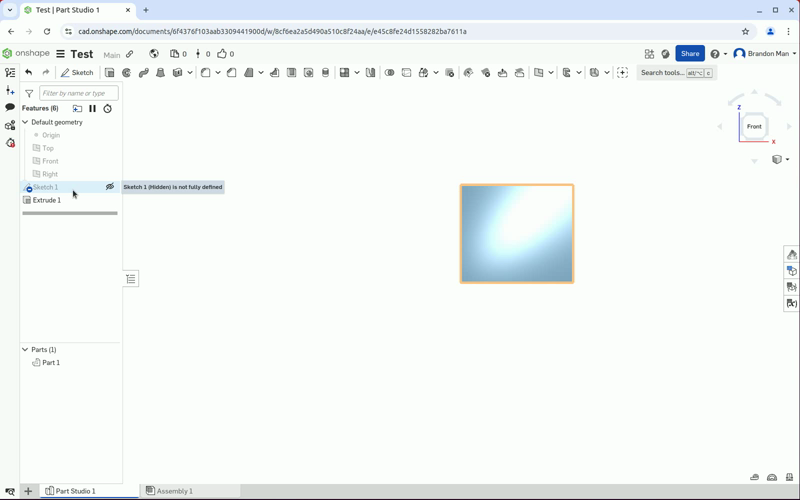
click(73, 189)
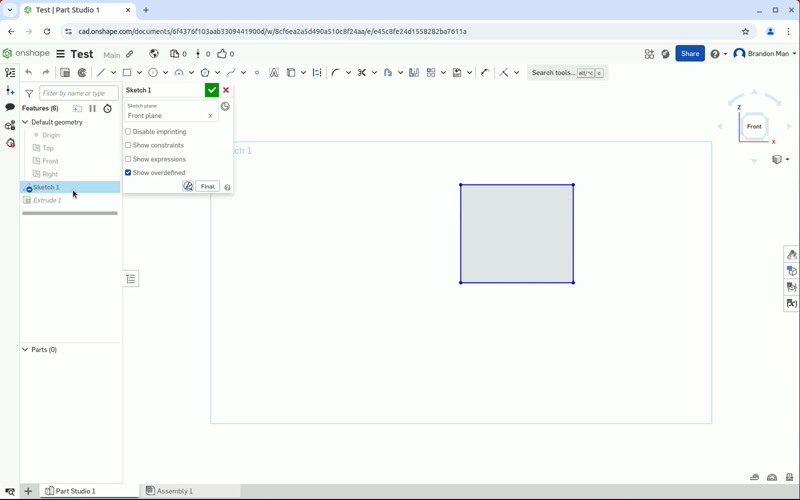
mouse_move(229, 92)
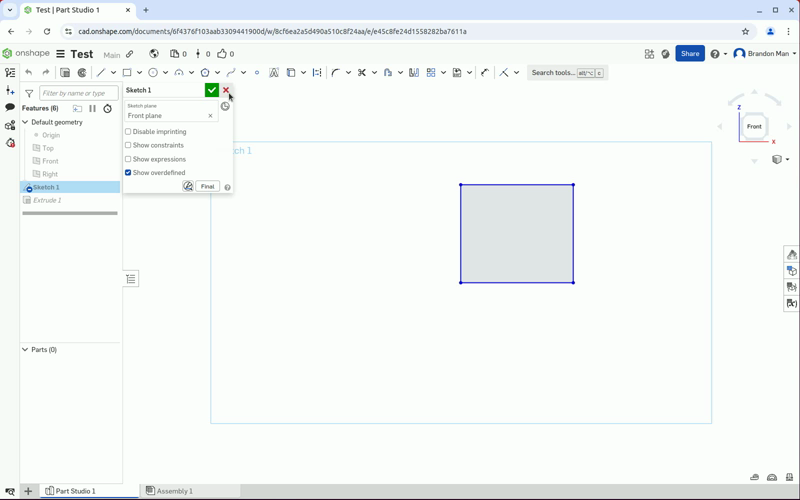
click(229, 92)
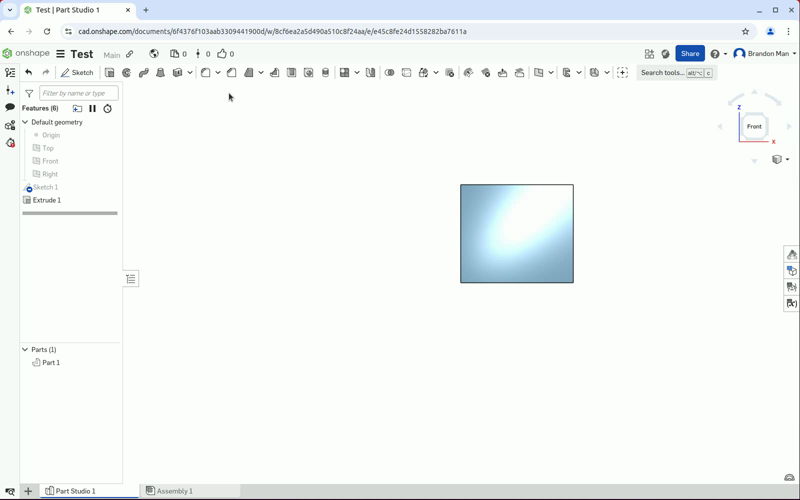
mouse_move(73, 352)
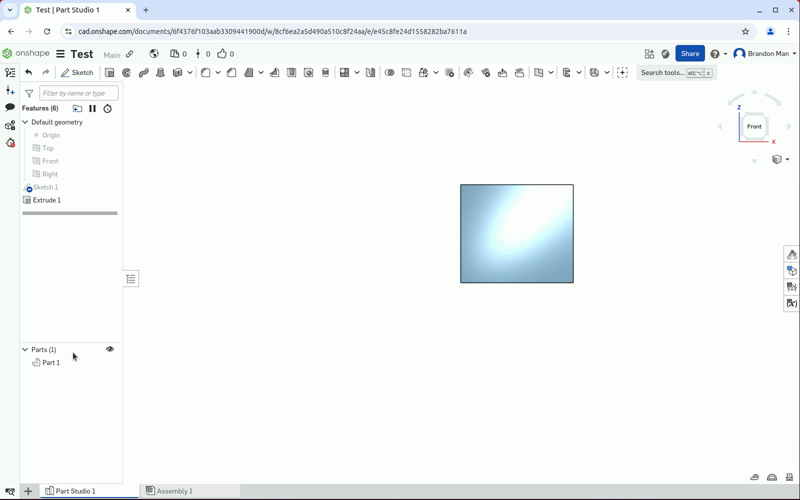
key(y)
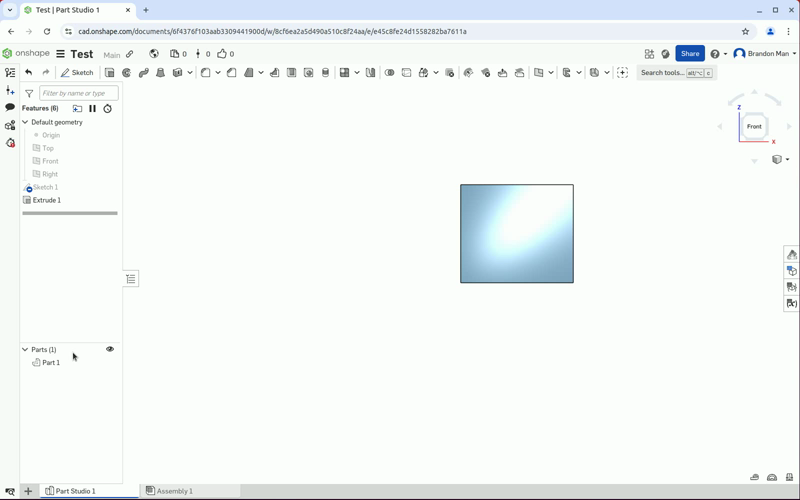
key(shift+p)
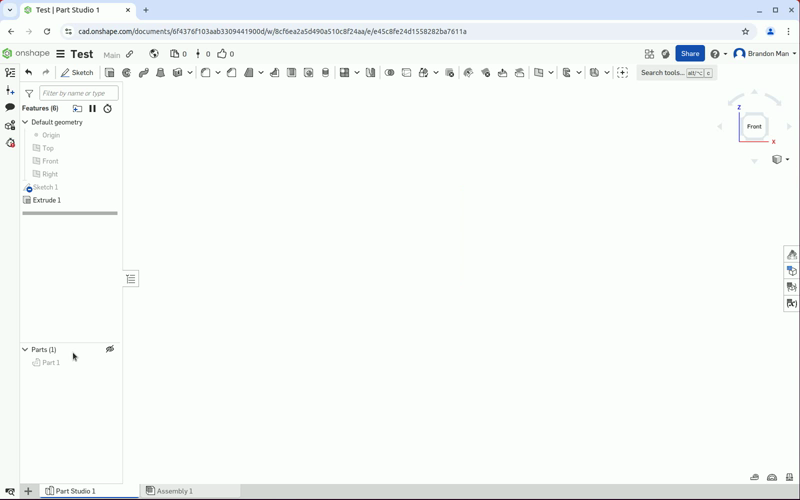
key(space)
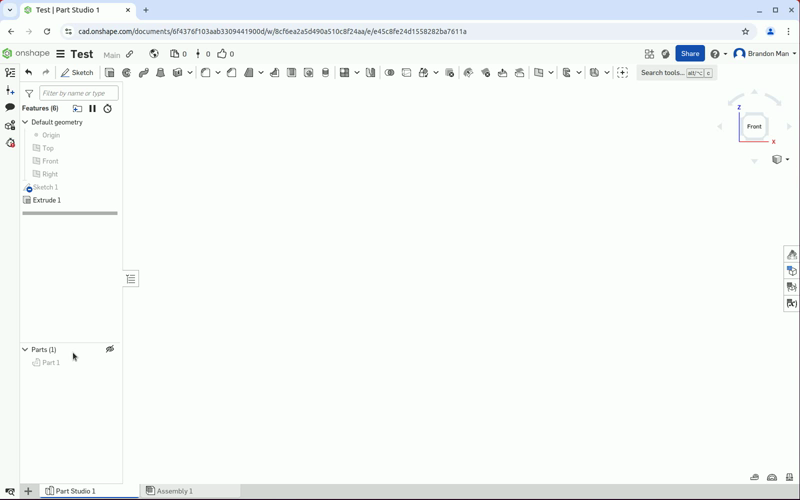
key_down(shift)
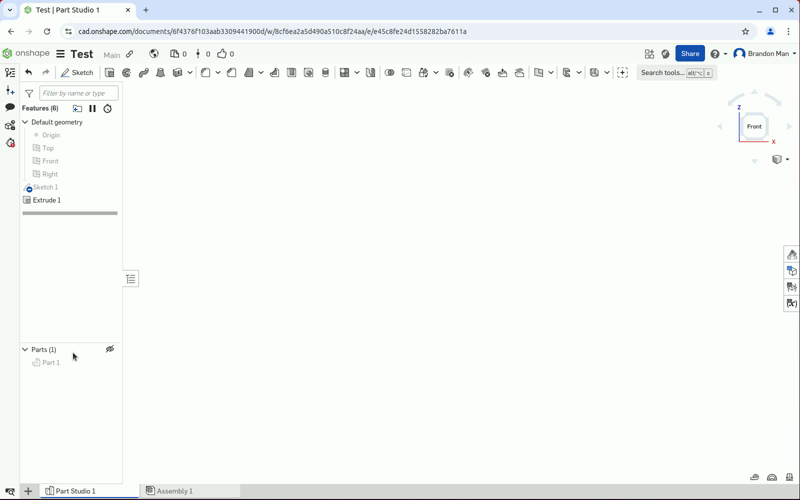
key(down)
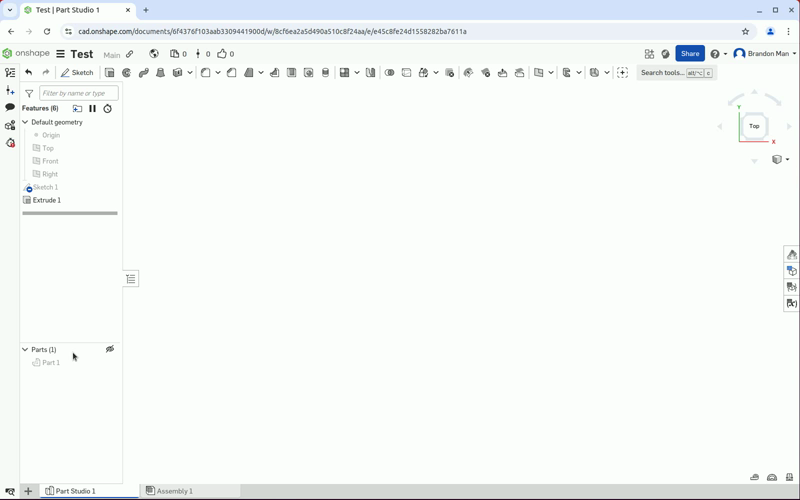
key_up(shift)
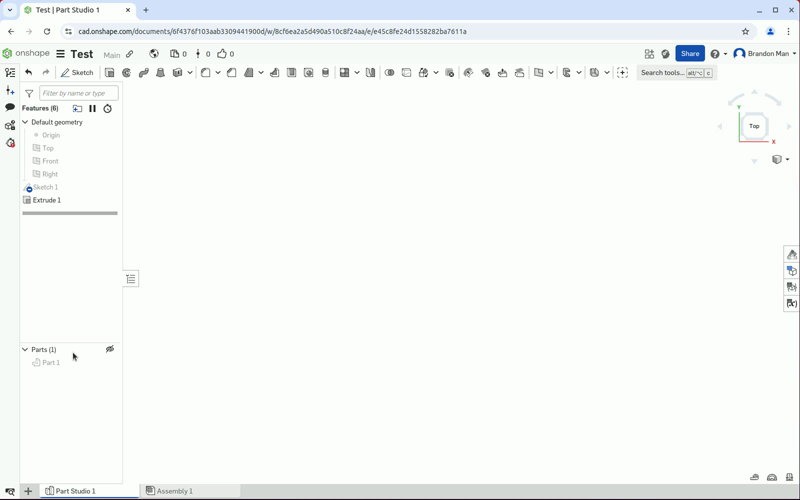
mouse_move(73, 352)
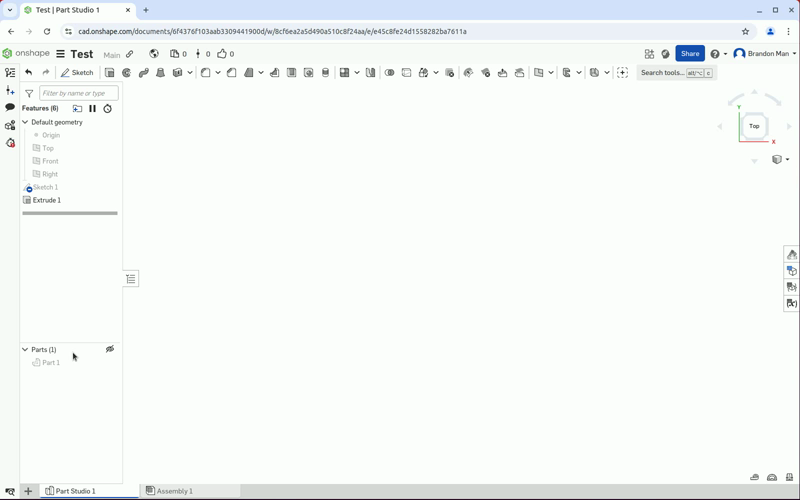
key(shift+y)
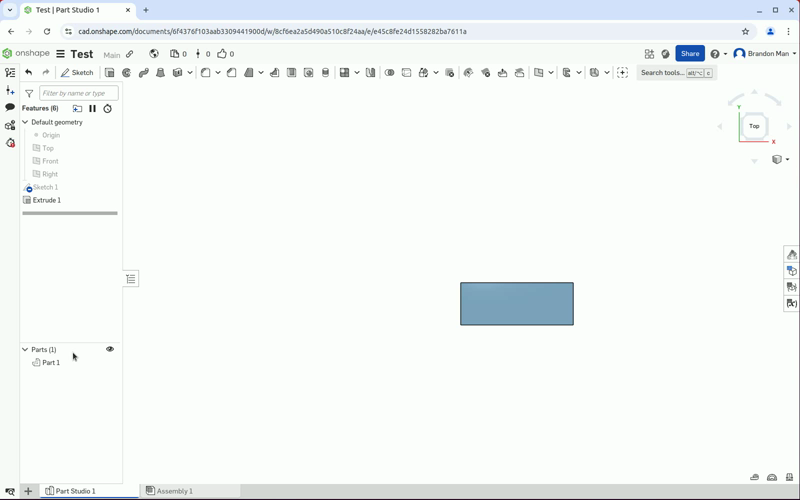
mouse_move(541, 75)
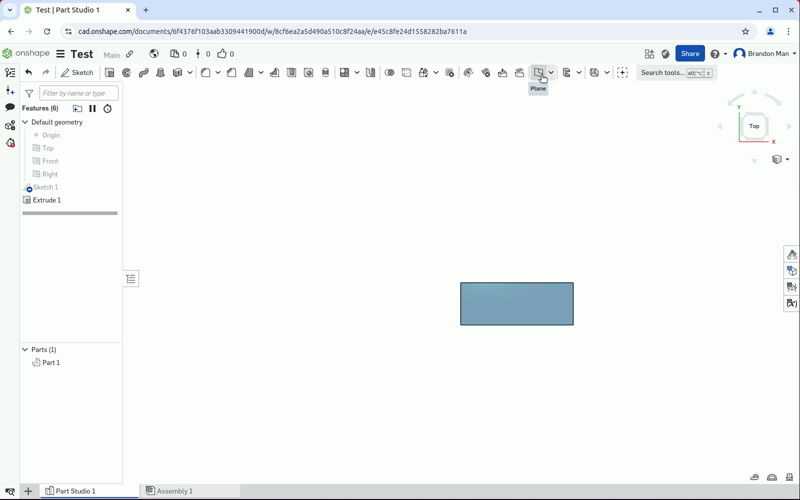
click(541, 75)
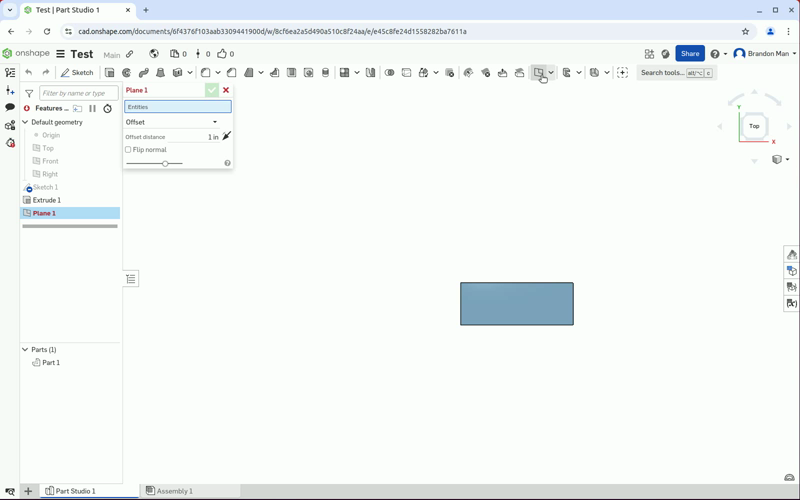
mouse_move(73, 150)
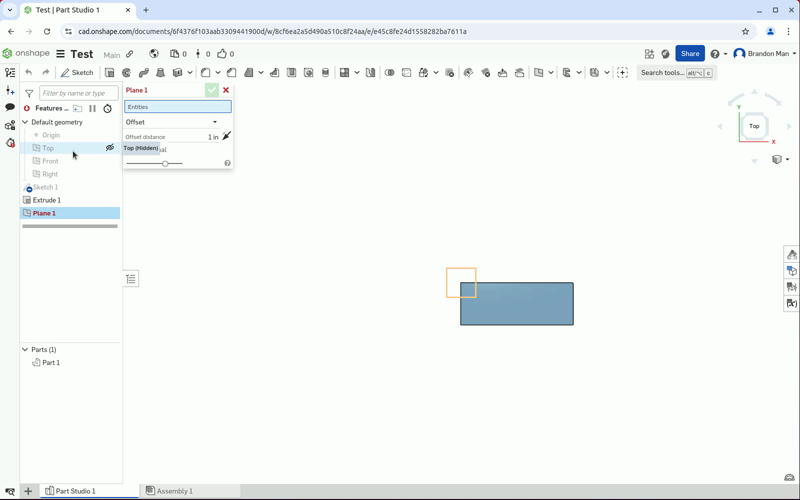
click(73, 150)
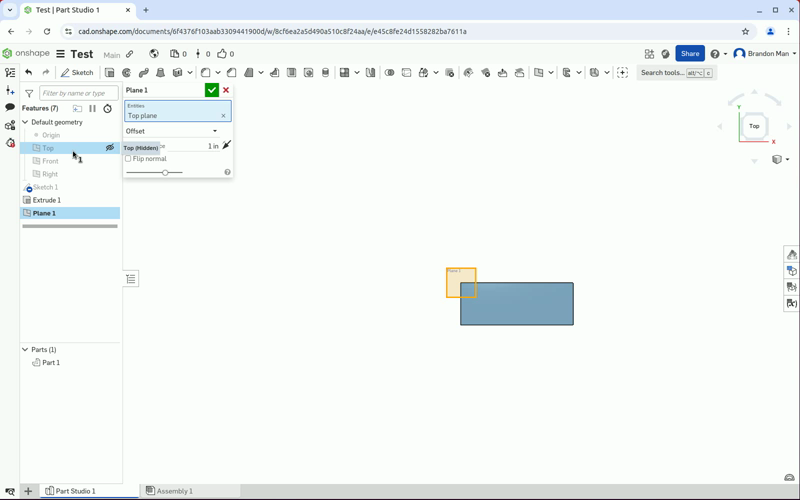
key(tab, 2)
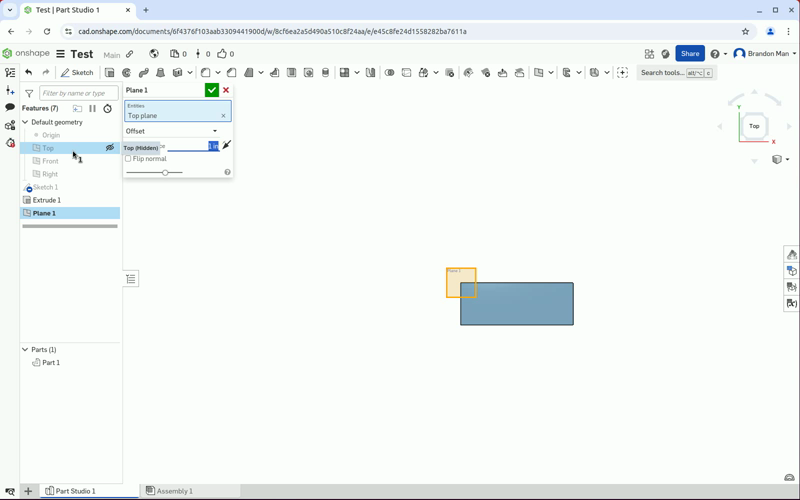
text(20.212)
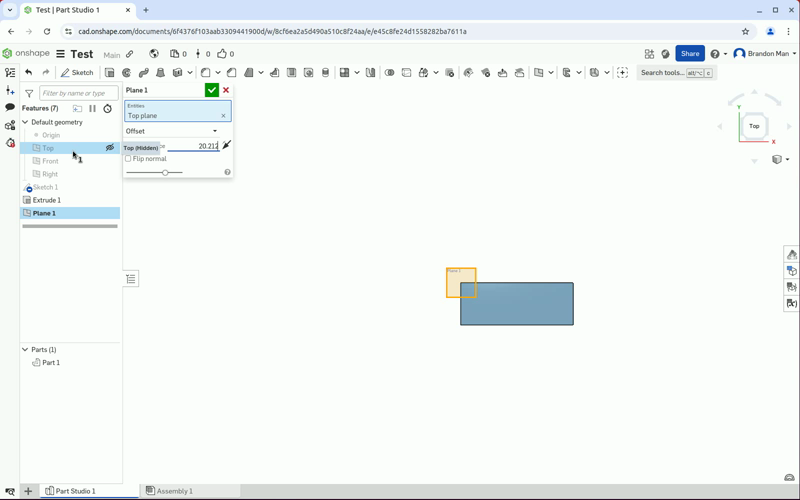
key(enter, 2)
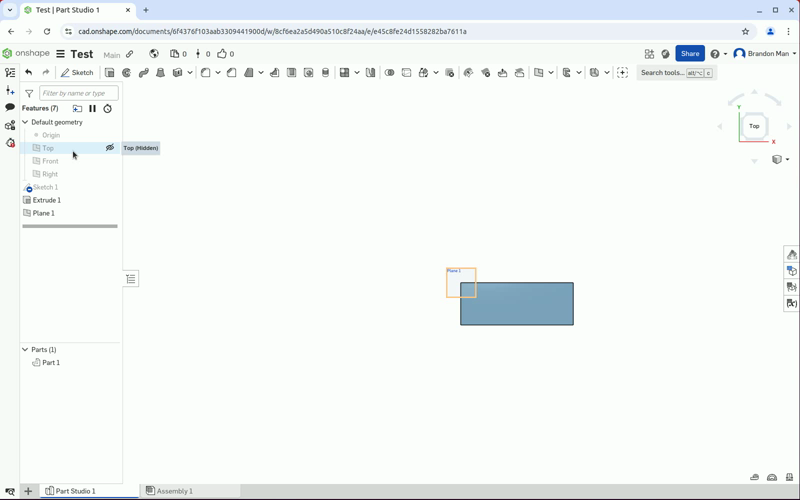
key(shift+s)
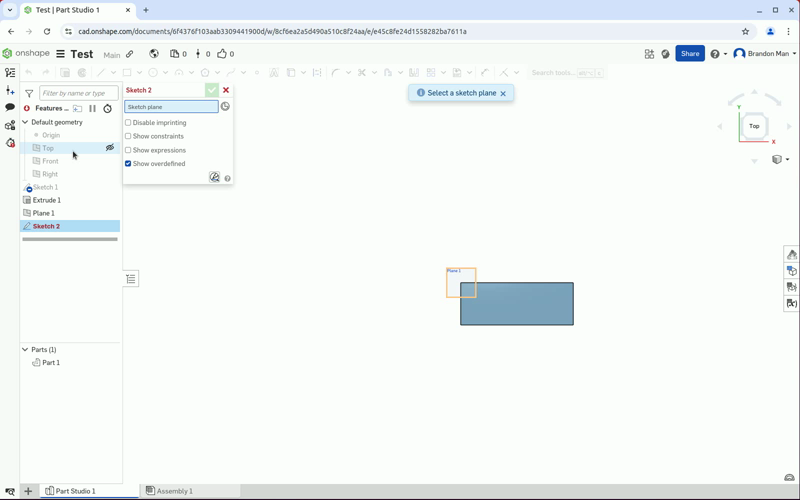
mouse_move(73, 215)
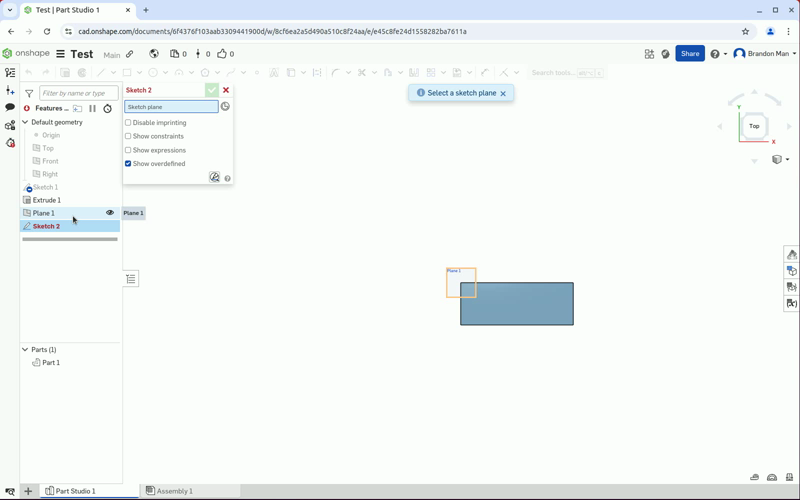
click(73, 215)
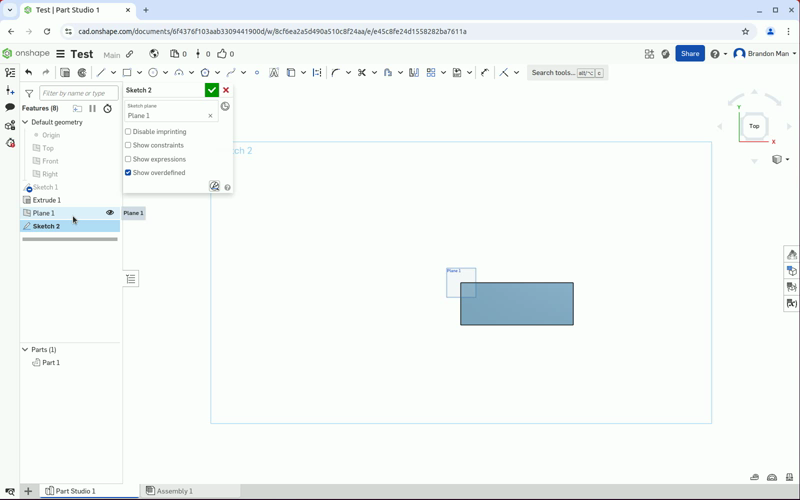
mouse_move(73, 352)
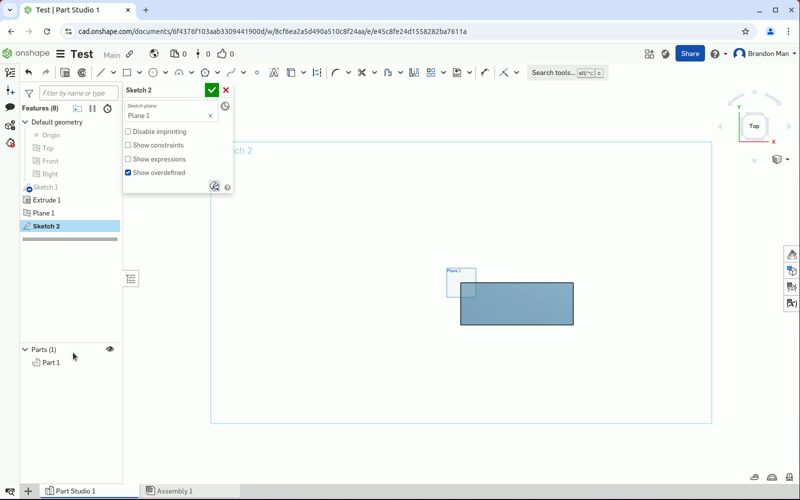
key(y)
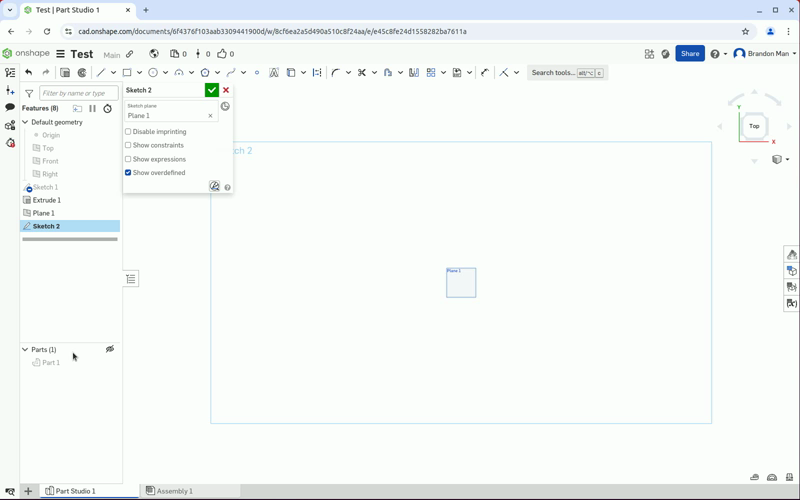
key(l)
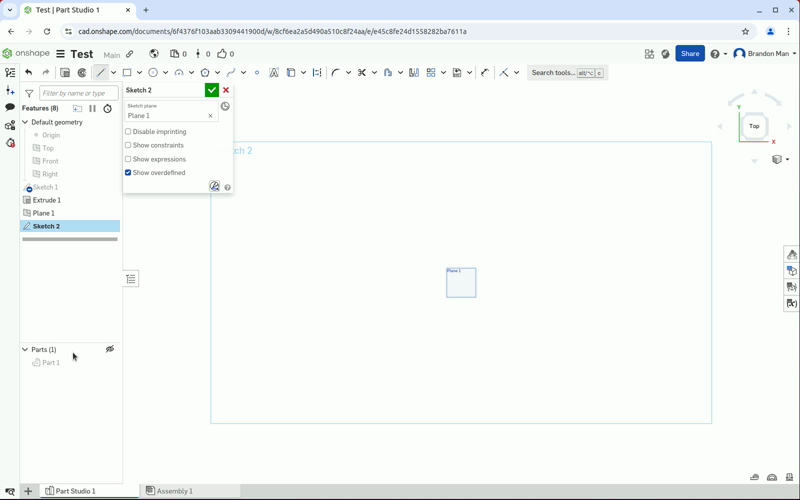
key_down(shift)
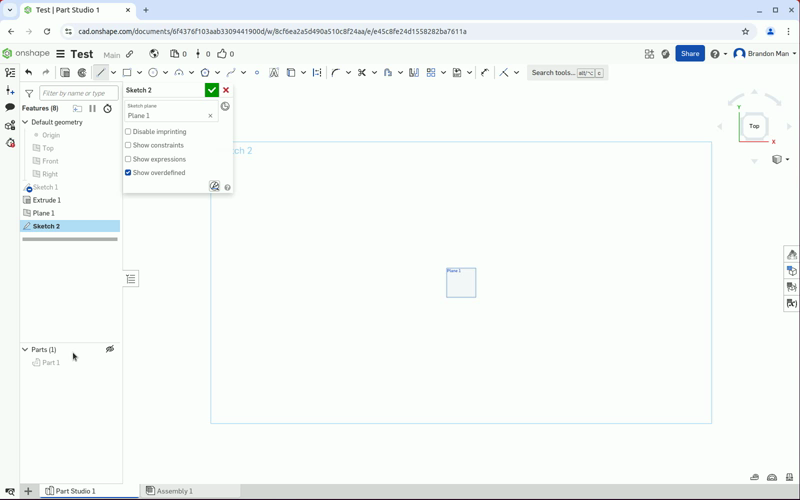
mouse_move(501, 319)
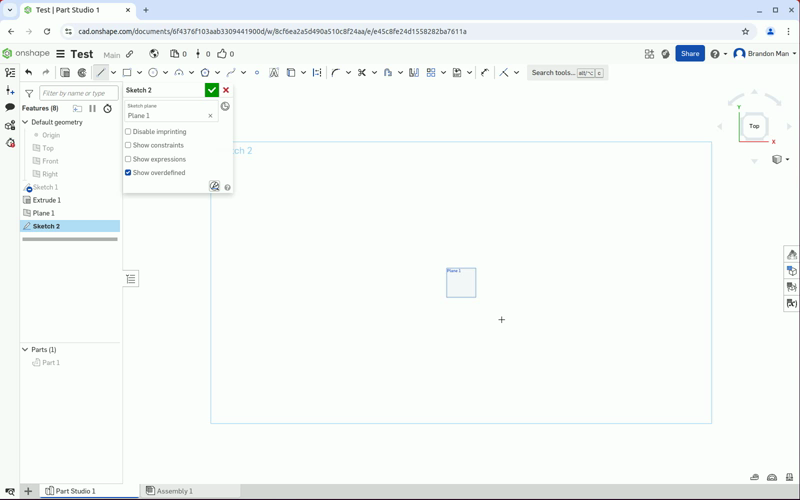
click(501, 319)
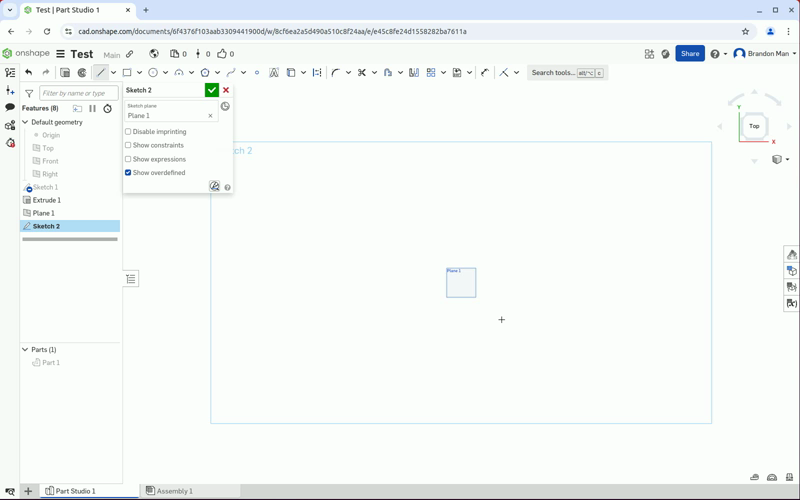
key_up(shift)
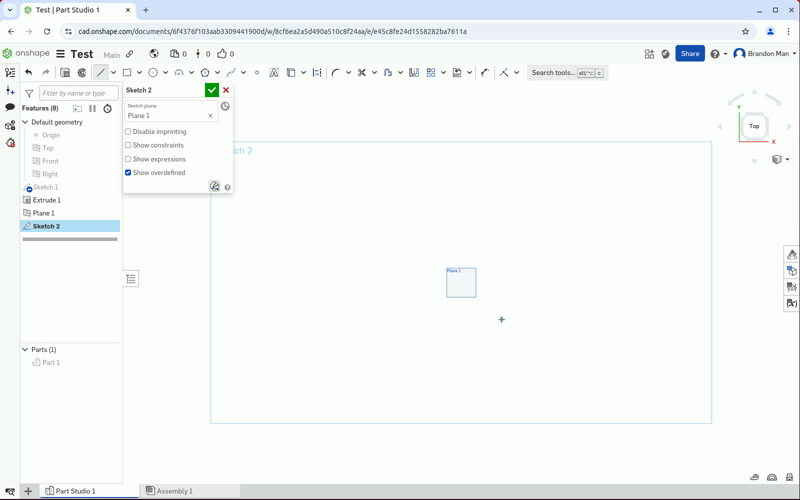
key_down(shift)
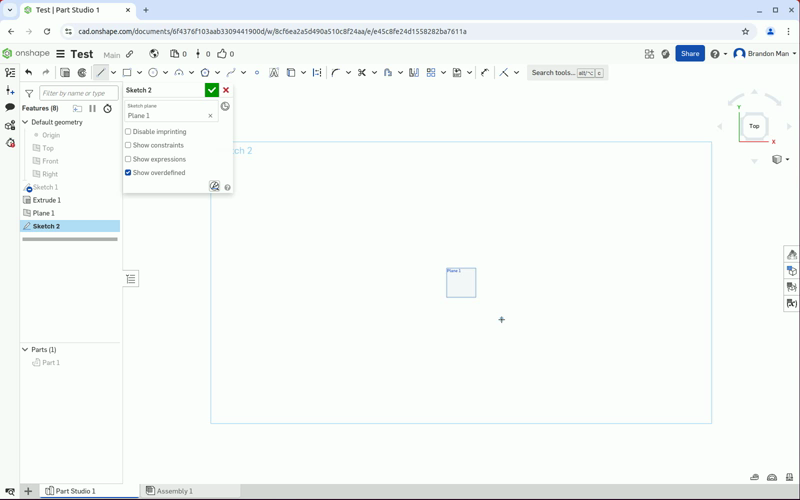
mouse_move(531, 319)
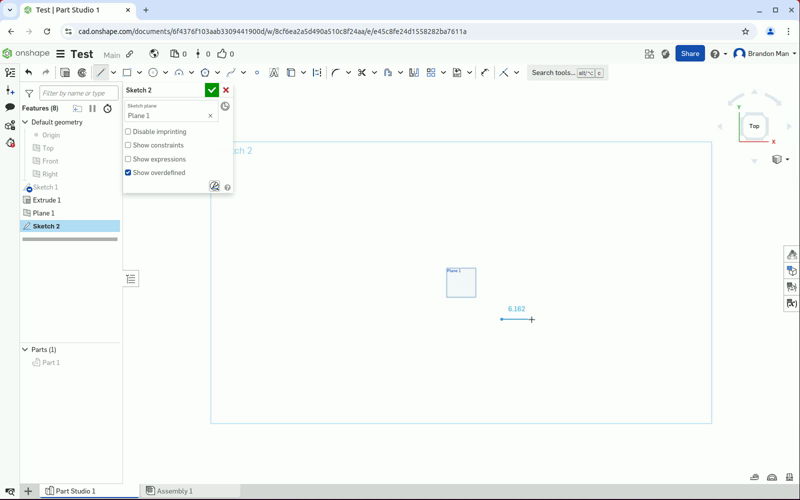
mouse_move(503, 319)
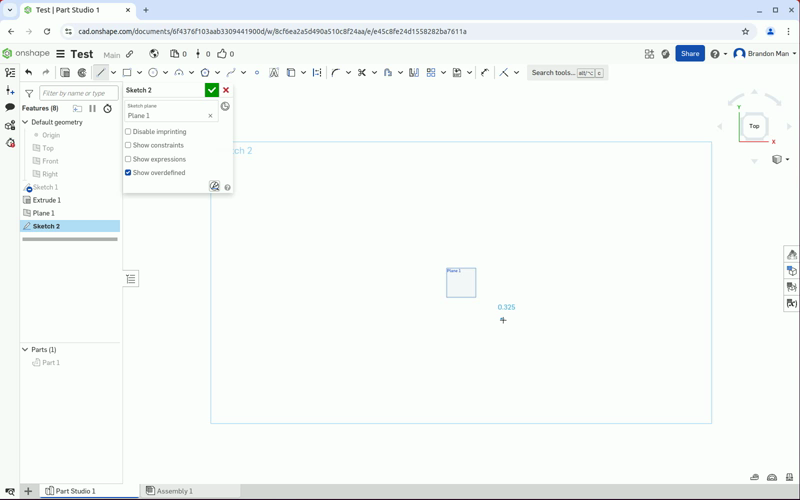
scroll(6)
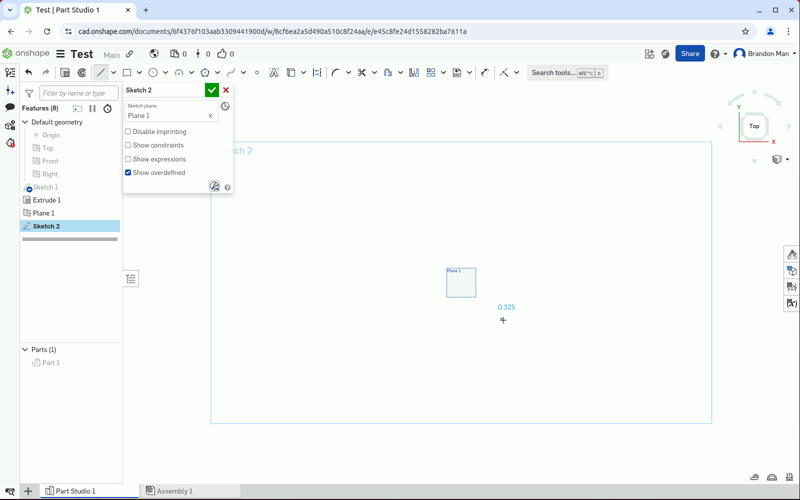
scroll(6)
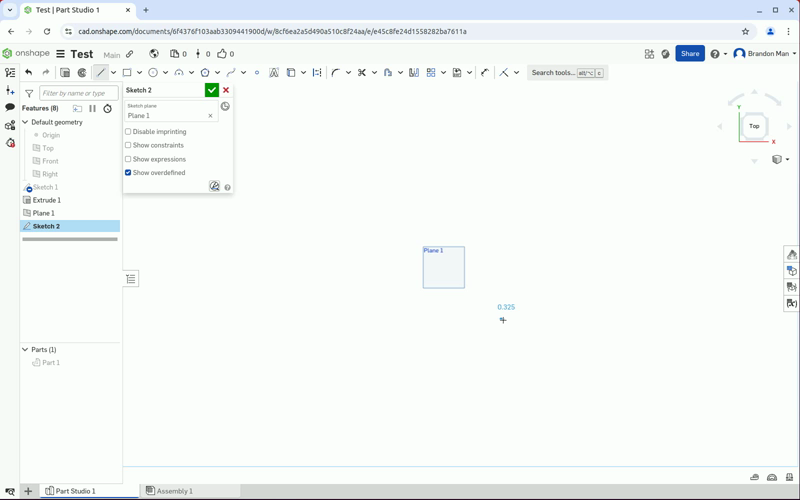
scroll(6)
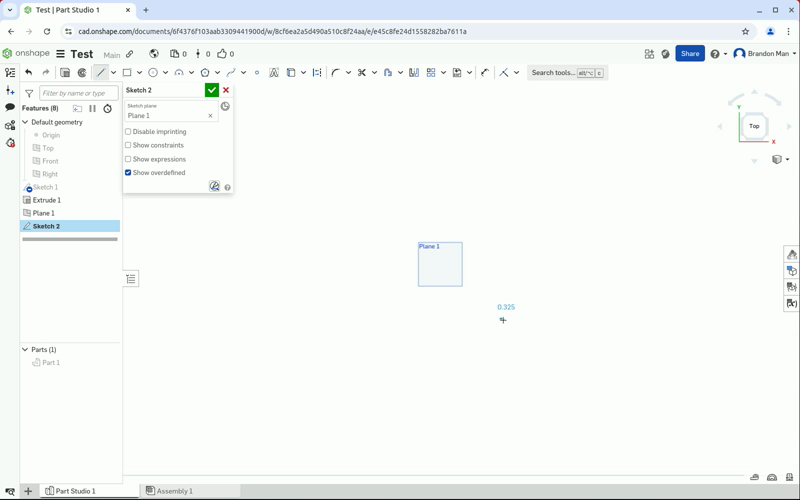
scroll(6)
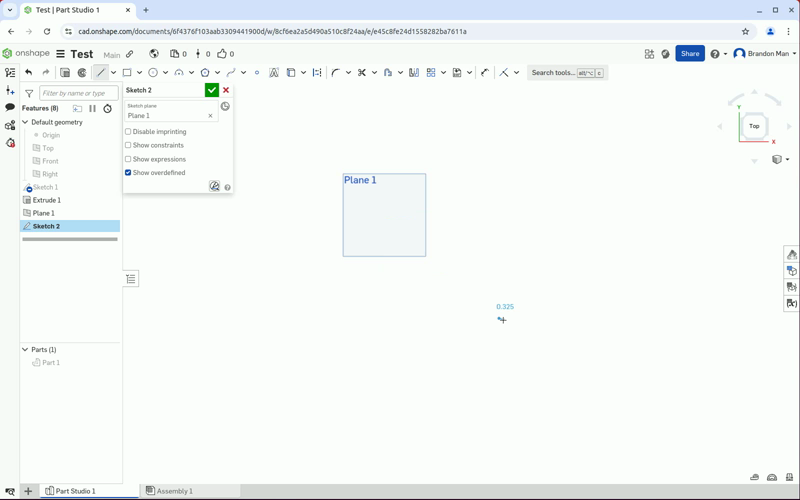
scroll(6)
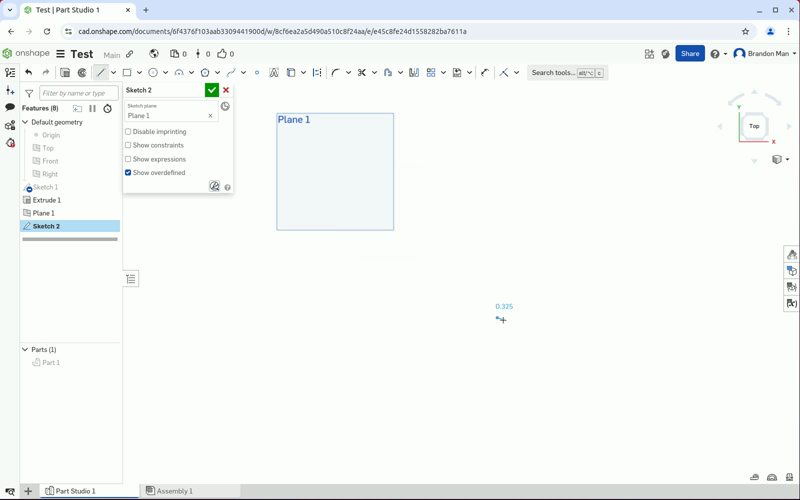
scroll(6)
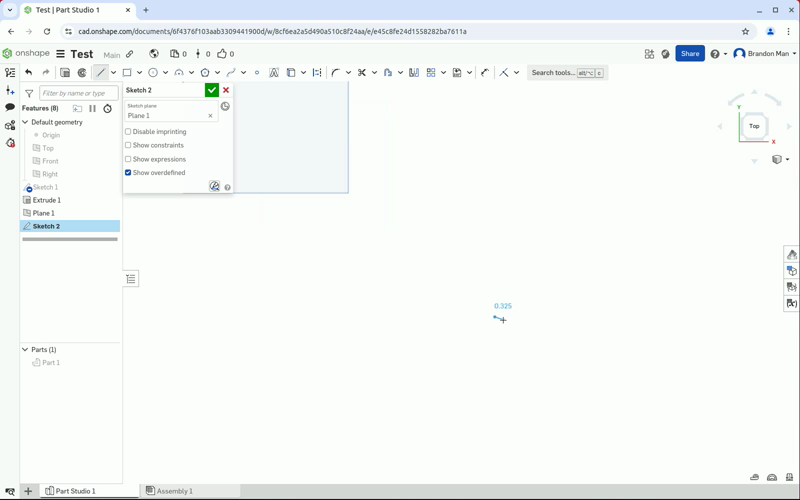
scroll(6)
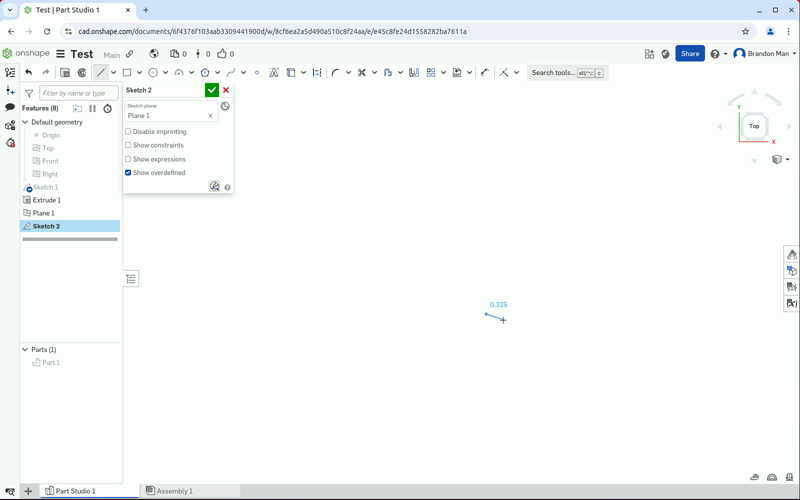
click(503, 319)
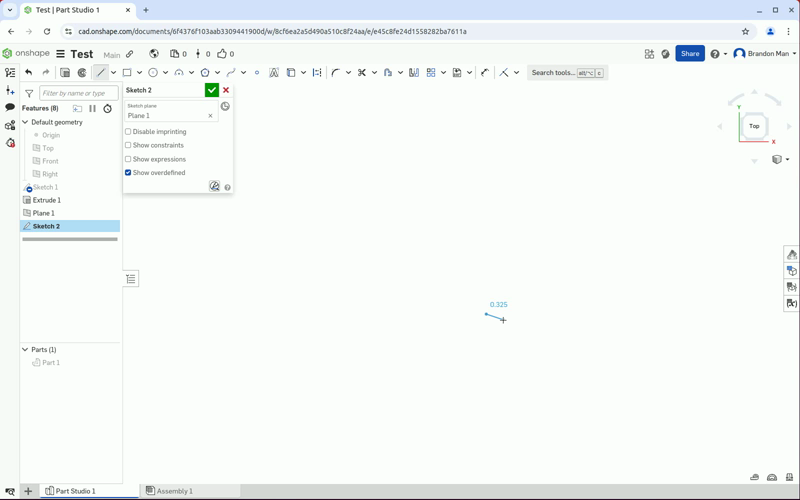
scroll(-6)
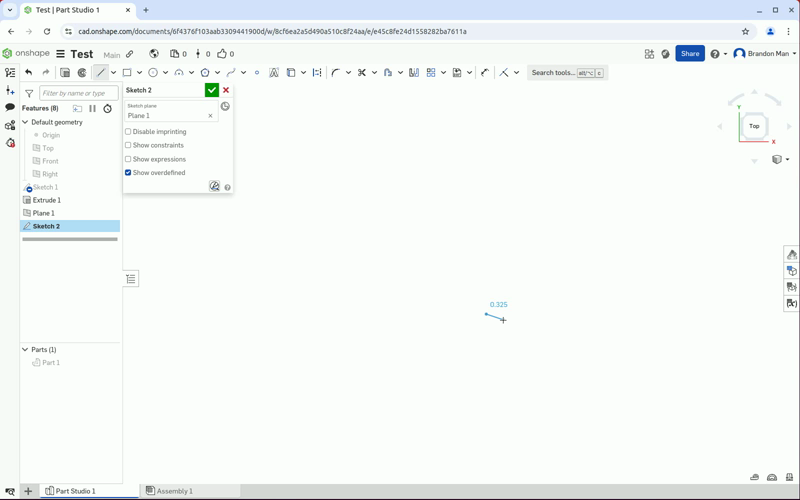
scroll(-6)
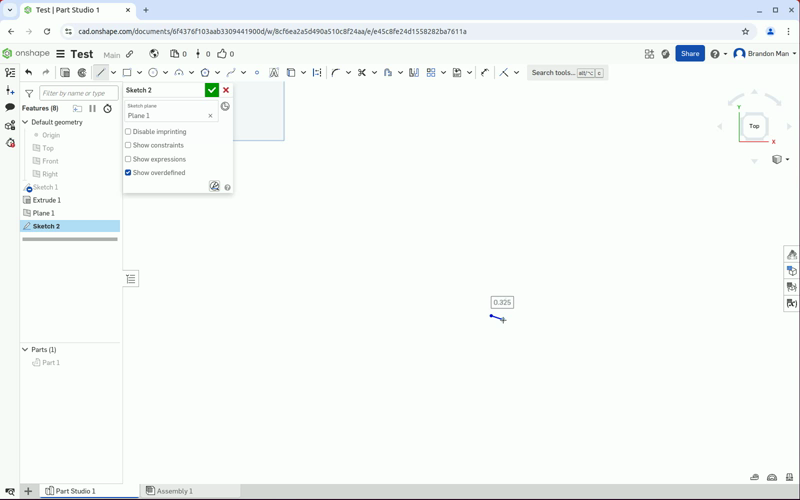
scroll(-6)
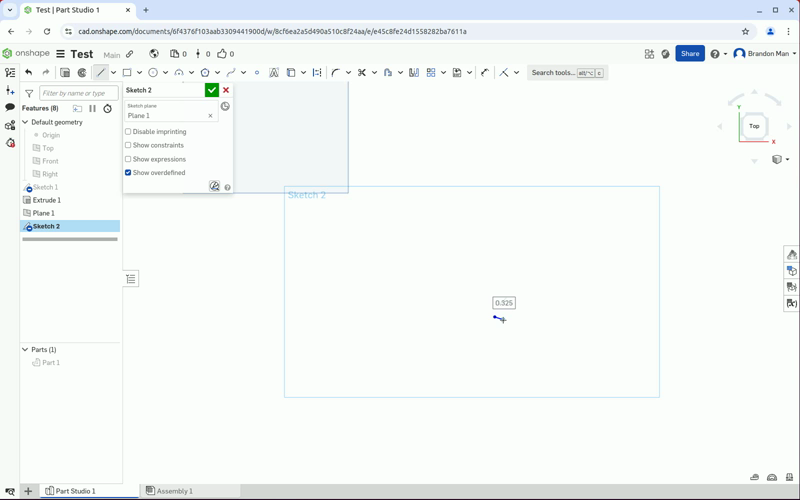
scroll(-6)
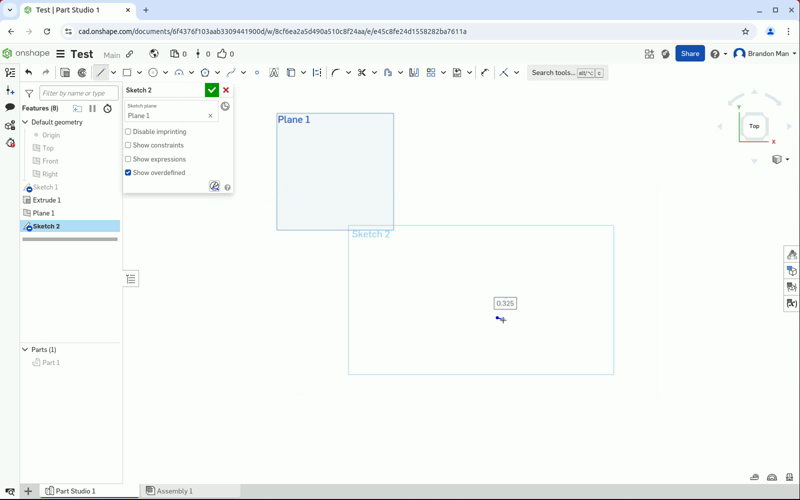
scroll(-6)
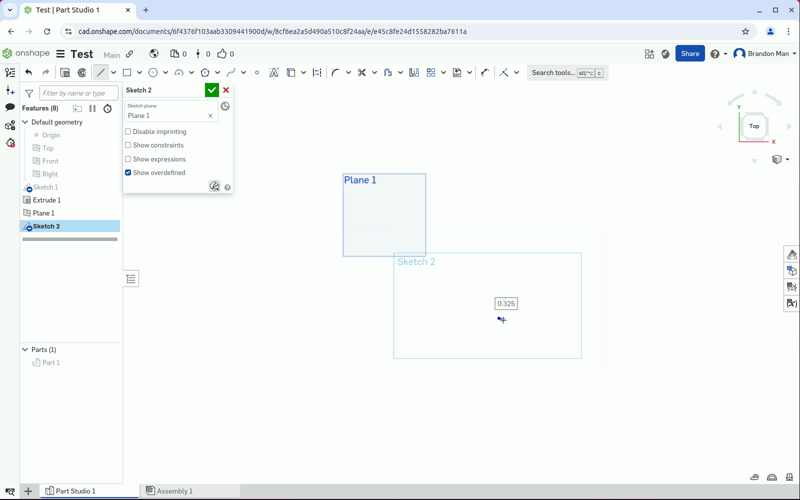
scroll(-6)
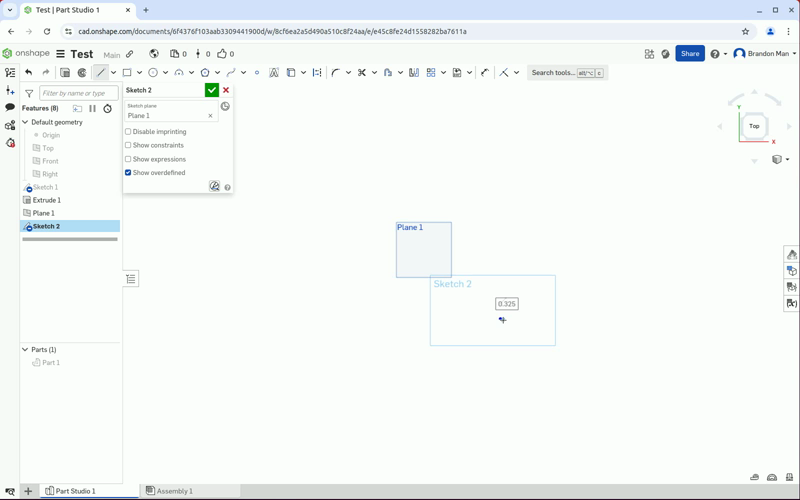
scroll(-6)
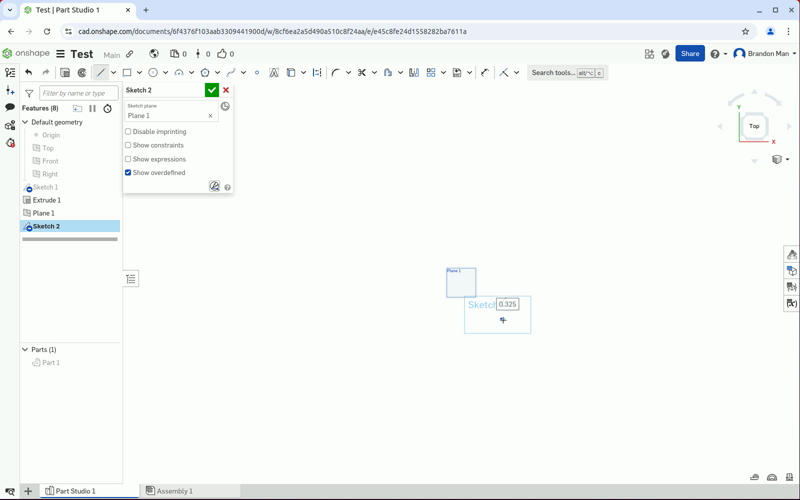
key_up(shift)
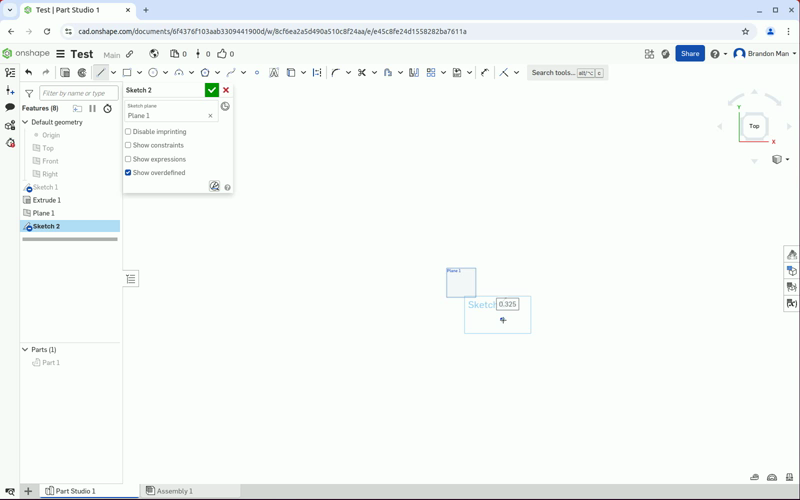
key_down(shift)
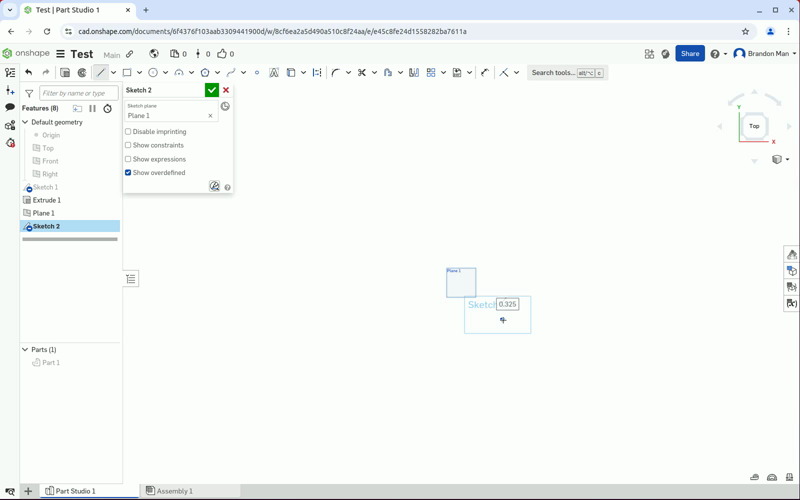
mouse_move(533, 319)
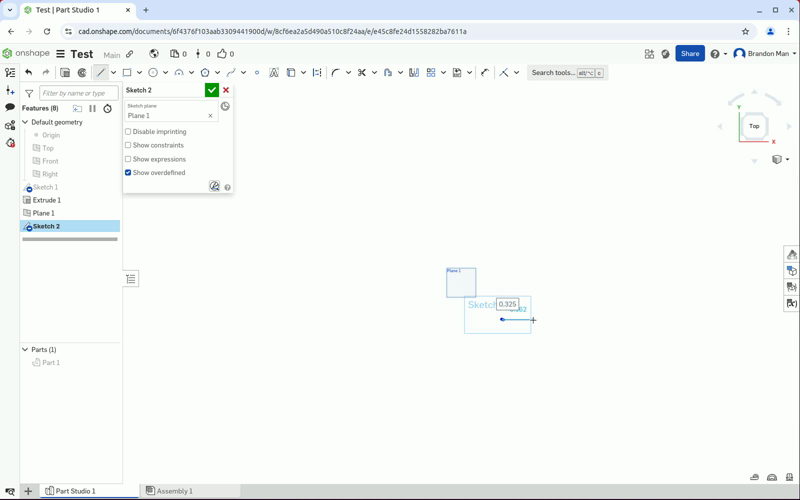
mouse_move(509, 308)
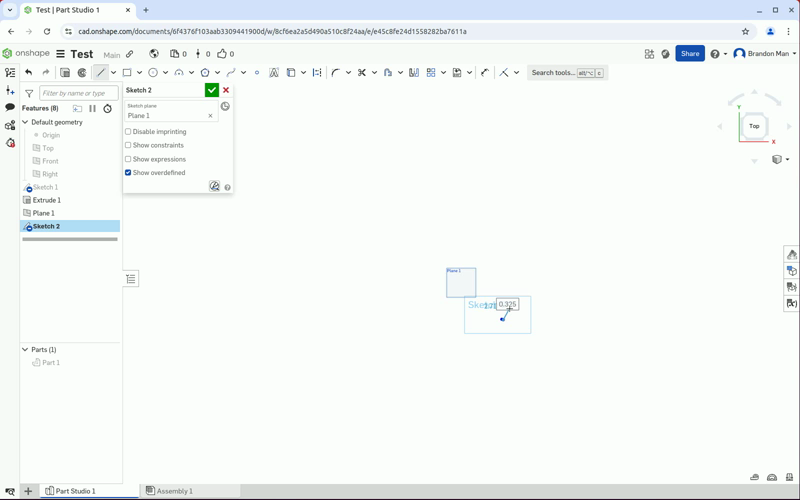
click(509, 308)
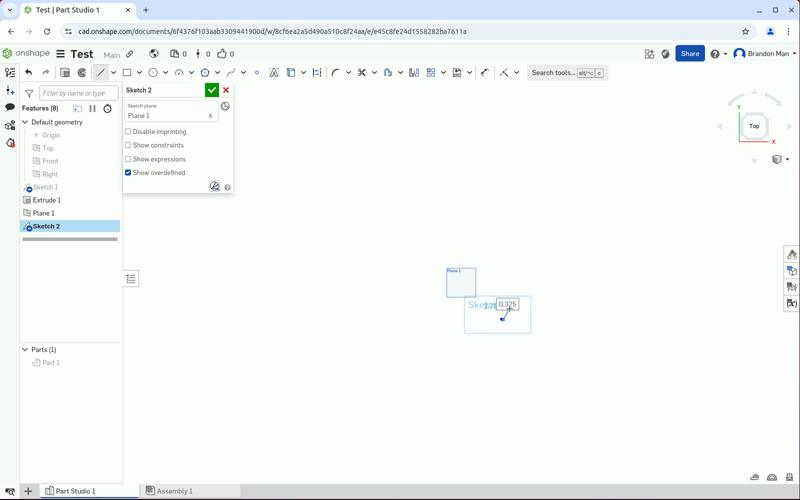
key_up(shift)
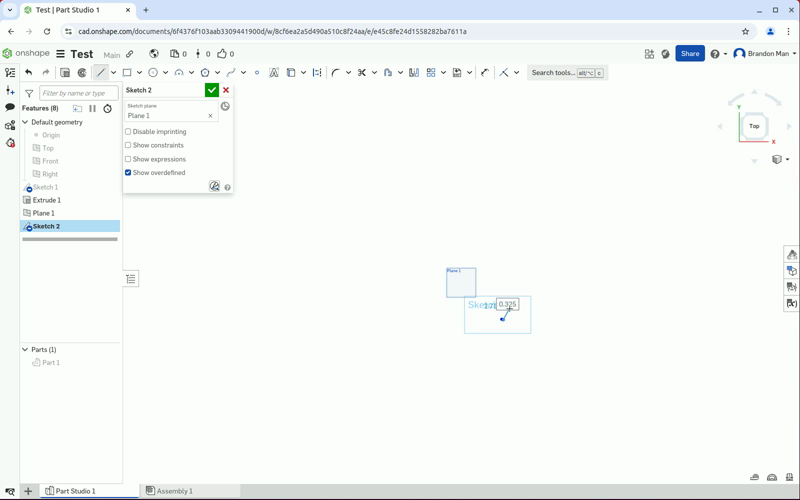
key_down(shift)
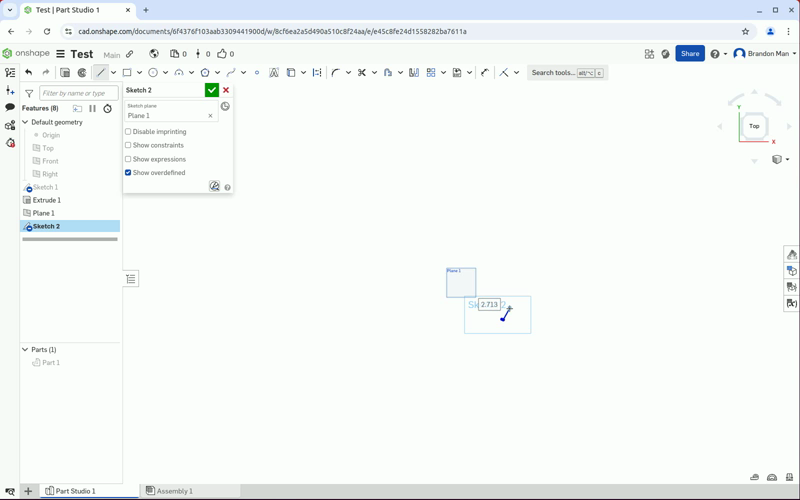
mouse_move(539, 308)
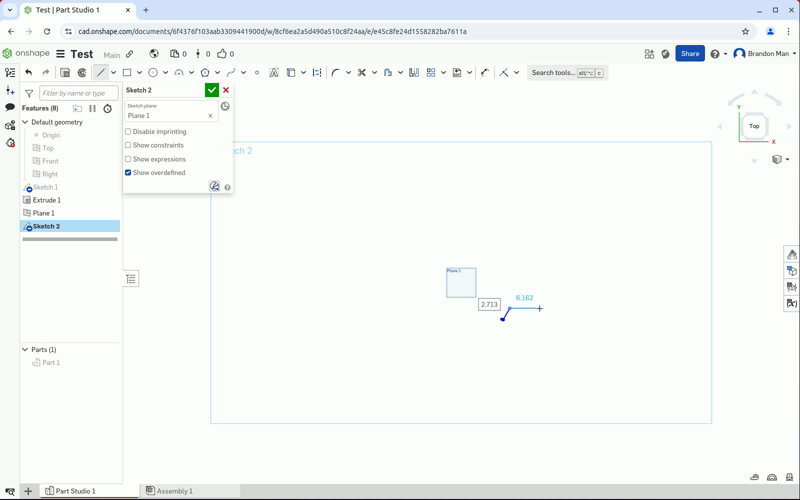
mouse_move(514, 311)
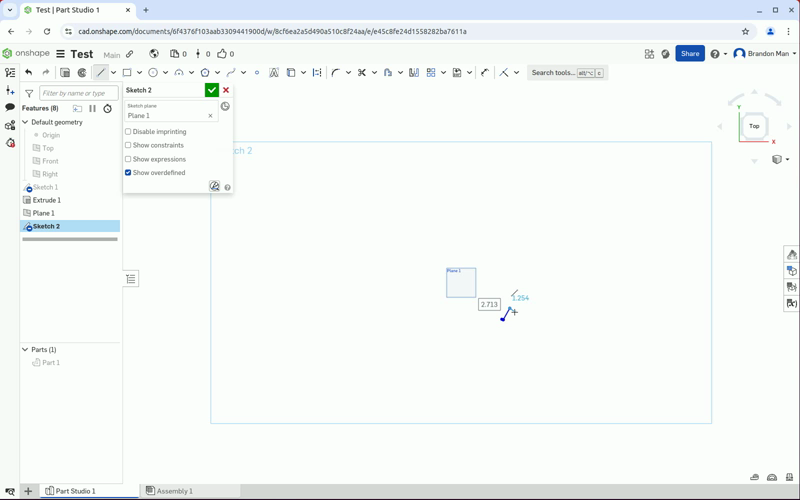
scroll(6)
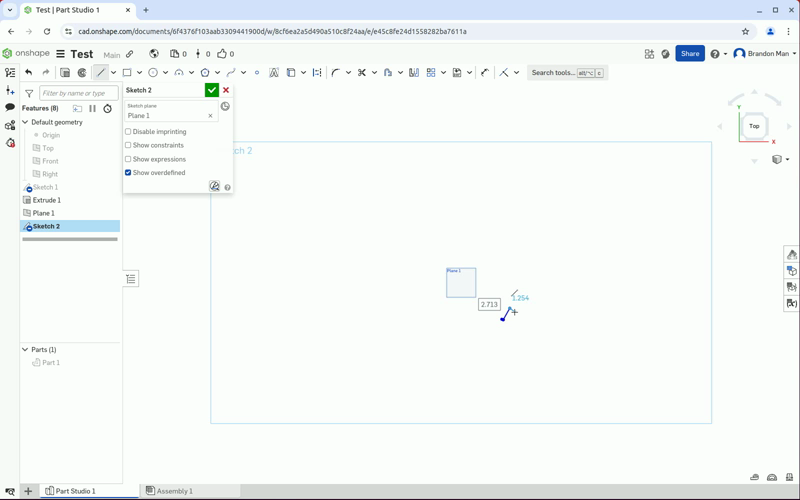
scroll(6)
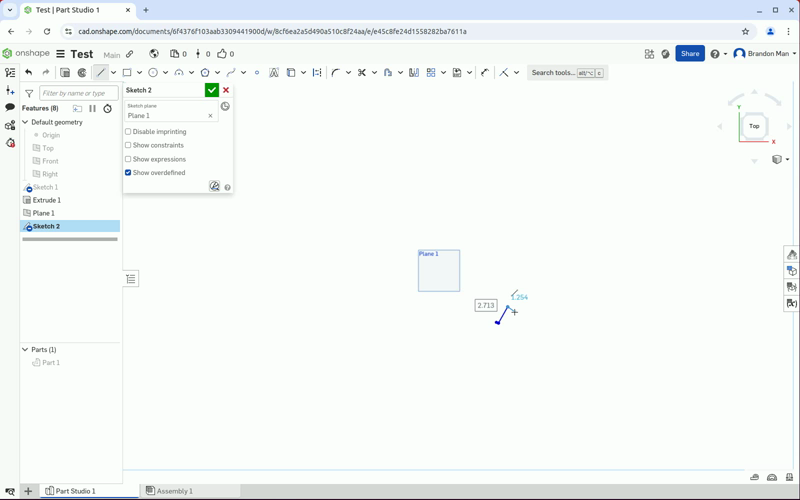
scroll(6)
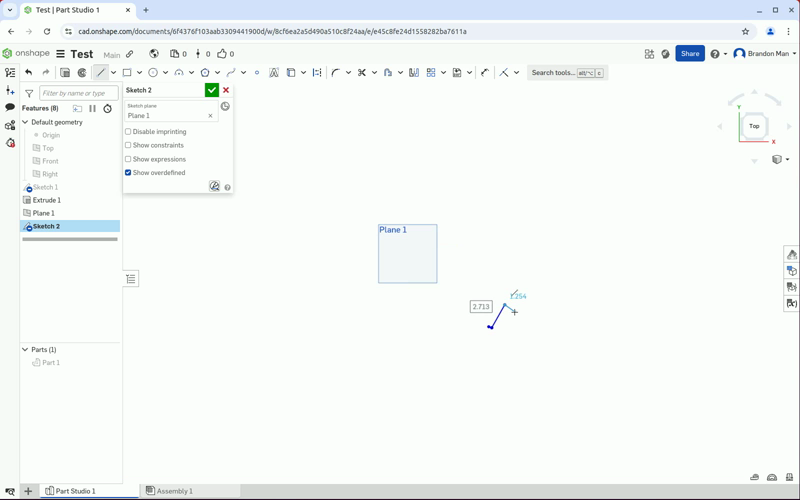
scroll(6)
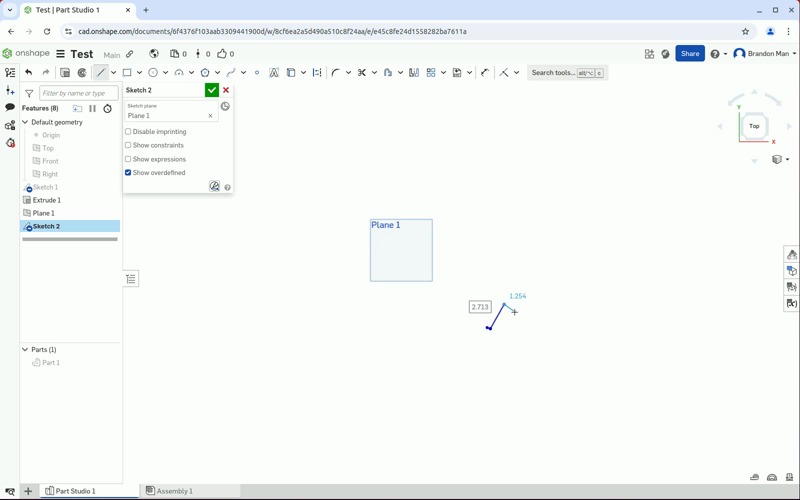
scroll(6)
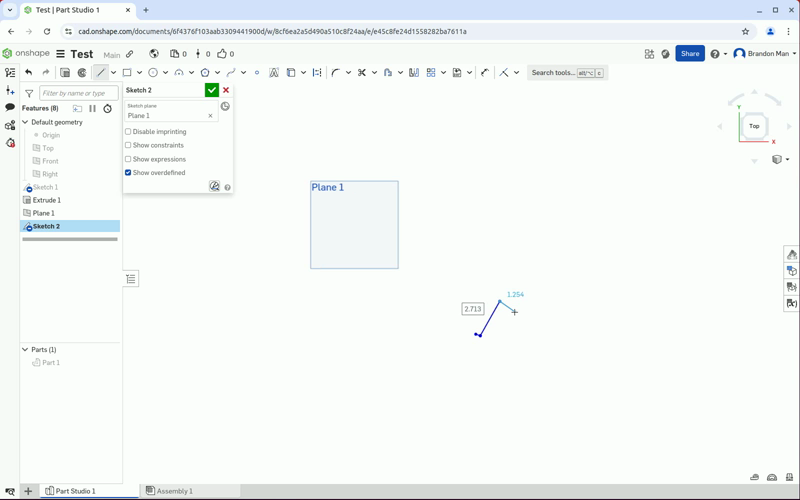
scroll(6)
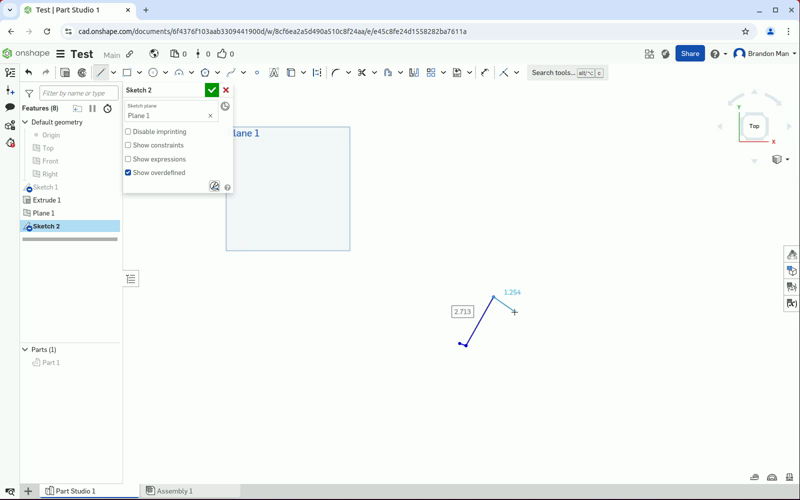
scroll(6)
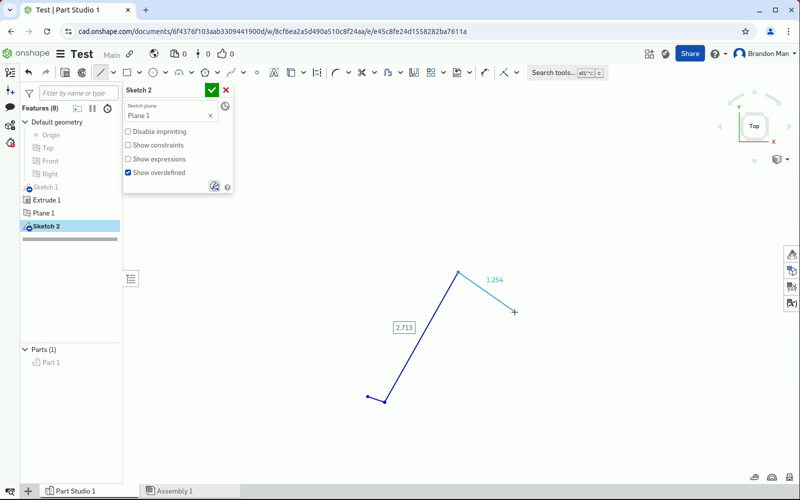
click(514, 311)
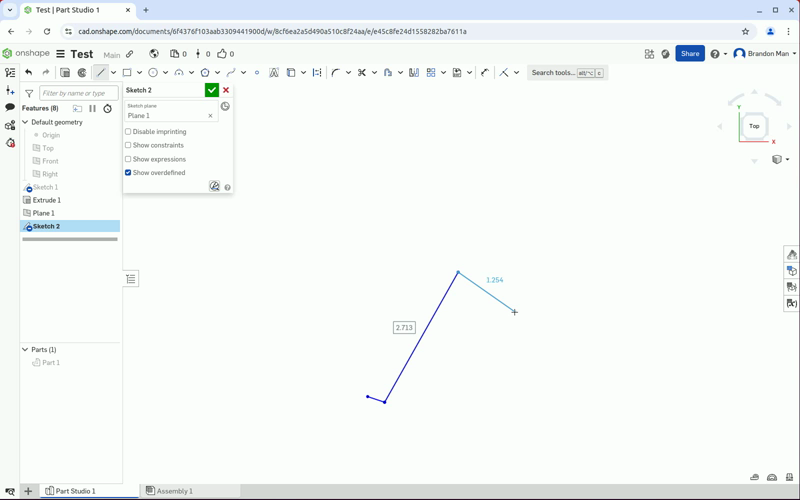
scroll(-6)
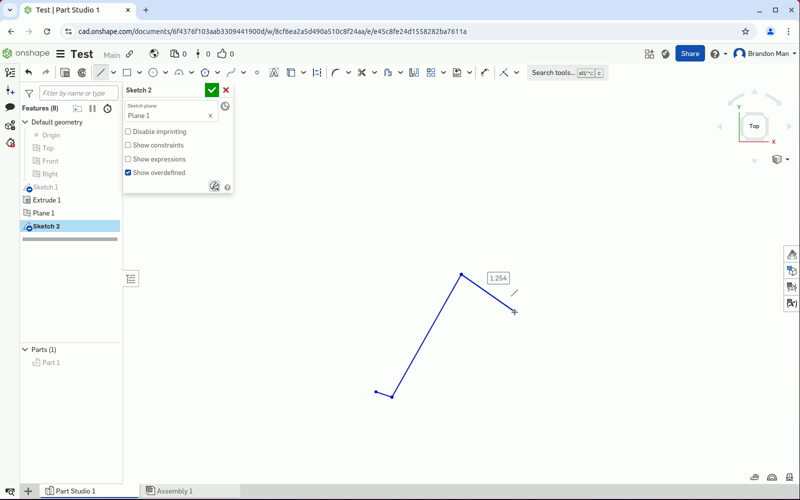
scroll(-6)
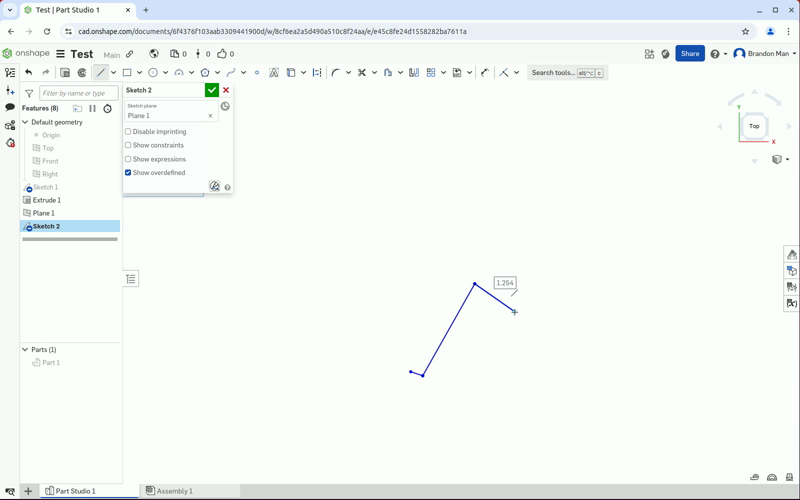
scroll(-6)
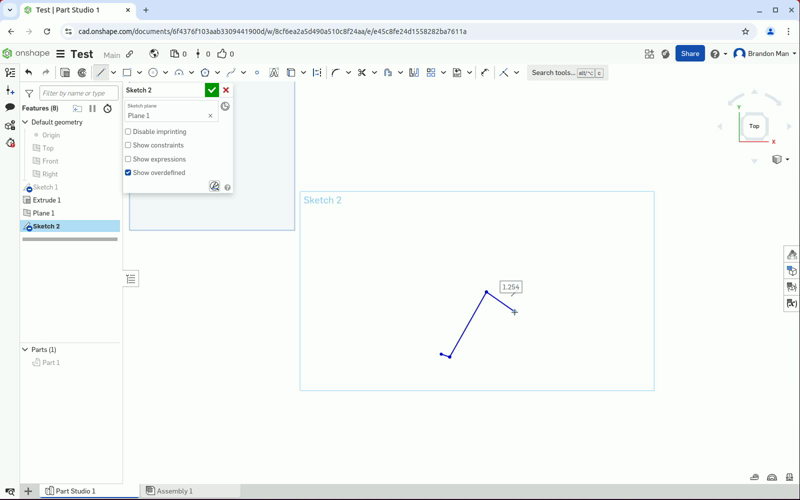
scroll(-6)
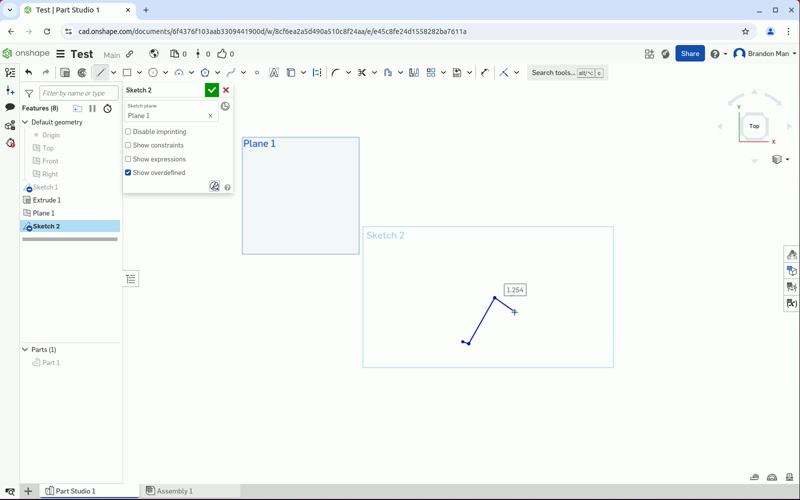
scroll(-6)
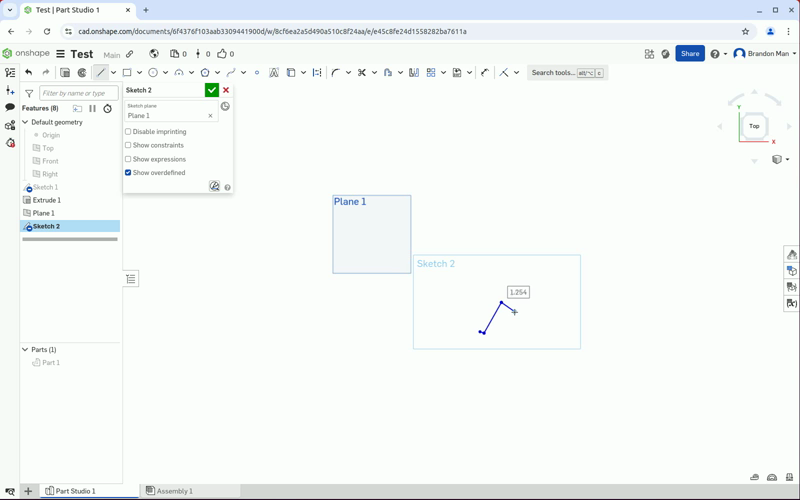
scroll(-6)
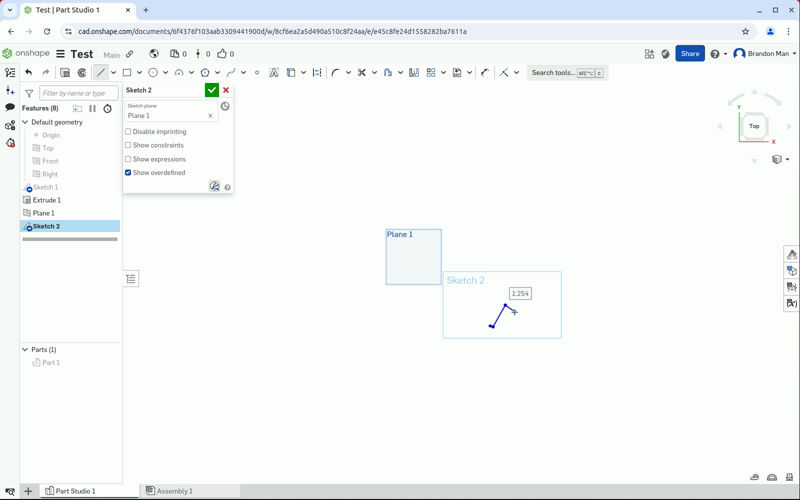
scroll(-6)
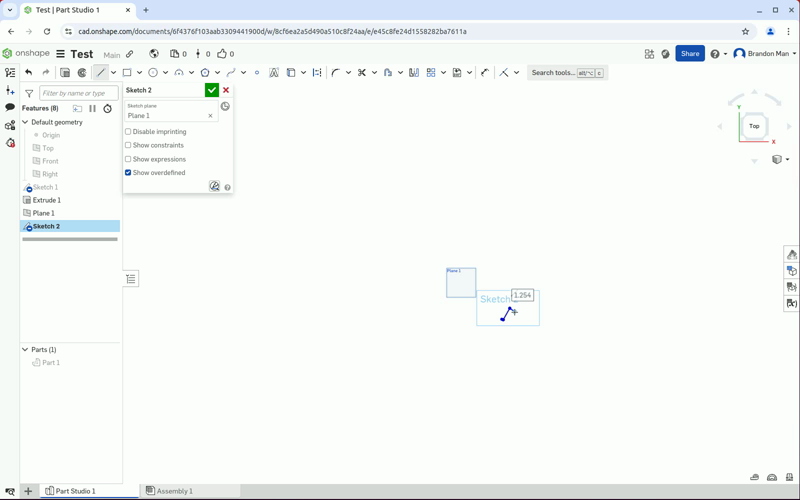
key_up(shift)
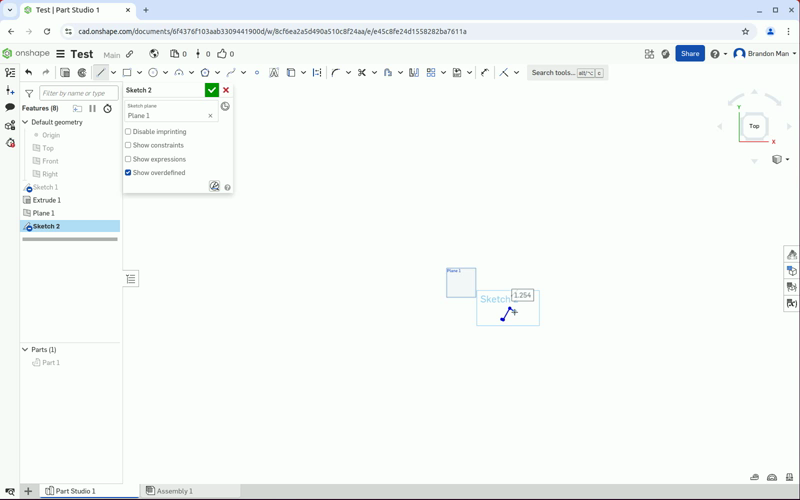
key_down(shift)
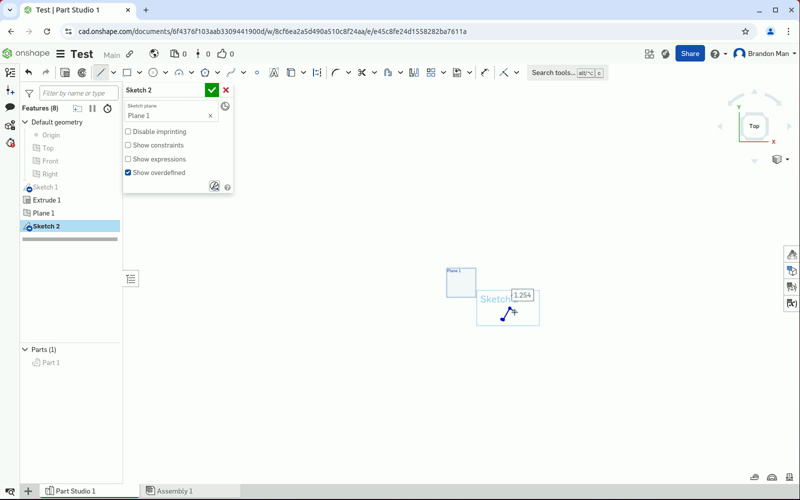
mouse_move(544, 311)
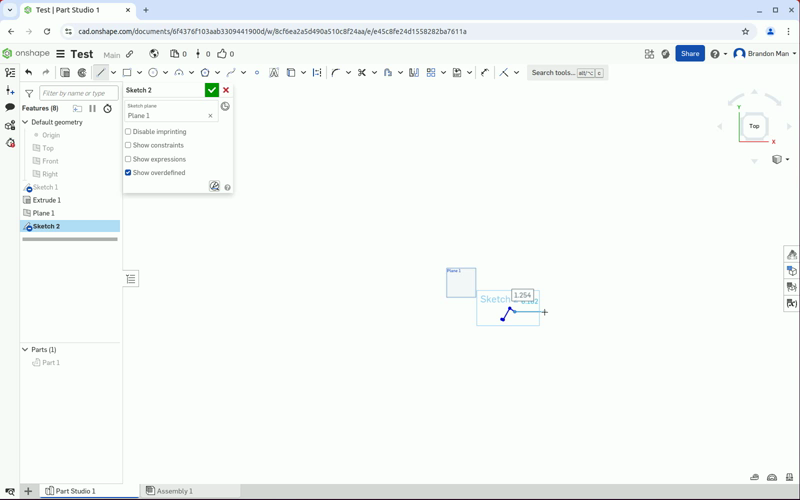
mouse_move(524, 295)
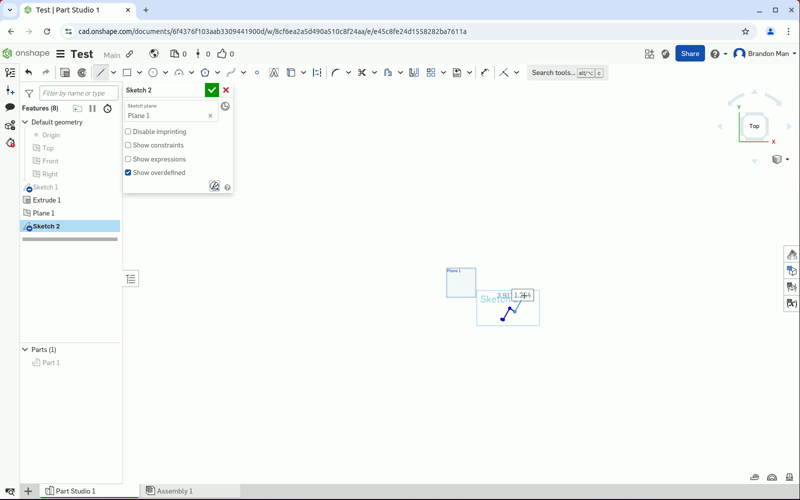
click(524, 295)
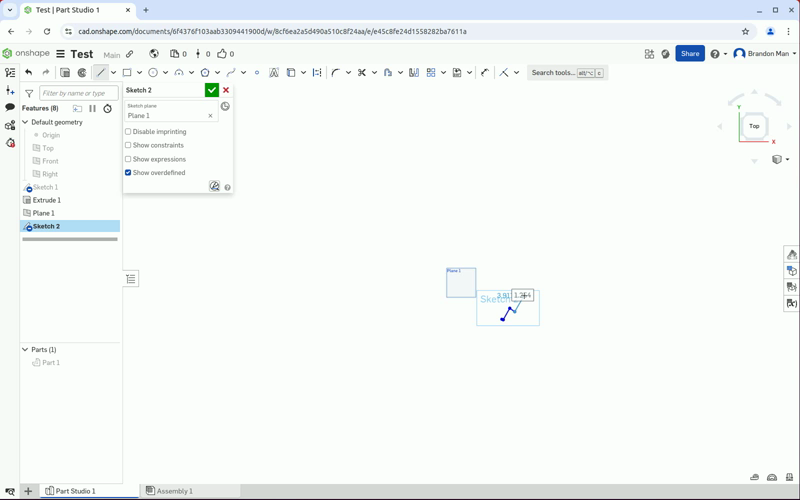
key_up(shift)
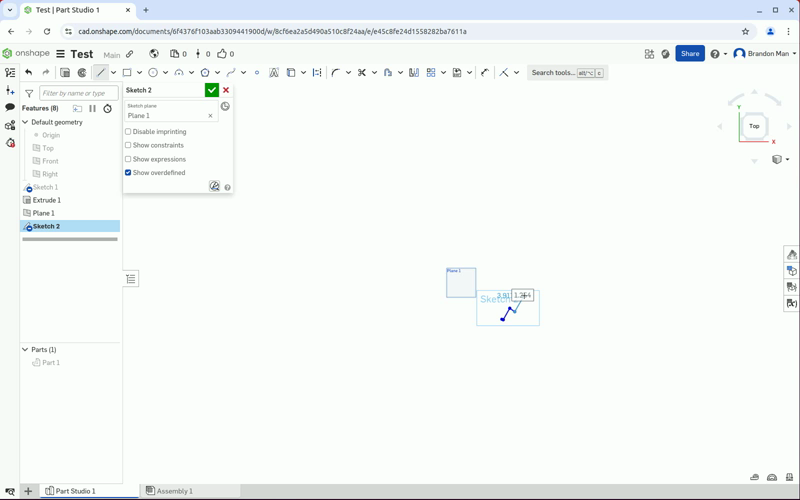
key_down(shift)
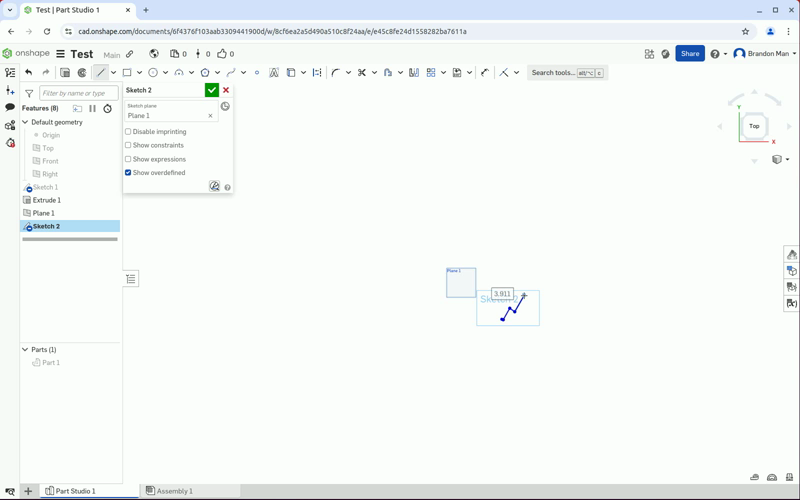
mouse_move(554, 295)
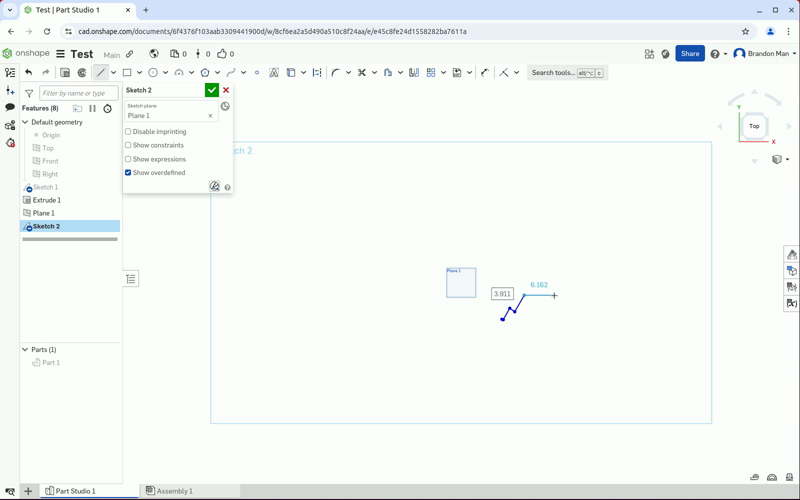
mouse_move(526, 296)
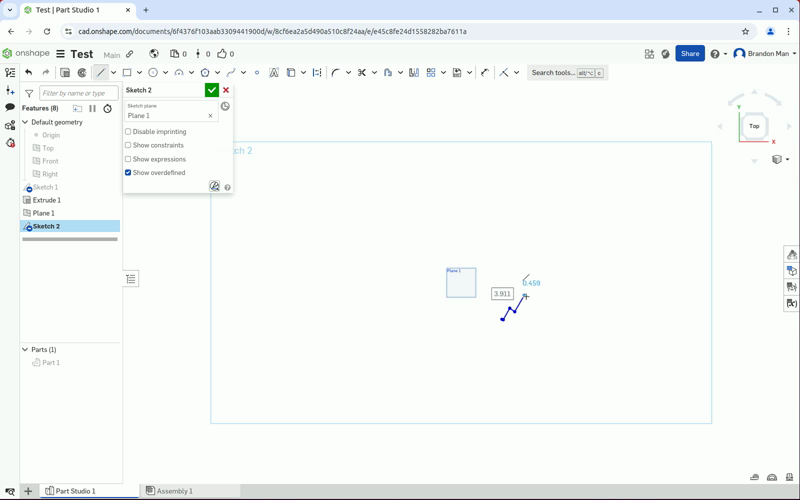
scroll(6)
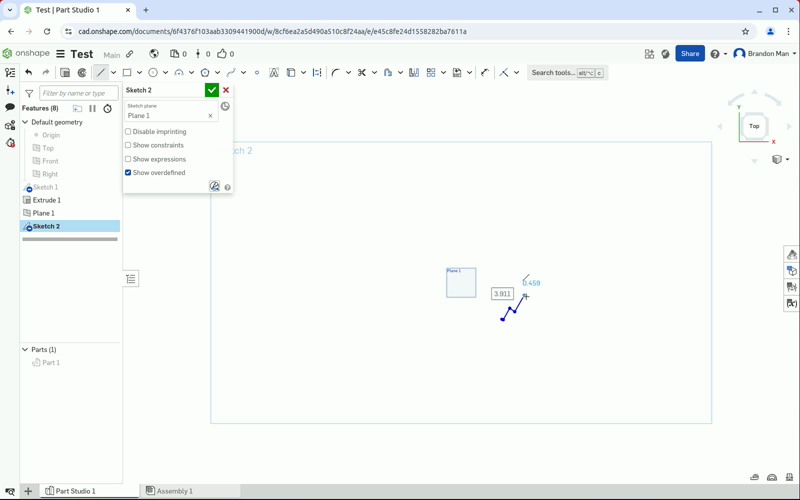
scroll(6)
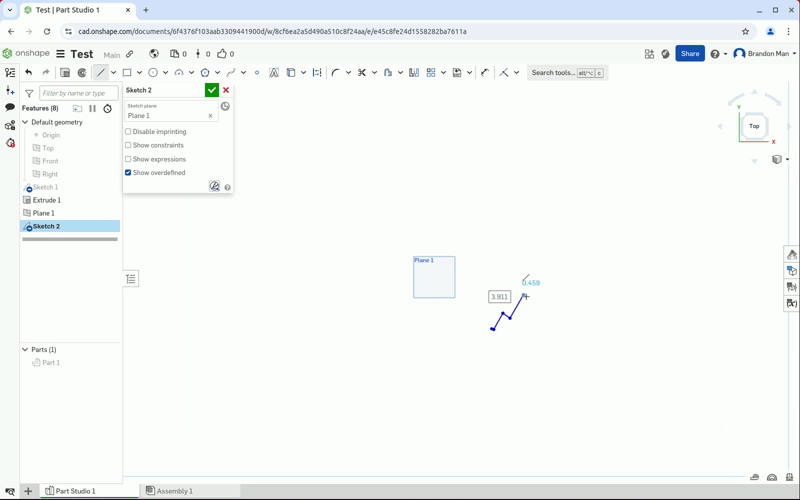
scroll(6)
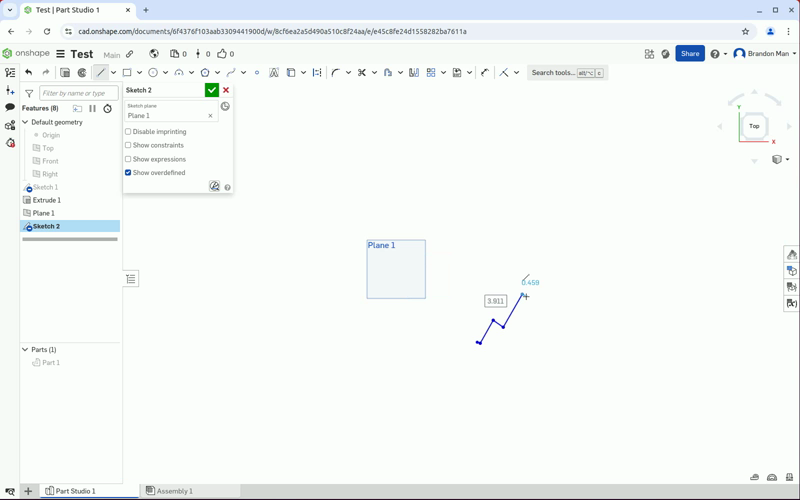
scroll(6)
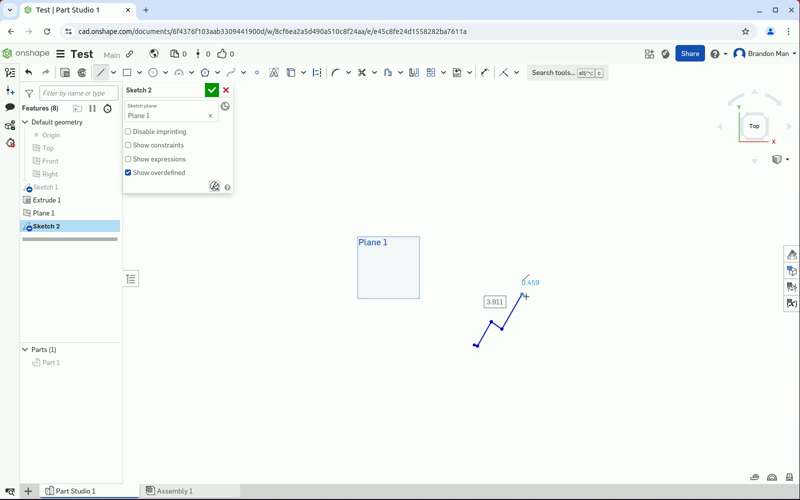
scroll(6)
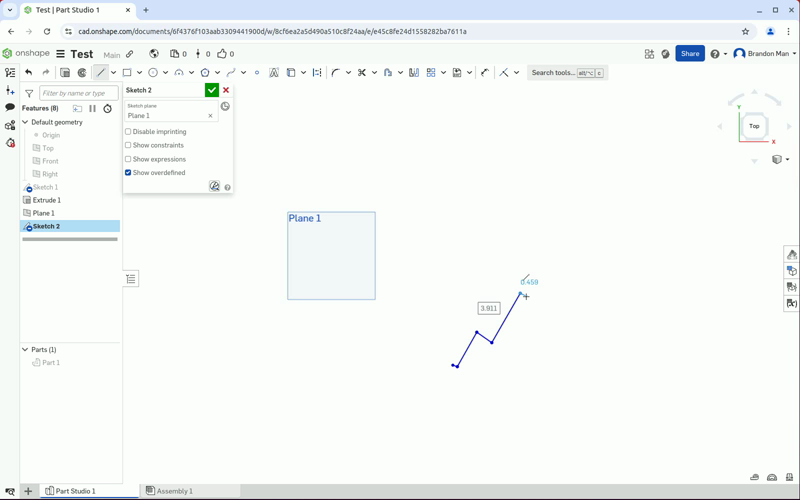
scroll(6)
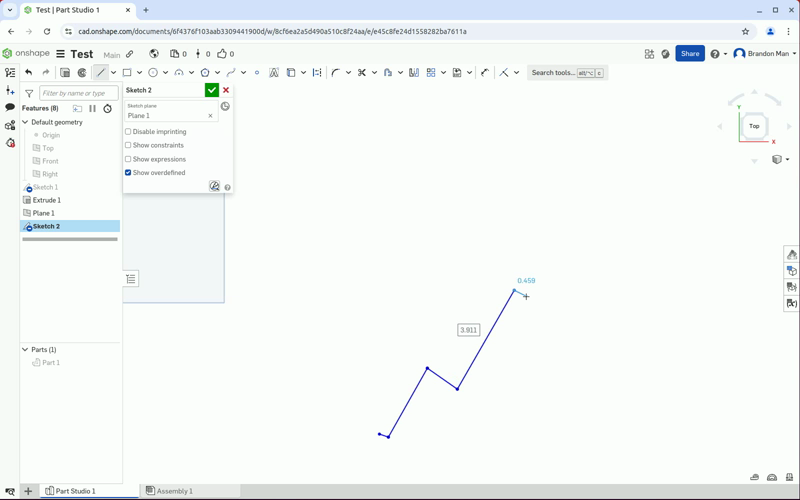
scroll(6)
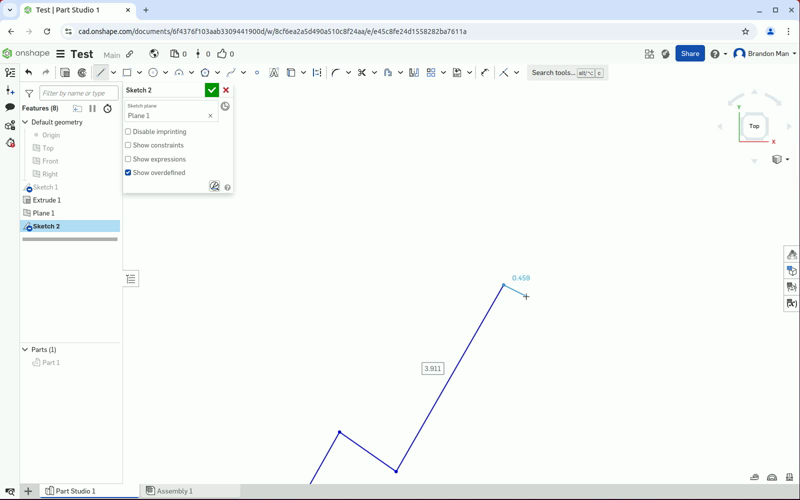
click(526, 296)
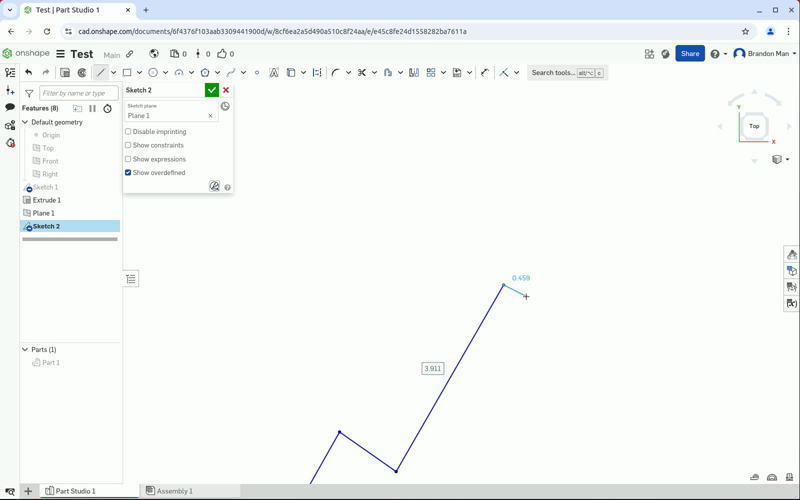
scroll(-6)
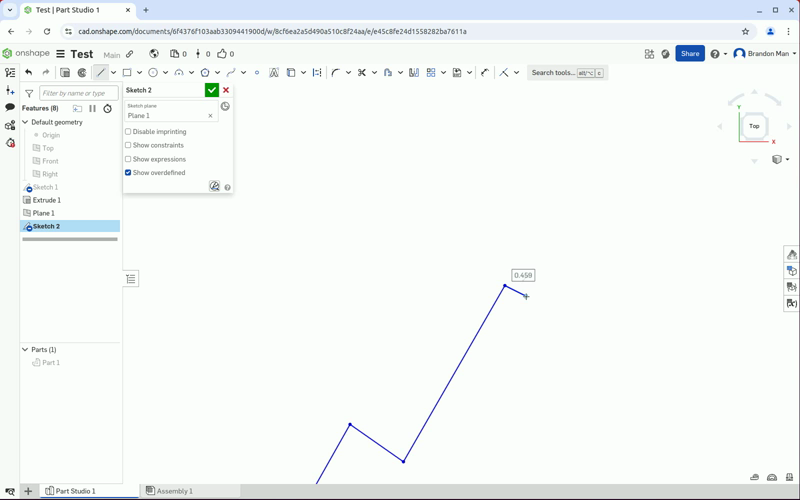
scroll(-6)
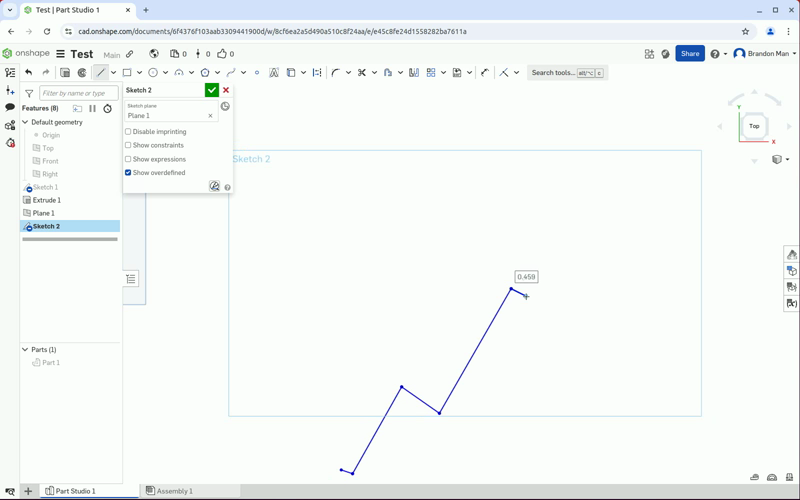
scroll(-6)
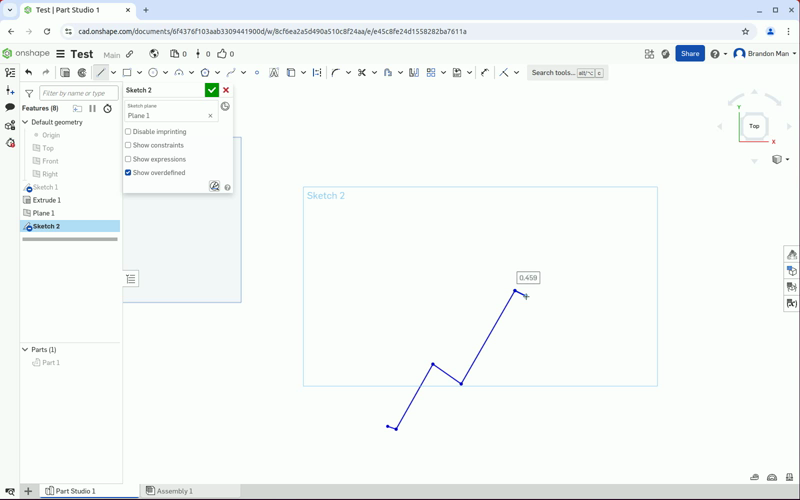
scroll(-6)
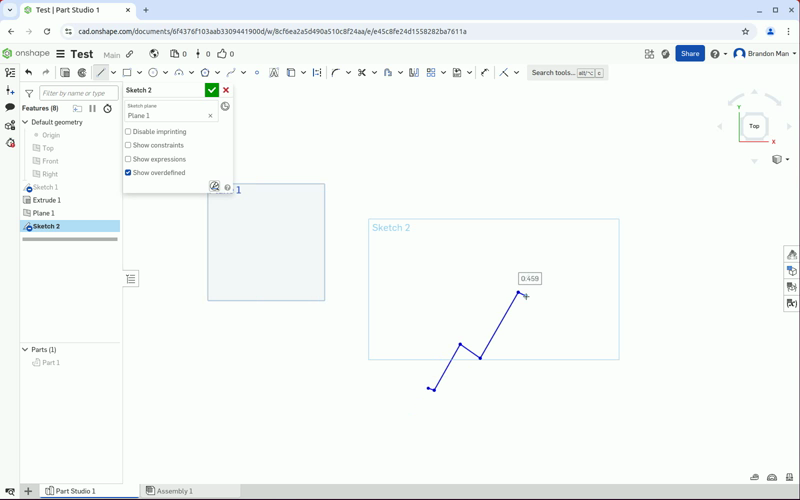
scroll(-6)
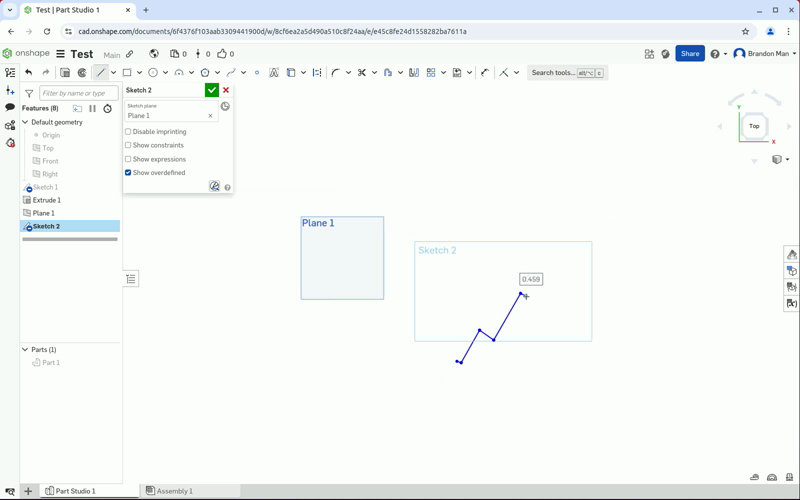
scroll(-6)
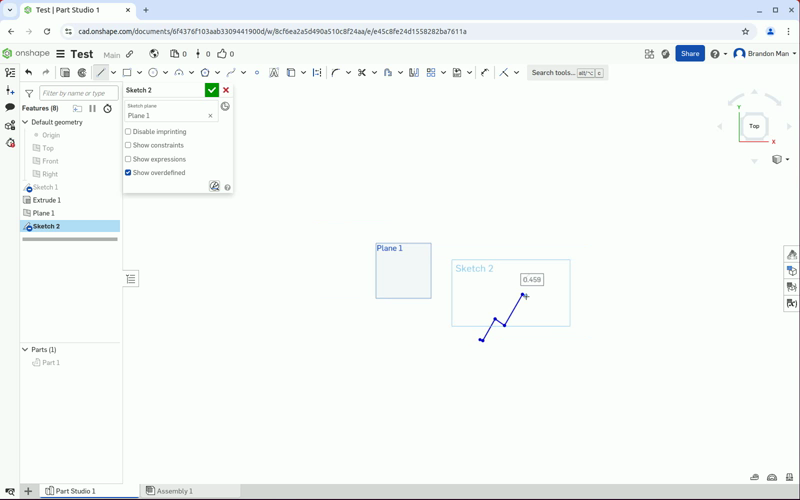
scroll(-6)
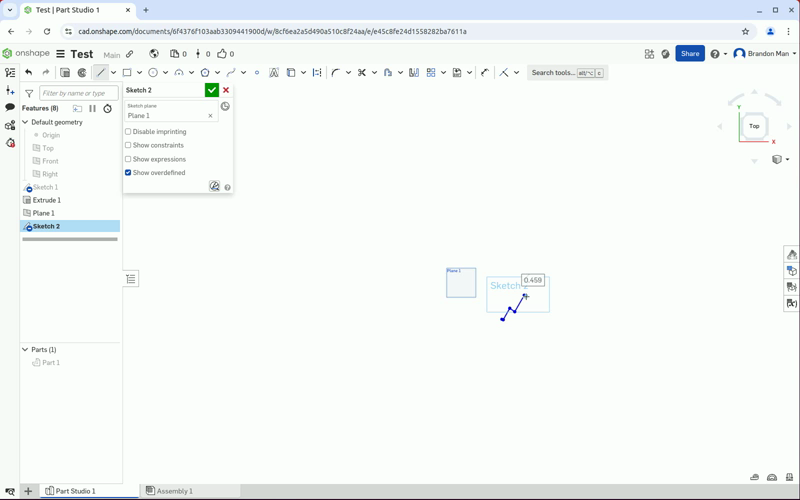
key_up(shift)
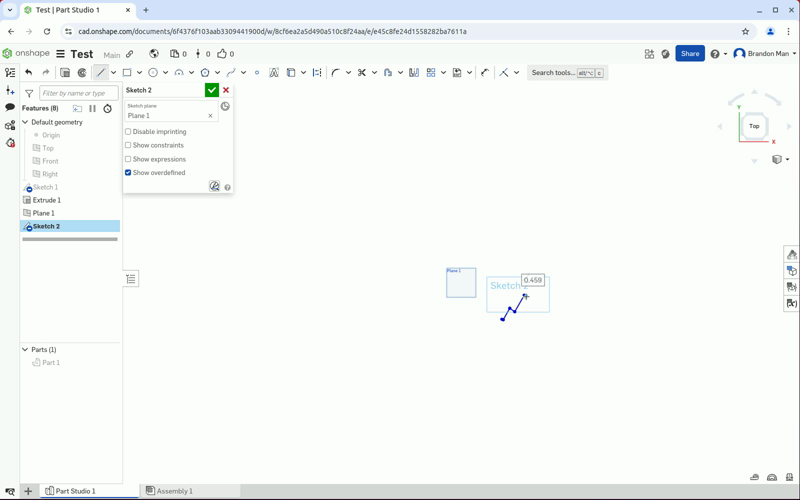
key_down(shift)
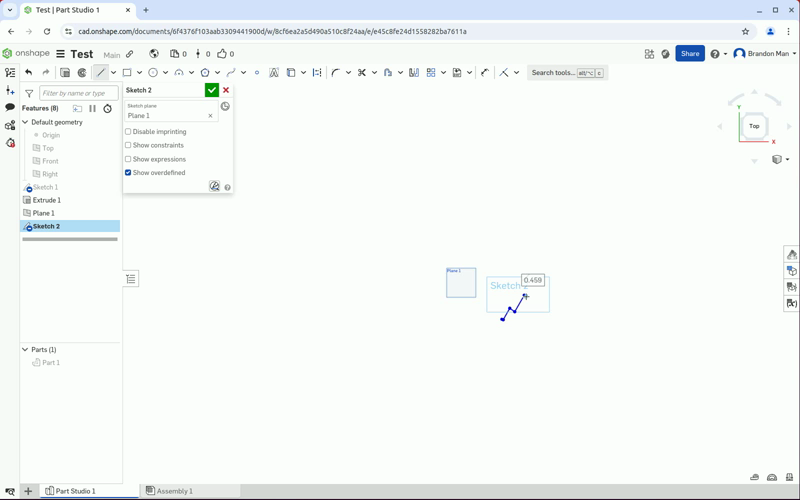
mouse_move(556, 296)
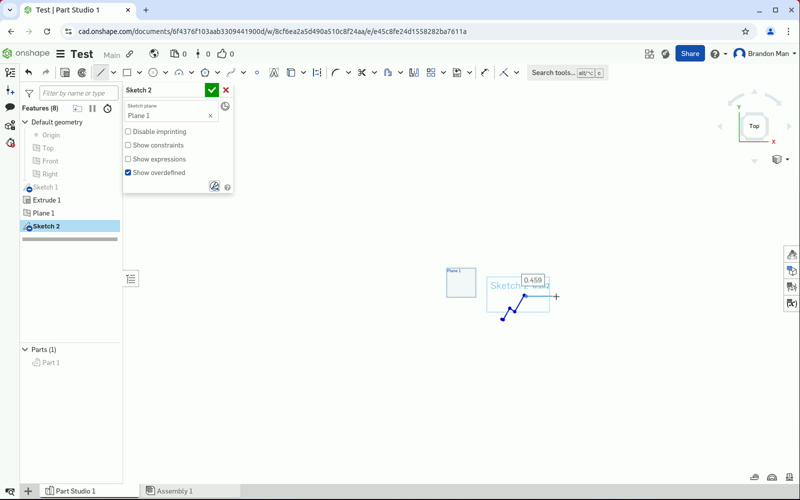
mouse_move(526, 290)
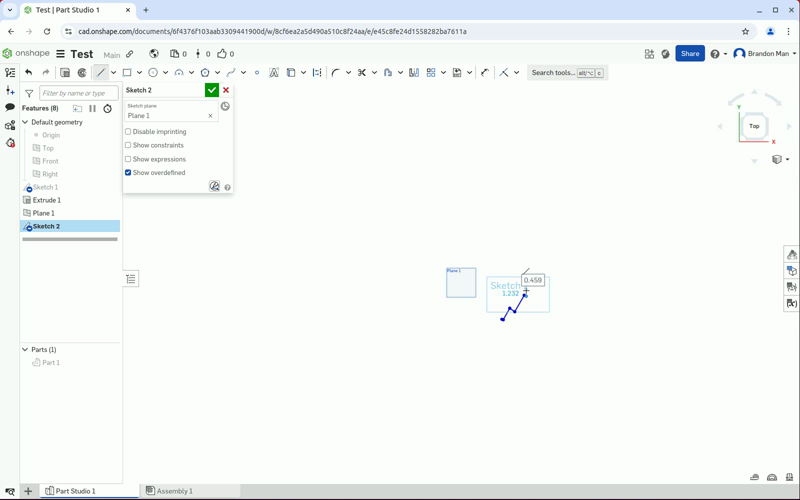
scroll(6)
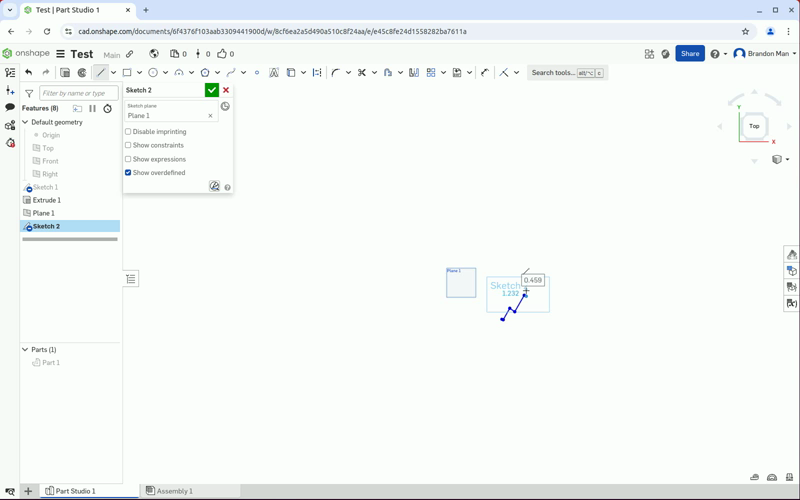
scroll(6)
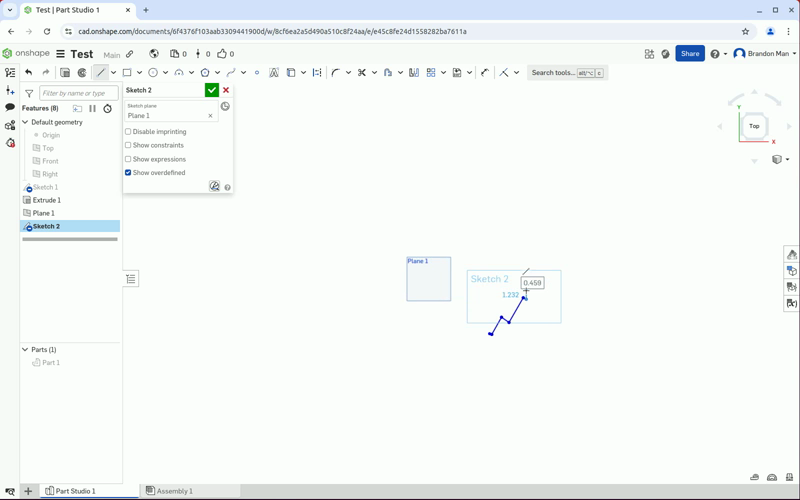
scroll(6)
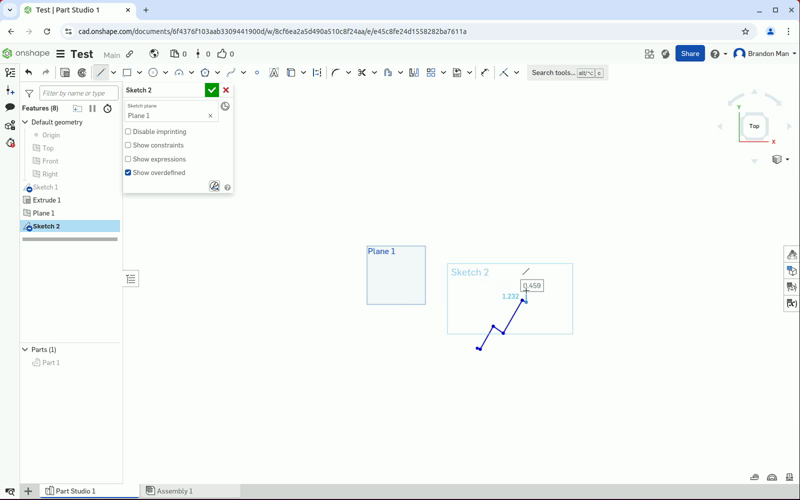
scroll(6)
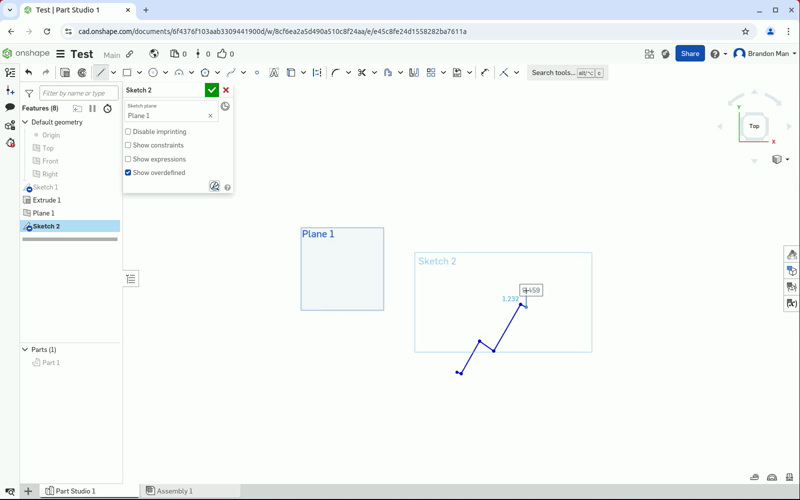
scroll(6)
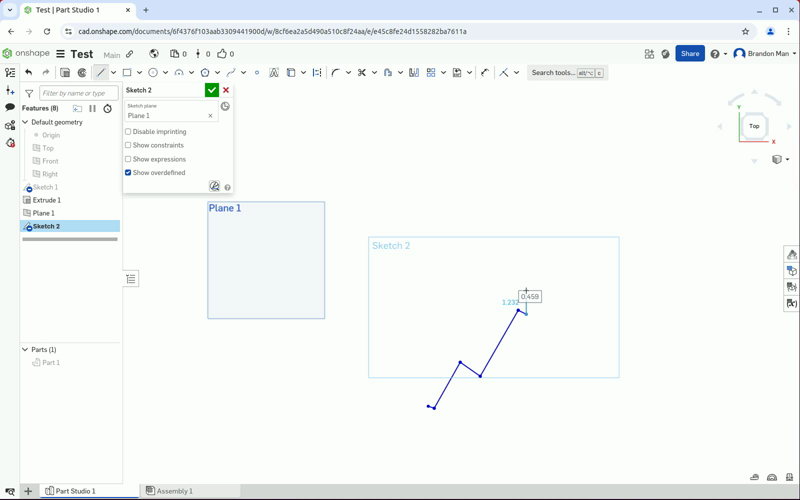
scroll(6)
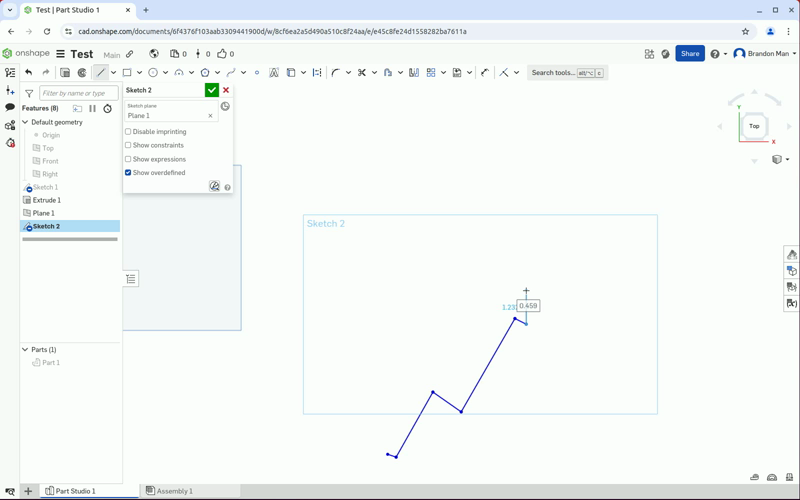
scroll(6)
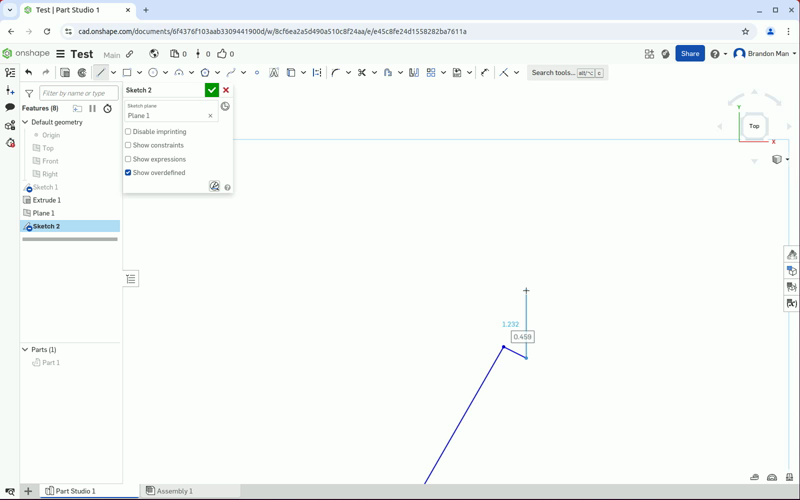
click(526, 290)
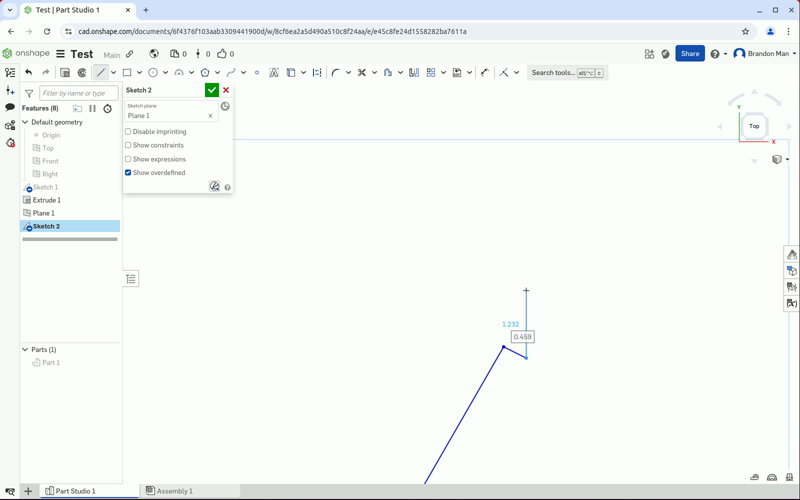
scroll(-6)
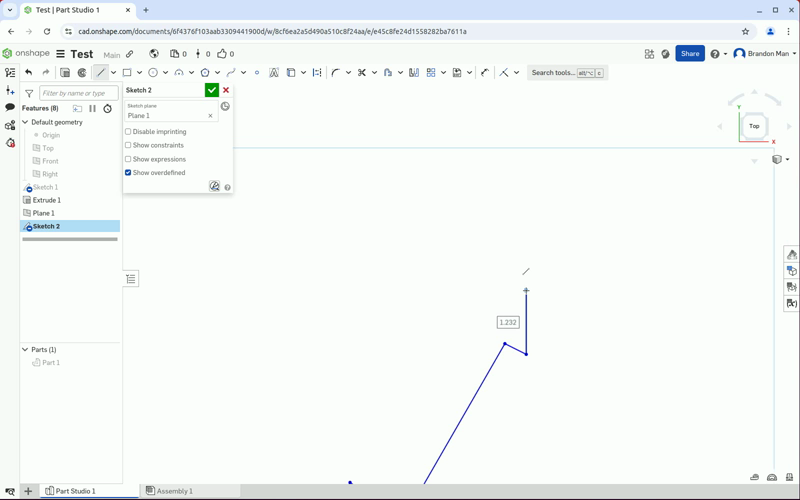
scroll(-6)
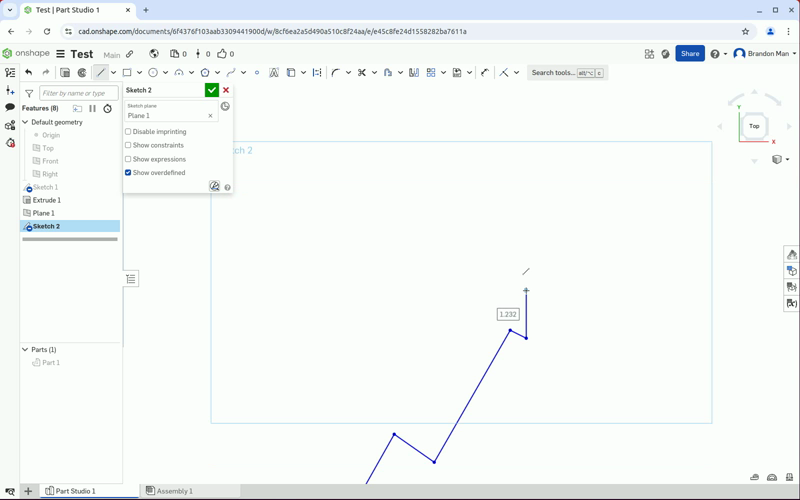
scroll(-6)
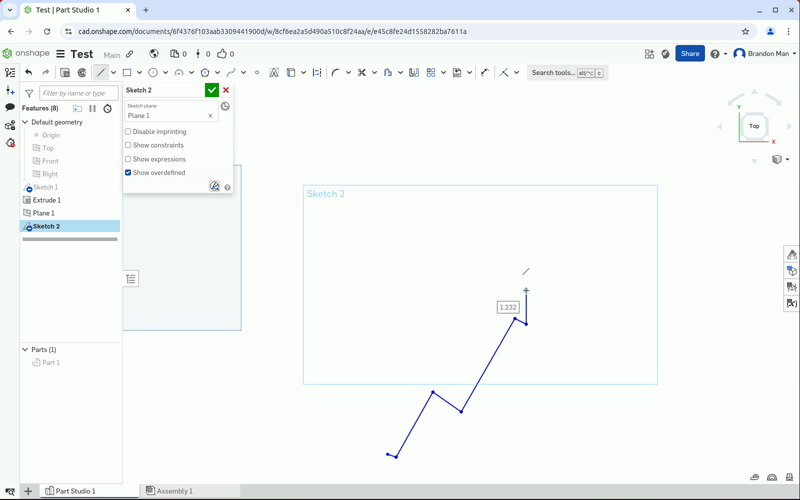
scroll(-6)
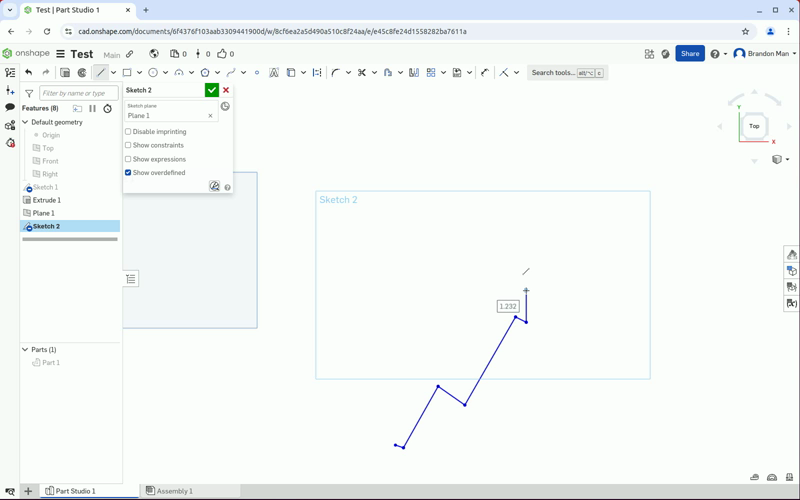
scroll(-6)
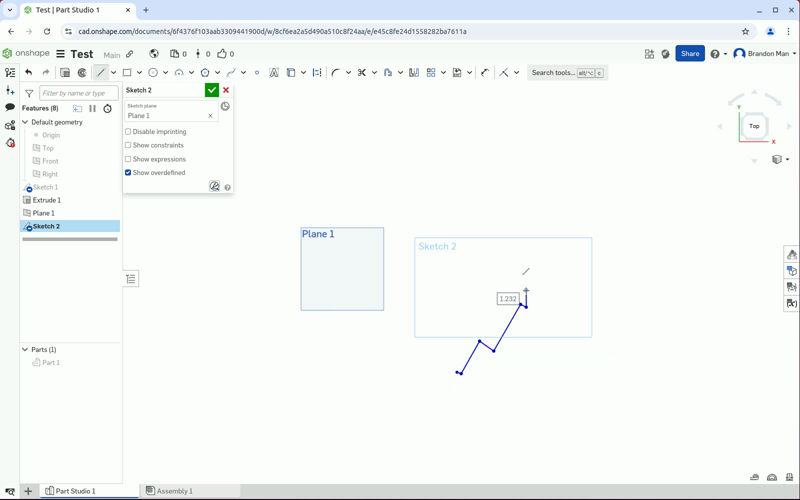
scroll(-6)
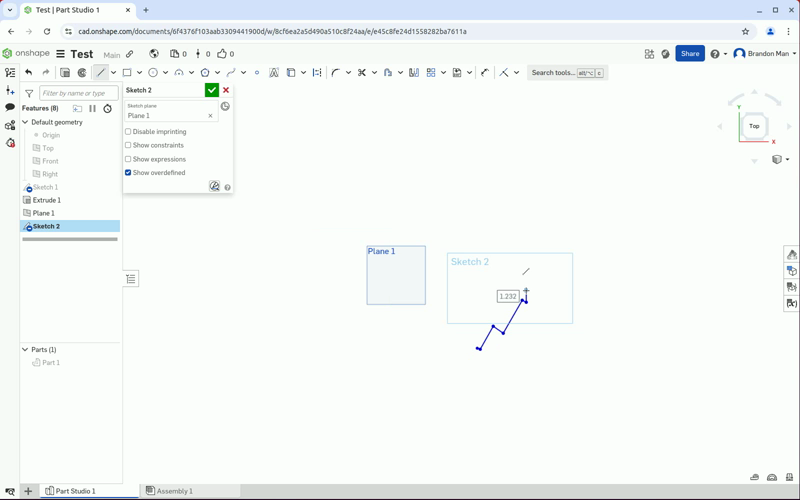
scroll(-6)
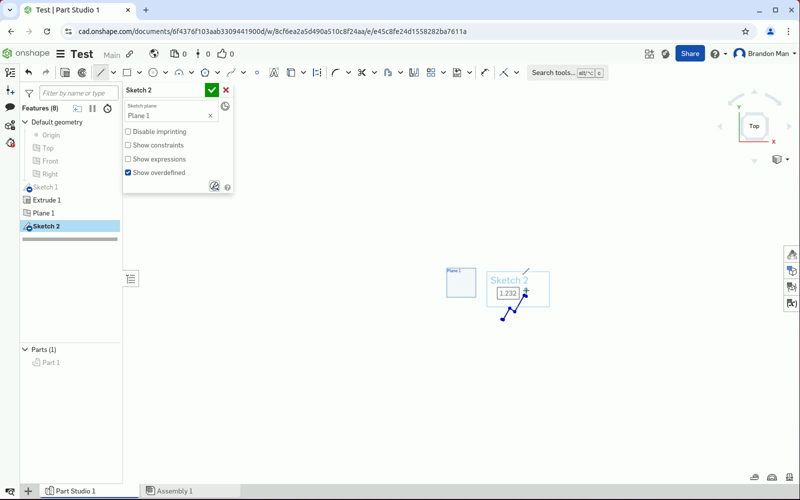
key_up(shift)
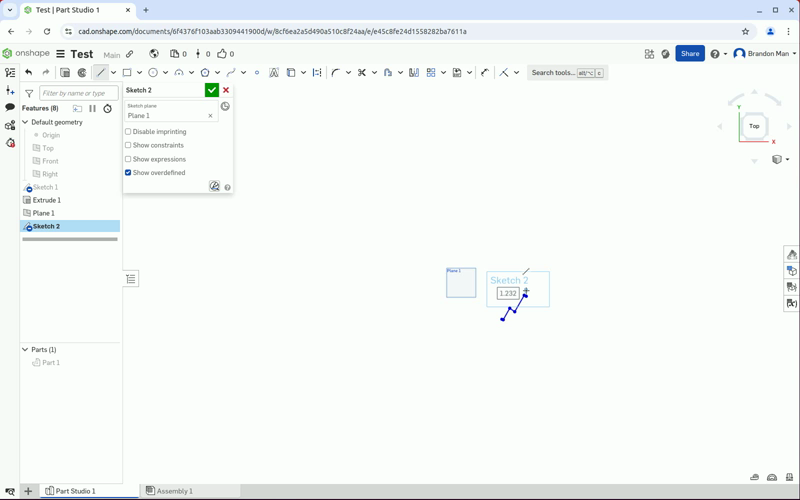
key_down(shift)
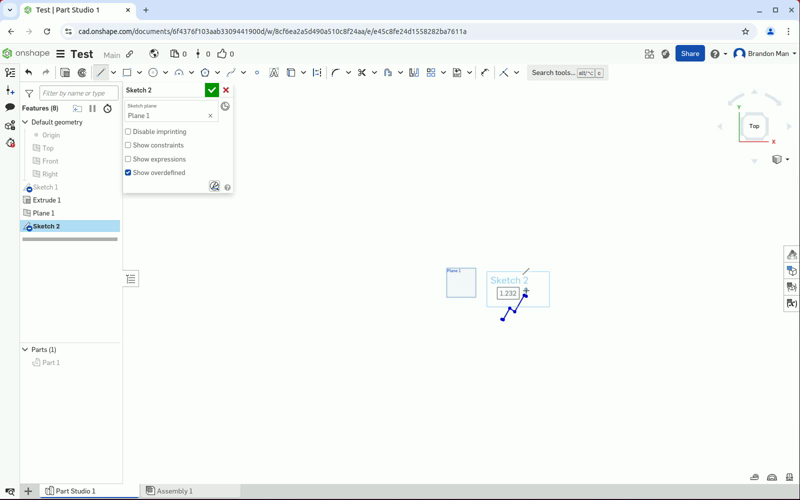
mouse_move(556, 290)
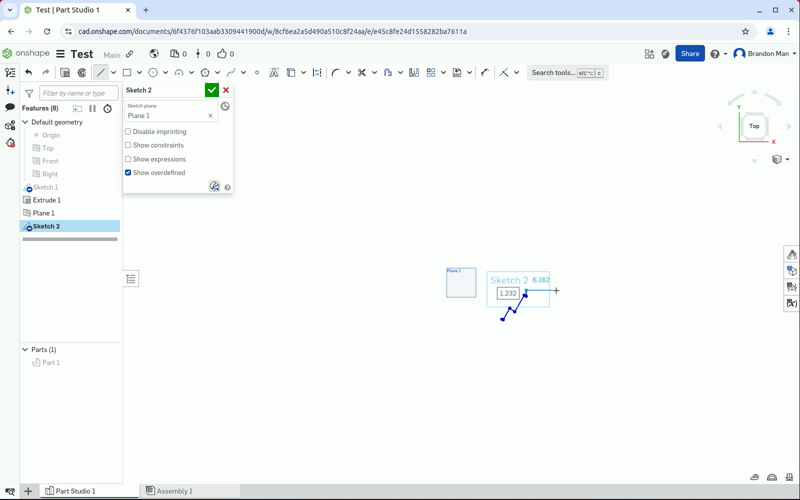
mouse_move(521, 293)
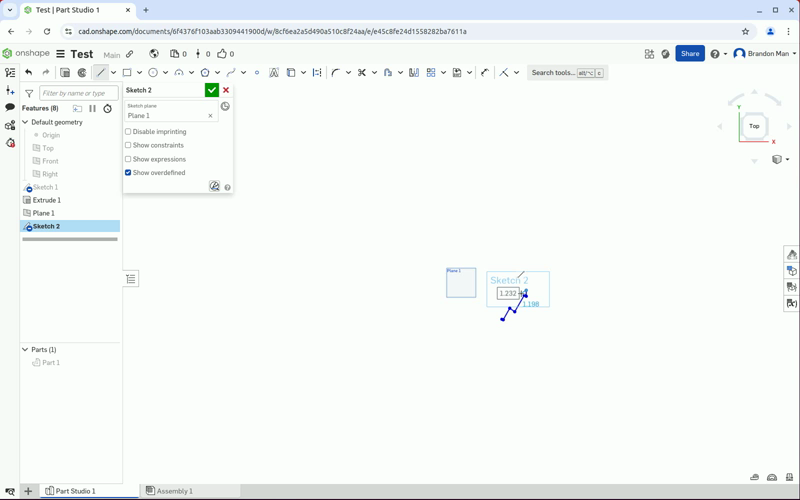
scroll(6)
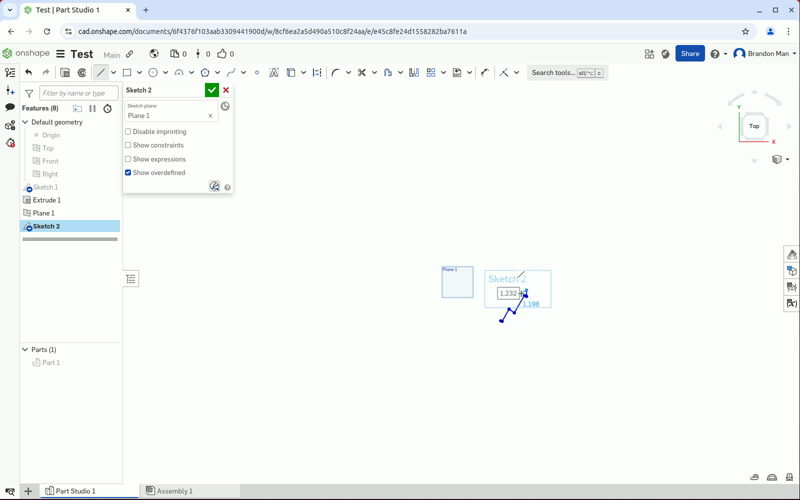
scroll(6)
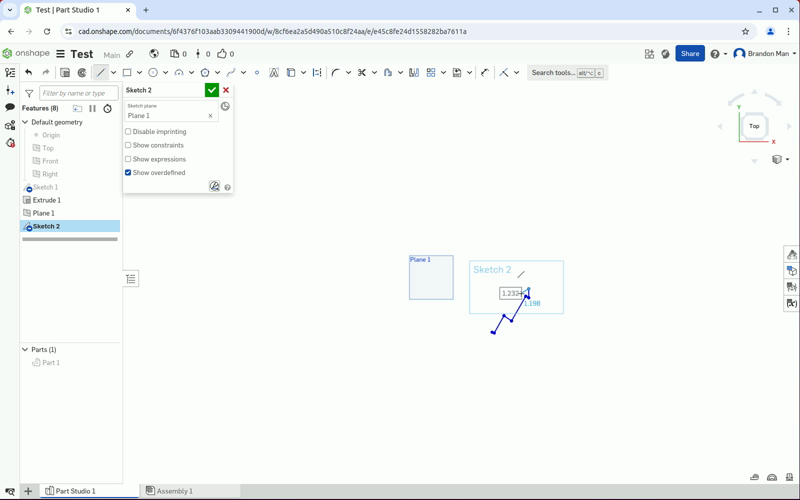
scroll(6)
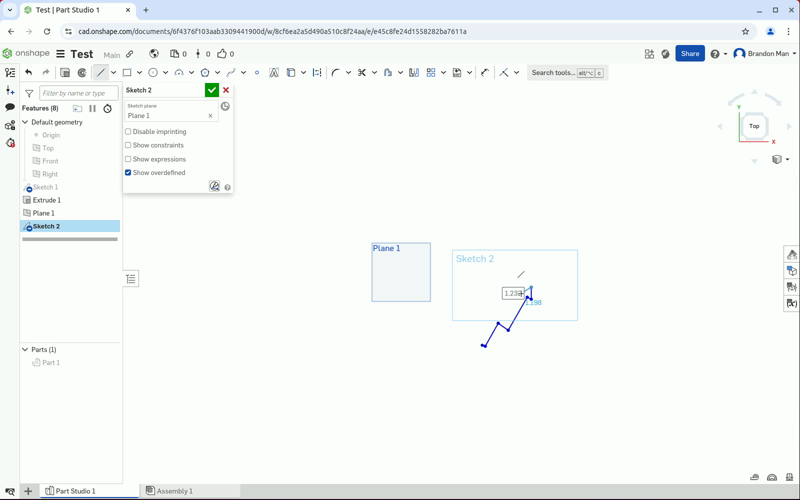
scroll(6)
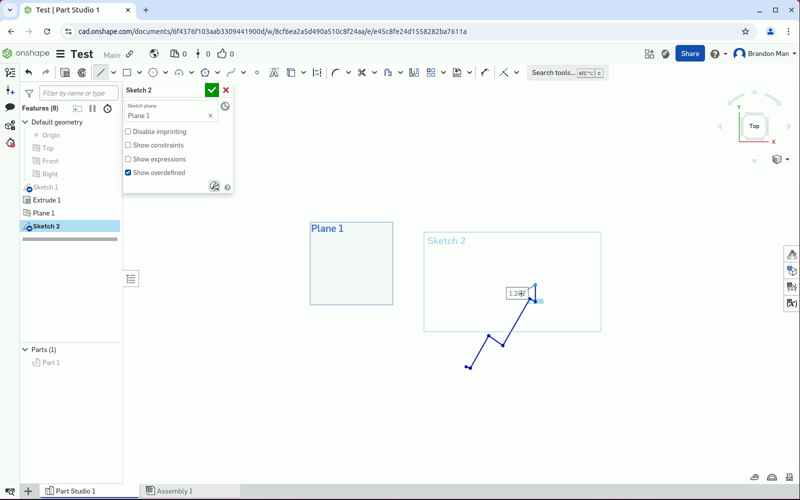
scroll(6)
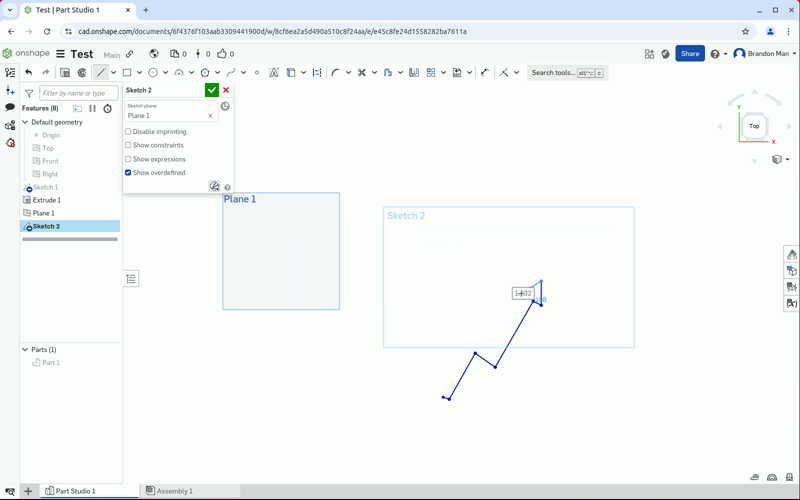
scroll(6)
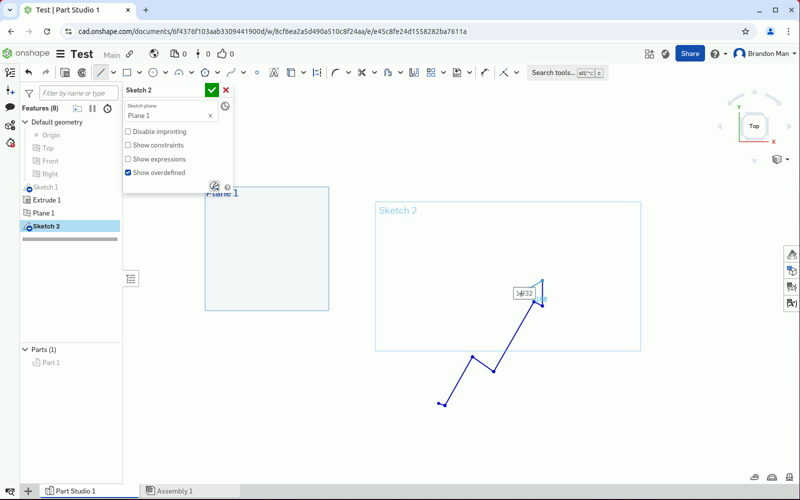
scroll(6)
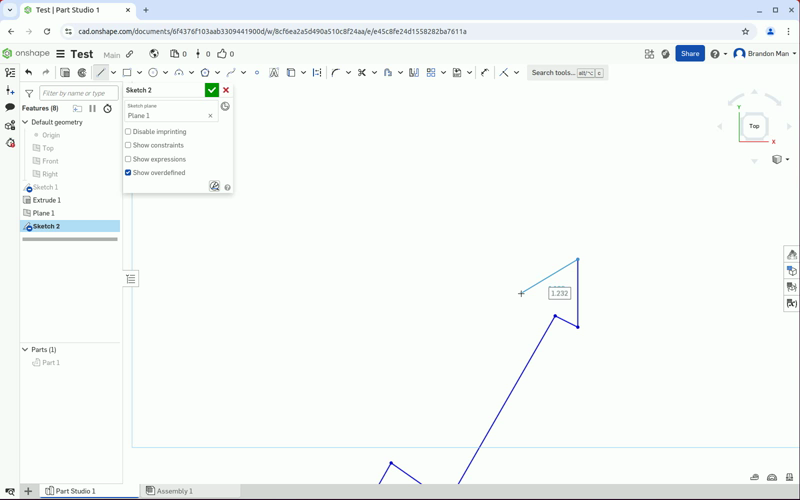
click(521, 293)
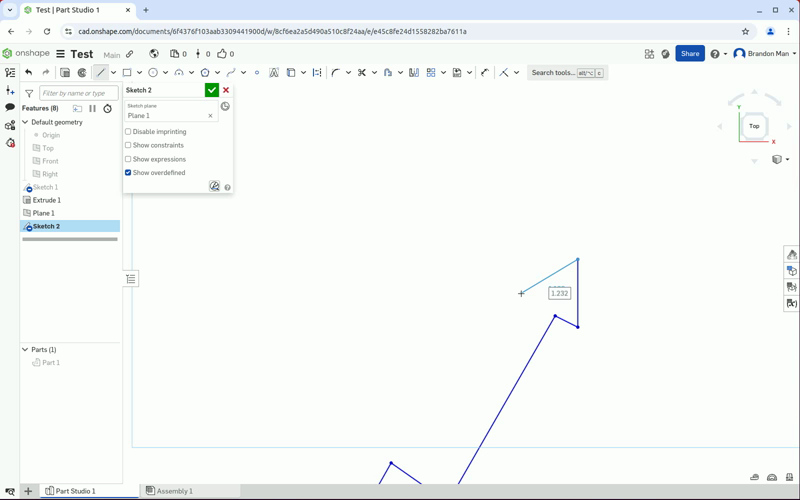
scroll(-6)
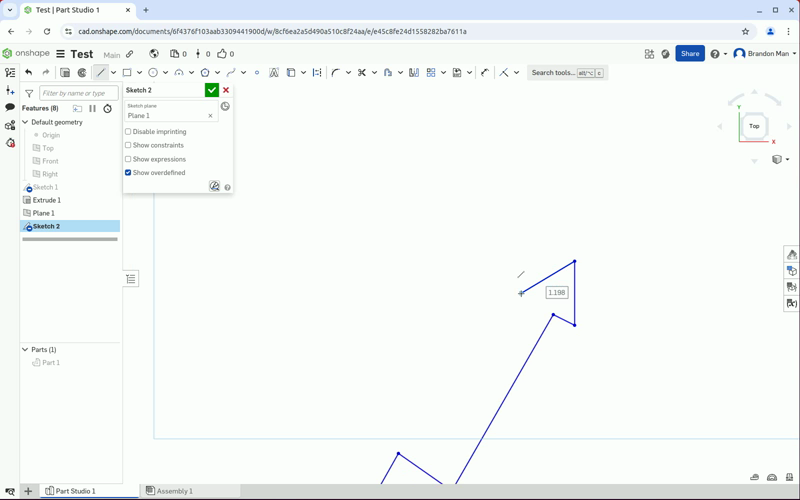
scroll(-6)
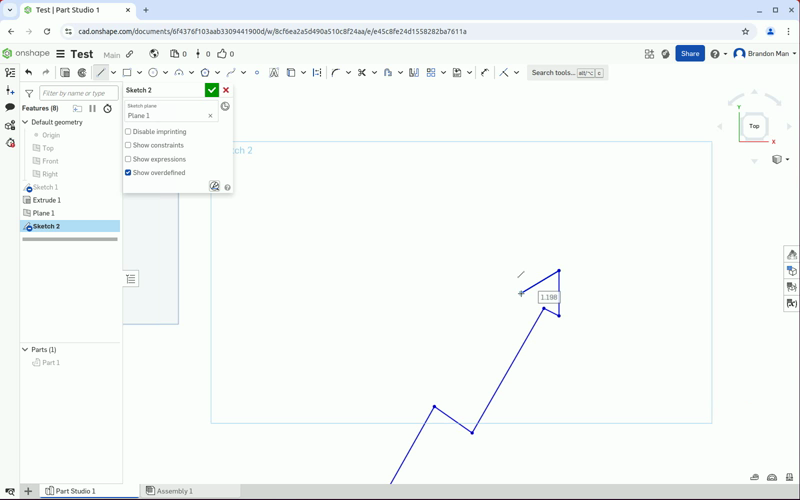
scroll(-6)
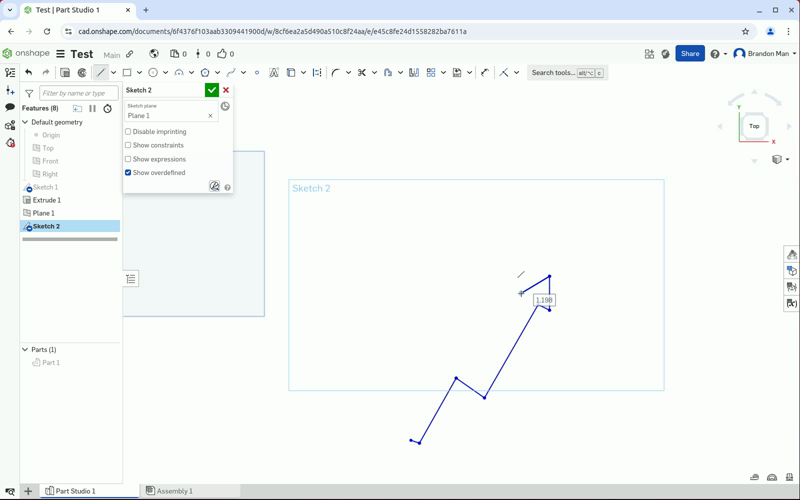
scroll(-6)
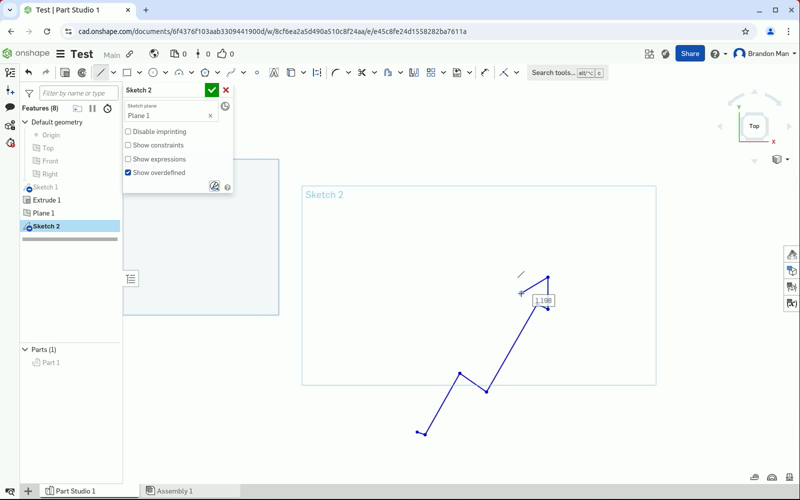
scroll(-6)
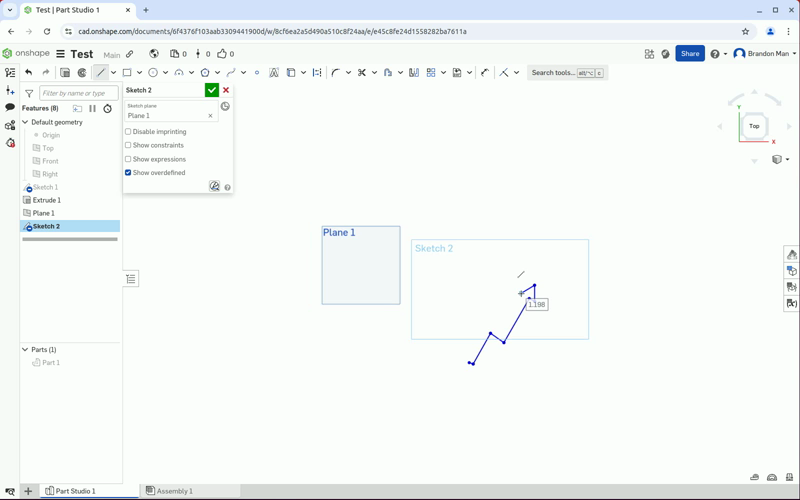
scroll(-6)
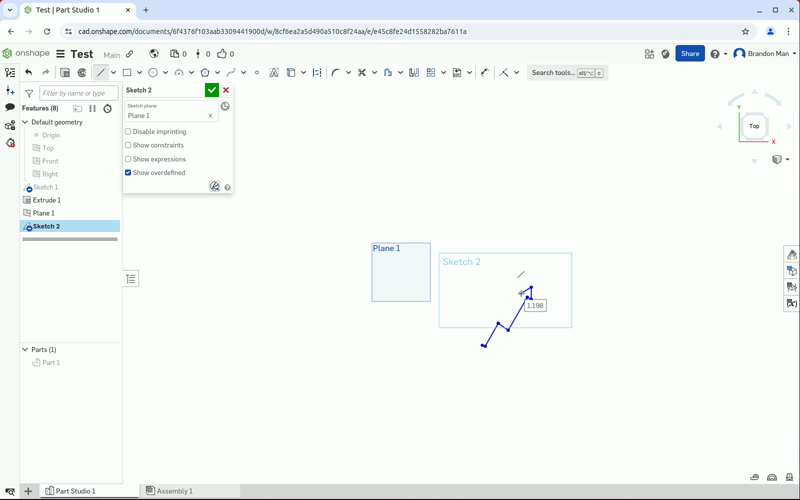
scroll(-6)
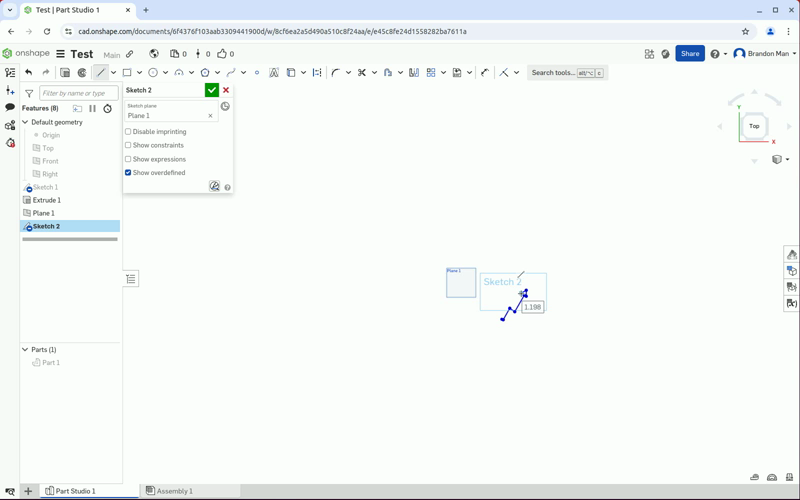
key_up(shift)
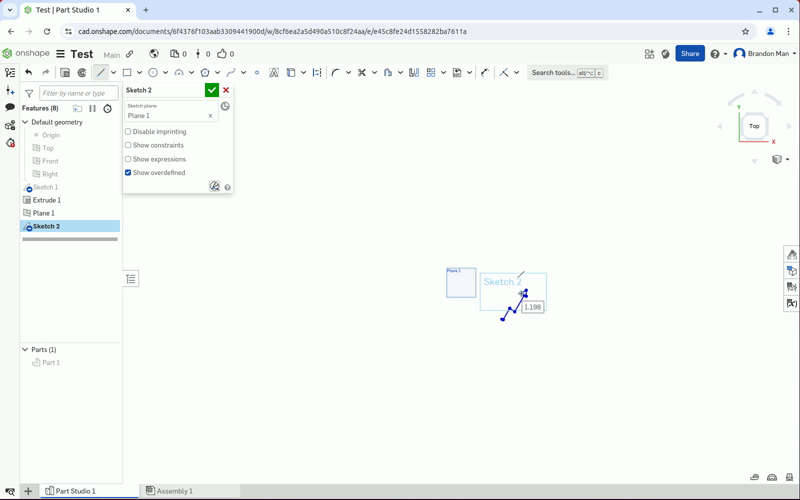
key_down(shift)
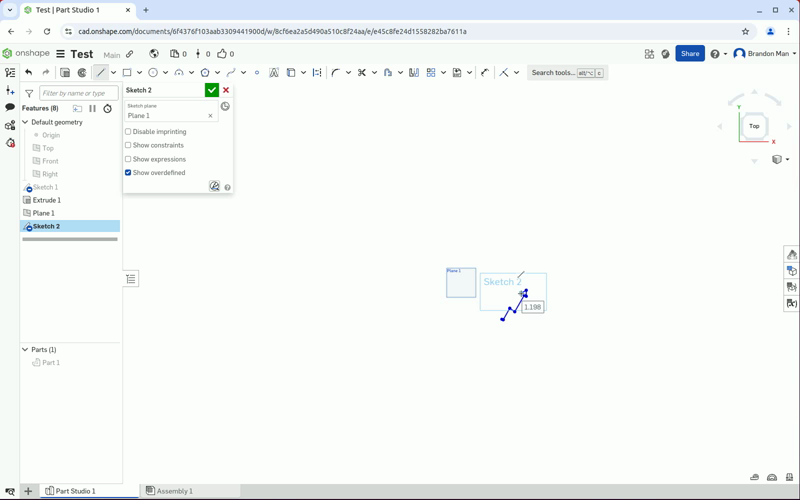
mouse_move(551, 293)
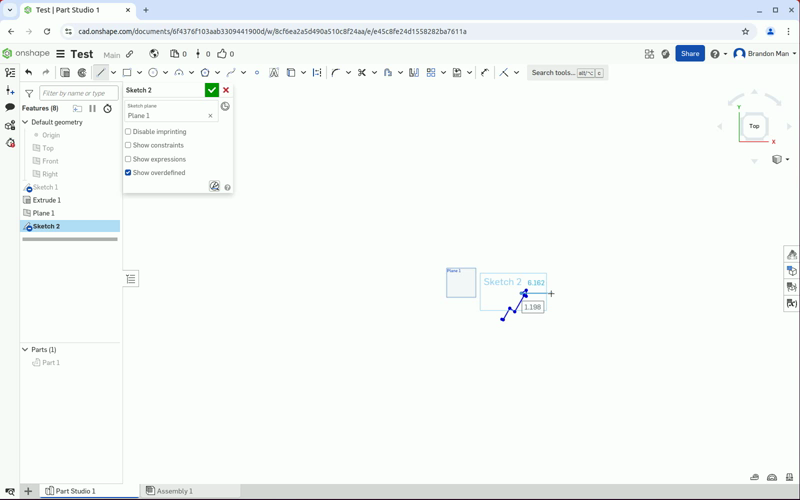
mouse_move(522, 294)
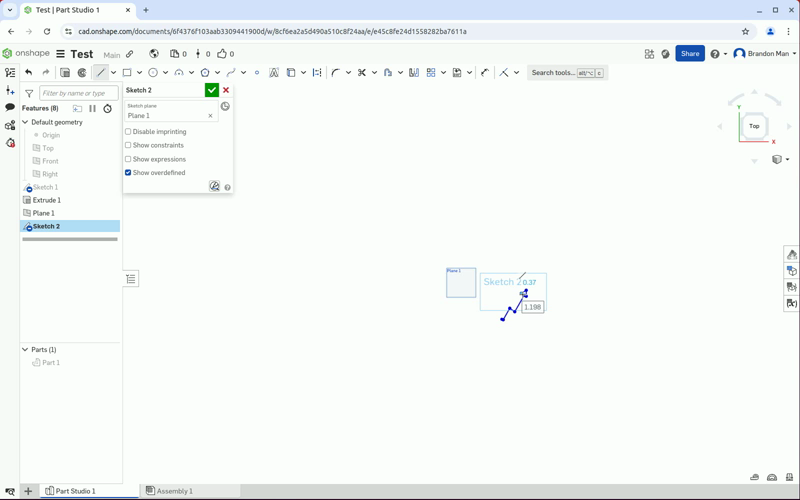
scroll(6)
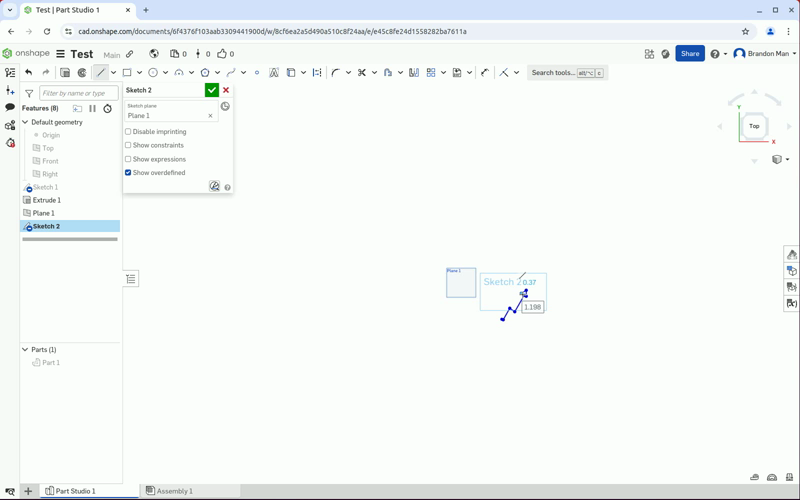
scroll(6)
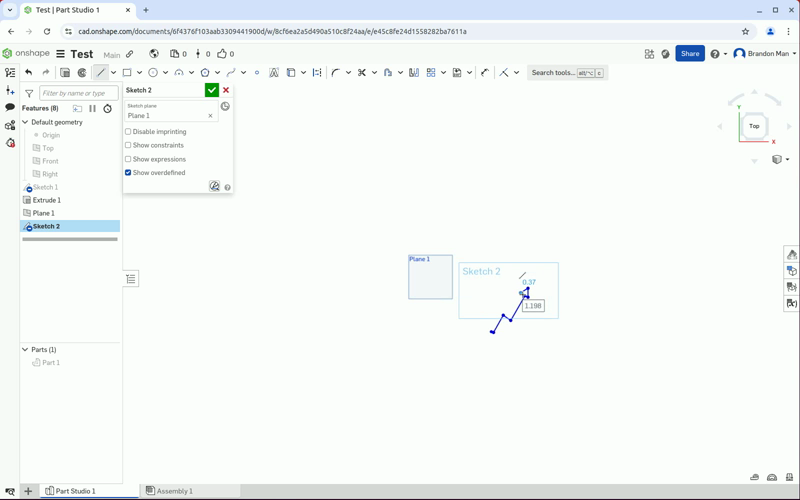
scroll(6)
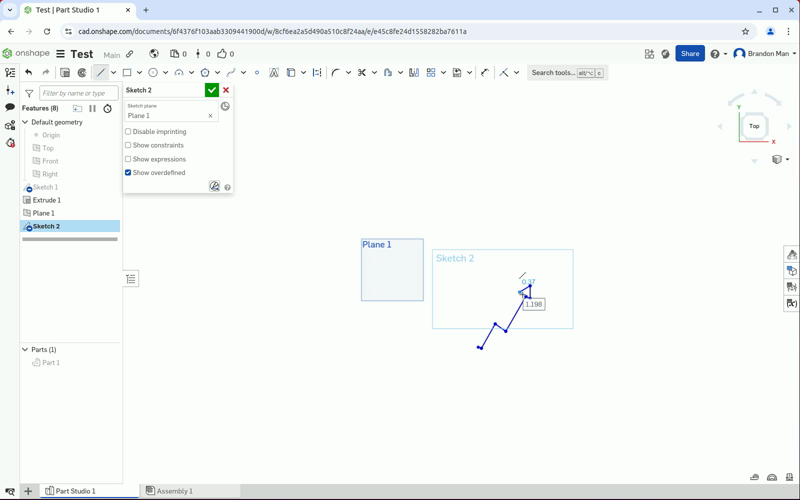
scroll(6)
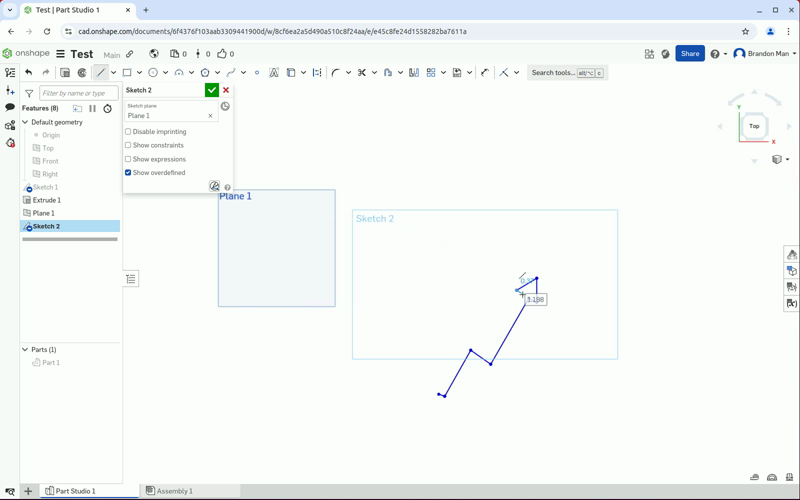
scroll(6)
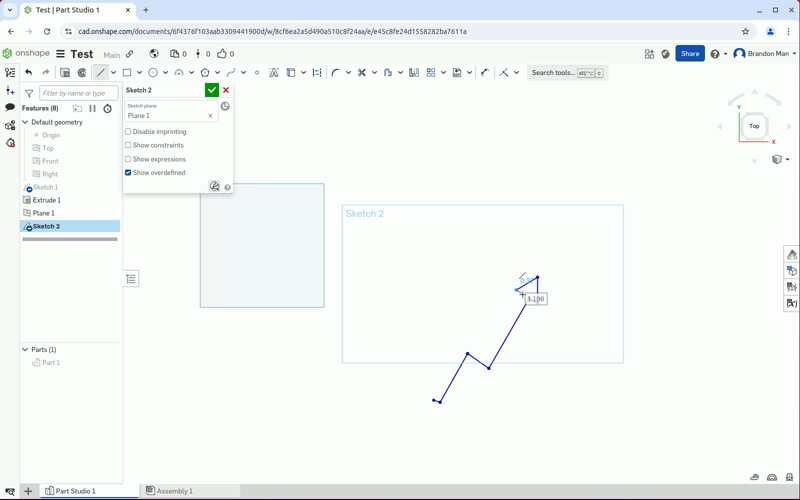
scroll(6)
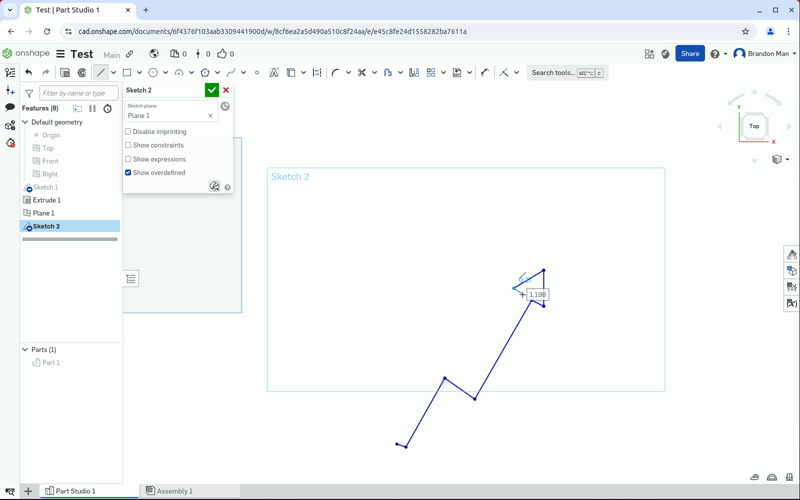
scroll(6)
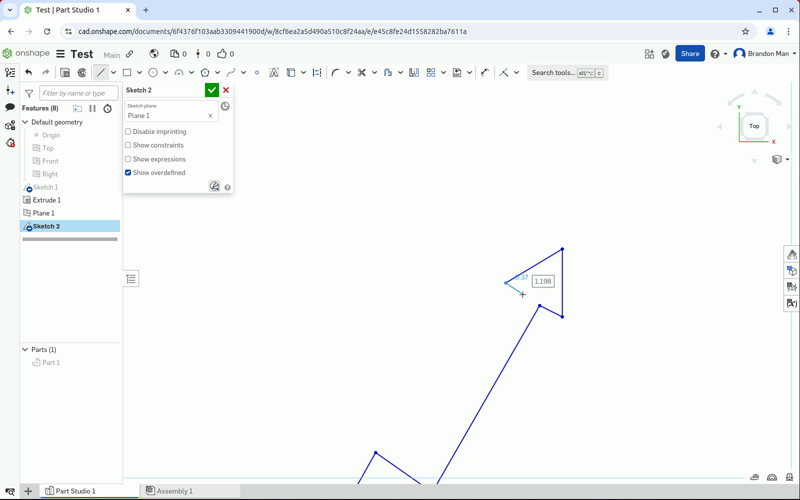
click(522, 294)
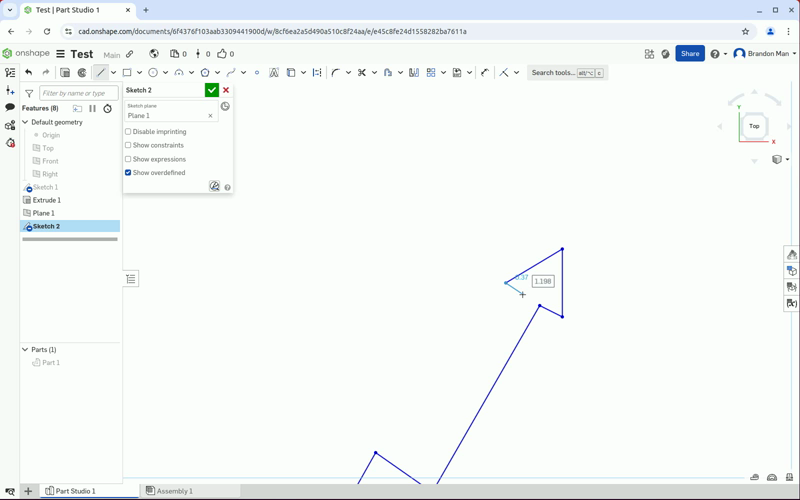
scroll(-6)
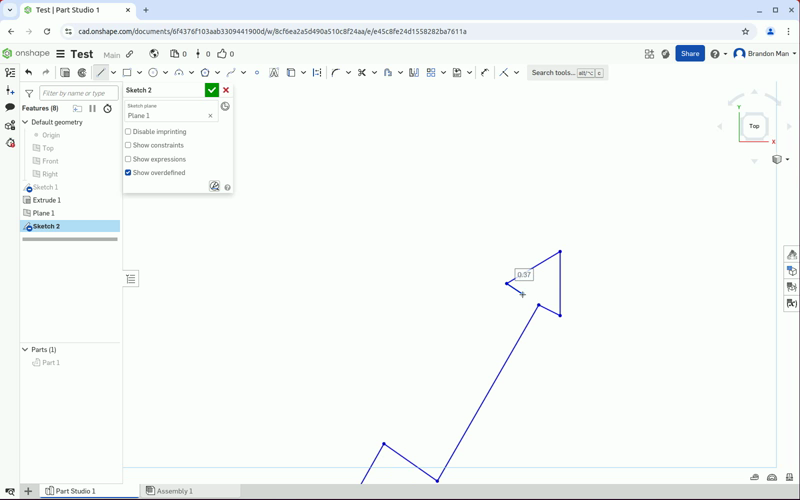
scroll(-6)
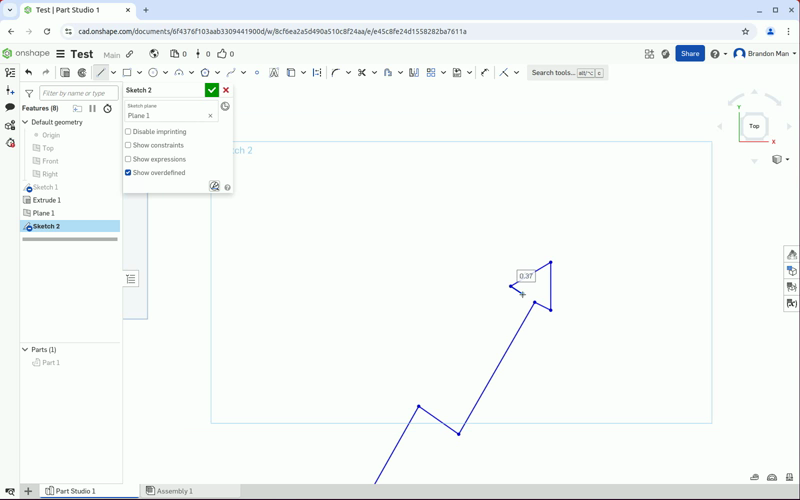
scroll(-6)
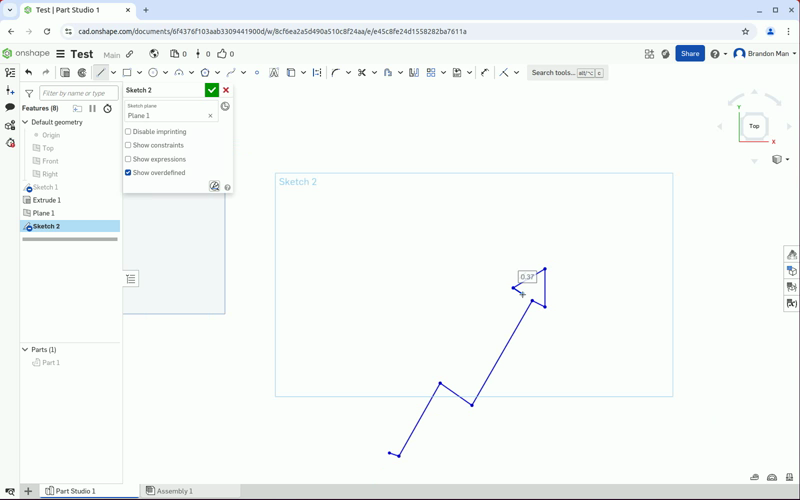
scroll(-6)
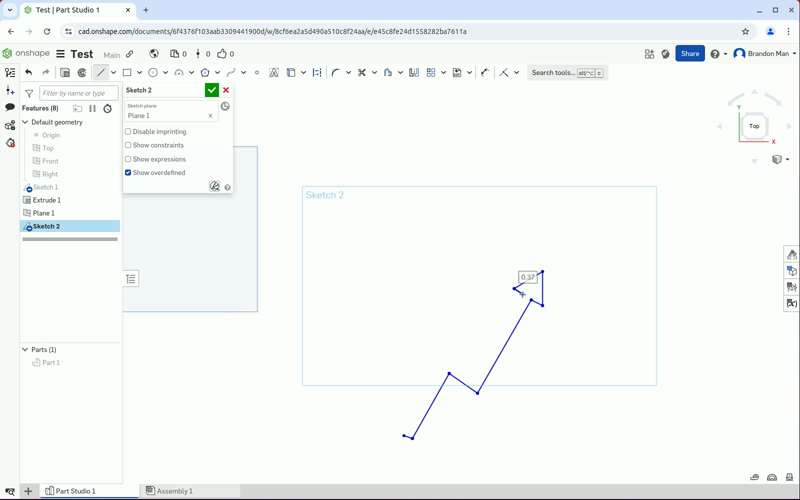
scroll(-6)
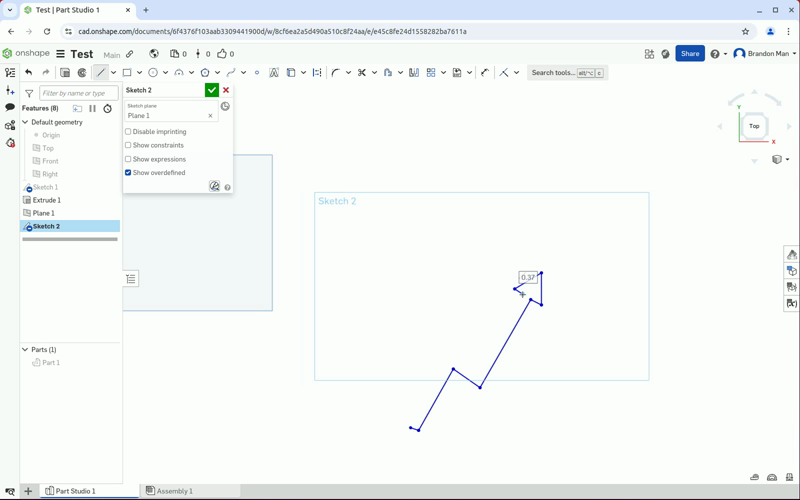
scroll(-6)
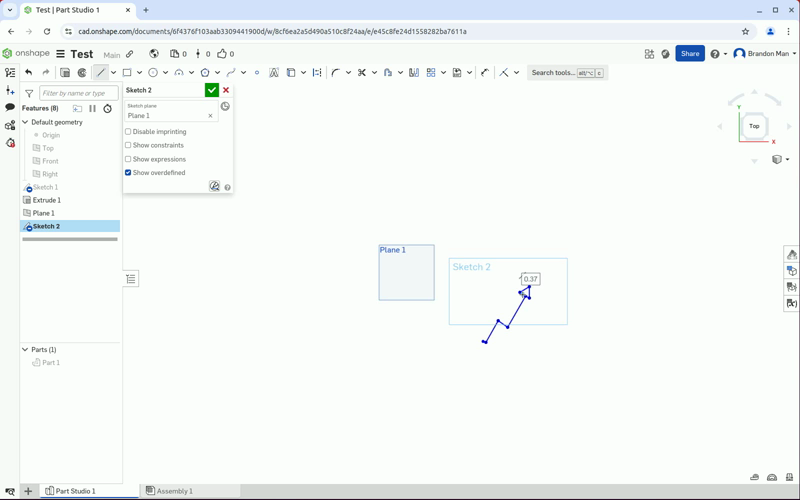
scroll(-6)
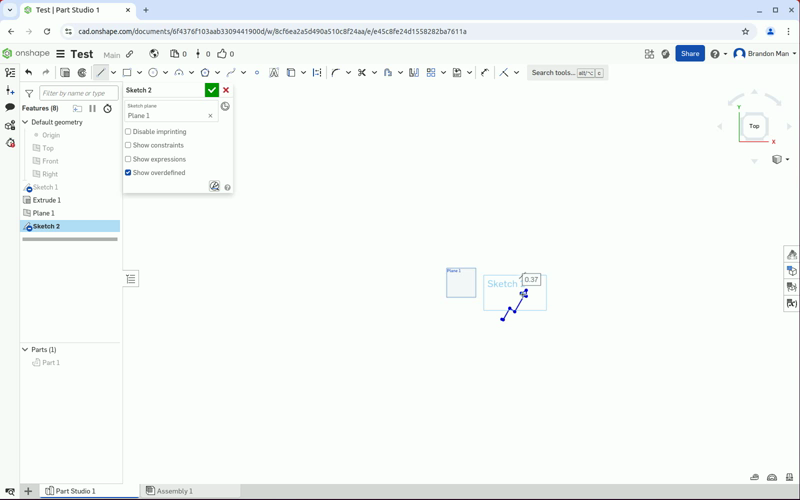
key_up(shift)
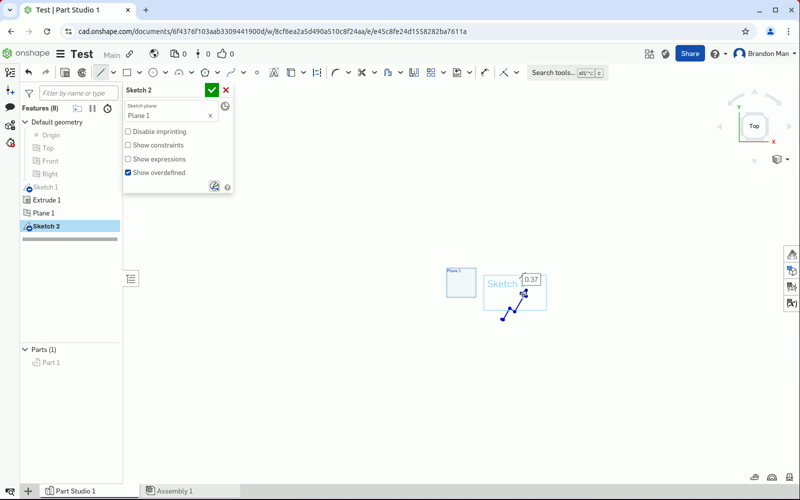
key_down(shift)
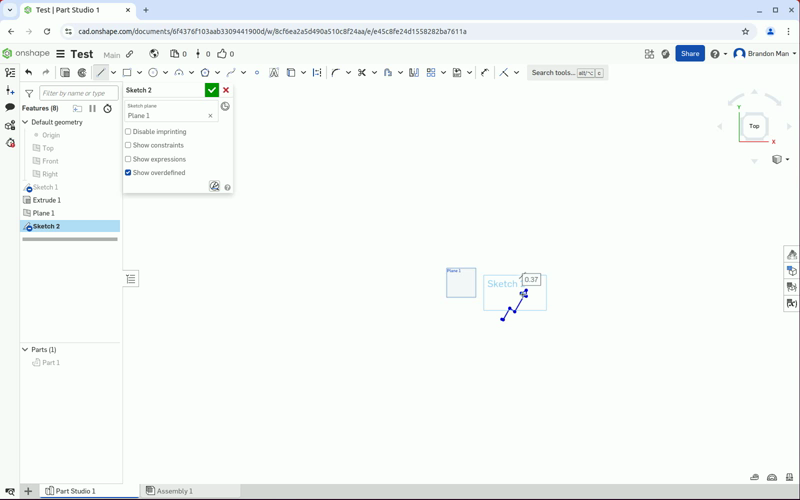
mouse_move(552, 294)
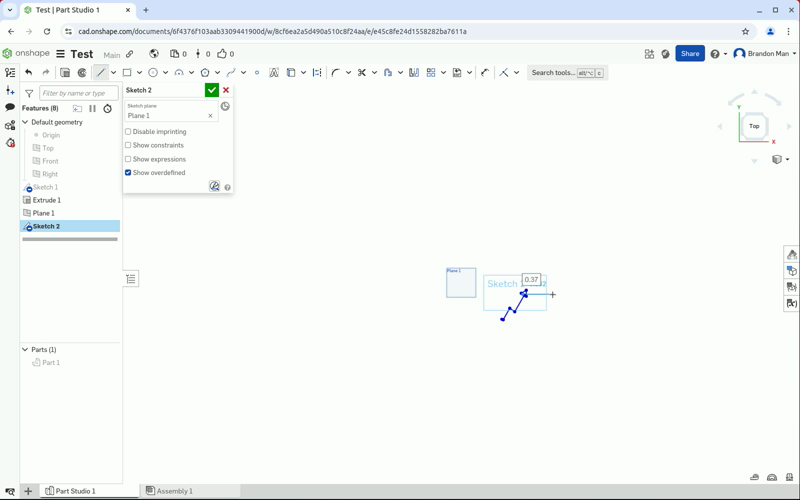
mouse_move(514, 309)
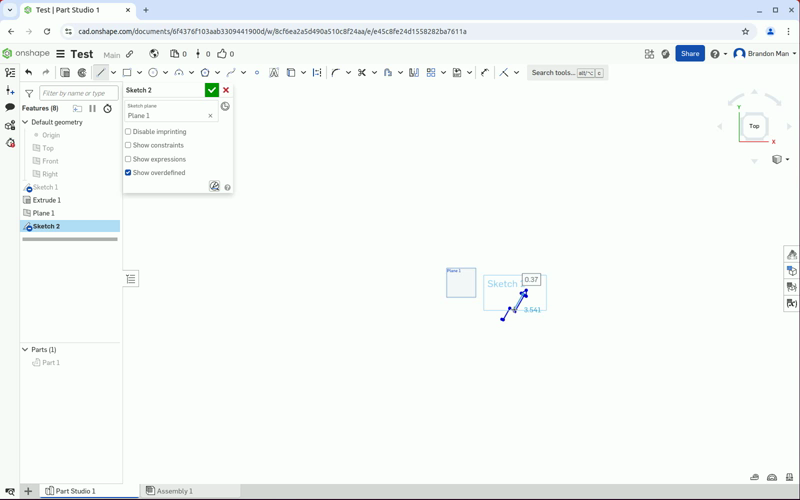
scroll(6)
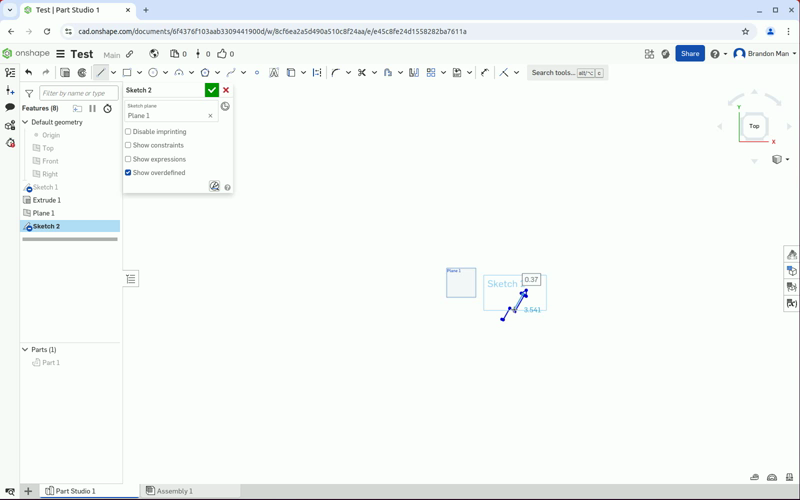
scroll(6)
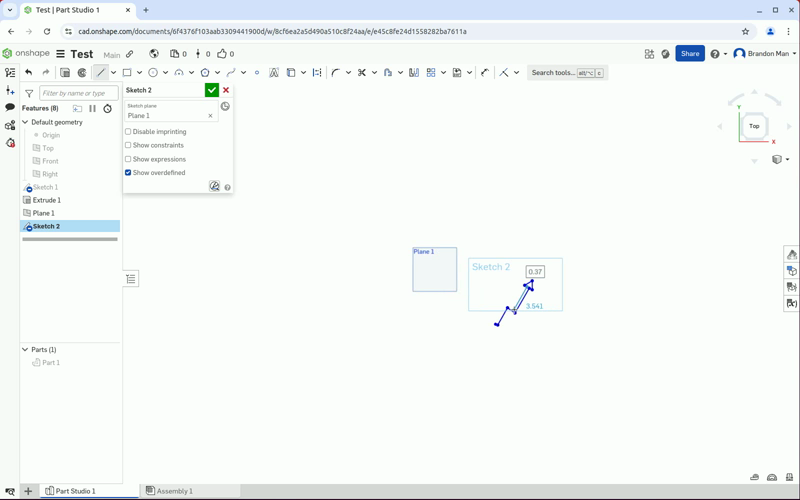
scroll(6)
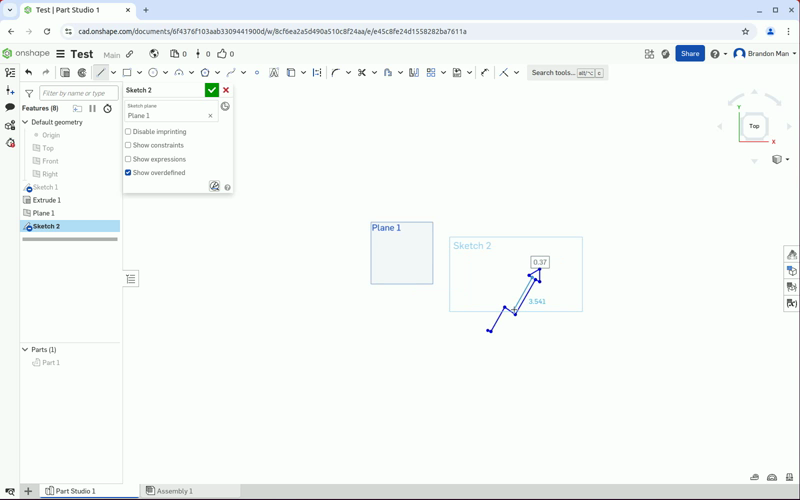
scroll(6)
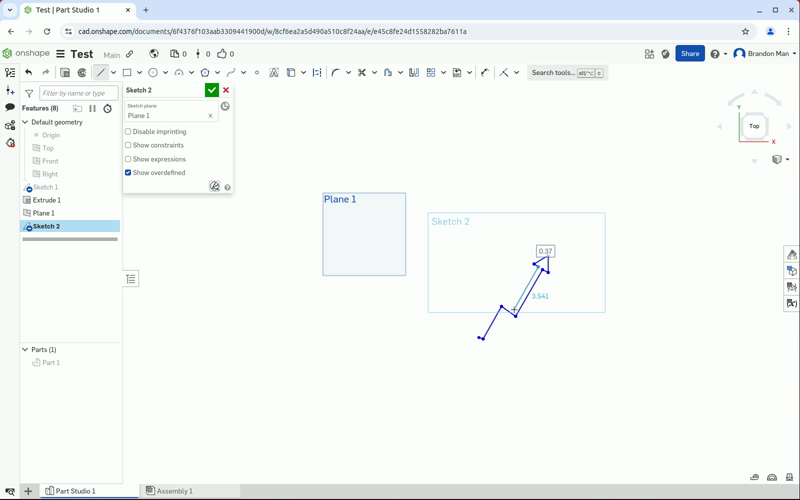
scroll(6)
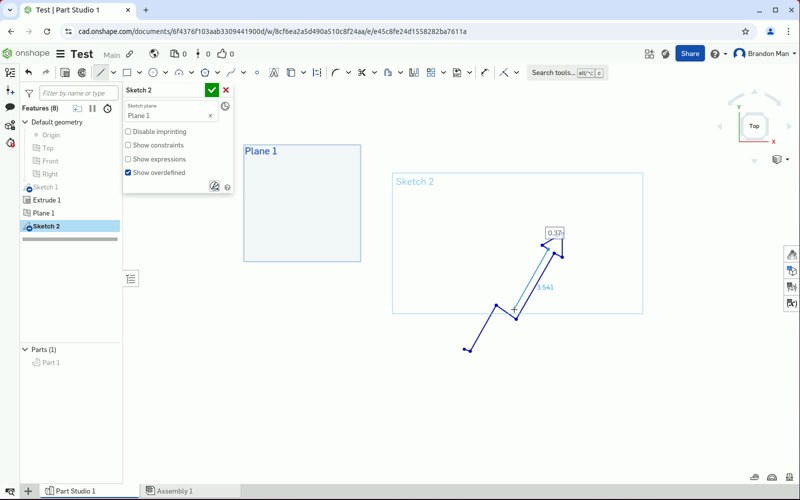
scroll(6)
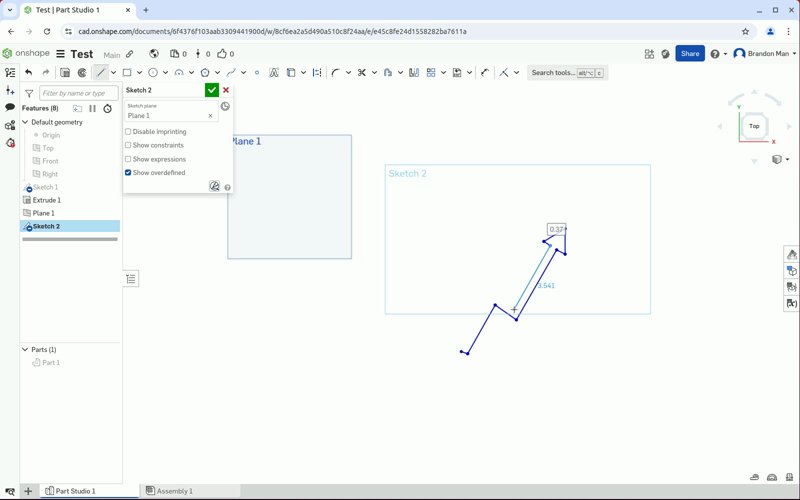
scroll(6)
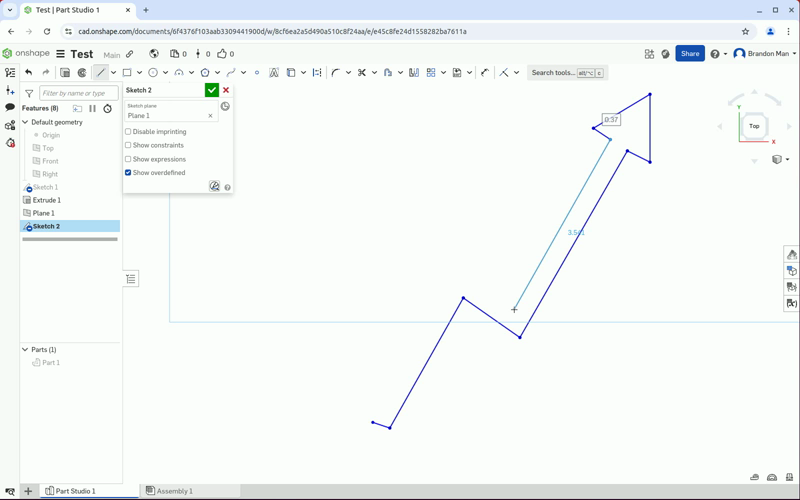
click(514, 309)
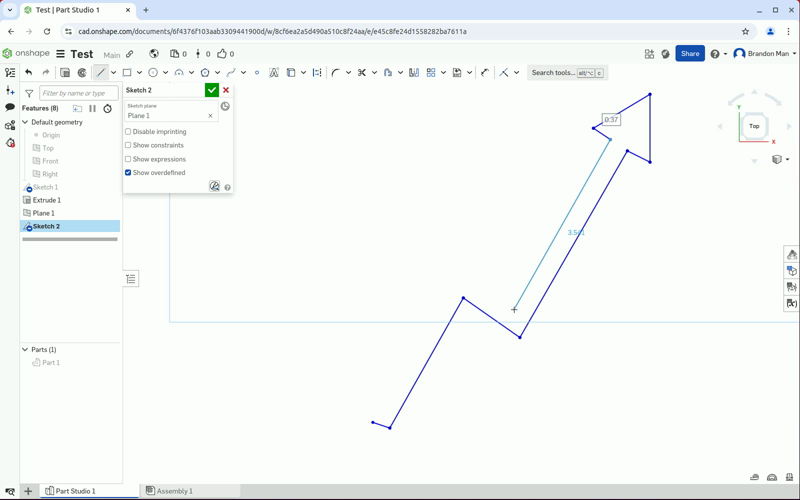
scroll(-6)
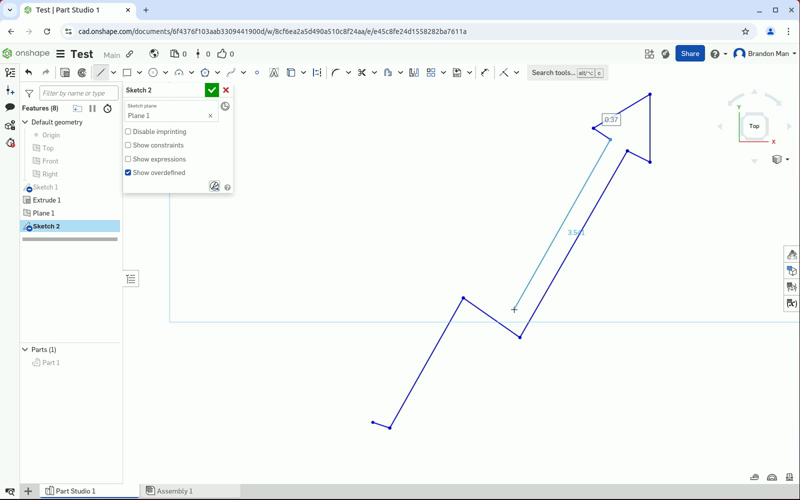
scroll(-6)
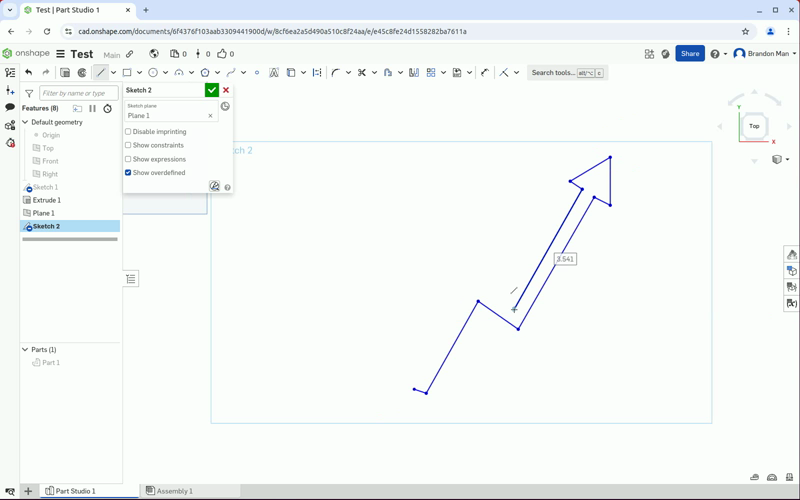
scroll(-6)
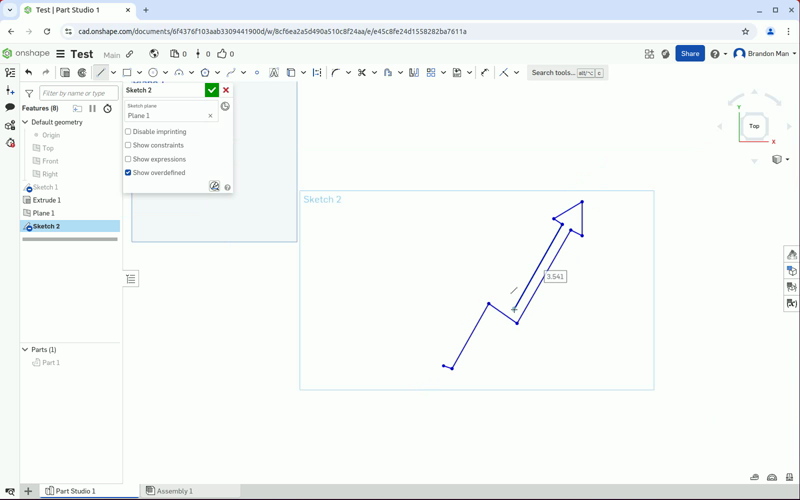
scroll(-6)
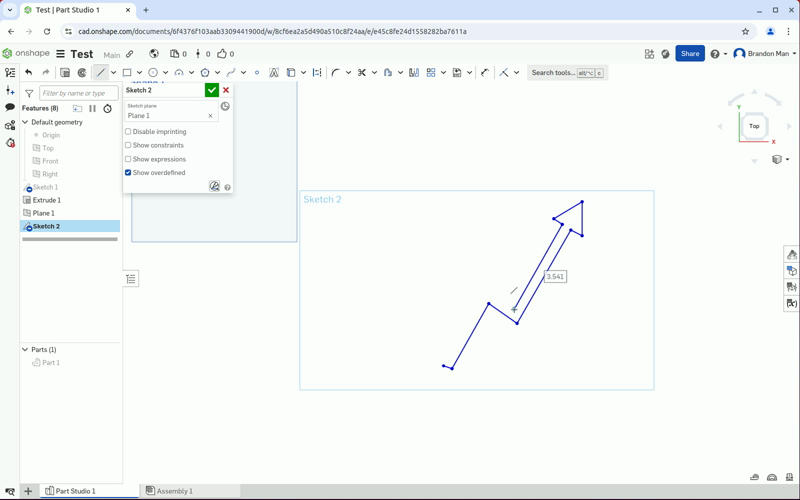
scroll(-6)
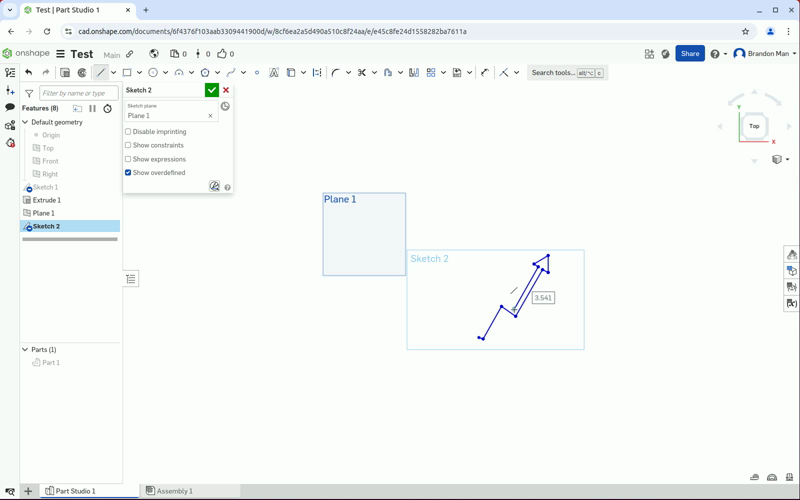
scroll(-6)
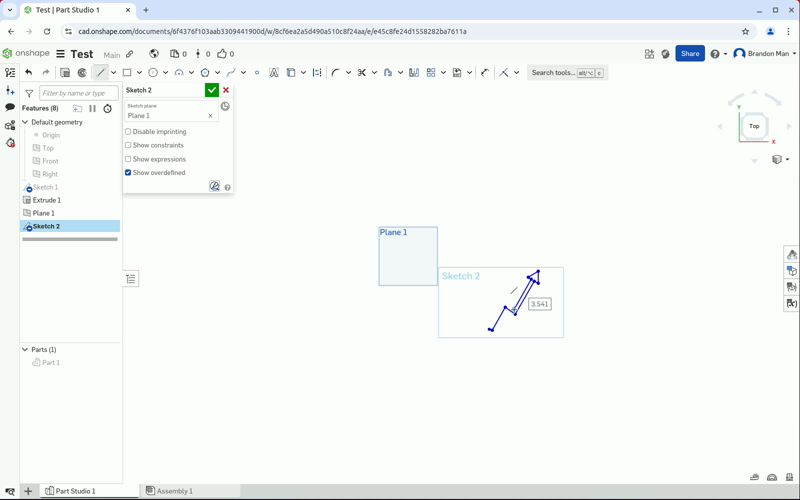
scroll(-6)
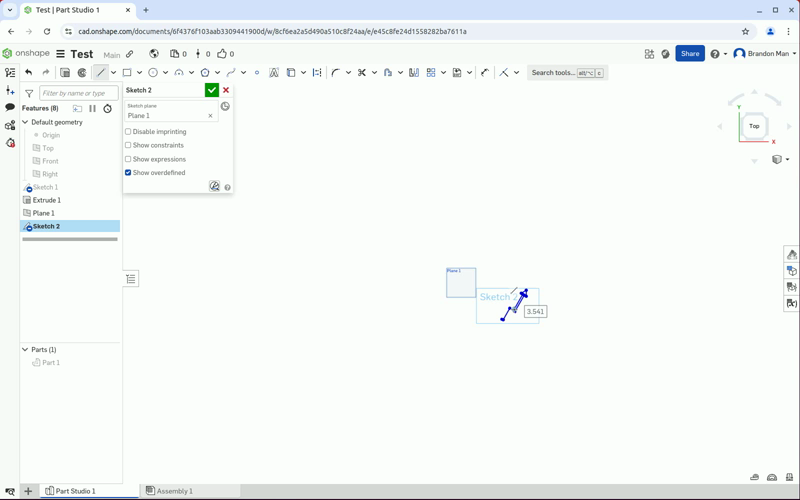
key_up(shift)
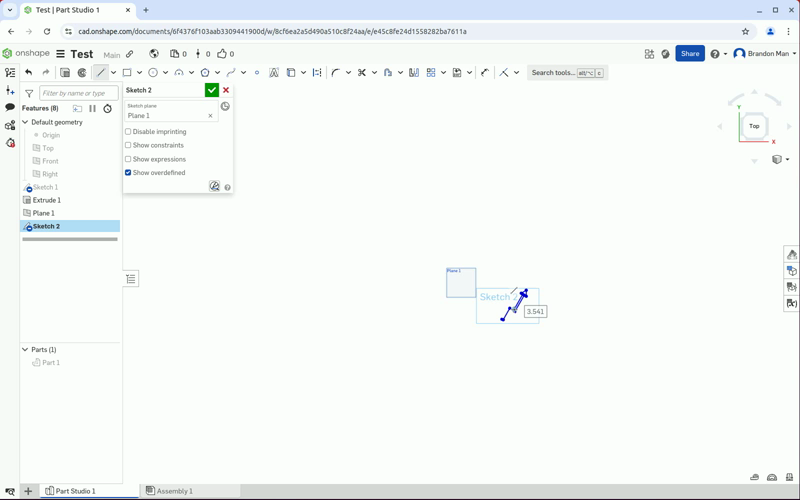
key_down(shift)
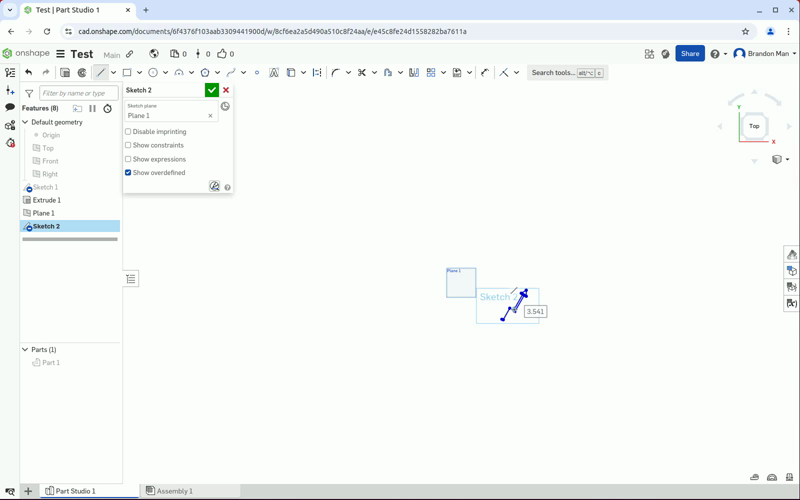
mouse_move(544, 309)
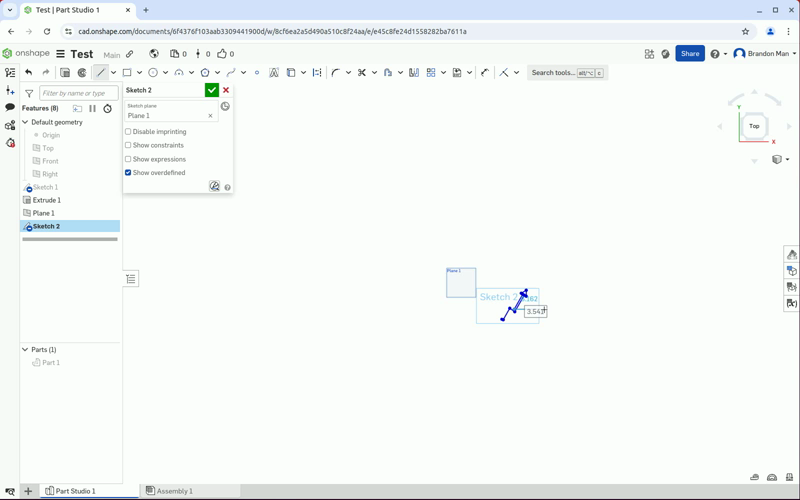
mouse_move(509, 306)
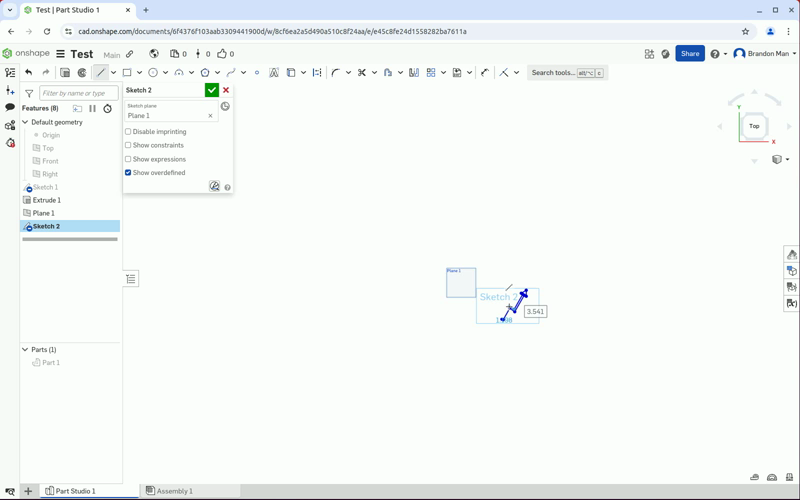
scroll(6)
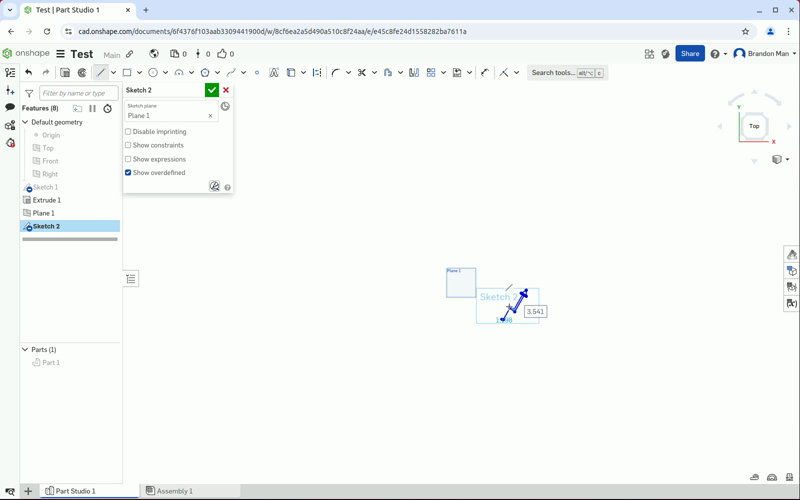
scroll(6)
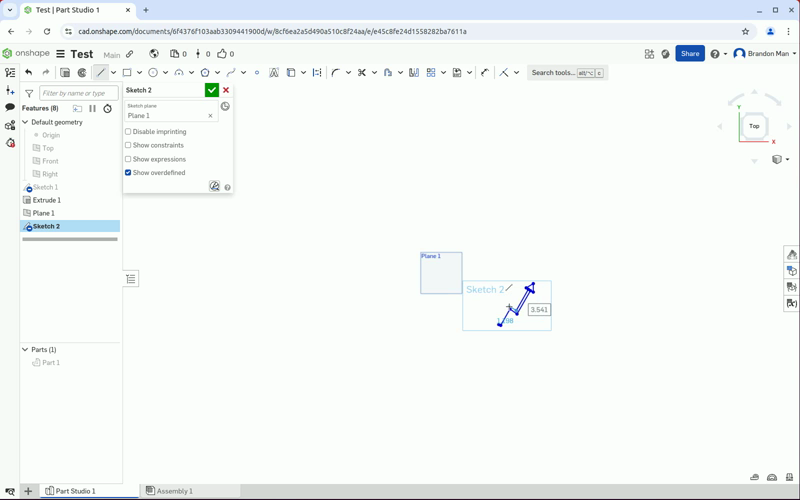
scroll(6)
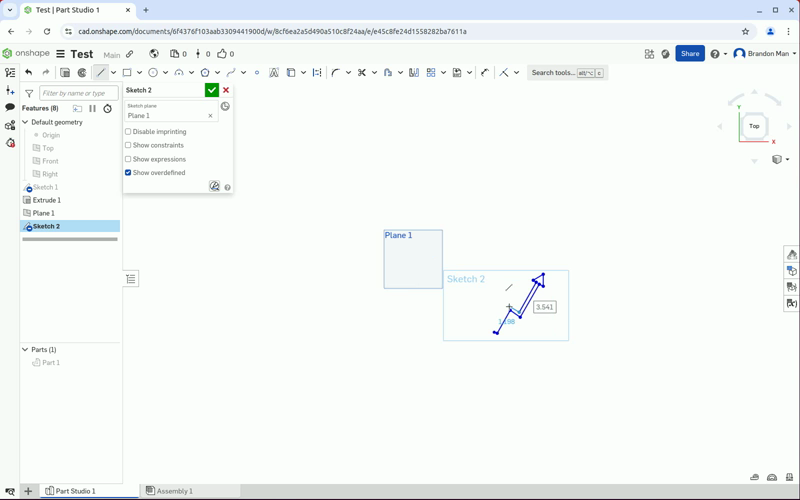
scroll(6)
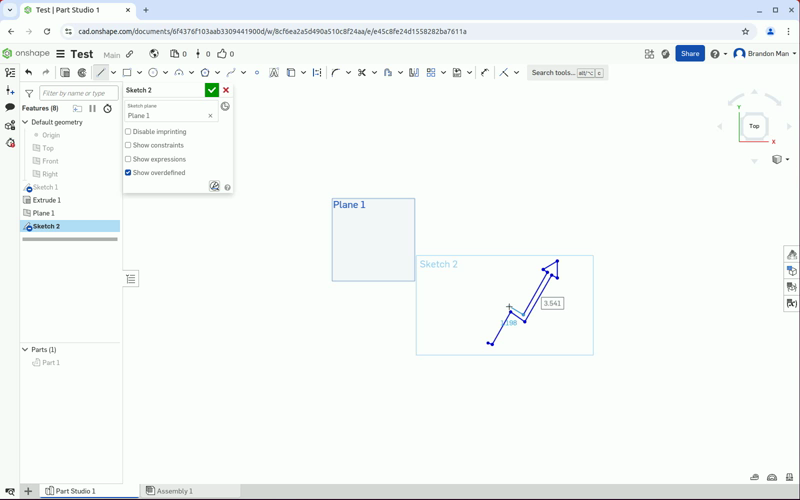
scroll(6)
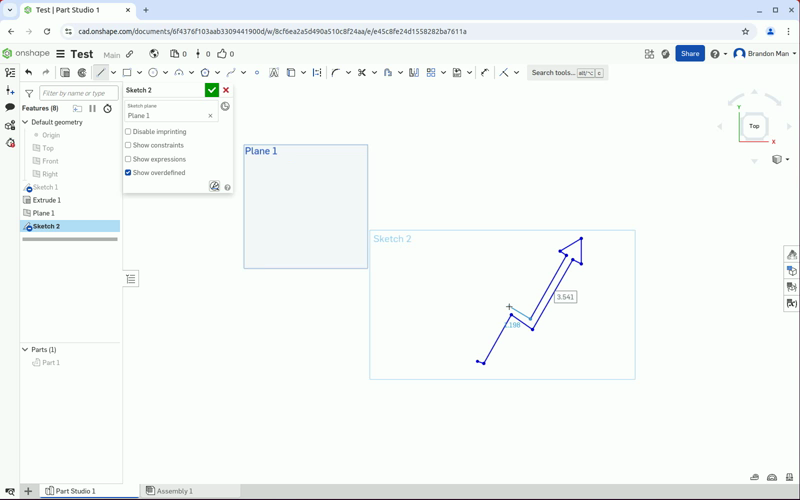
scroll(6)
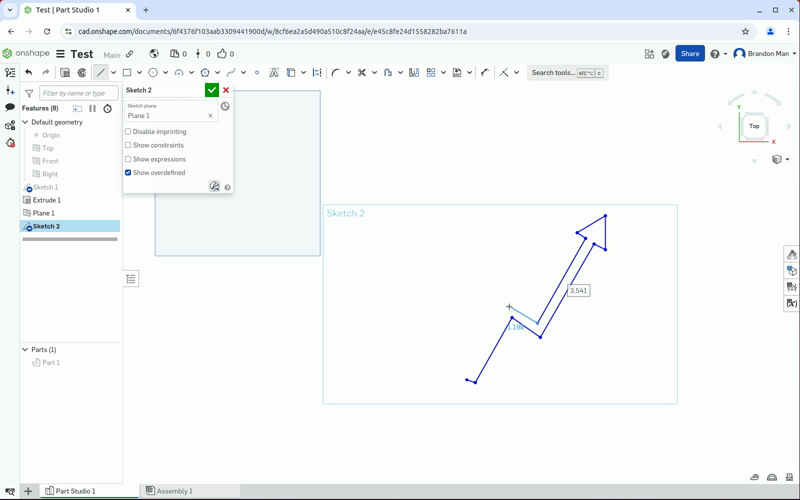
scroll(6)
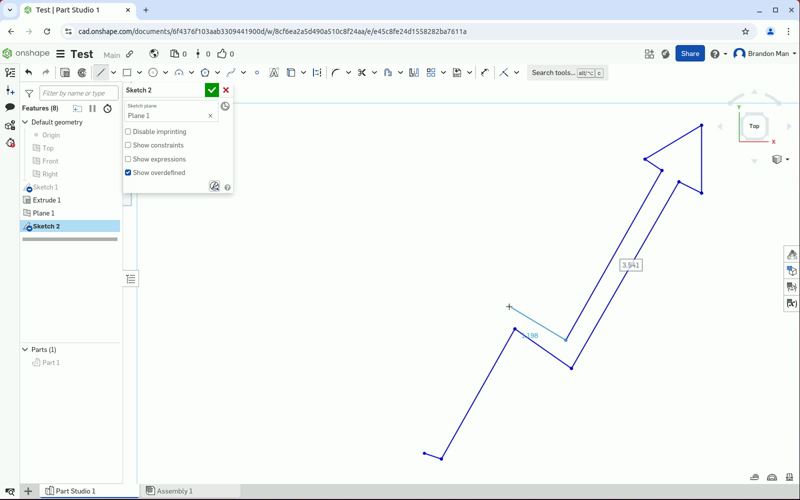
click(509, 306)
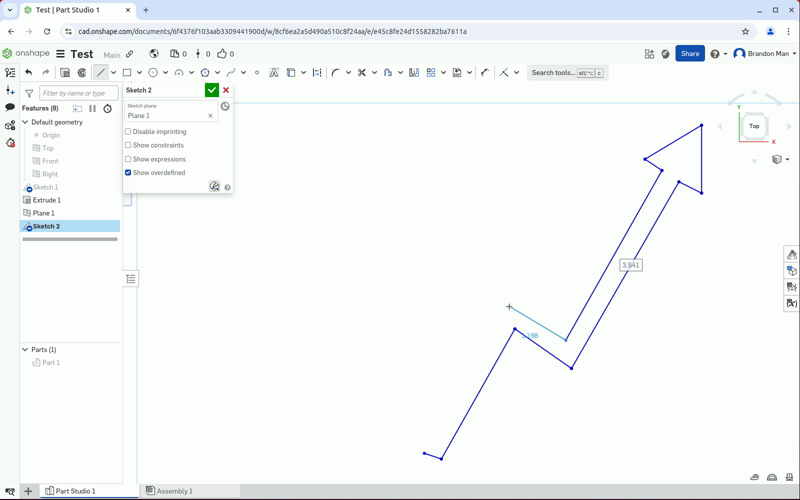
scroll(-6)
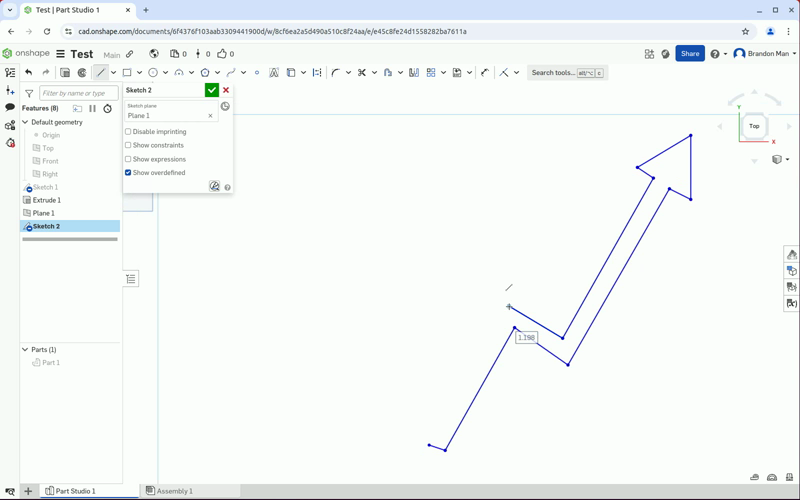
scroll(-6)
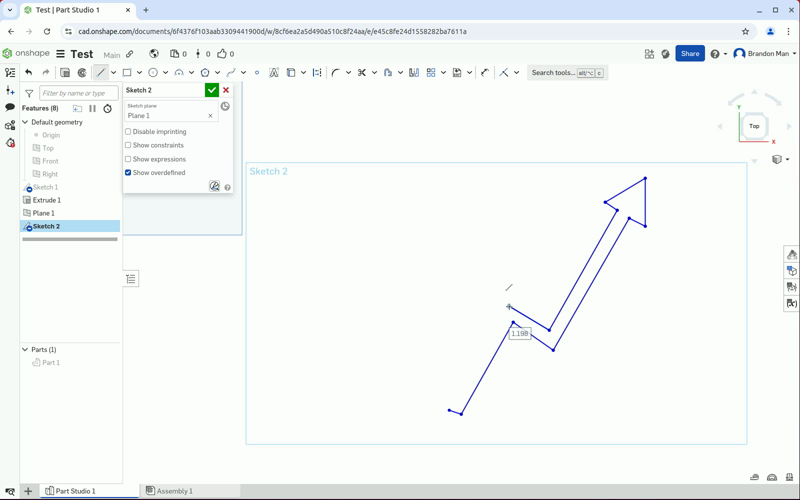
scroll(-6)
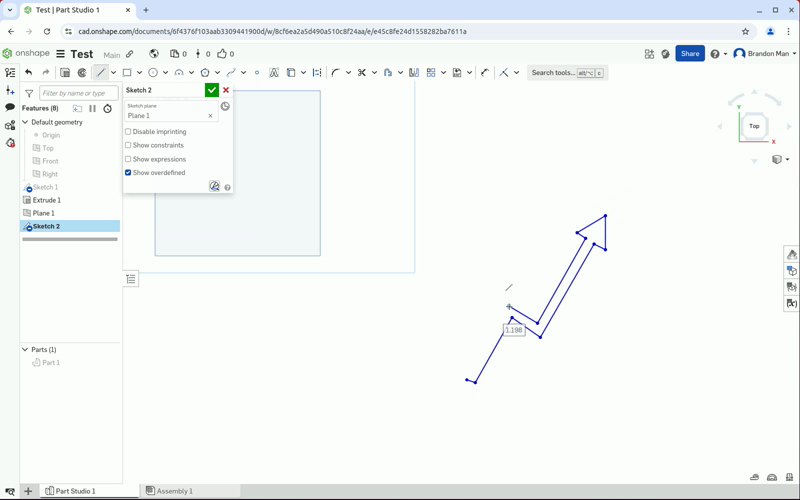
scroll(-6)
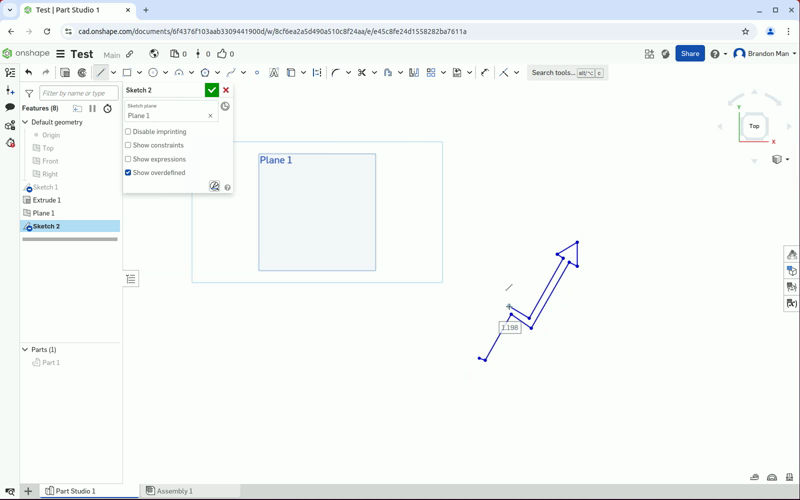
scroll(-6)
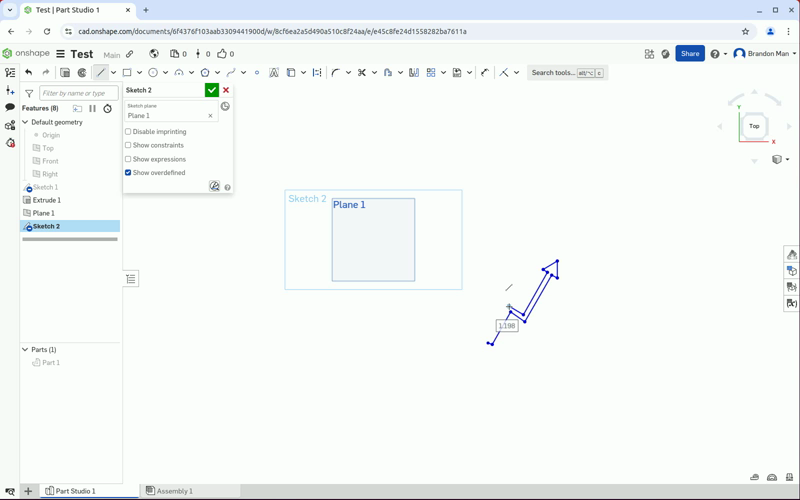
scroll(-6)
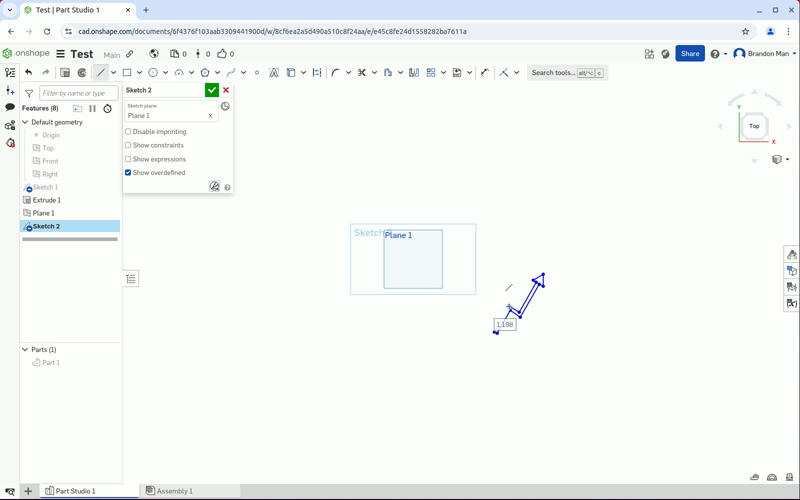
scroll(-6)
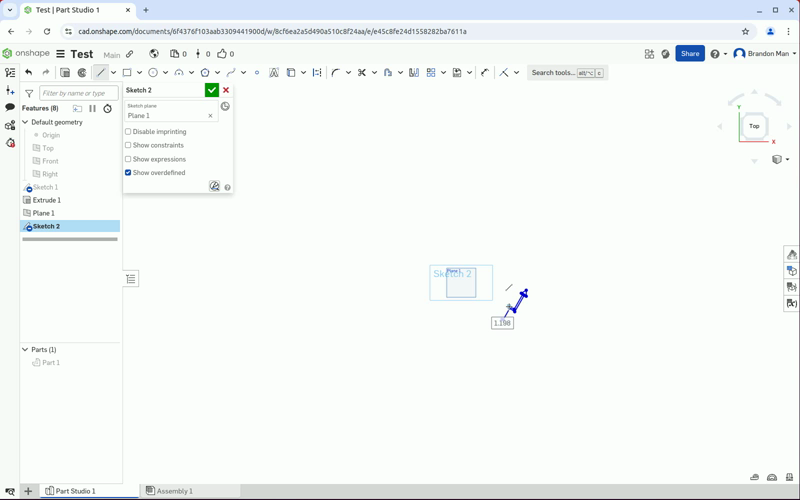
key_up(shift)
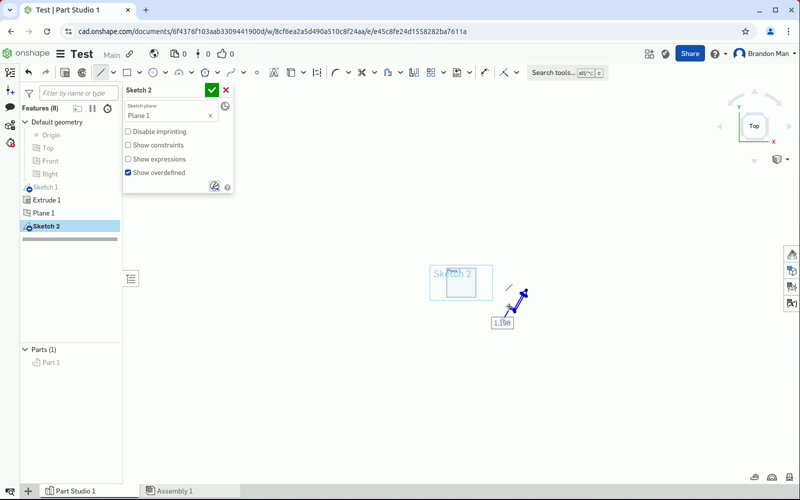
mouse_move(539, 306)
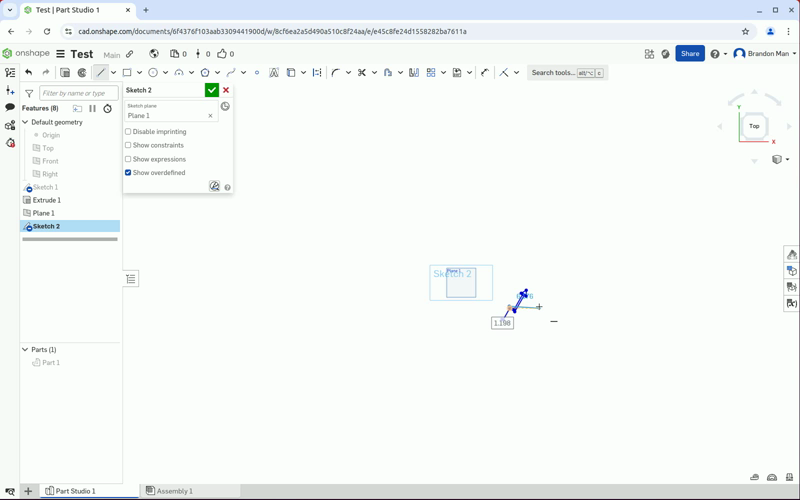
key_down(shift)
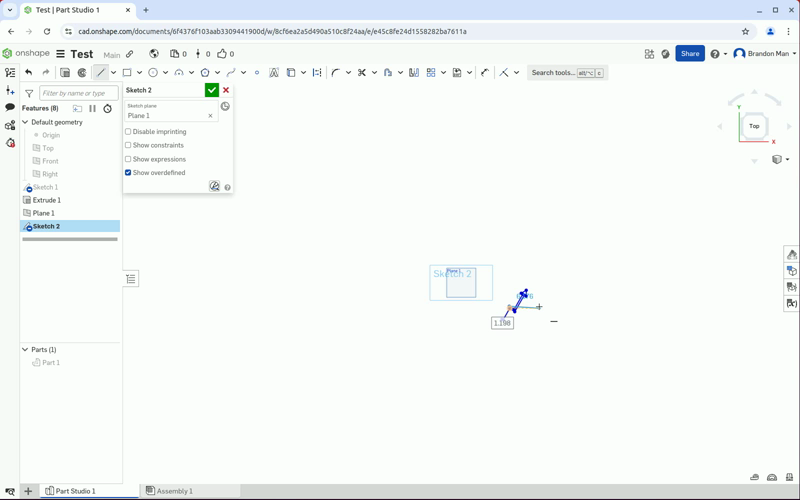
mouse_move(501, 319)
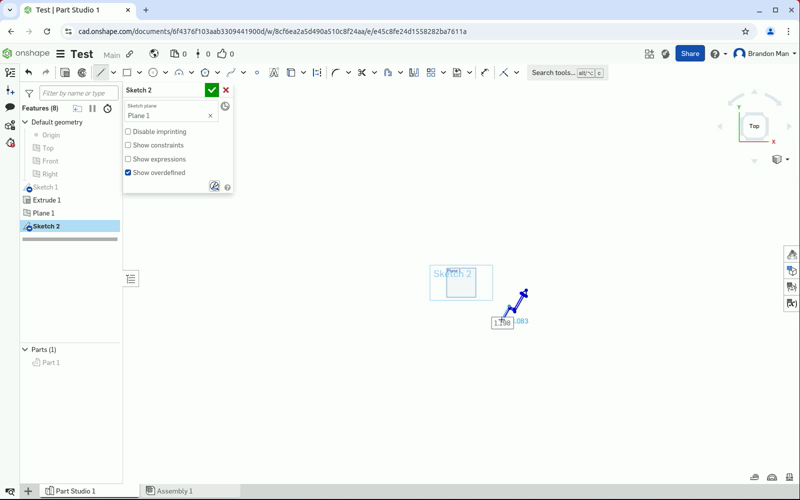
scroll(6)
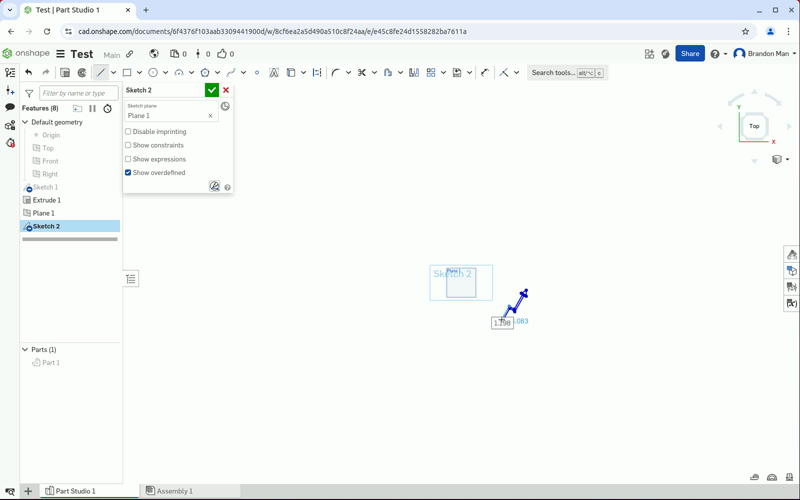
scroll(6)
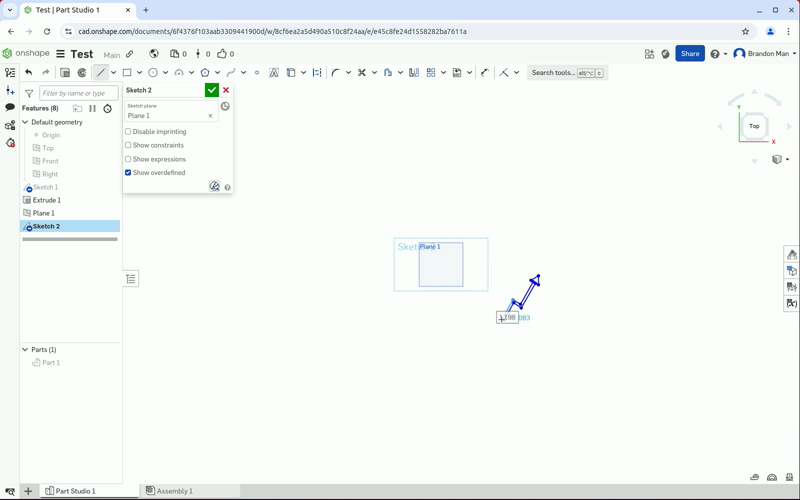
scroll(6)
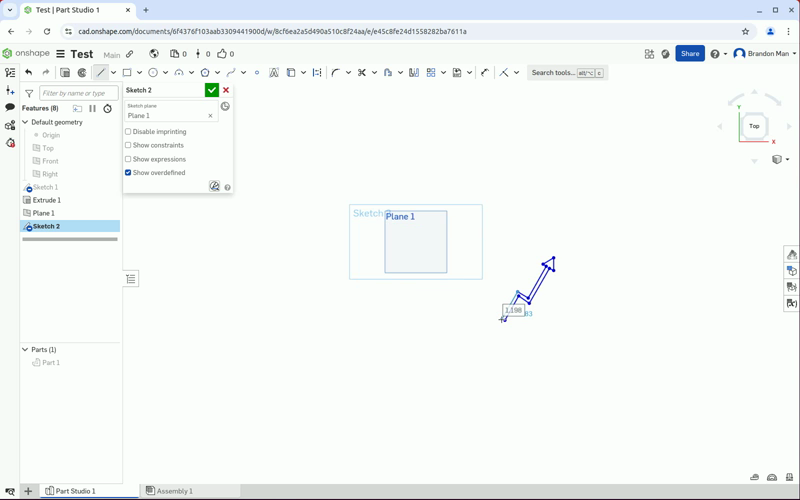
scroll(6)
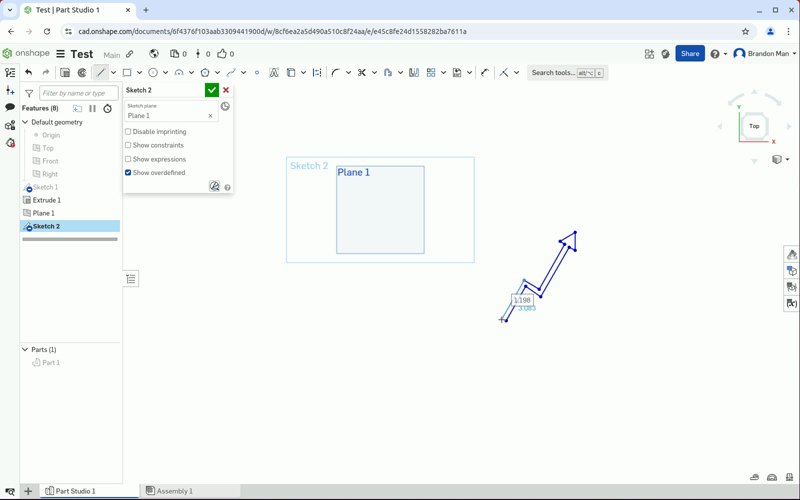
scroll(6)
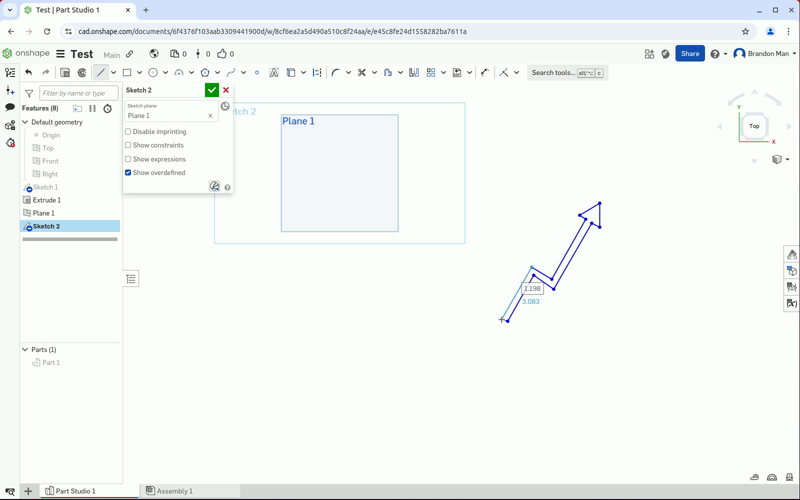
scroll(6)
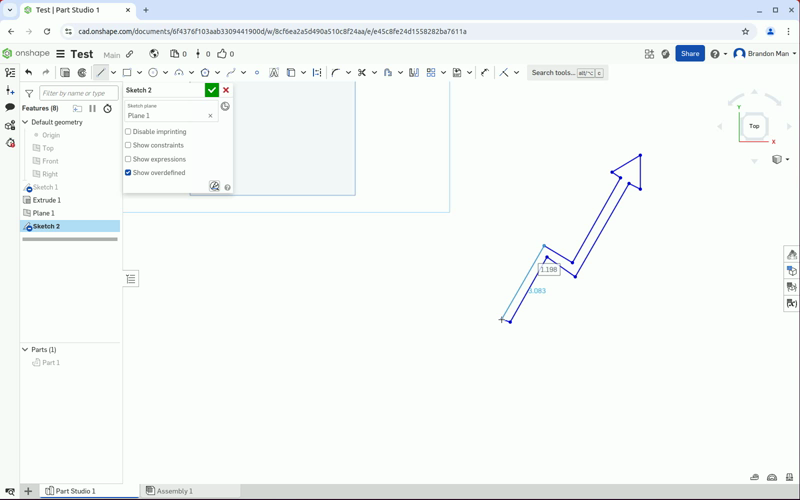
scroll(6)
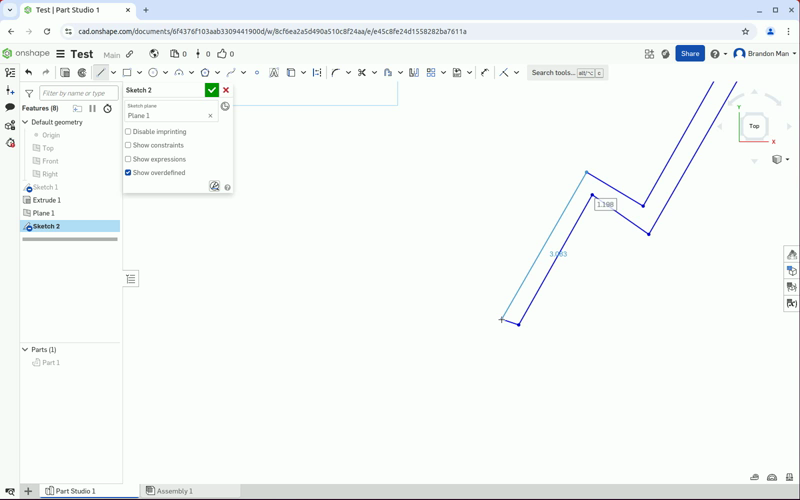
key_up(shift)
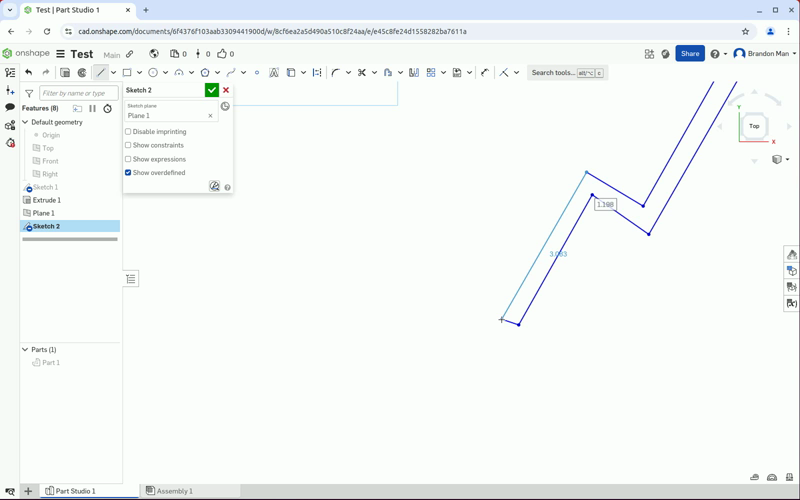
click(501, 319)
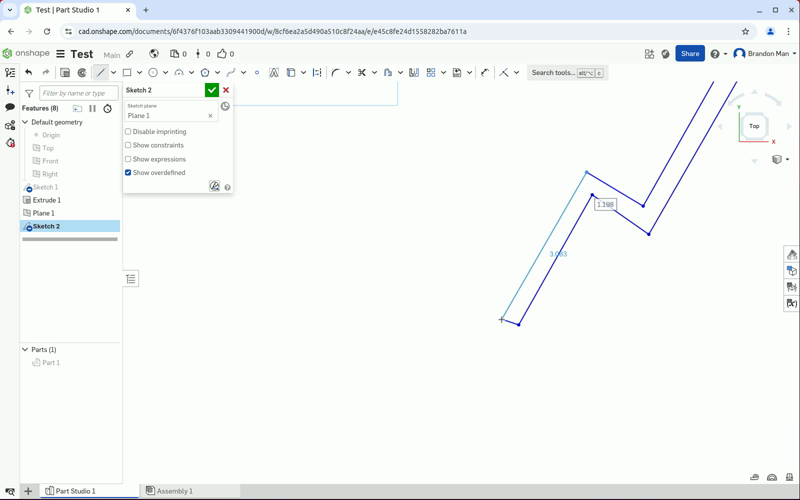
scroll(-6)
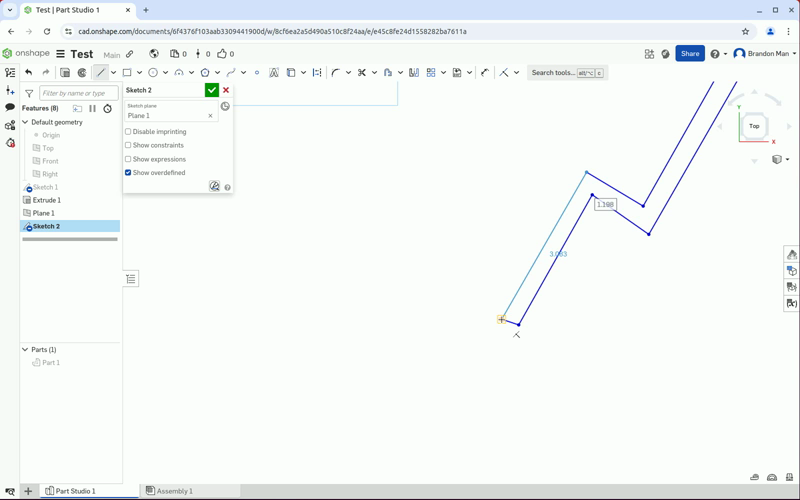
scroll(-6)
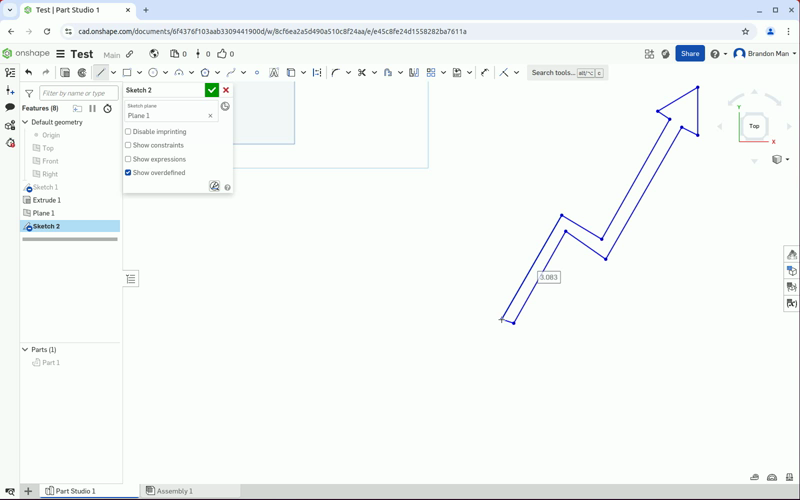
scroll(-6)
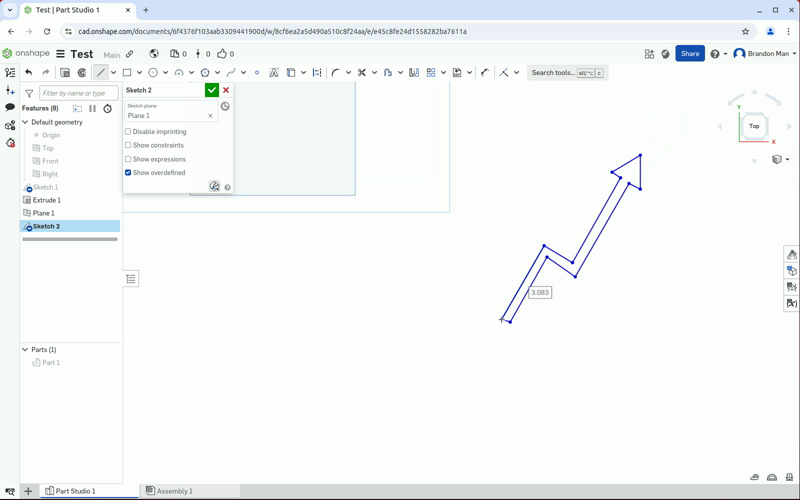
scroll(-6)
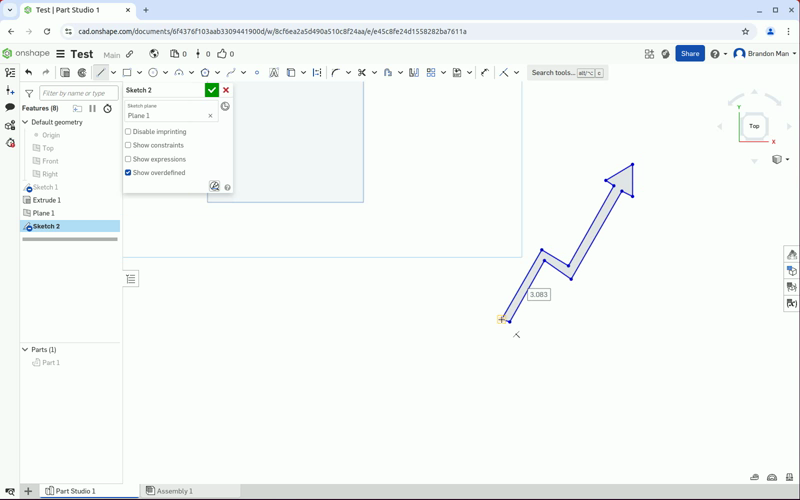
scroll(-6)
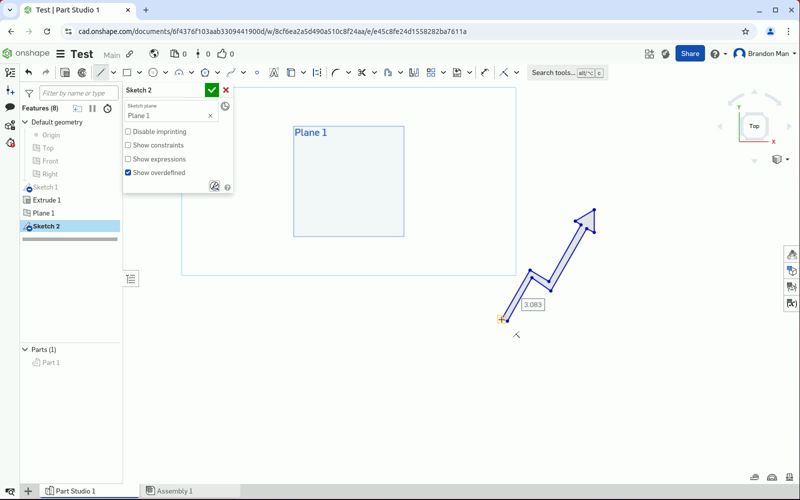
scroll(-6)
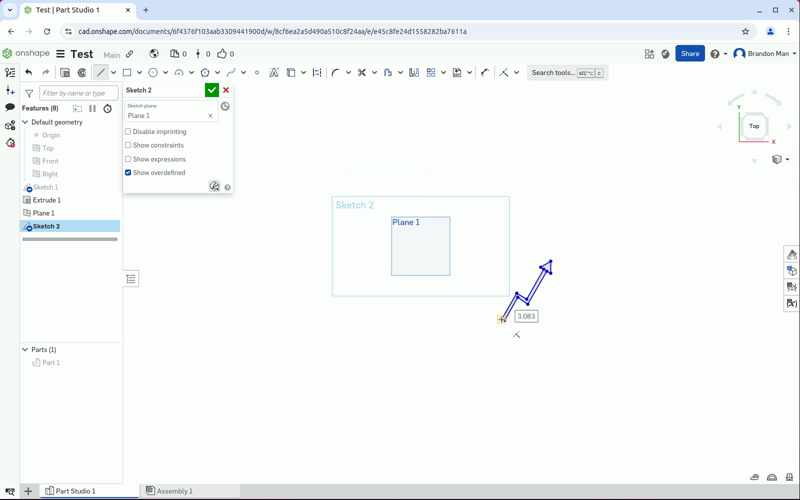
scroll(-6)
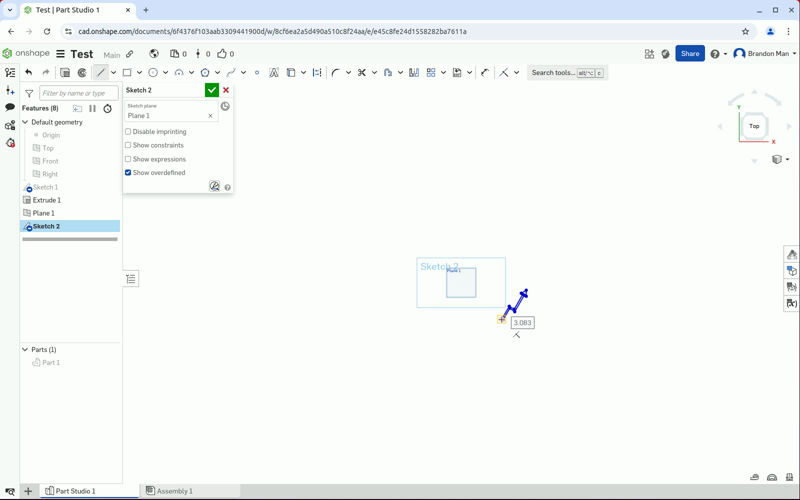
key(esc)
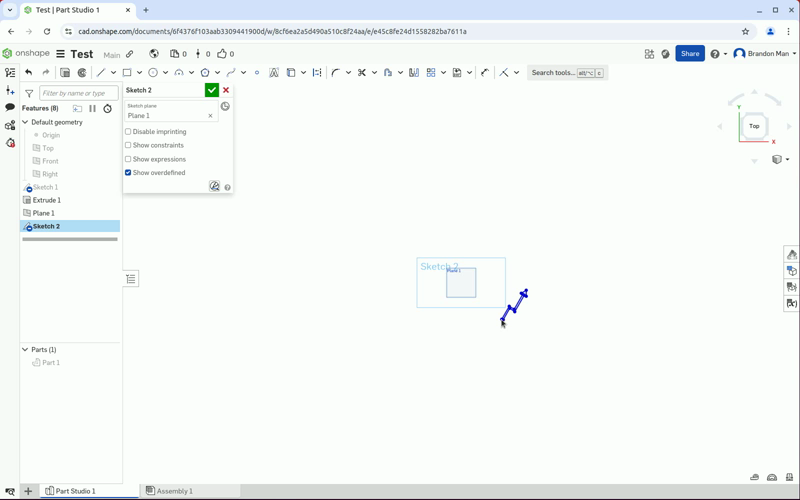
mouse_move(521, 296)
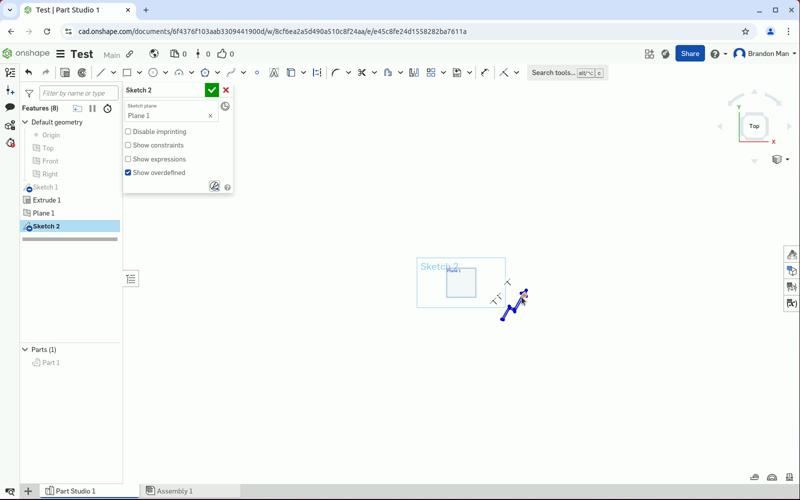
scroll(6)
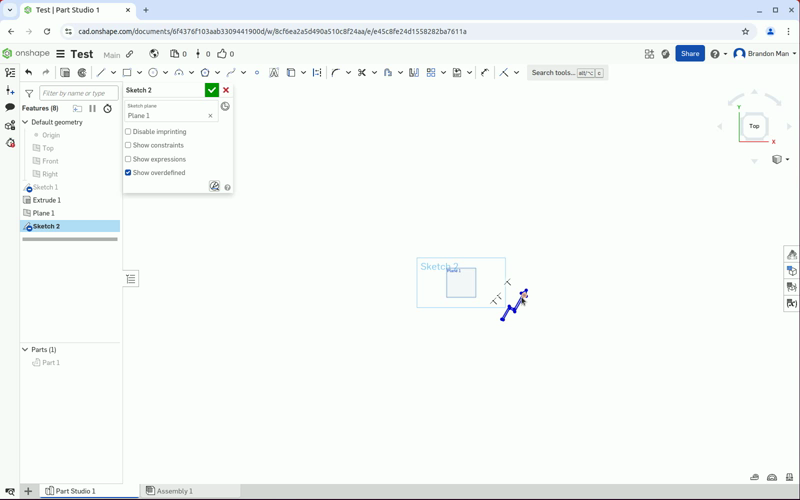
scroll(6)
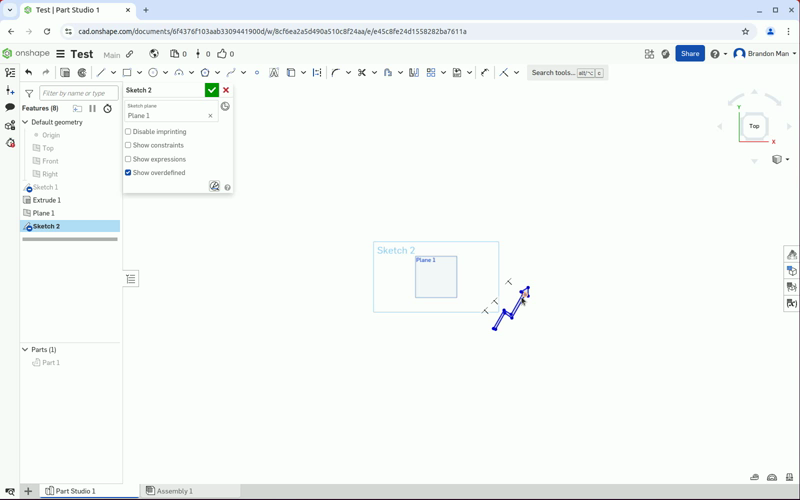
scroll(6)
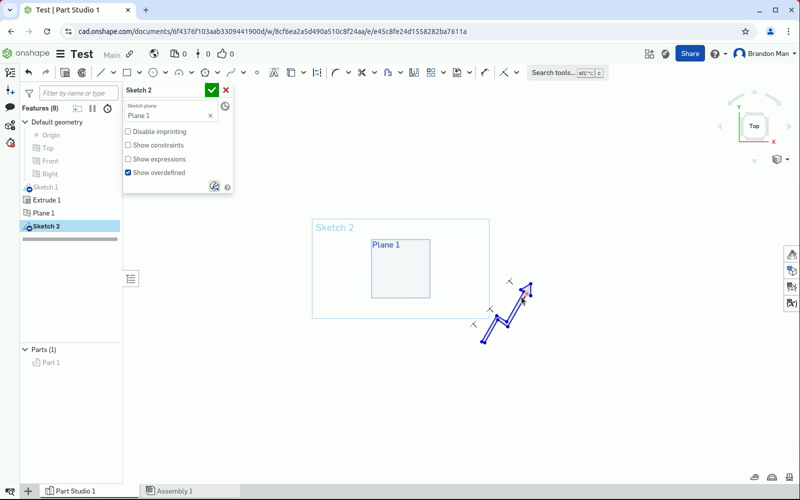
scroll(6)
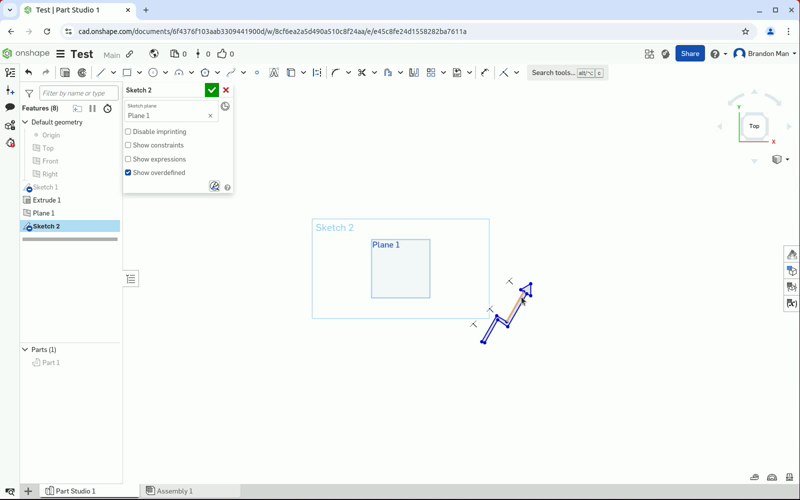
scroll(6)
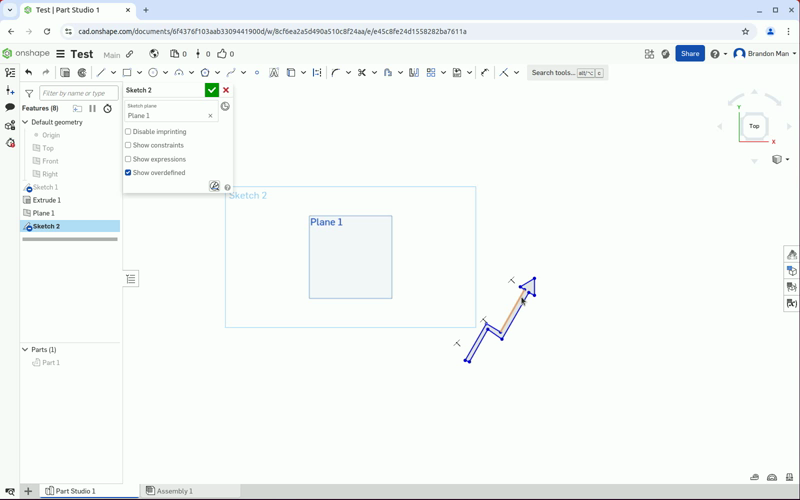
scroll(6)
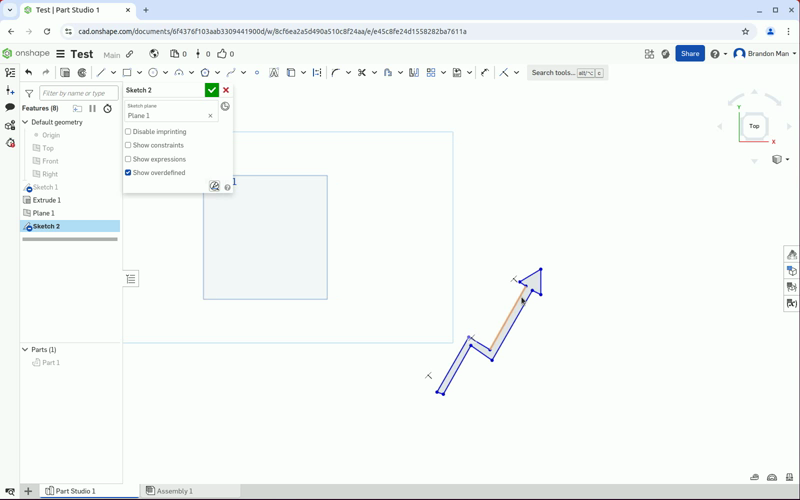
scroll(6)
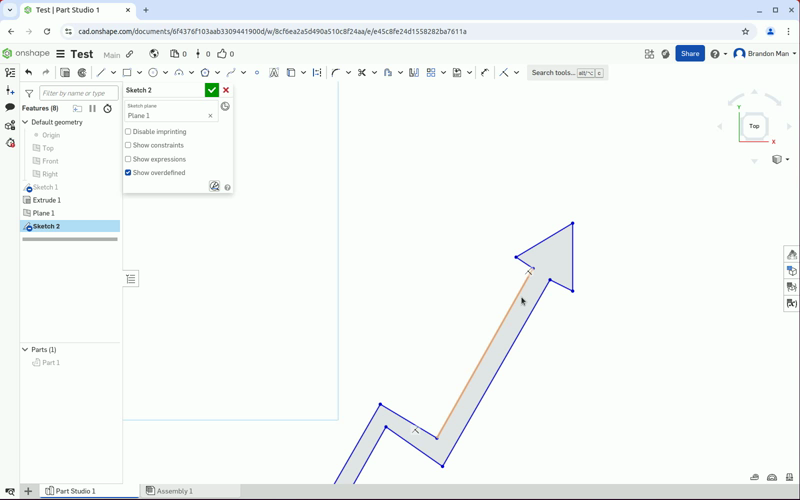
click(521, 296)
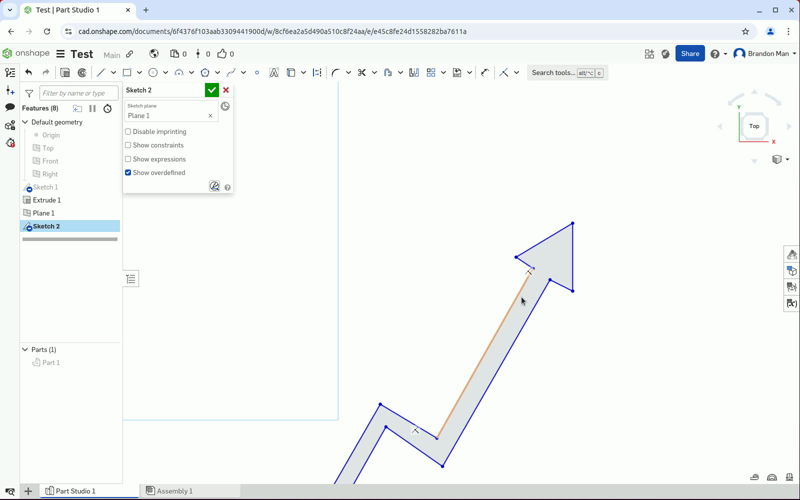
scroll(-6)
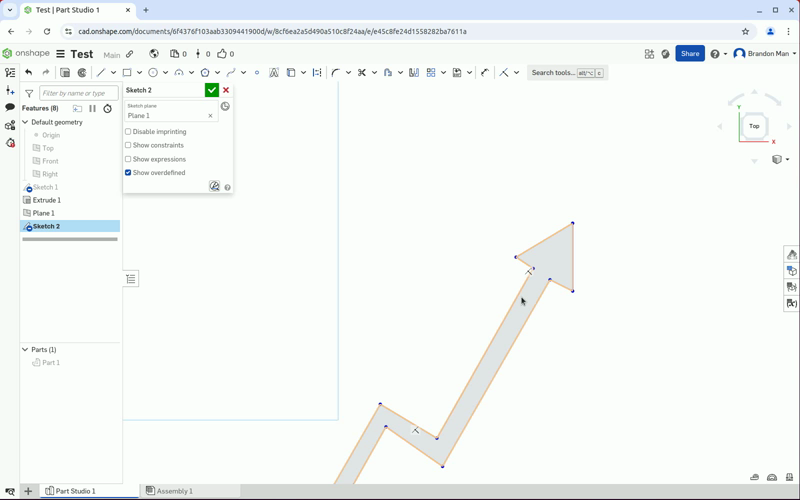
scroll(-6)
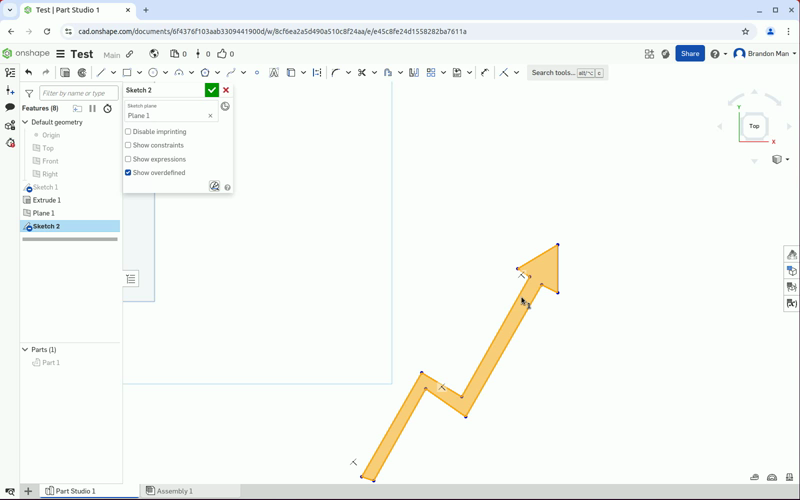
scroll(-6)
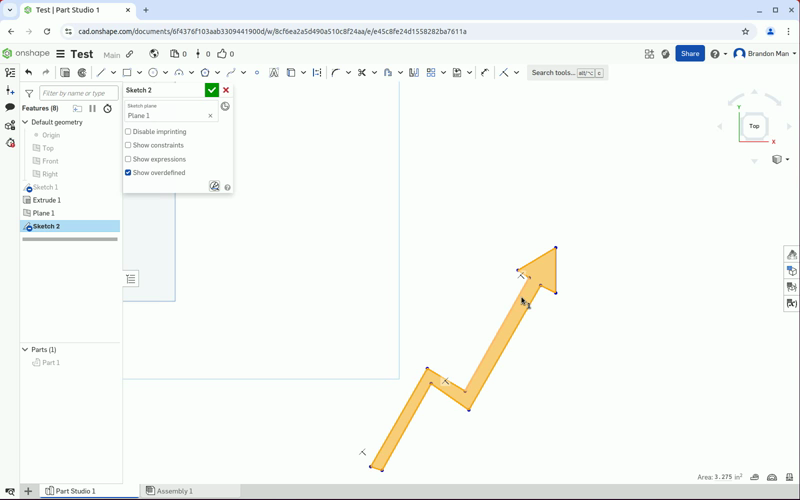
scroll(-6)
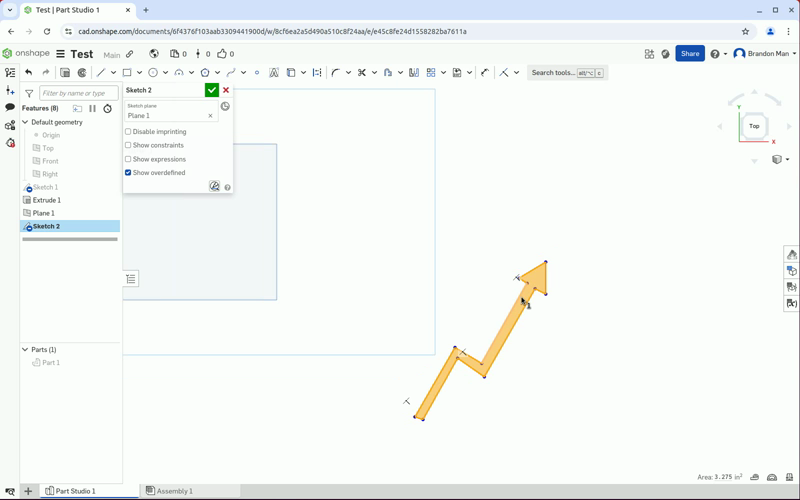
scroll(-6)
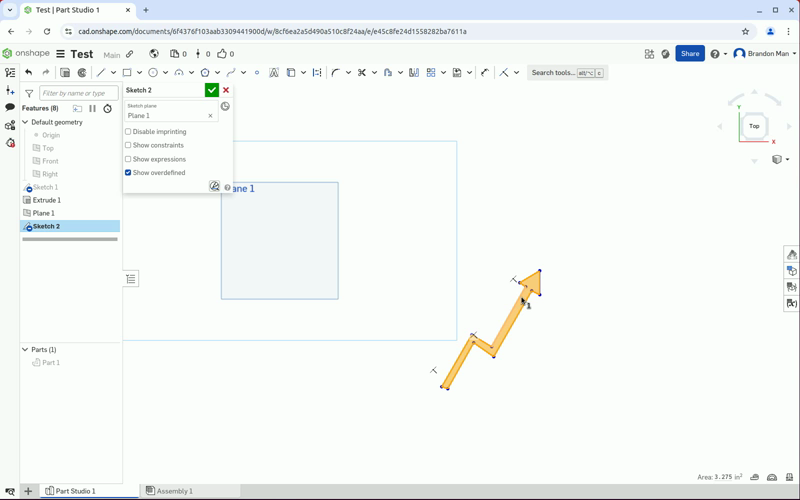
scroll(-6)
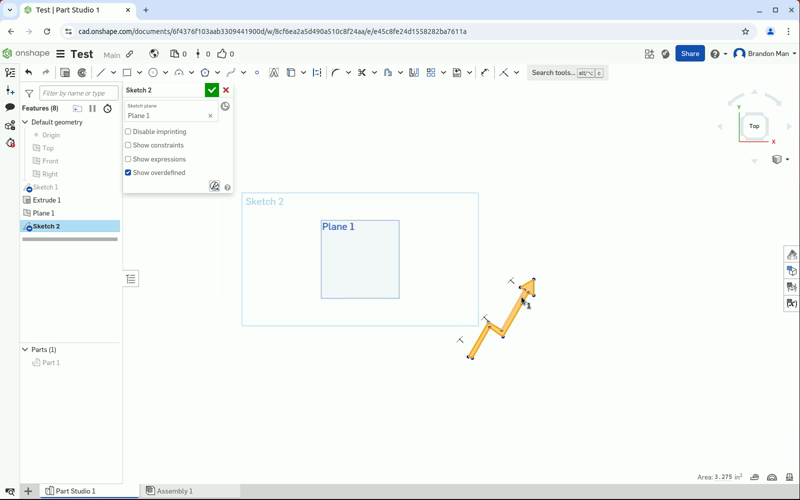
scroll(-6)
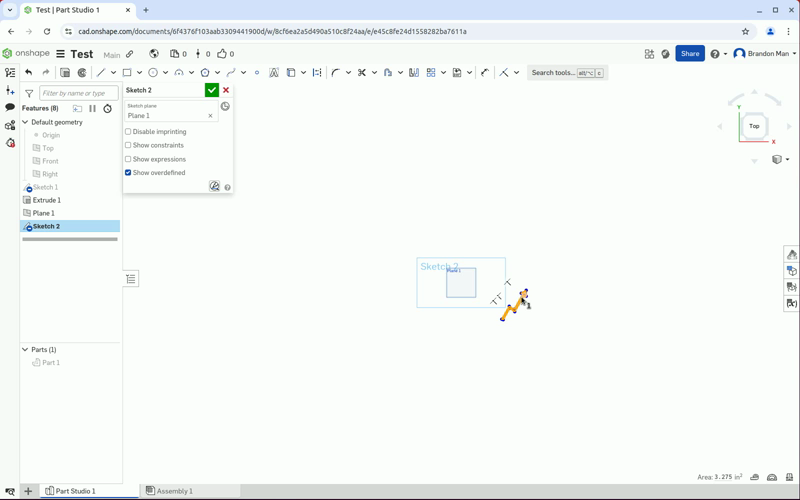
mouse_move(73, 352)
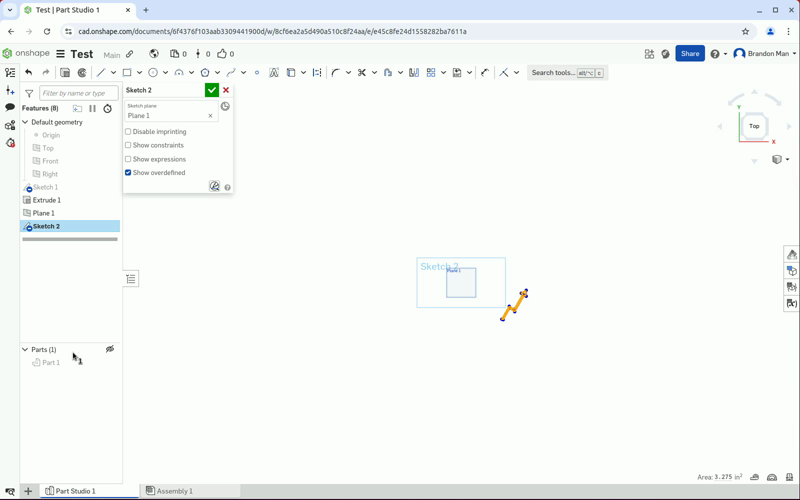
key(shift+y)
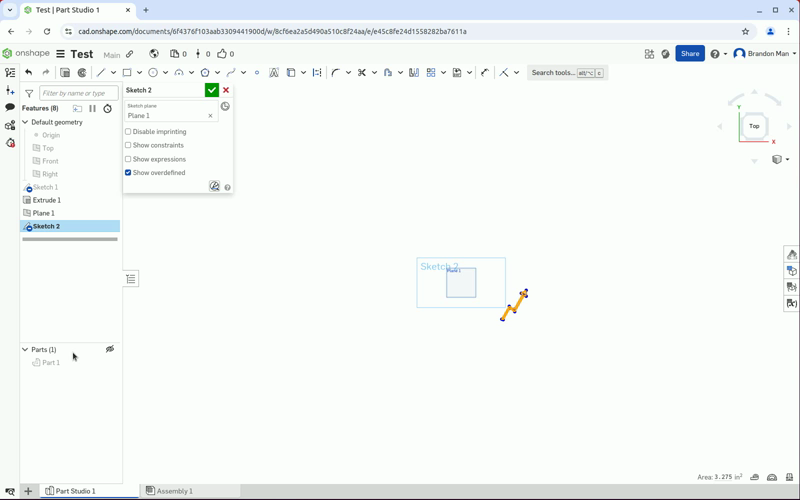
key(shift+e)
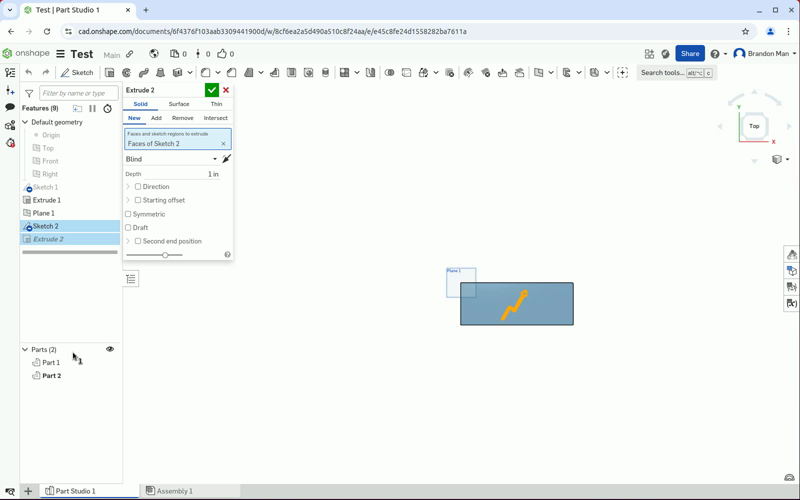
mouse_move(143, 106)
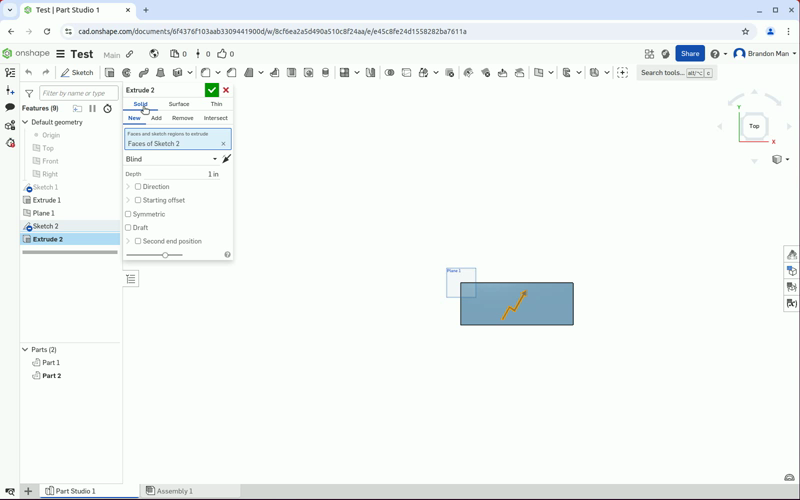
click(143, 106)
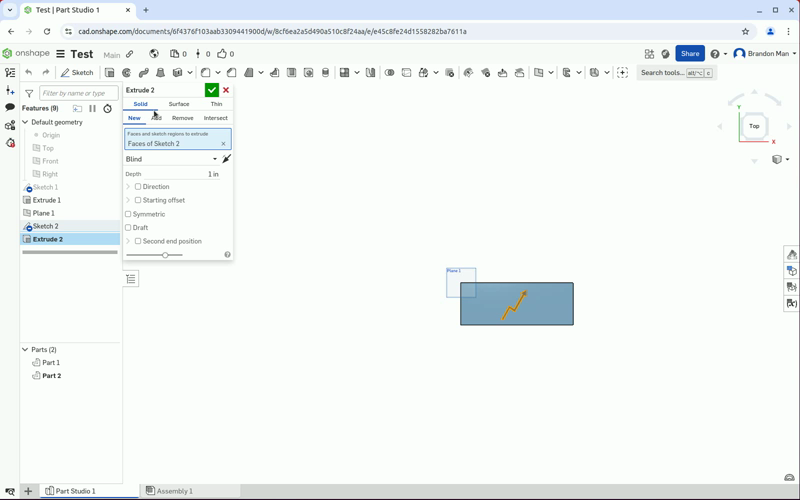
mouse_move(186, 120)
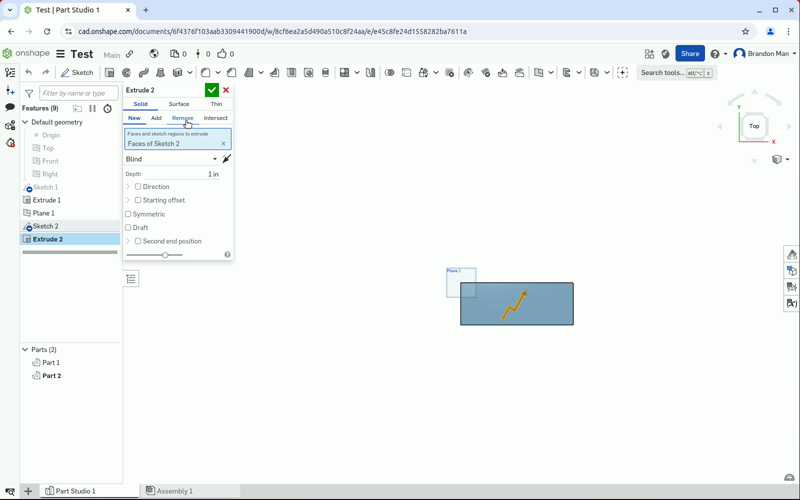
click(186, 120)
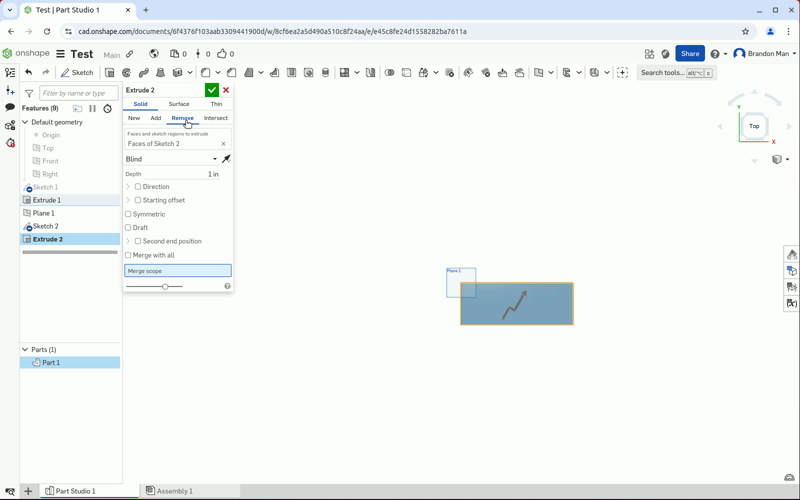
key(tab, 4)
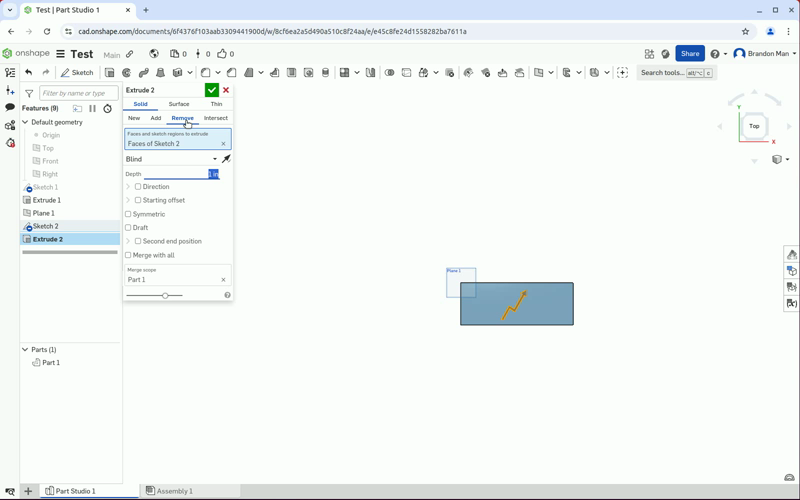
text(0.241)
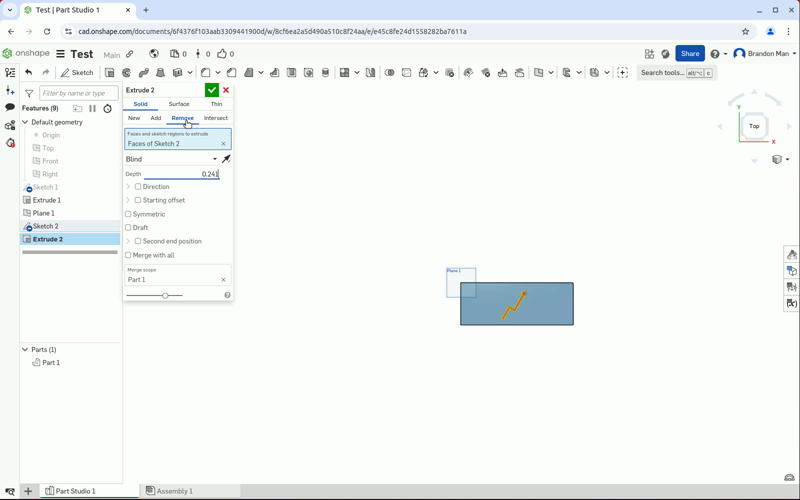
key(tab, 6)
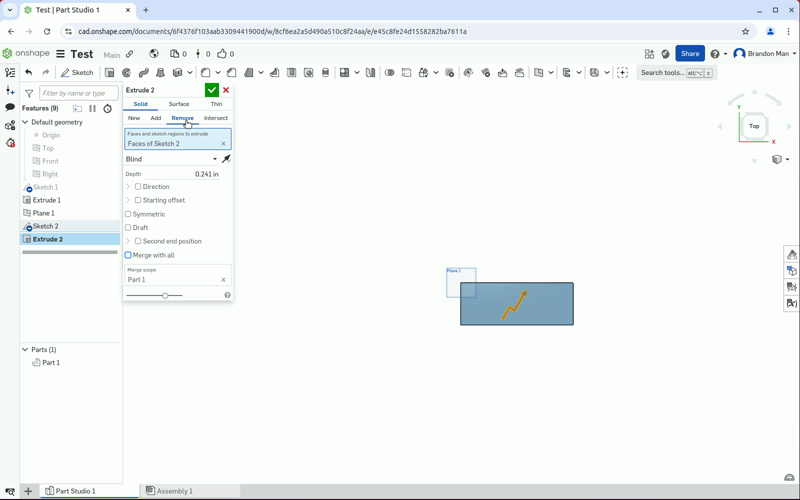
key(space)
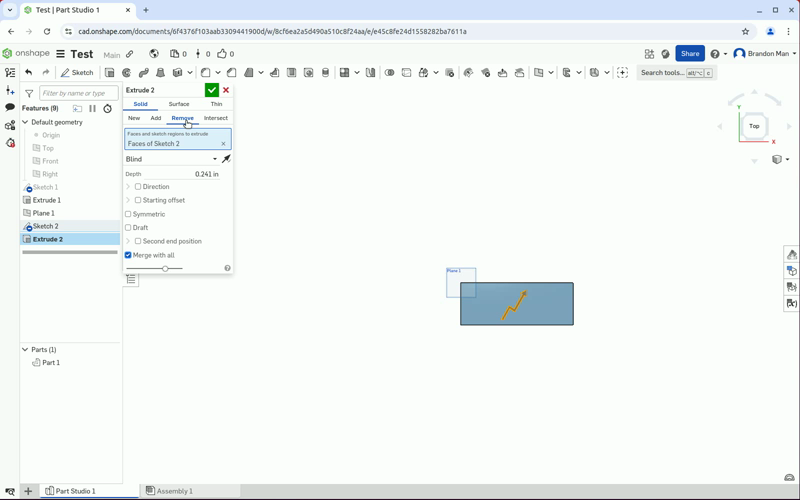
key(enter)
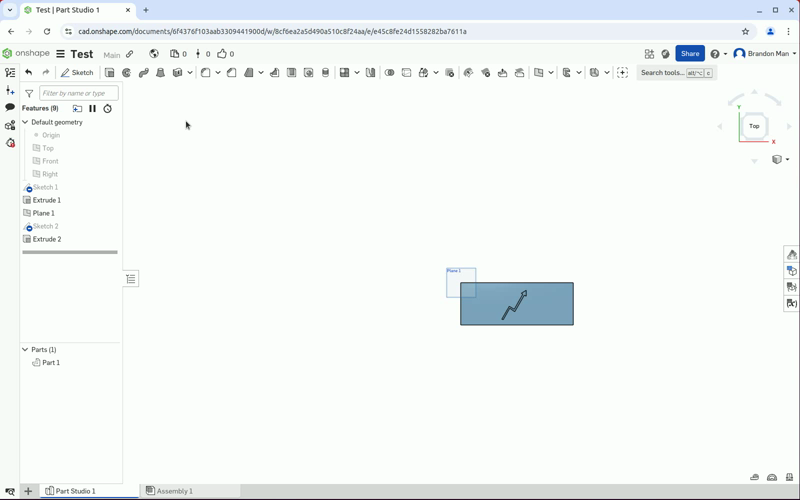
key(shift+h)
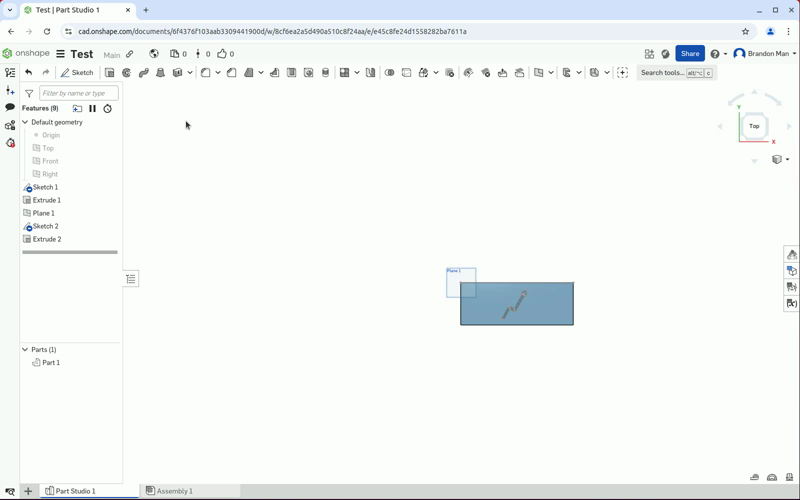
key(shift+h)
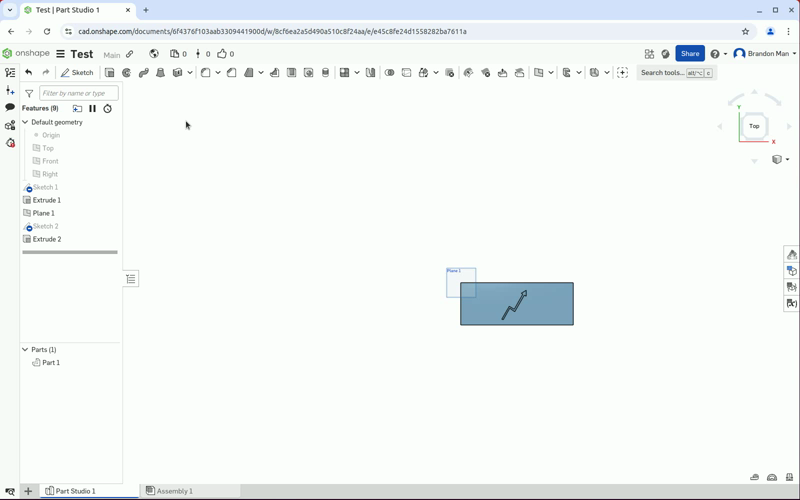
mouse_move(73, 189)
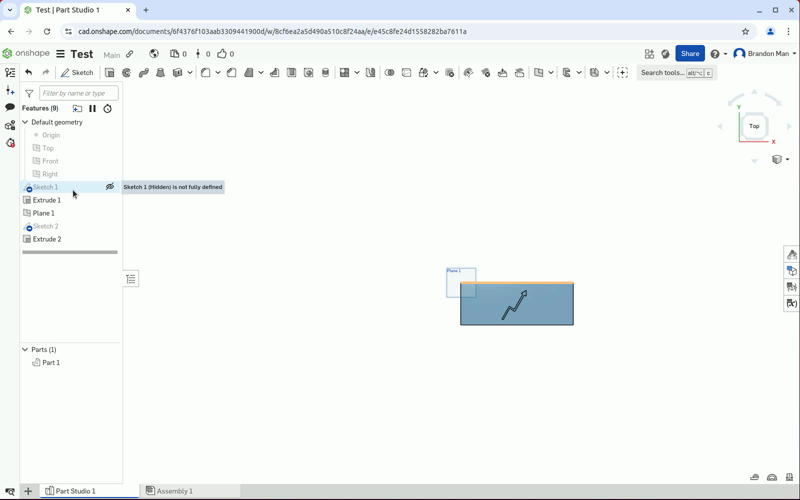
click(73, 189)
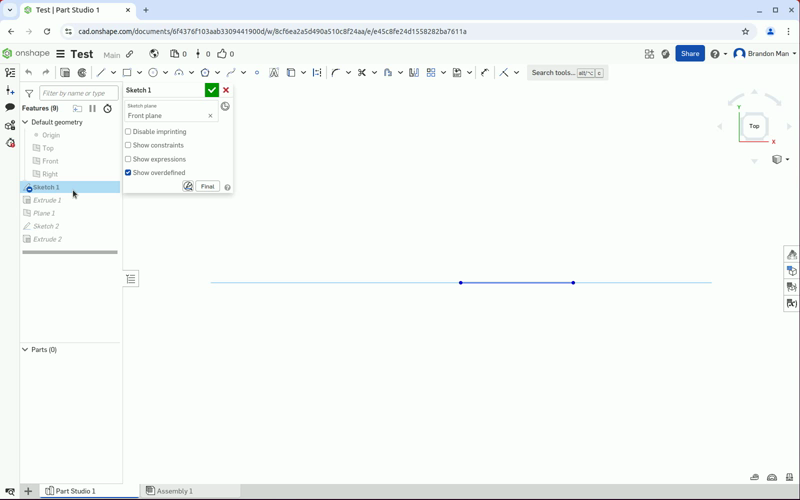
mouse_move(229, 92)
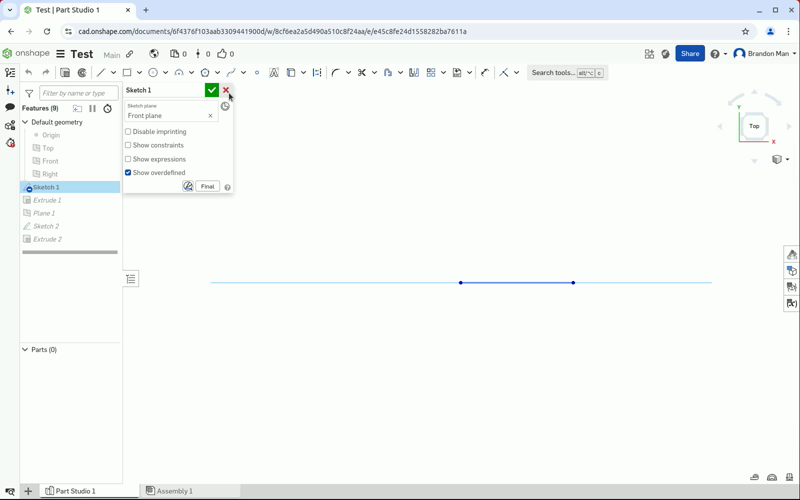
click(229, 92)
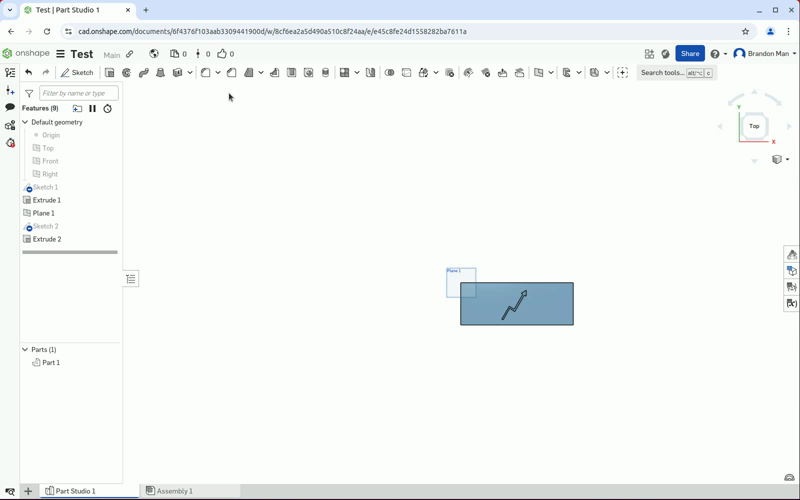
mouse_move(73, 352)
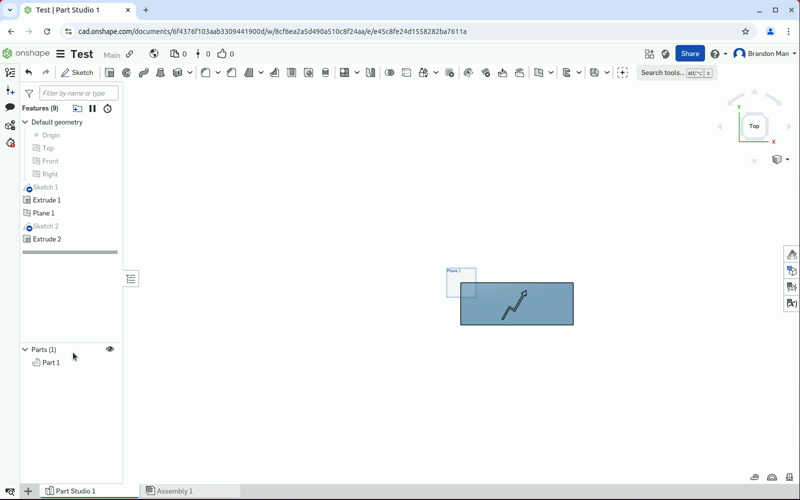
key(y)
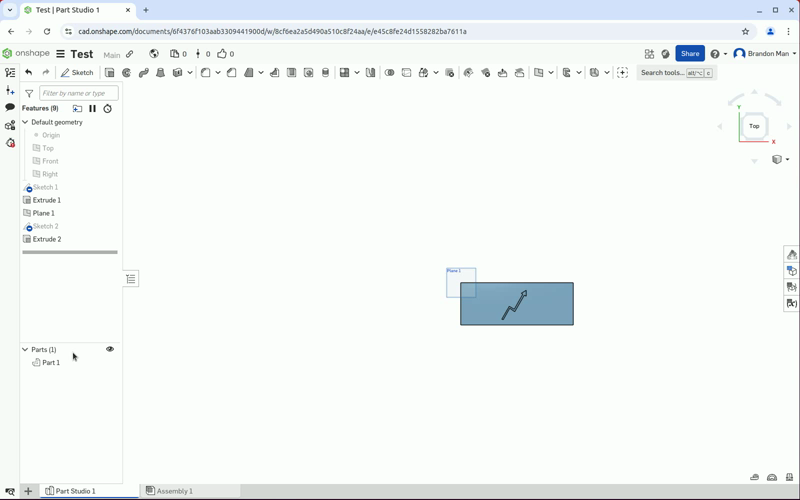
key(shift+p)
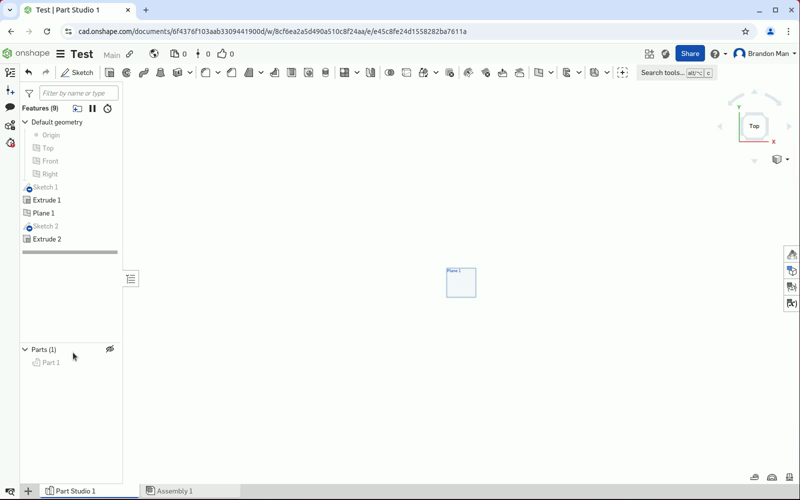
key(space)
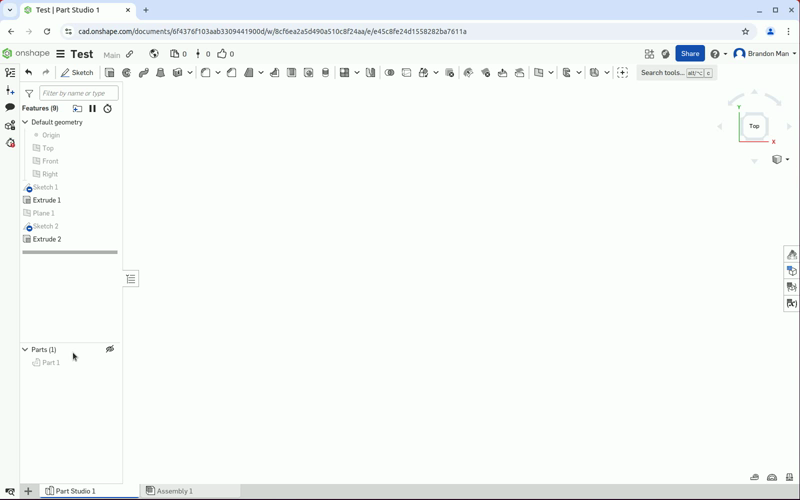
key_down(shift)
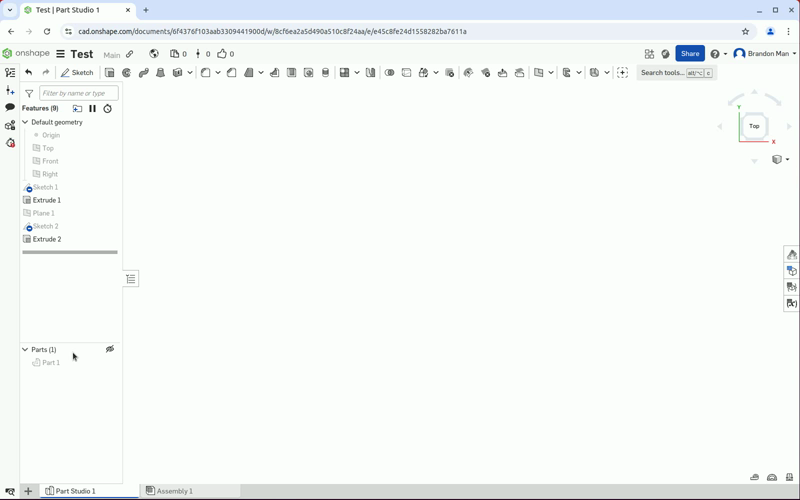
key(up)
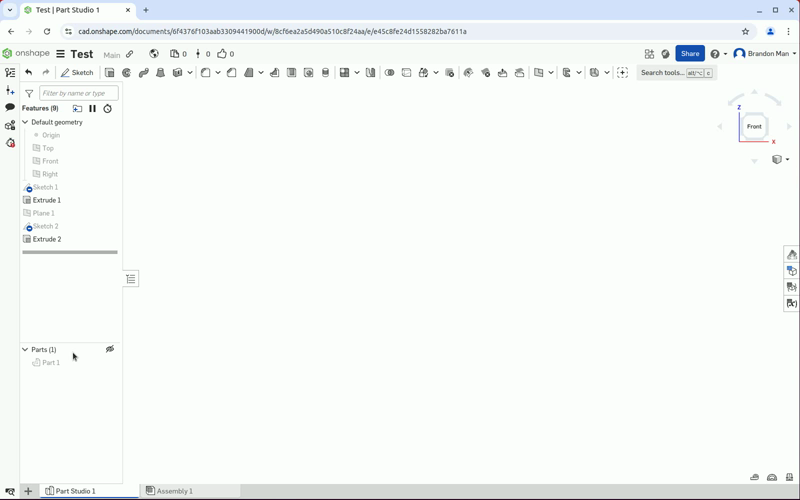
key_up(shift)
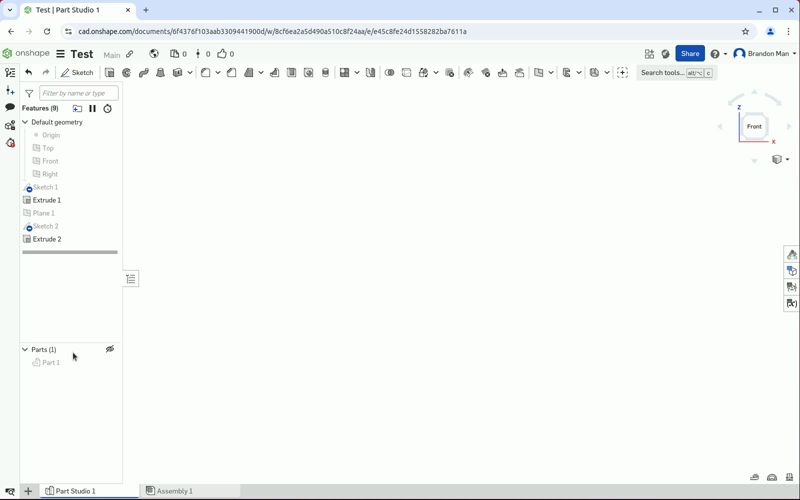
mouse_move(73, 352)
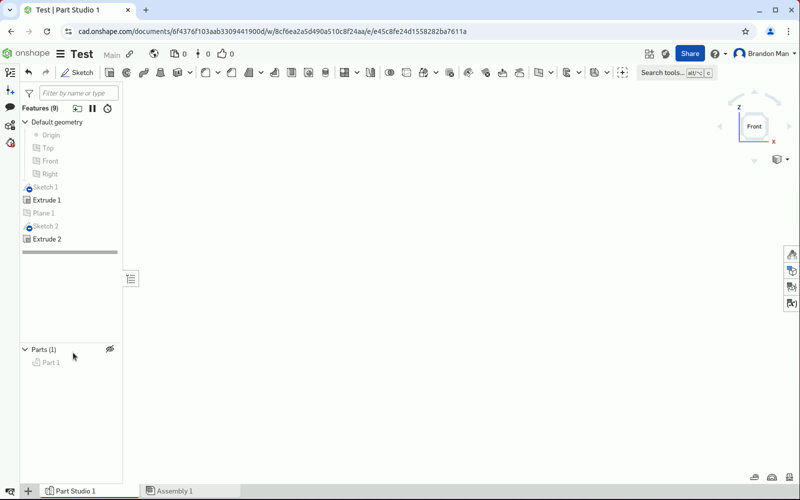
key(shift+y)
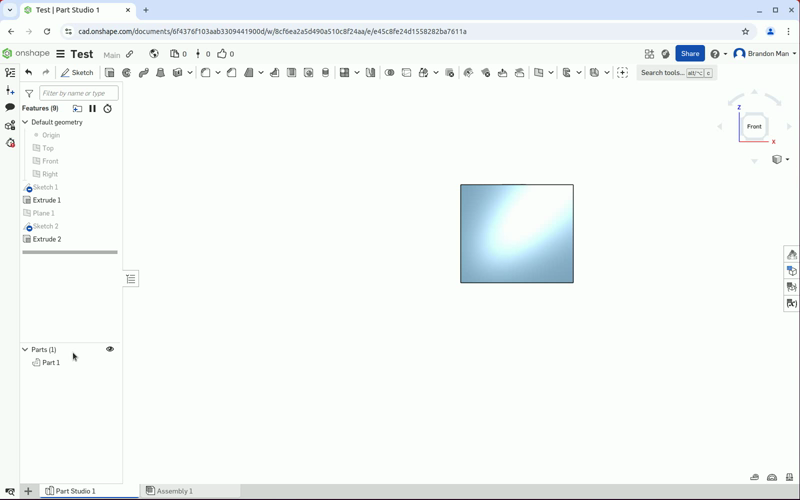
mouse_move(541, 75)
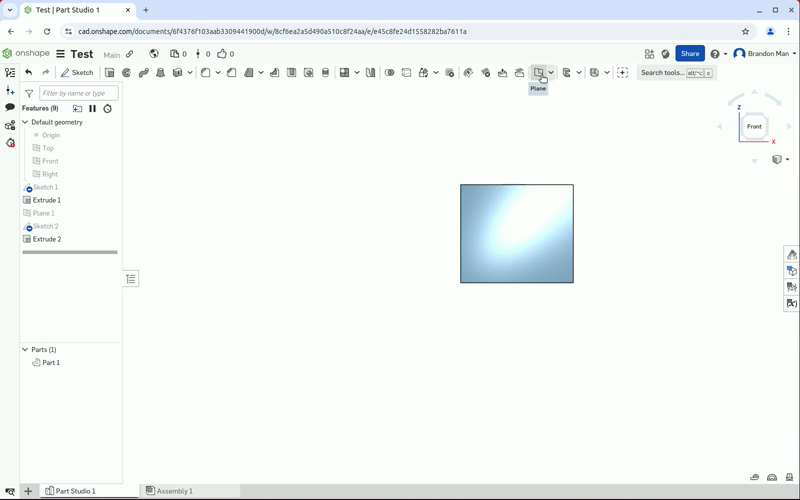
click(541, 75)
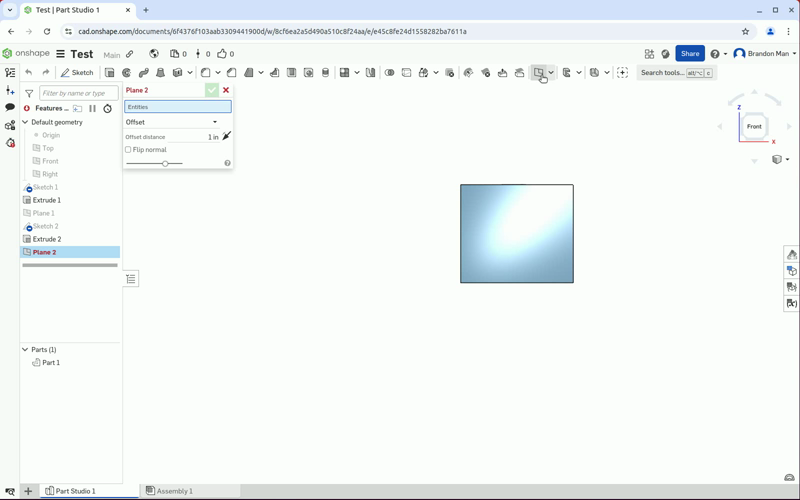
mouse_move(73, 163)
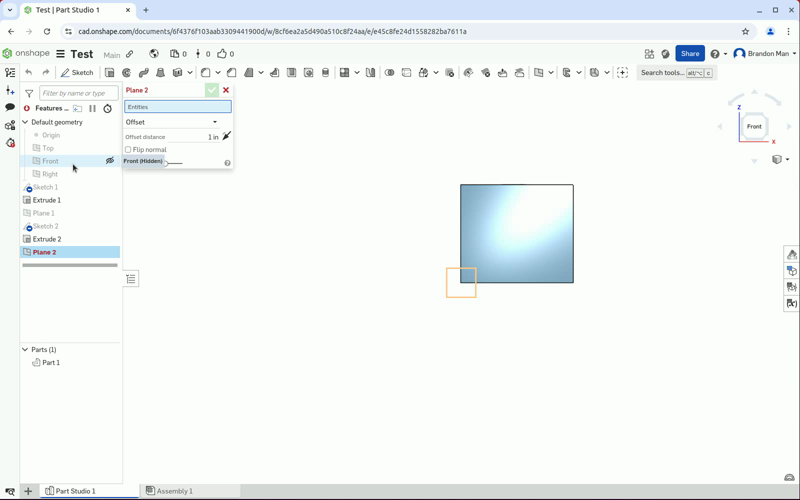
click(73, 163)
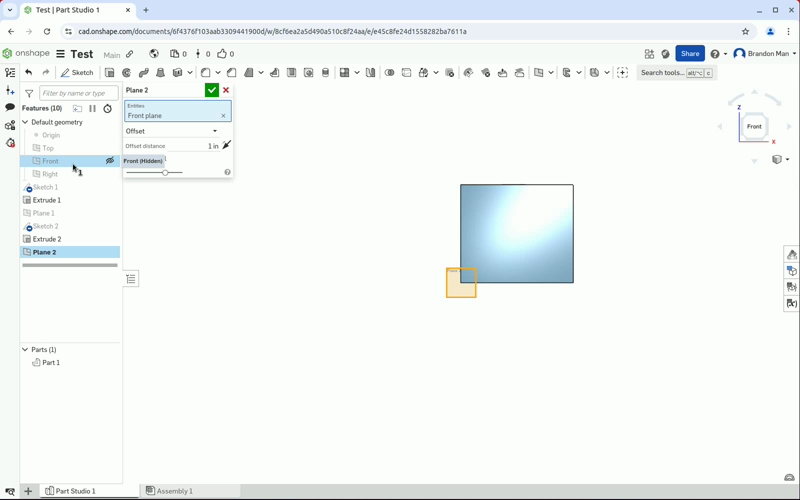
key(tab, 2)
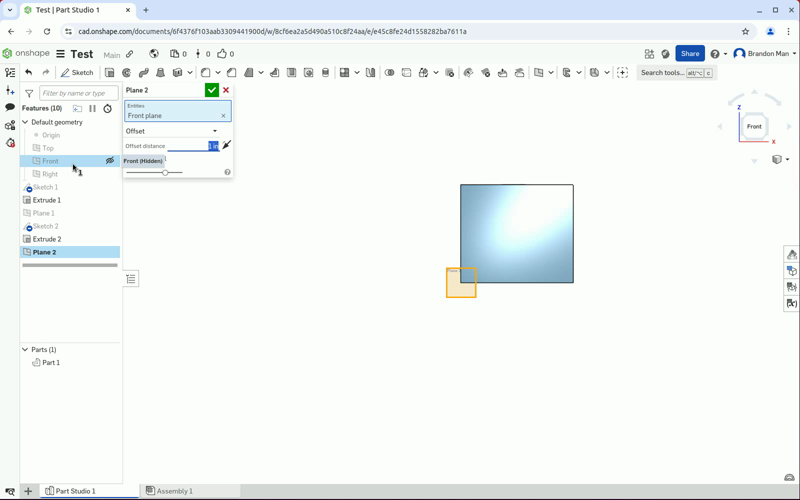
text(8.658)
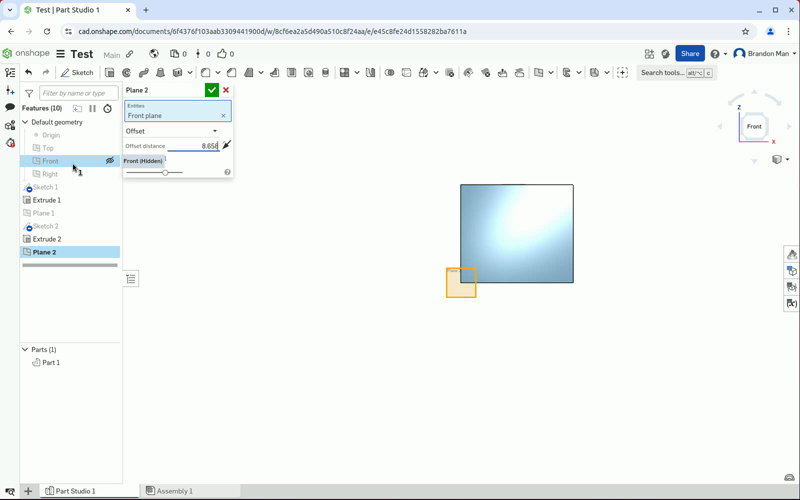
key(enter, 2)
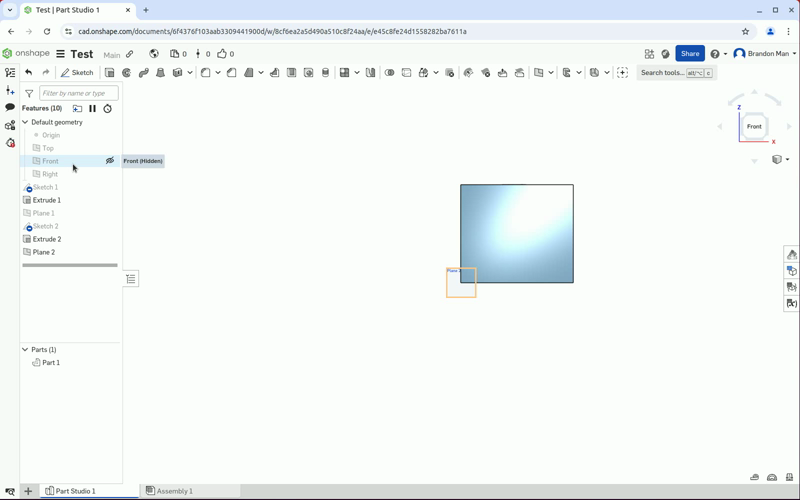
key(shift+s)
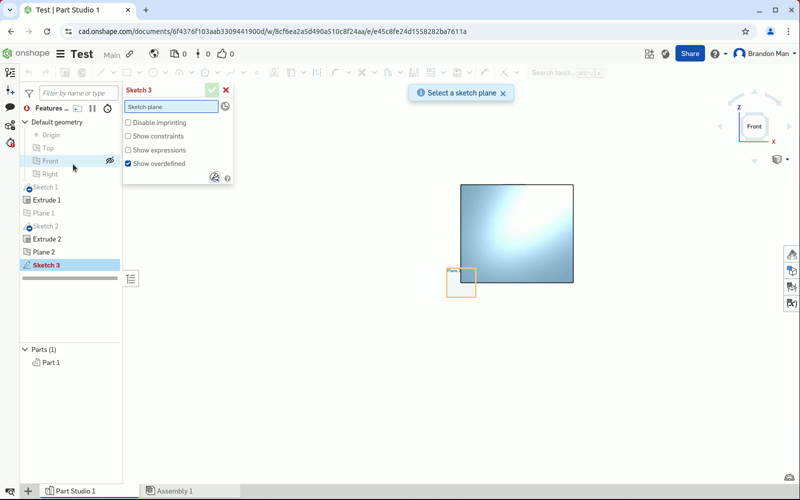
mouse_move(73, 254)
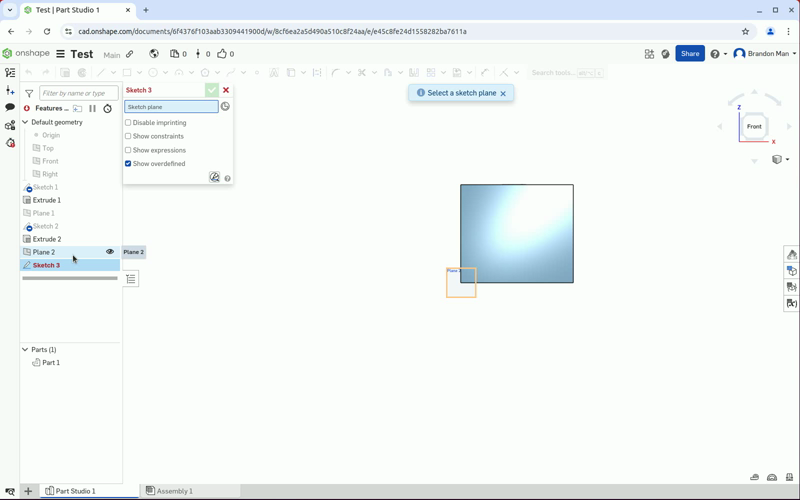
click(73, 254)
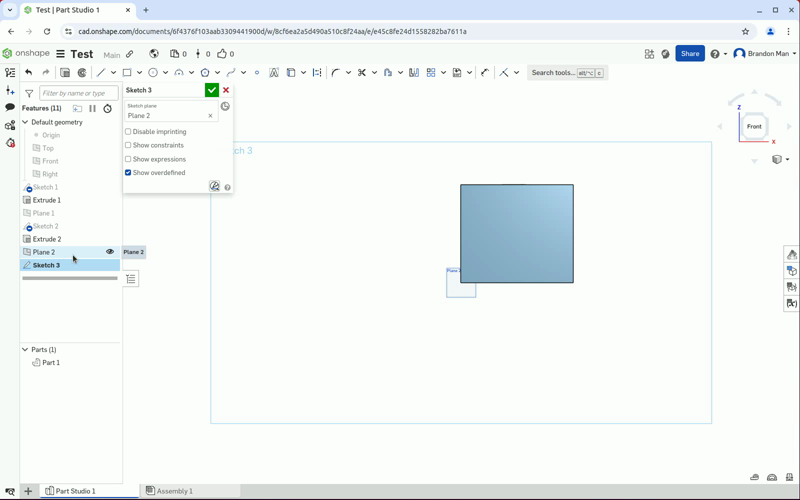
mouse_move(73, 352)
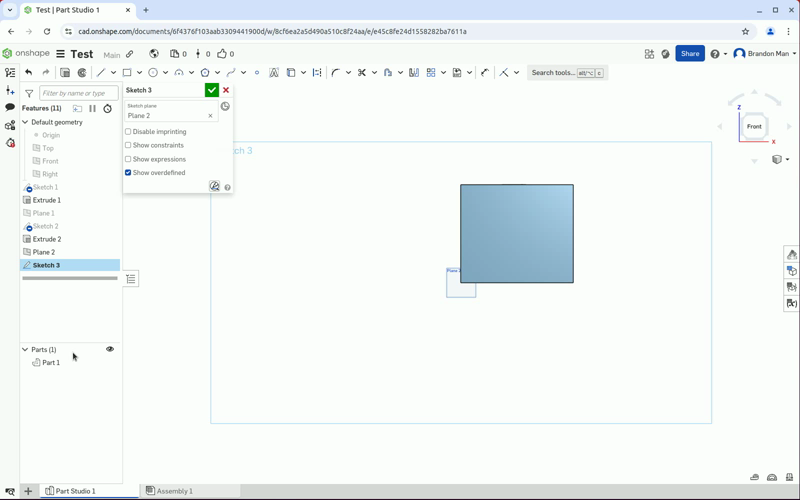
key(y)
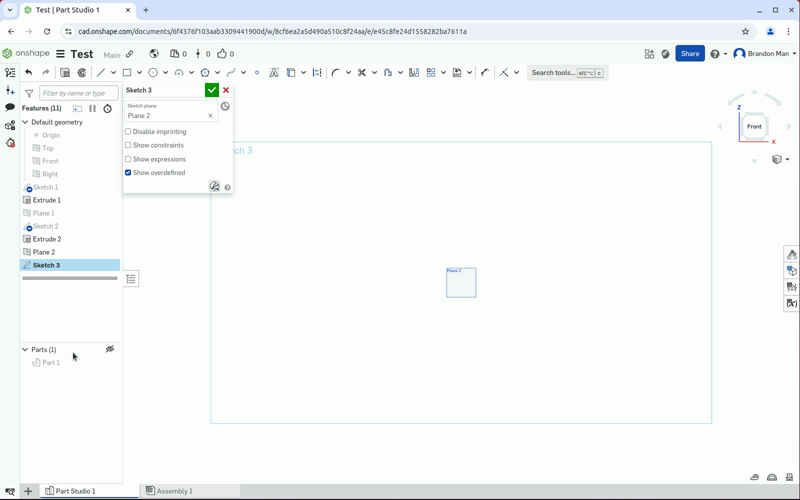
key(l)
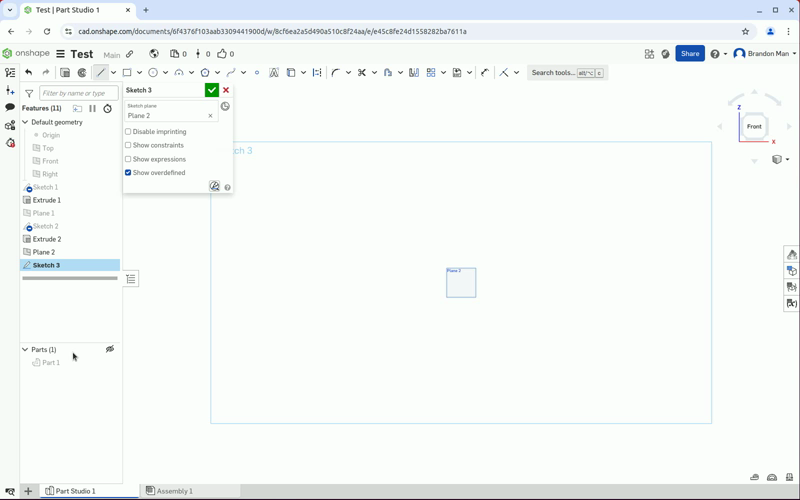
key_down(shift)
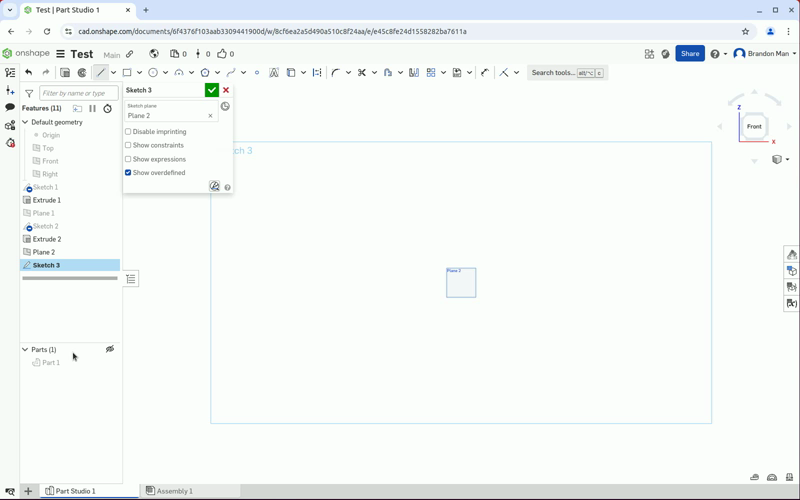
mouse_move(501, 253)
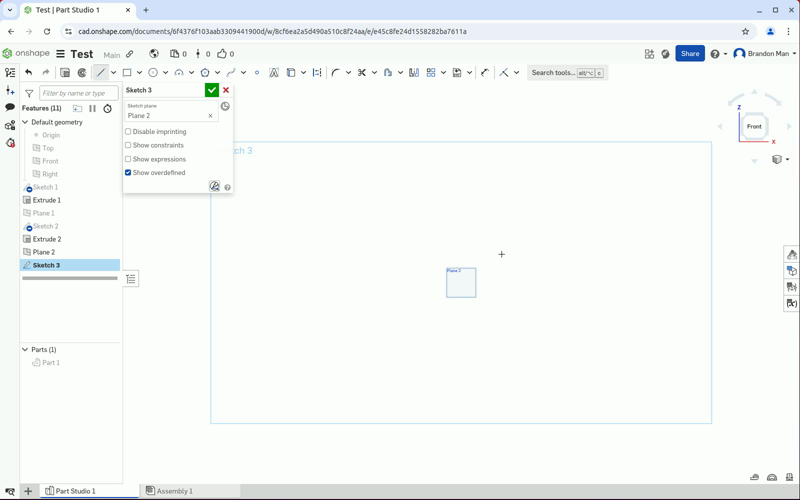
click(501, 253)
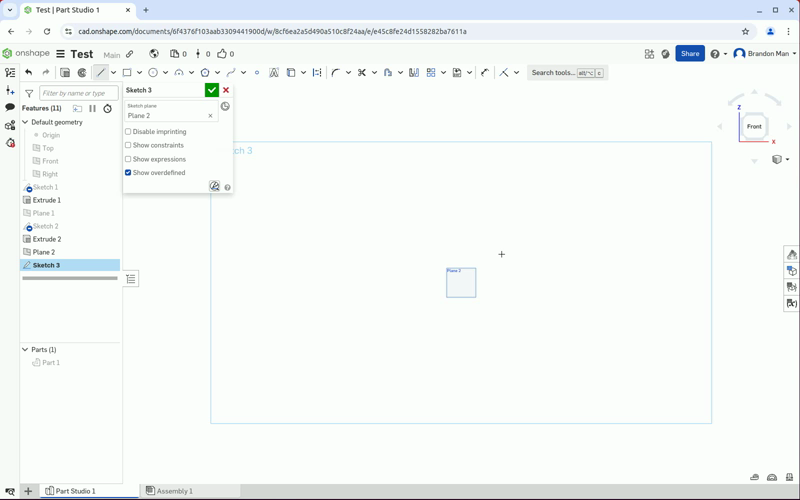
key_up(shift)
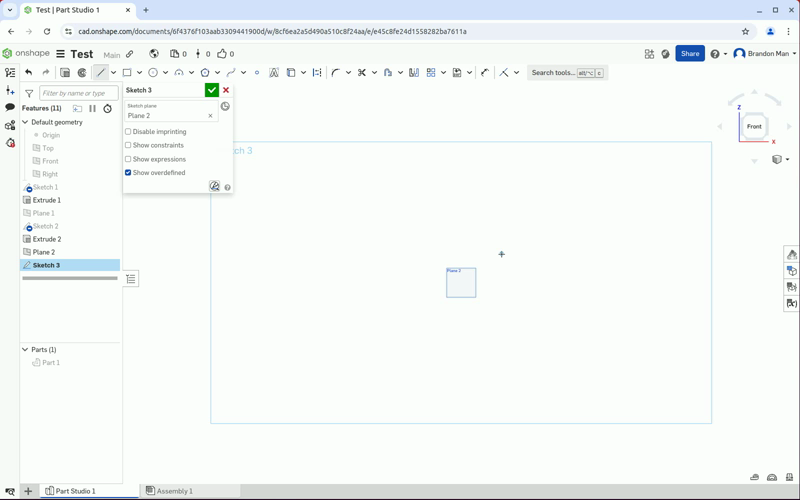
key_down(shift)
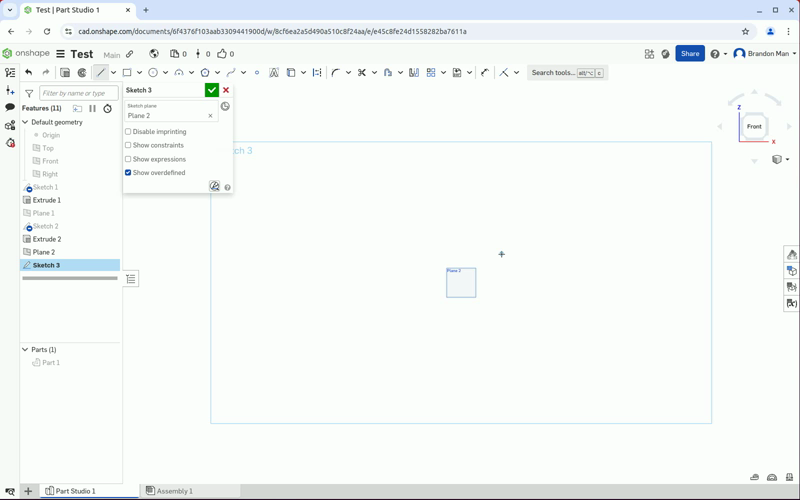
mouse_move(531, 253)
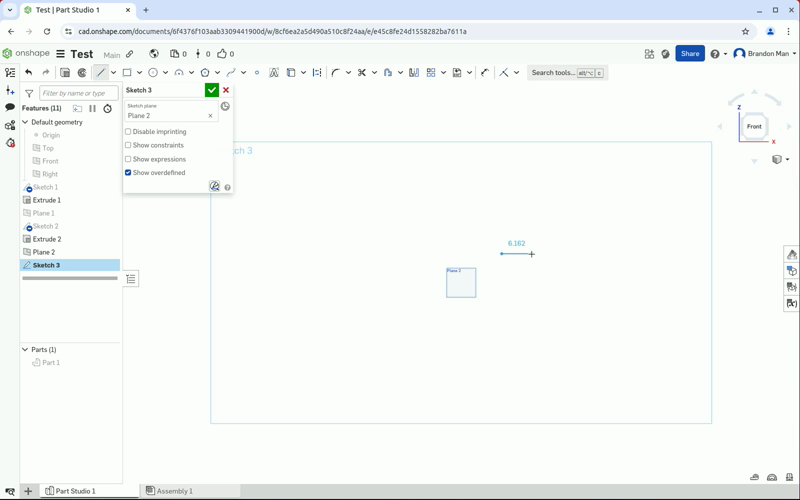
mouse_move(503, 254)
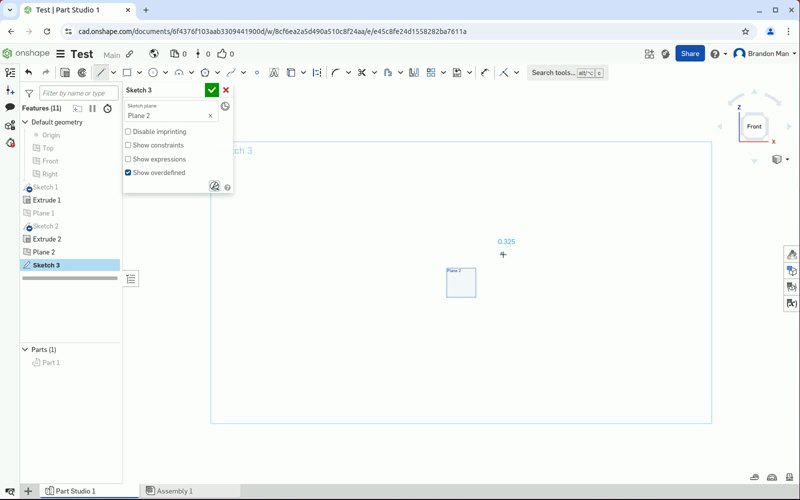
scroll(6)
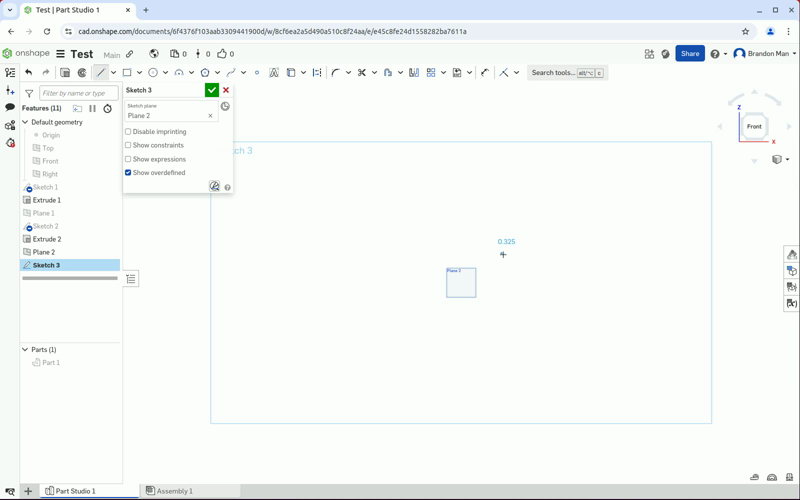
scroll(6)
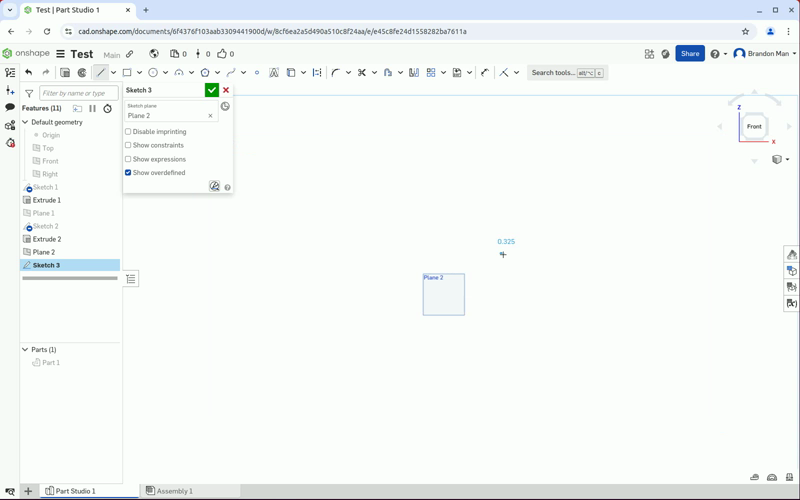
scroll(6)
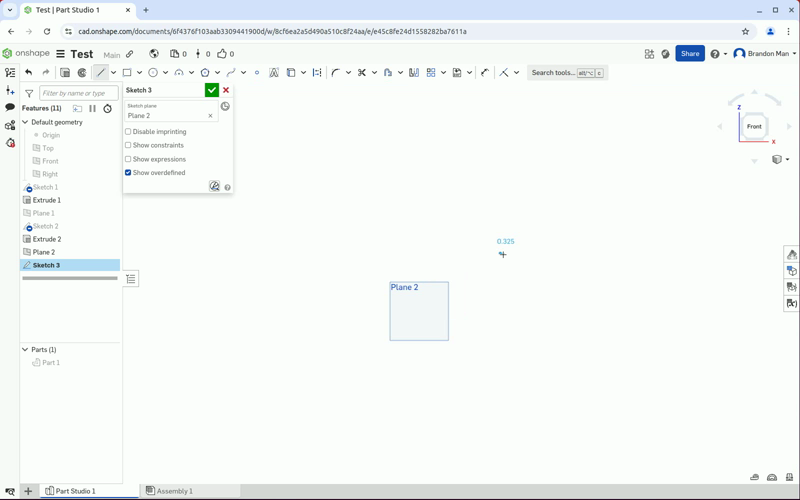
scroll(6)
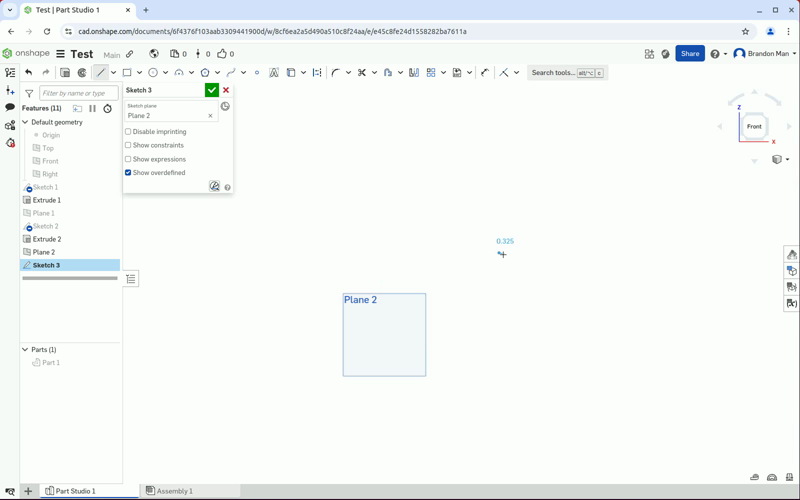
scroll(6)
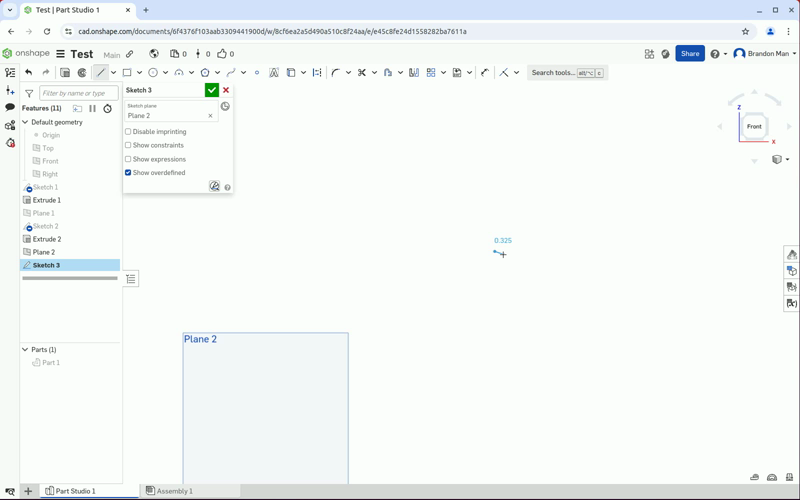
scroll(6)
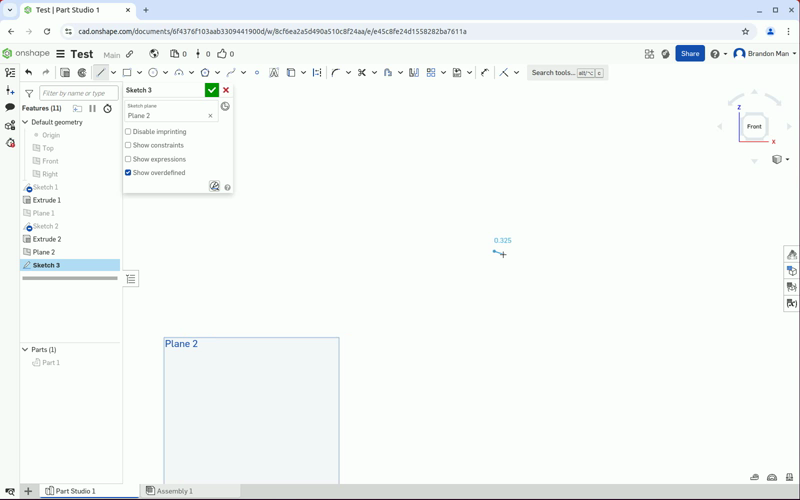
scroll(6)
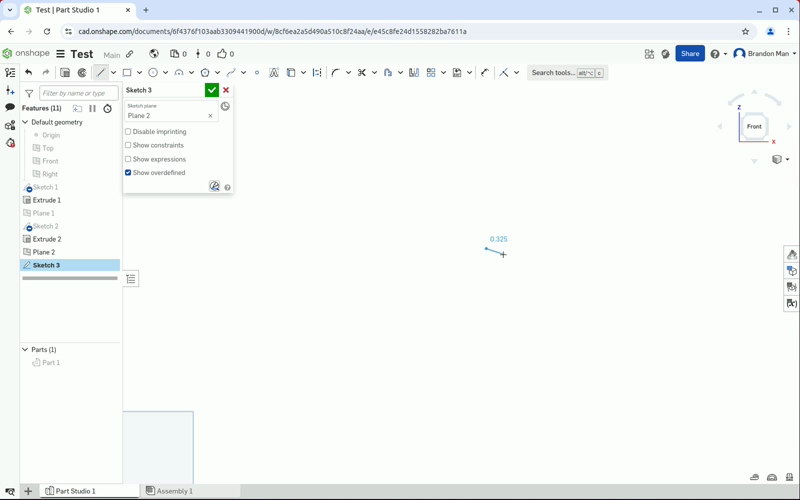
click(503, 254)
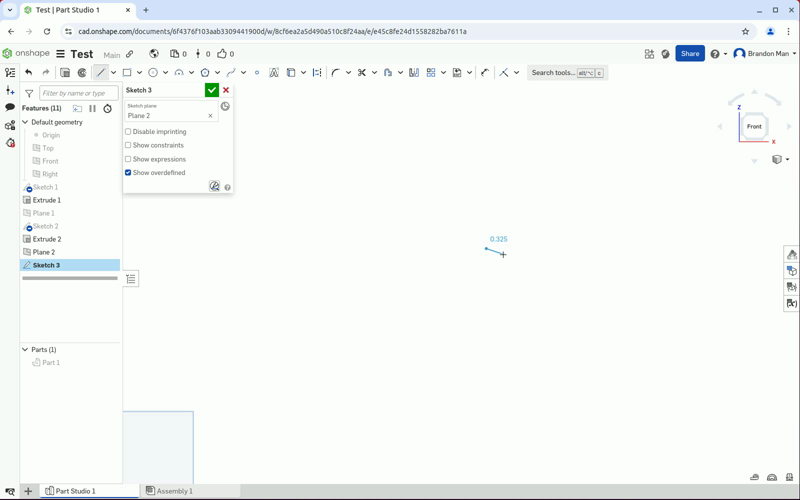
scroll(-6)
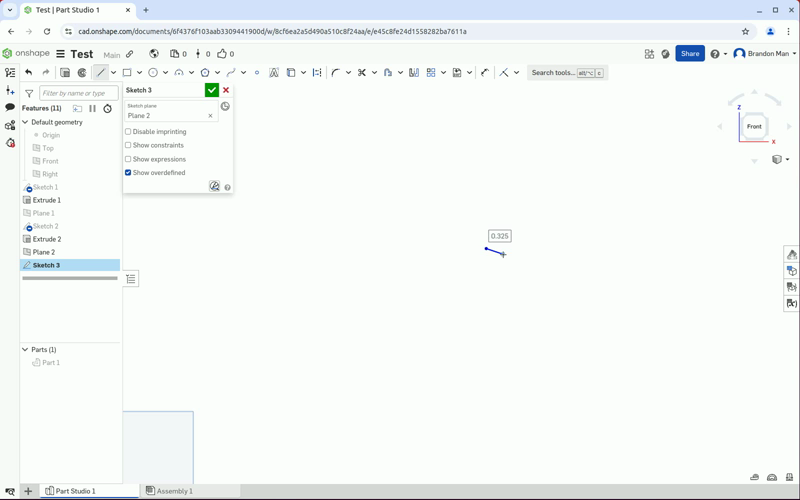
scroll(-6)
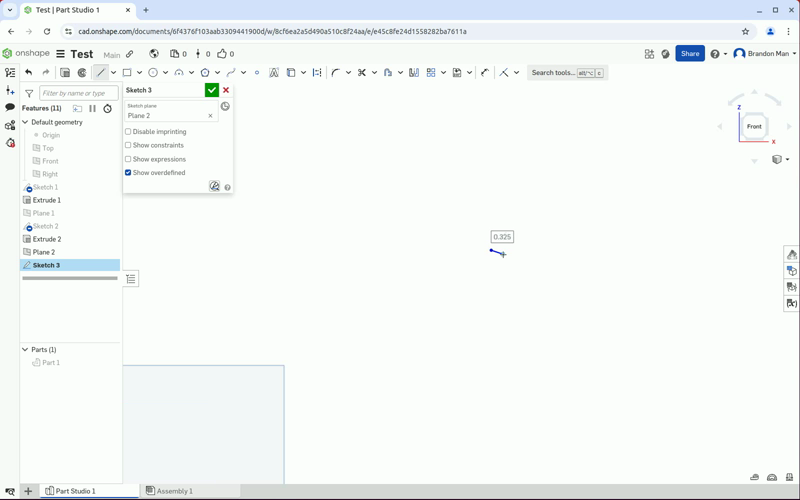
scroll(-6)
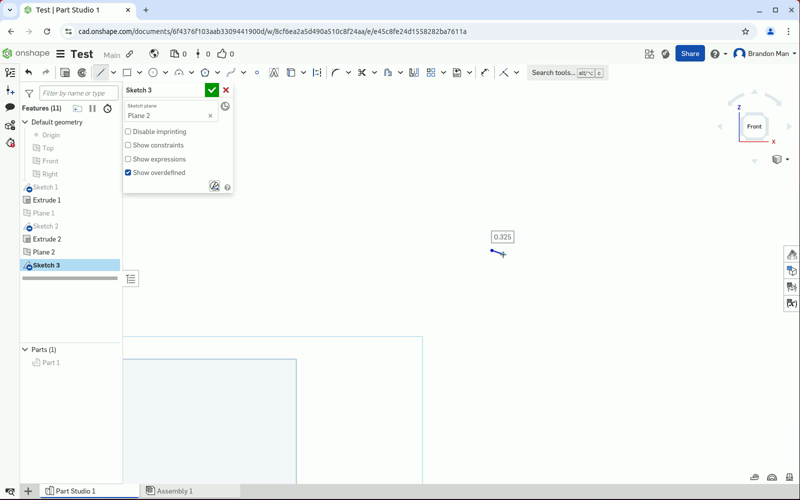
scroll(-6)
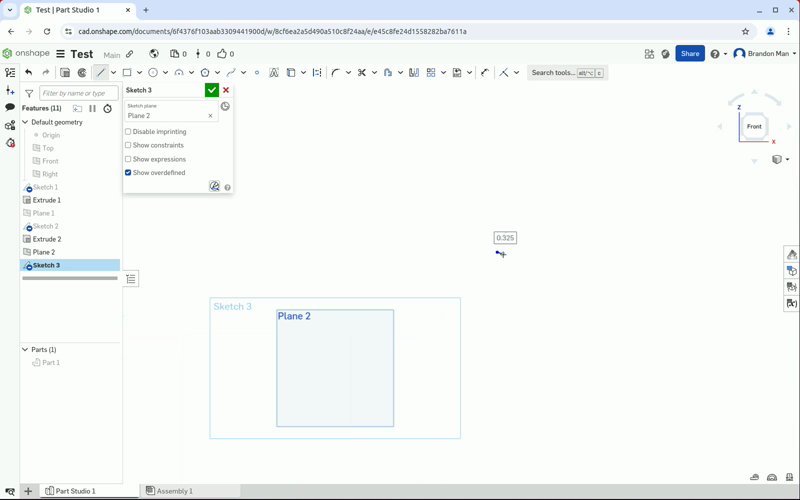
scroll(-6)
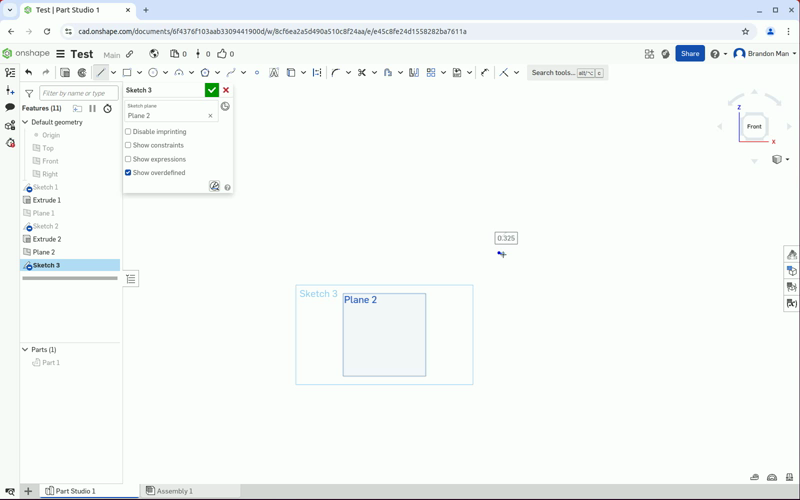
scroll(-6)
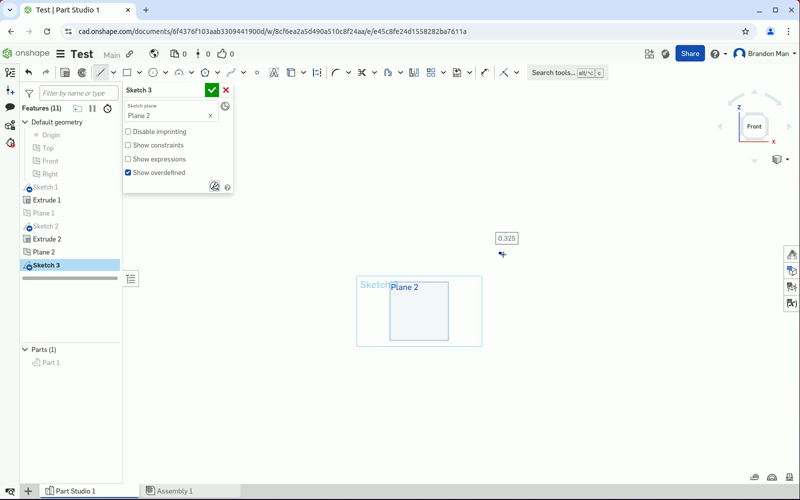
scroll(-6)
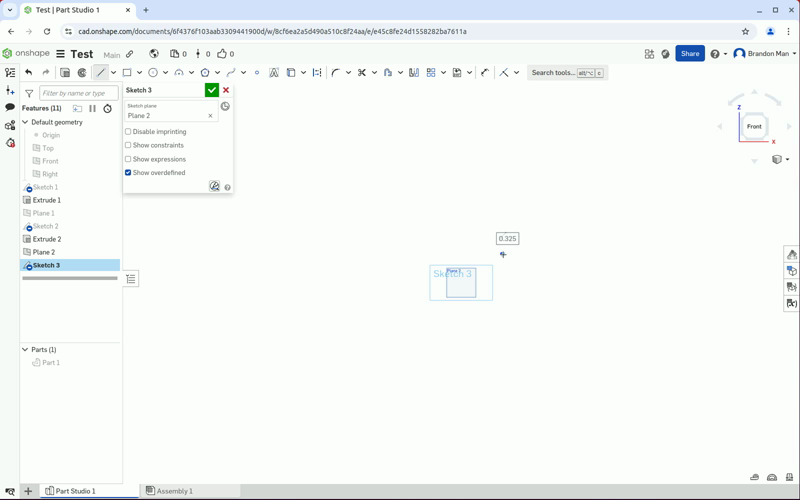
key_up(shift)
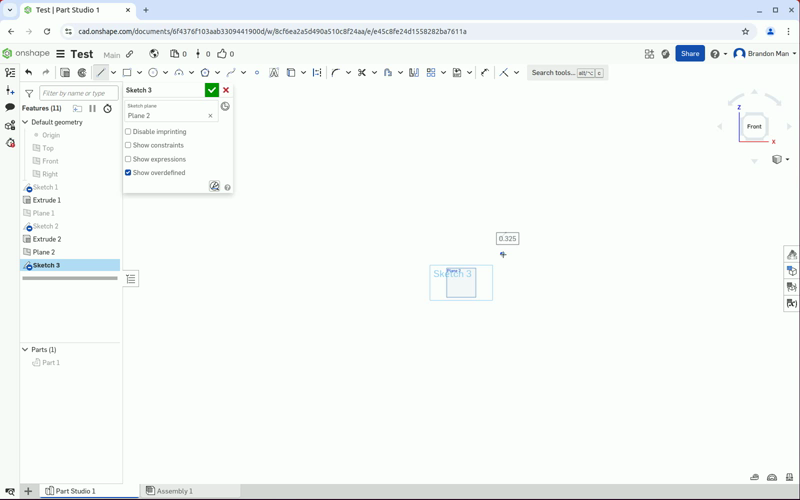
key_down(shift)
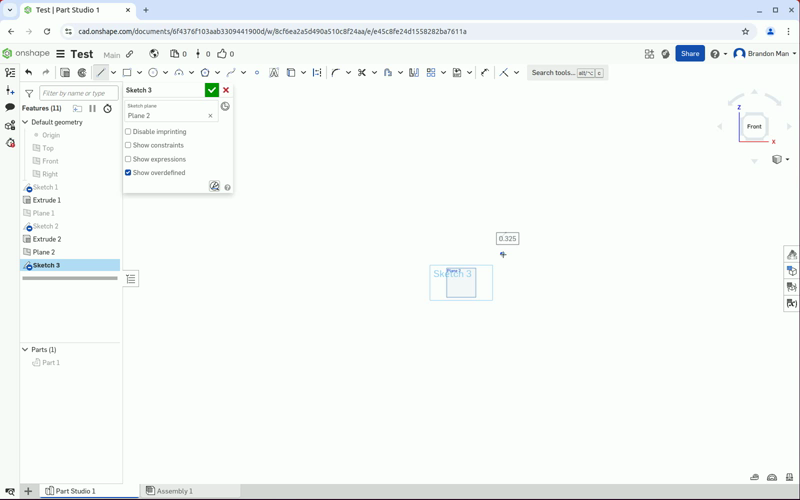
mouse_move(533, 254)
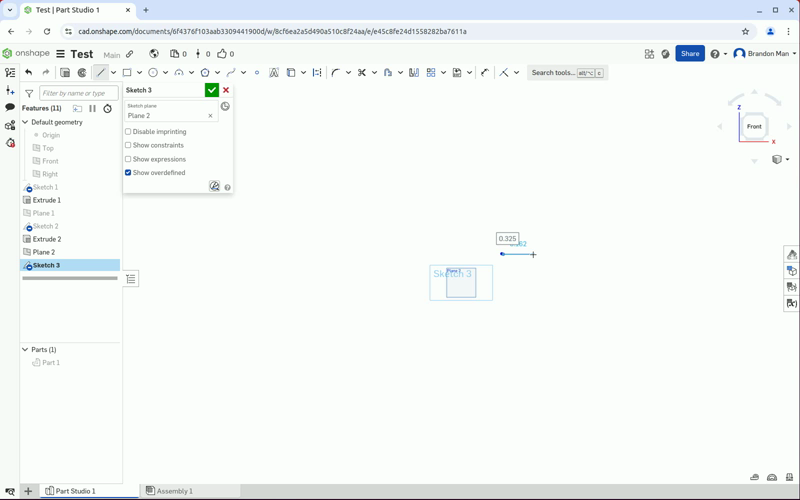
mouse_move(509, 243)
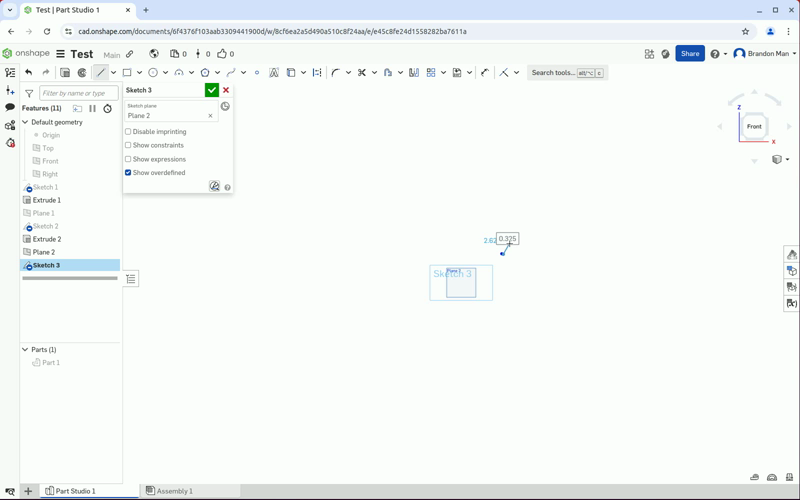
click(509, 243)
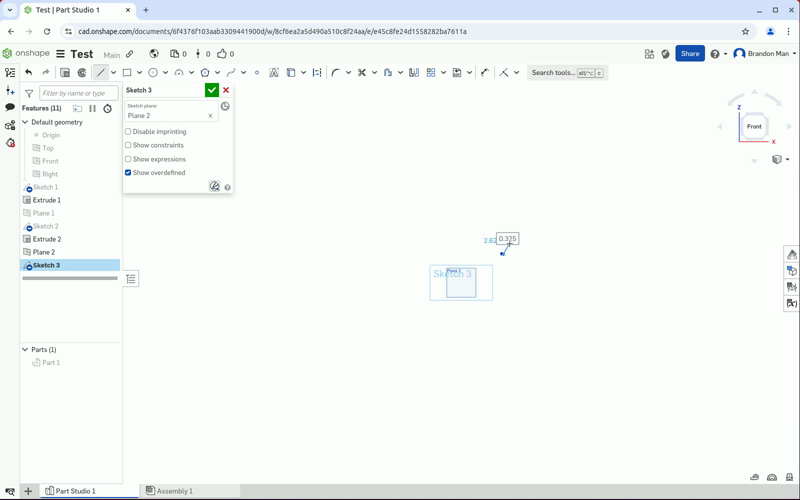
key_up(shift)
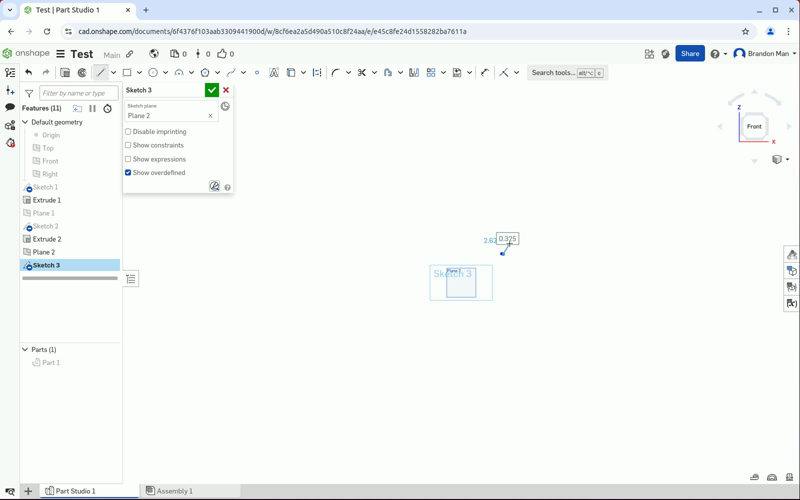
key_down(shift)
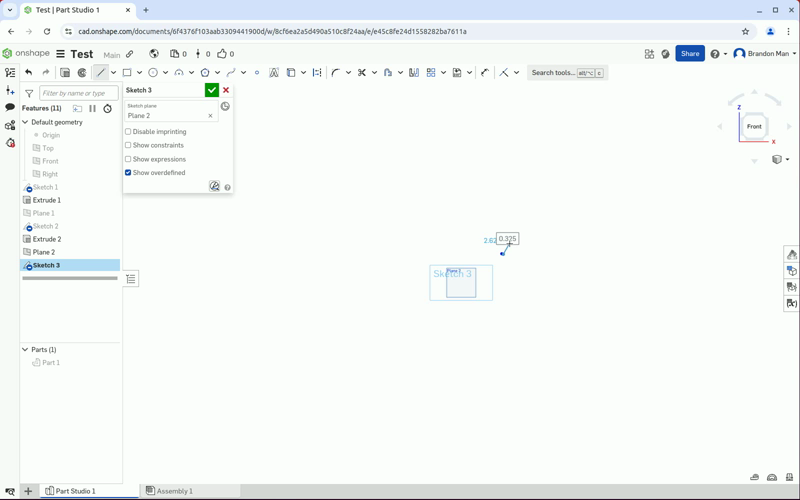
mouse_move(539, 243)
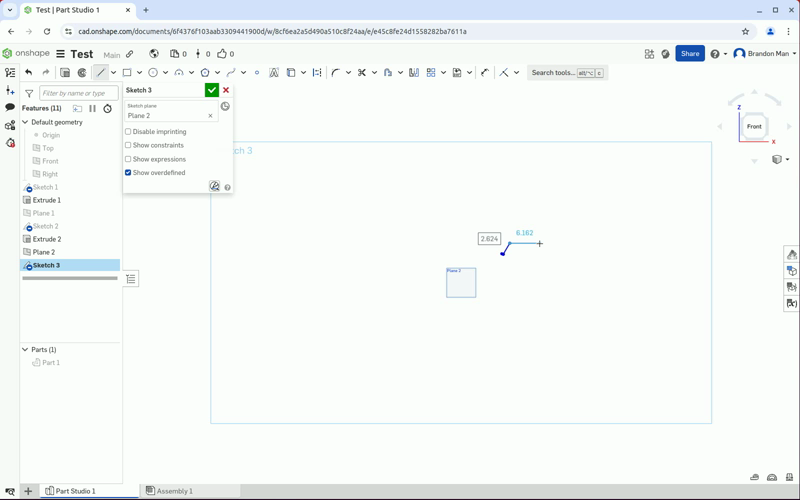
mouse_move(514, 246)
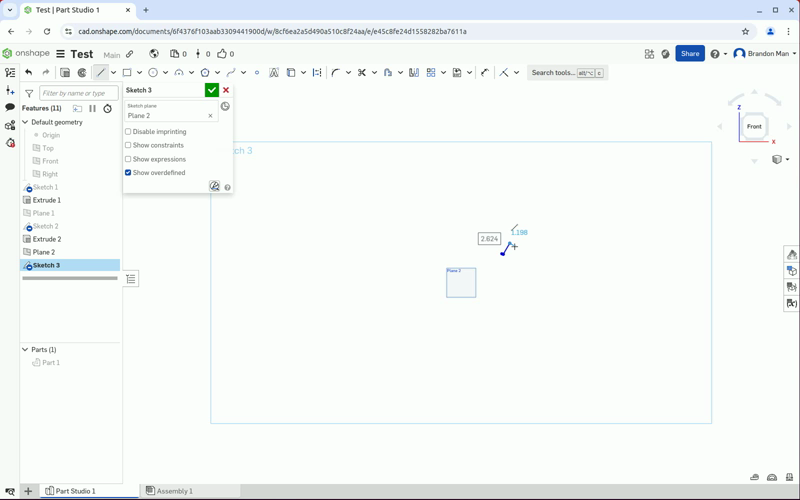
scroll(6)
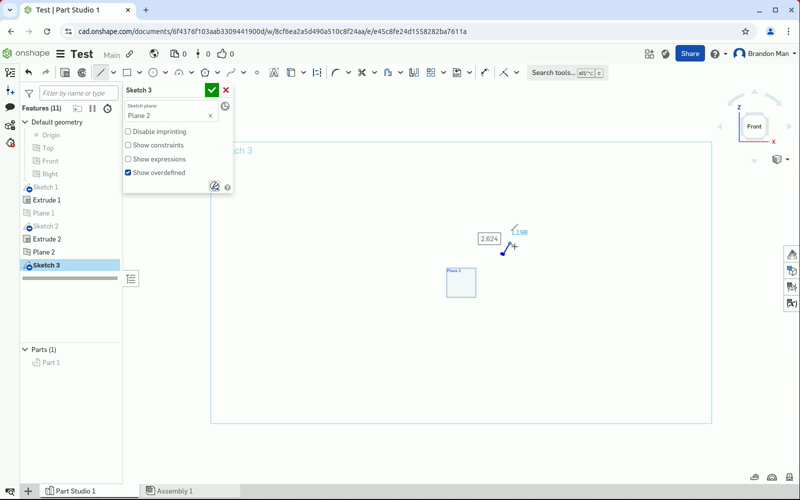
scroll(6)
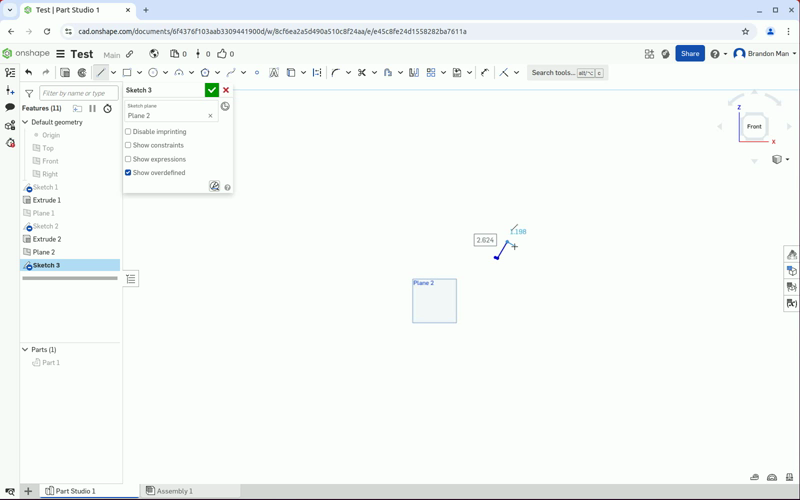
scroll(6)
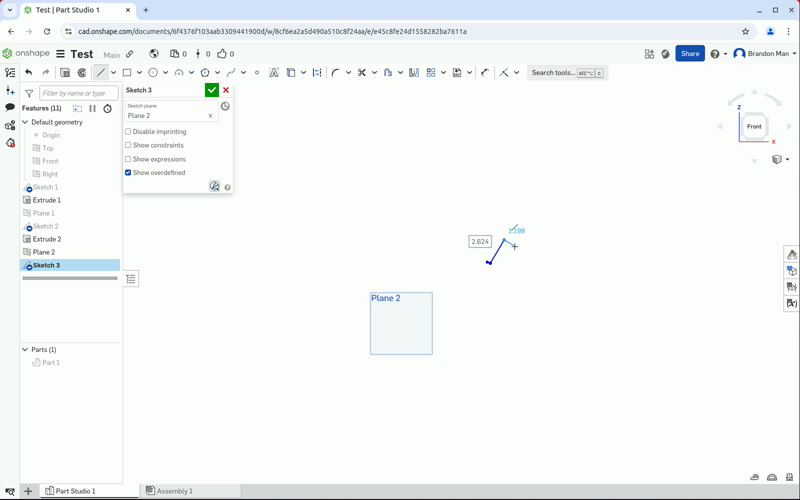
scroll(6)
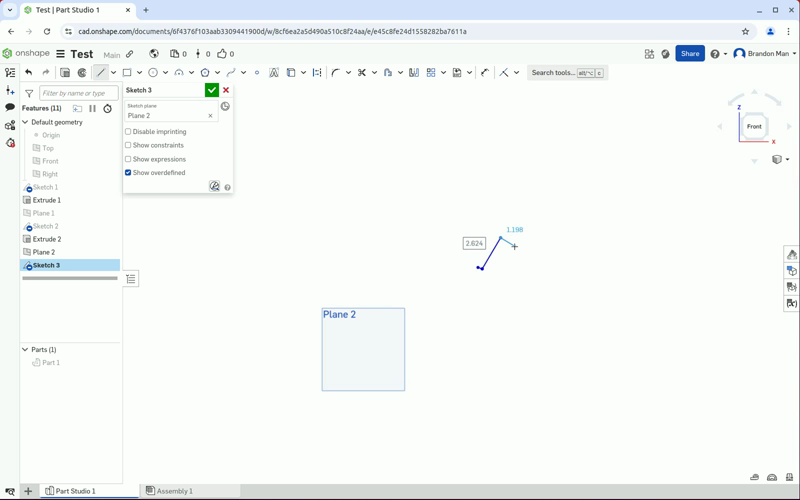
scroll(6)
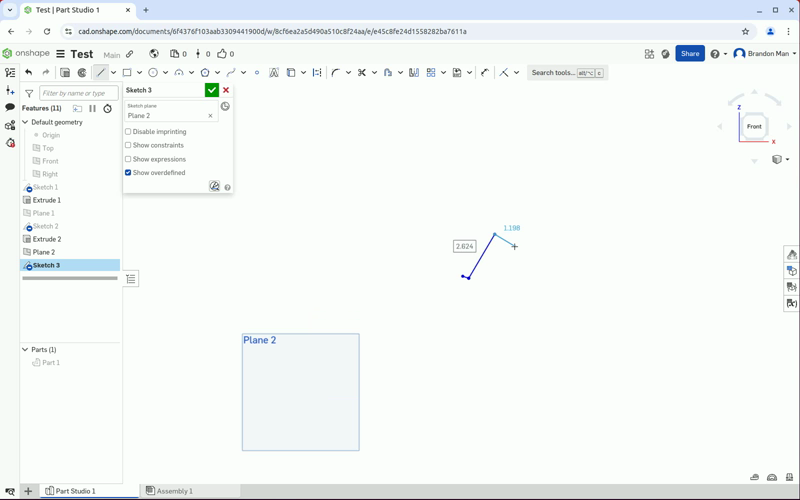
scroll(6)
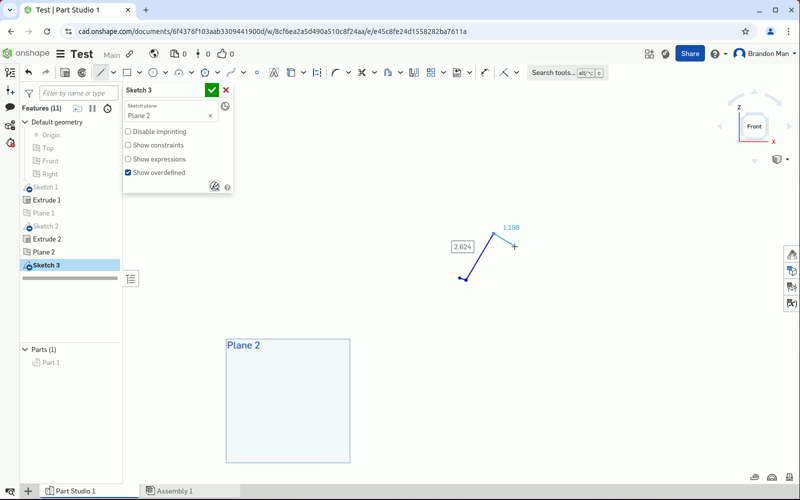
scroll(6)
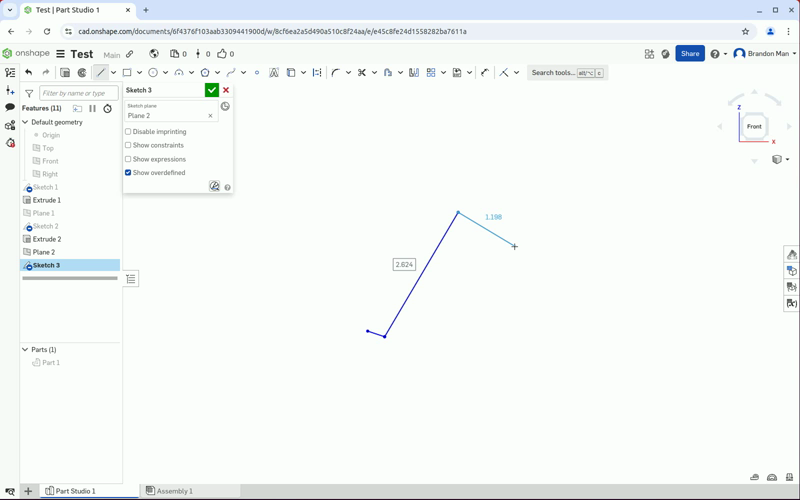
click(514, 246)
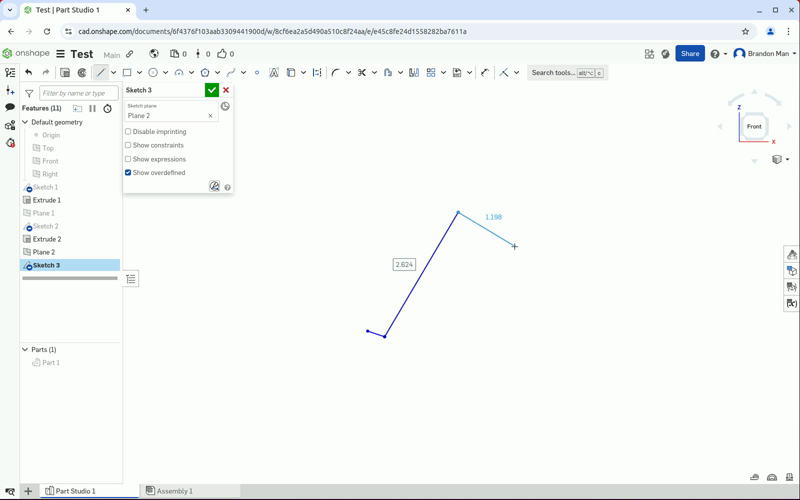
scroll(-6)
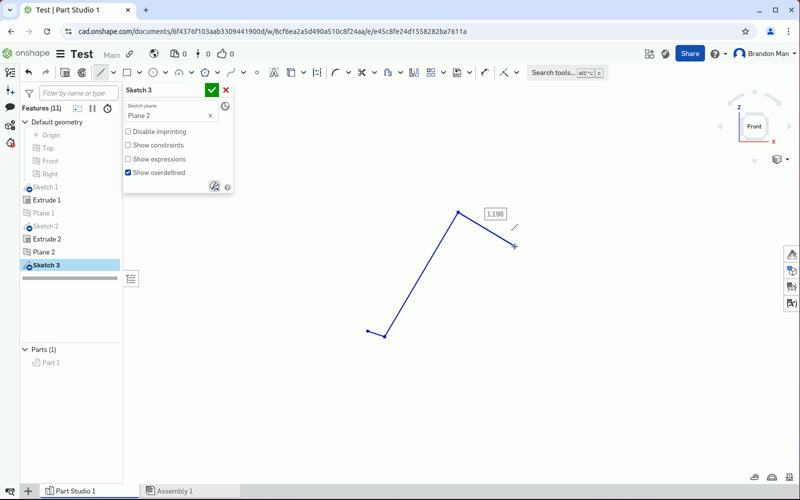
scroll(-6)
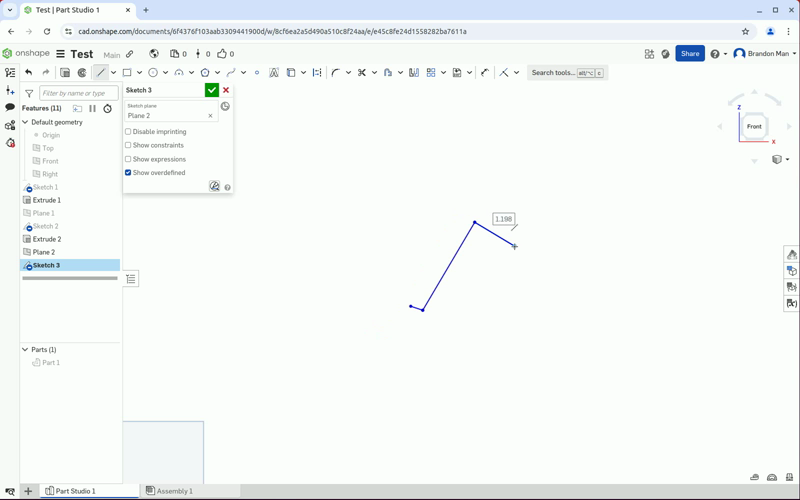
scroll(-6)
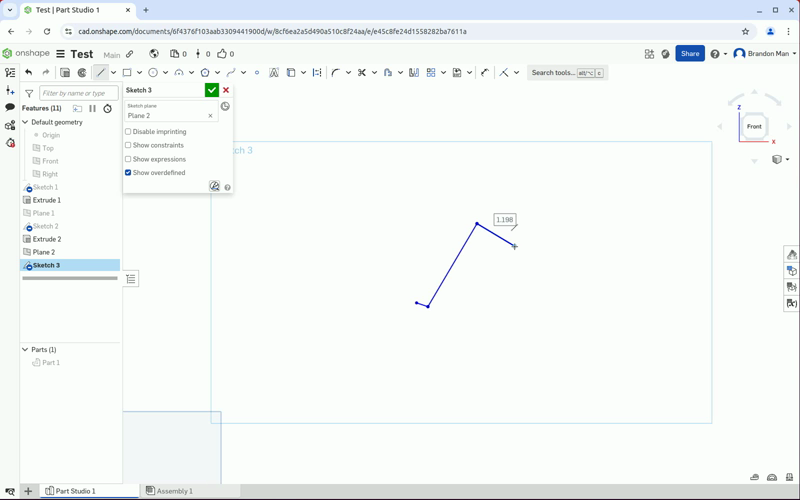
scroll(-6)
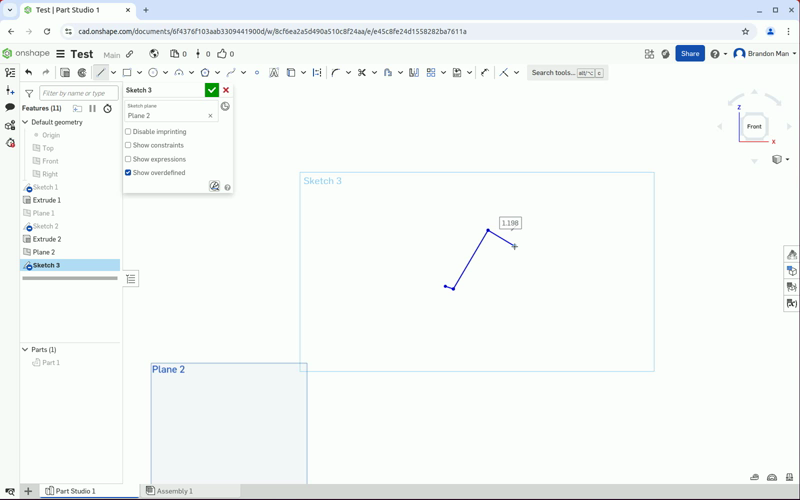
scroll(-6)
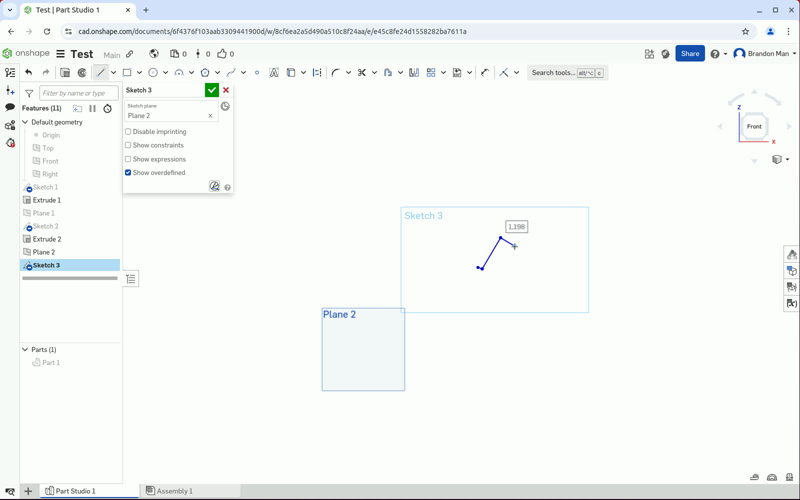
scroll(-6)
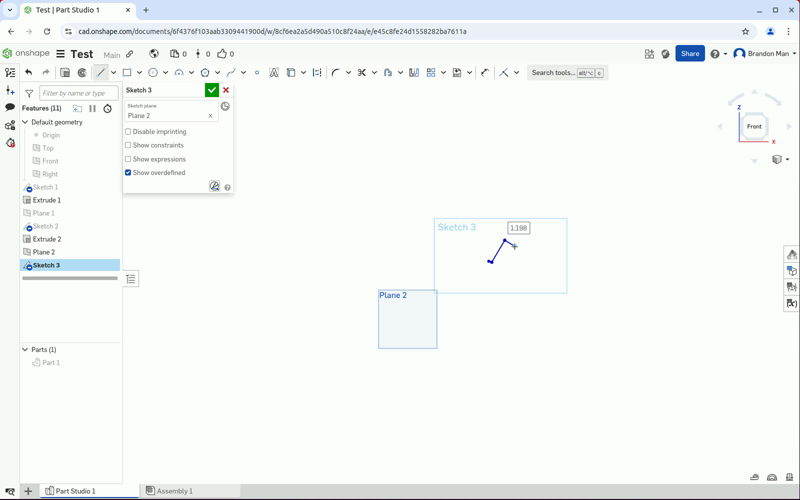
scroll(-6)
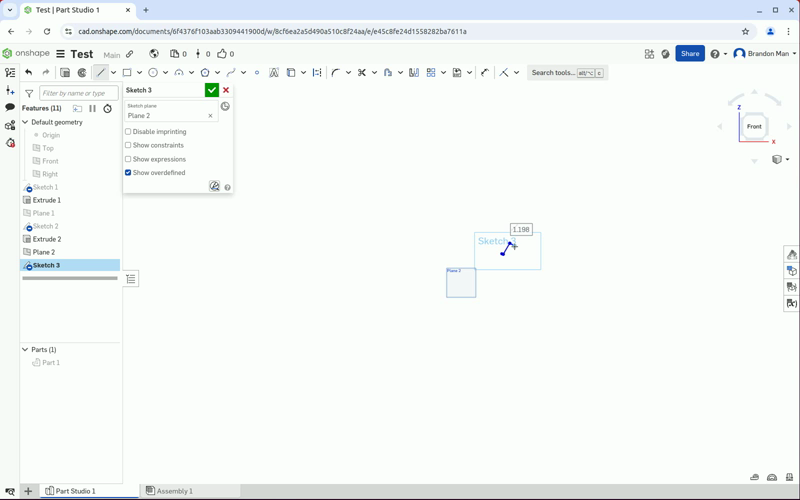
key_up(shift)
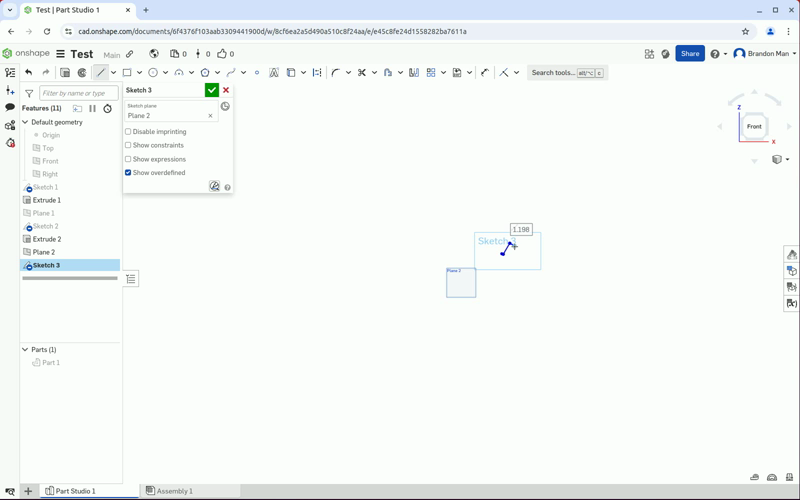
key_down(shift)
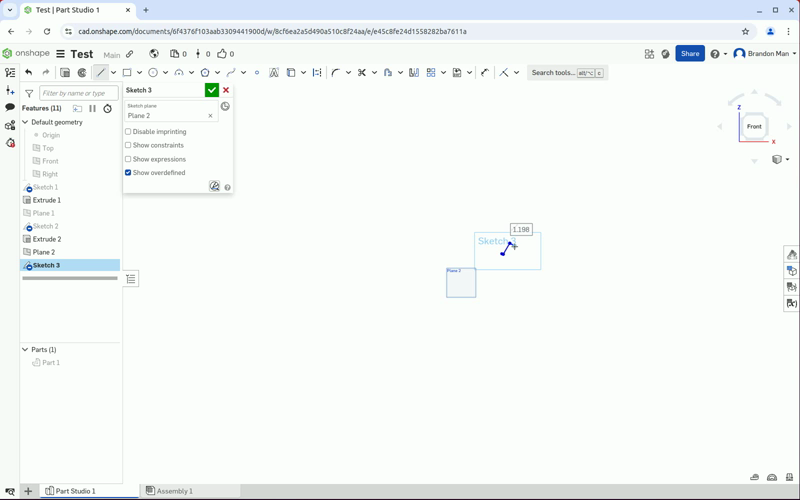
mouse_move(544, 246)
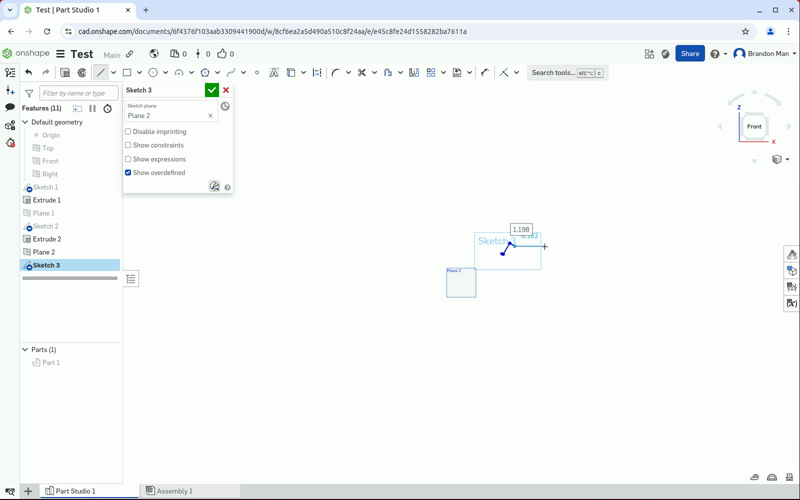
mouse_move(524, 229)
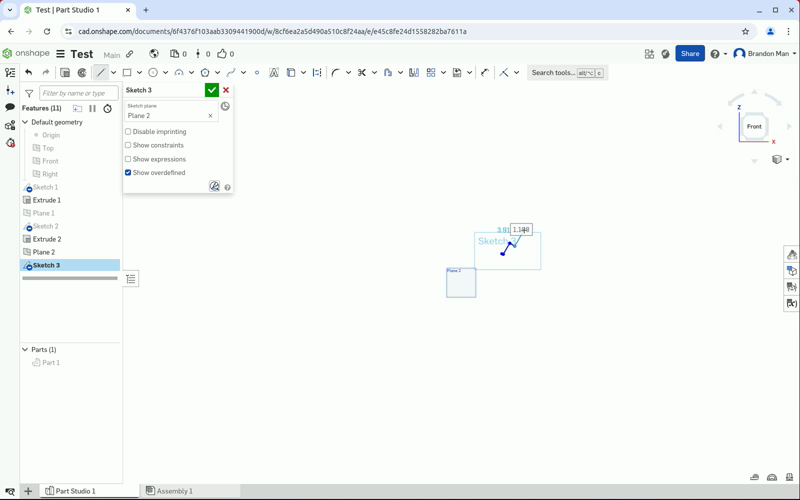
click(524, 229)
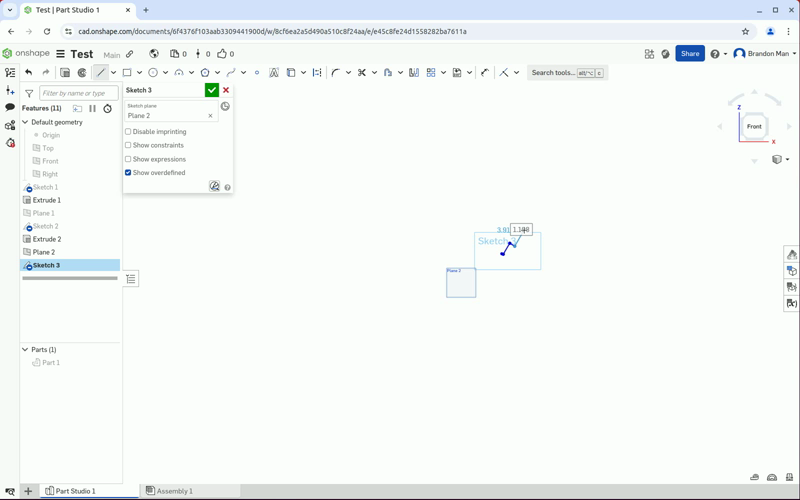
key_up(shift)
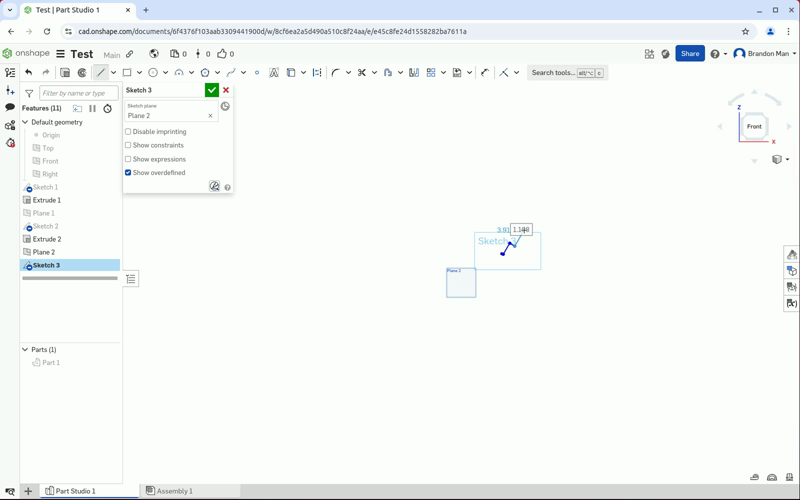
key_down(shift)
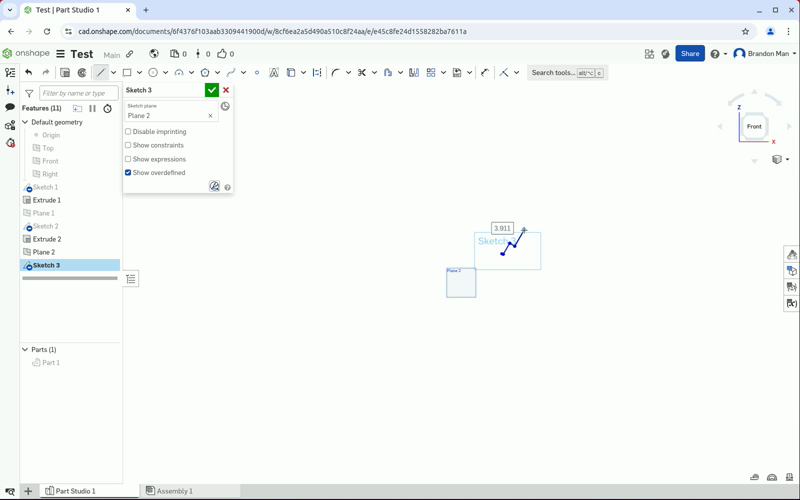
mouse_move(554, 229)
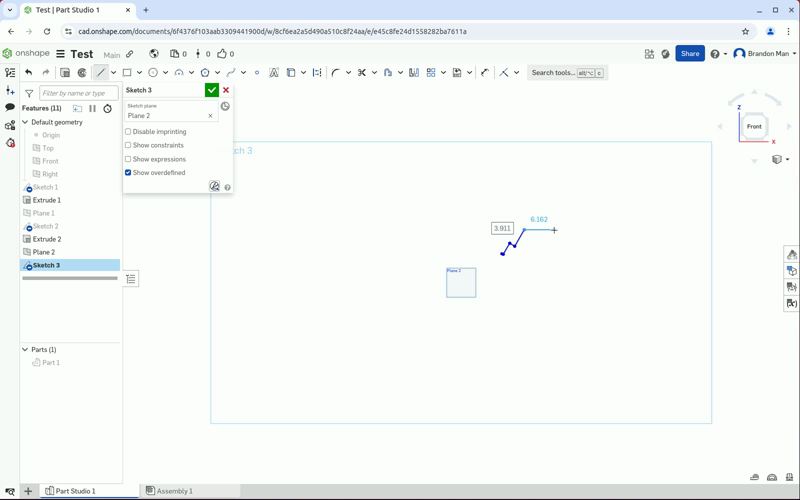
mouse_move(526, 230)
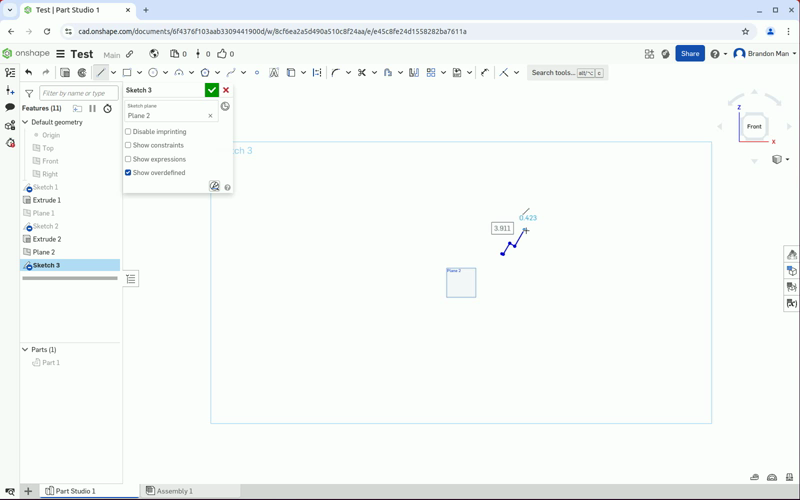
scroll(6)
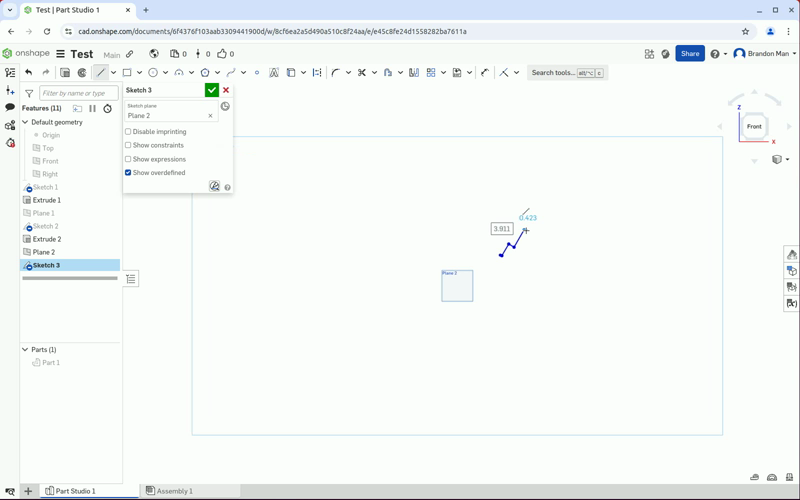
scroll(6)
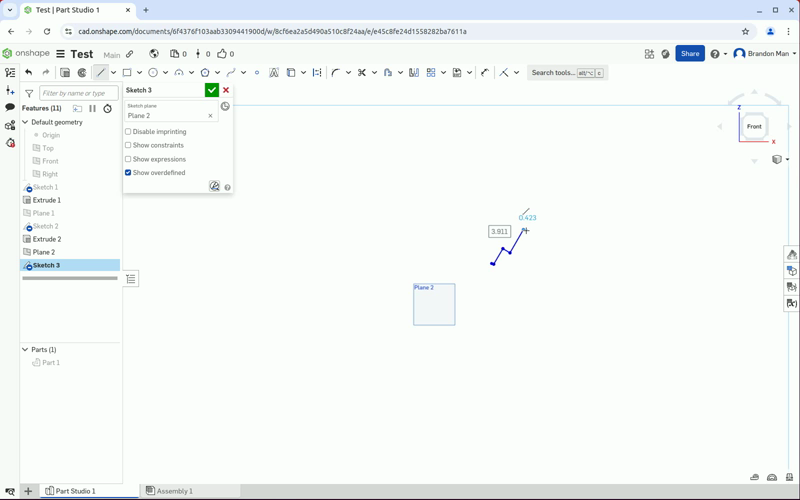
scroll(6)
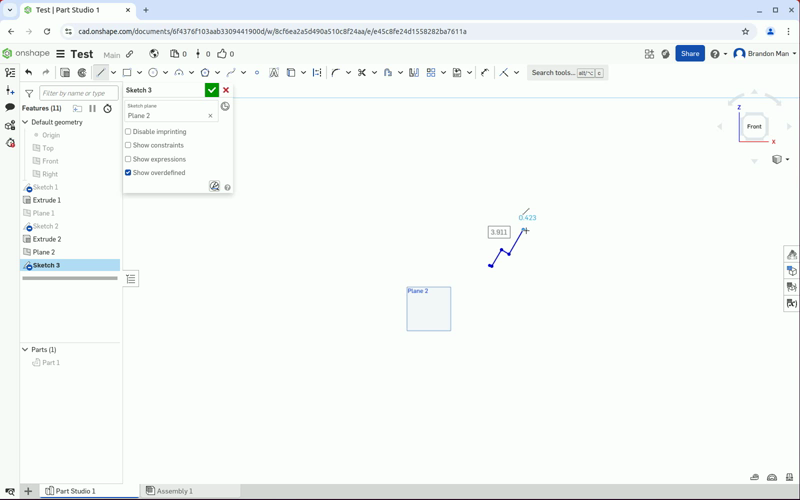
scroll(6)
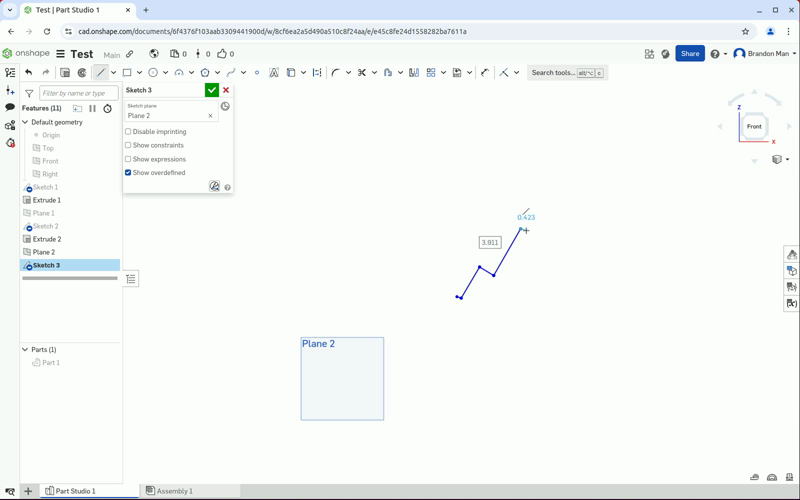
scroll(6)
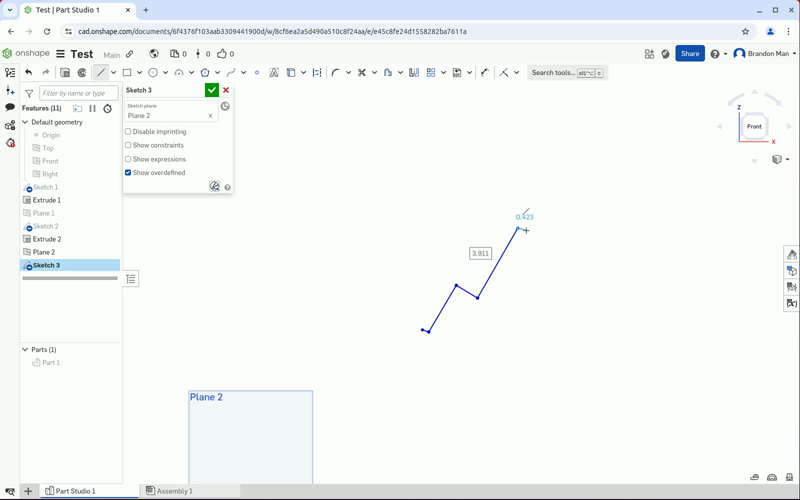
scroll(6)
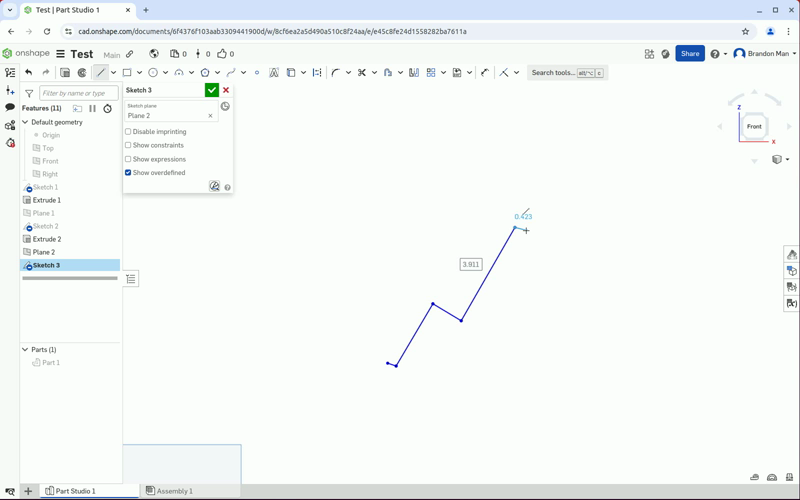
scroll(6)
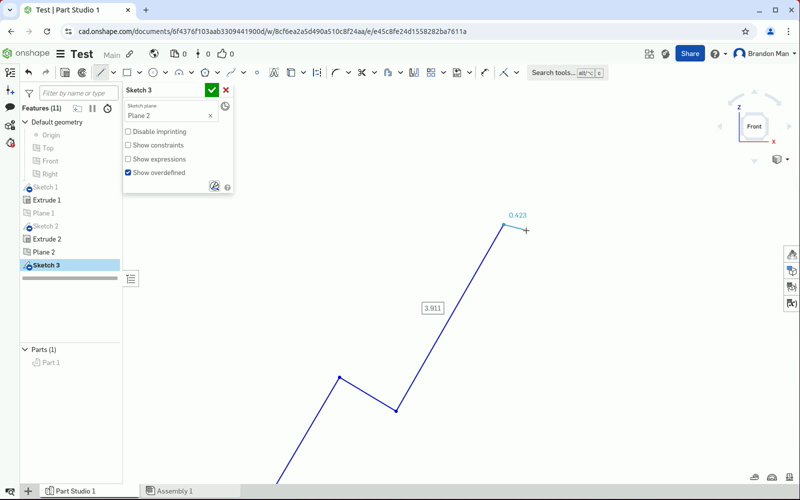
click(526, 230)
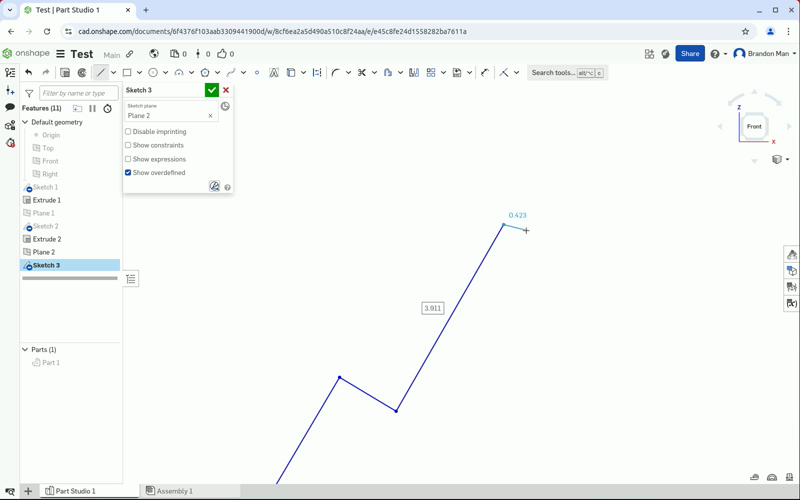
scroll(-6)
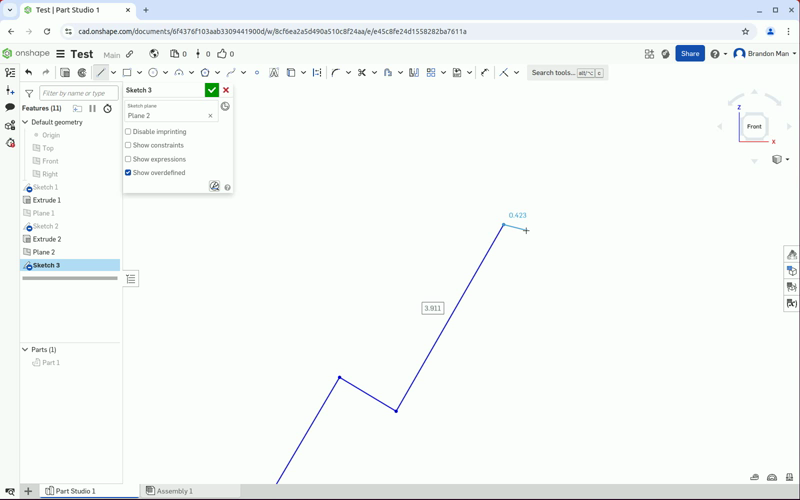
scroll(-6)
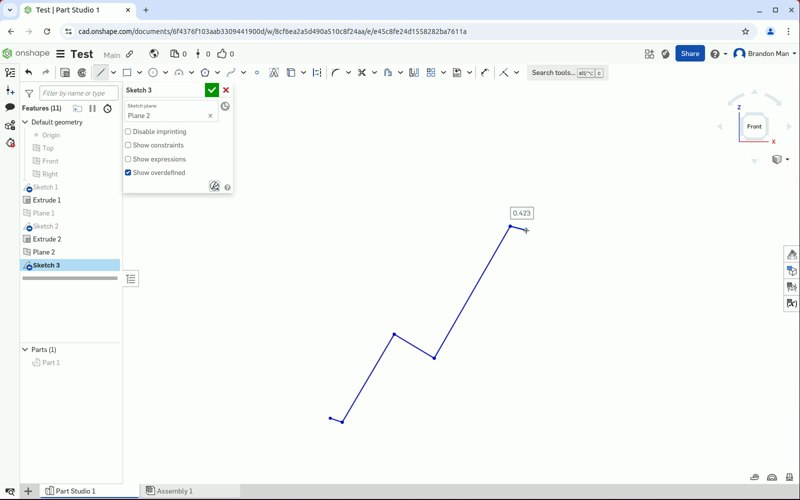
scroll(-6)
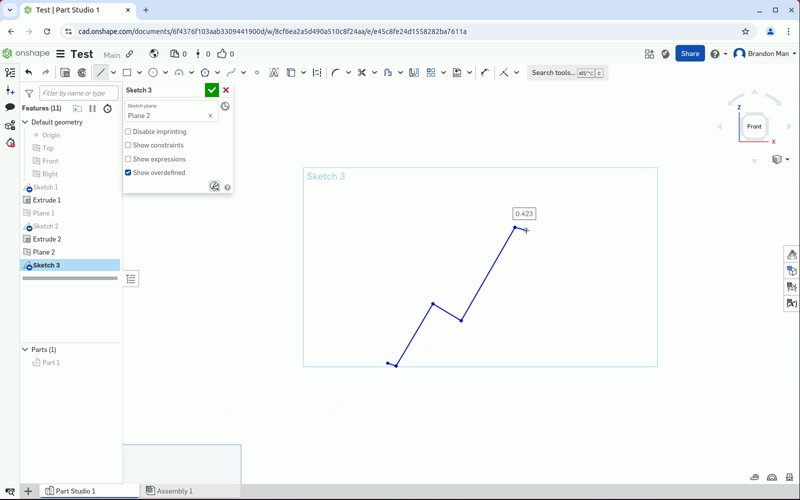
scroll(-6)
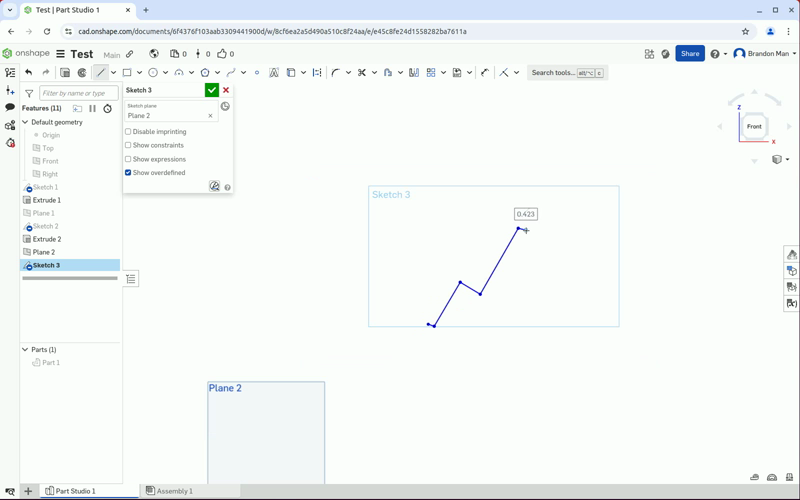
scroll(-6)
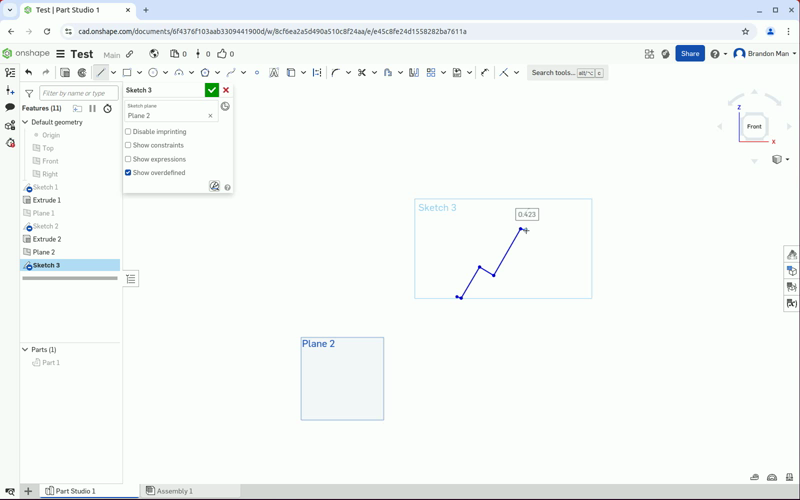
scroll(-6)
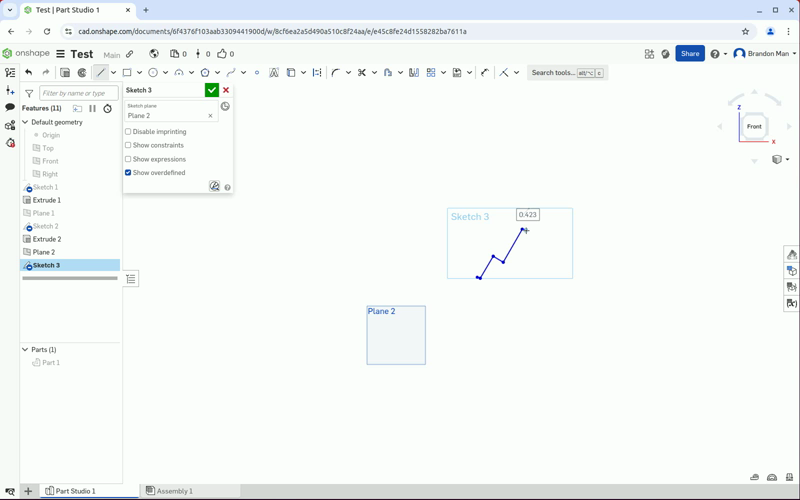
scroll(-6)
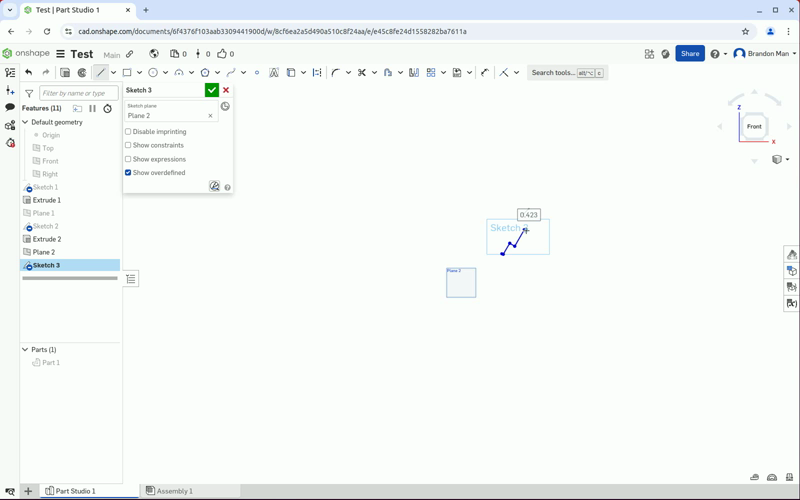
key_up(shift)
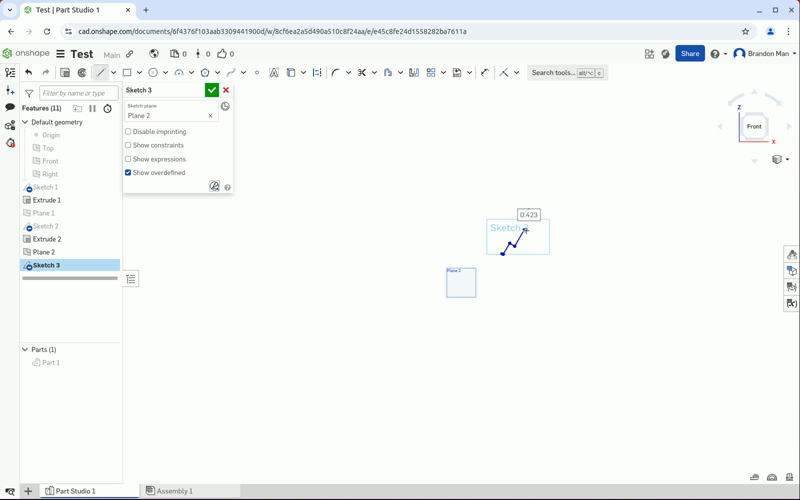
key_down(shift)
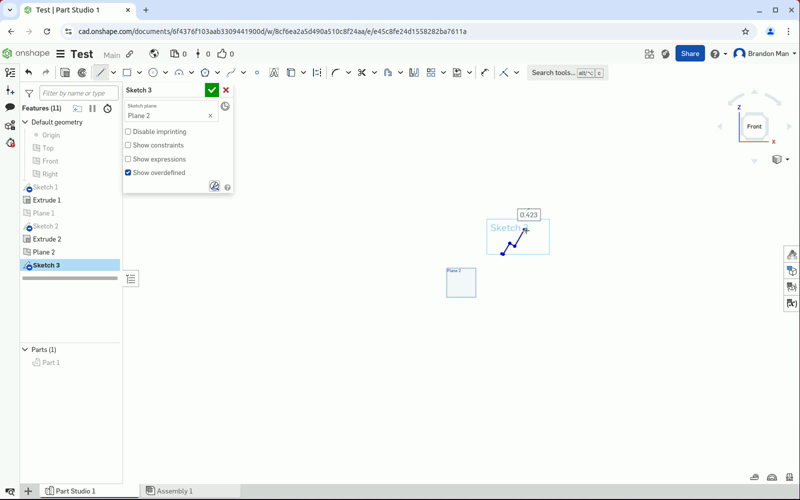
mouse_move(556, 230)
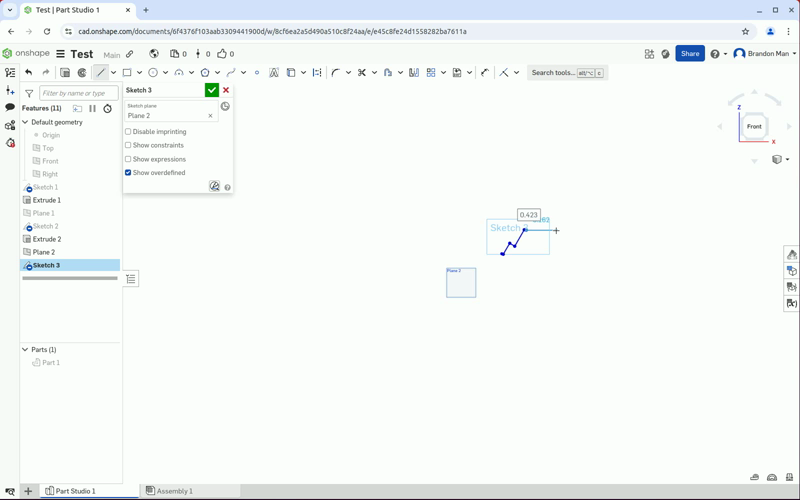
mouse_move(526, 224)
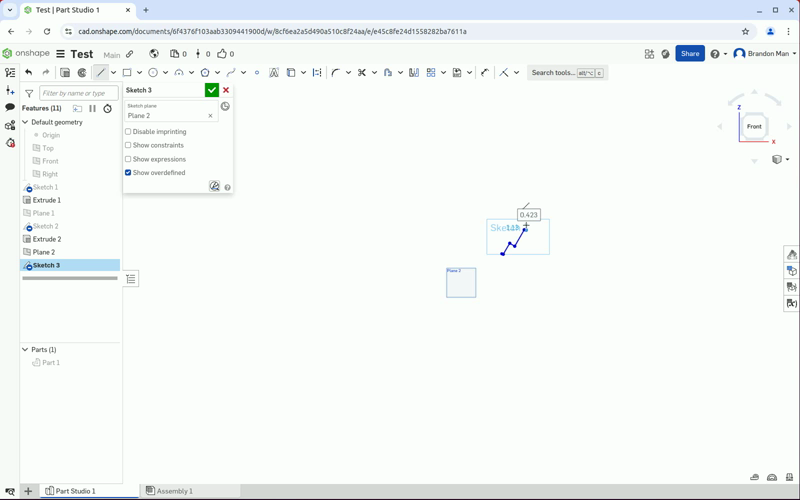
scroll(6)
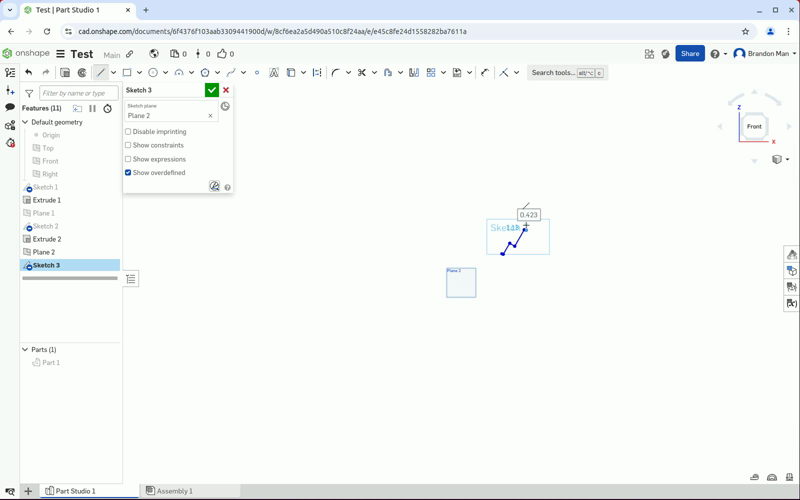
scroll(6)
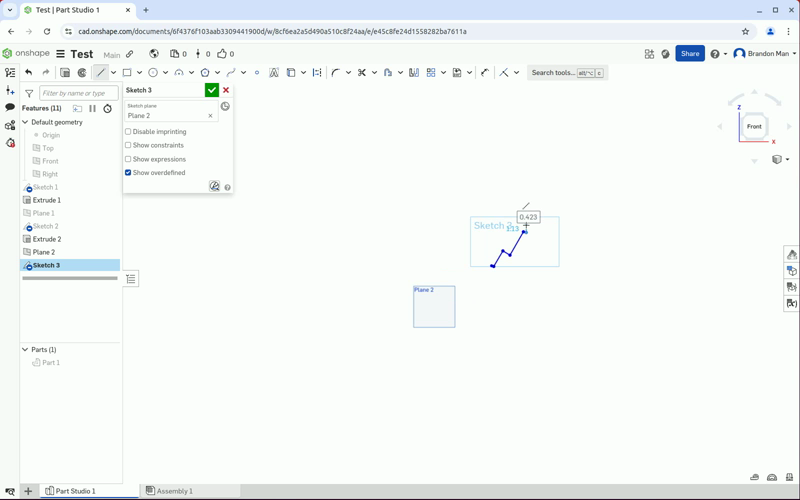
scroll(6)
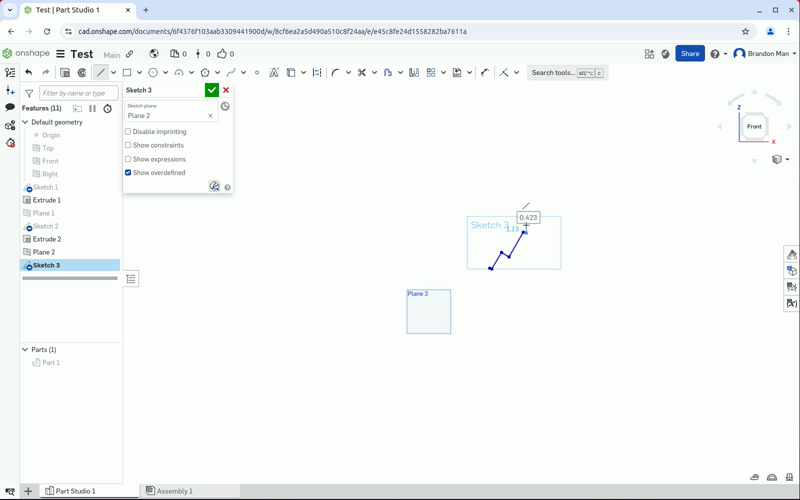
scroll(6)
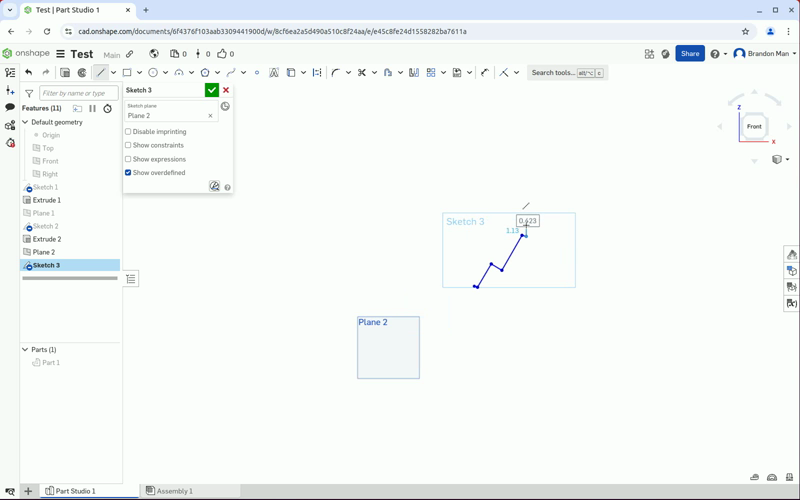
scroll(6)
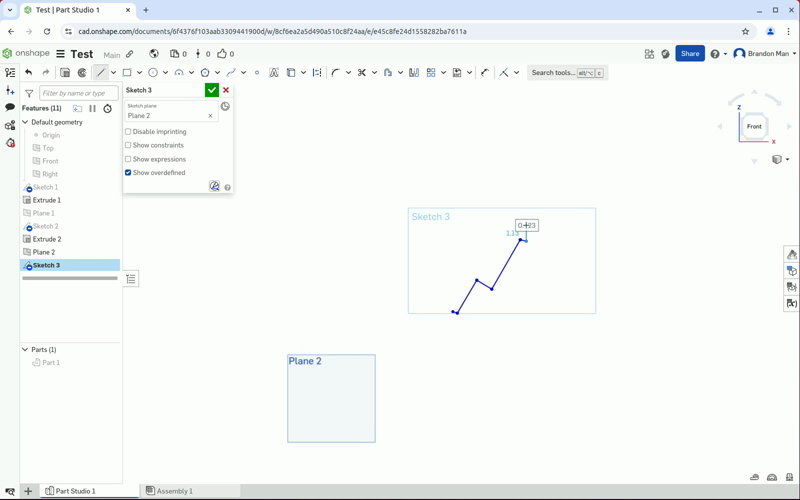
scroll(6)
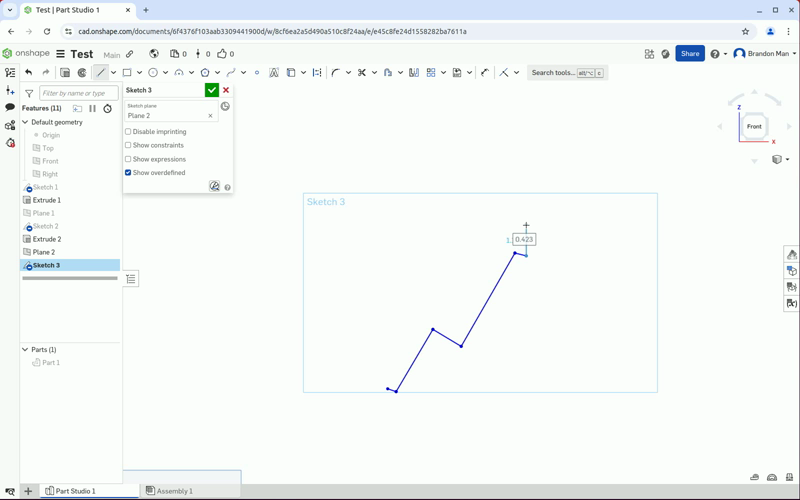
scroll(6)
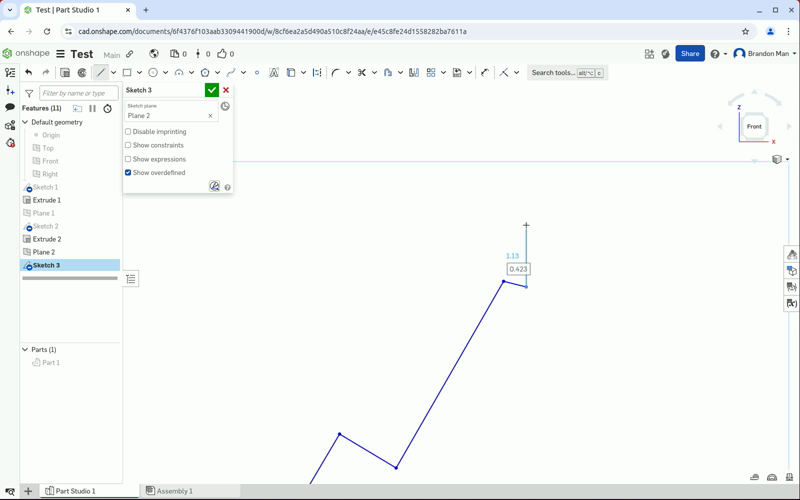
click(526, 224)
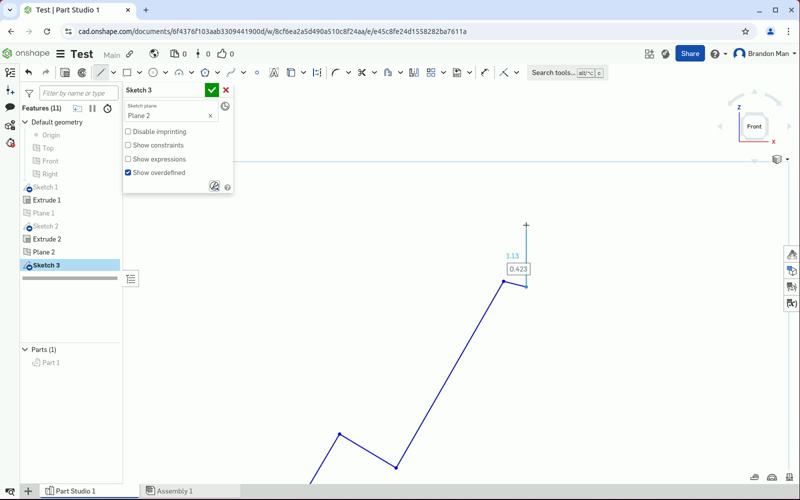
scroll(-6)
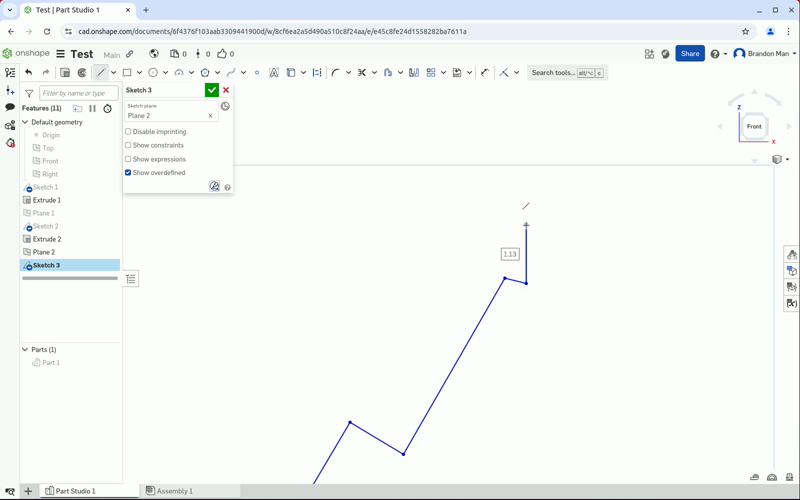
scroll(-6)
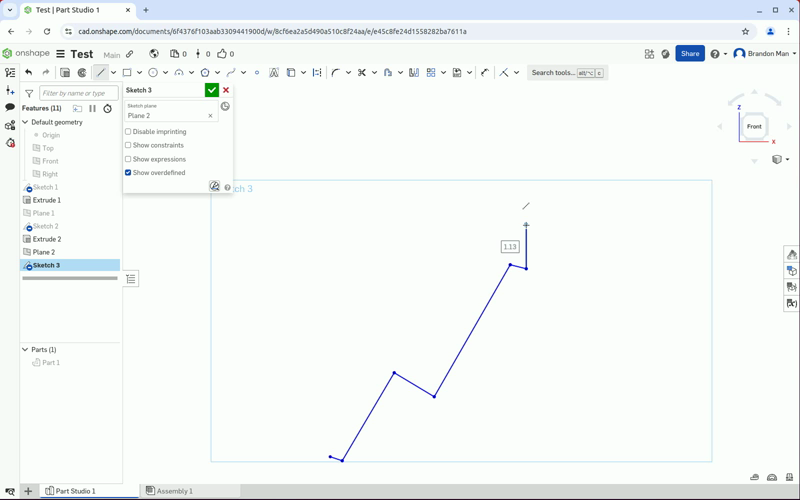
scroll(-6)
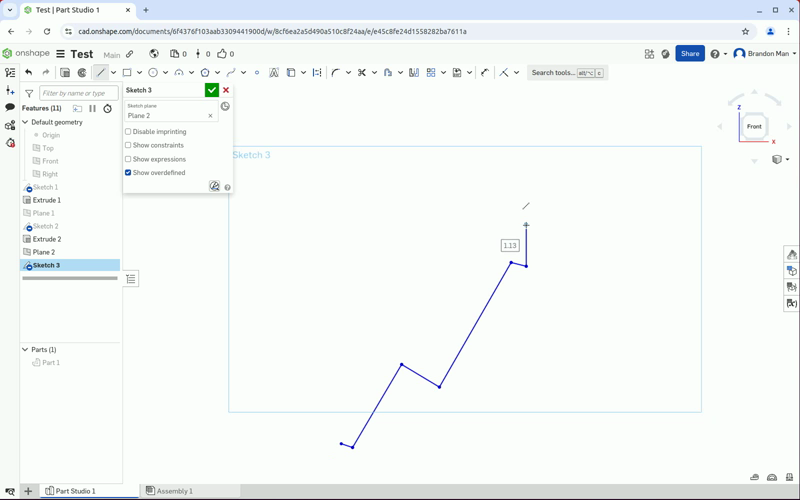
scroll(-6)
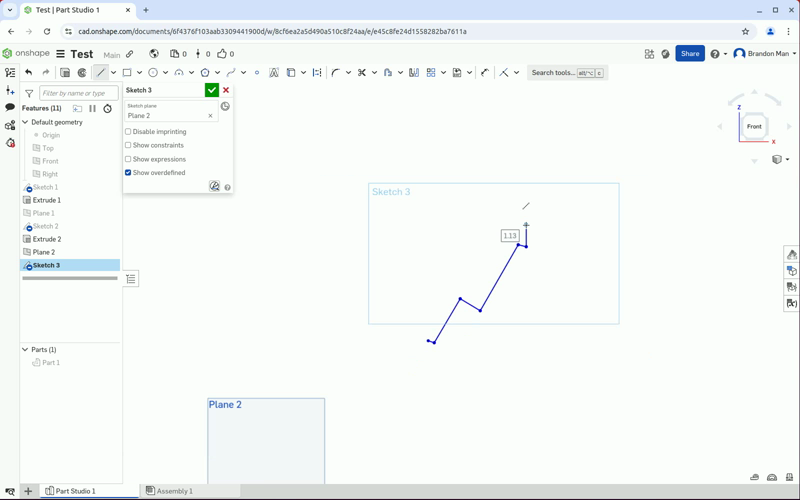
scroll(-6)
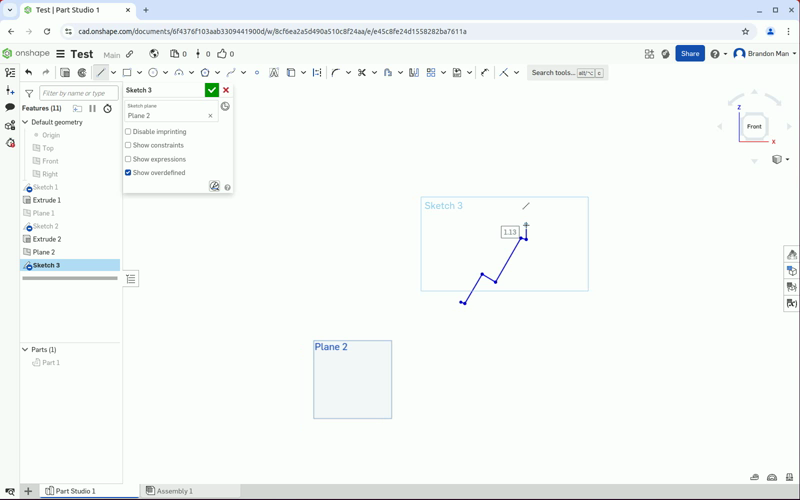
scroll(-6)
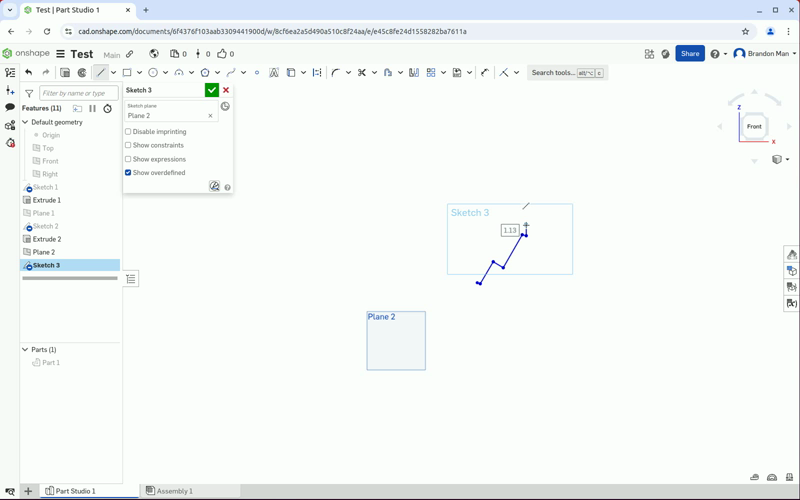
scroll(-6)
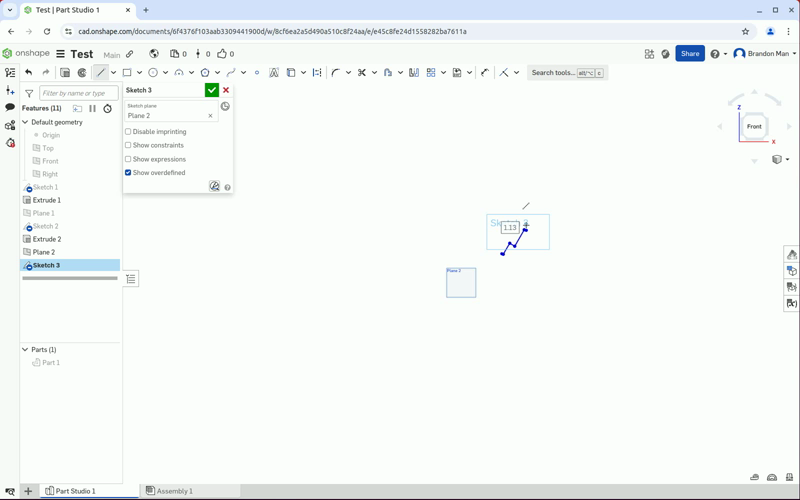
key_up(shift)
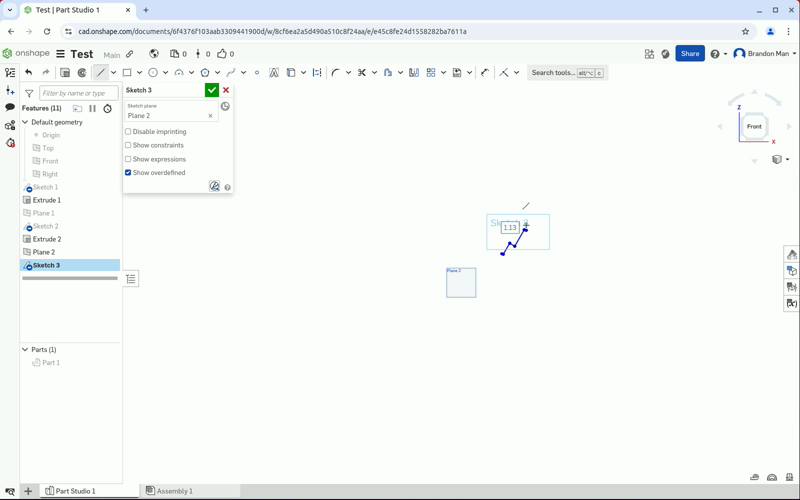
key_down(shift)
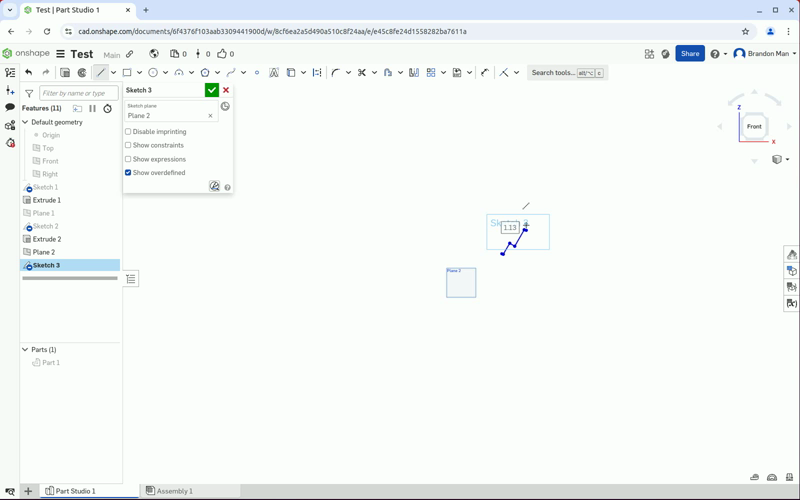
mouse_move(556, 224)
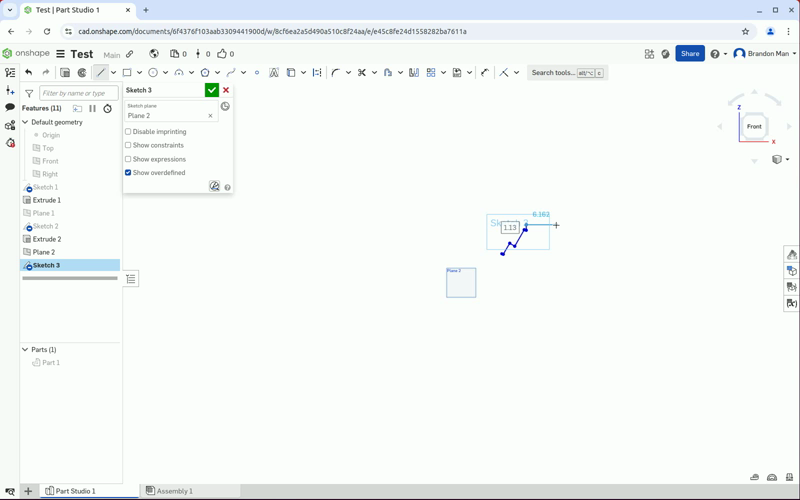
mouse_move(521, 227)
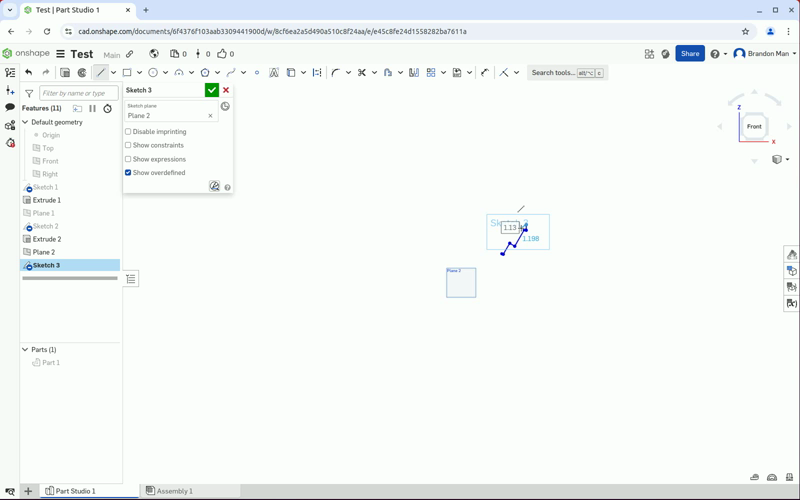
scroll(6)
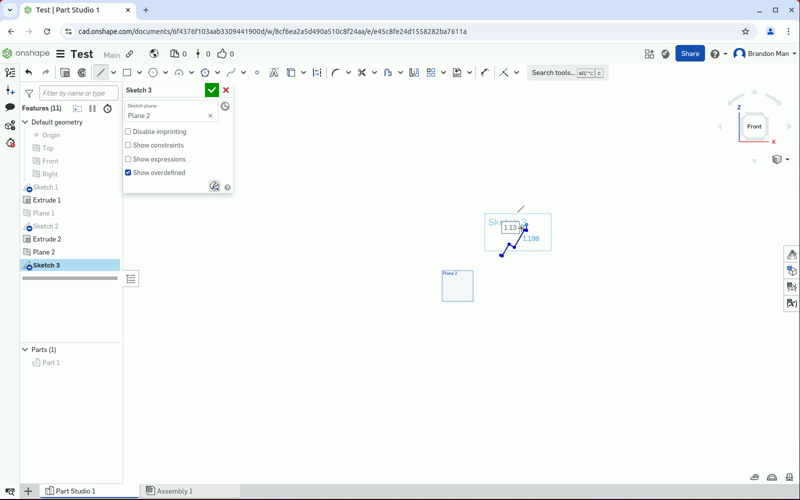
scroll(6)
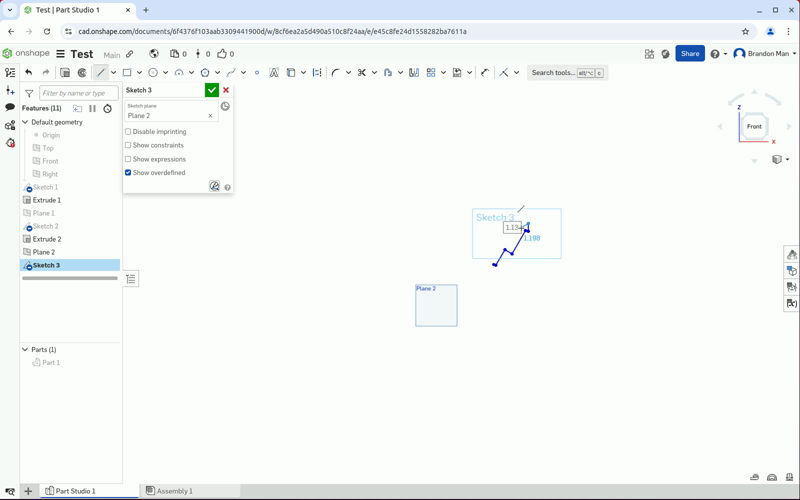
scroll(6)
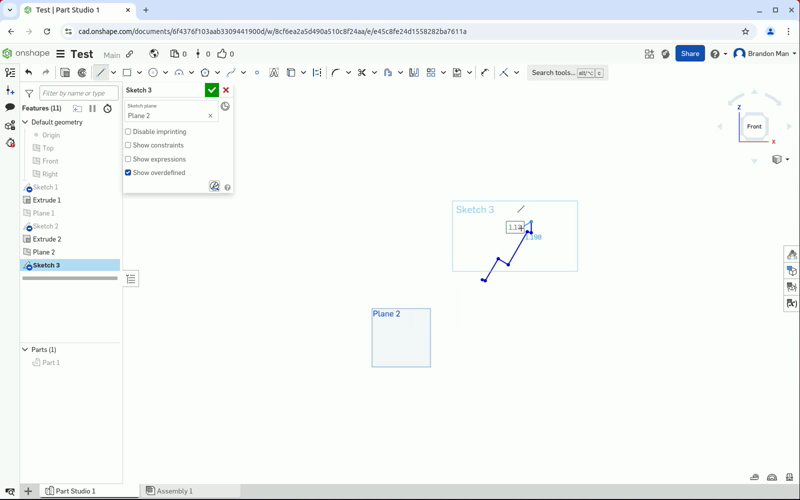
scroll(6)
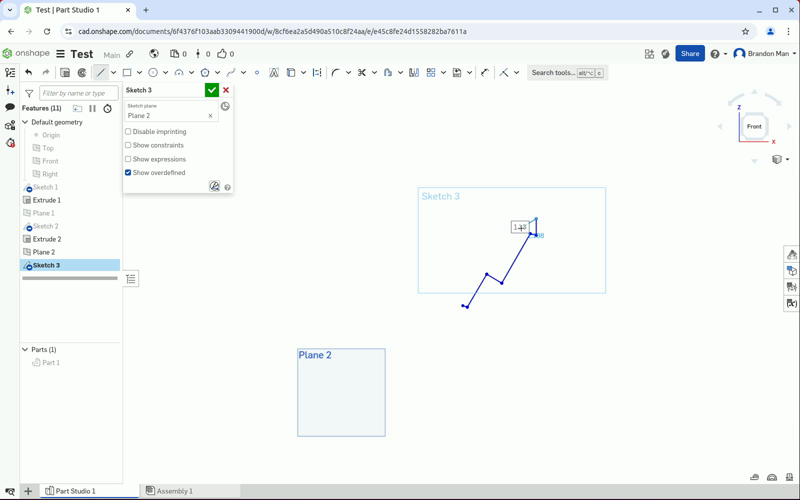
scroll(6)
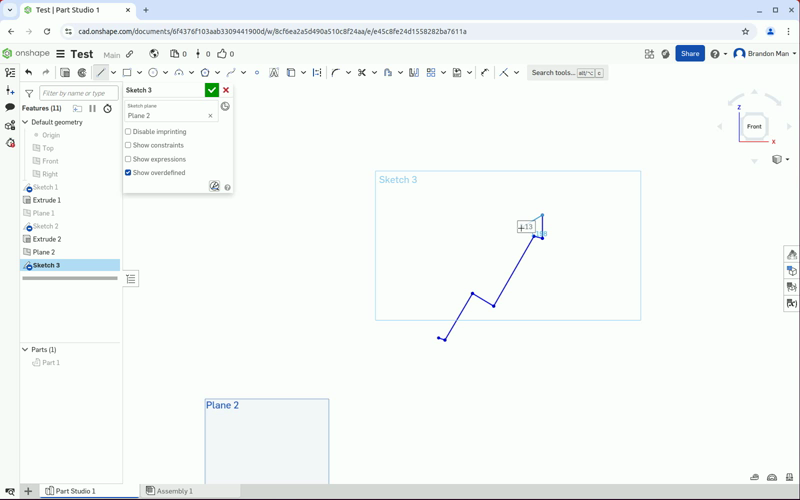
scroll(6)
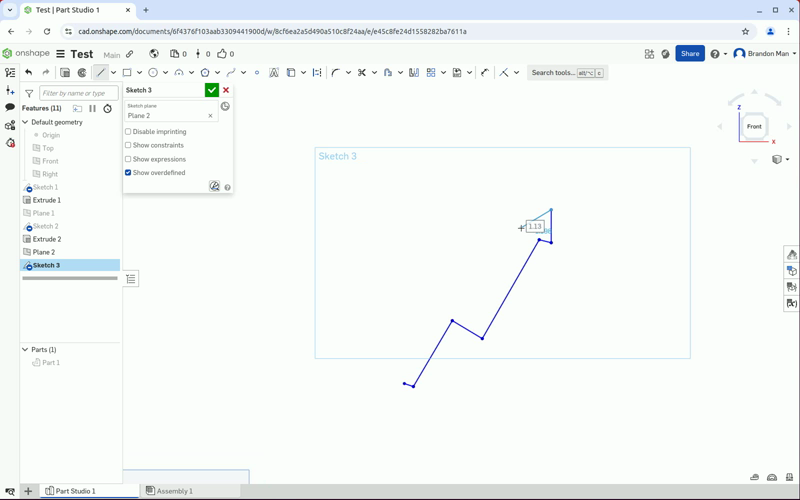
scroll(6)
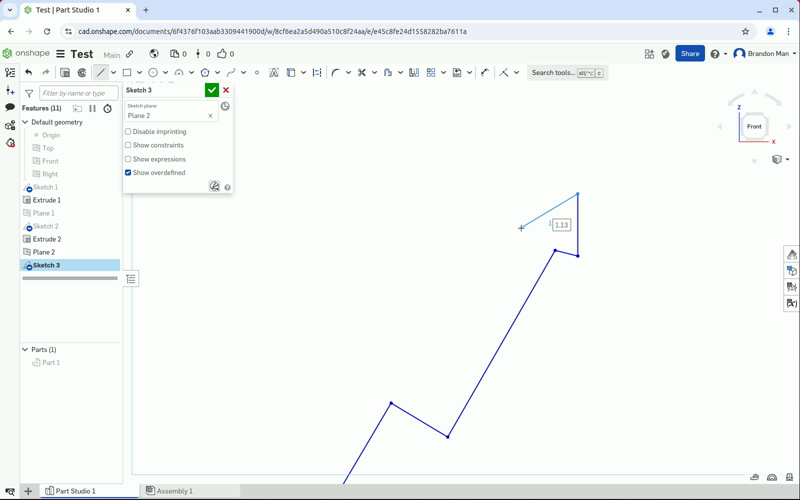
click(521, 227)
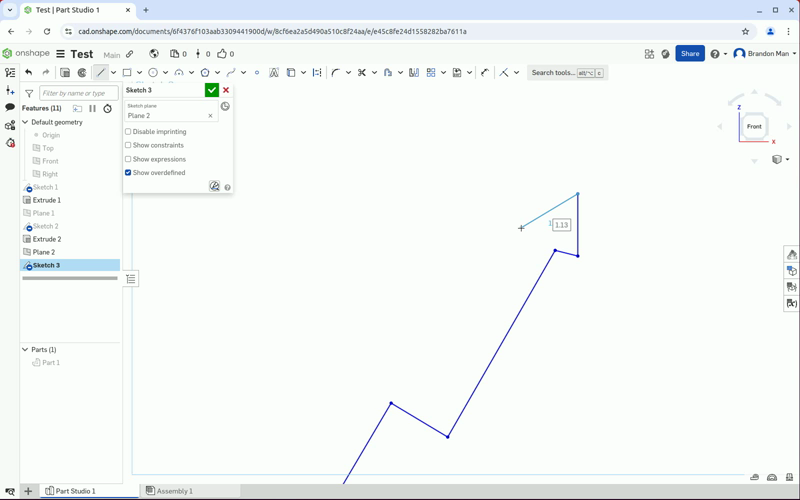
scroll(-6)
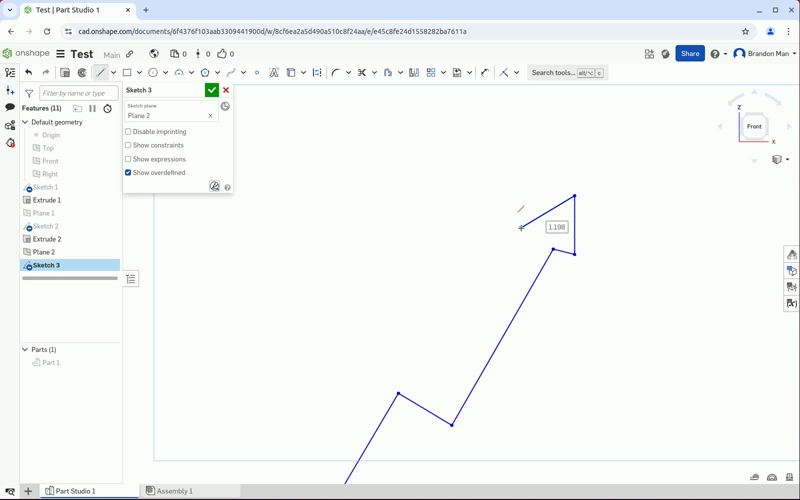
scroll(-6)
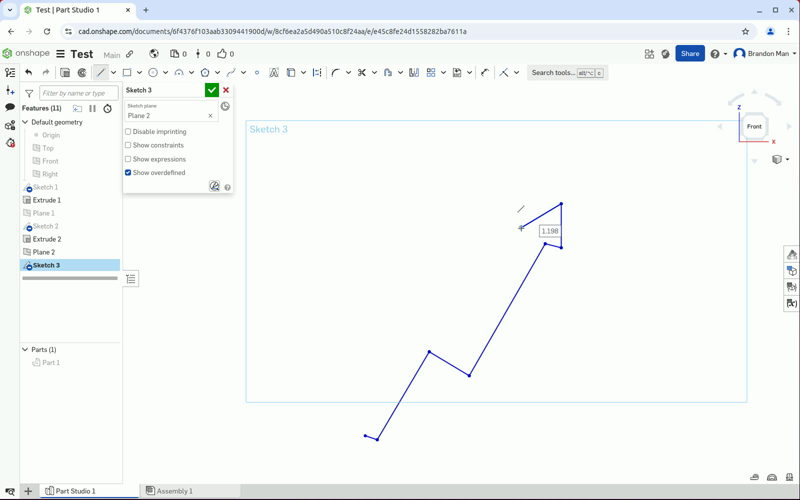
scroll(-6)
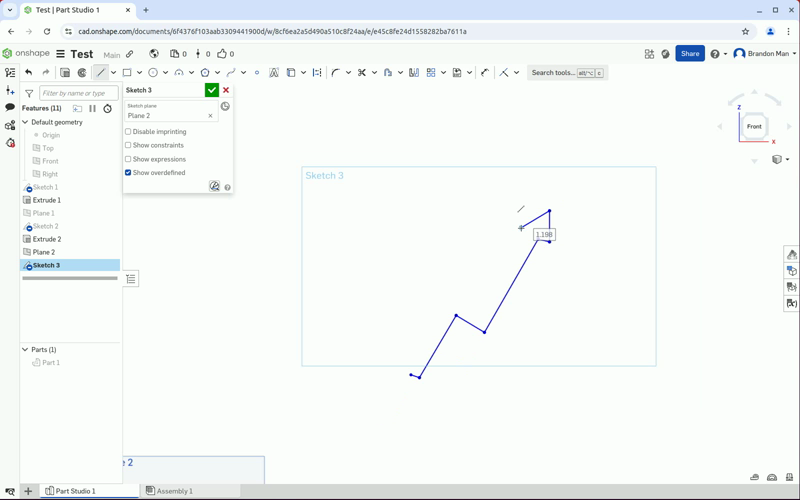
scroll(-6)
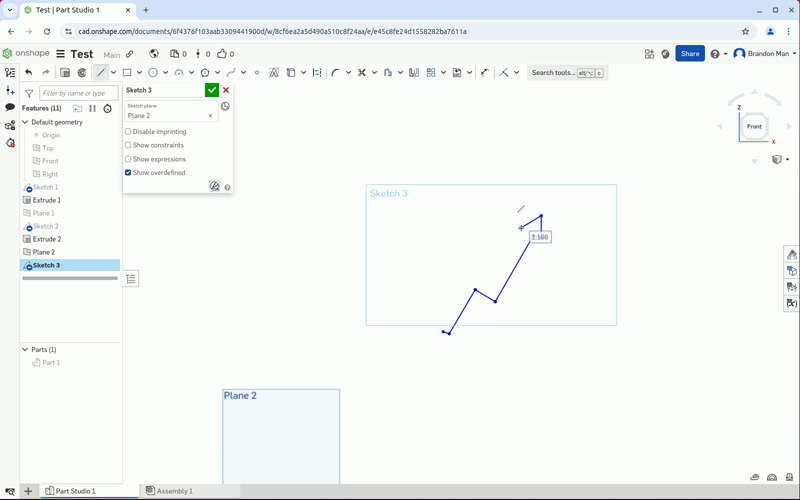
scroll(-6)
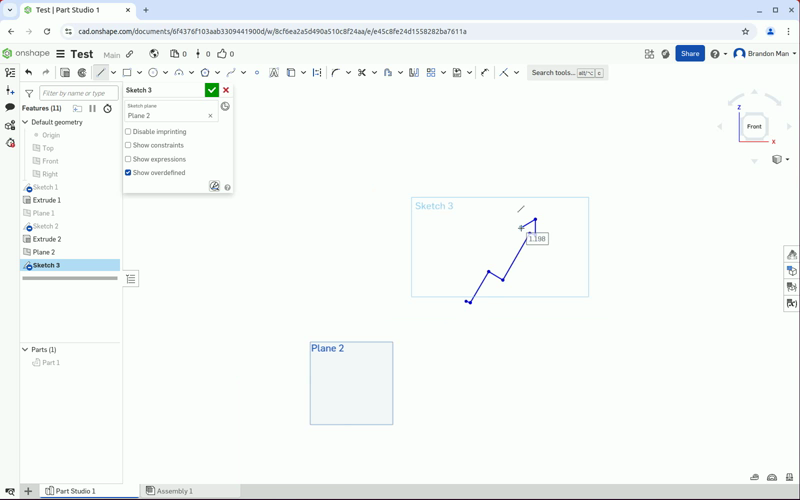
scroll(-6)
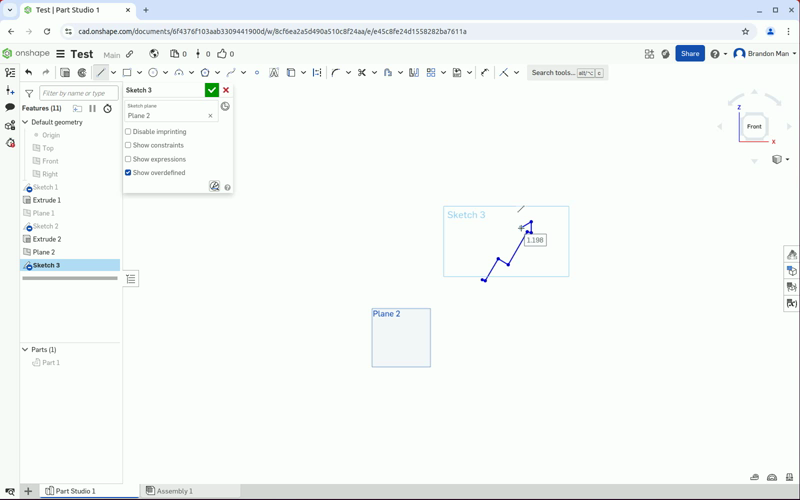
scroll(-6)
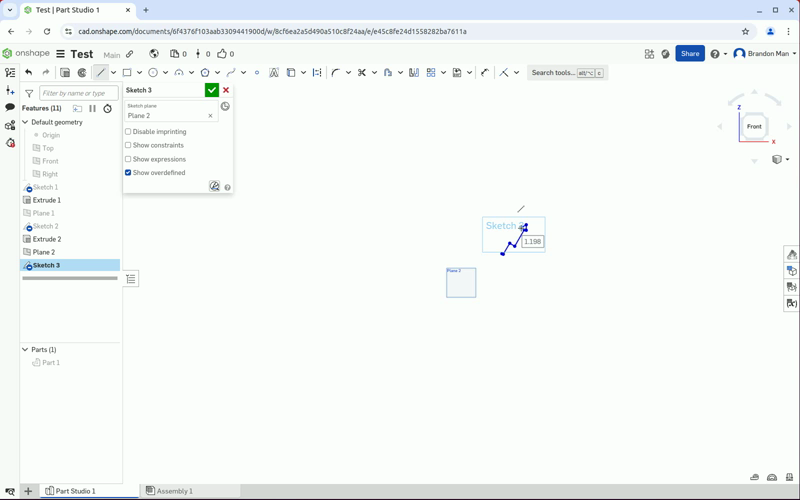
key_up(shift)
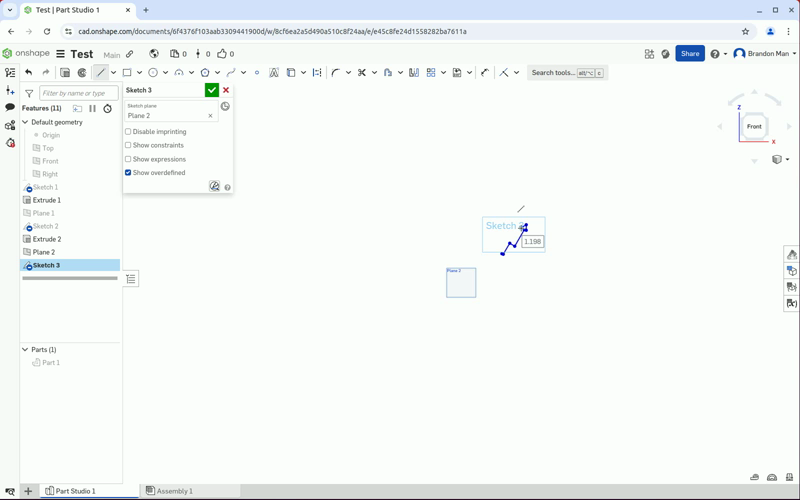
key_down(shift)
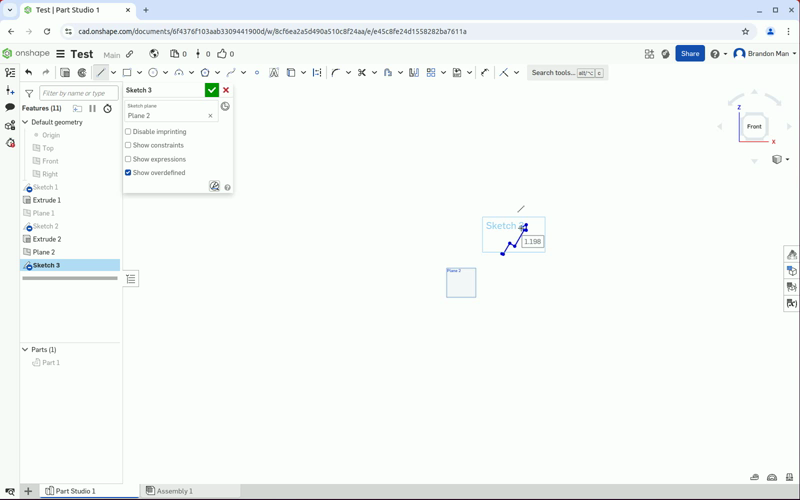
mouse_move(551, 227)
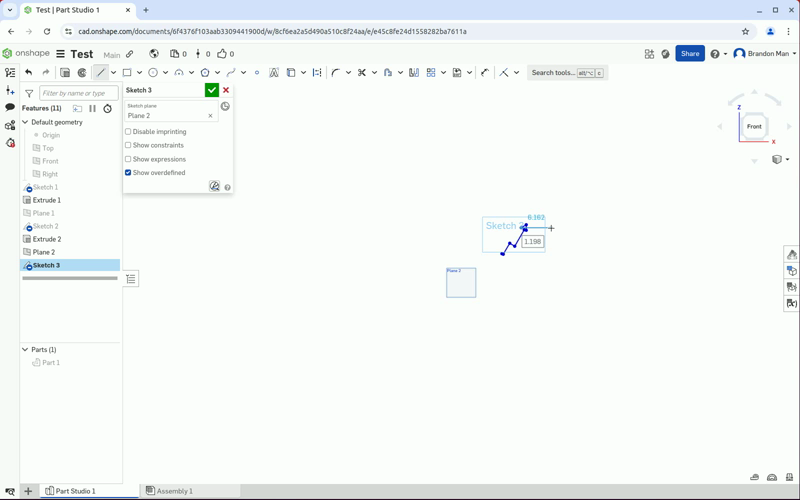
mouse_move(522, 228)
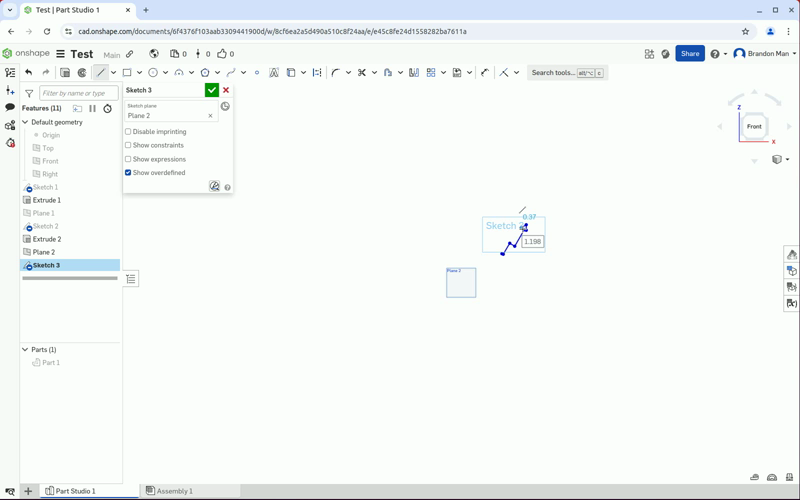
scroll(6)
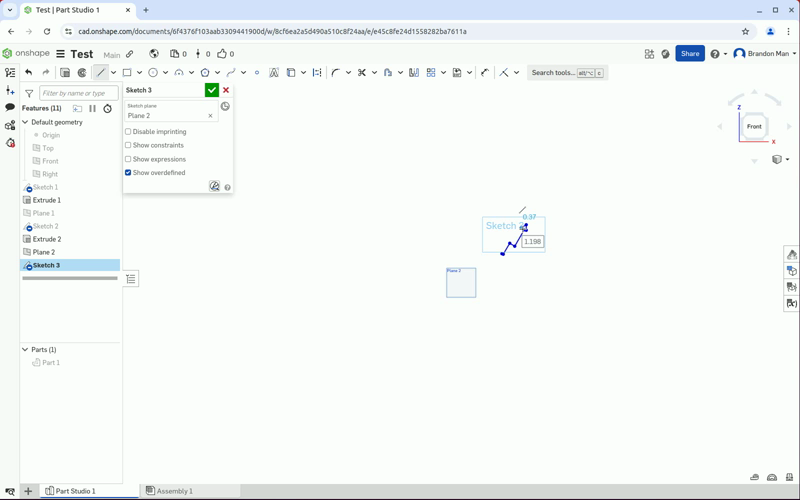
scroll(6)
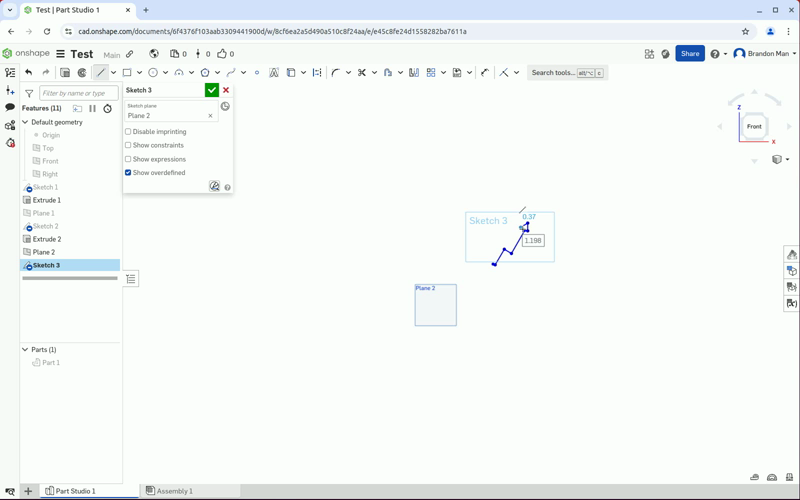
scroll(6)
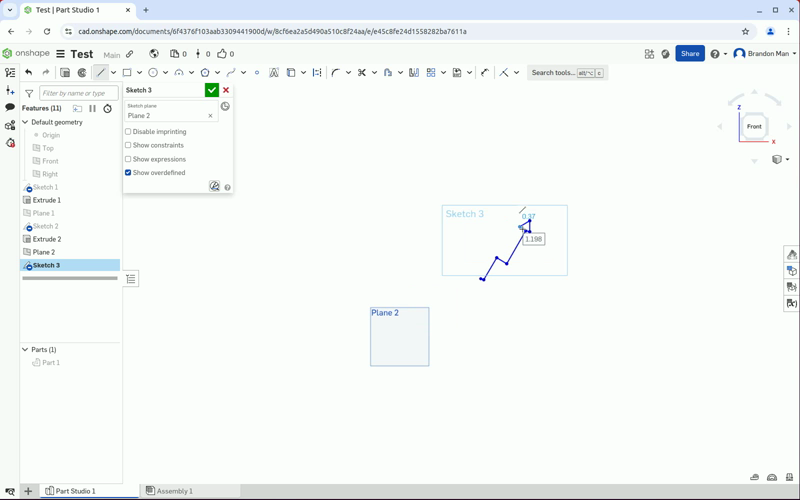
scroll(6)
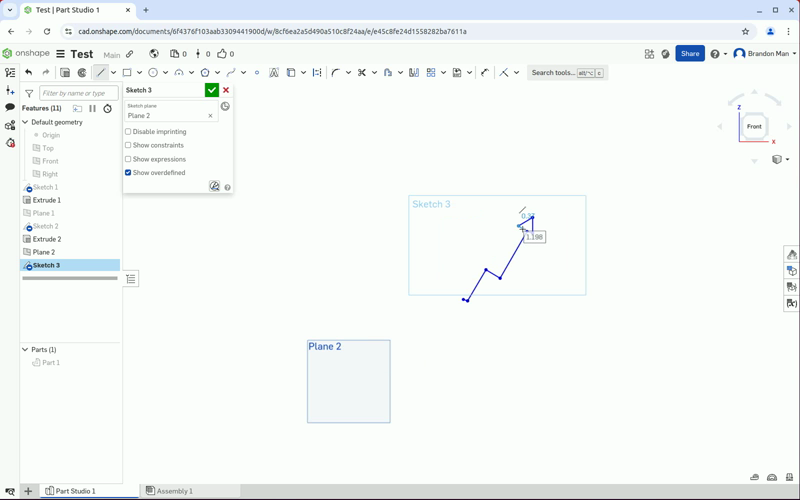
scroll(6)
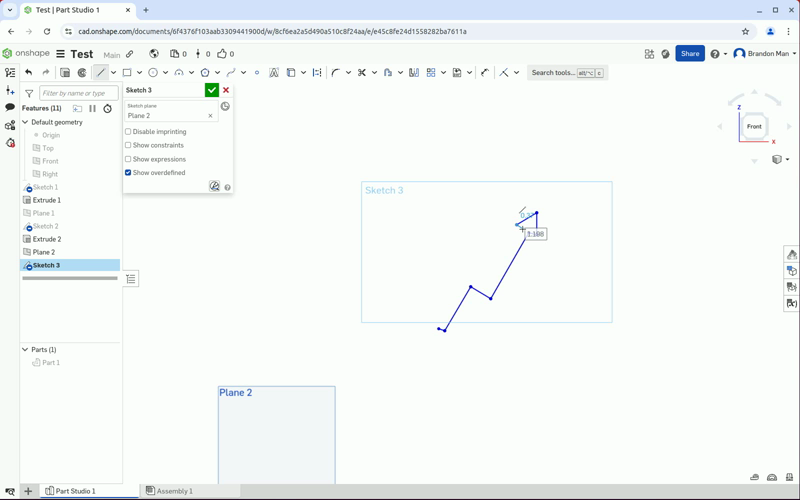
scroll(6)
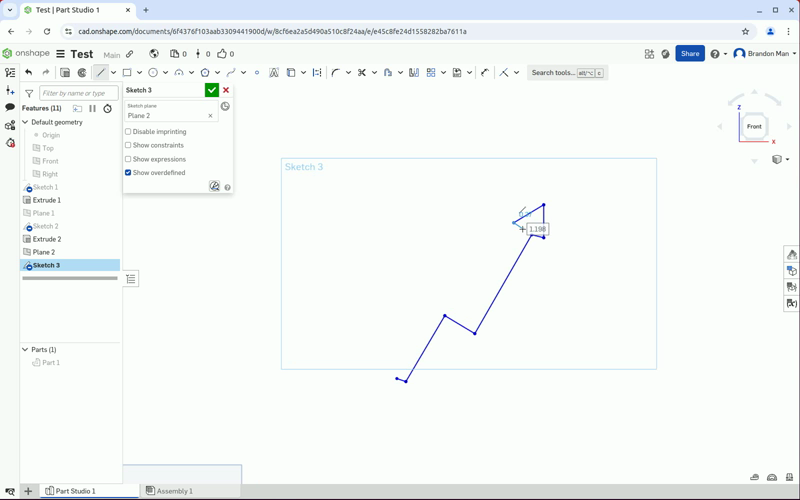
scroll(6)
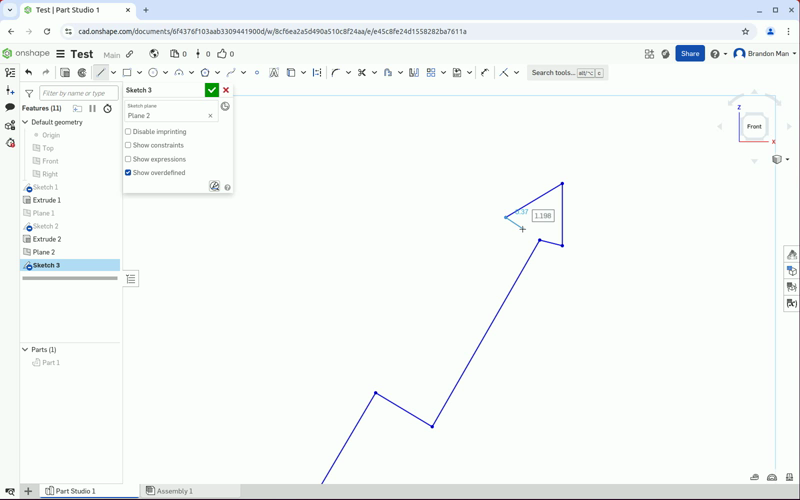
click(522, 228)
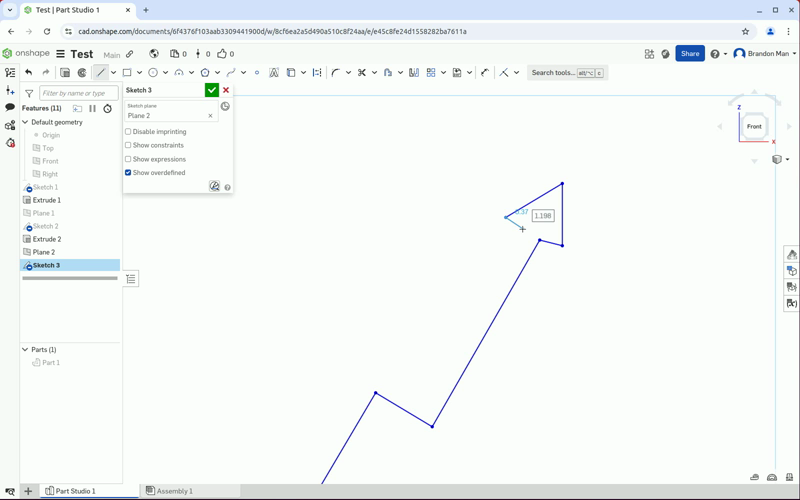
scroll(-6)
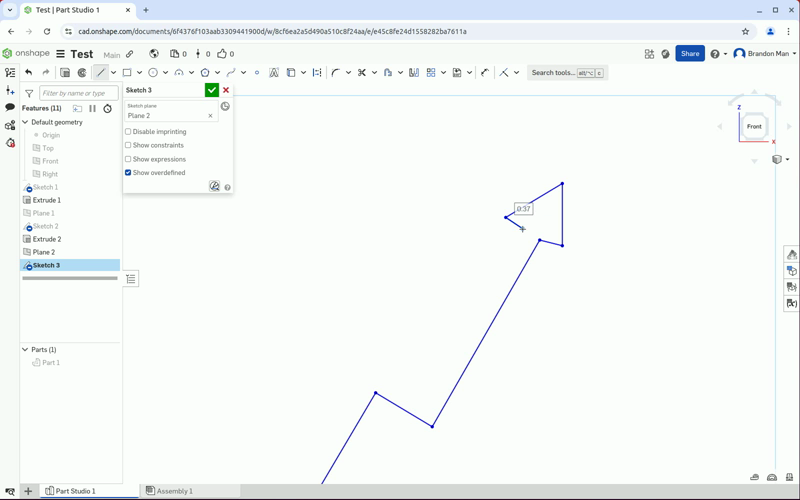
scroll(-6)
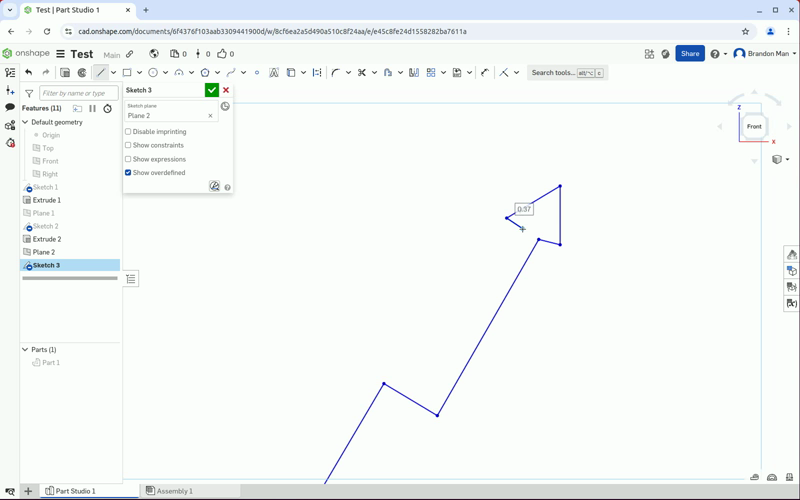
scroll(-6)
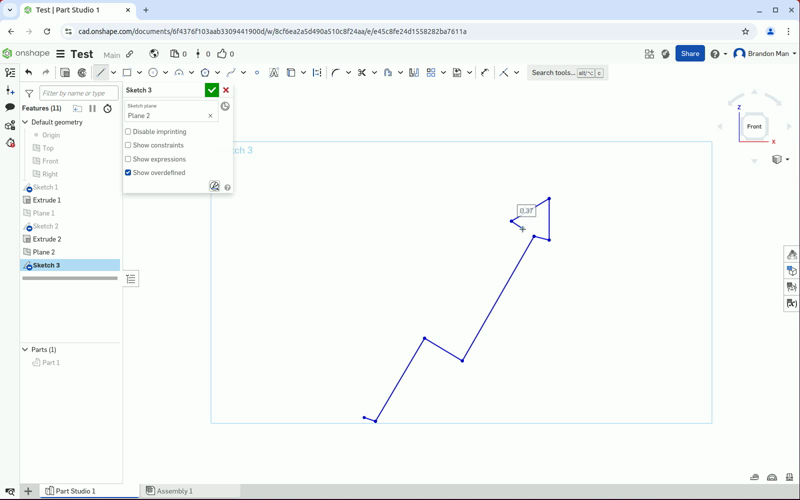
scroll(-6)
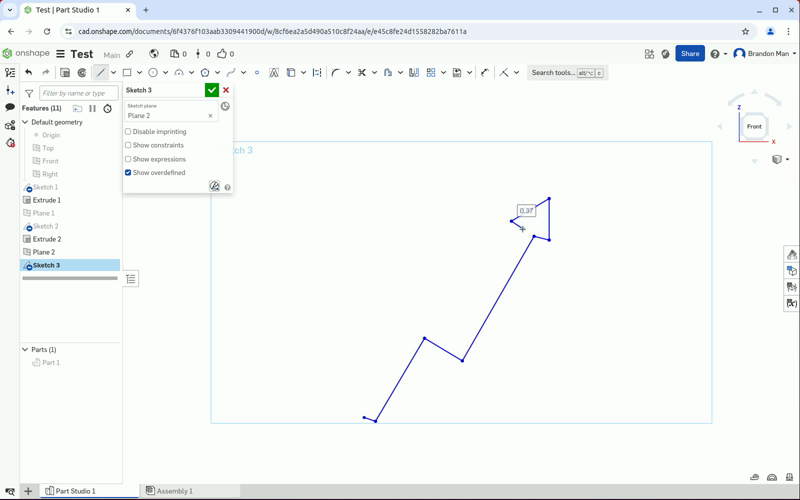
scroll(-6)
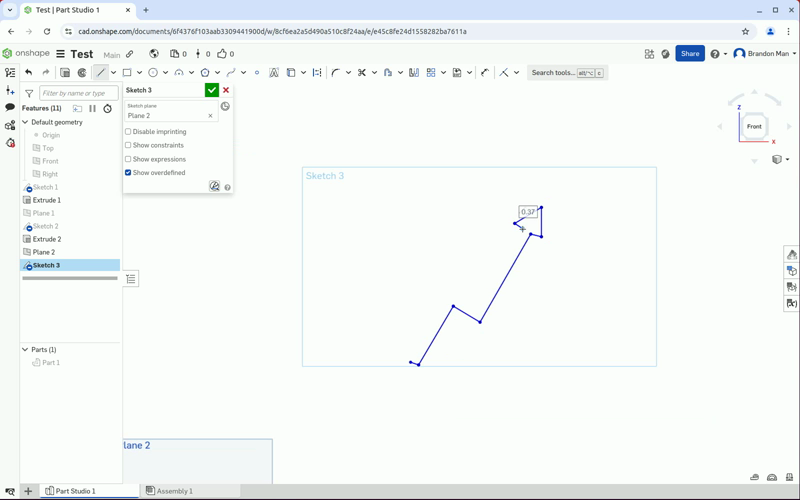
scroll(-6)
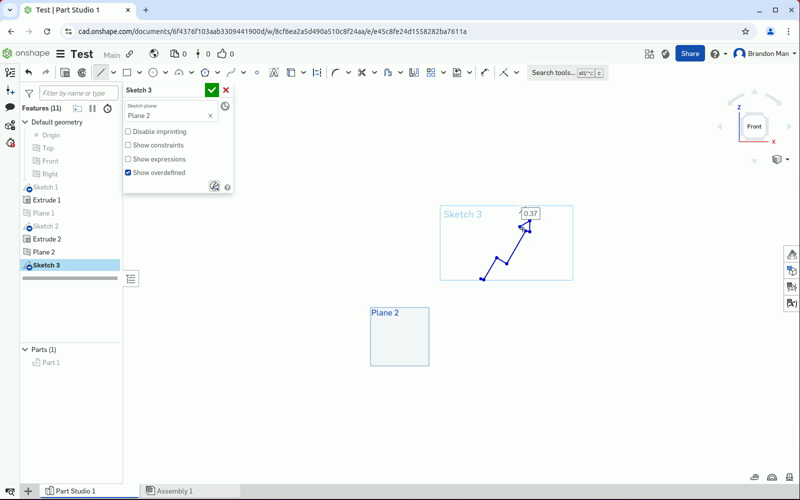
scroll(-6)
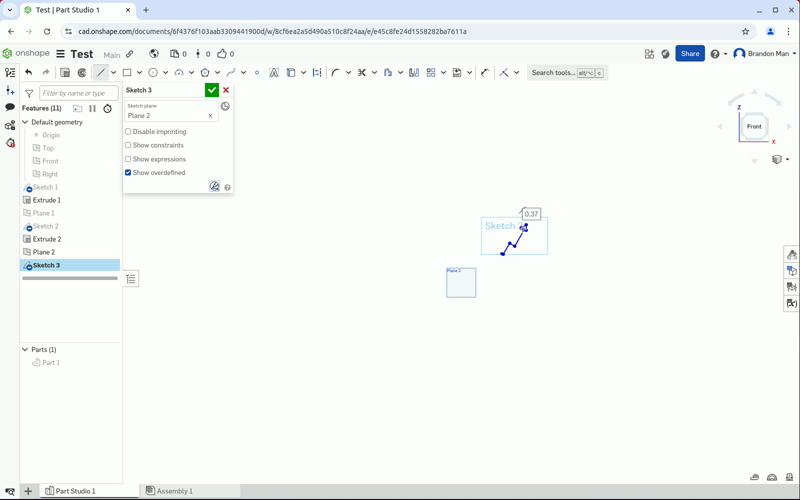
key_up(shift)
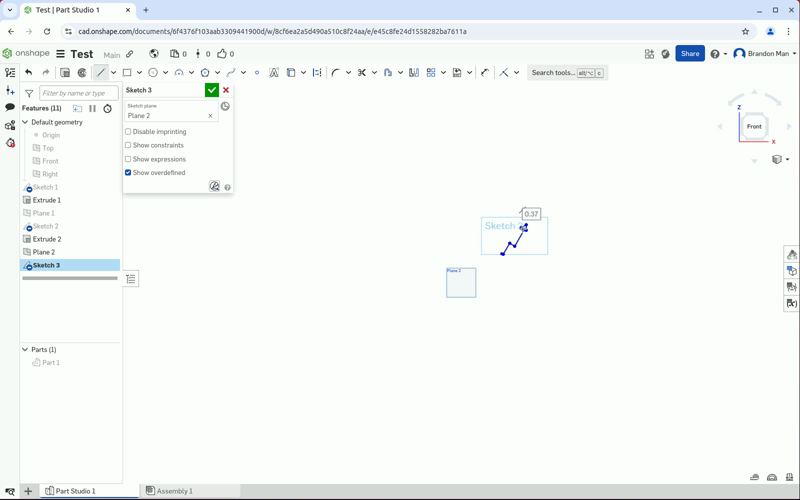
key_down(shift)
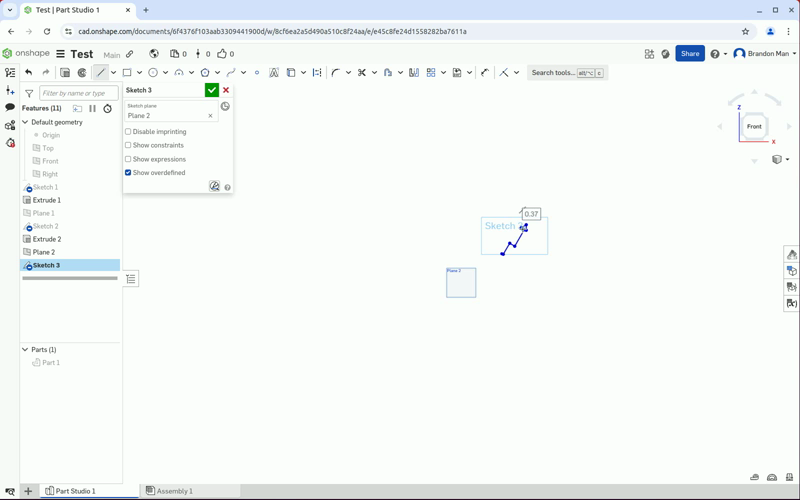
mouse_move(552, 228)
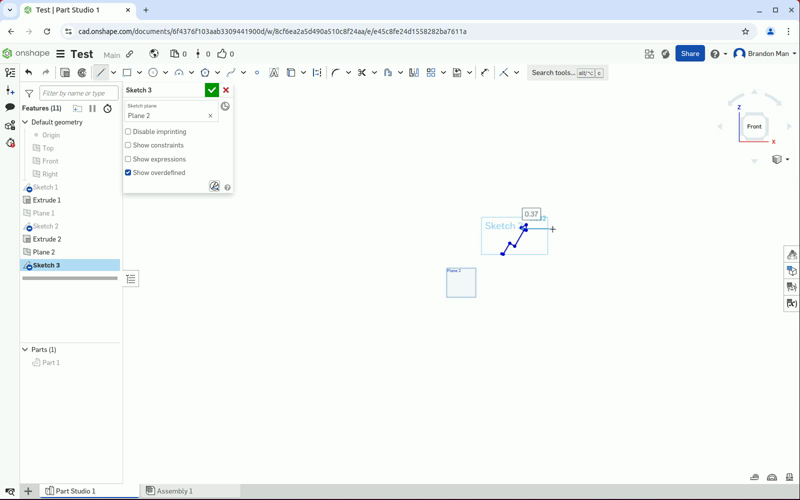
mouse_move(514, 243)
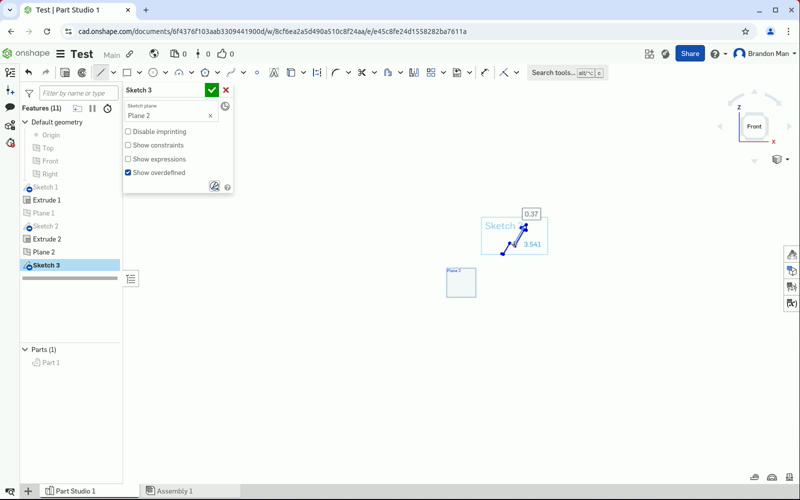
scroll(6)
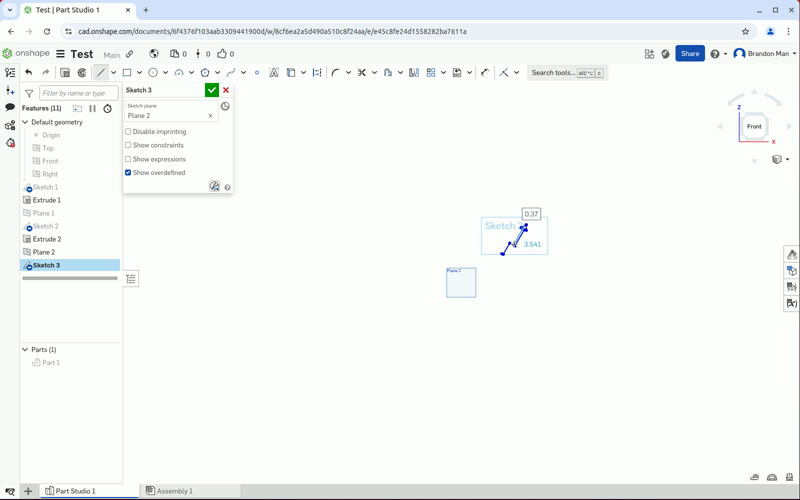
scroll(6)
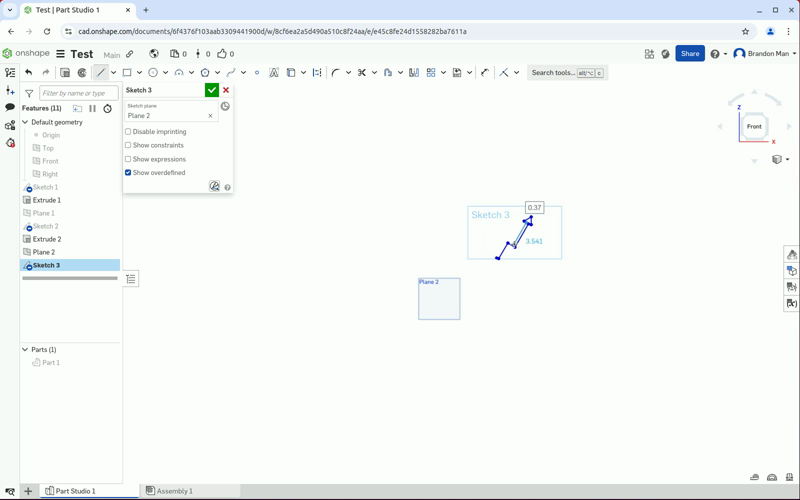
scroll(6)
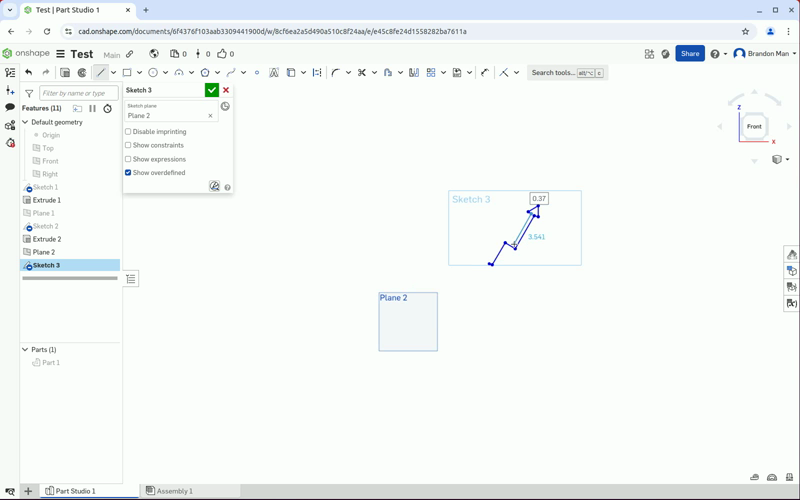
scroll(6)
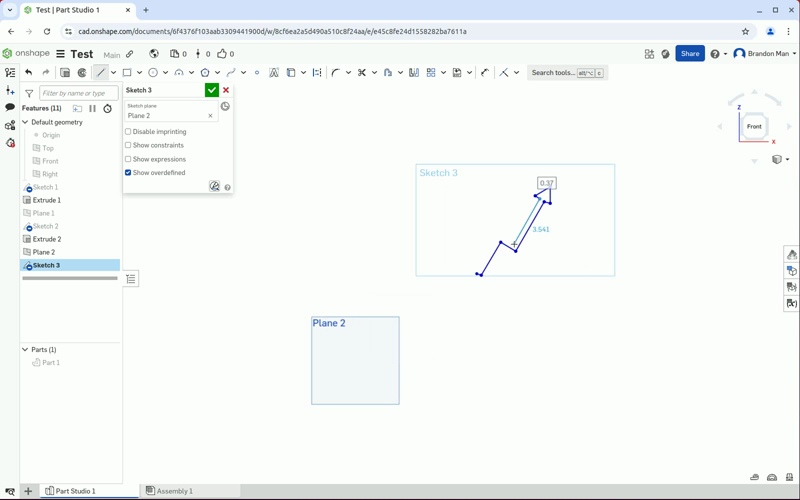
scroll(6)
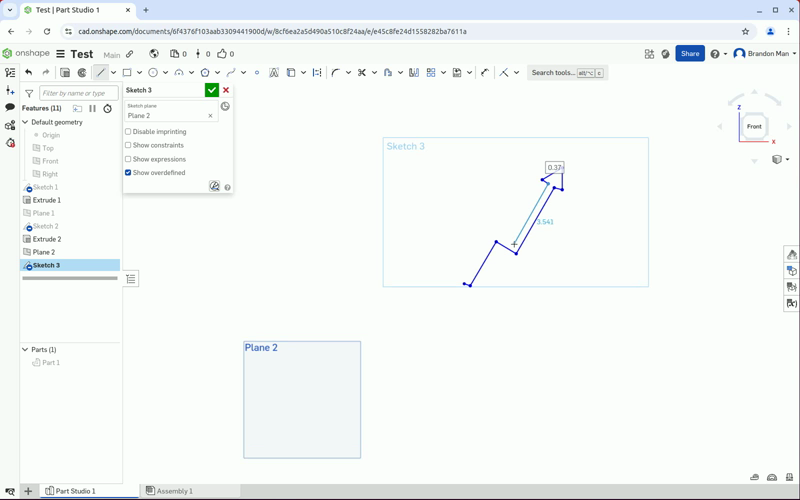
scroll(6)
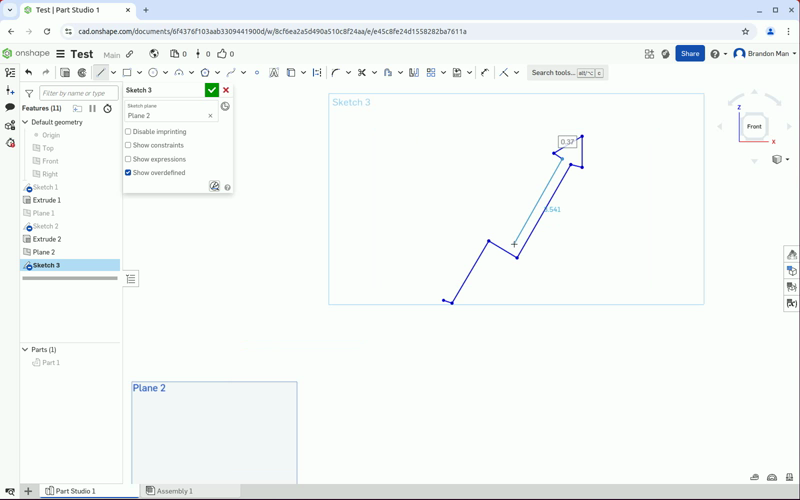
scroll(6)
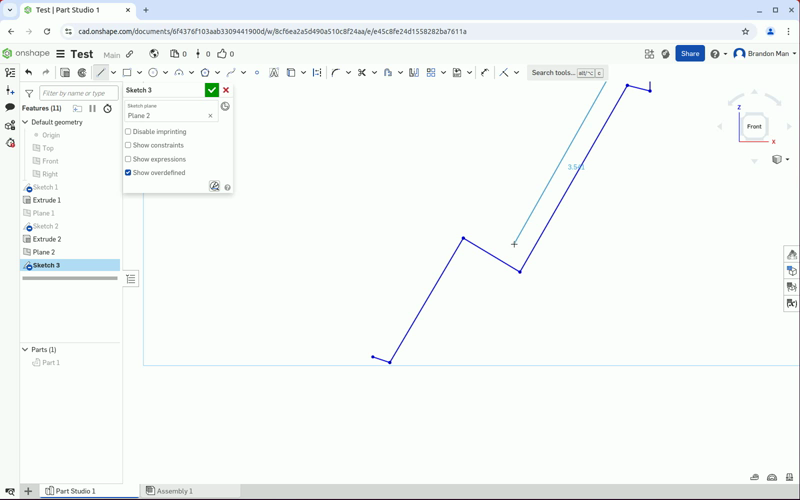
click(514, 243)
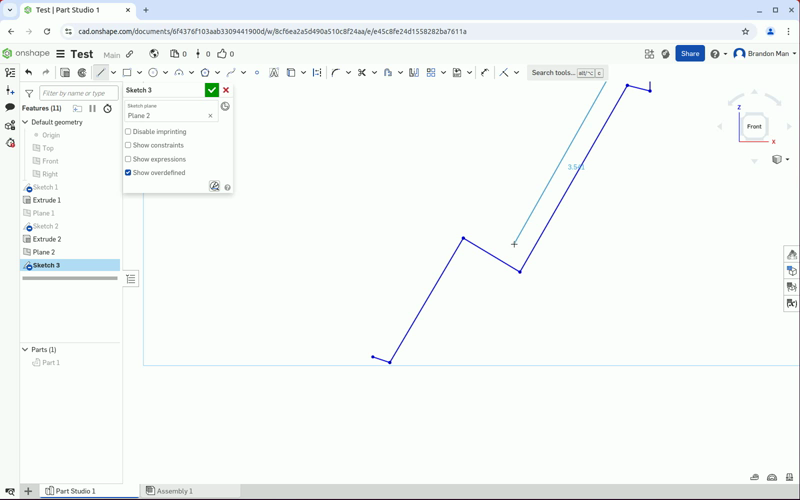
scroll(-6)
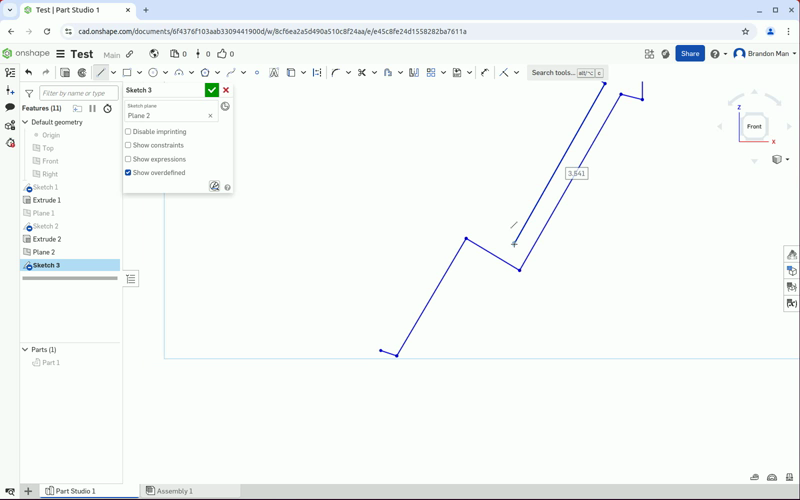
scroll(-6)
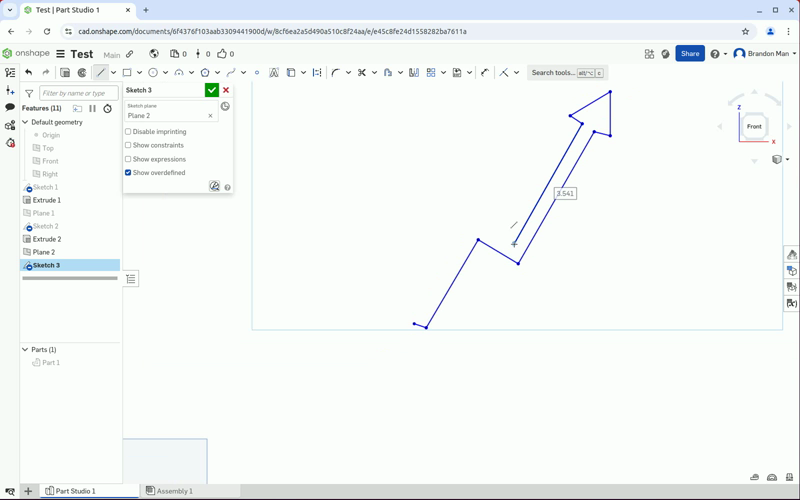
scroll(-6)
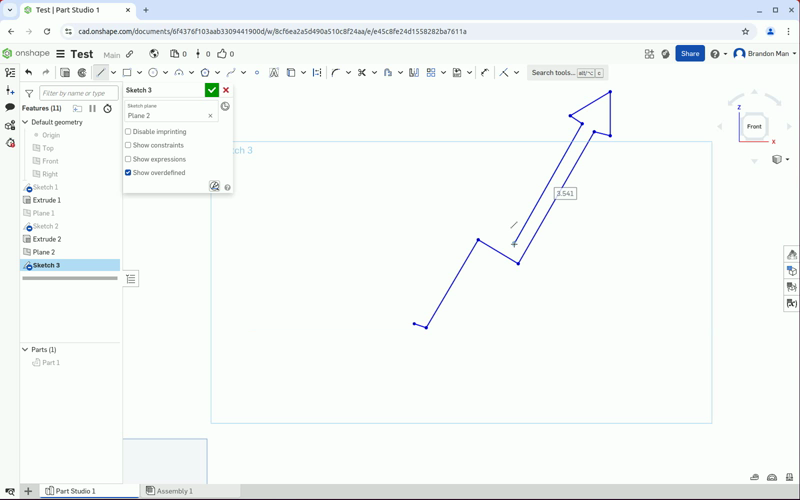
scroll(-6)
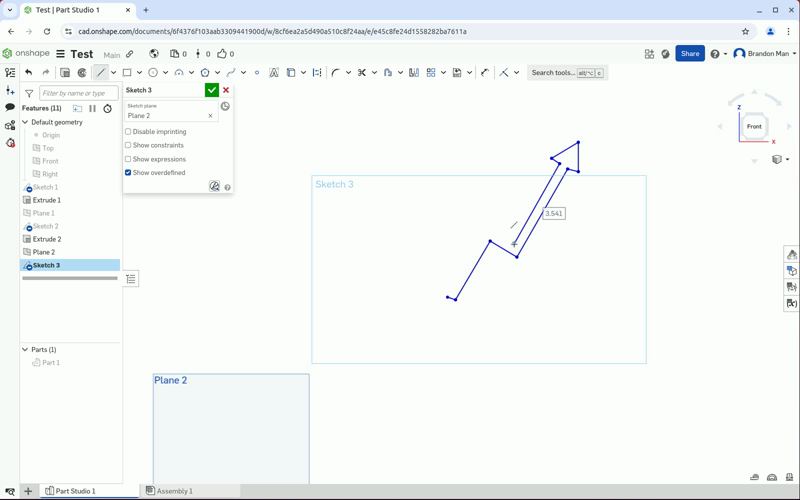
scroll(-6)
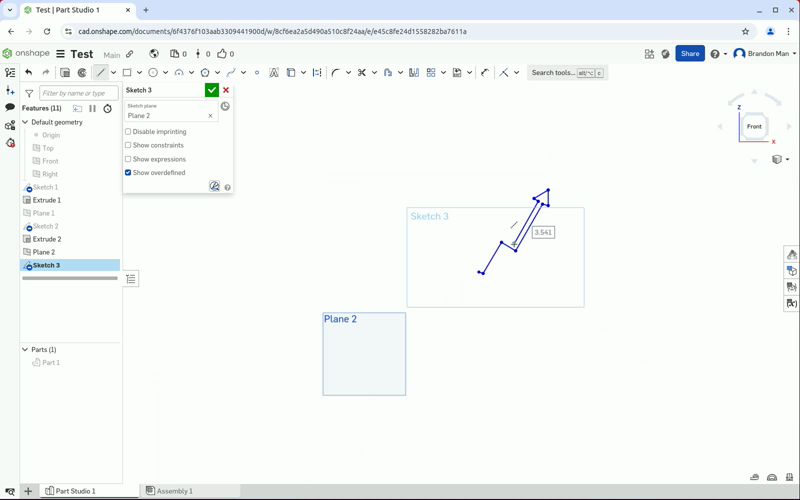
scroll(-6)
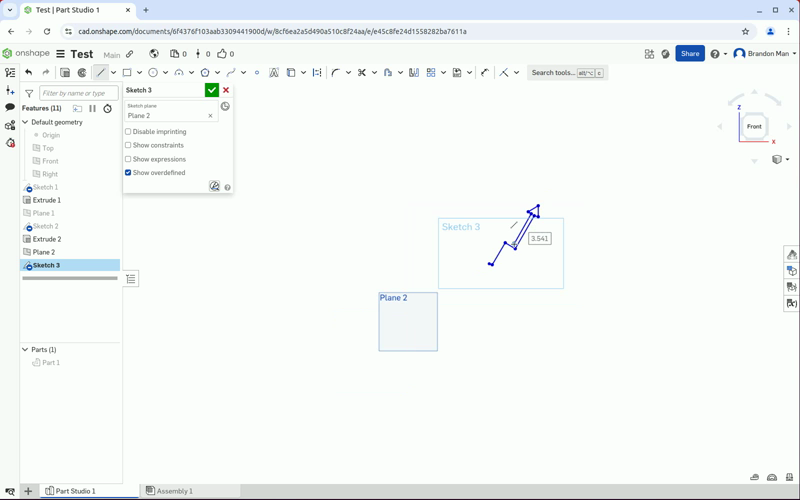
scroll(-6)
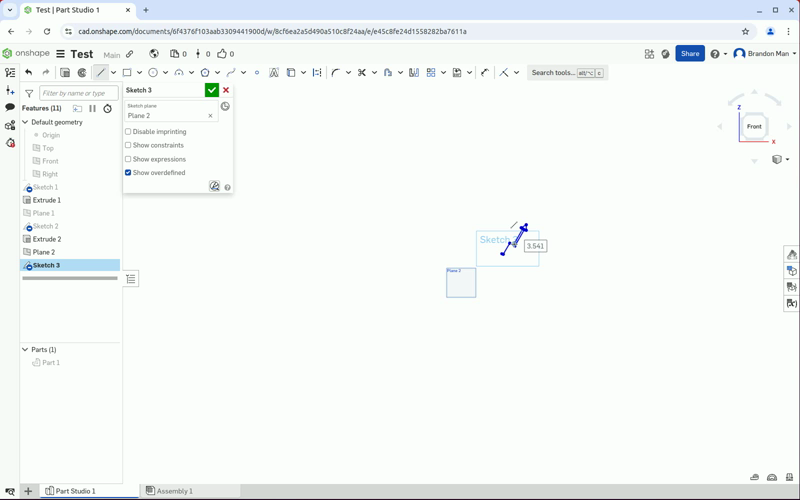
key_up(shift)
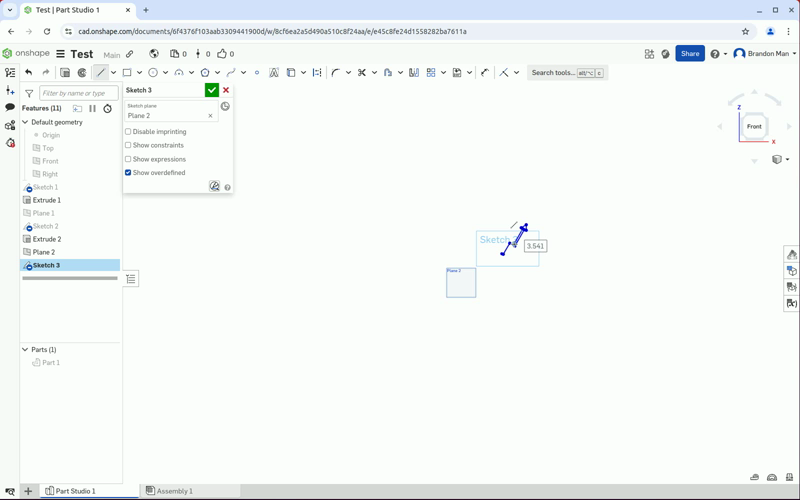
key_down(shift)
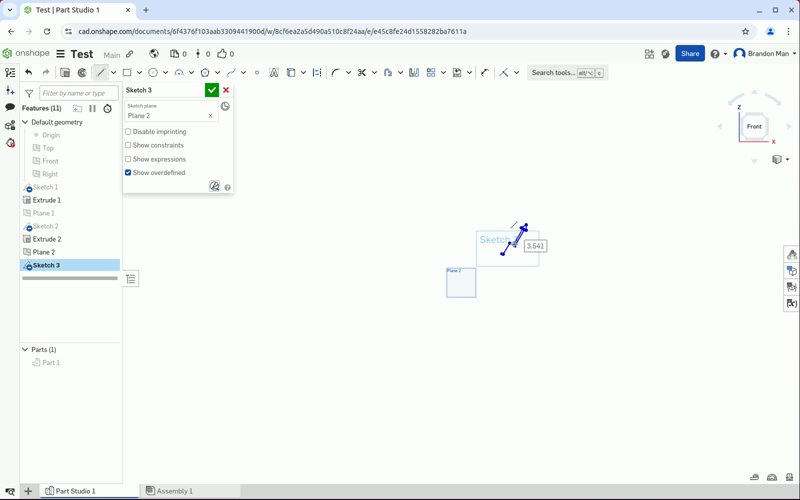
mouse_move(544, 243)
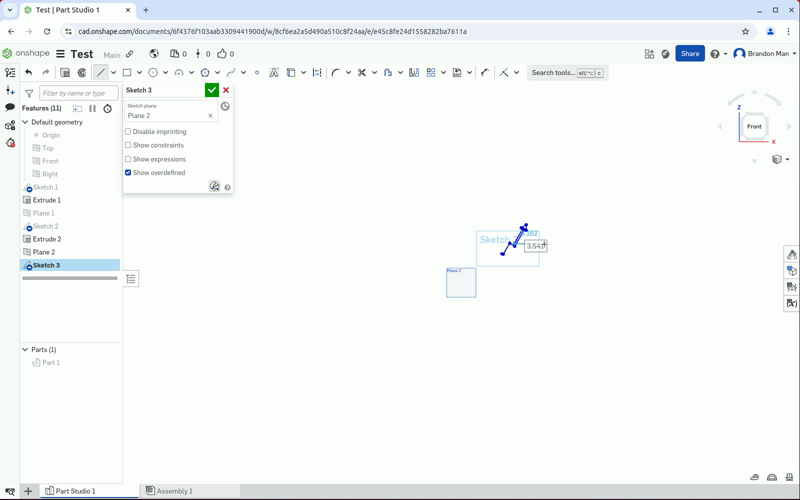
mouse_move(509, 240)
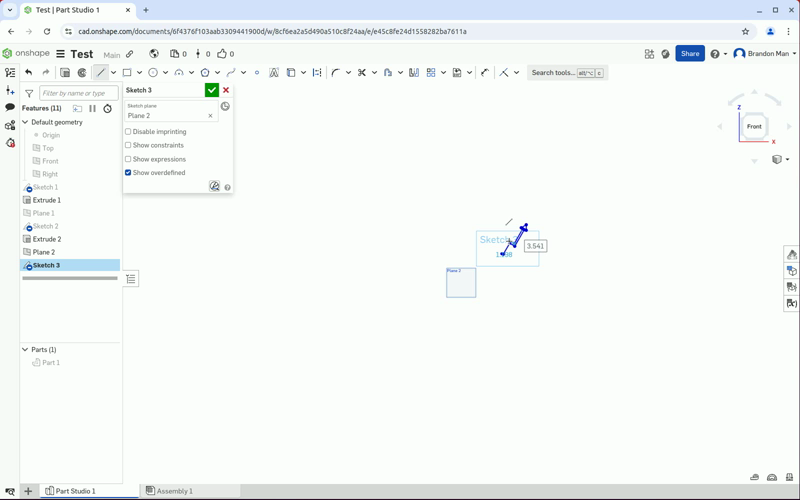
scroll(6)
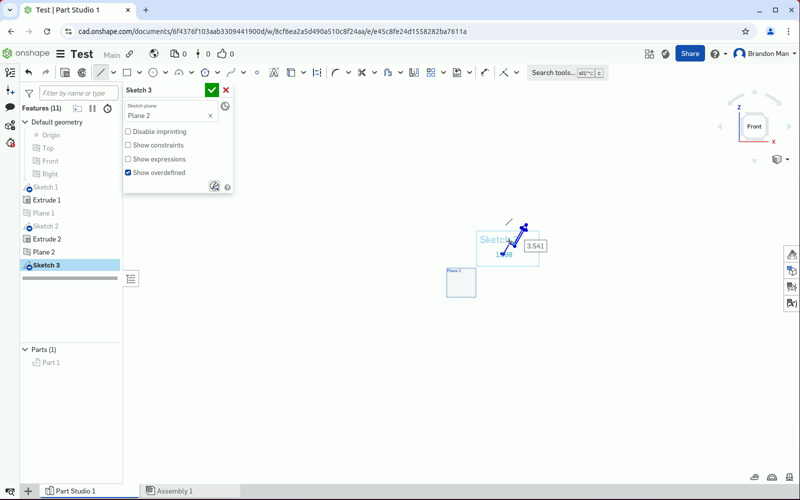
scroll(6)
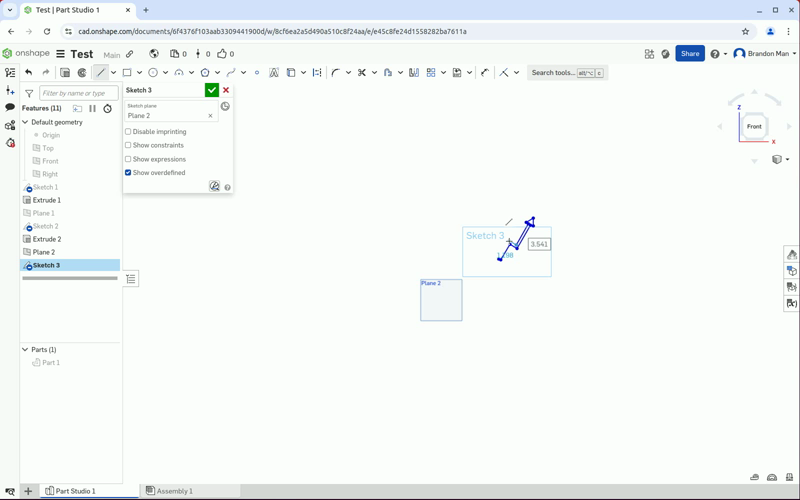
scroll(6)
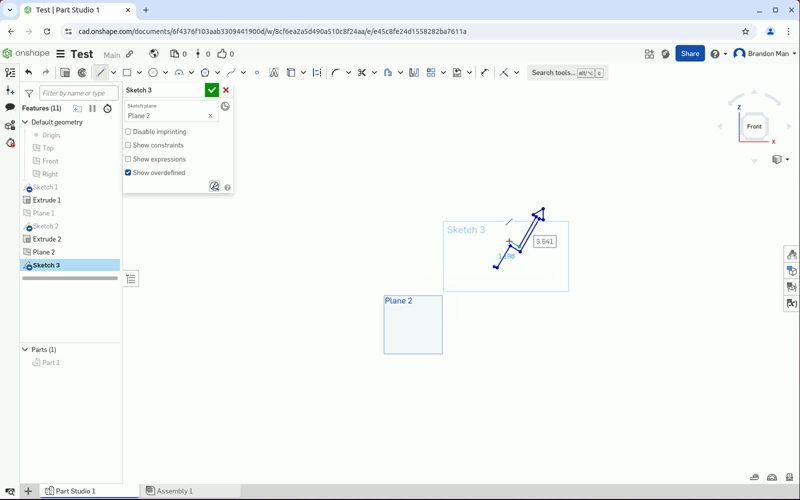
scroll(6)
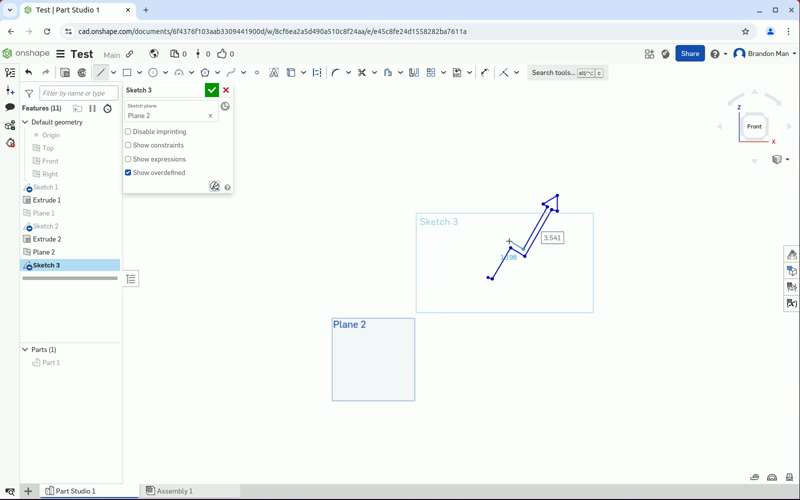
scroll(6)
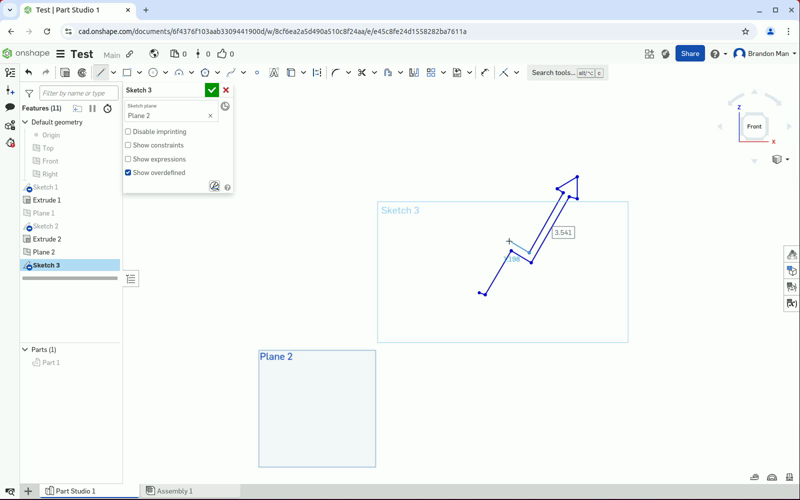
scroll(6)
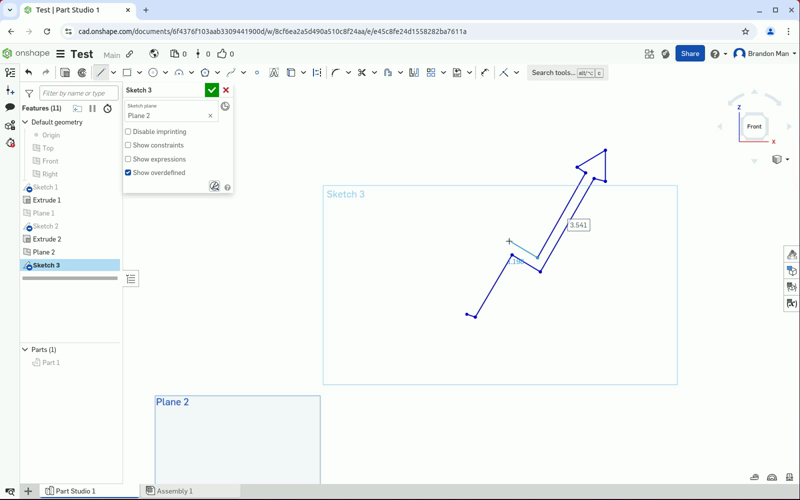
scroll(6)
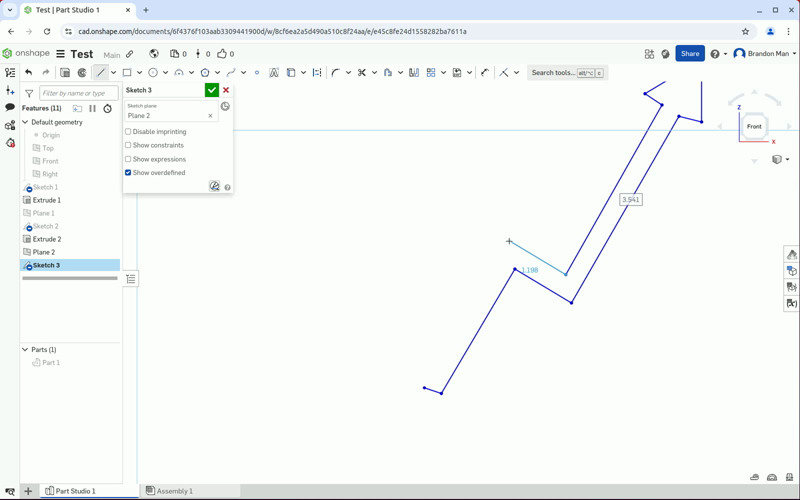
click(509, 240)
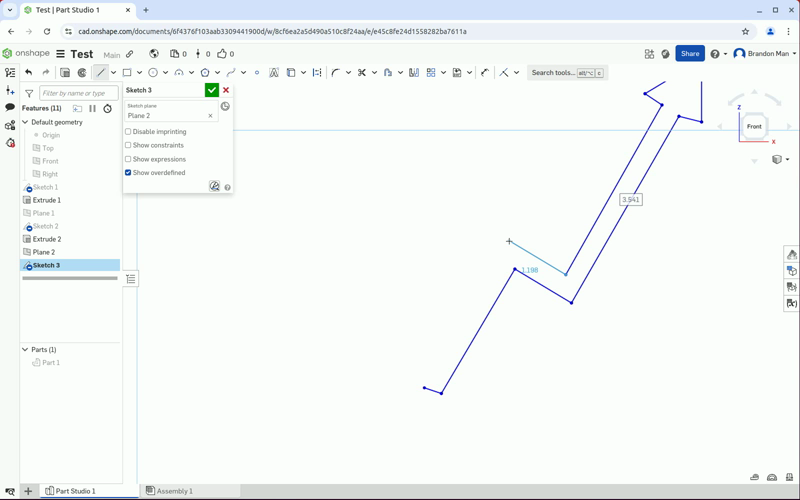
scroll(-6)
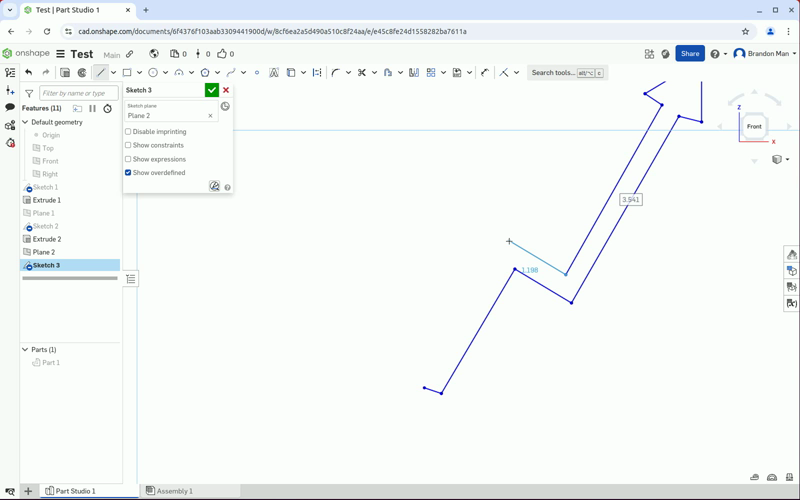
scroll(-6)
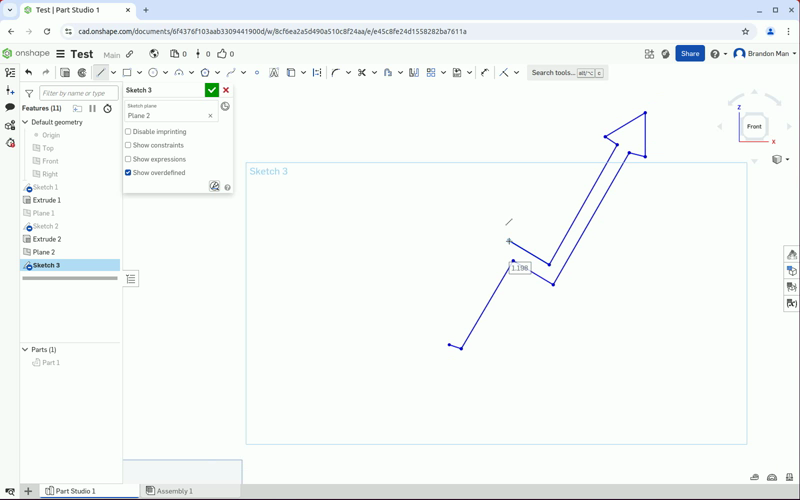
scroll(-6)
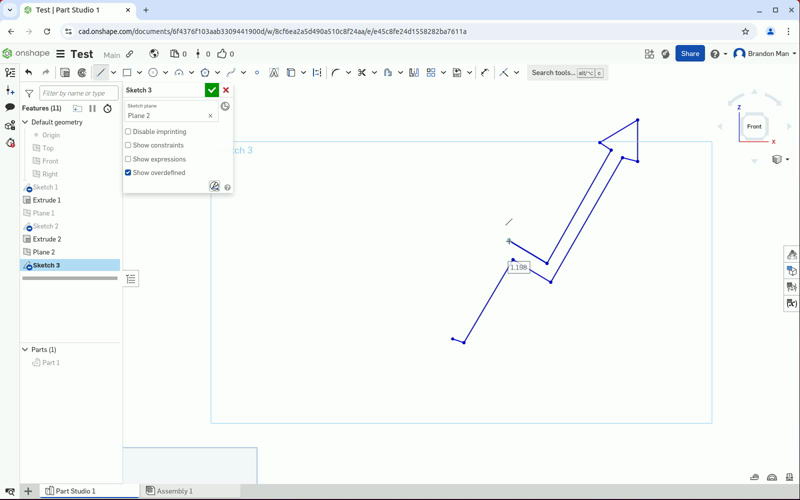
scroll(-6)
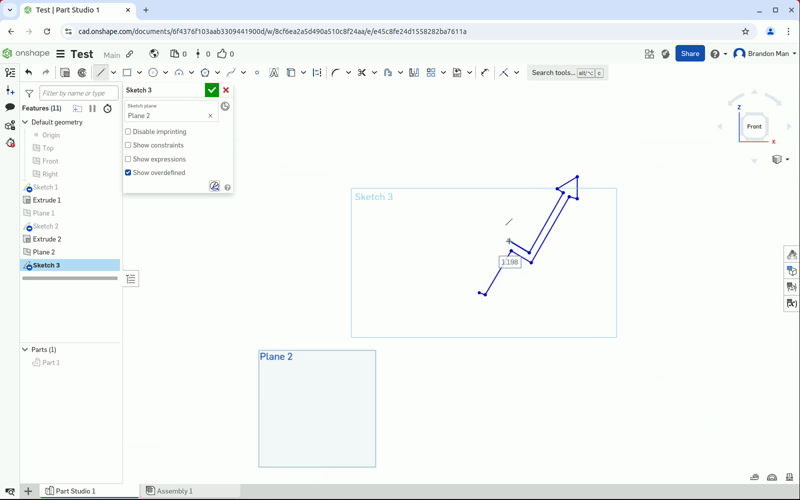
scroll(-6)
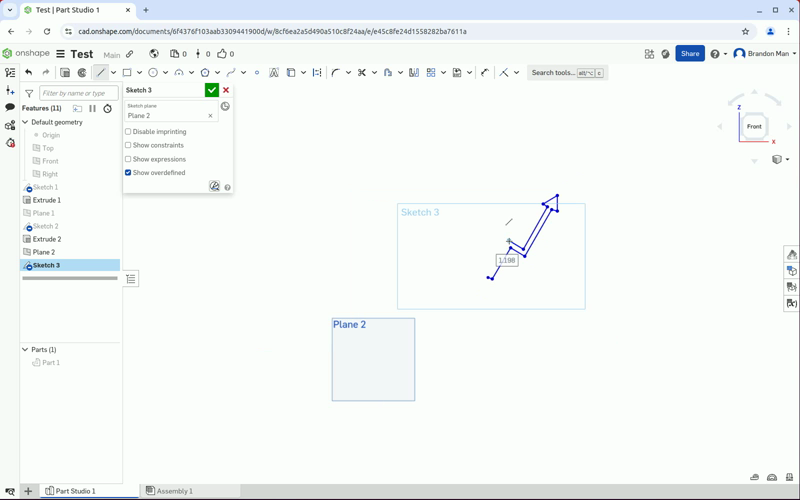
scroll(-6)
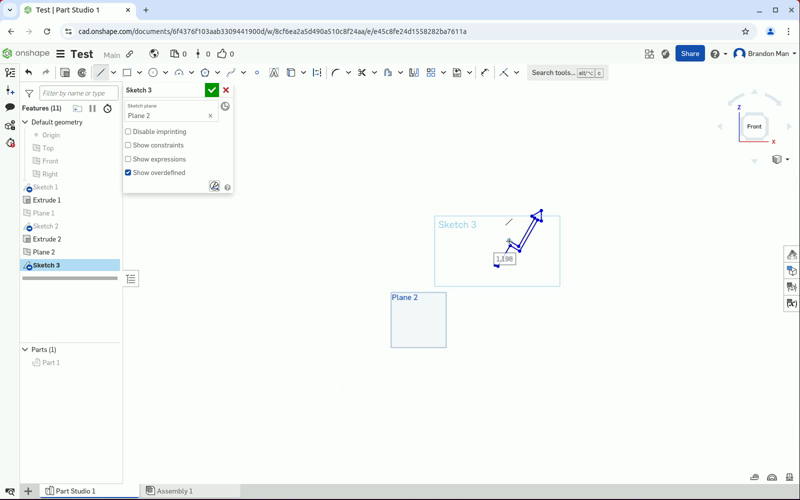
scroll(-6)
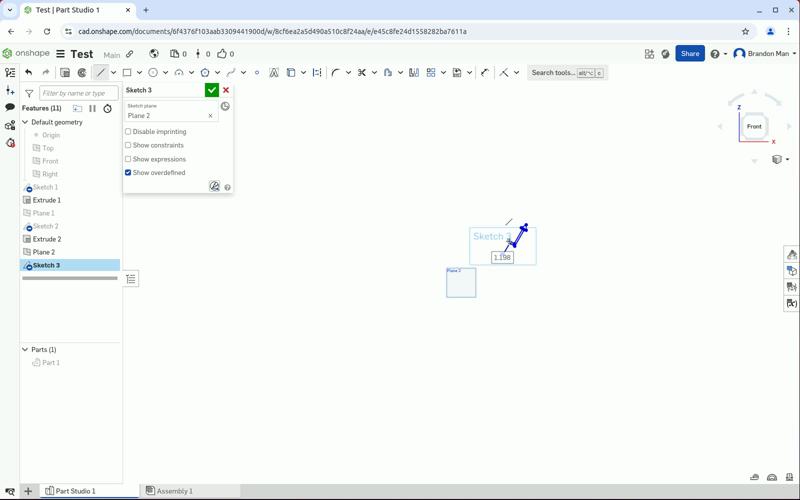
key_up(shift)
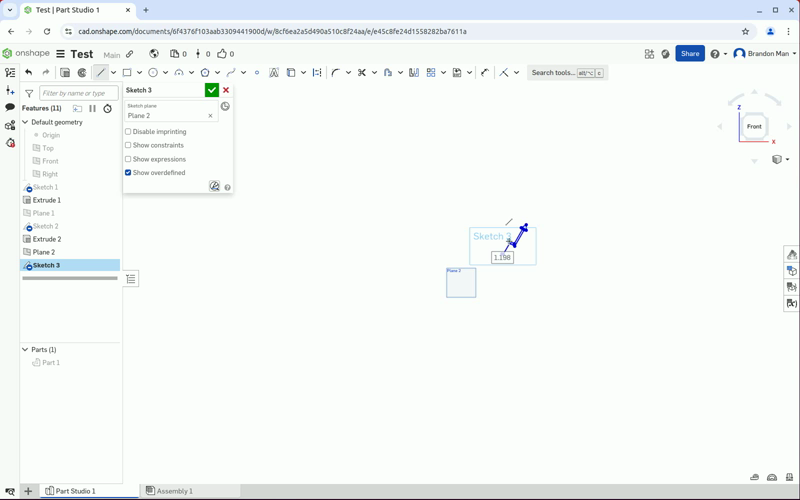
mouse_move(539, 240)
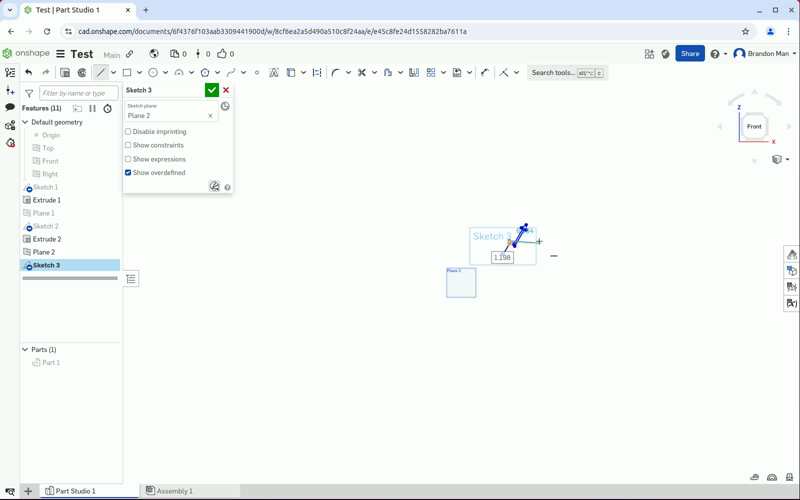
key_down(shift)
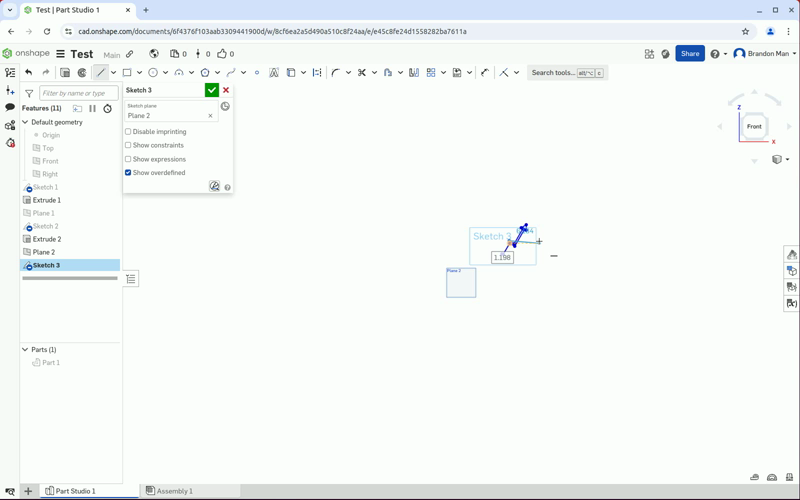
mouse_move(501, 253)
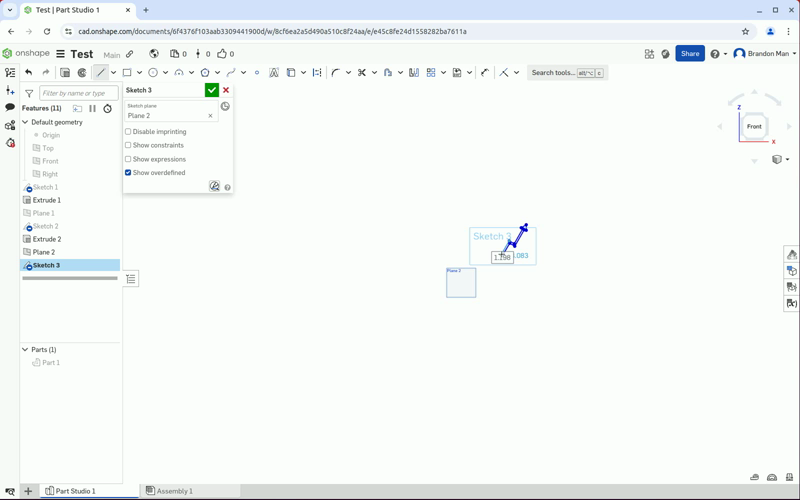
scroll(6)
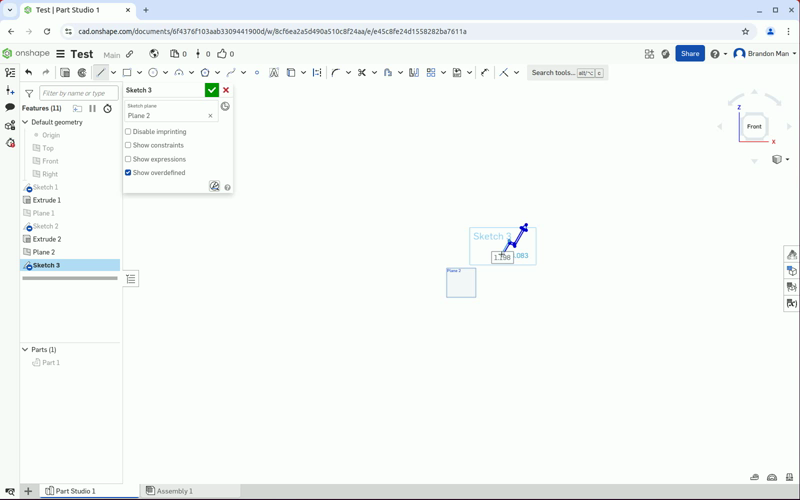
scroll(6)
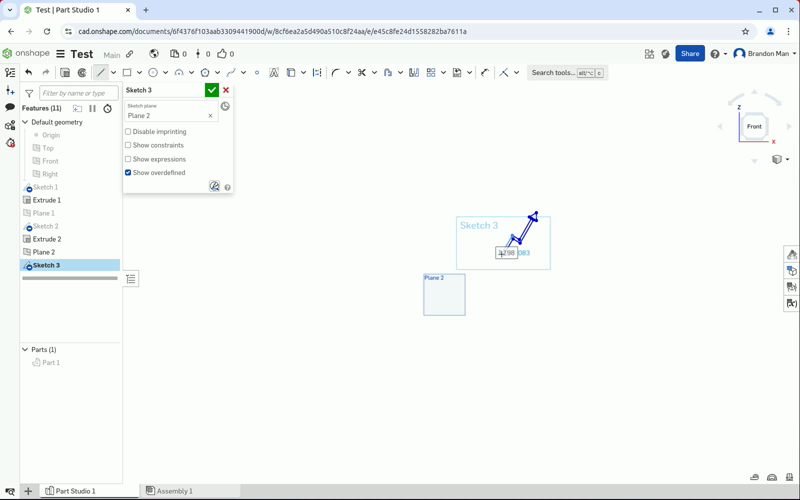
scroll(6)
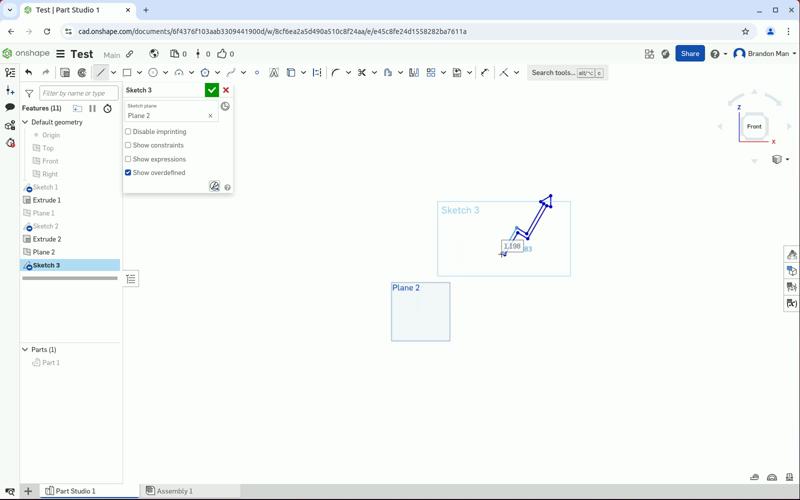
scroll(6)
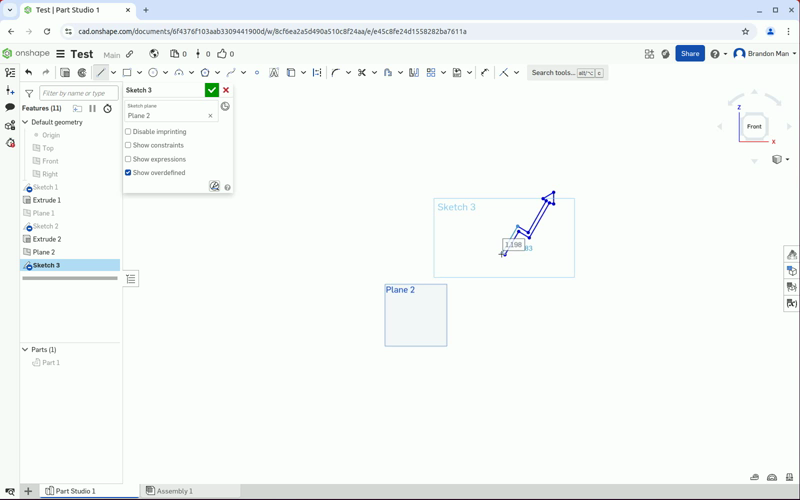
scroll(6)
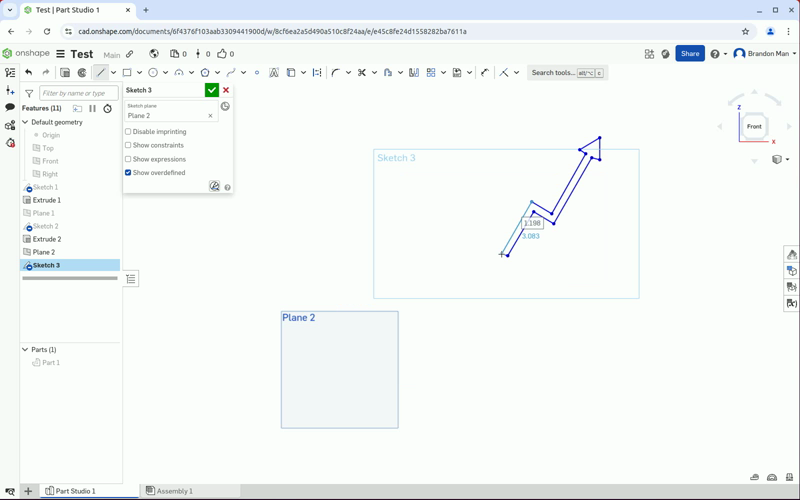
scroll(6)
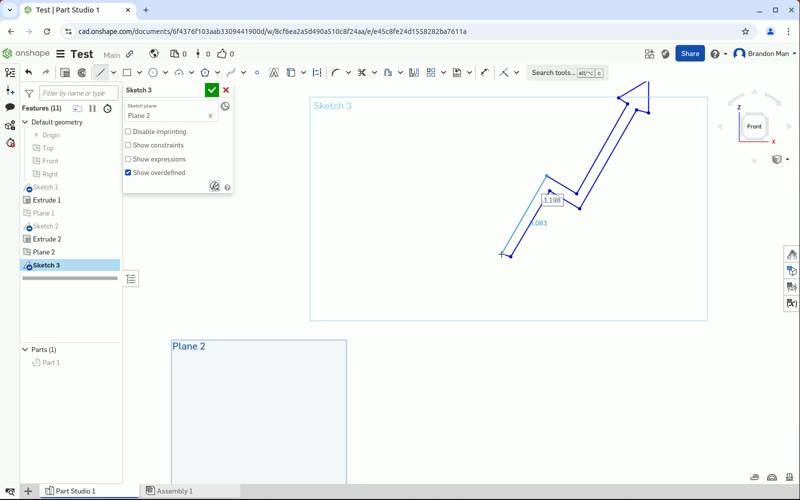
scroll(6)
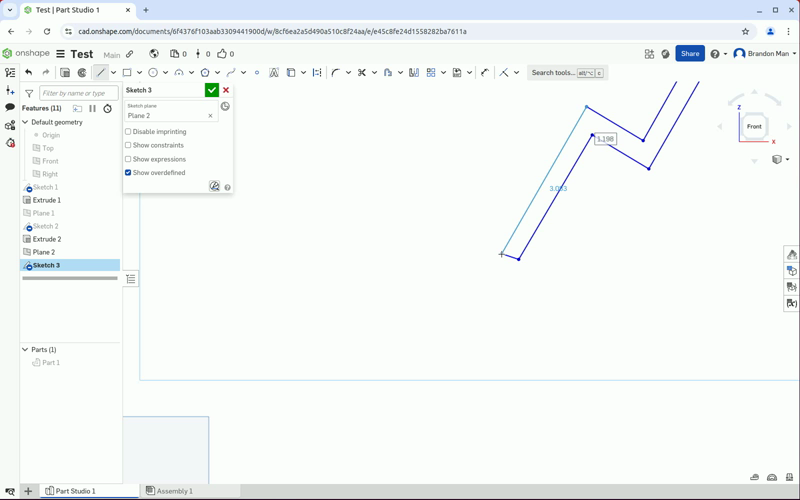
key_up(shift)
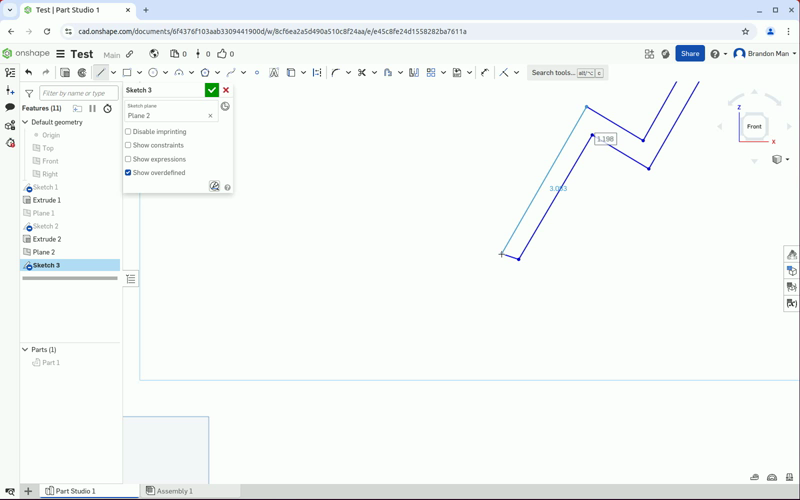
click(501, 253)
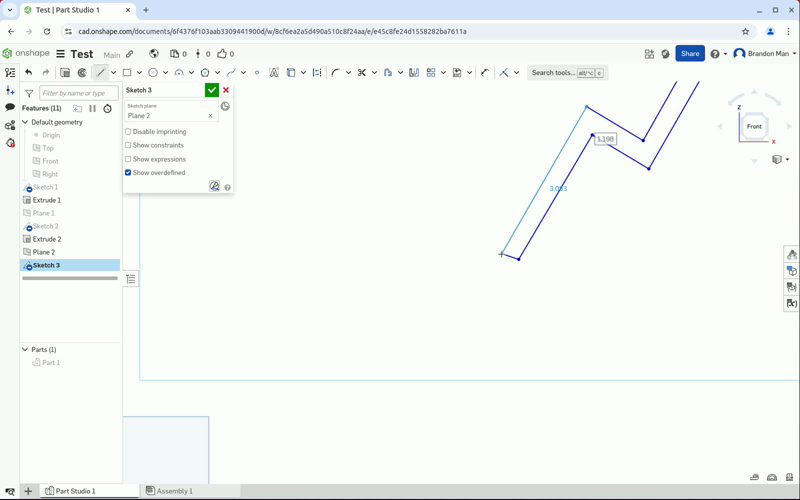
scroll(-6)
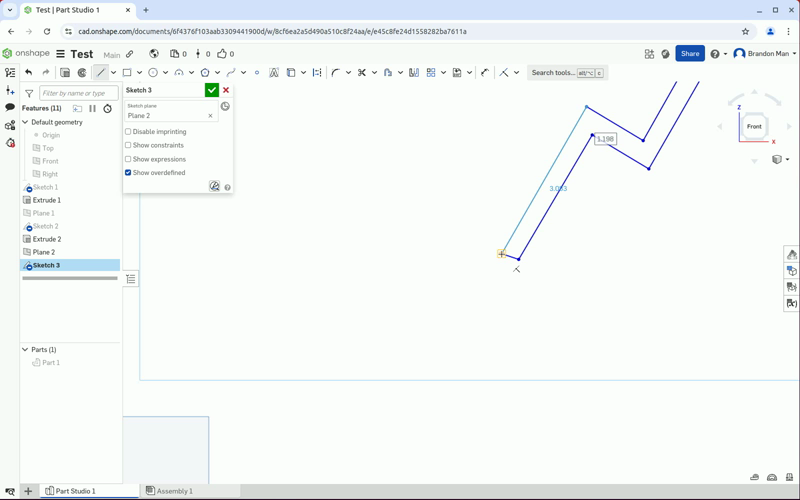
scroll(-6)
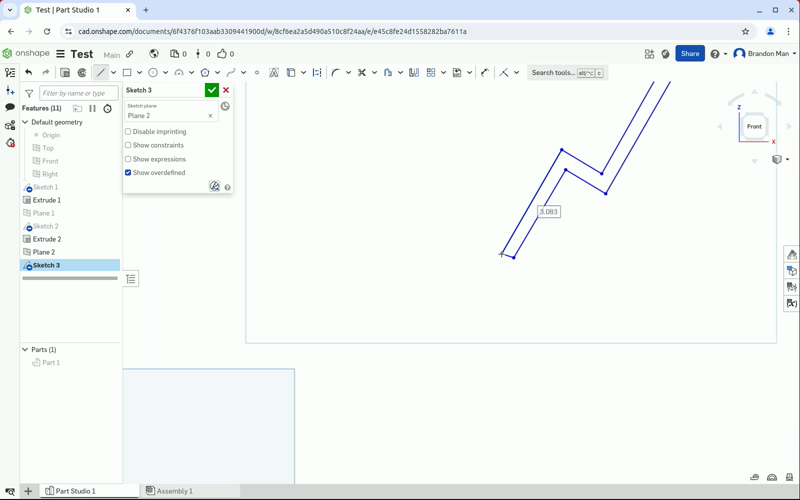
scroll(-6)
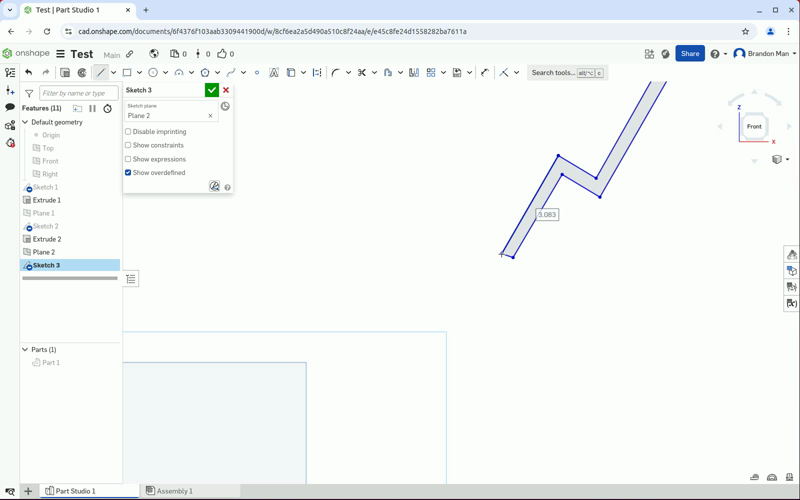
scroll(-6)
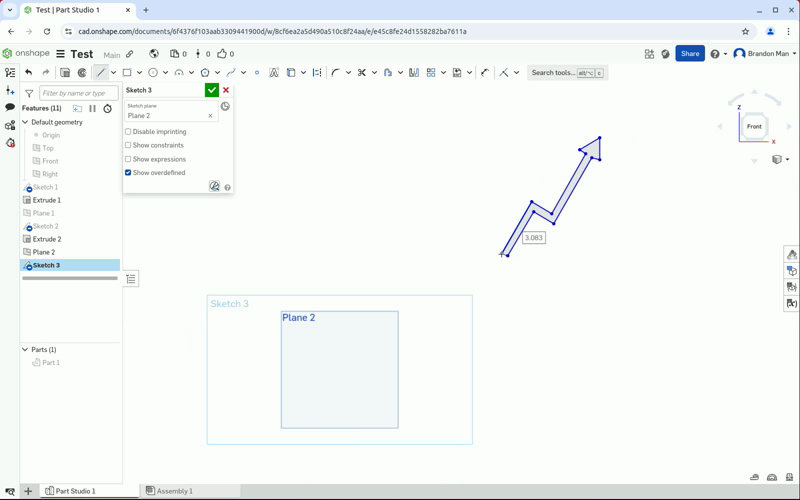
scroll(-6)
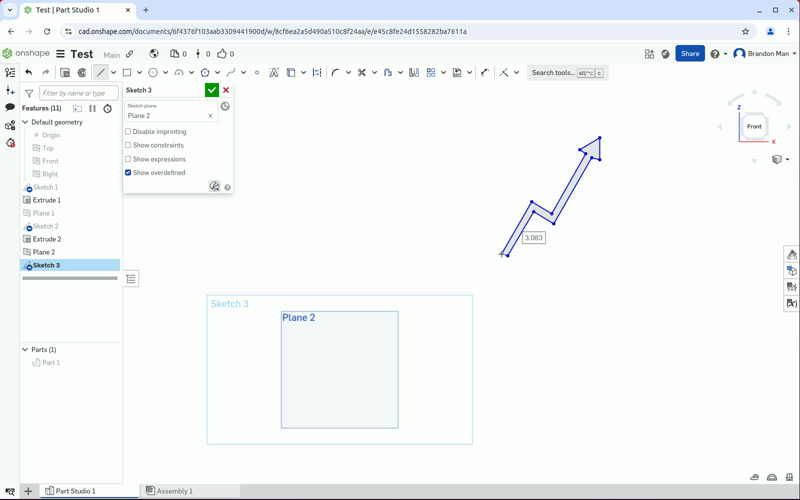
scroll(-6)
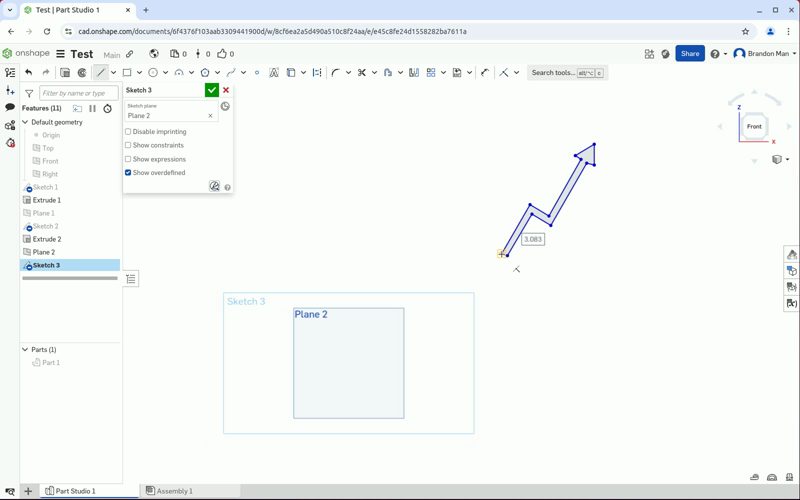
scroll(-6)
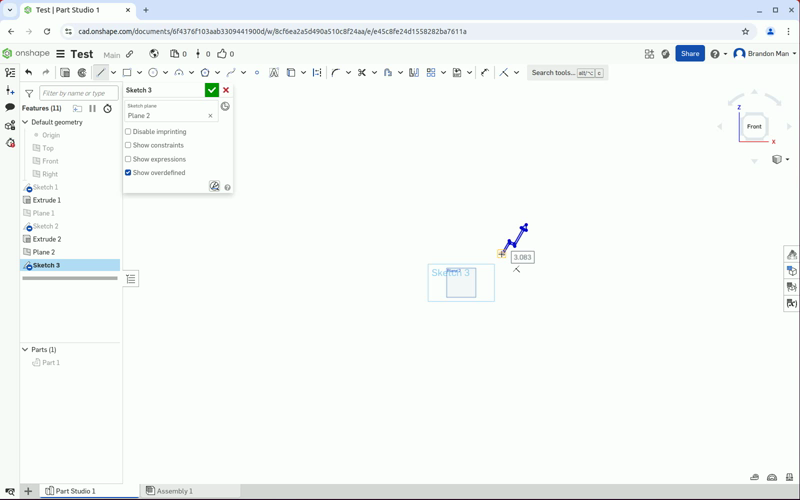
key(esc)
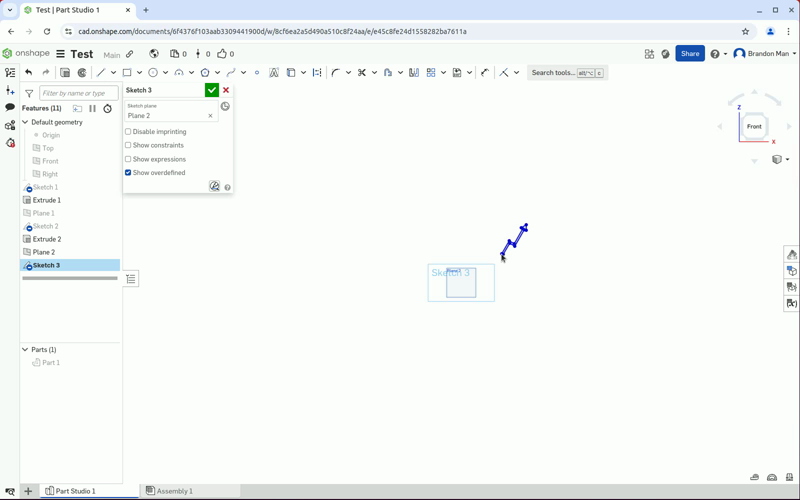
mouse_move(502, 252)
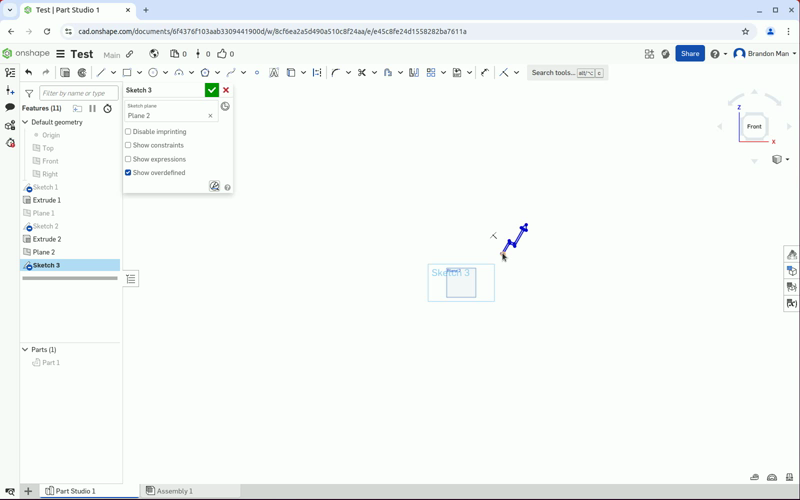
scroll(6)
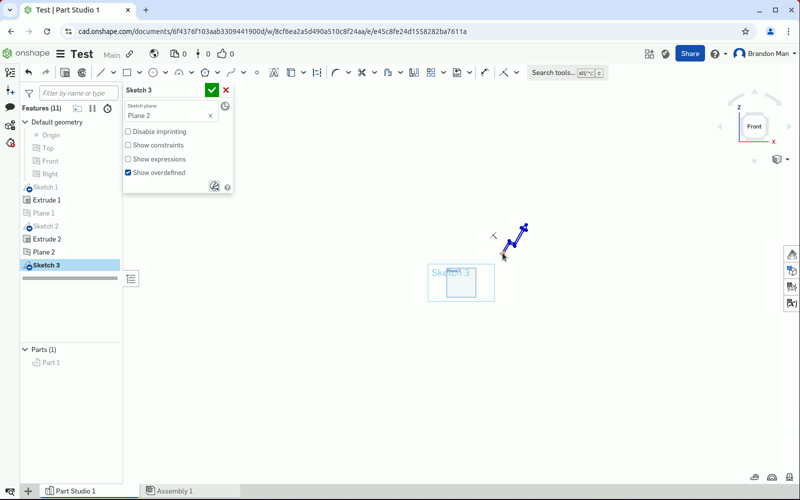
scroll(6)
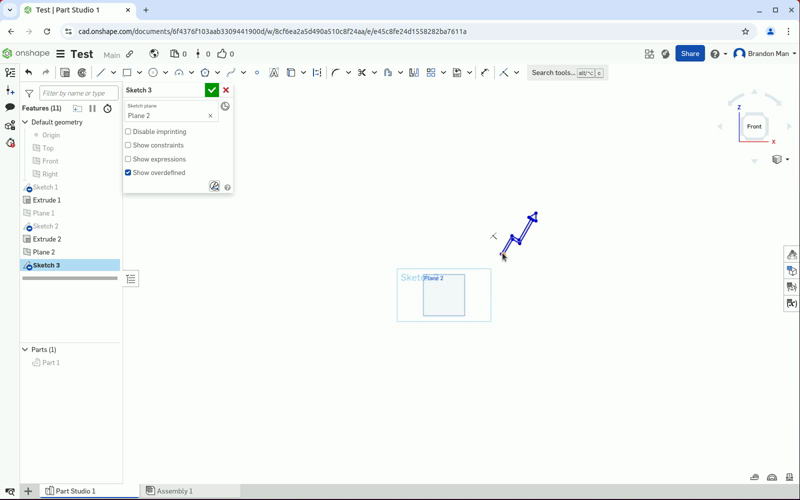
scroll(6)
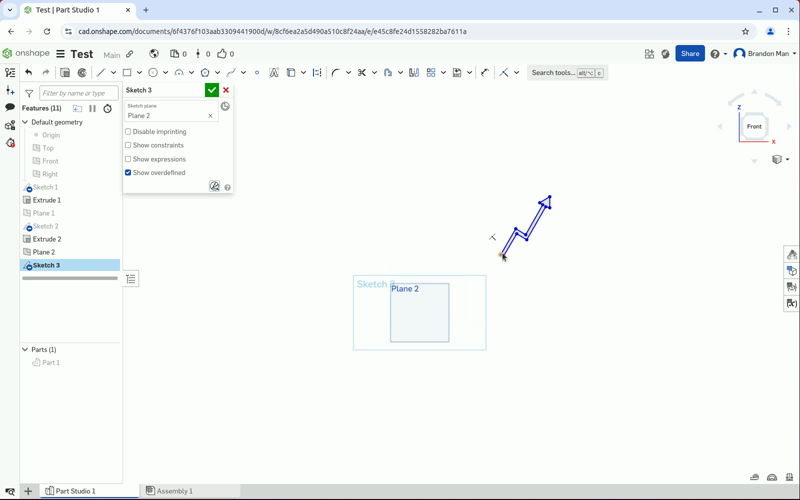
scroll(6)
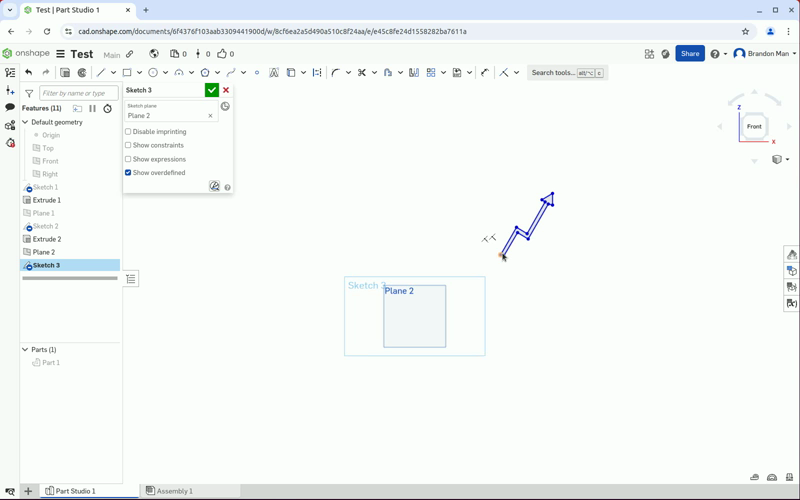
scroll(6)
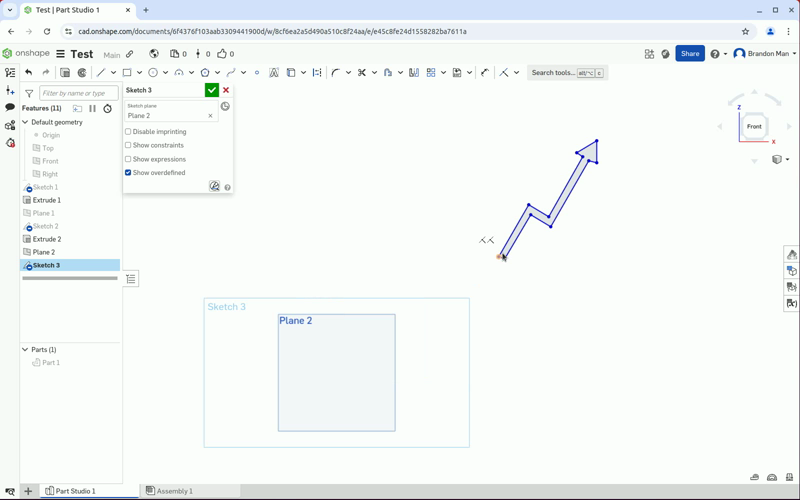
scroll(6)
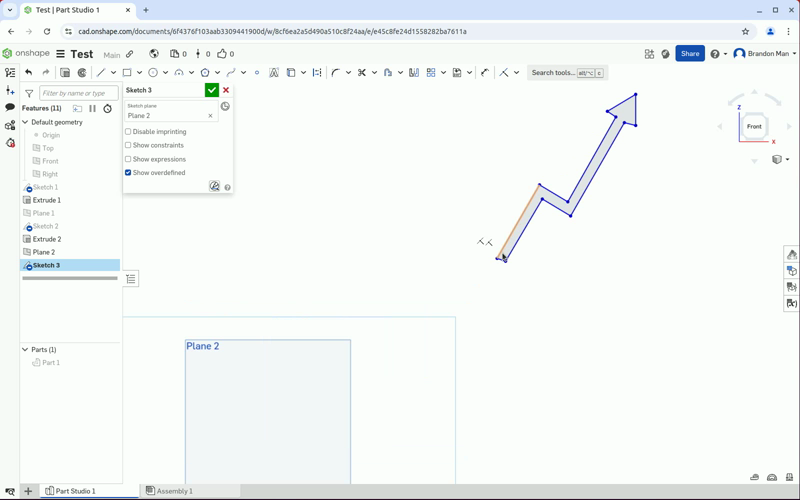
scroll(6)
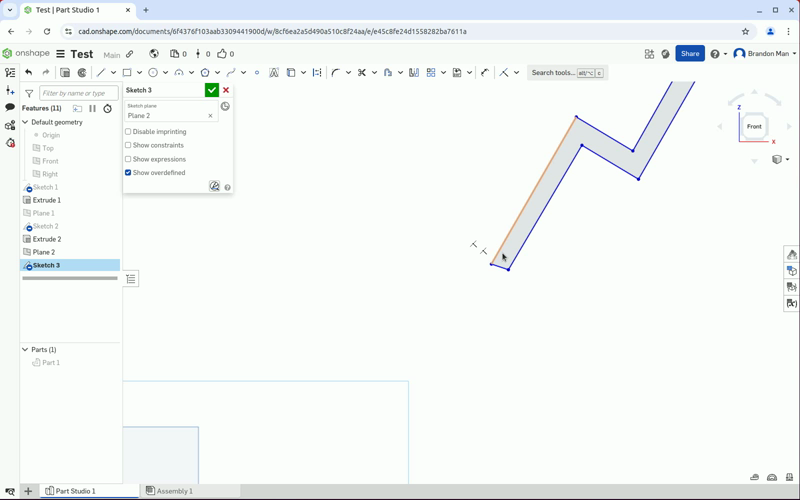
click(502, 252)
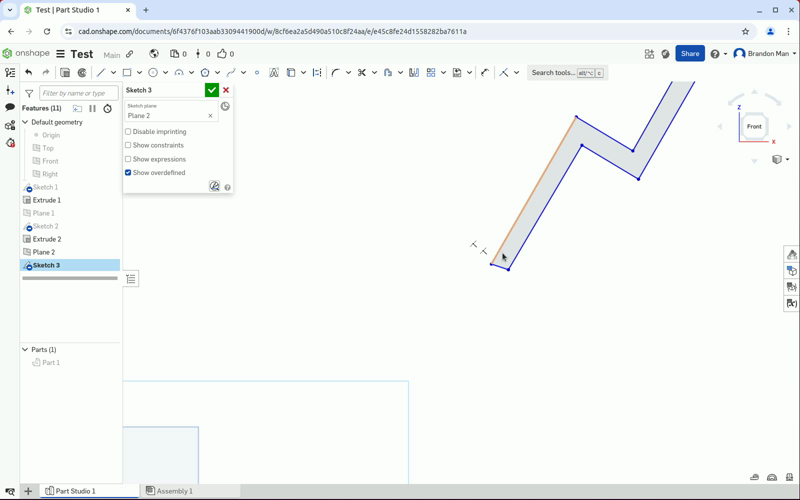
scroll(-6)
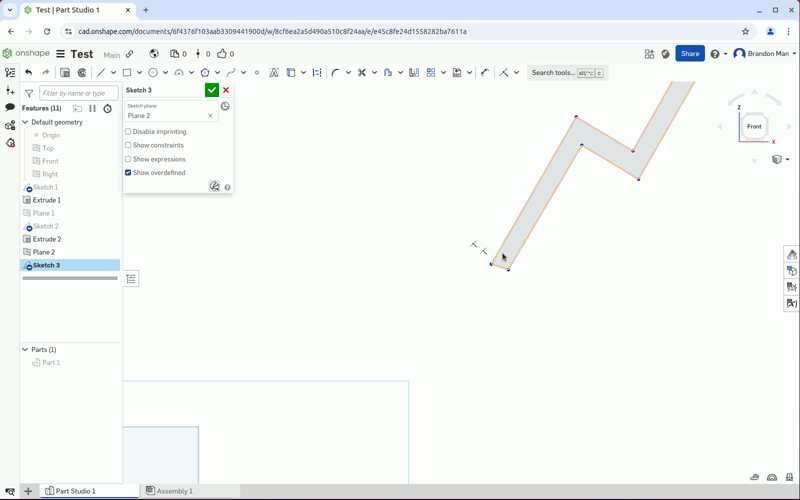
scroll(-6)
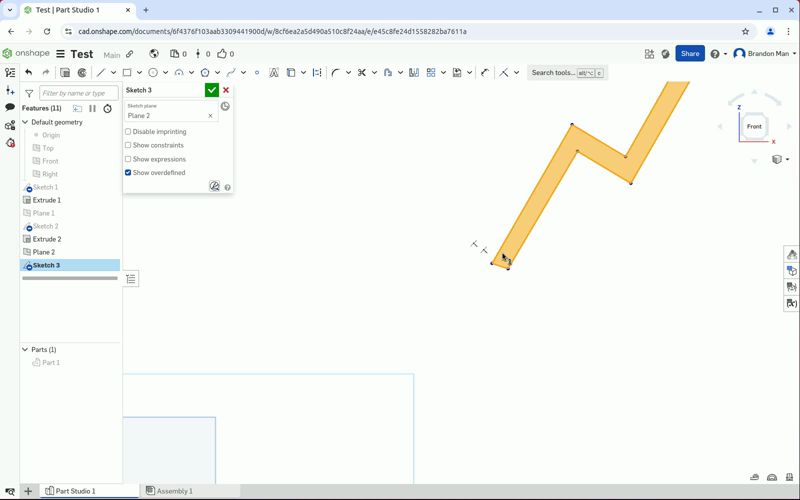
scroll(-6)
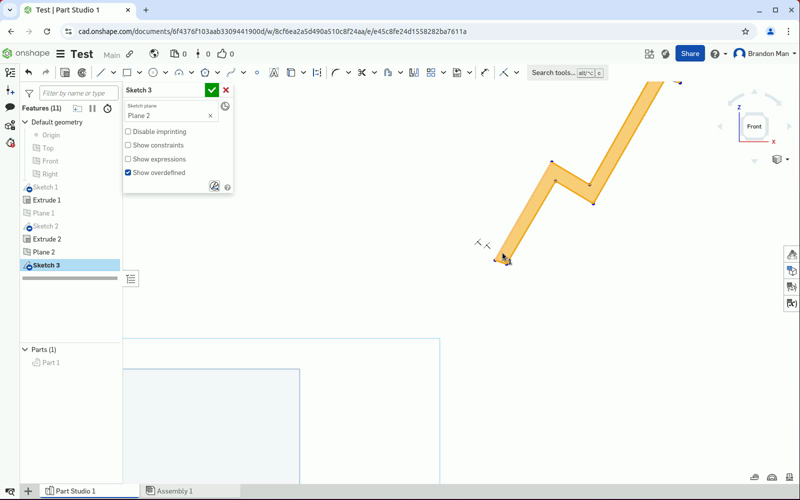
scroll(-6)
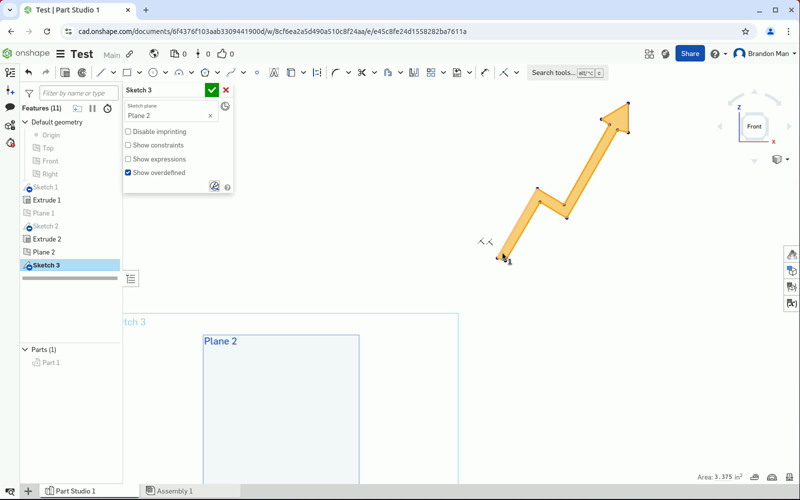
scroll(-6)
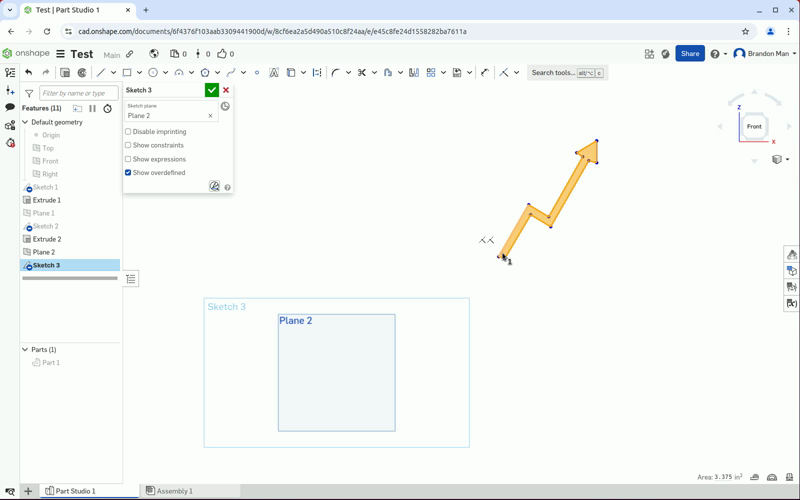
scroll(-6)
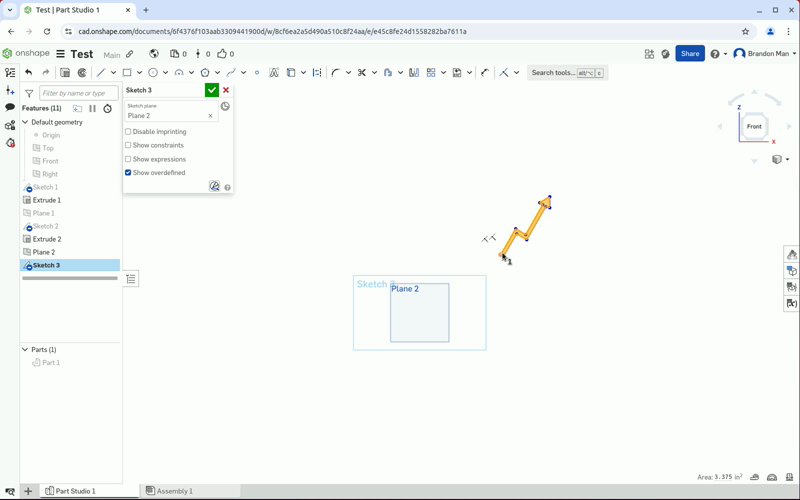
scroll(-6)
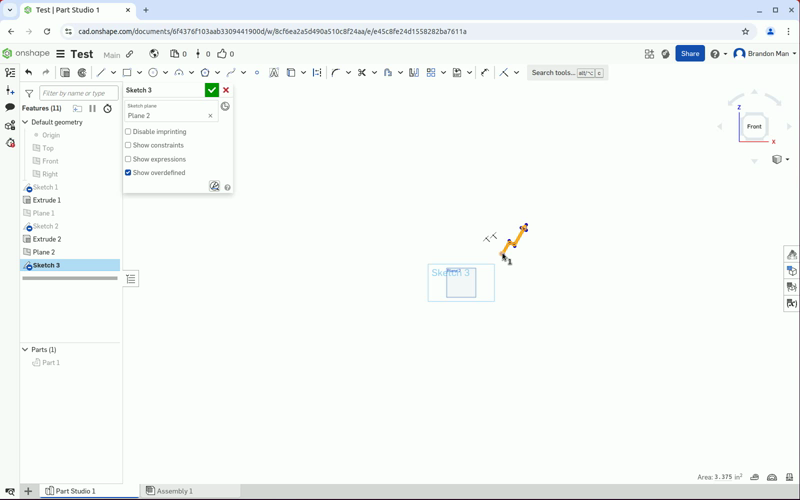
mouse_move(73, 352)
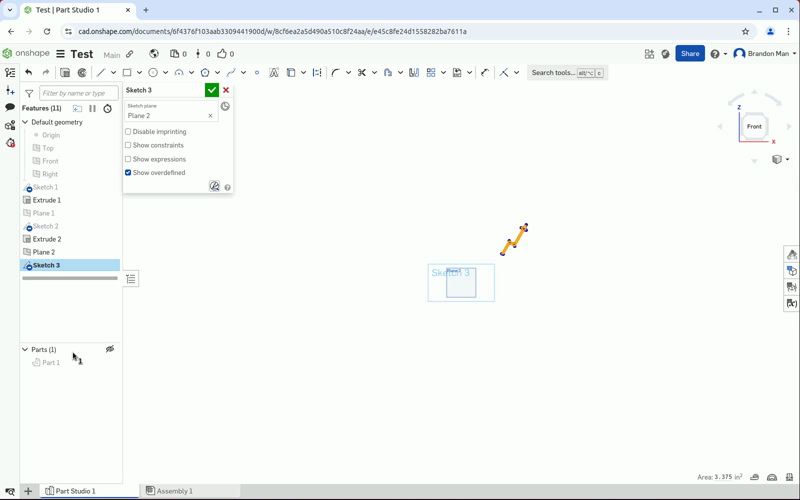
key(shift+y)
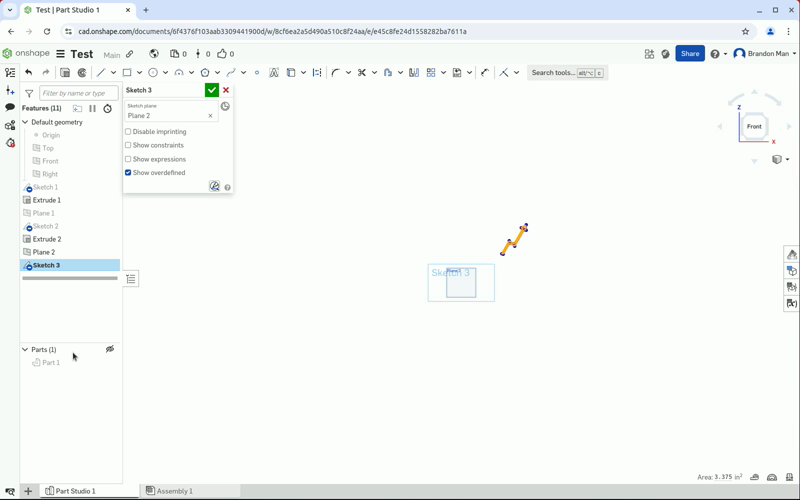
key(shift+e)
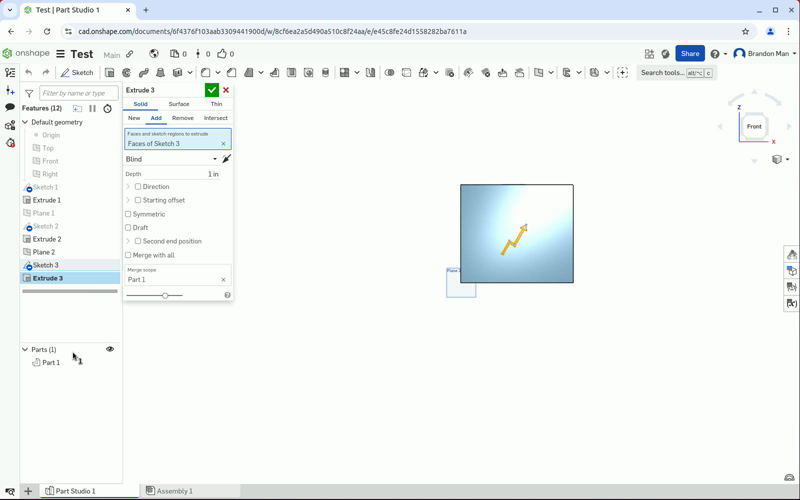
mouse_move(143, 106)
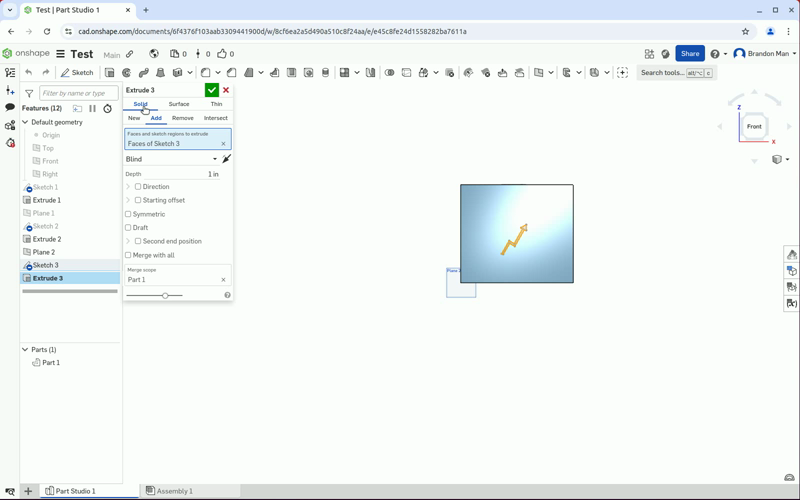
click(143, 106)
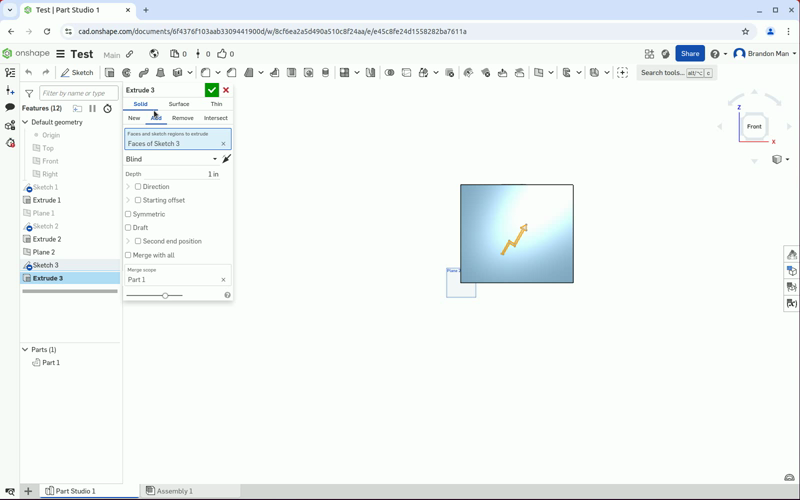
mouse_move(186, 120)
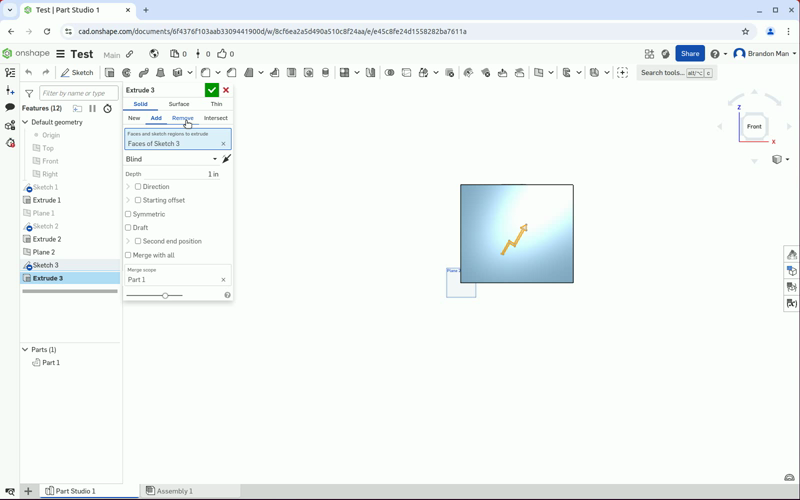
click(186, 120)
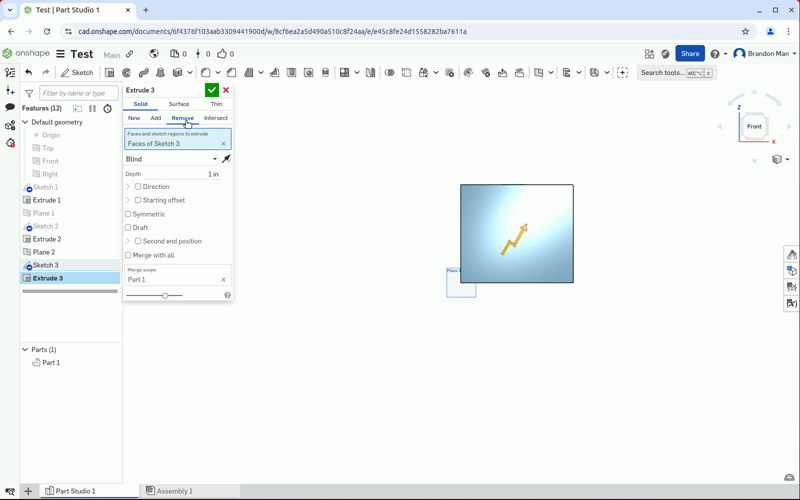
key(tab, 4)
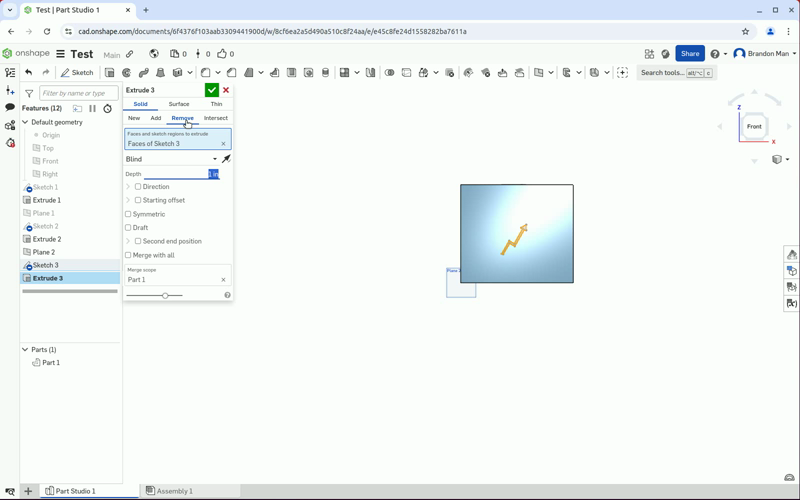
text(0.241)
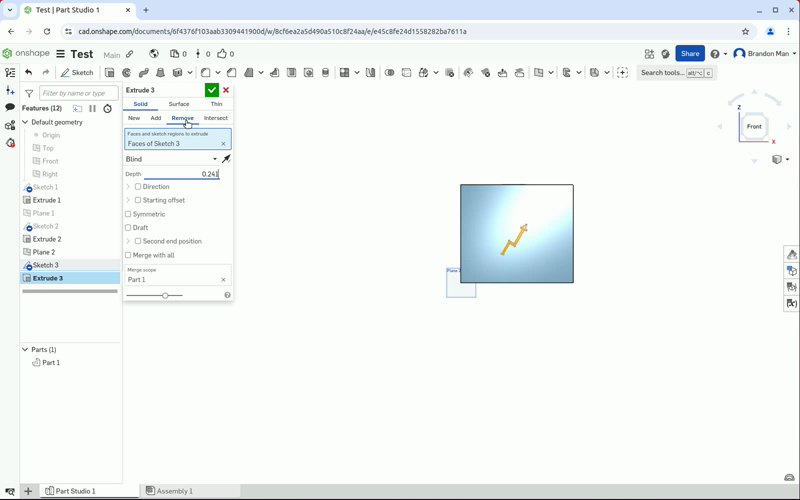
key(tab, 6)
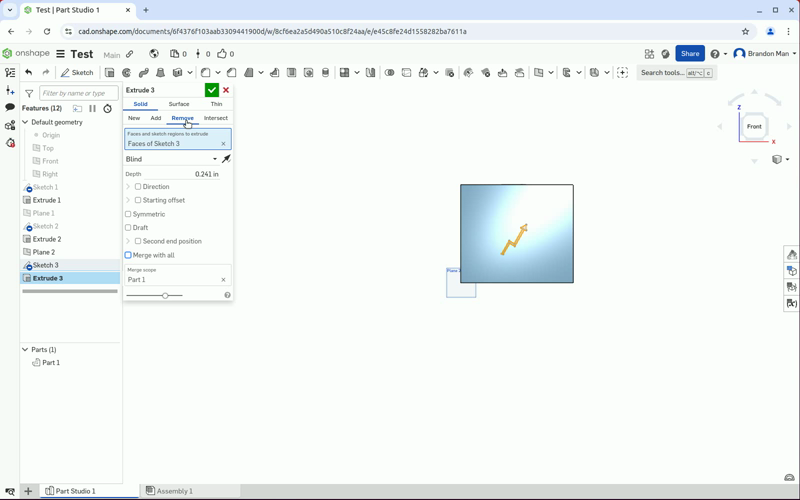
key(space)
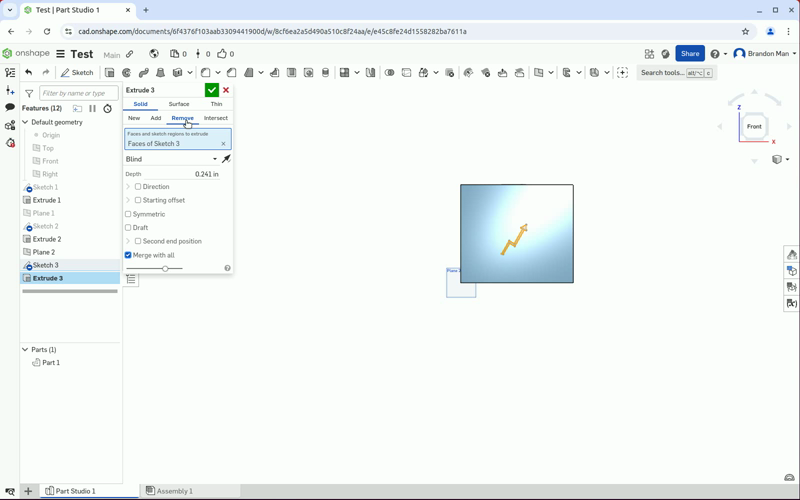
key(enter)
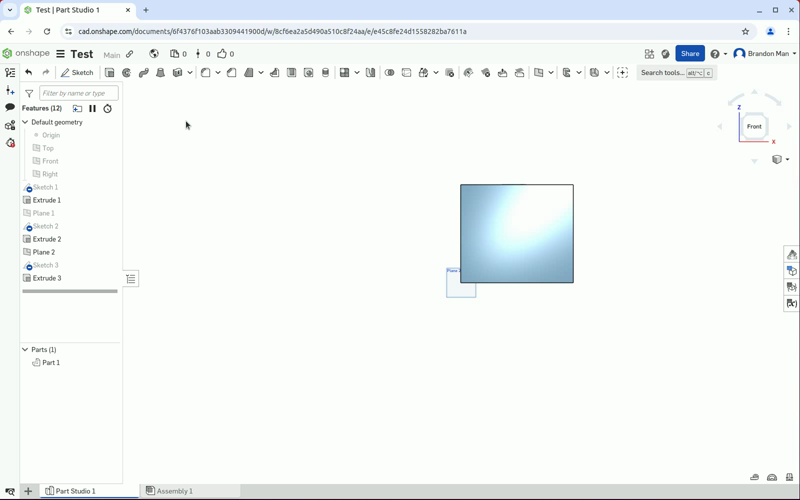
key(shift+h)
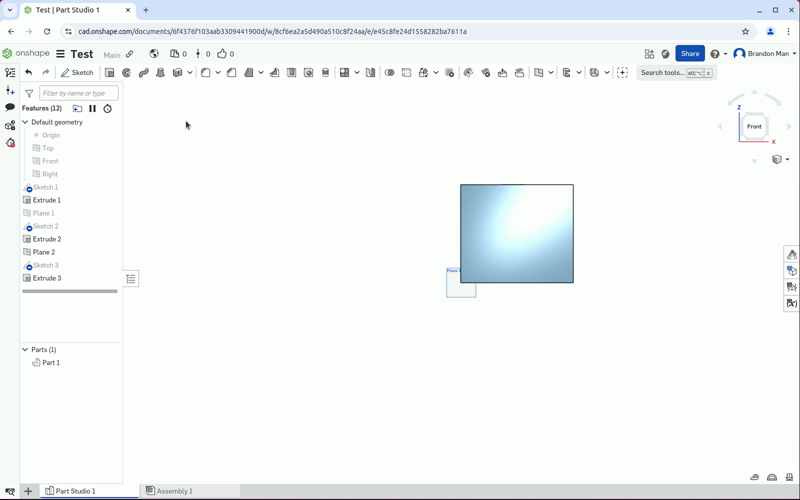
key(shift+h)
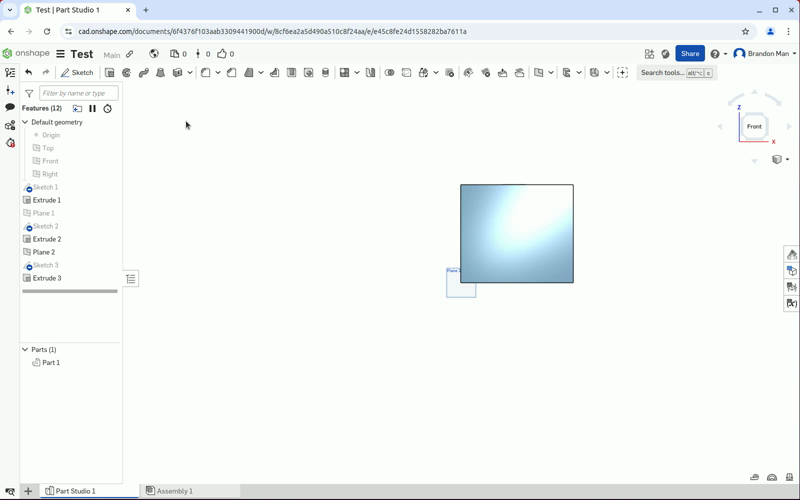
mouse_move(73, 189)
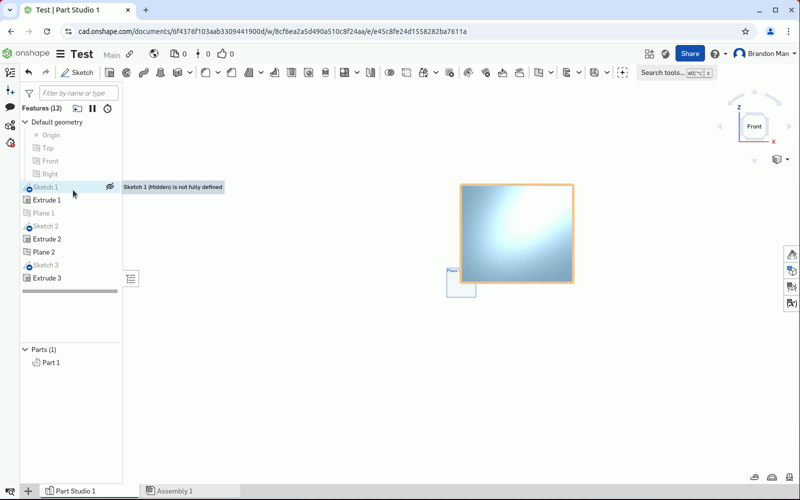
click(73, 189)
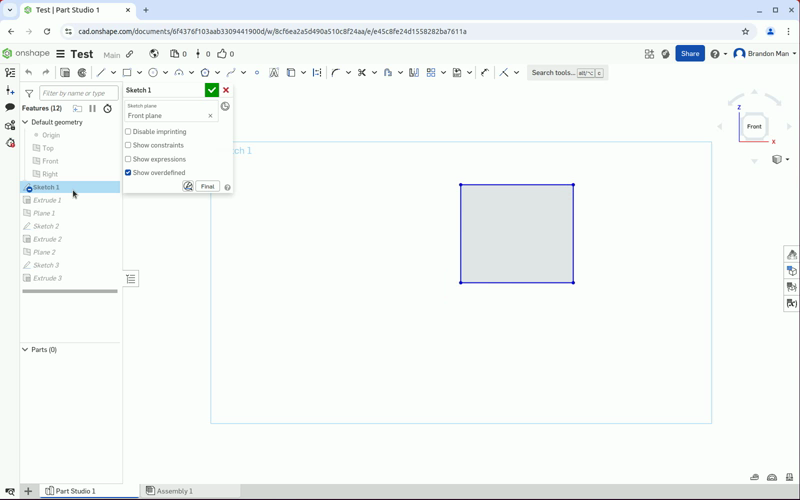
mouse_move(229, 92)
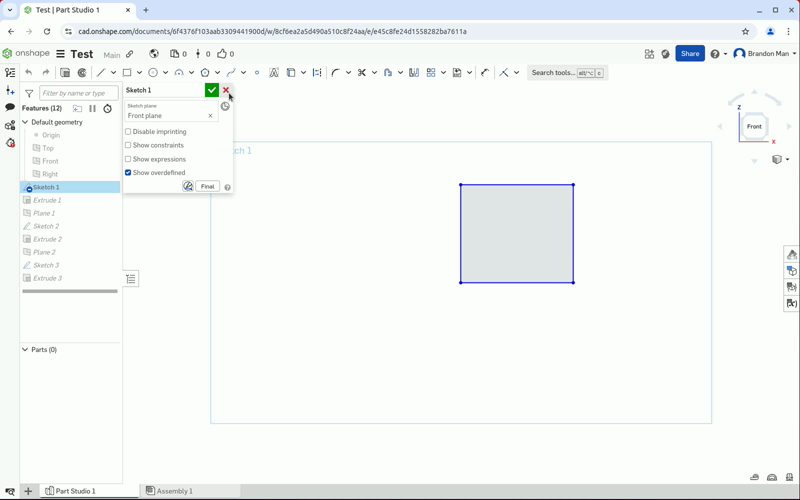
click(229, 92)
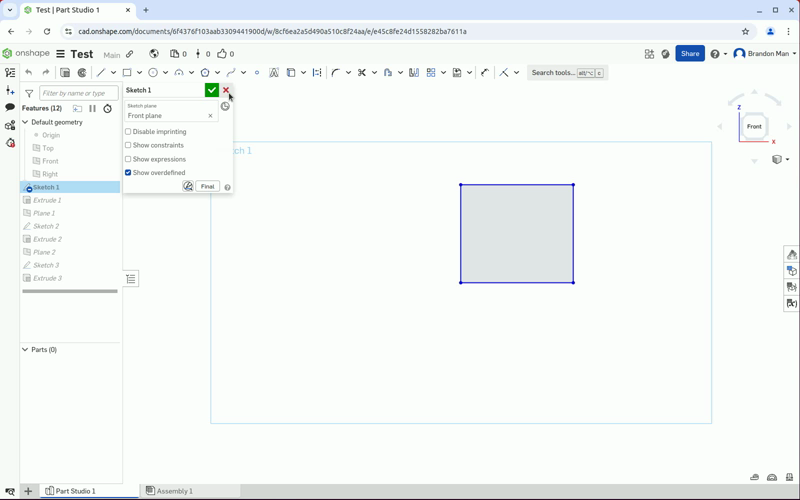
key(shift+s)
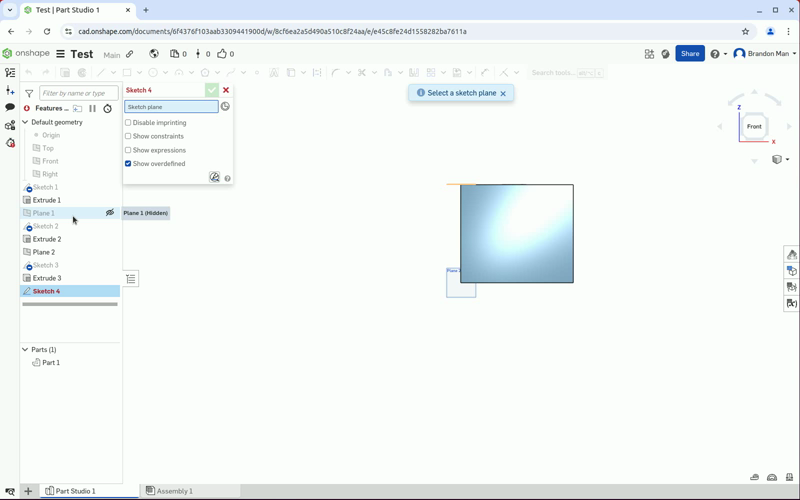
scroll(3)
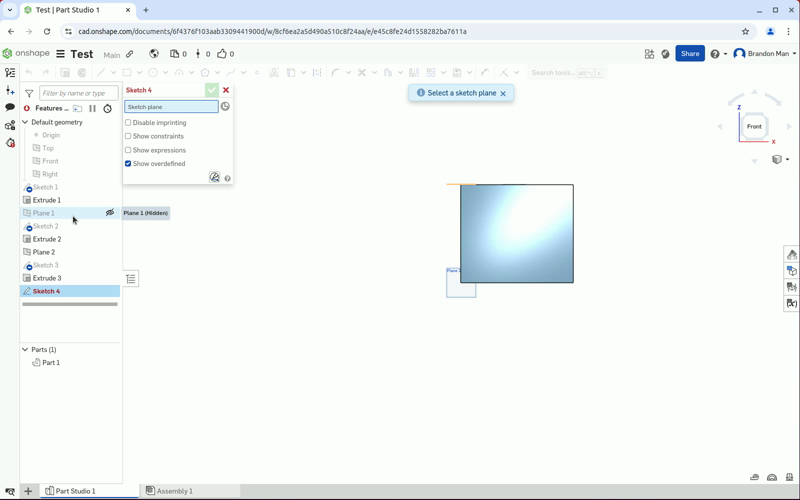
mouse_move(73, 163)
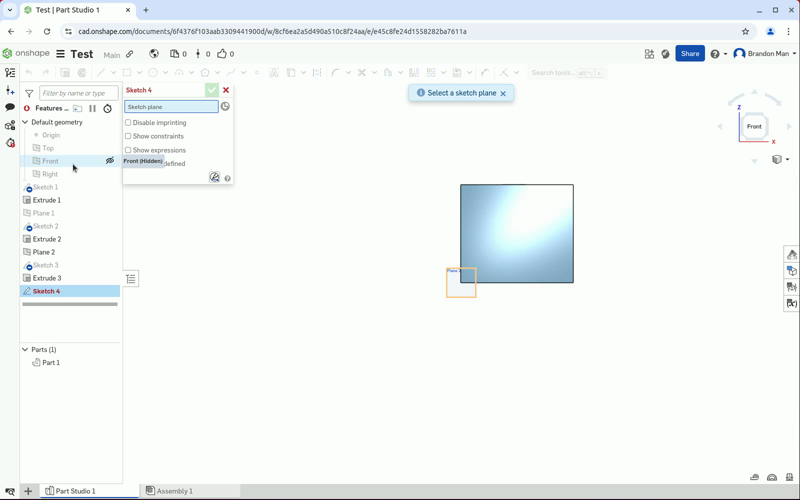
click(73, 163)
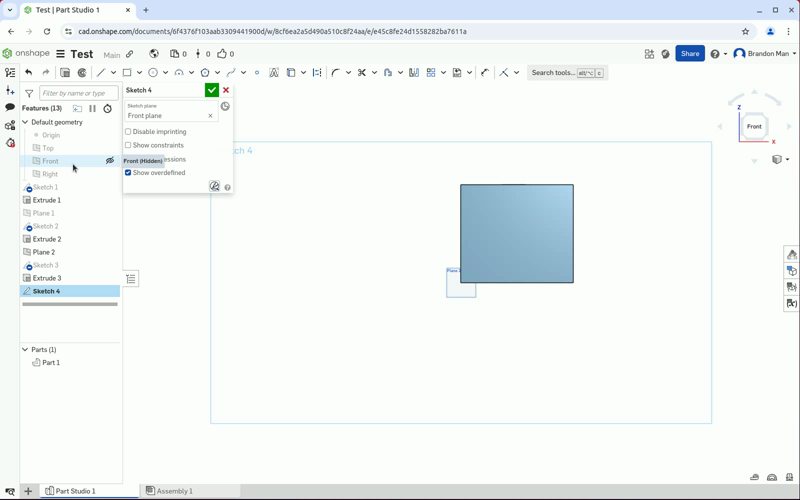
mouse_move(73, 352)
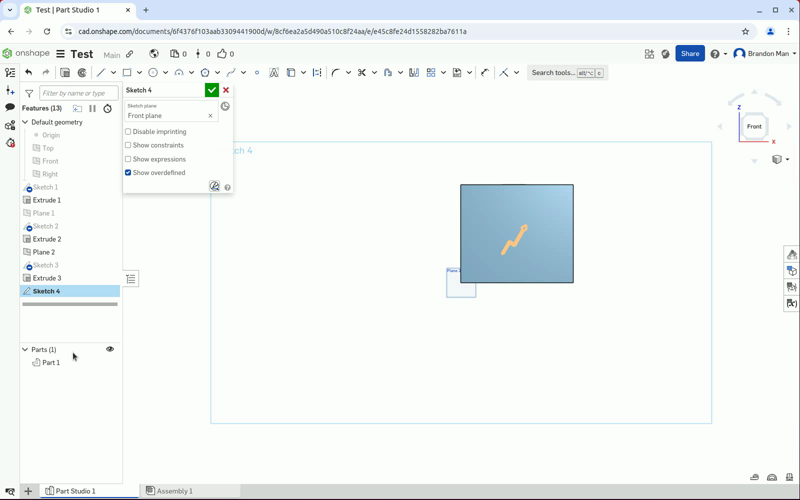
key(y)
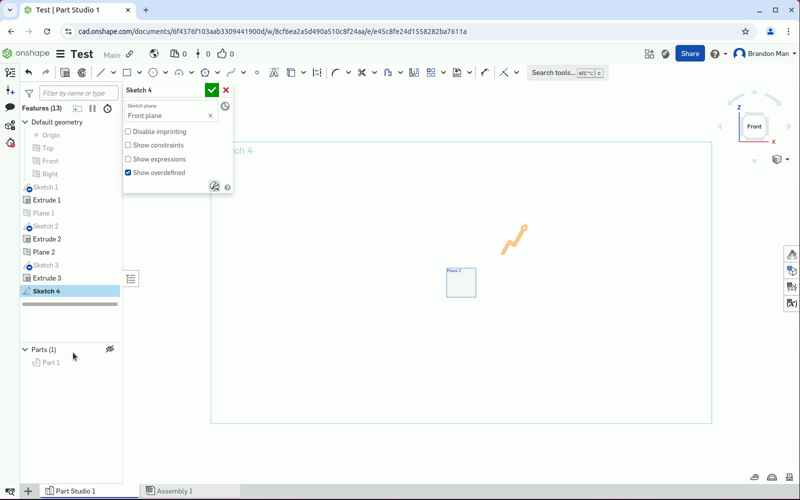
key(l)
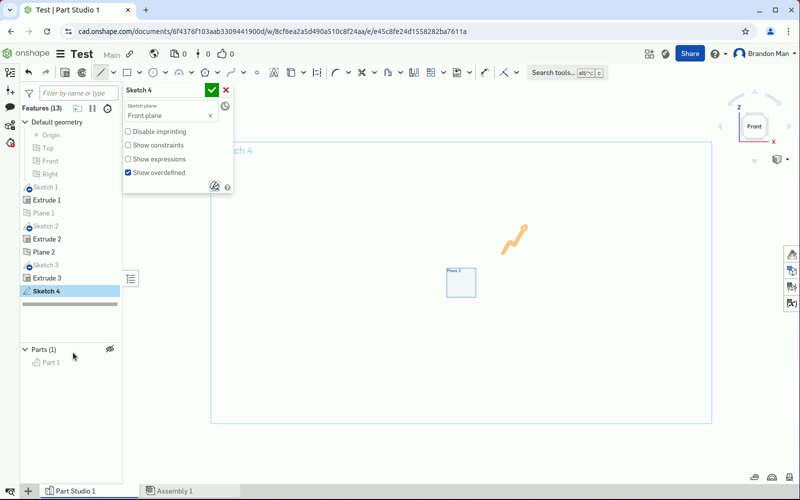
key_down(shift)
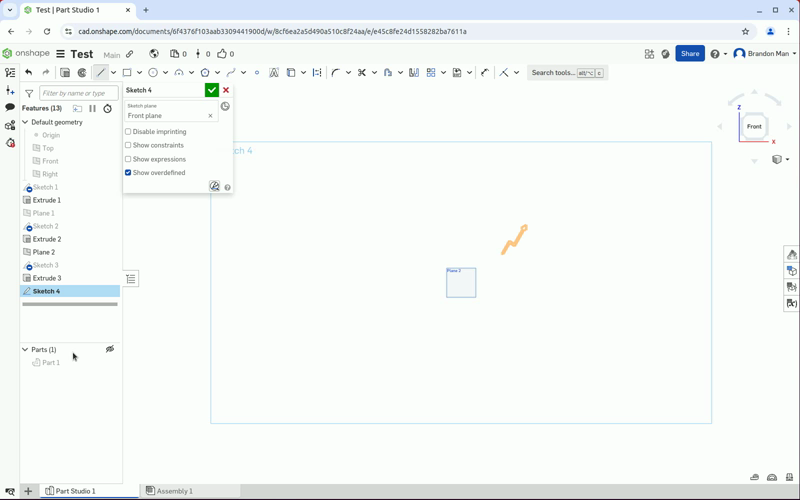
mouse_move(539, 325)
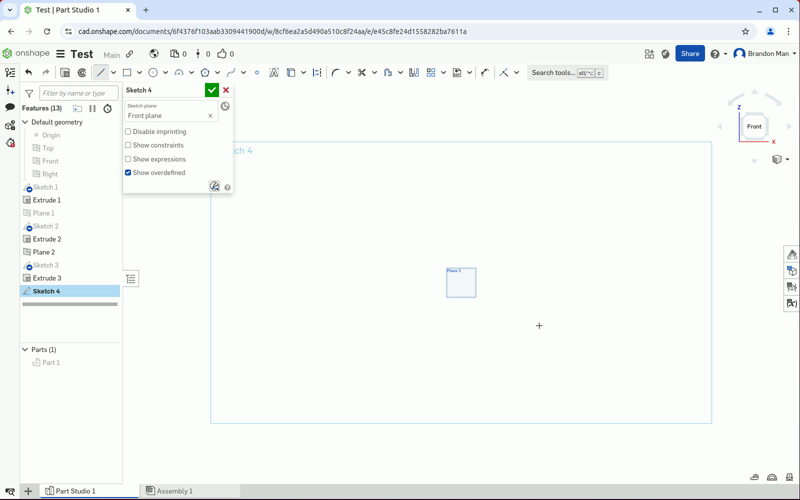
click(539, 325)
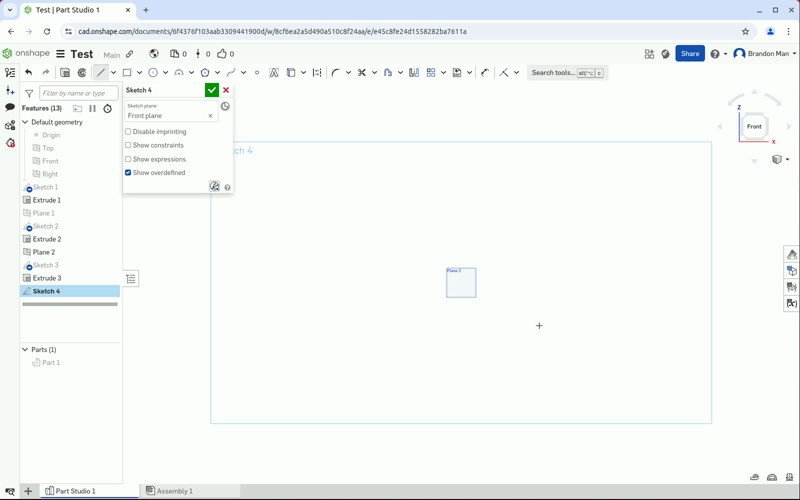
key_up(shift)
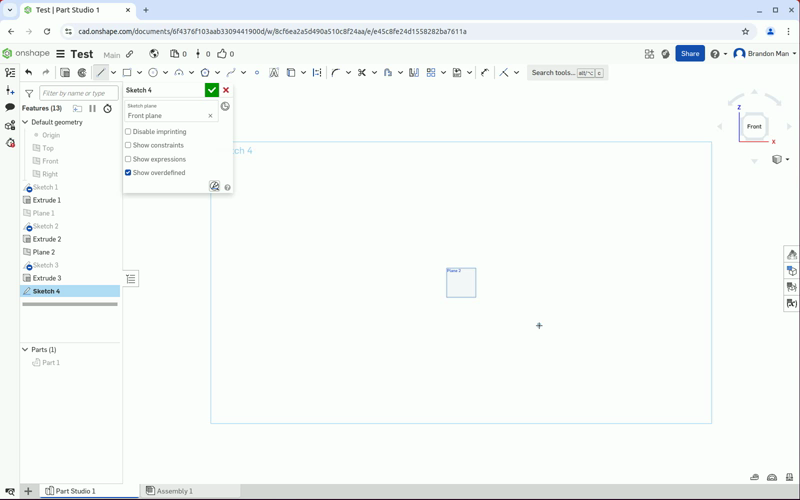
key_down(shift)
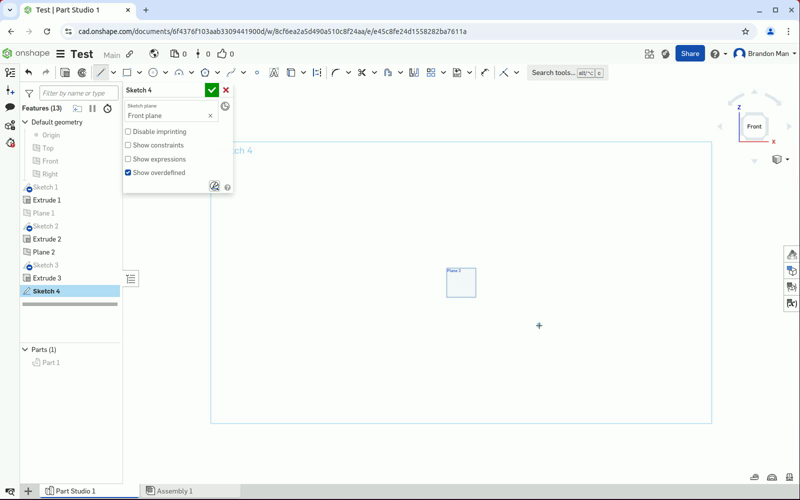
mouse_move(569, 325)
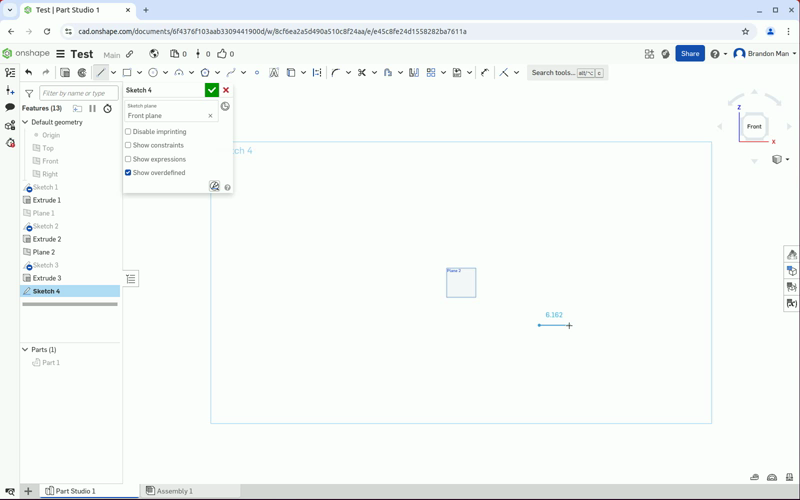
mouse_move(562, 325)
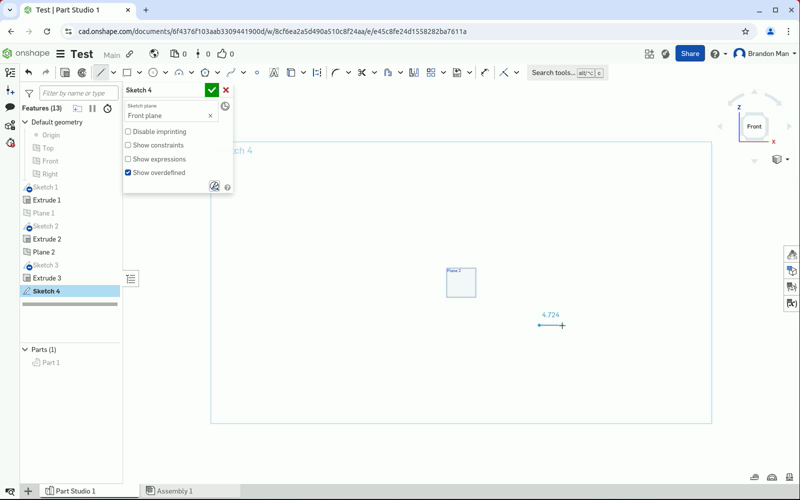
click(562, 325)
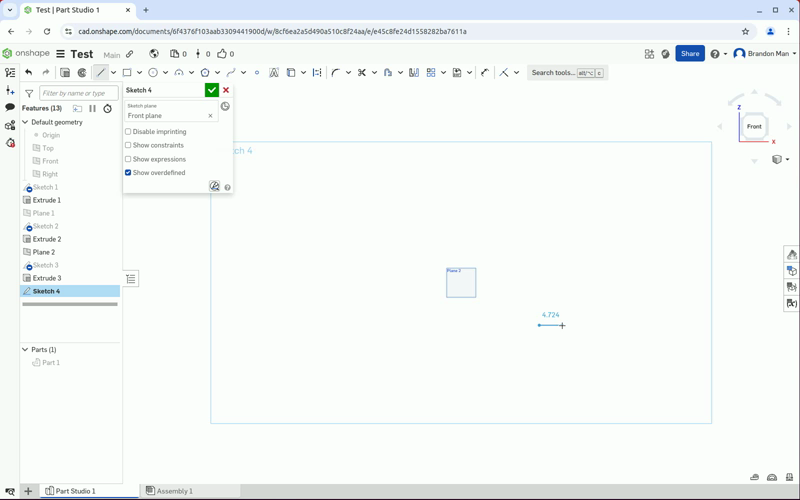
key_up(shift)
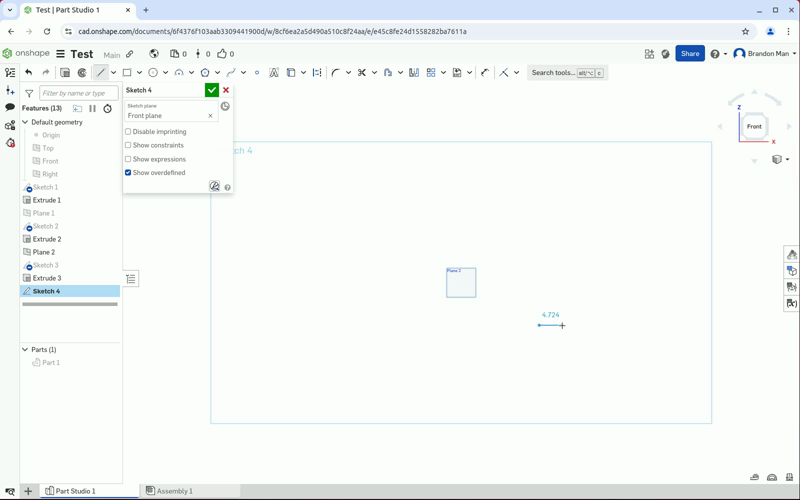
key_down(shift)
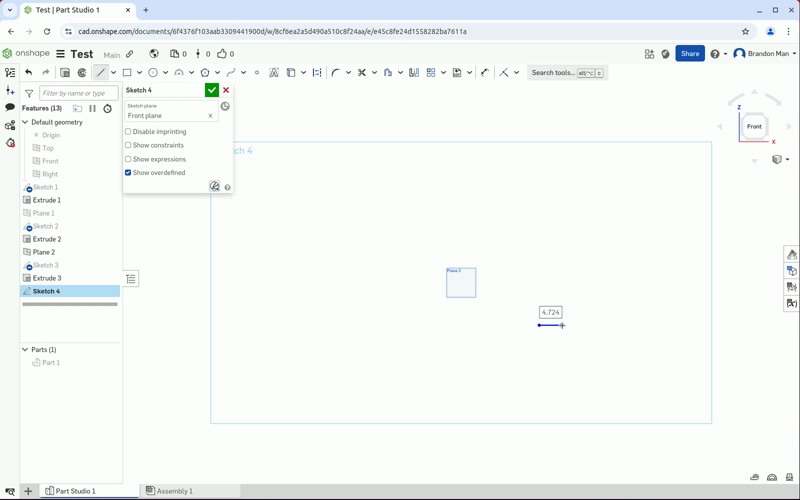
mouse_move(589, 325)
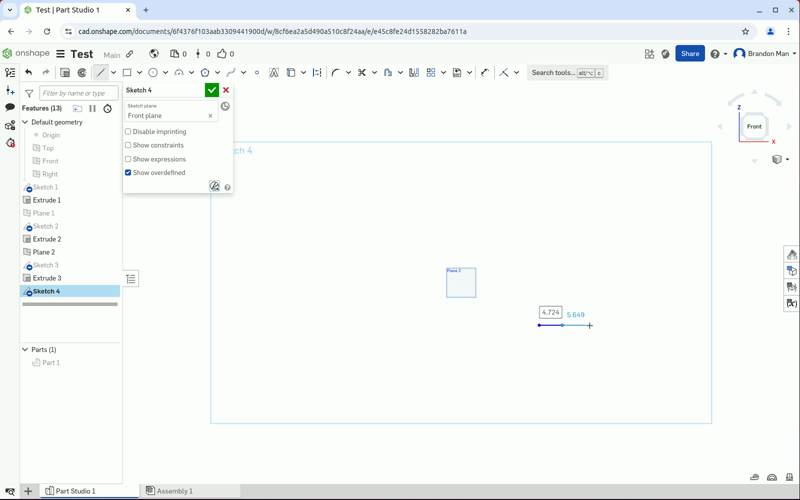
mouse_move(562, 282)
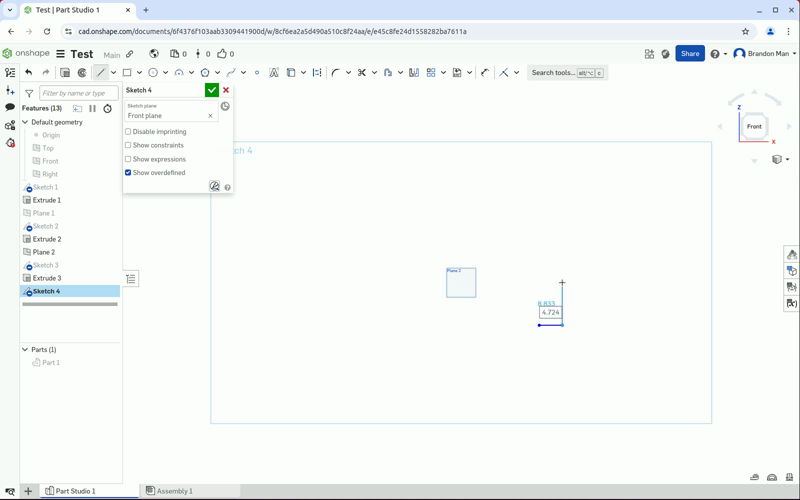
click(562, 282)
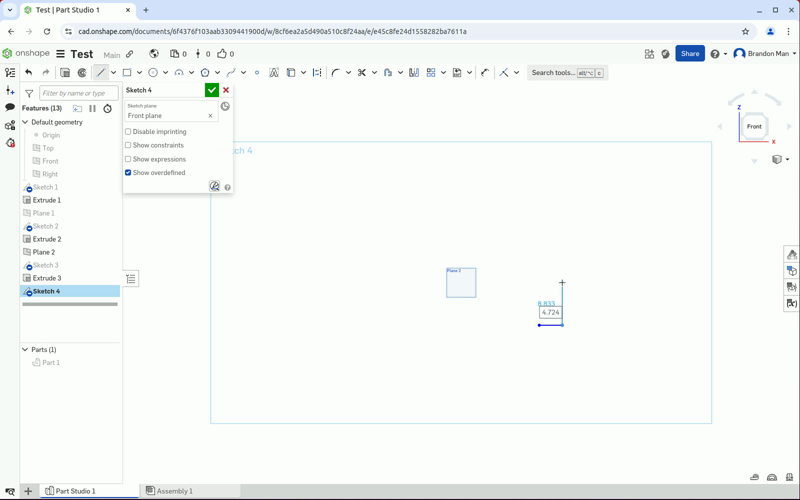
key_up(shift)
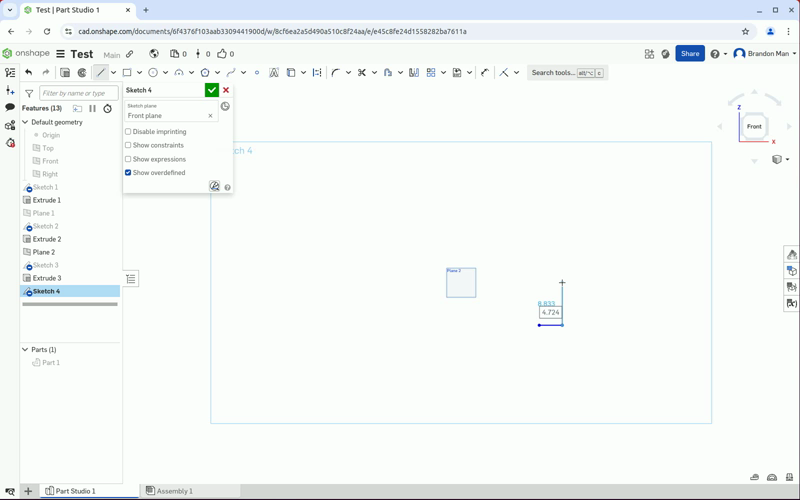
key_down(shift)
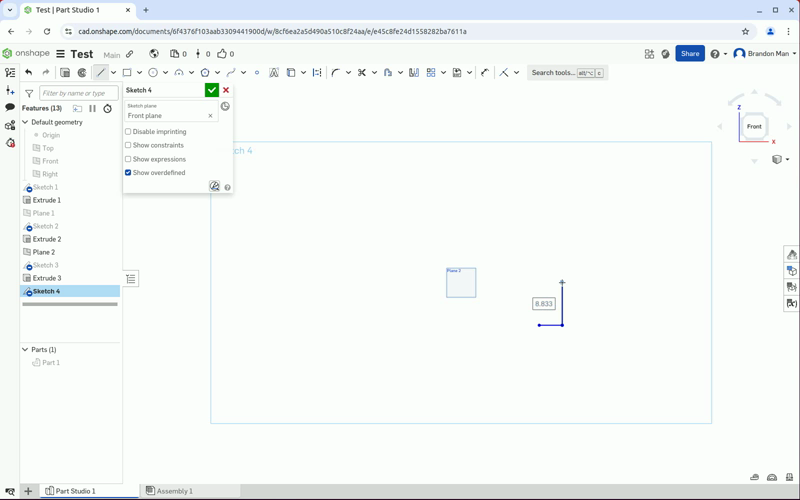
mouse_move(589, 282)
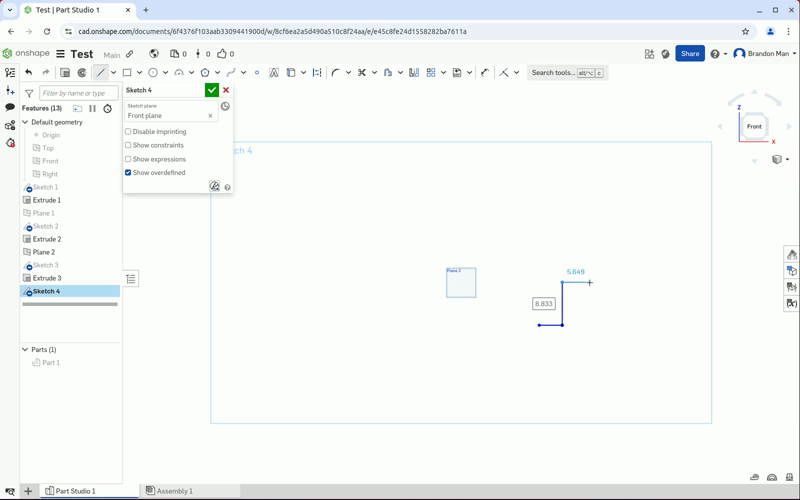
mouse_move(539, 282)
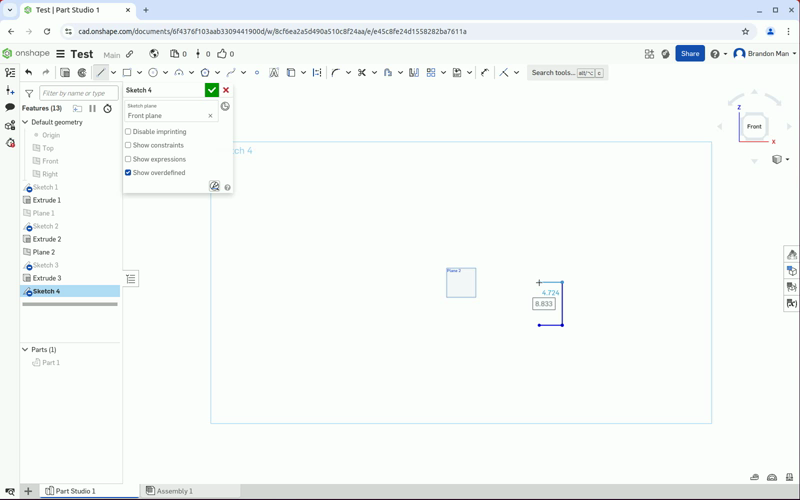
click(539, 282)
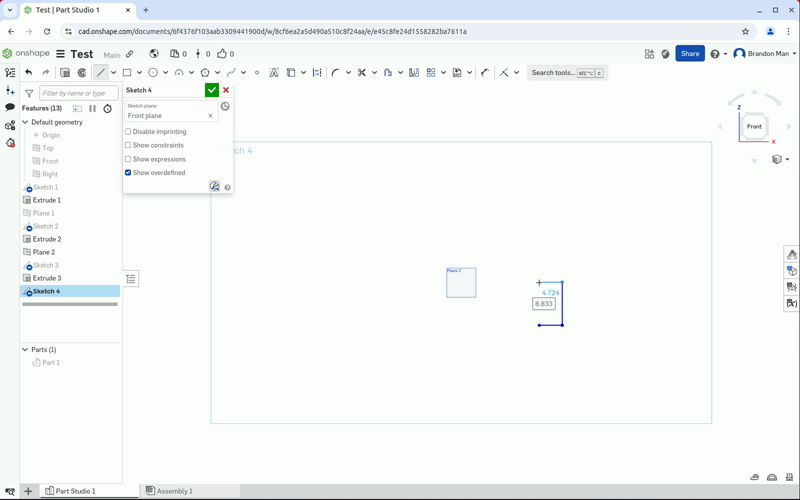
key_up(shift)
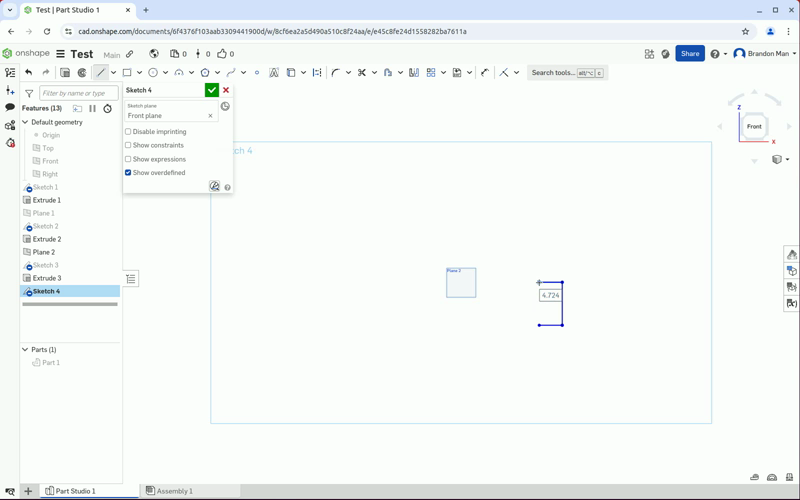
mouse_move(569, 282)
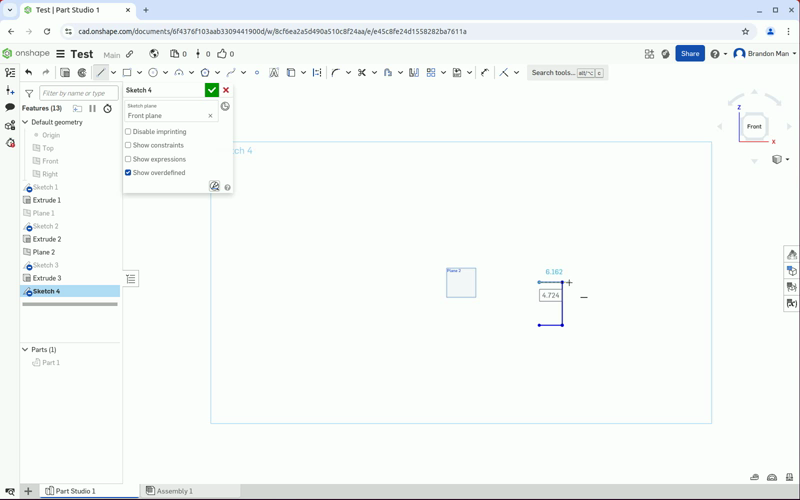
key_down(shift)
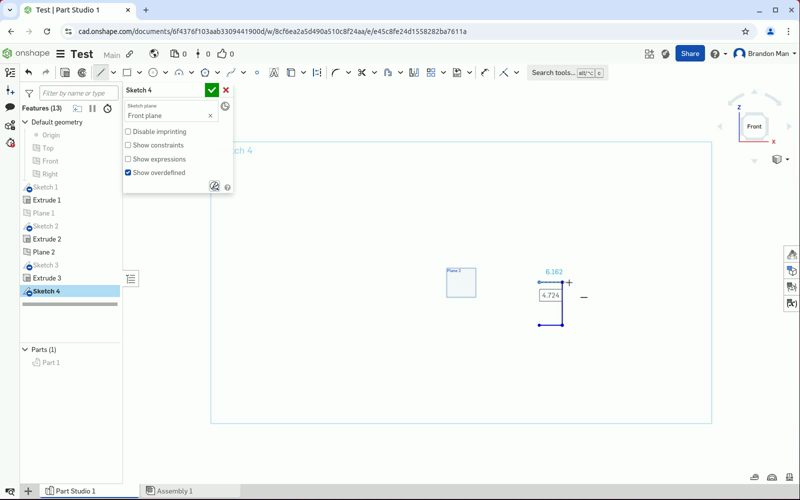
mouse_move(539, 325)
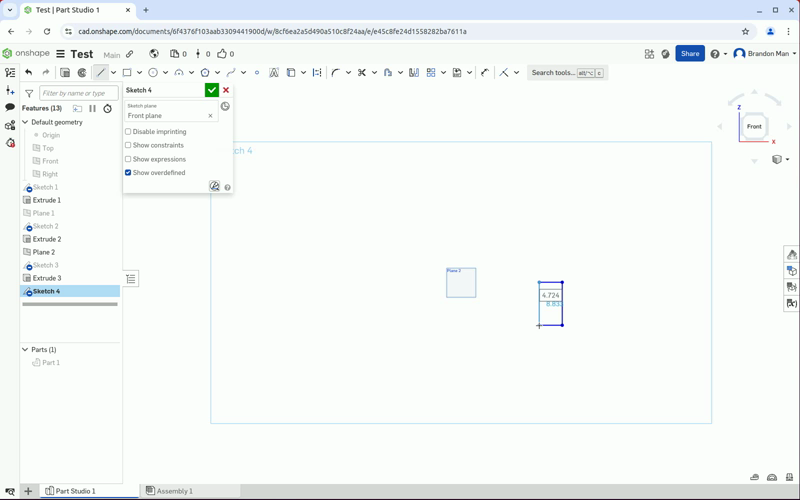
key_up(shift)
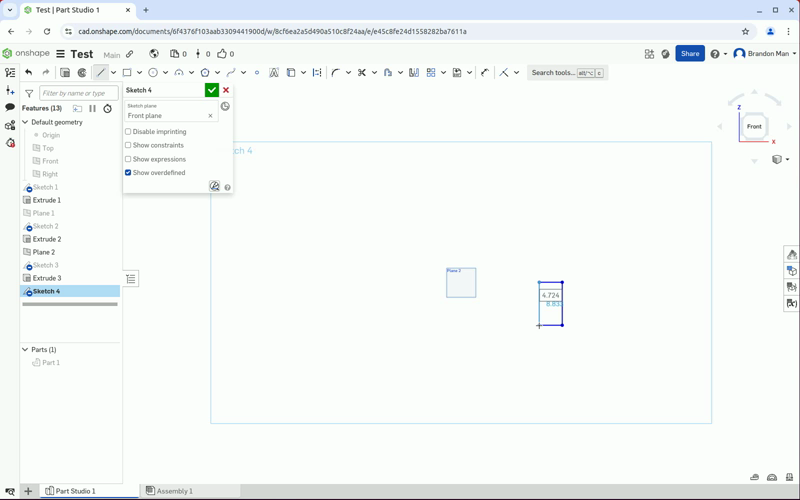
click(539, 325)
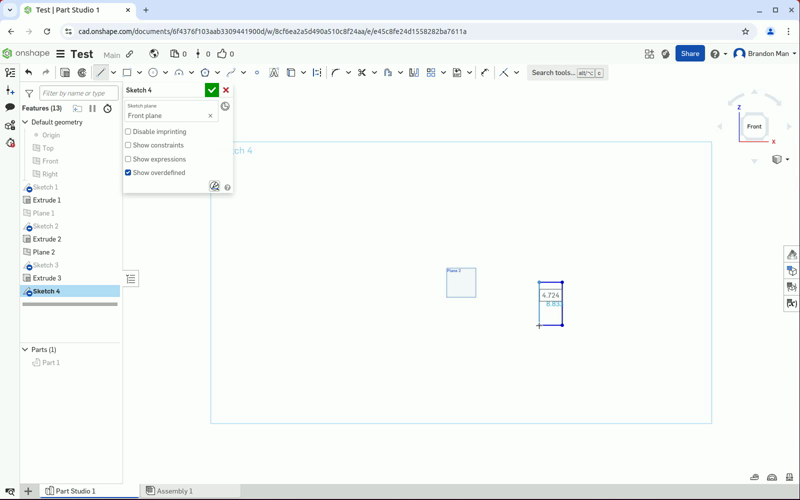
key(esc)
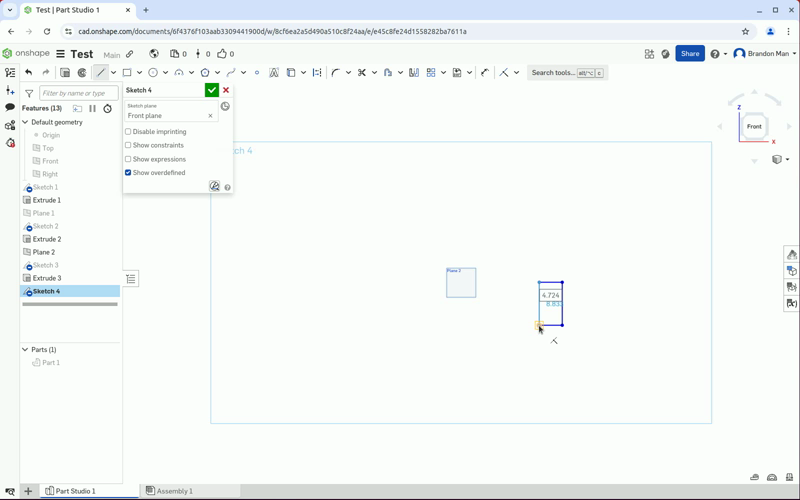
mouse_move(545, 295)
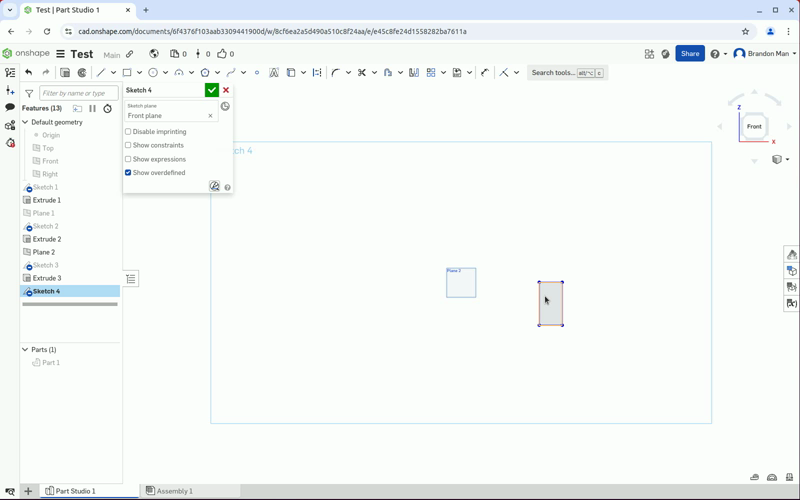
scroll(6)
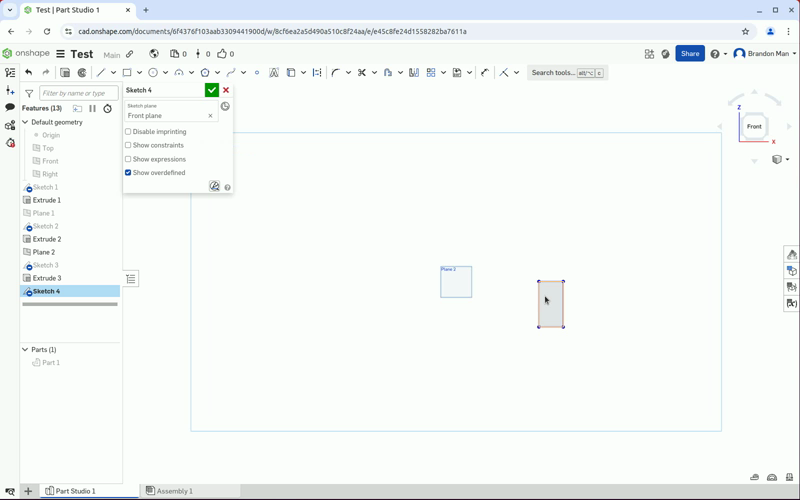
scroll(6)
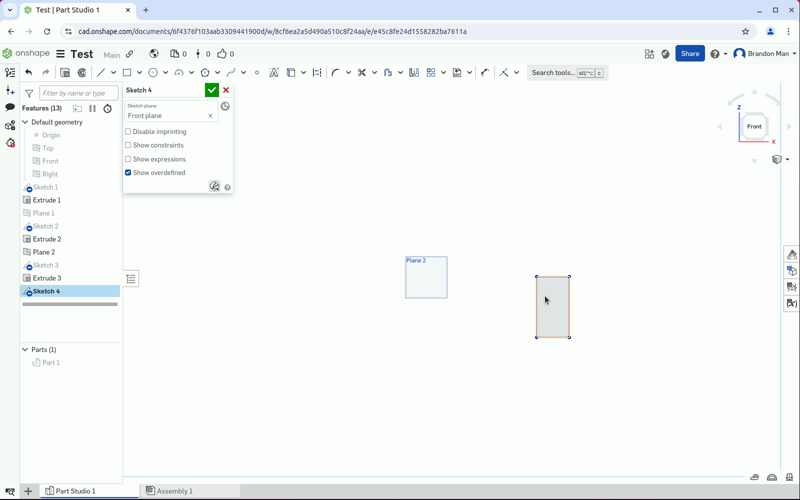
scroll(6)
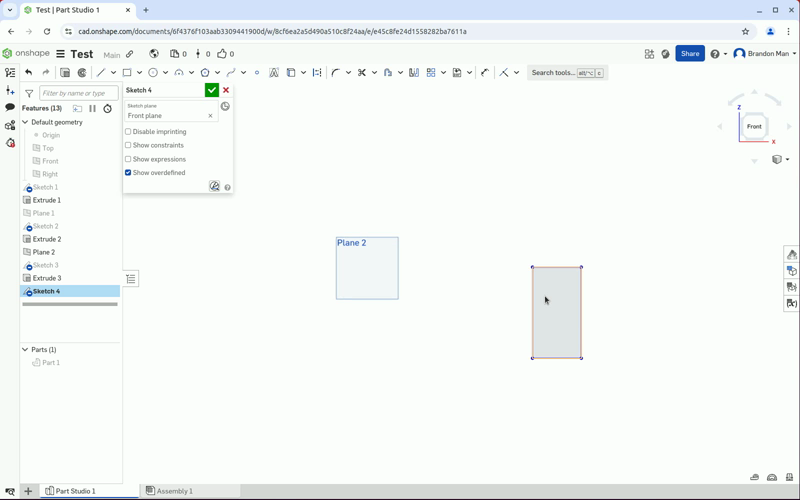
scroll(6)
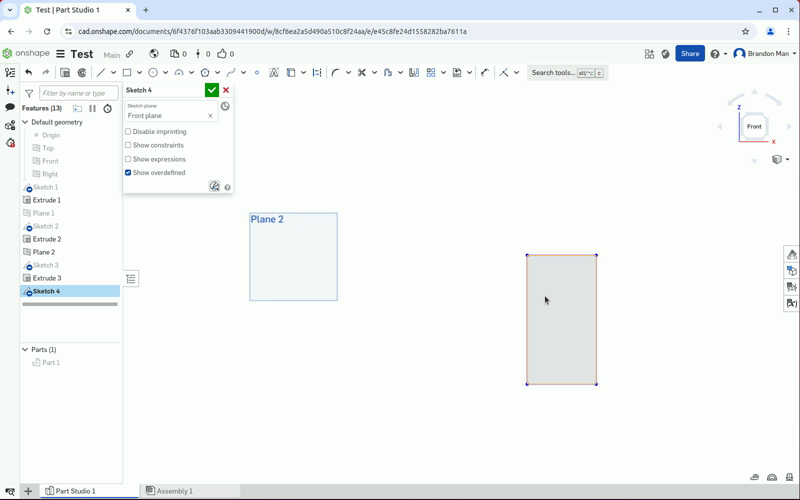
scroll(6)
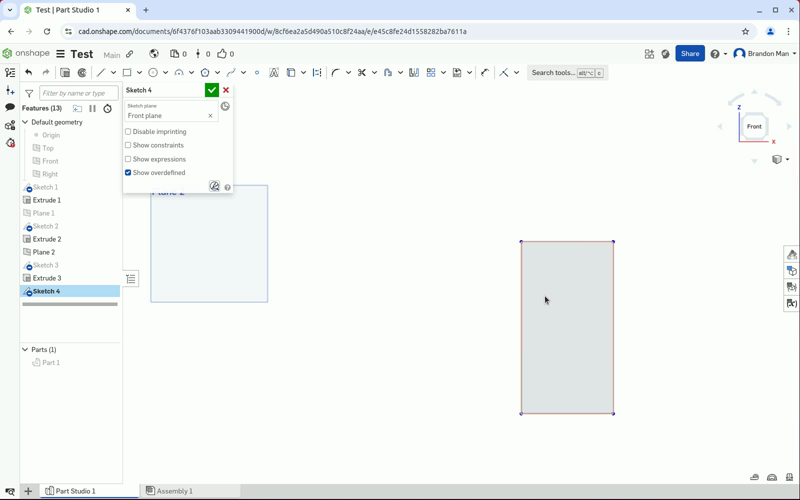
scroll(6)
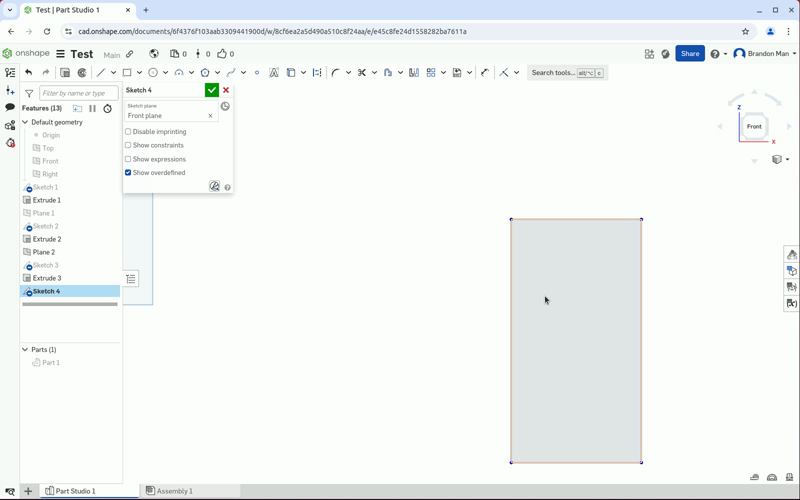
scroll(6)
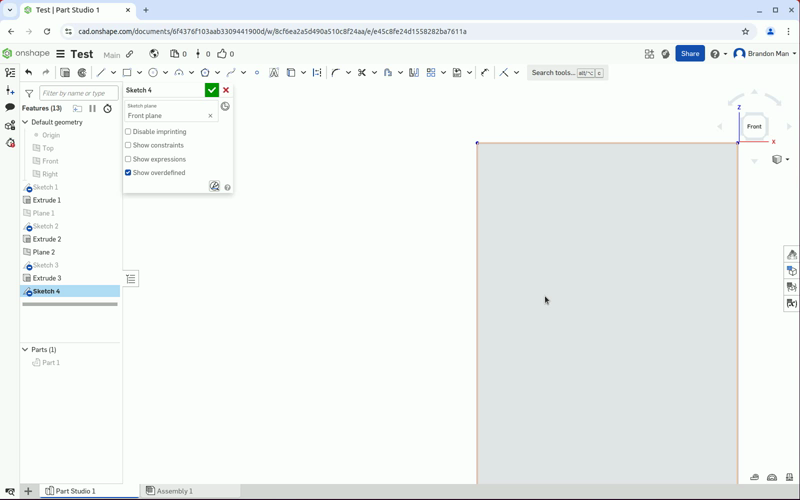
click(545, 295)
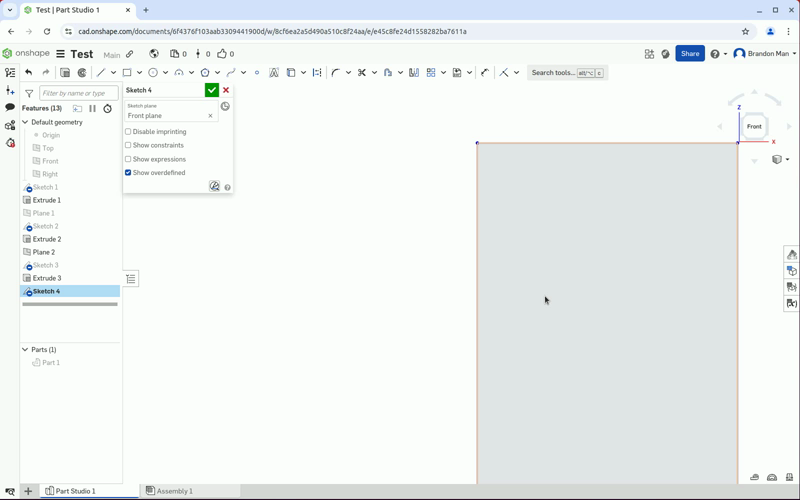
scroll(-6)
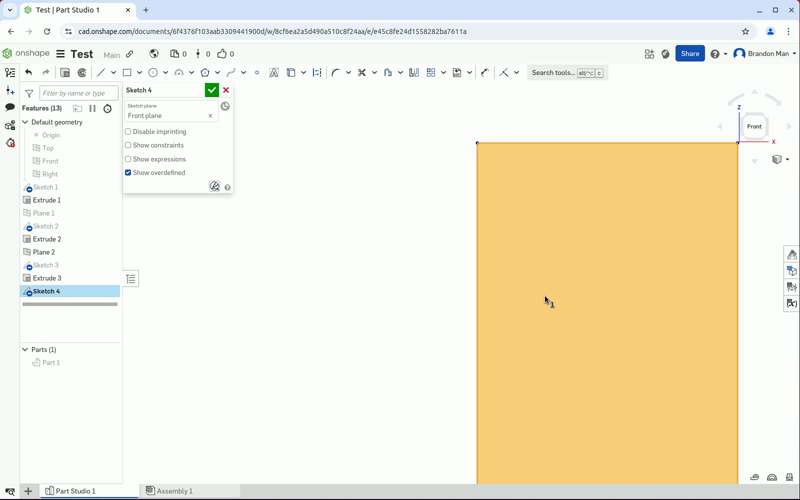
scroll(-6)
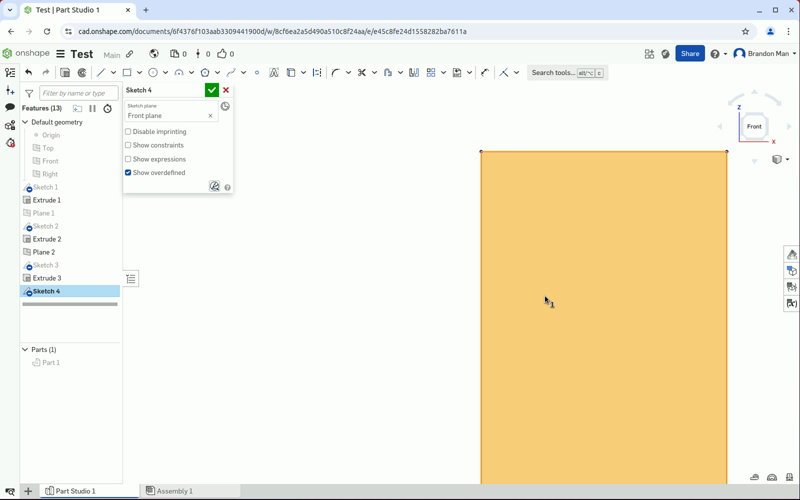
scroll(-6)
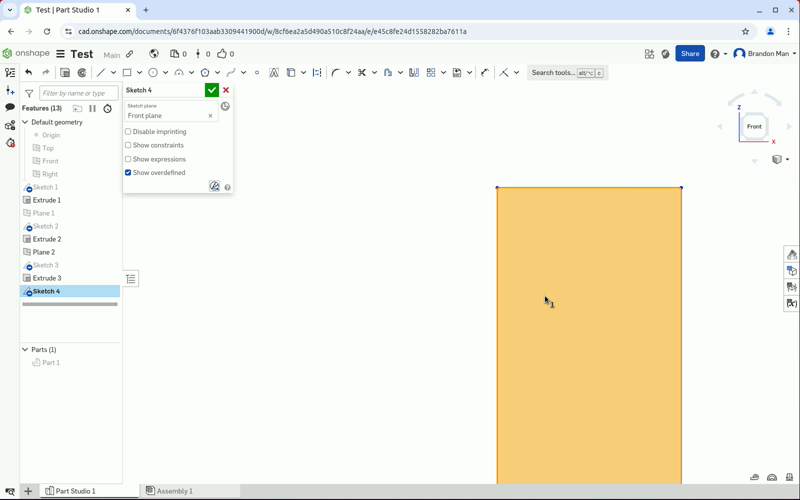
scroll(-6)
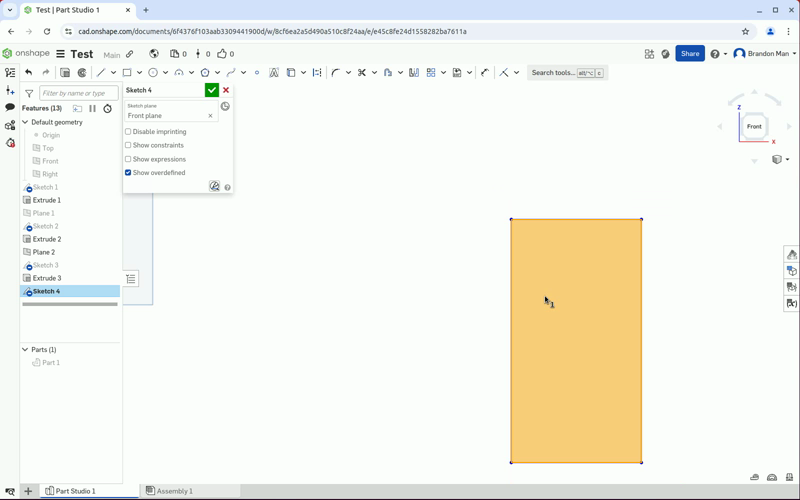
scroll(-6)
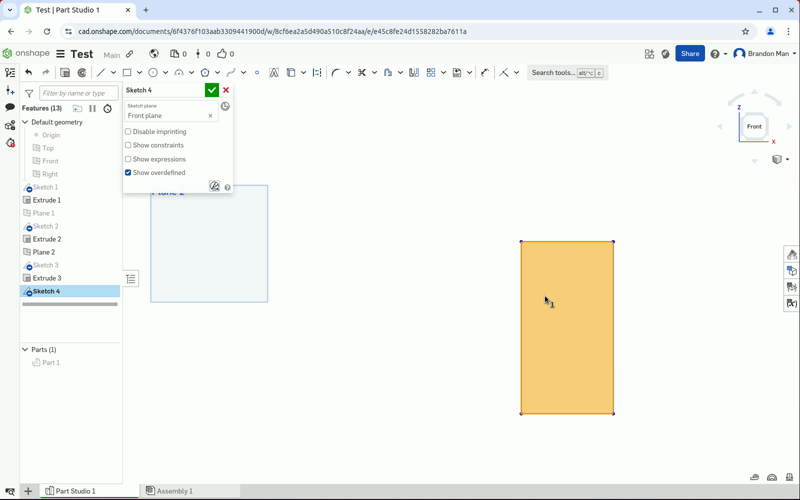
scroll(-6)
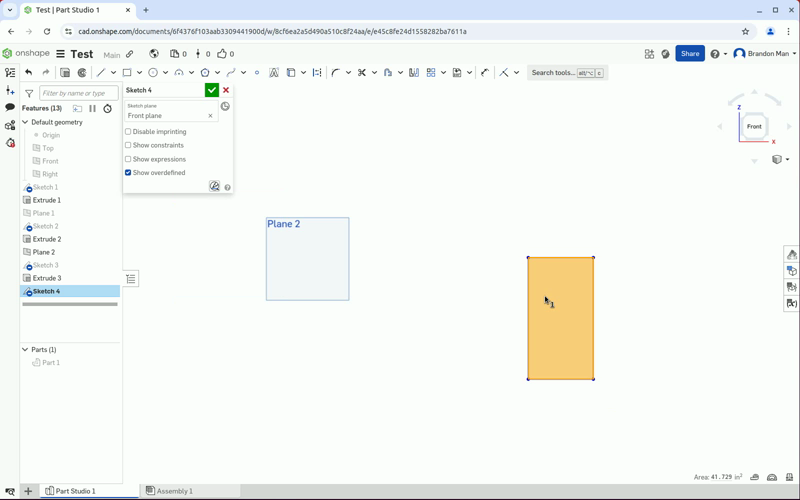
scroll(-6)
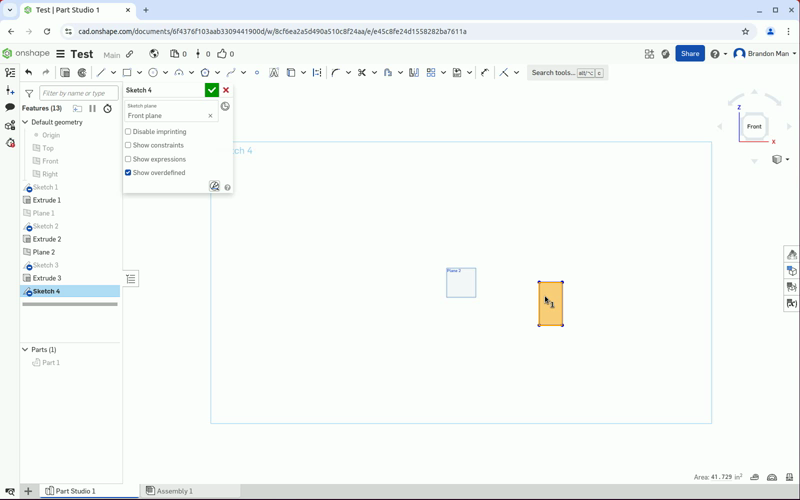
mouse_move(73, 352)
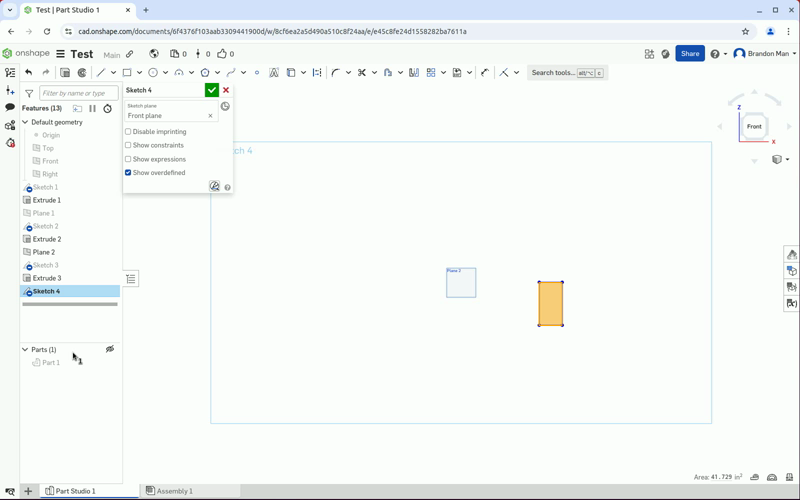
key(shift+y)
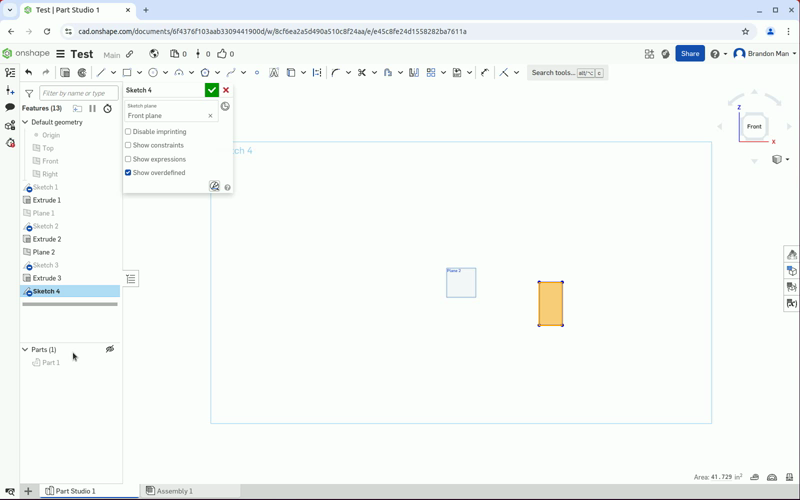
key(shift+e)
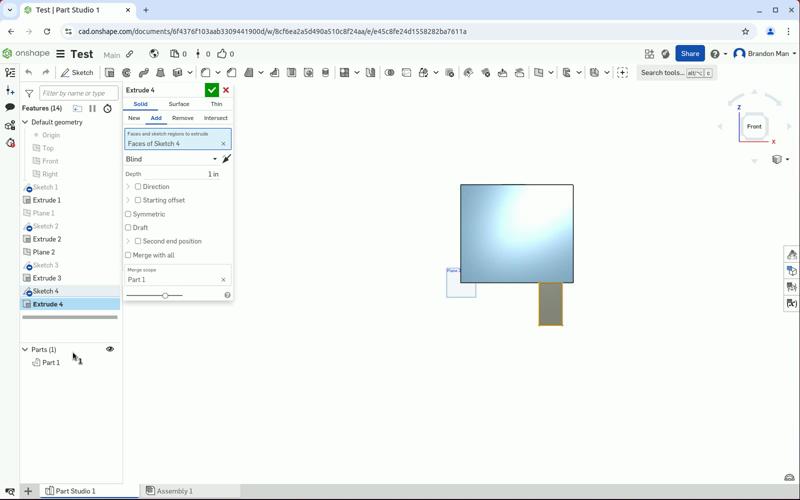
mouse_move(143, 106)
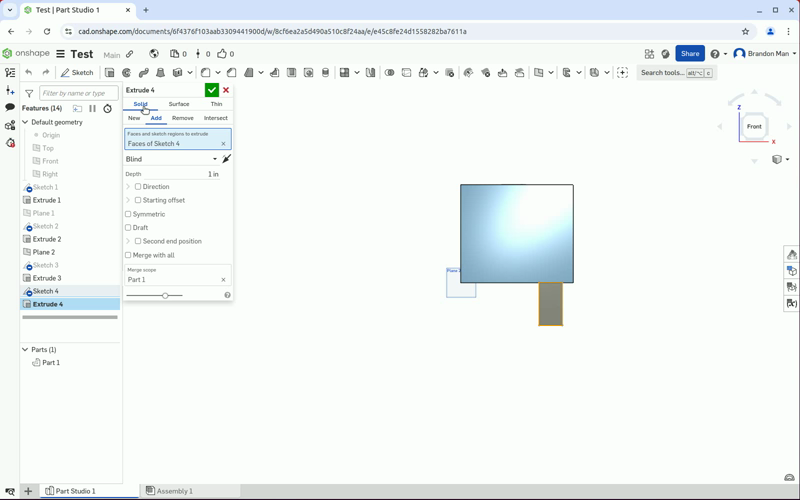
click(143, 106)
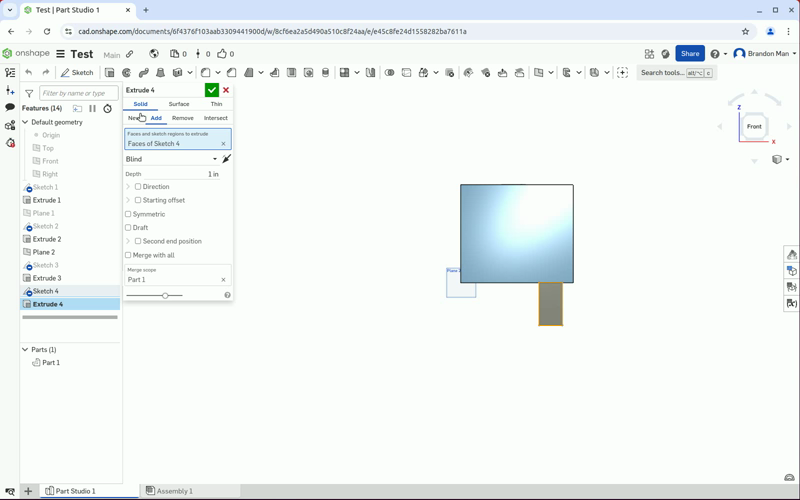
mouse_move(137, 120)
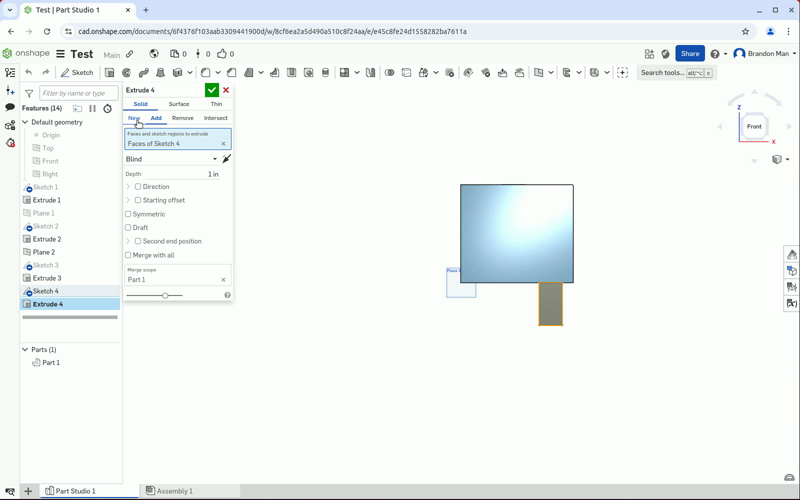
click(137, 120)
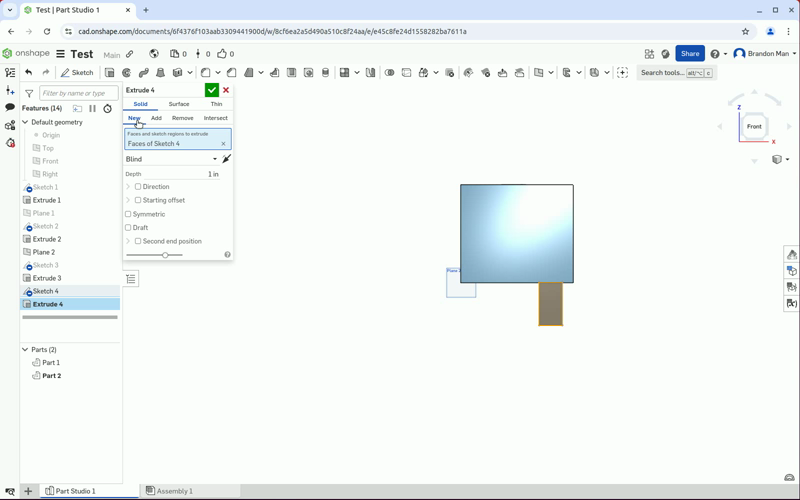
key(tab, 4)
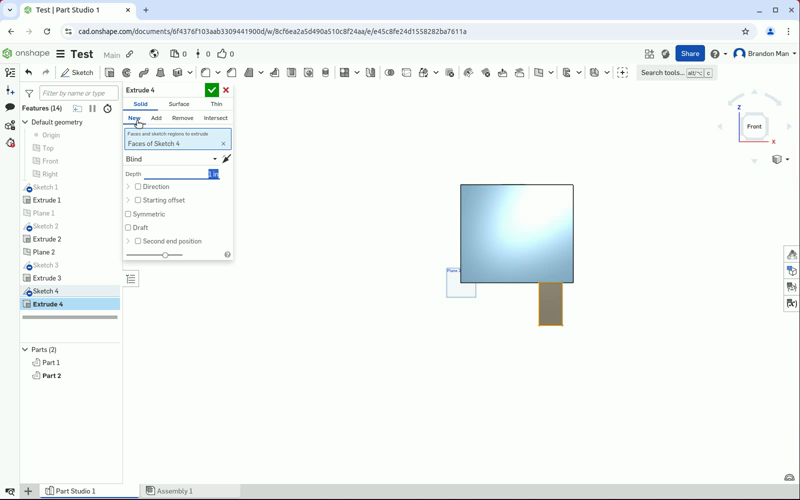
text(4.092)
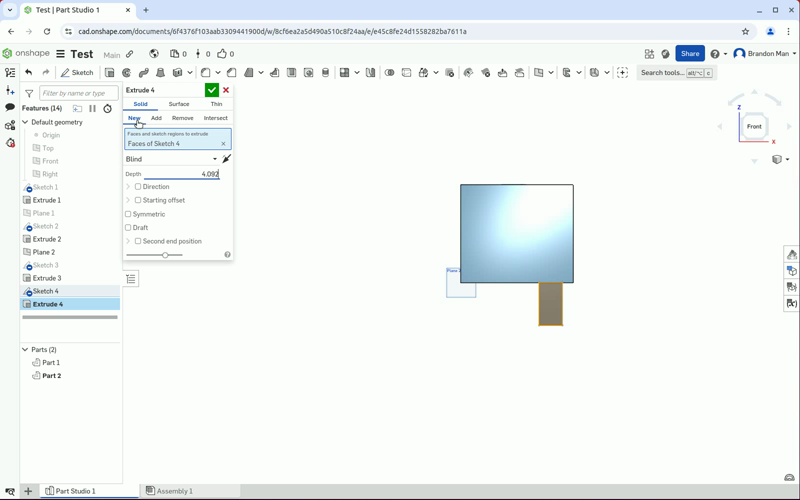
key(enter)
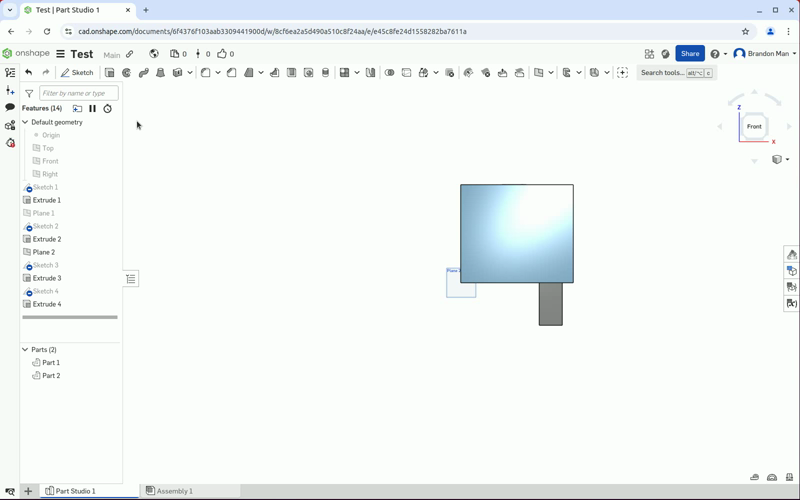
key(shift+h)
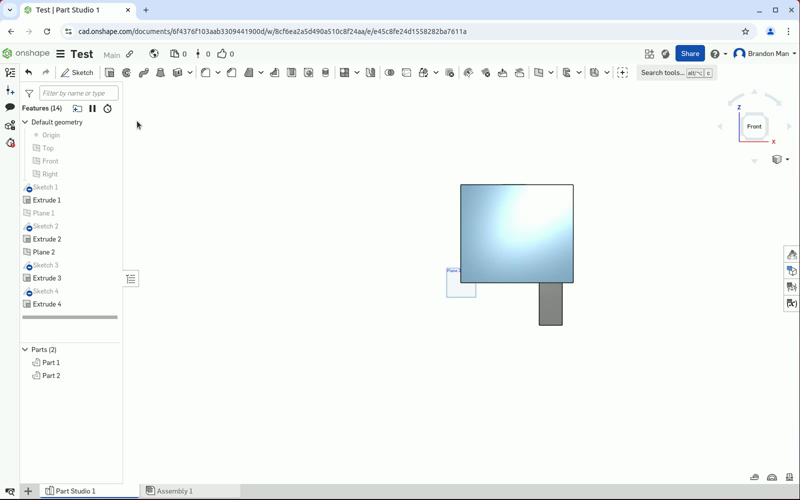
key(shift+h)
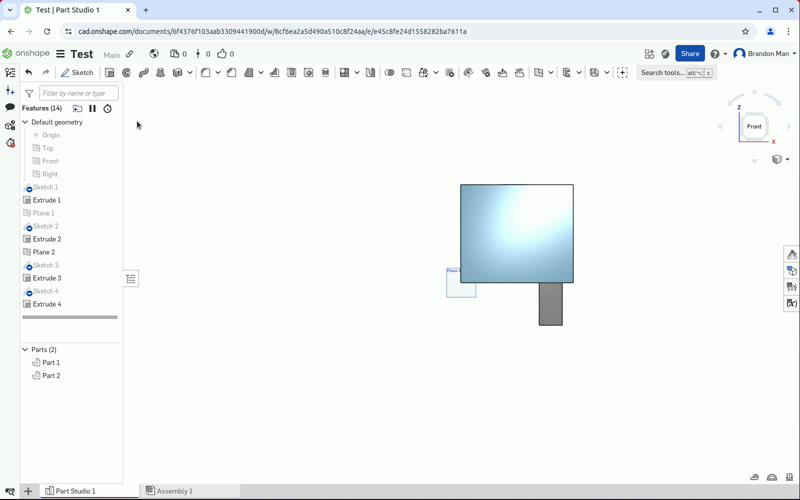
mouse_move(73, 189)
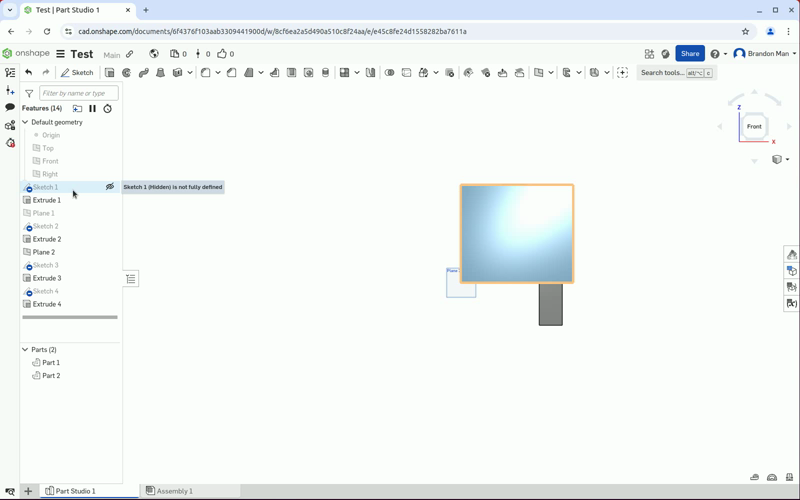
click(73, 189)
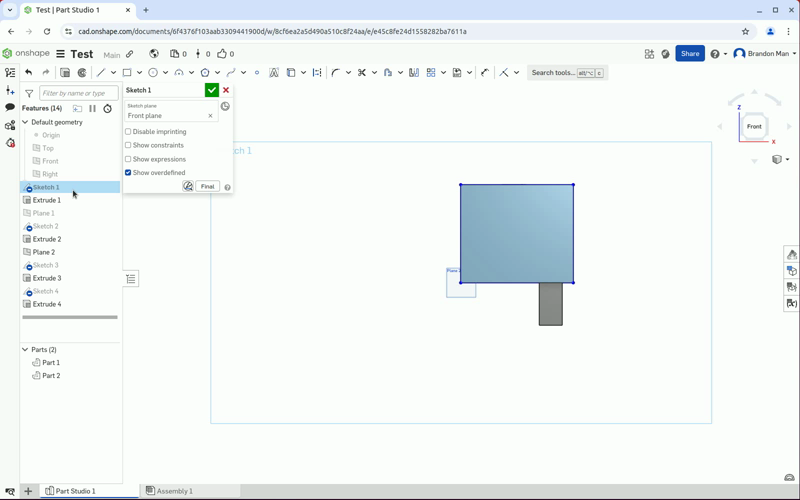
mouse_move(229, 92)
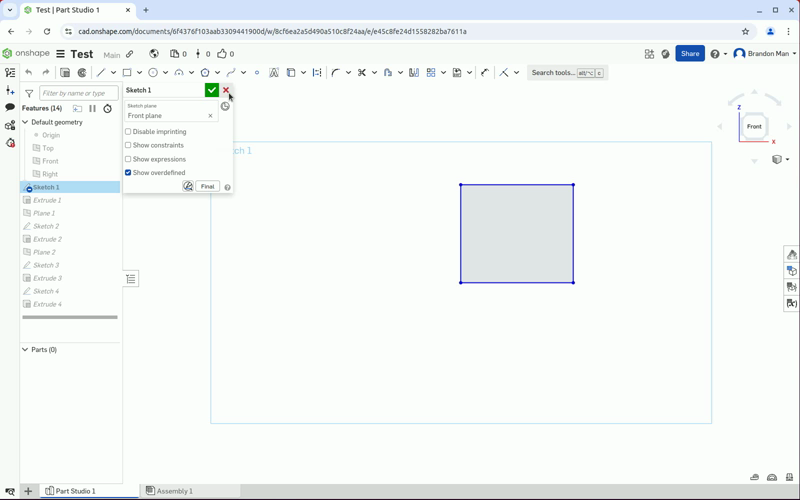
click(229, 92)
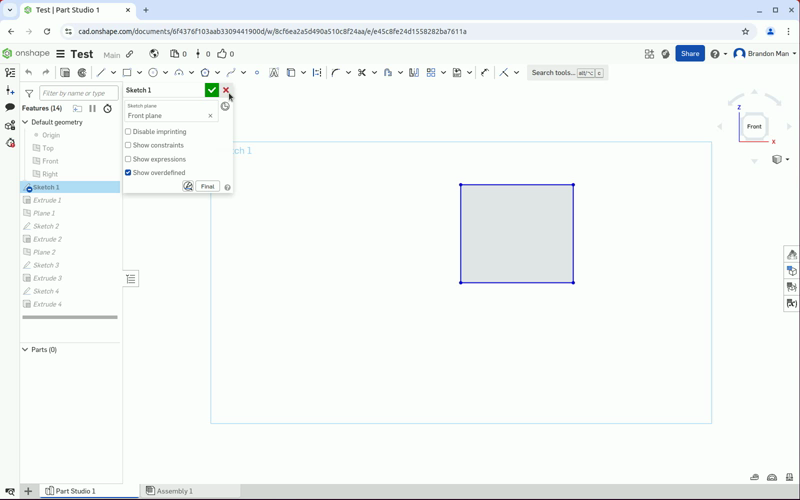
key(shift+s)
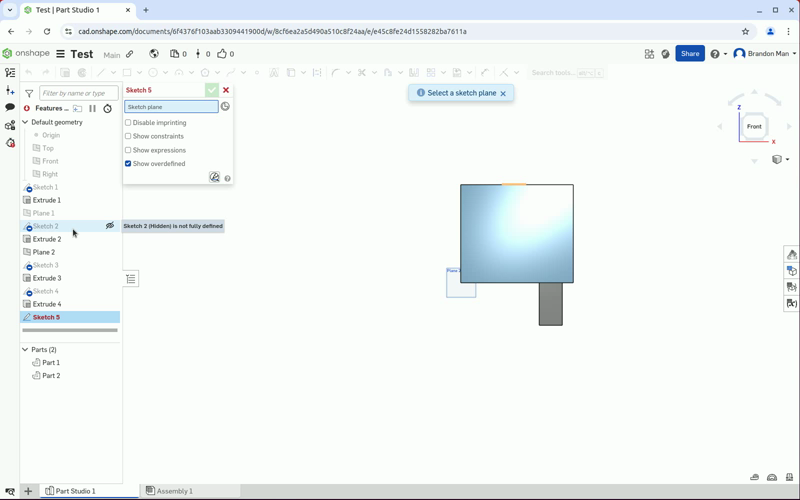
scroll(3)
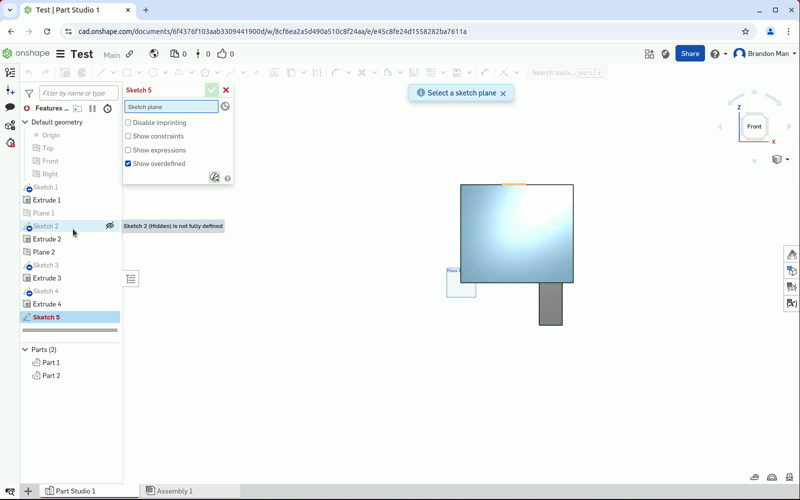
mouse_move(73, 163)
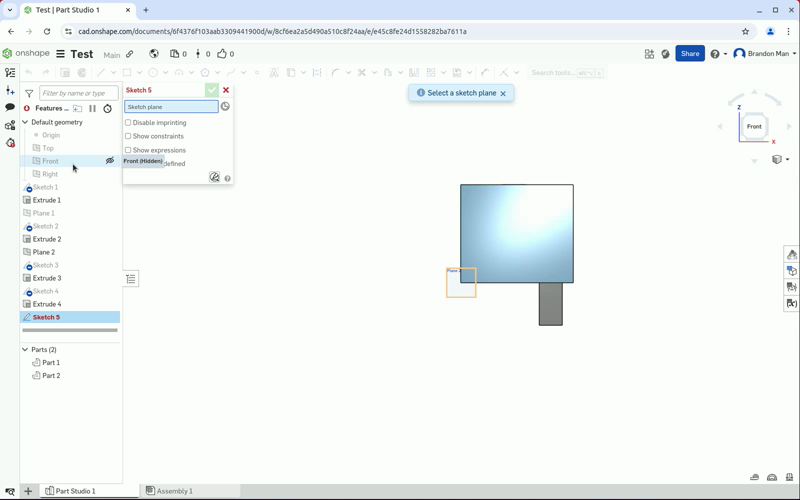
click(73, 163)
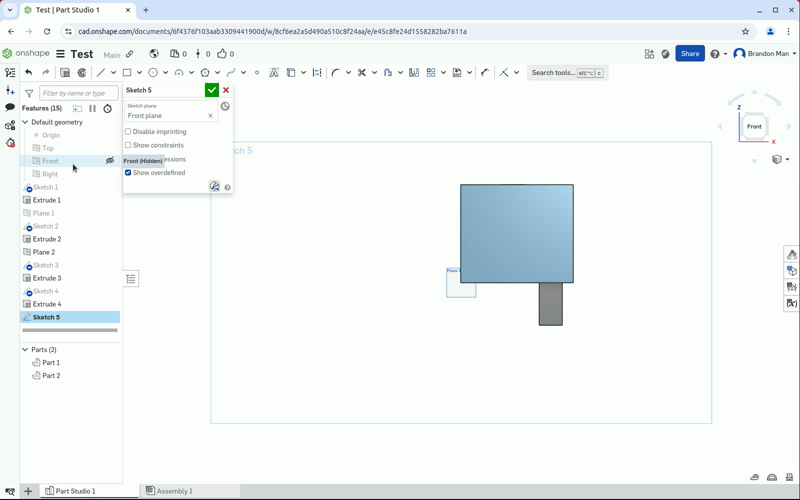
mouse_move(73, 352)
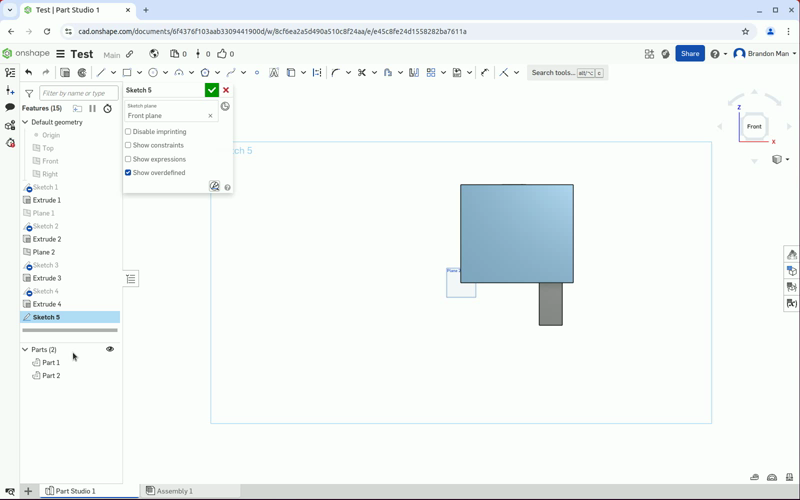
key(y)
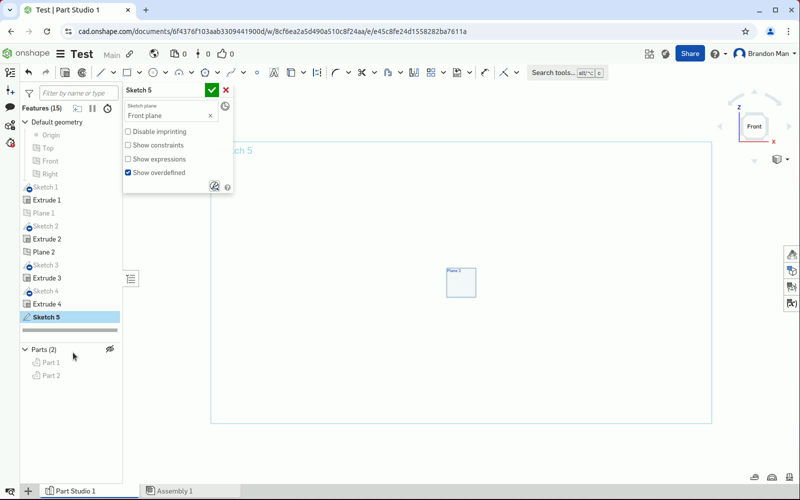
key(l)
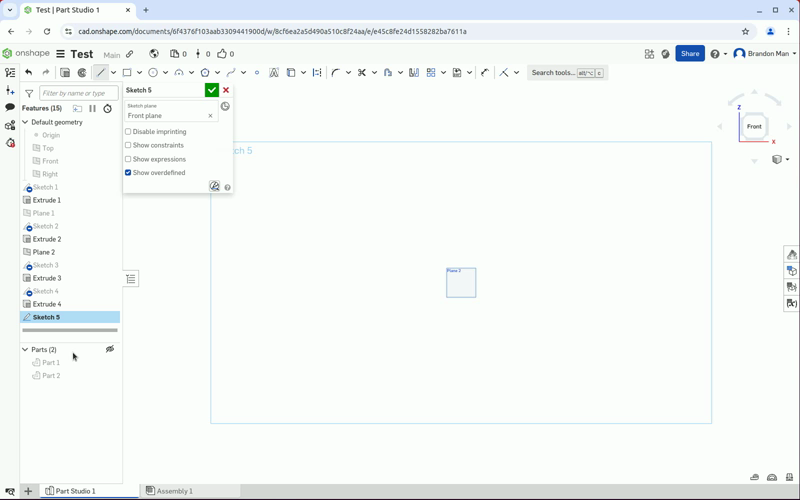
key_down(shift)
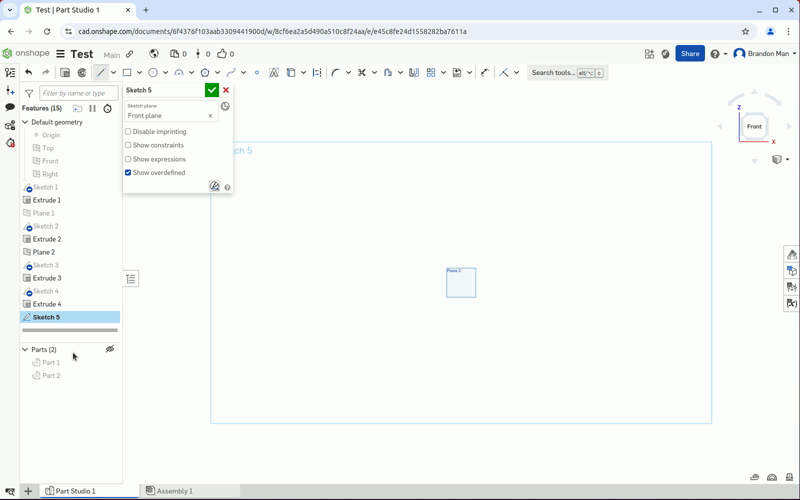
mouse_move(502, 381)
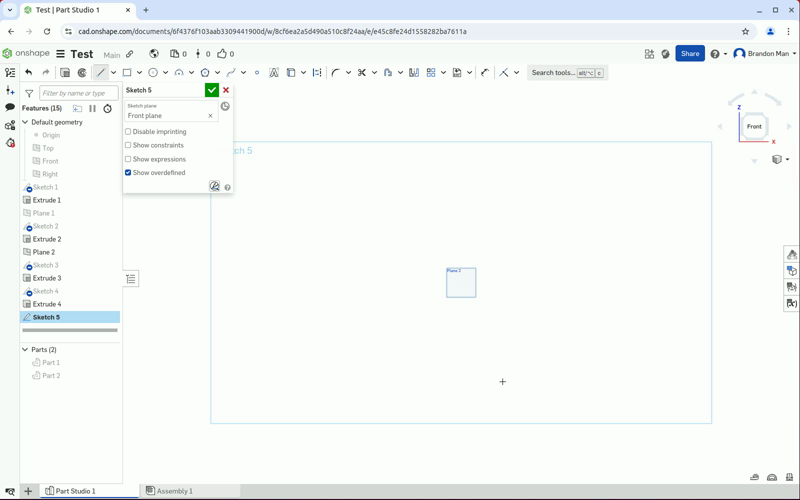
click(502, 381)
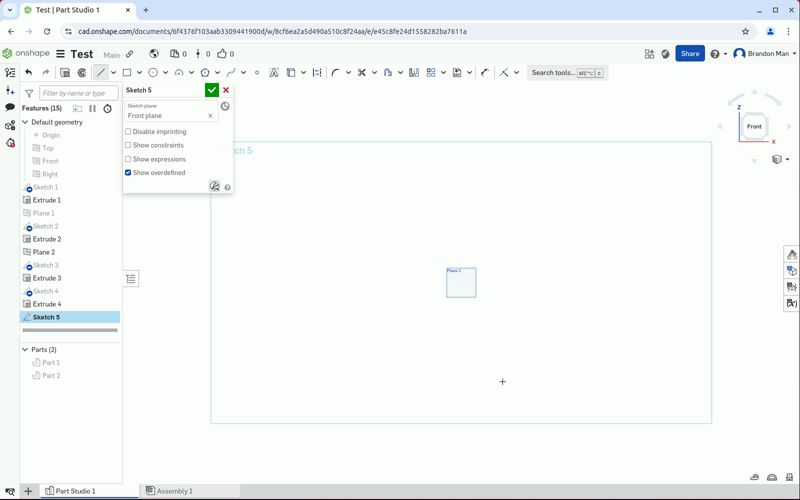
key_up(shift)
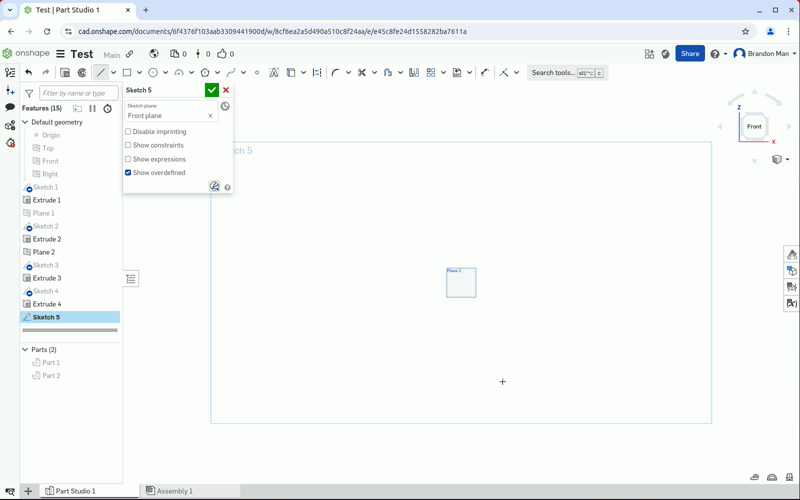
key_down(shift)
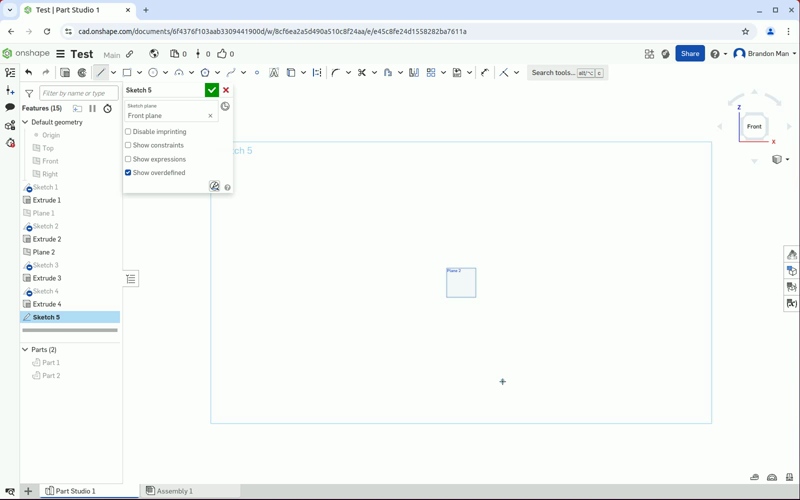
mouse_move(573, 381)
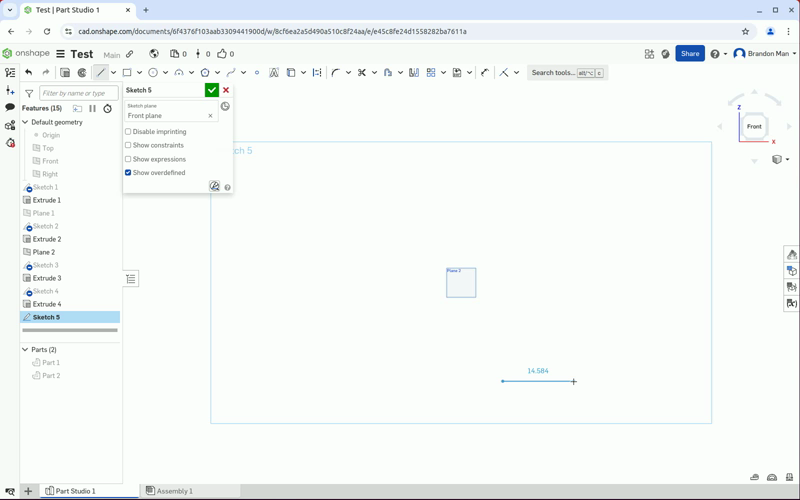
click(573, 381)
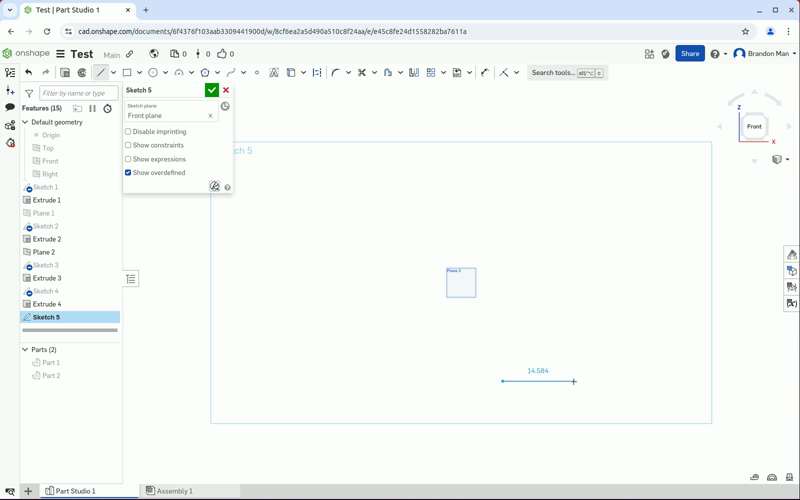
key_up(shift)
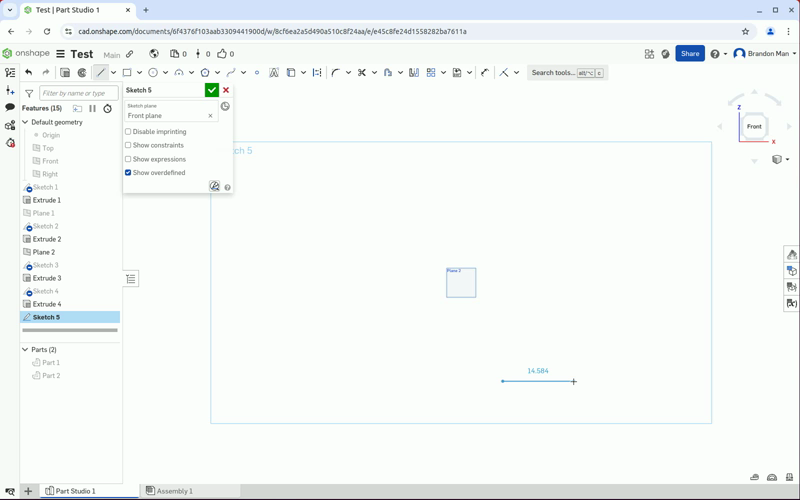
key_down(shift)
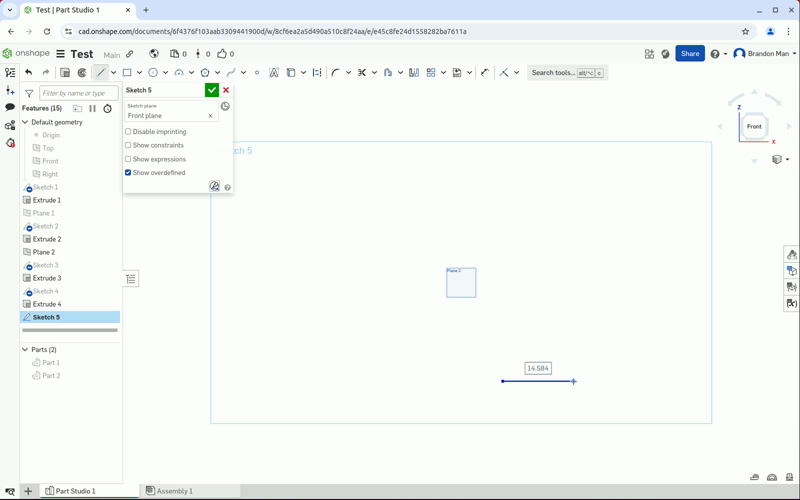
mouse_move(589, 381)
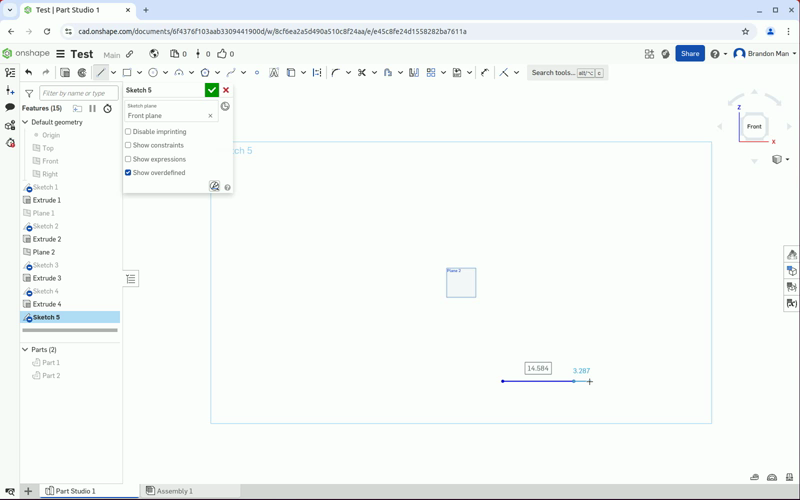
mouse_move(573, 324)
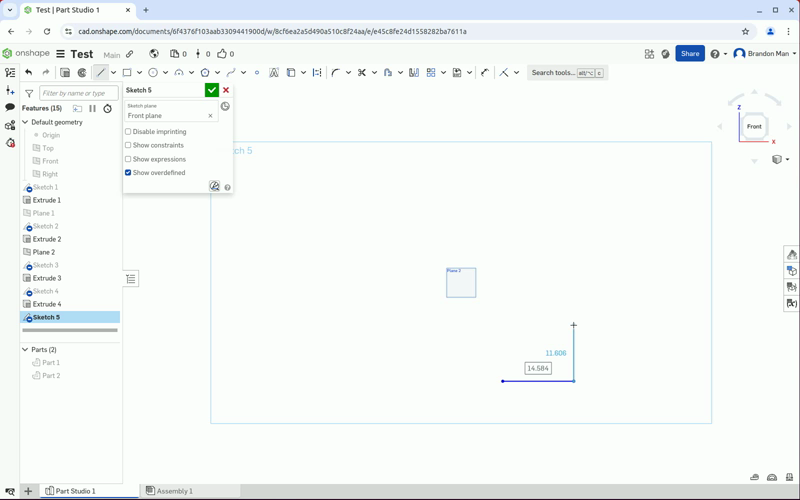
click(573, 324)
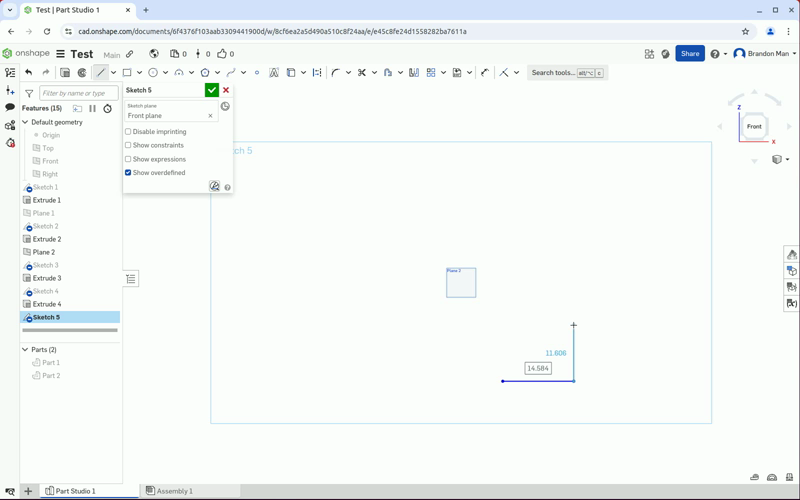
key_up(shift)
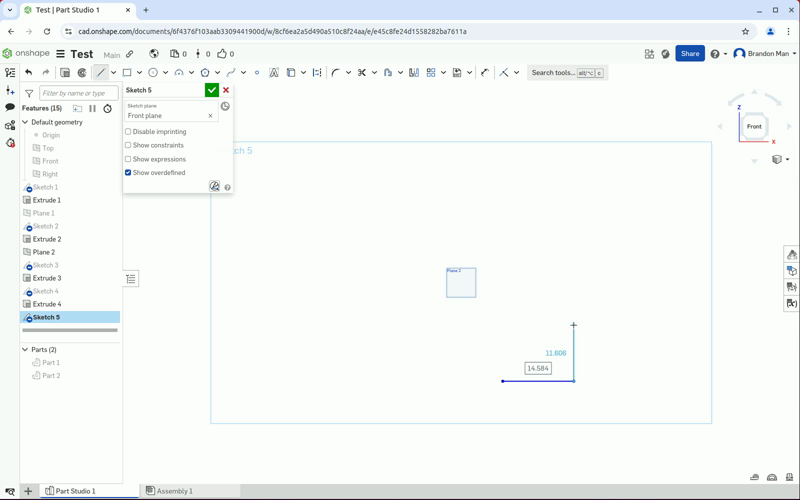
key_down(shift)
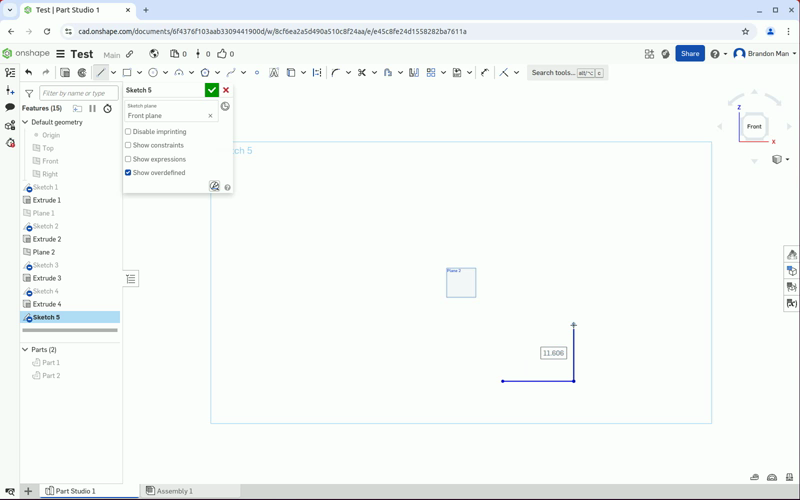
mouse_move(502, 324)
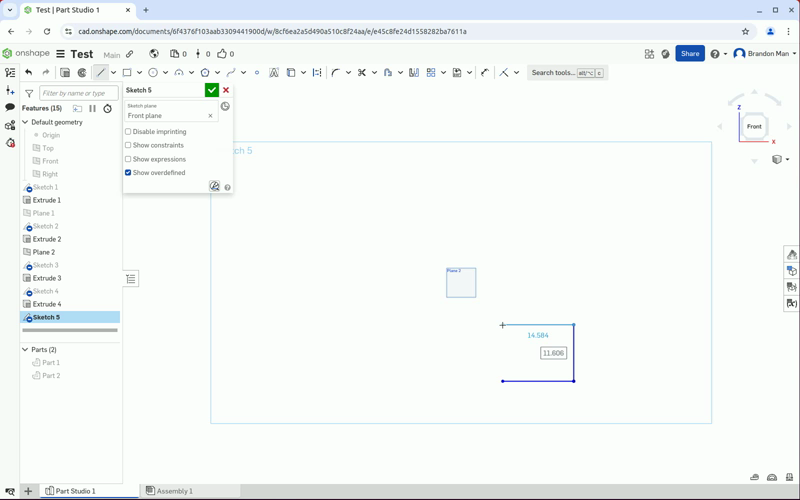
click(502, 324)
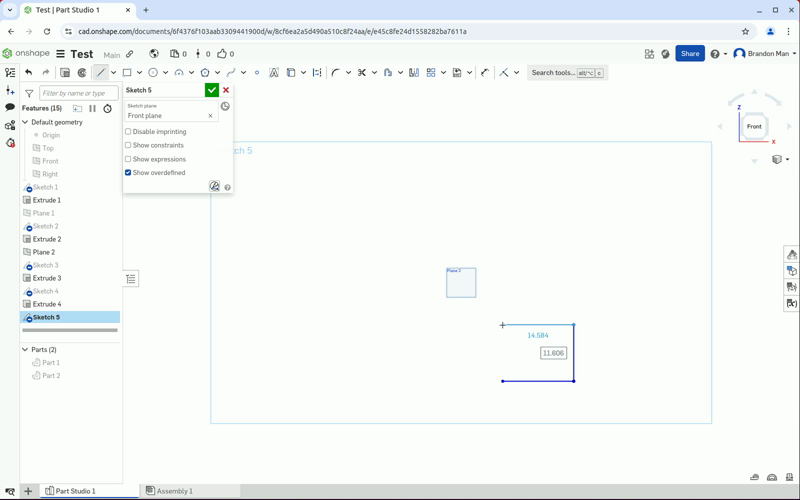
key_up(shift)
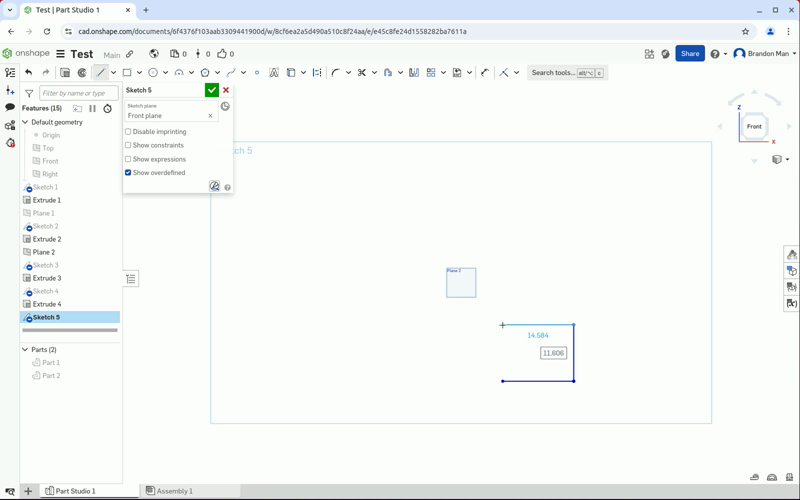
mouse_move(532, 324)
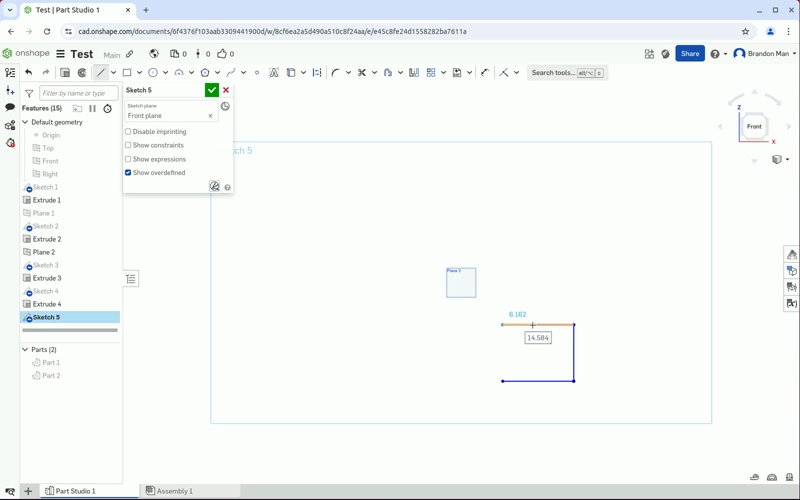
key_down(shift)
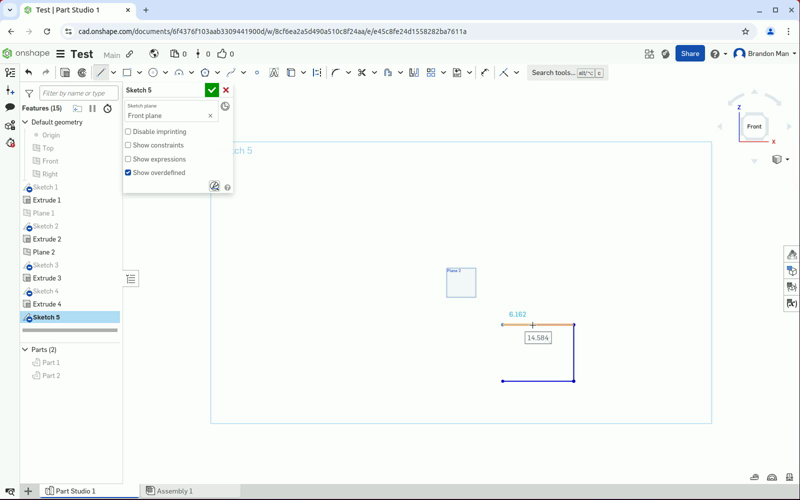
mouse_move(502, 381)
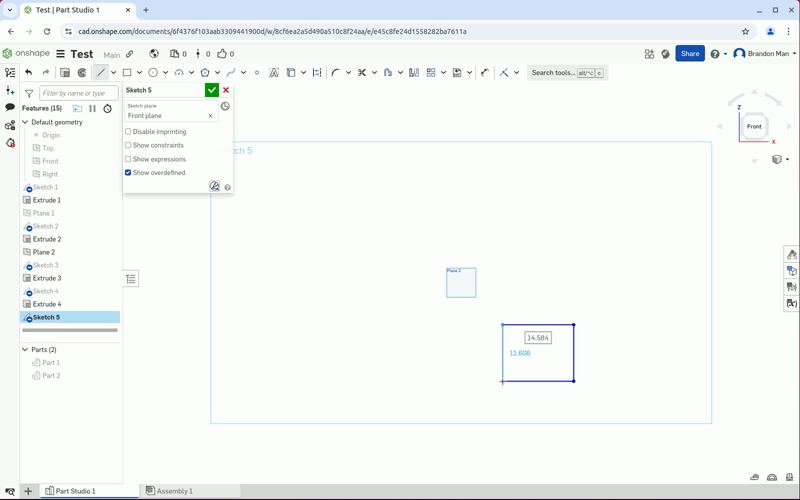
key_up(shift)
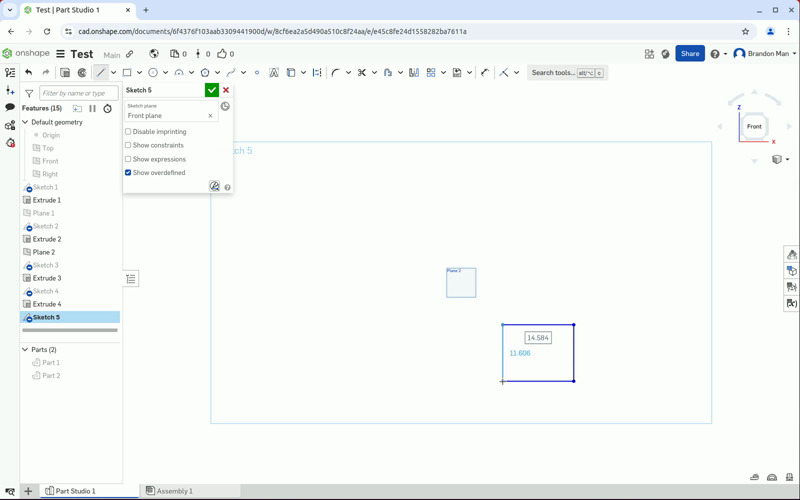
click(502, 381)
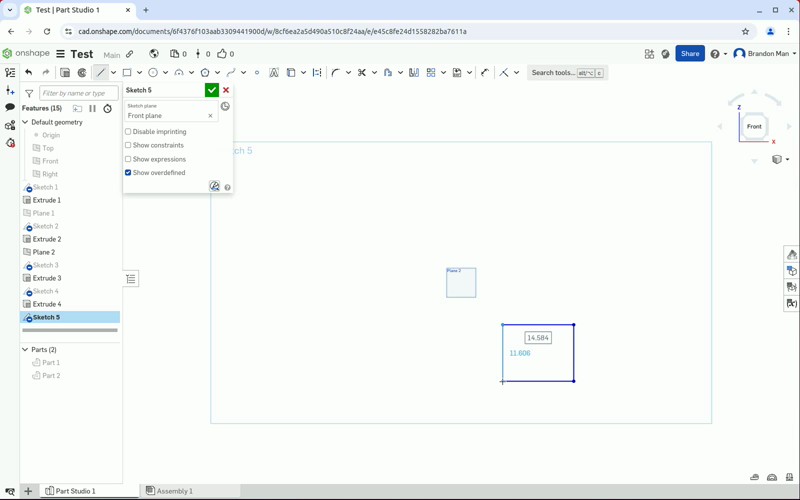
key(esc)
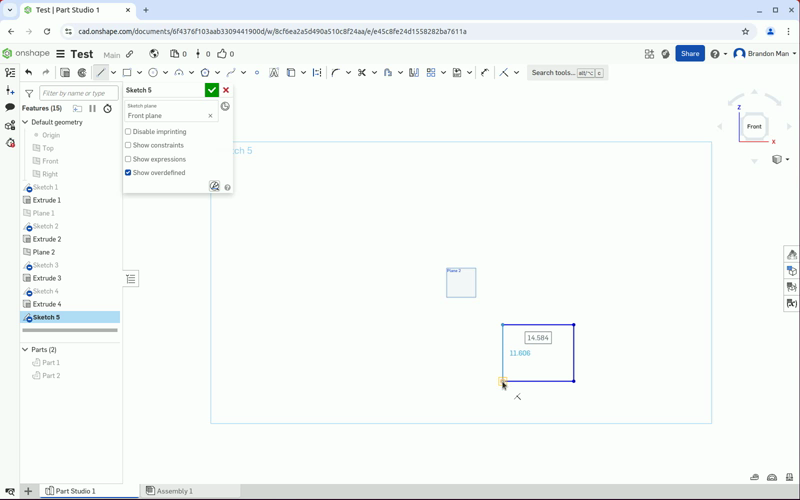
mouse_move(505, 349)
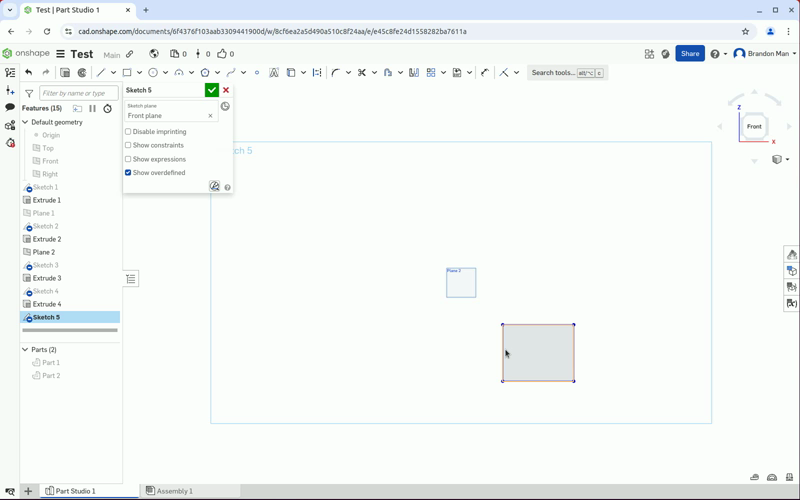
click(505, 349)
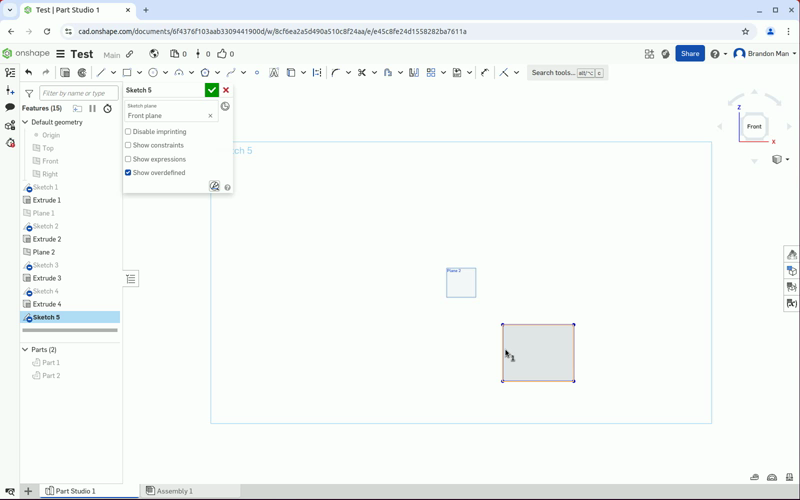
mouse_move(73, 352)
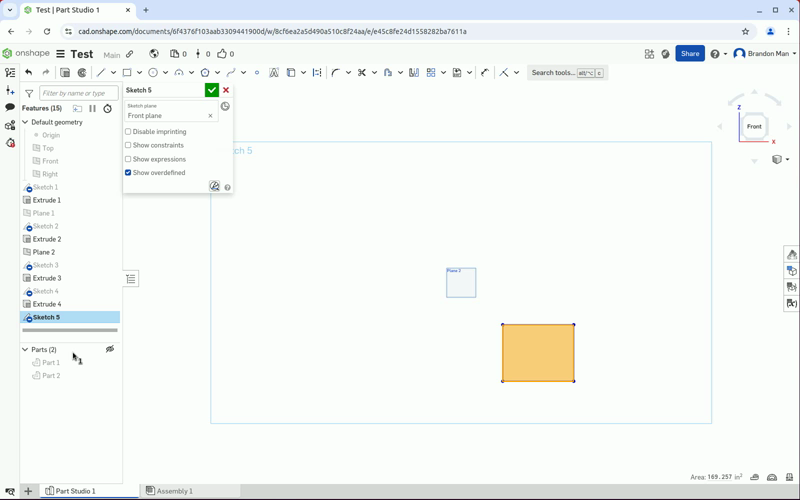
key(shift+y)
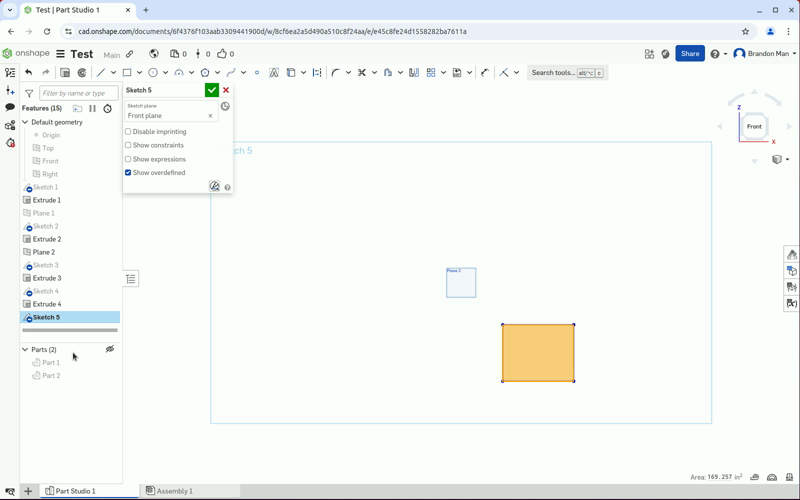
key(shift+e)
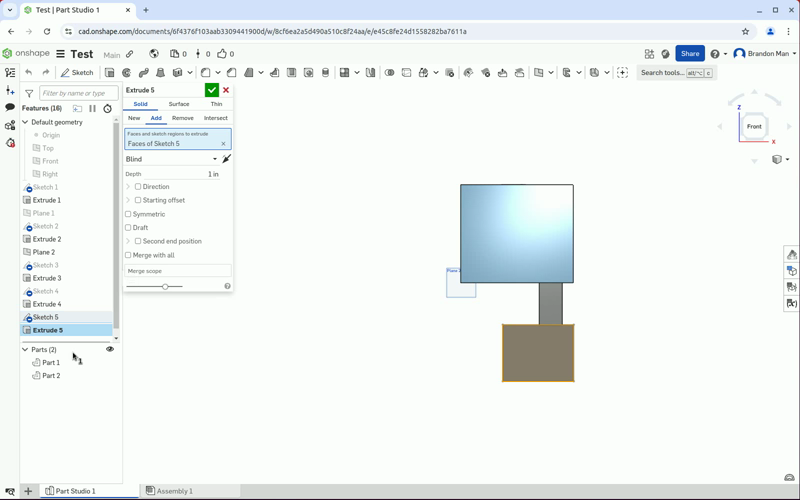
mouse_move(143, 106)
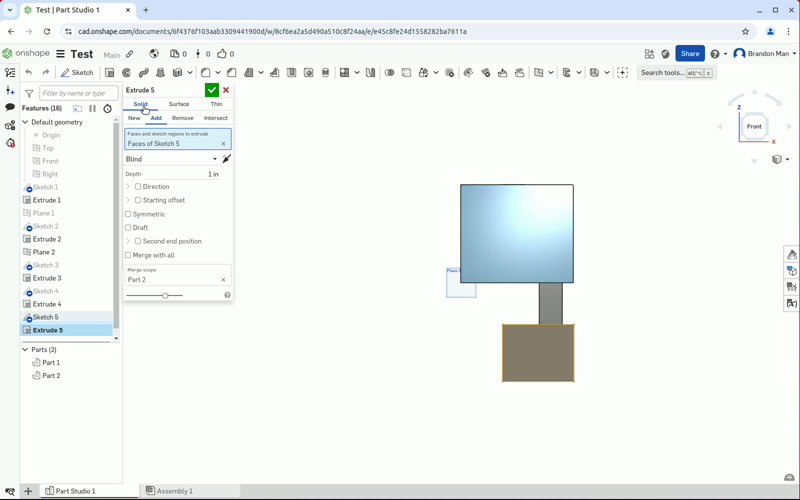
click(143, 106)
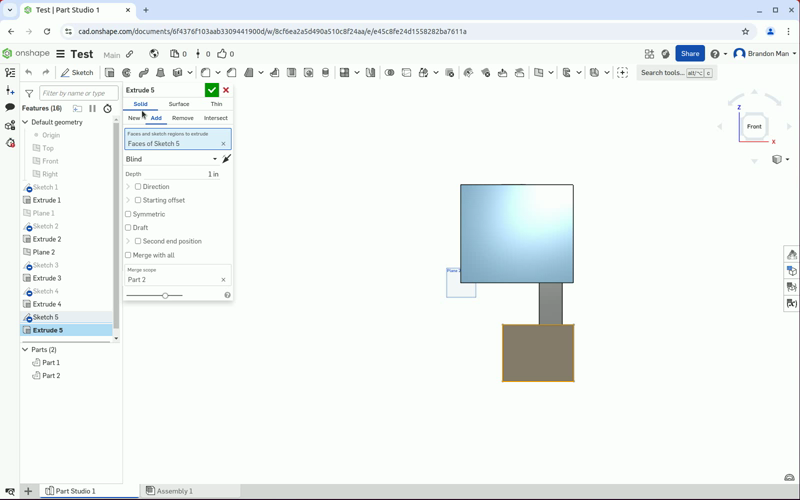
mouse_move(137, 120)
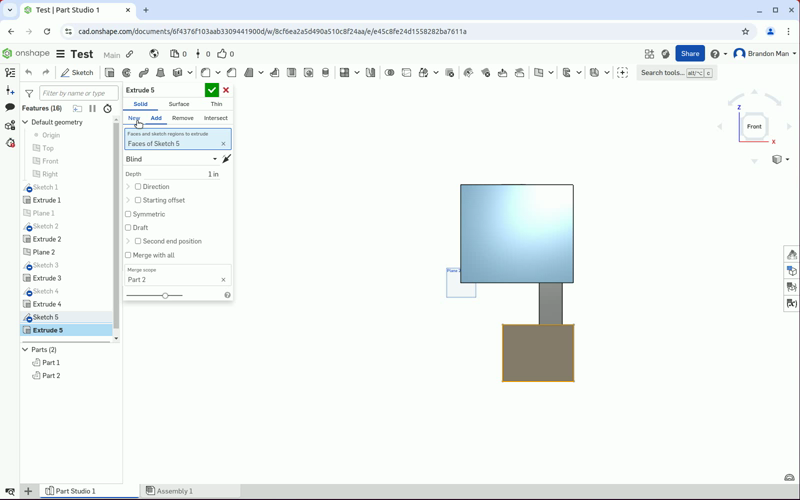
click(137, 120)
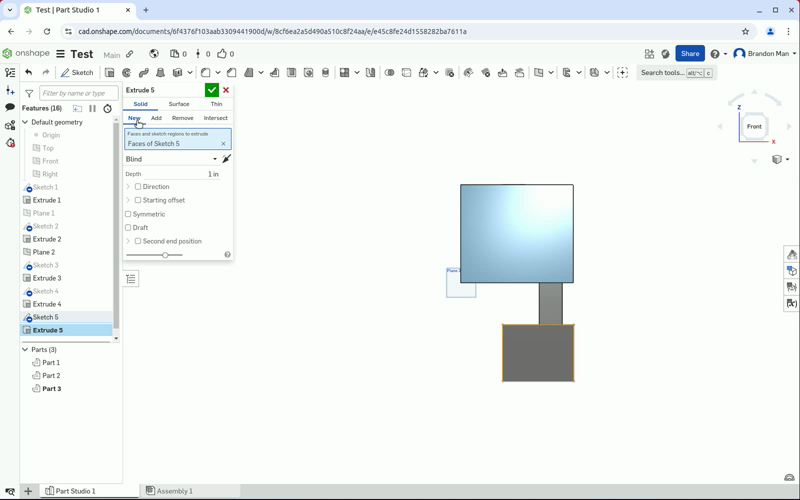
key(tab, 4)
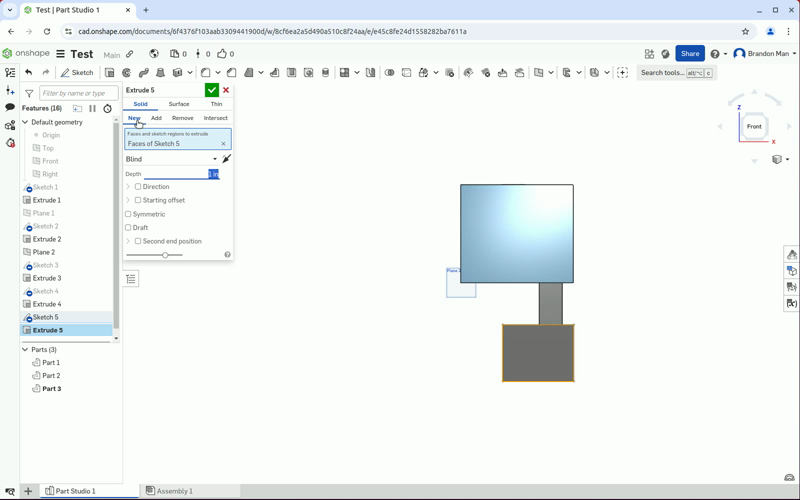
text(6.981)
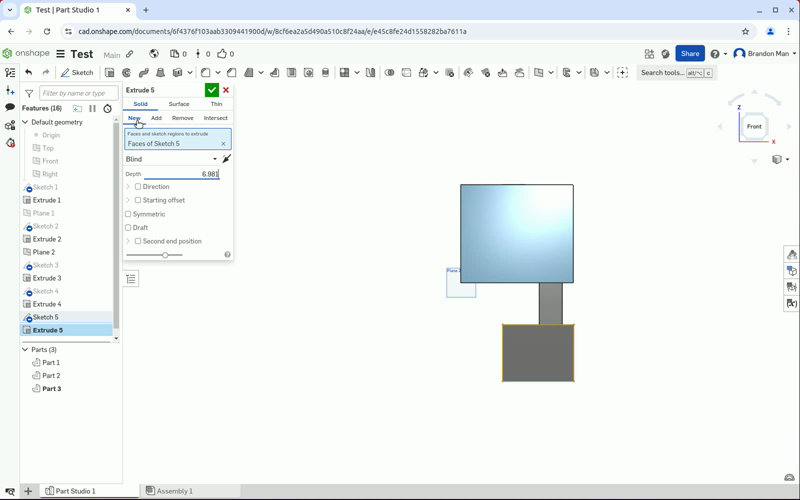
key(enter)
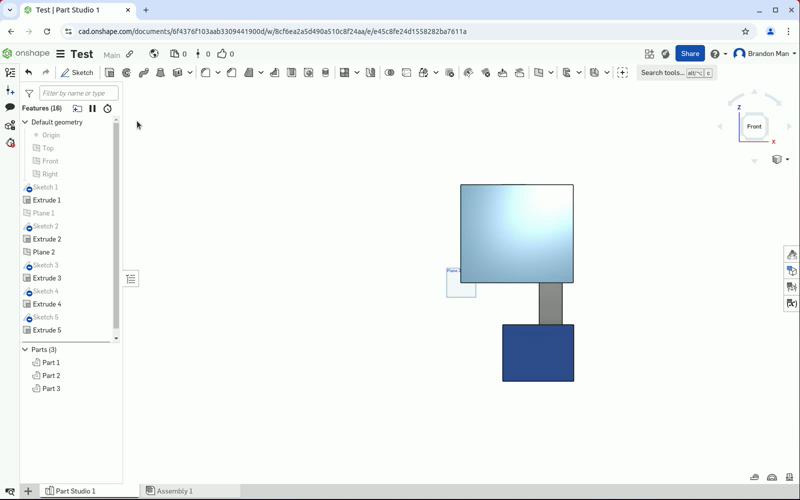
key(shift+h)
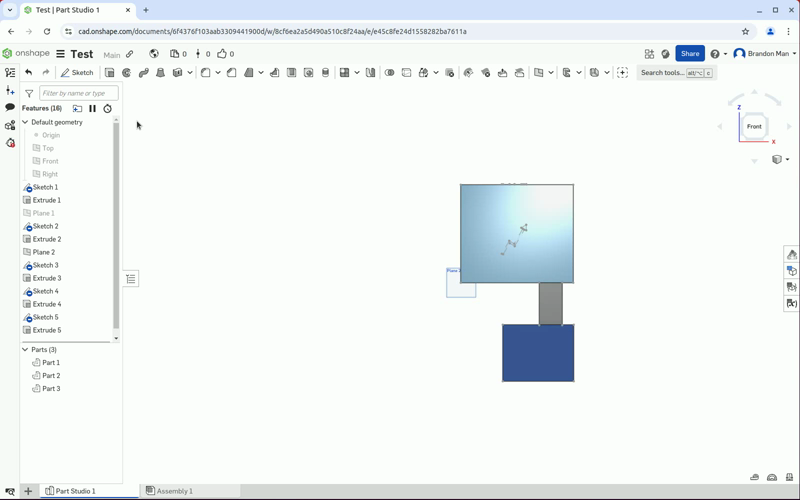
key(shift+h)
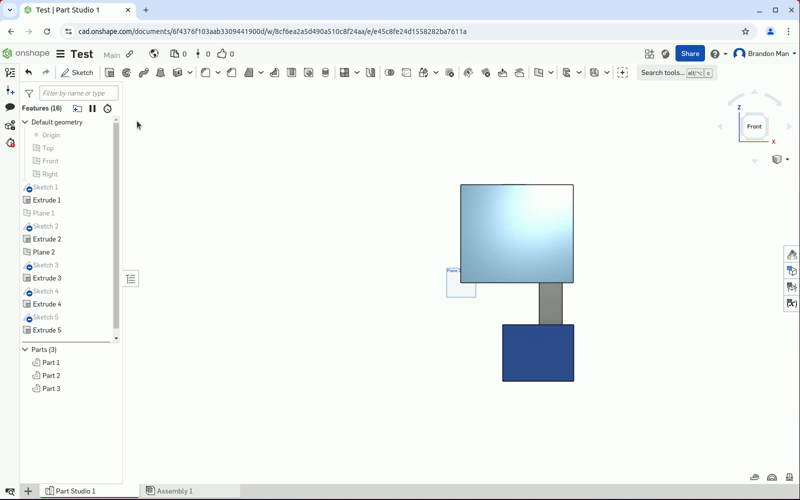
mouse_move(69, 189)
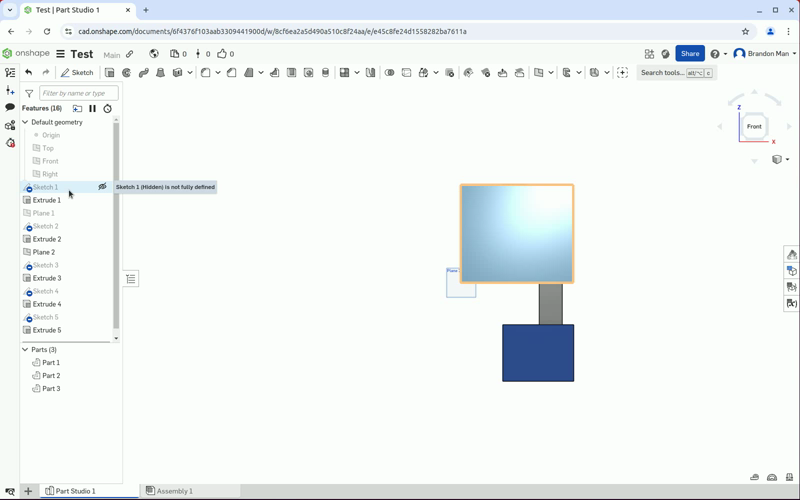
click(69, 189)
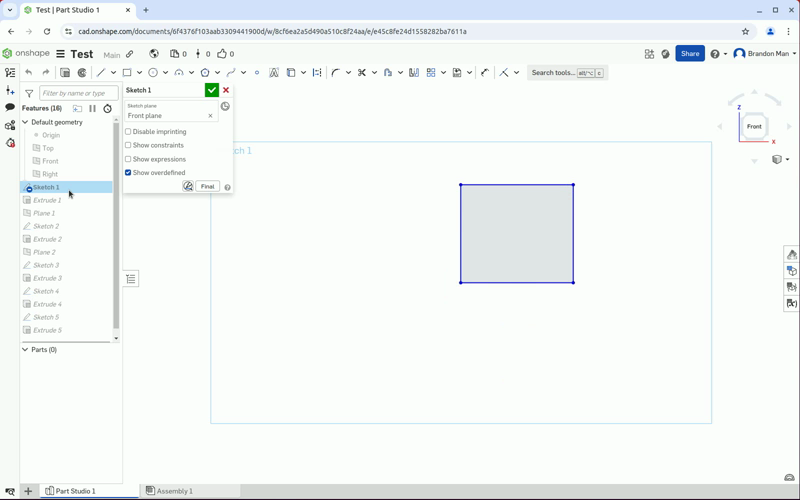
mouse_move(229, 92)
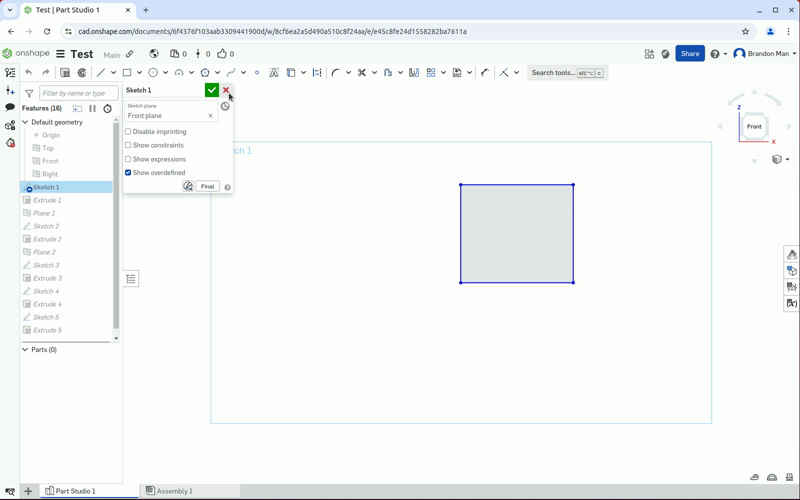
click(229, 92)
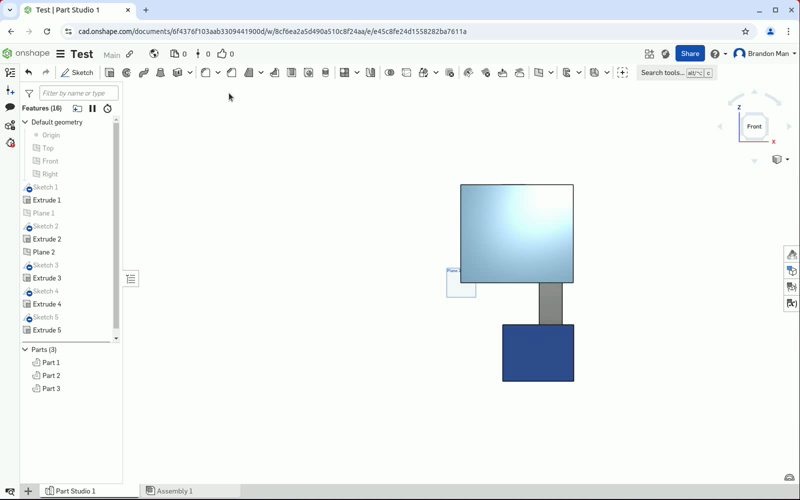
mouse_move(541, 75)
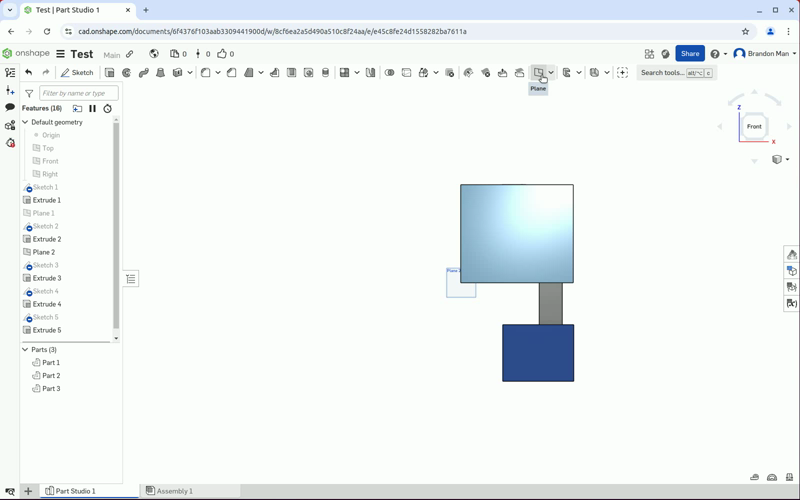
click(541, 75)
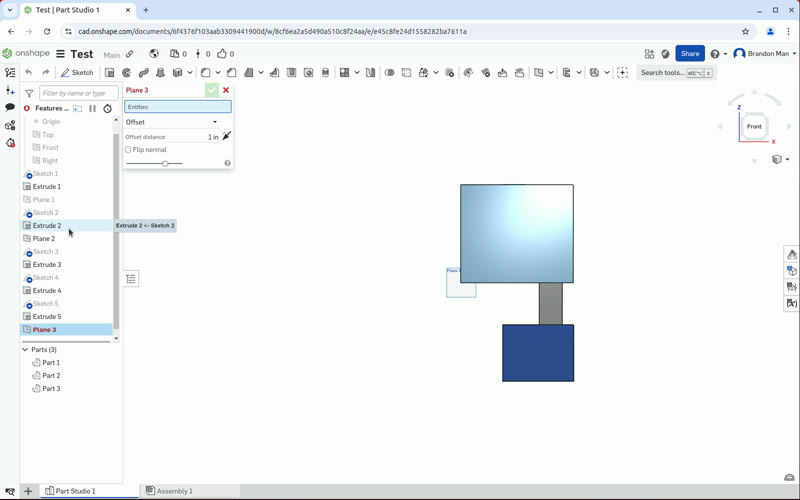
scroll(3)
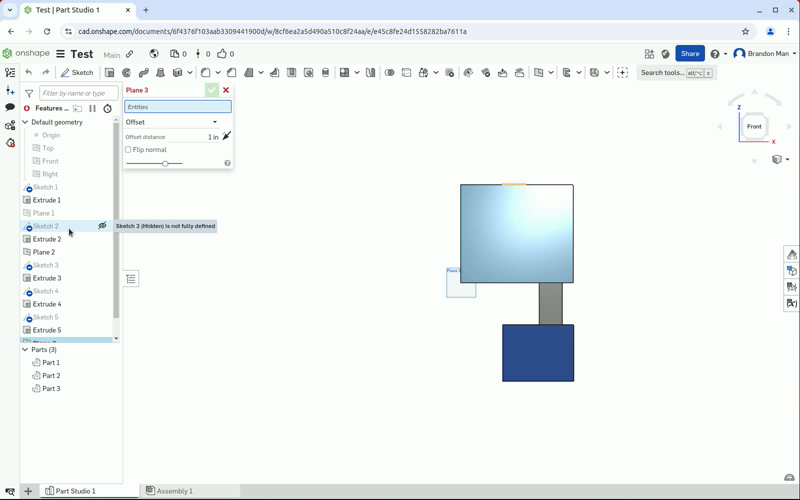
mouse_move(69, 163)
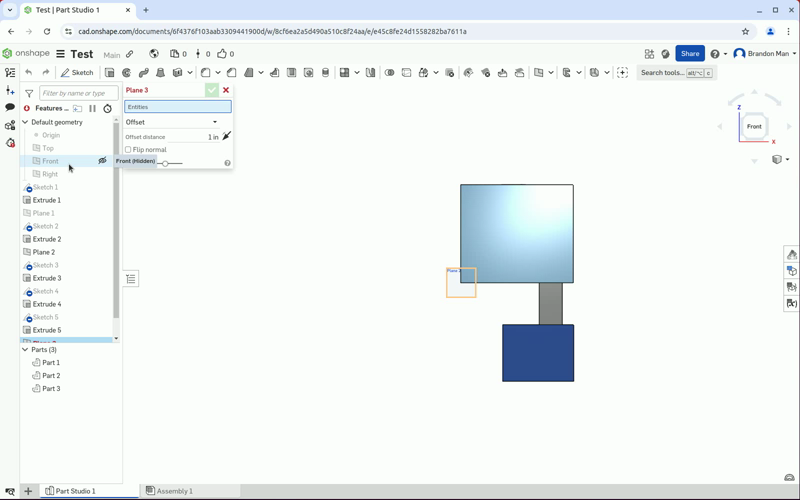
click(69, 163)
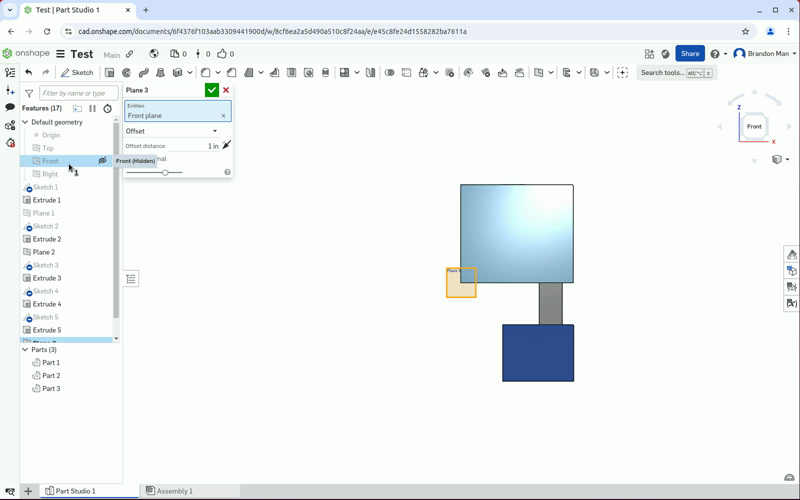
key(tab, 2)
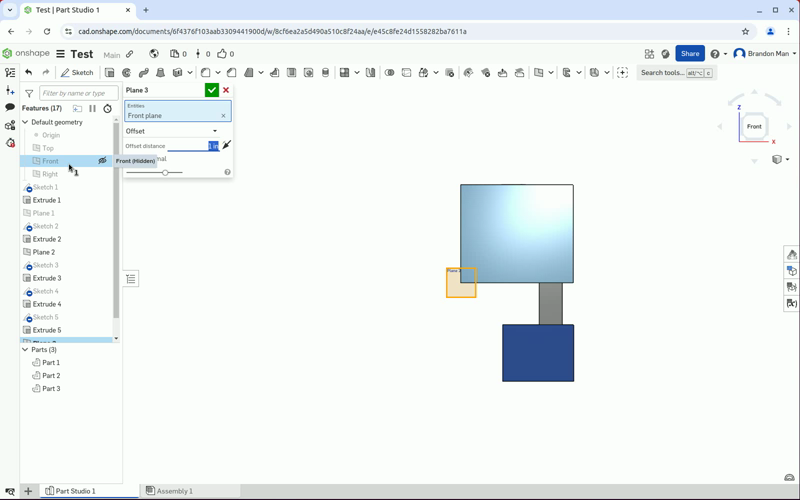
text(6.994)
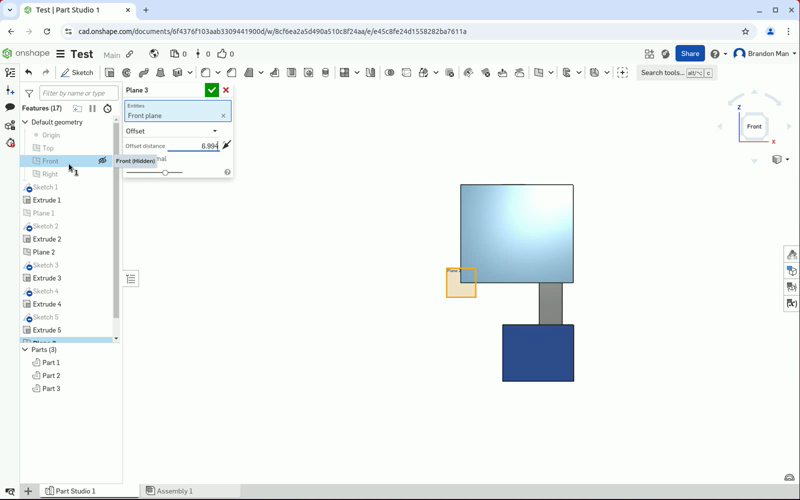
key(enter, 2)
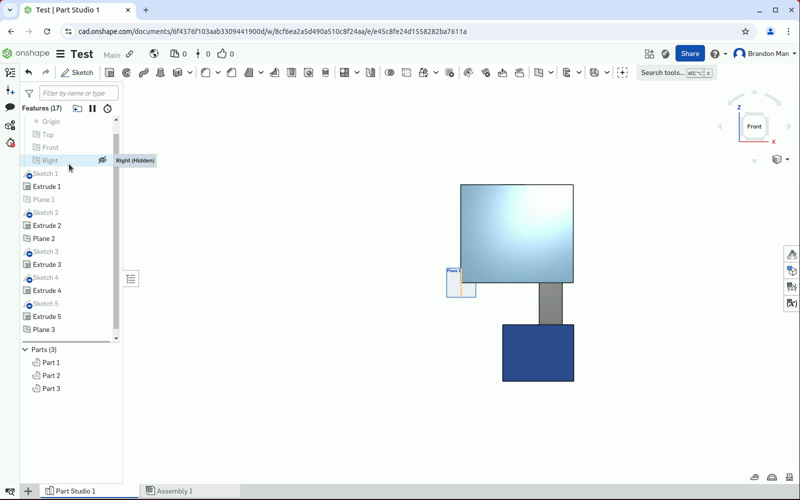
key(shift+s)
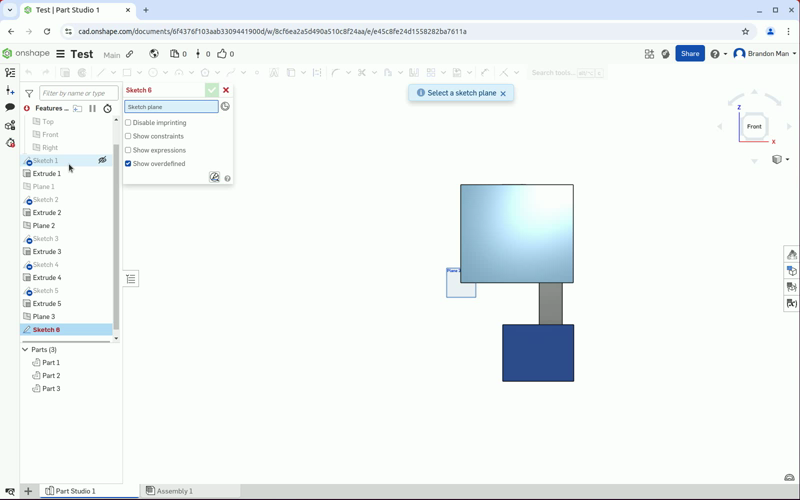
mouse_move(69, 319)
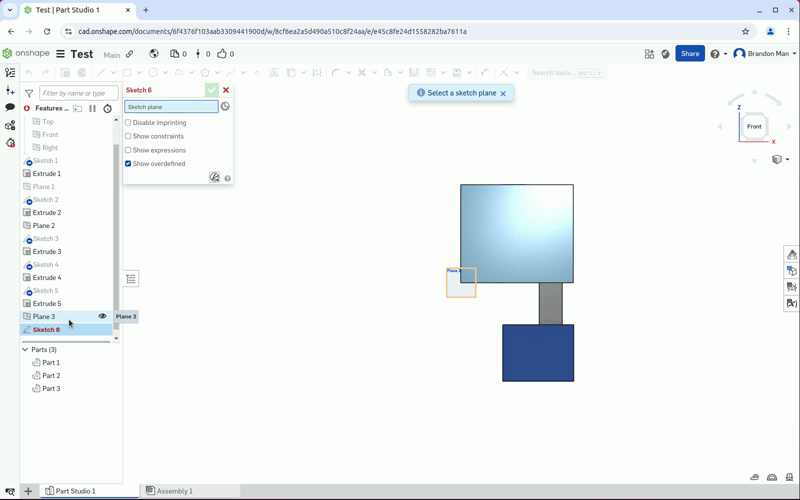
click(69, 319)
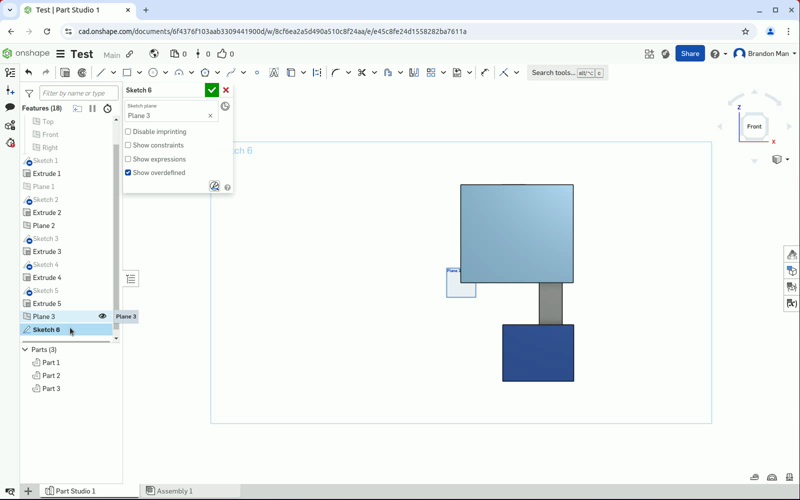
mouse_move(73, 352)
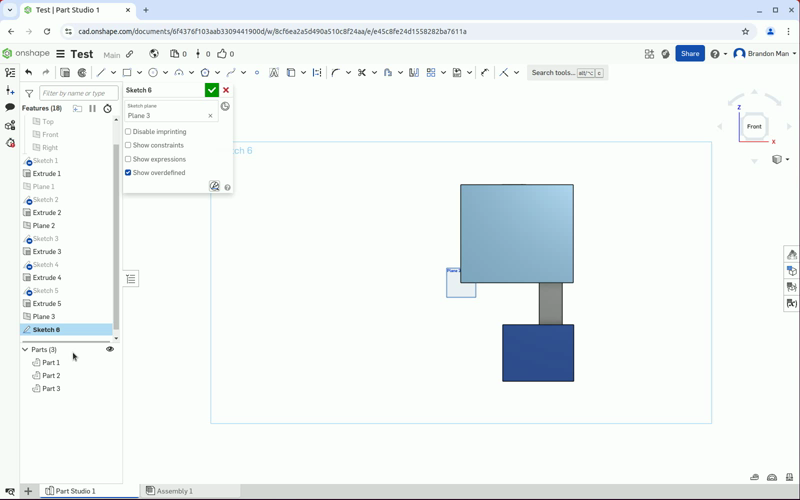
key(y)
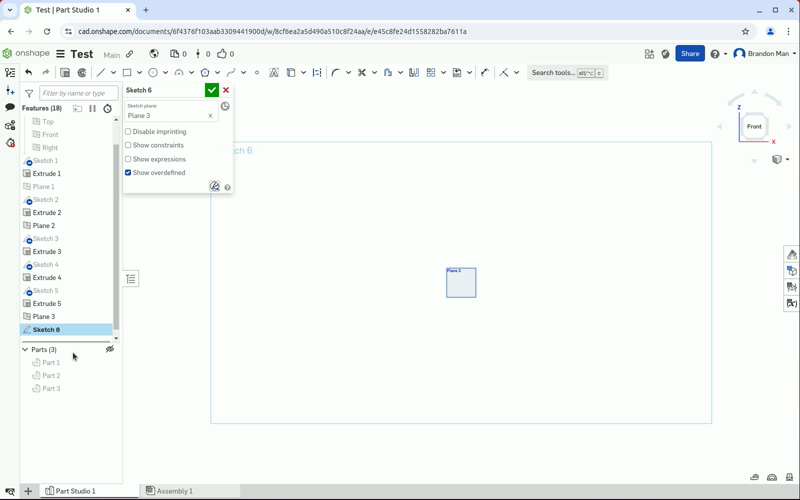
key(l)
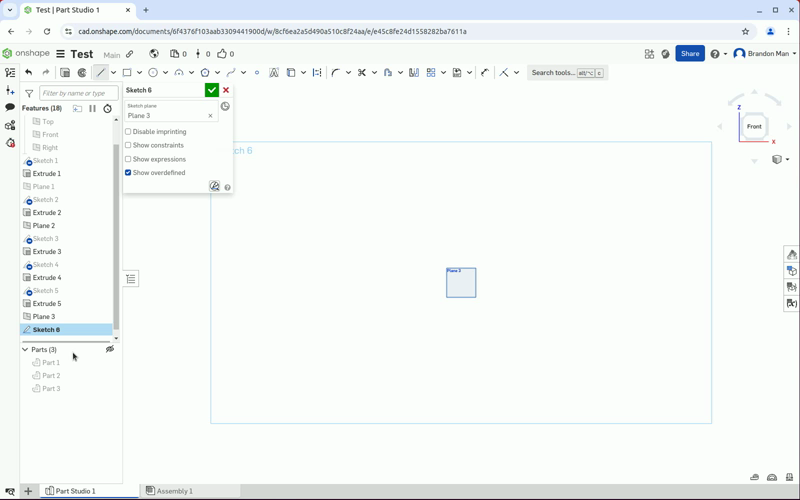
key_down(shift)
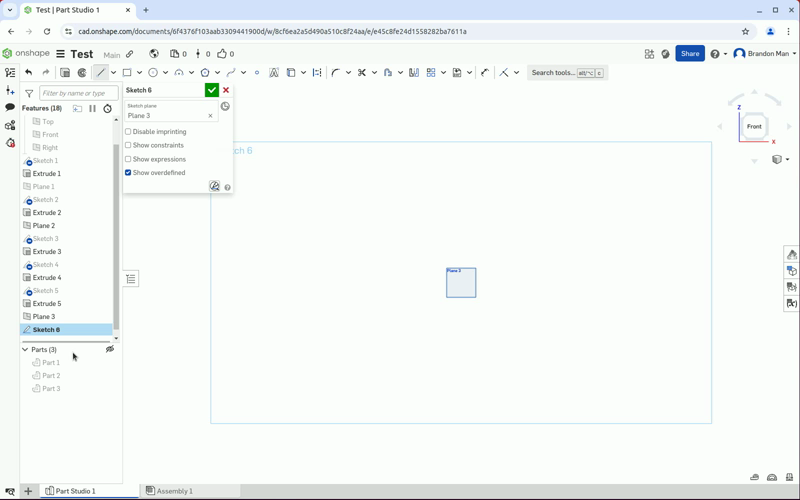
mouse_move(522, 366)
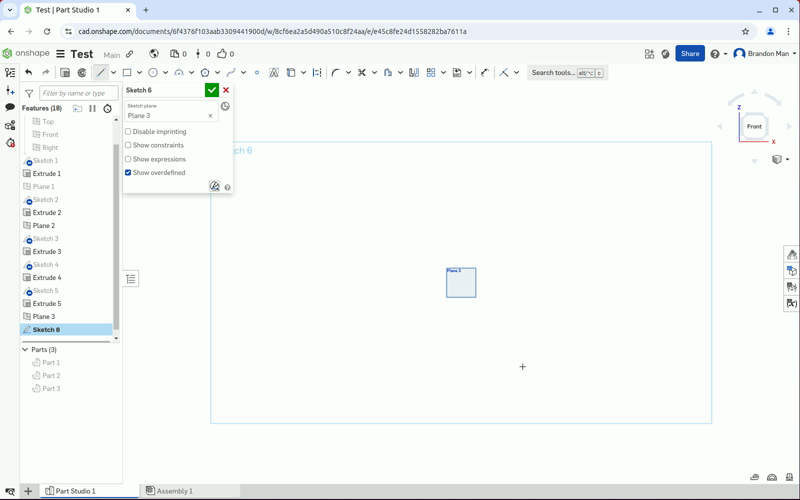
click(522, 366)
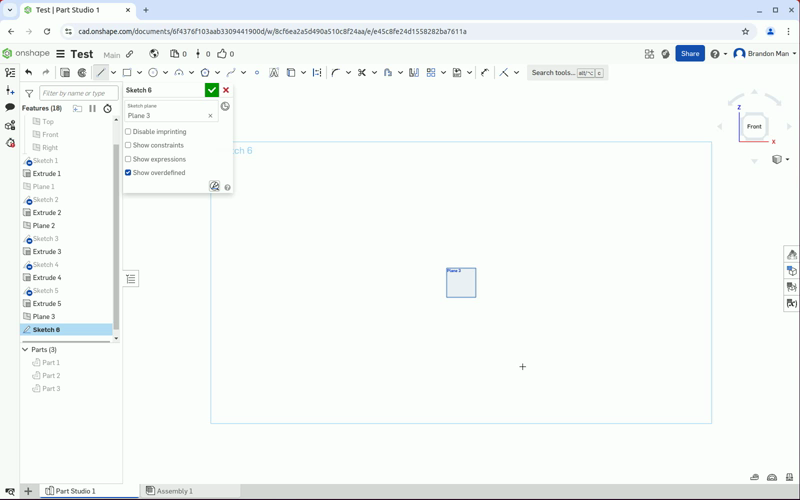
key_up(shift)
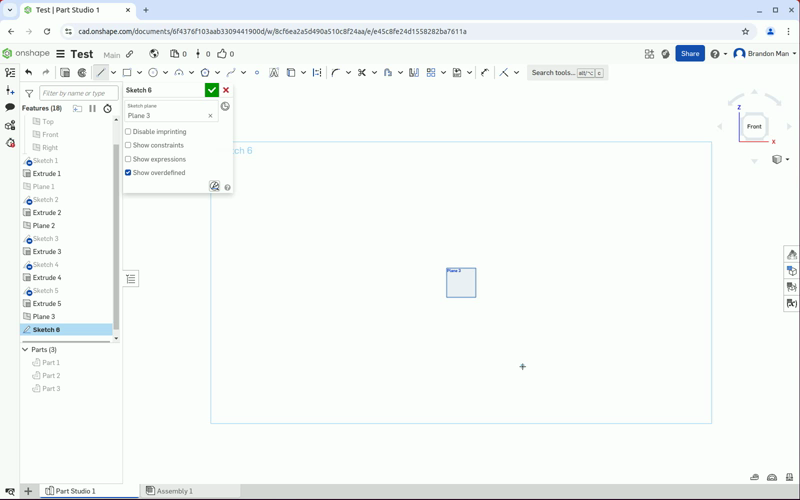
key_down(shift)
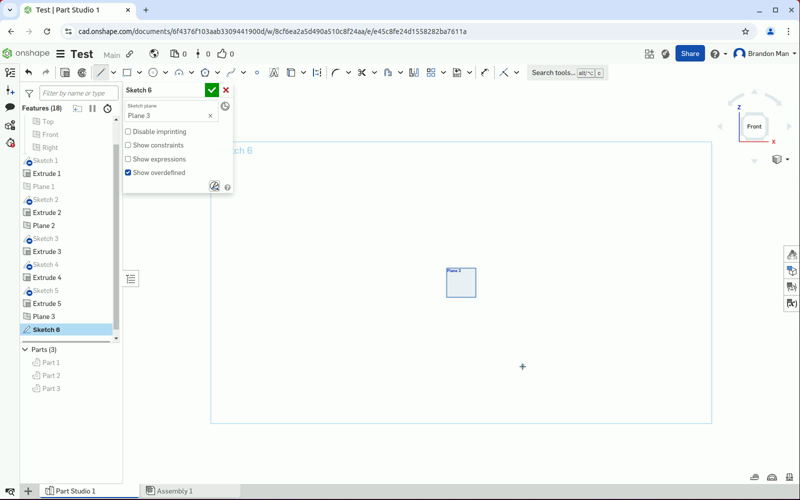
mouse_move(552, 366)
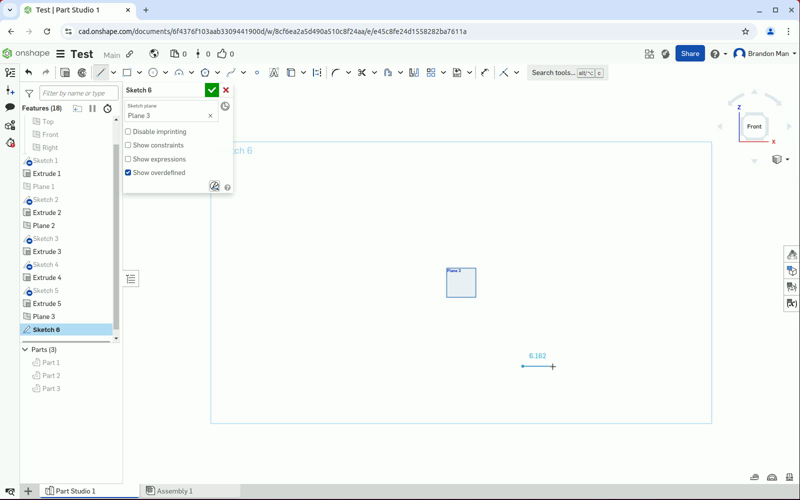
mouse_move(524, 366)
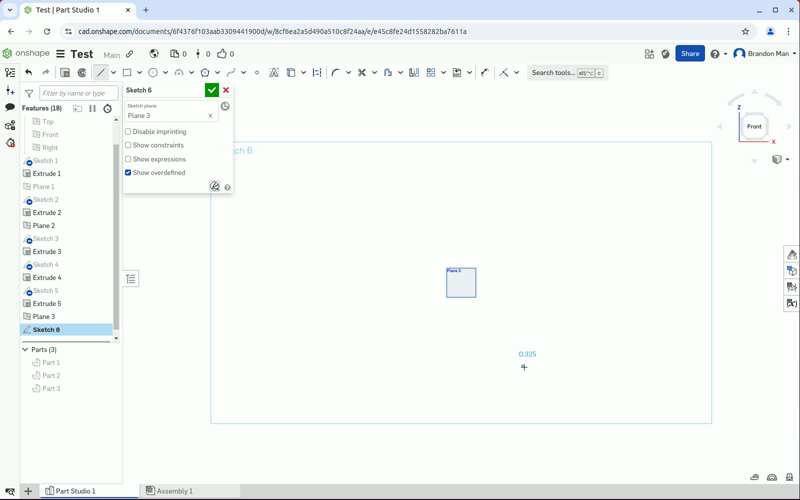
scroll(6)
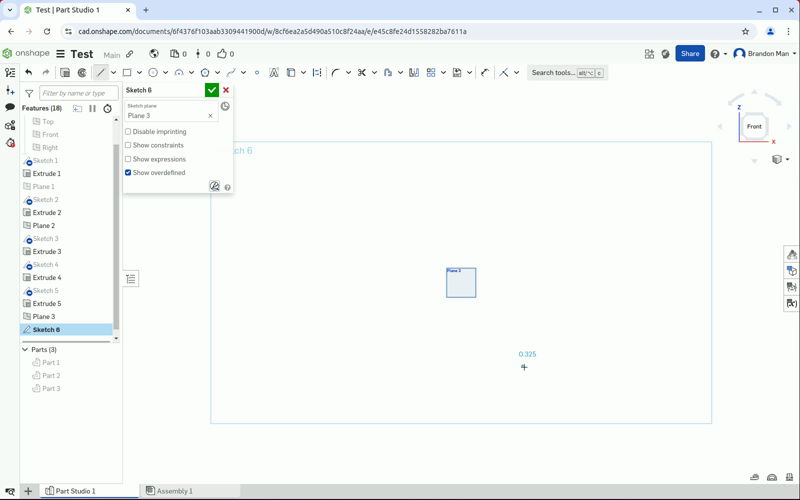
scroll(6)
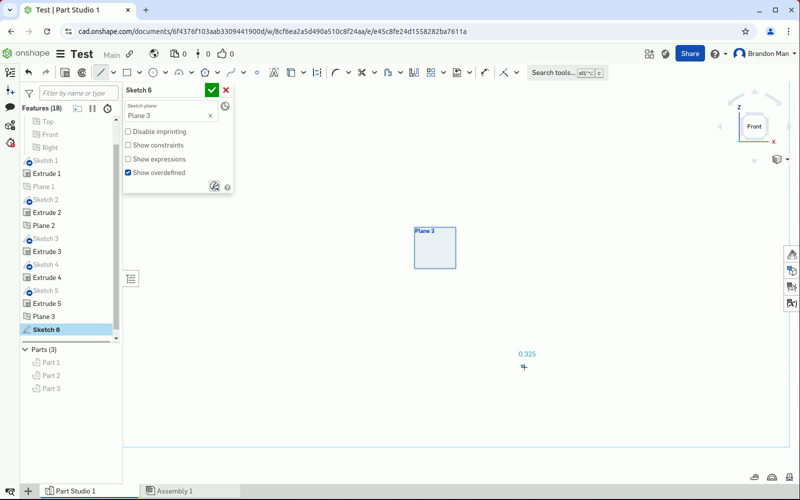
scroll(6)
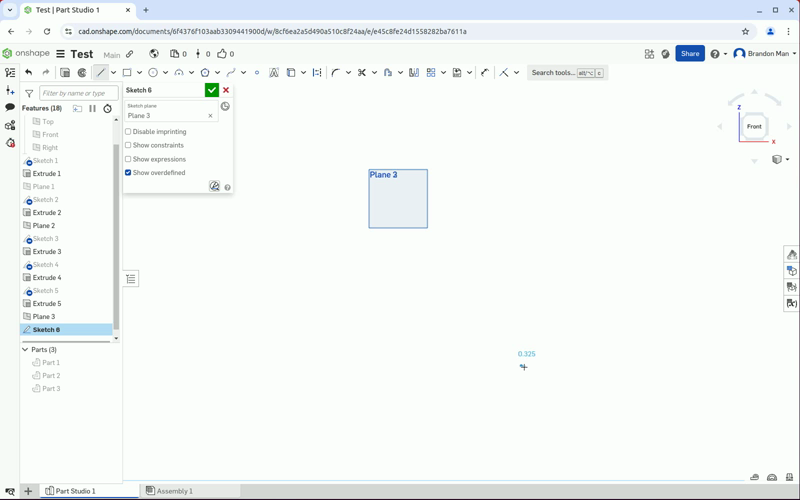
scroll(6)
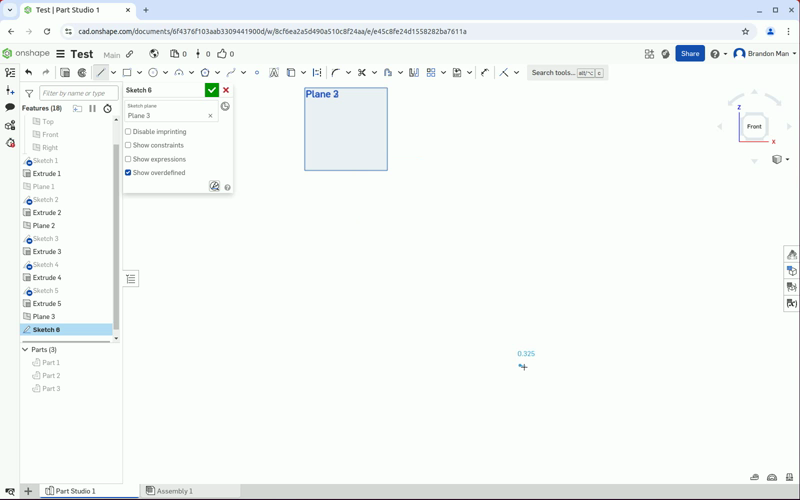
scroll(6)
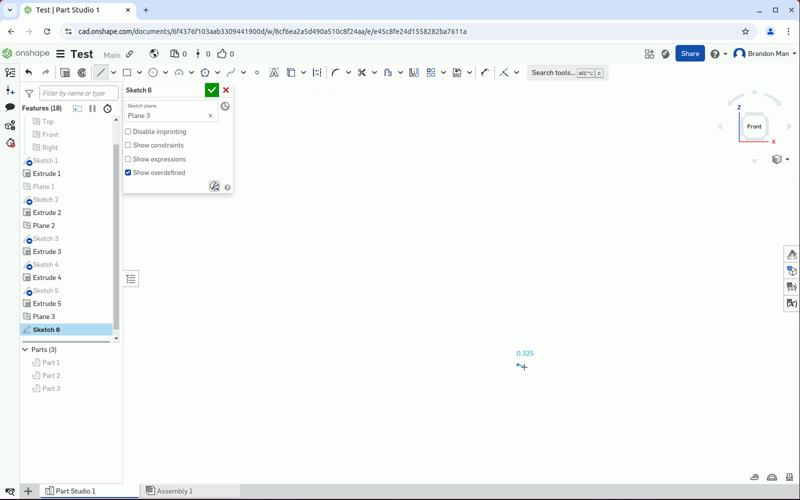
scroll(6)
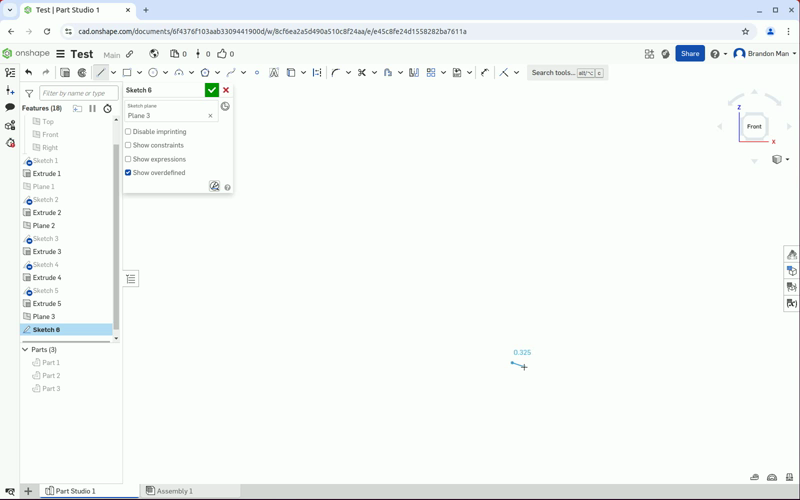
scroll(6)
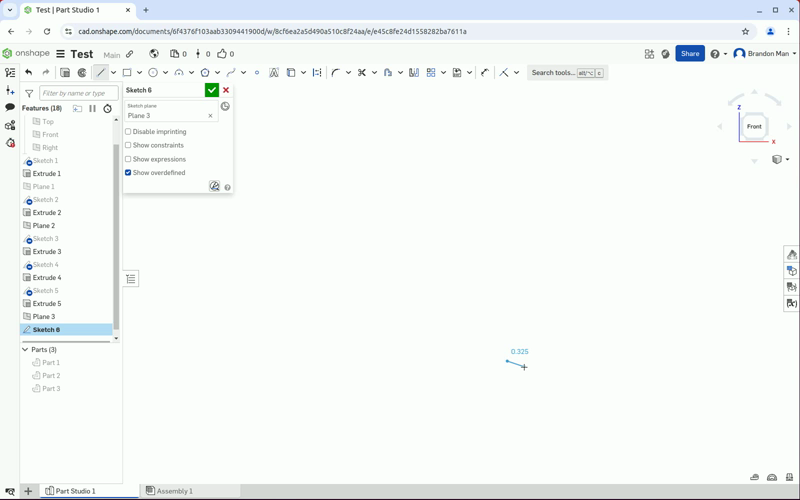
click(524, 366)
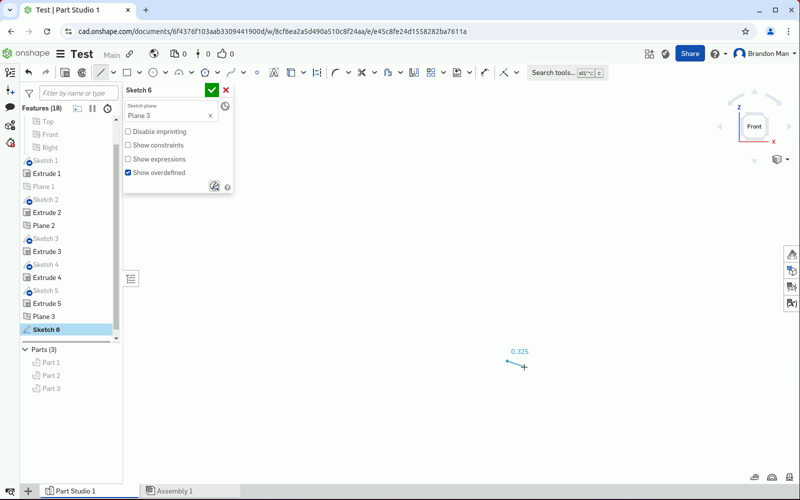
scroll(-6)
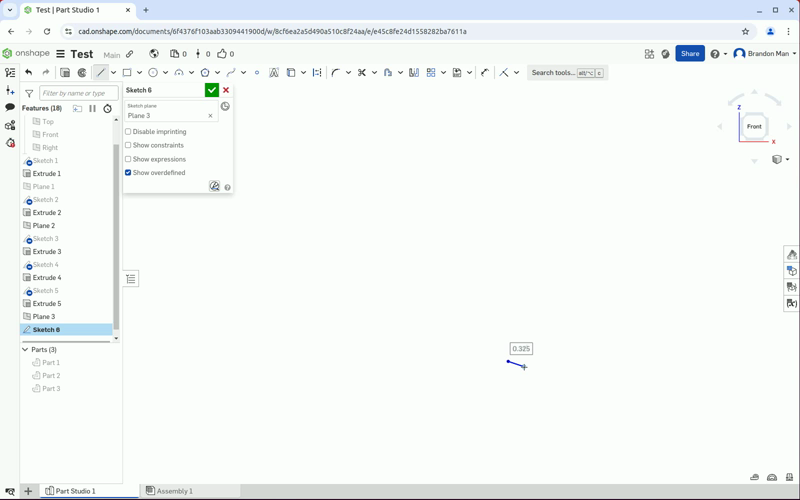
scroll(-6)
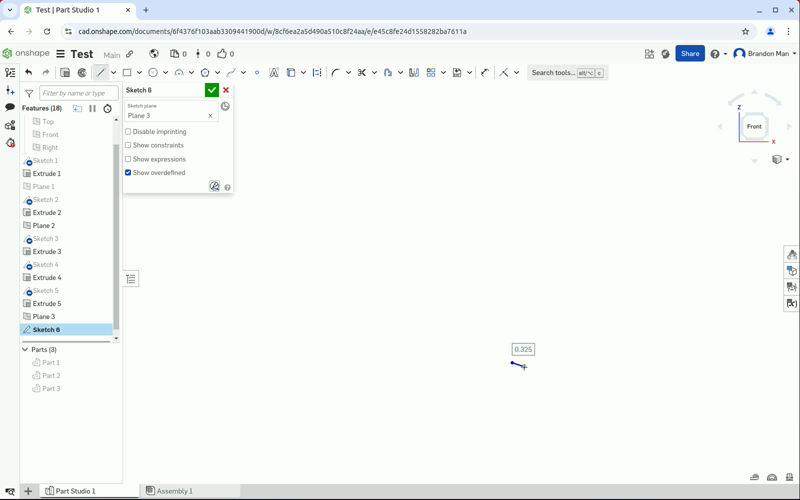
scroll(-6)
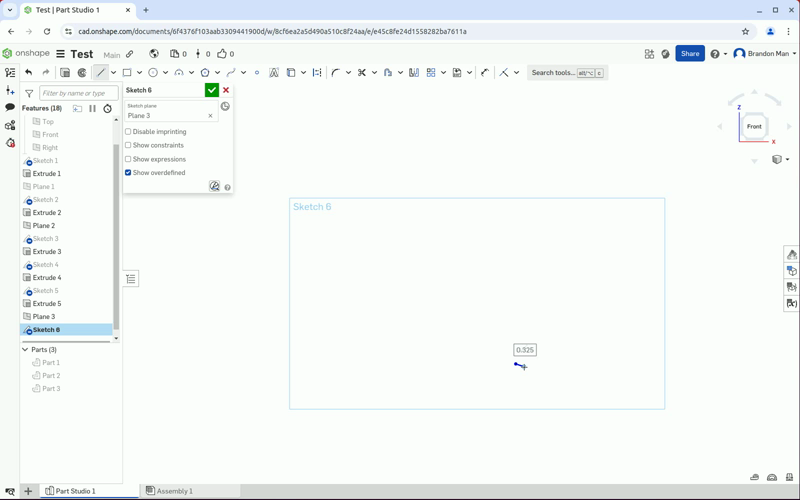
scroll(-6)
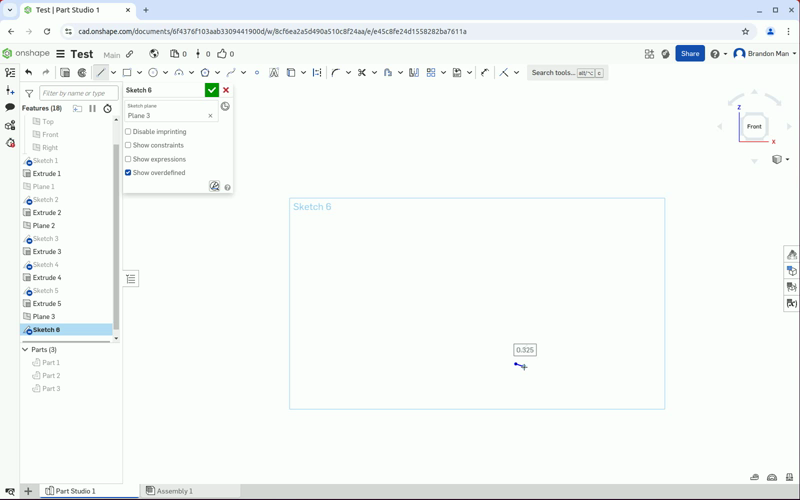
scroll(-6)
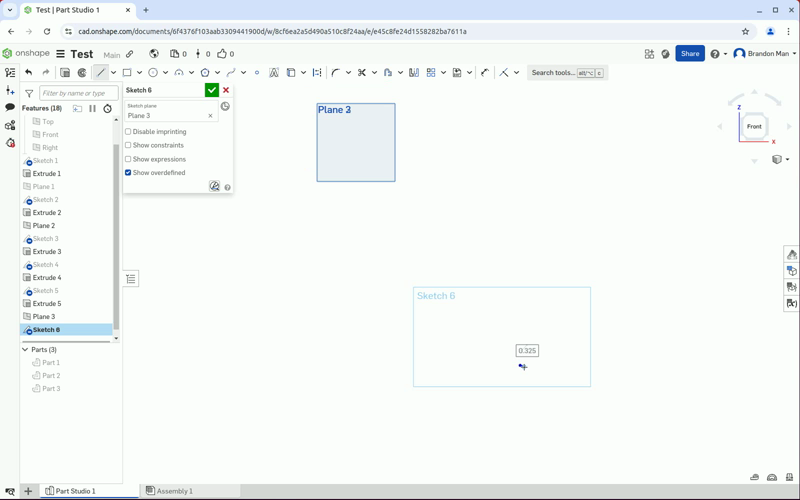
scroll(-6)
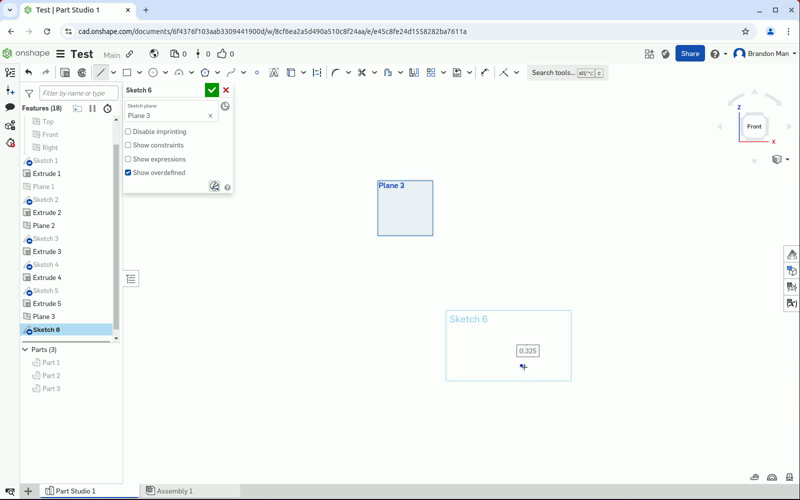
scroll(-6)
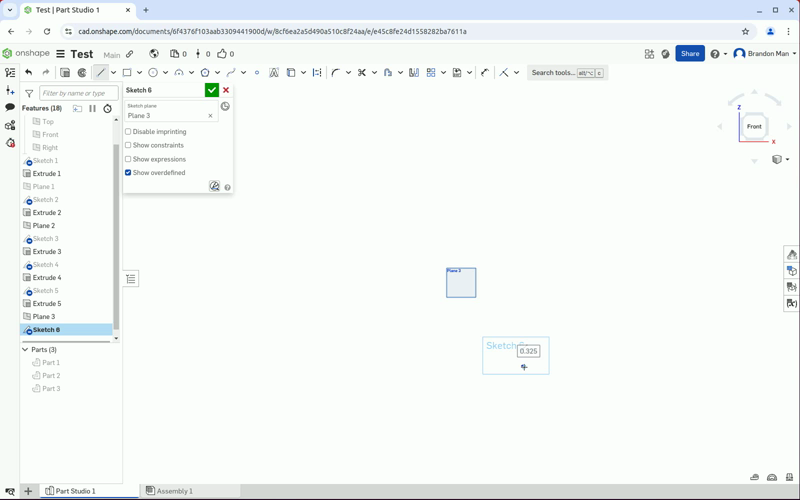
key_up(shift)
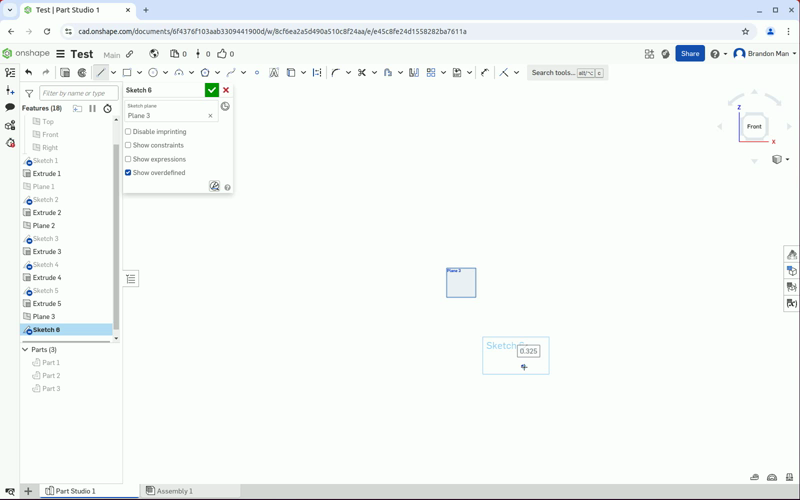
key_down(shift)
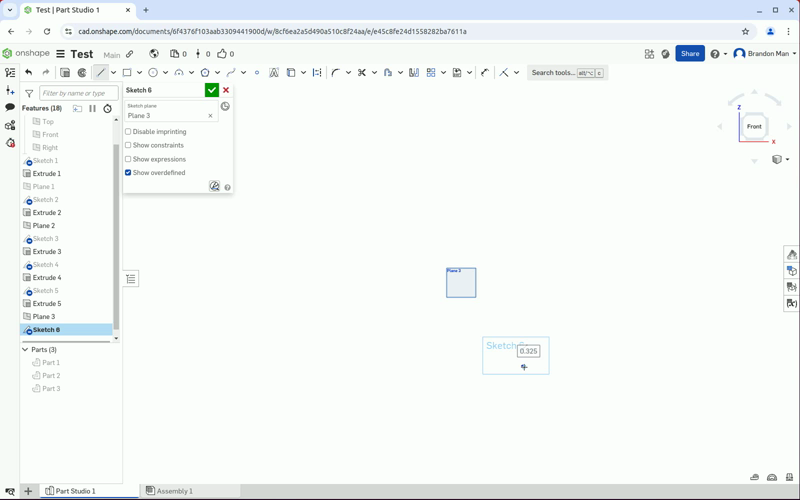
mouse_move(554, 366)
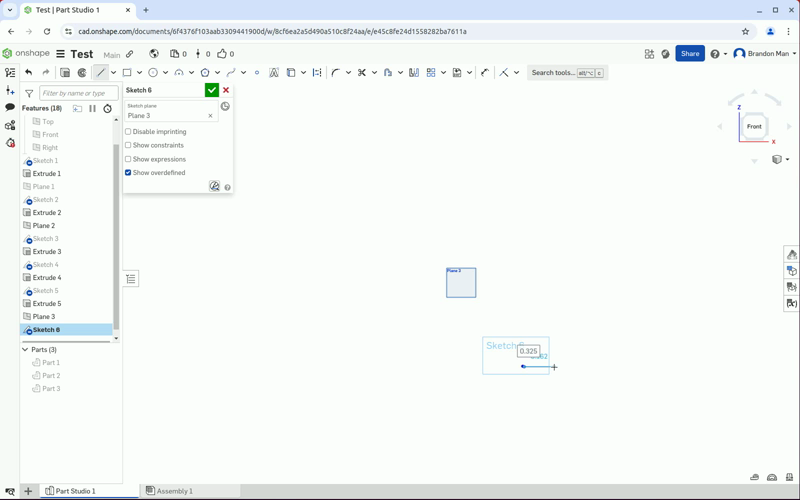
mouse_move(530, 355)
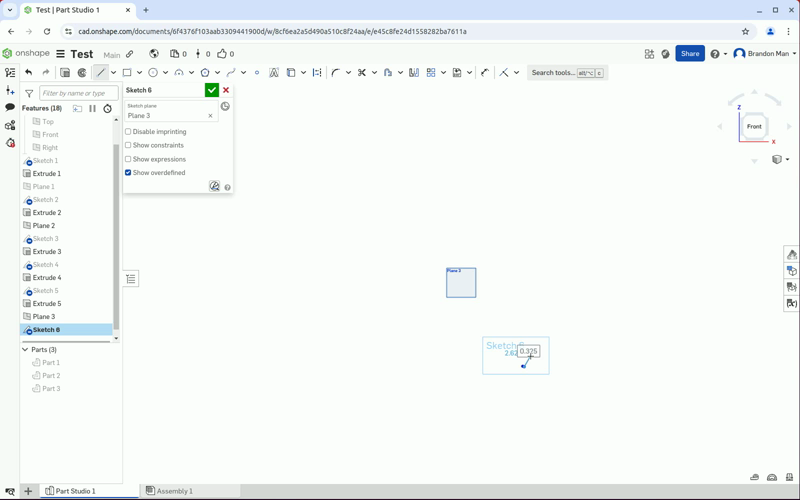
click(530, 355)
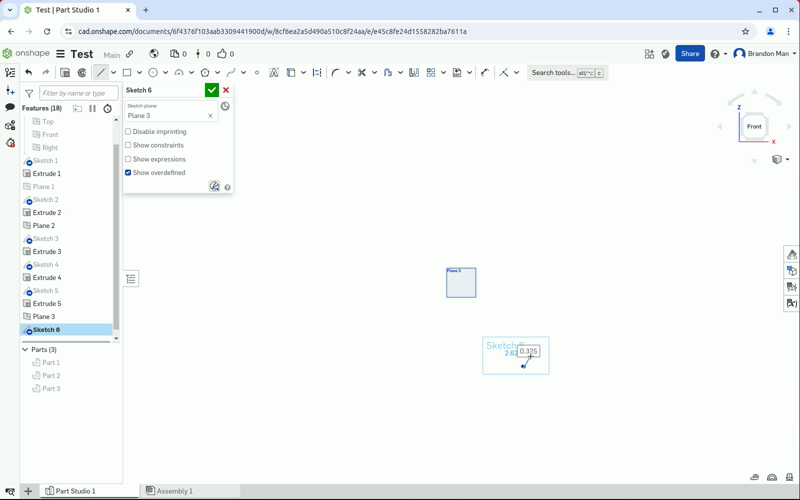
key_up(shift)
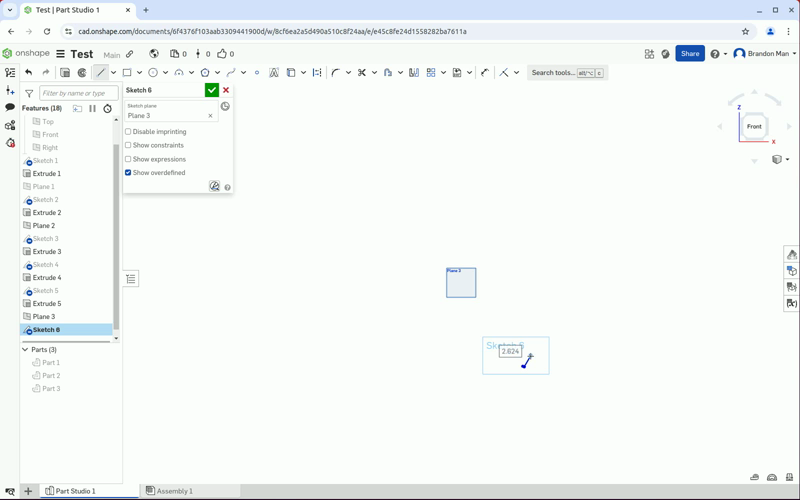
key_down(shift)
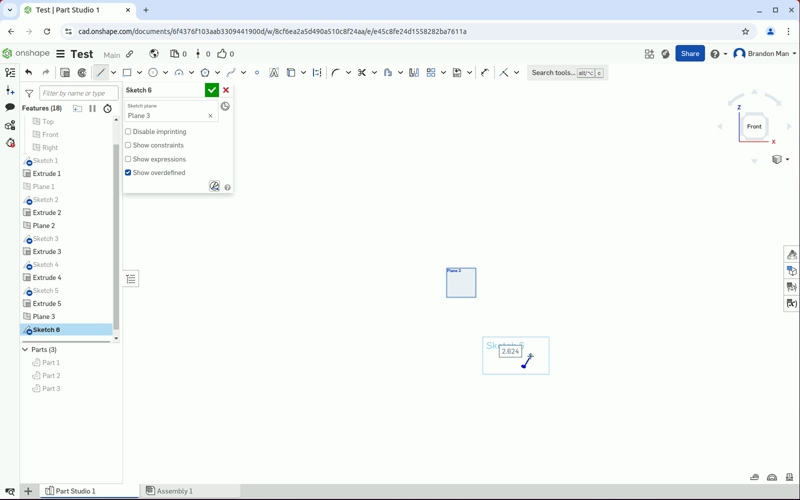
mouse_move(560, 355)
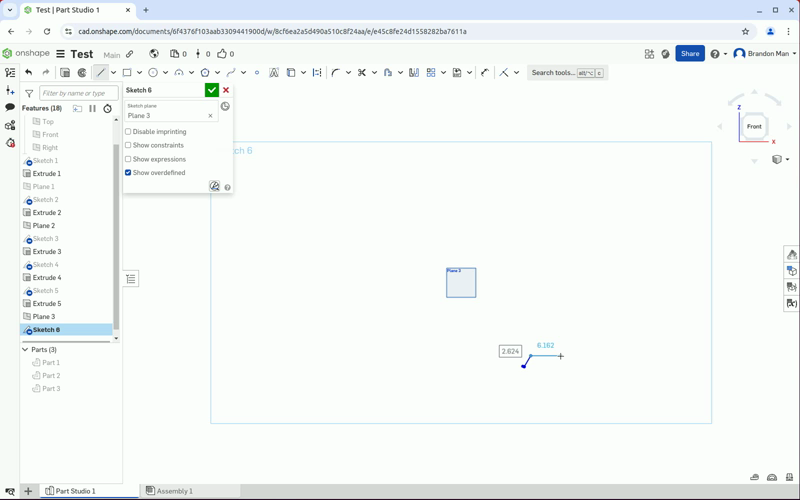
mouse_move(535, 358)
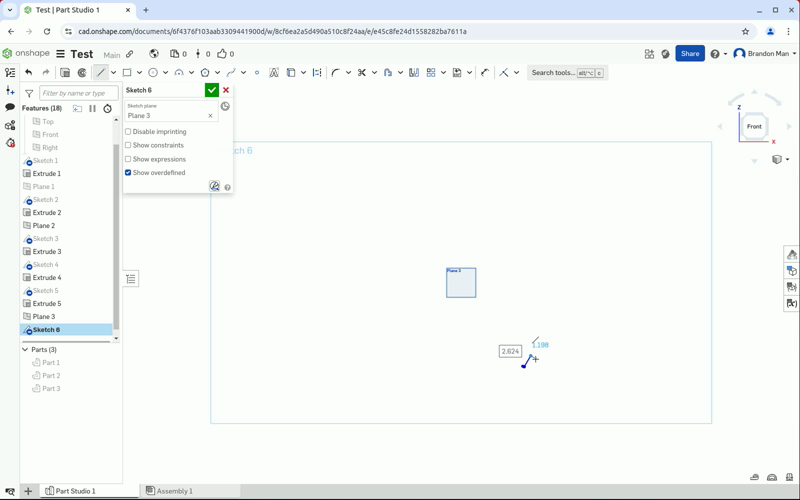
scroll(6)
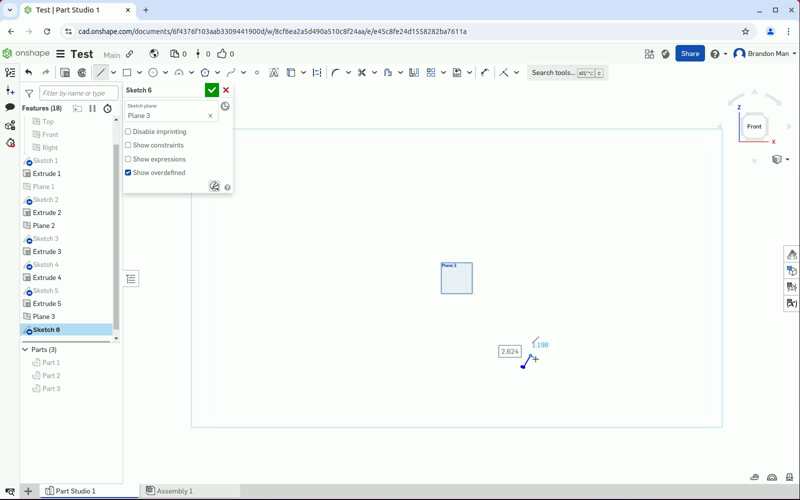
scroll(6)
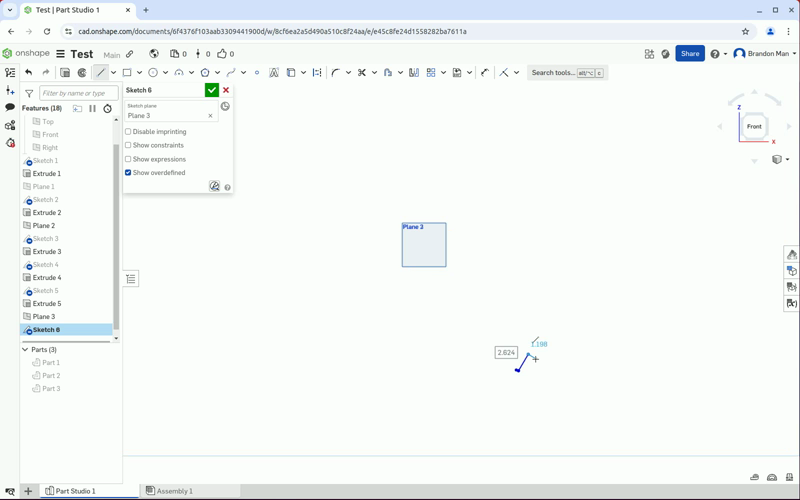
scroll(6)
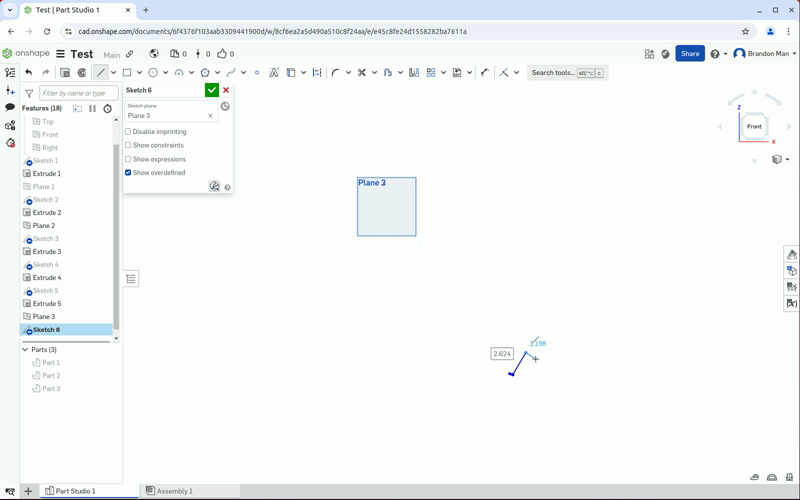
scroll(6)
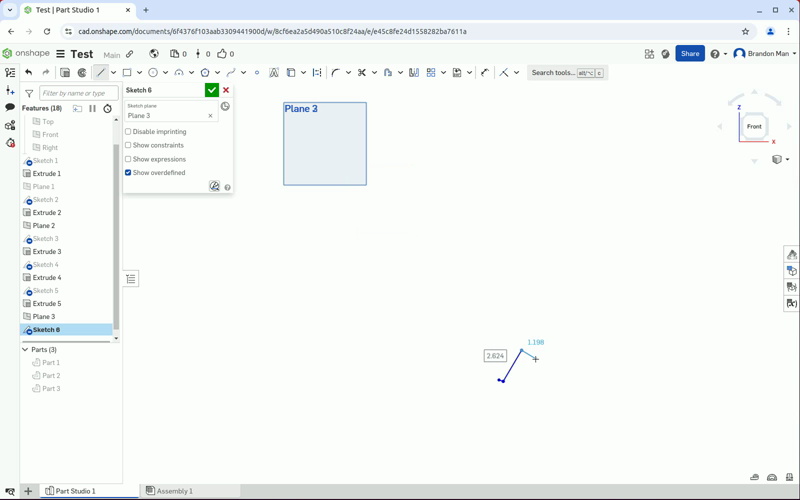
scroll(6)
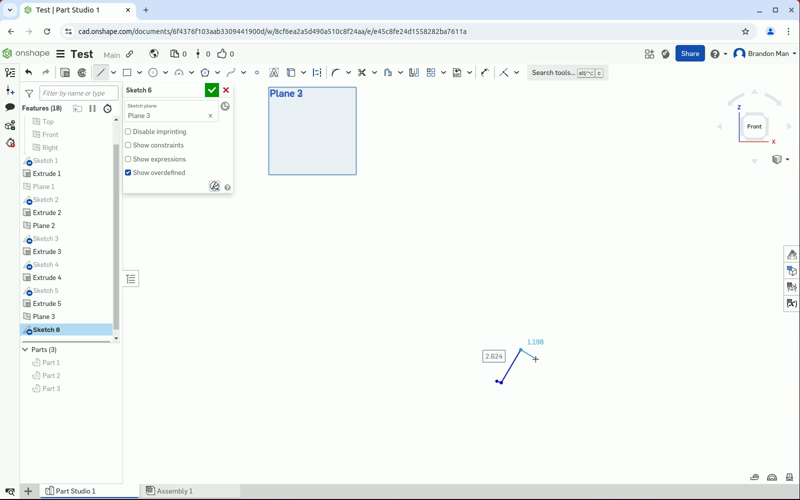
scroll(6)
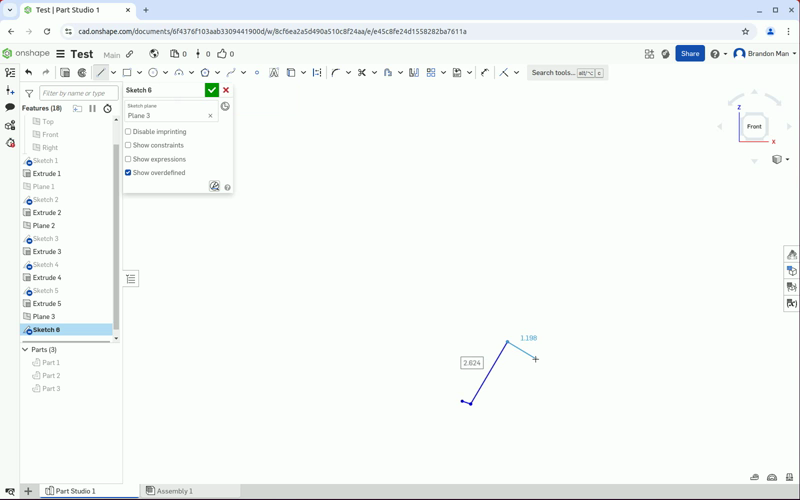
scroll(6)
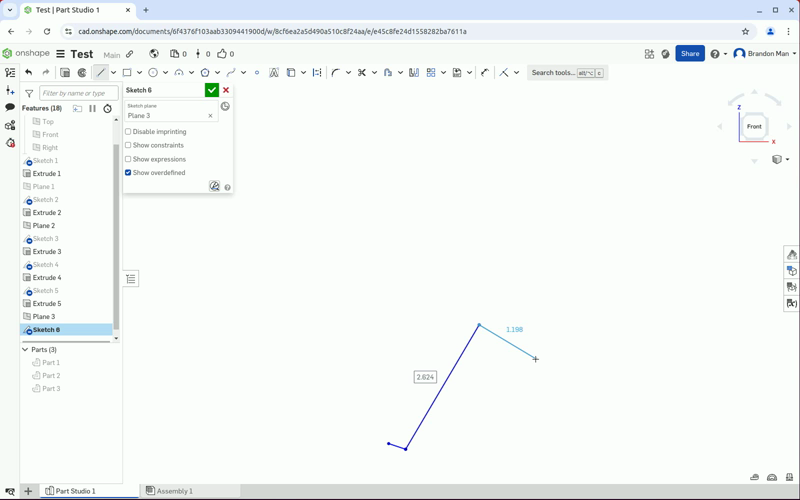
click(535, 358)
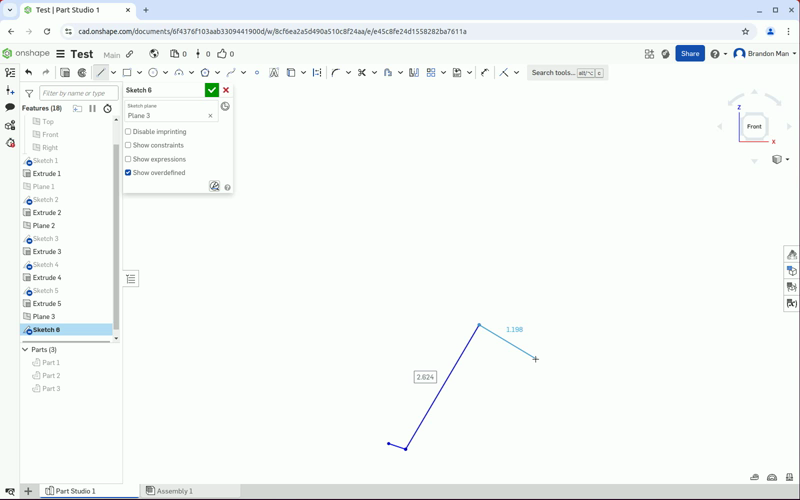
scroll(-6)
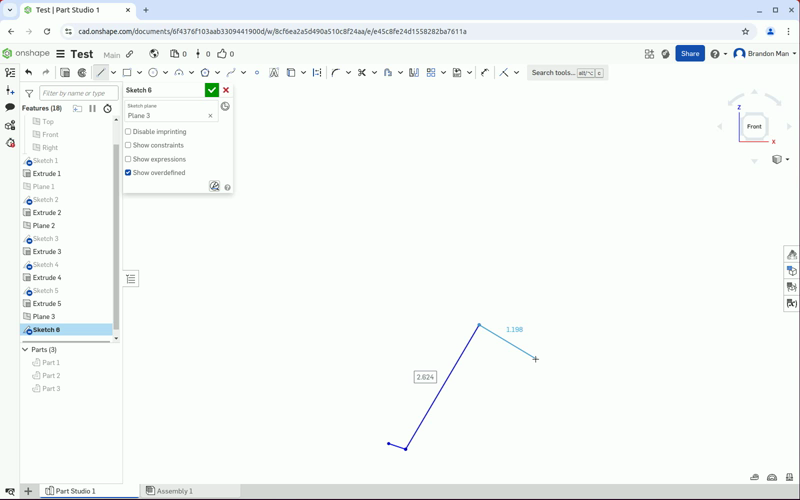
scroll(-6)
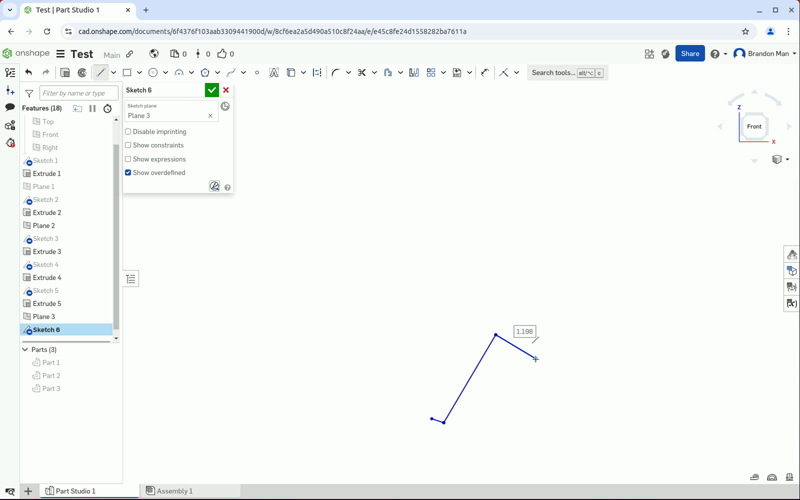
scroll(-6)
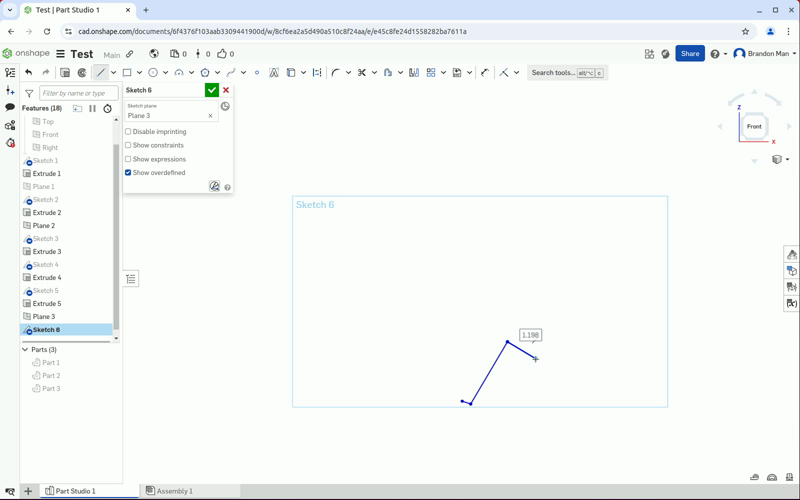
scroll(-6)
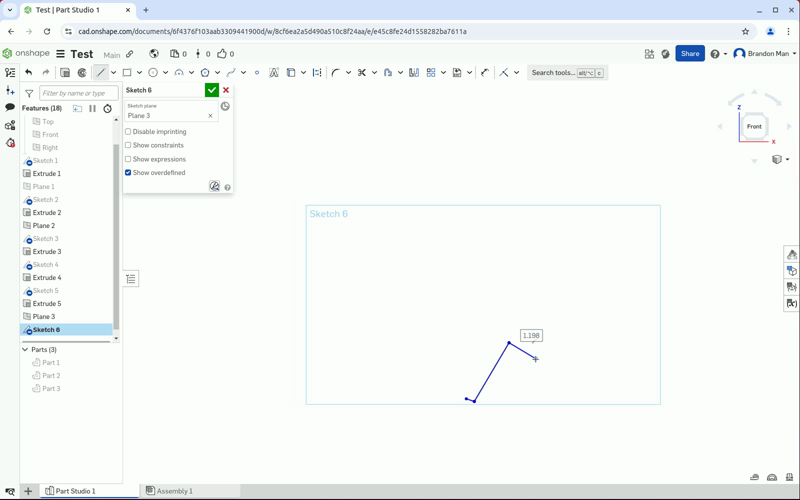
scroll(-6)
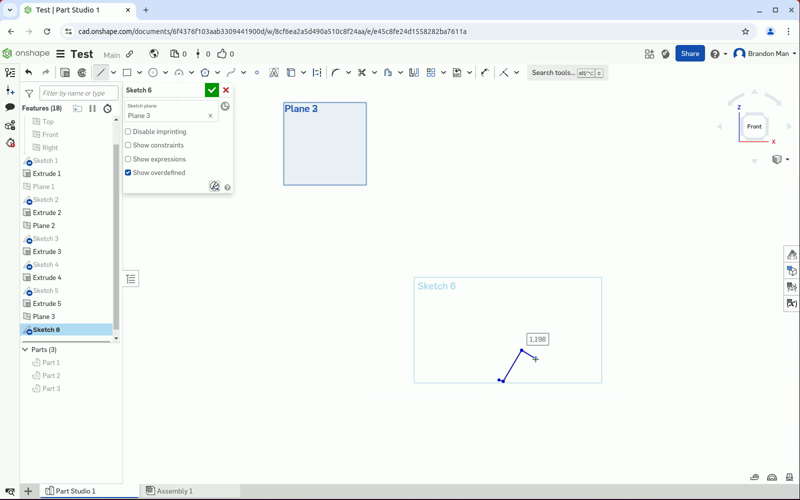
scroll(-6)
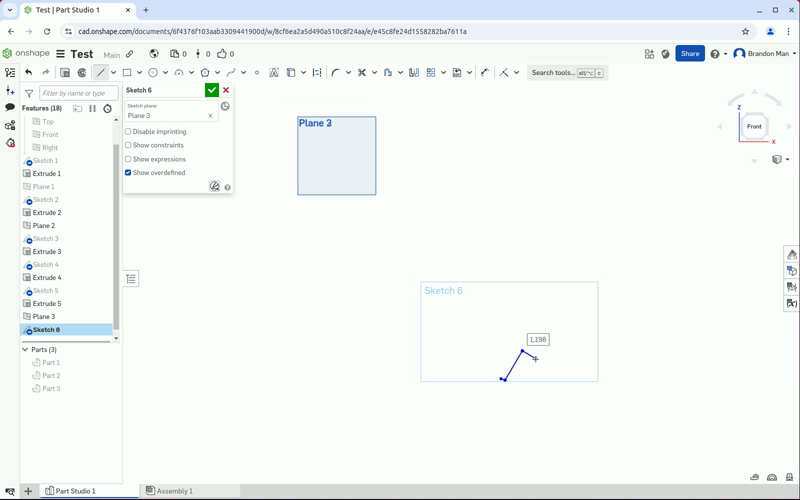
scroll(-6)
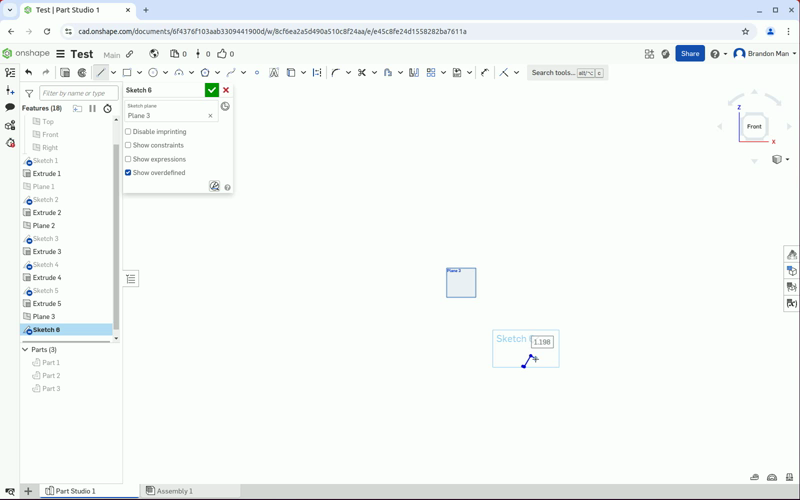
key_up(shift)
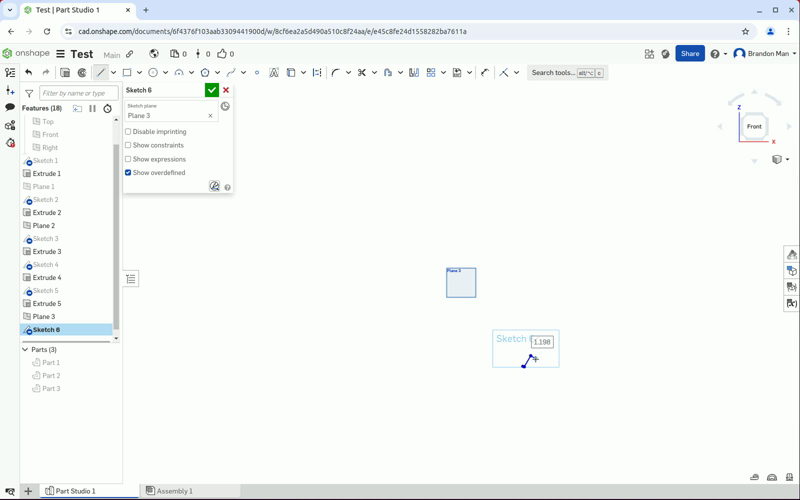
key_down(shift)
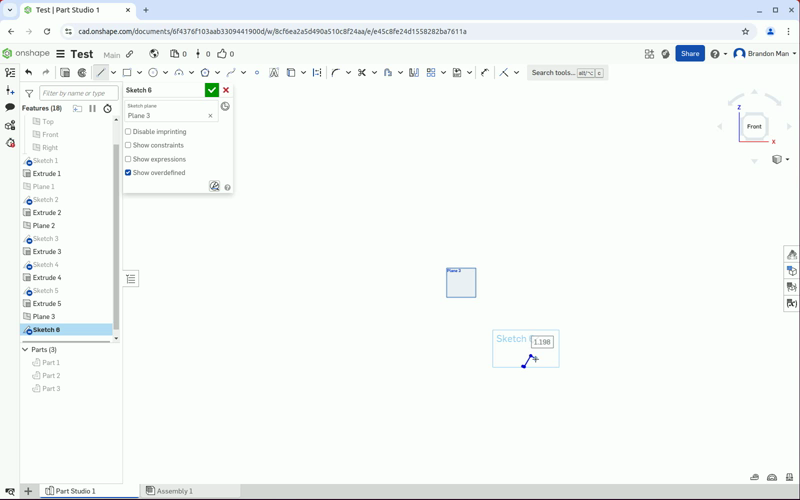
mouse_move(565, 358)
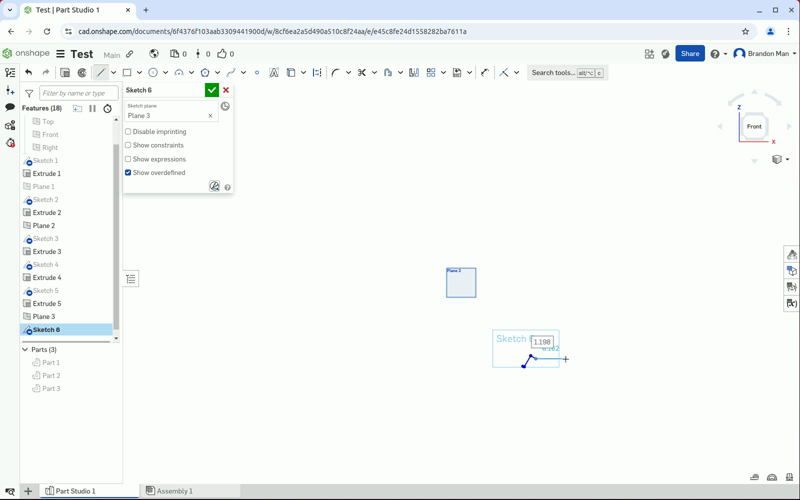
mouse_move(545, 342)
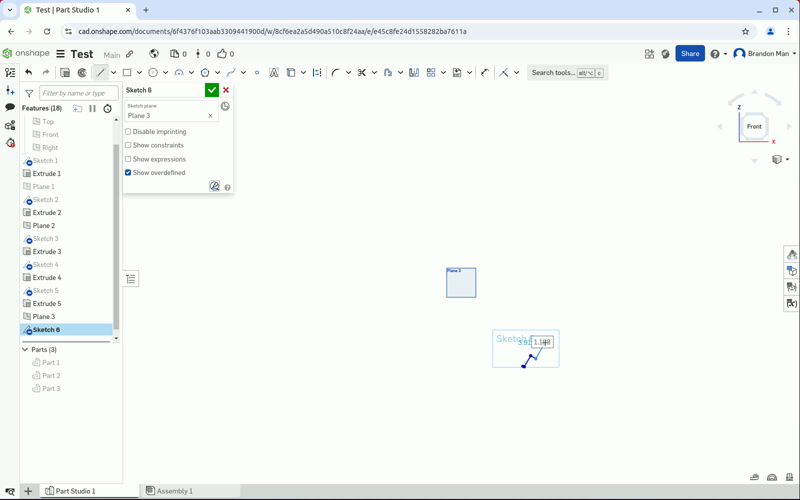
click(545, 342)
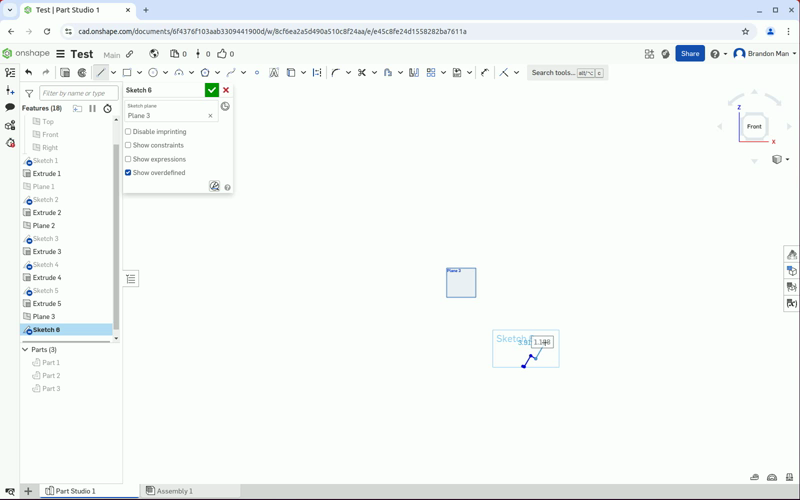
key_up(shift)
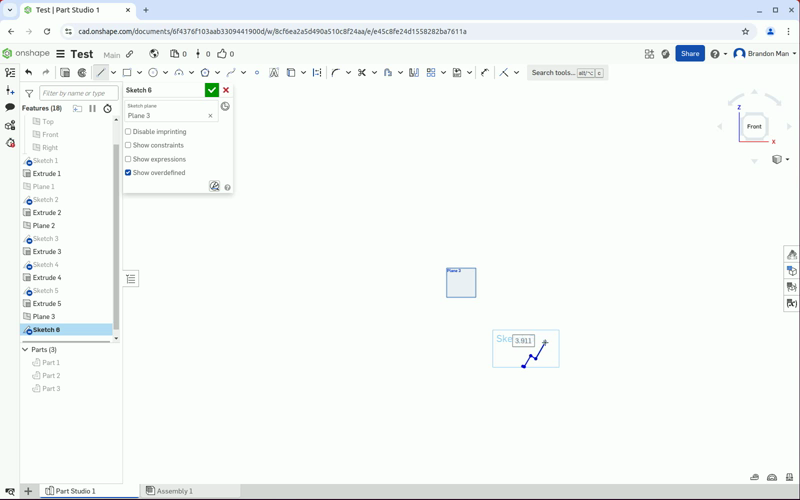
key_down(shift)
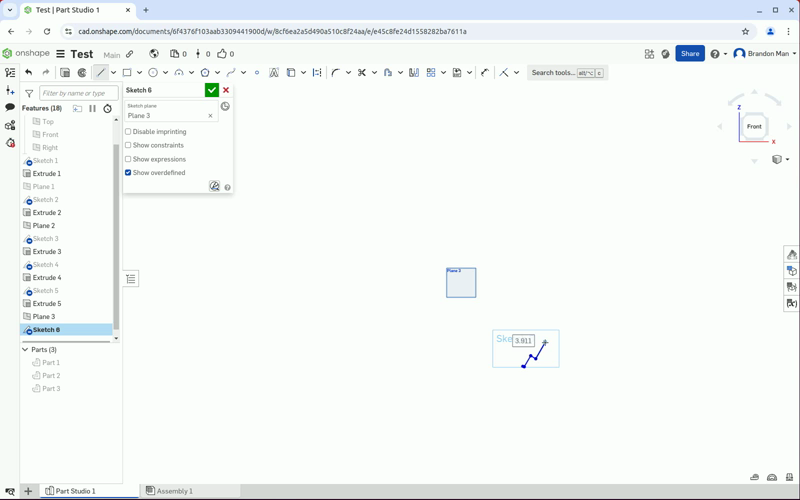
mouse_move(575, 342)
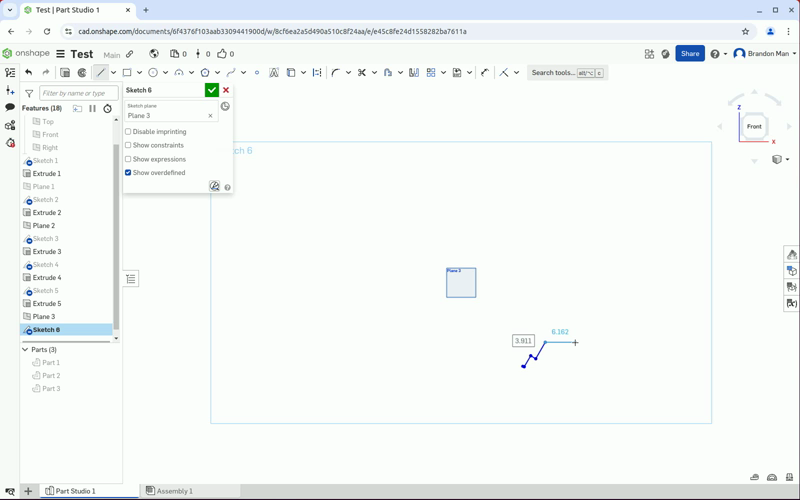
mouse_move(547, 342)
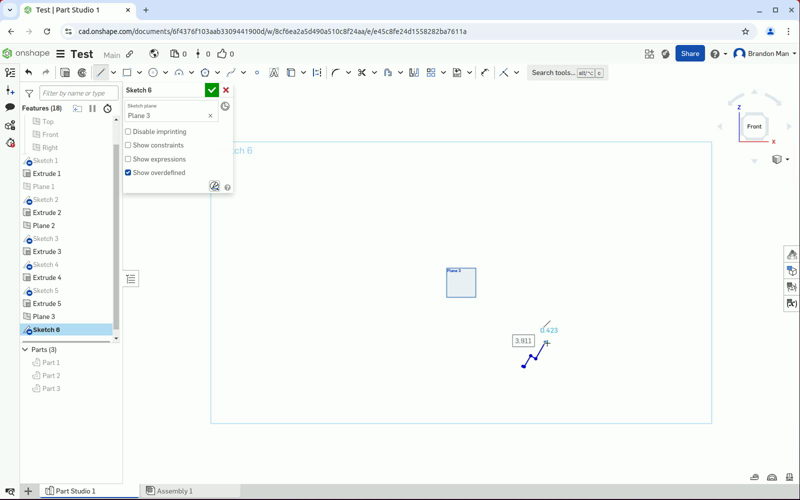
scroll(6)
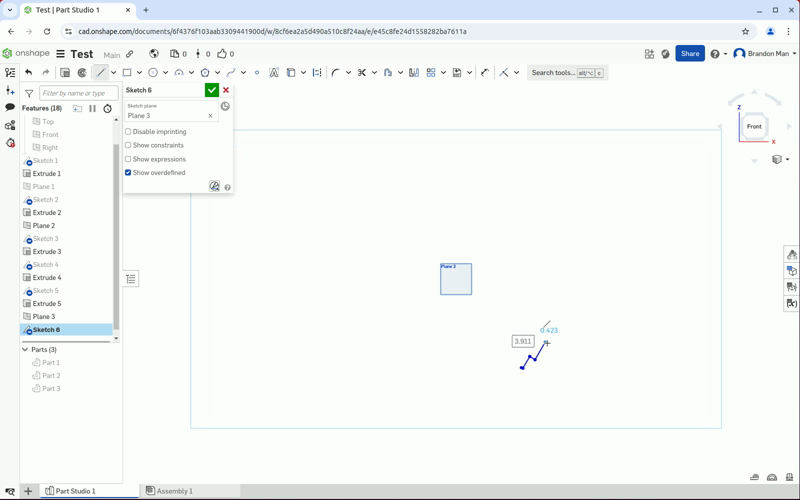
scroll(6)
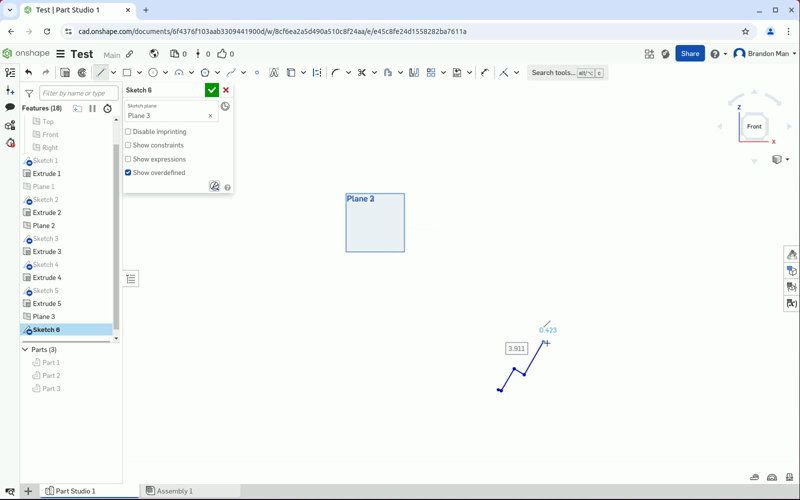
scroll(6)
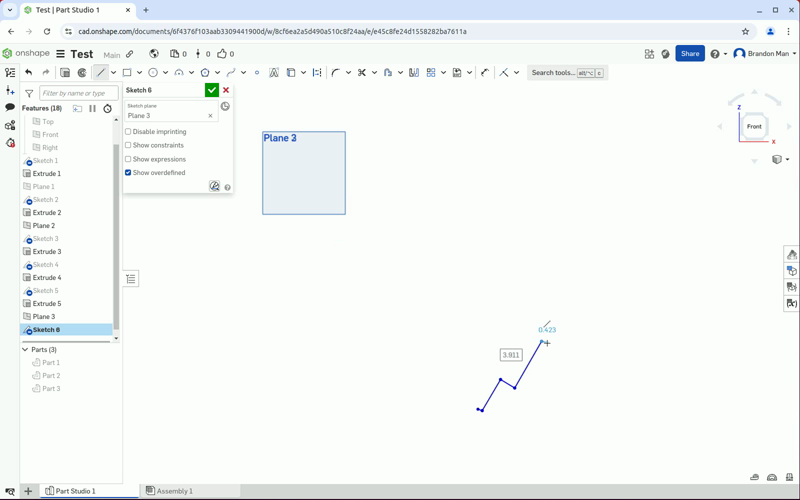
scroll(6)
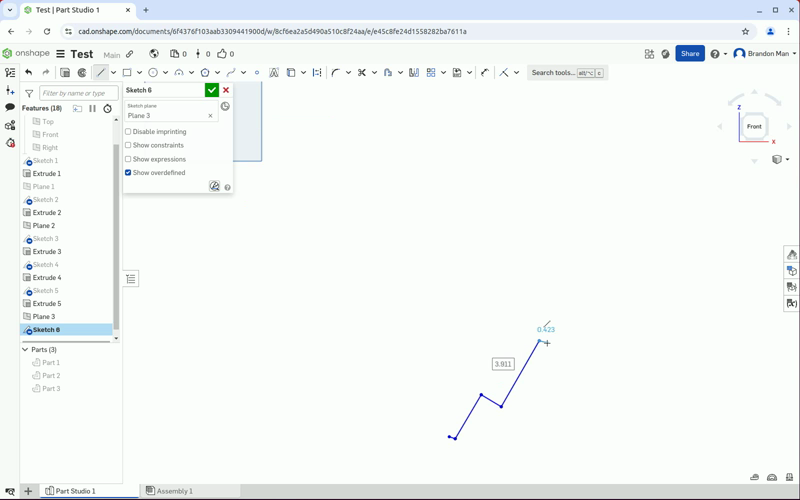
scroll(6)
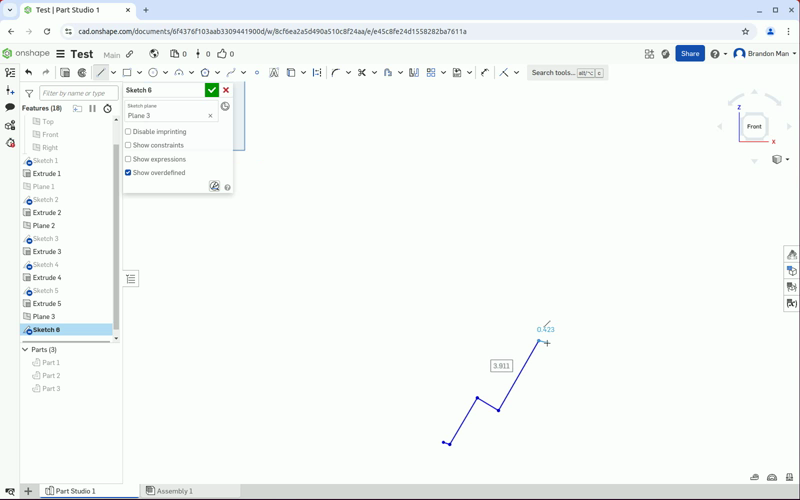
scroll(6)
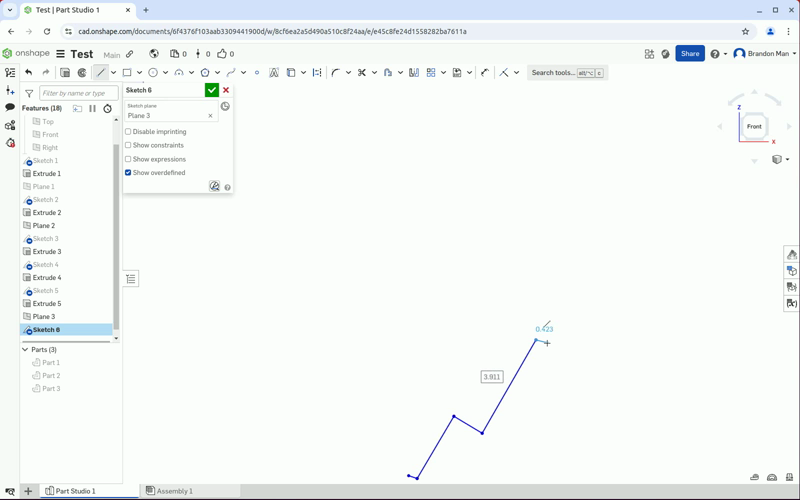
scroll(6)
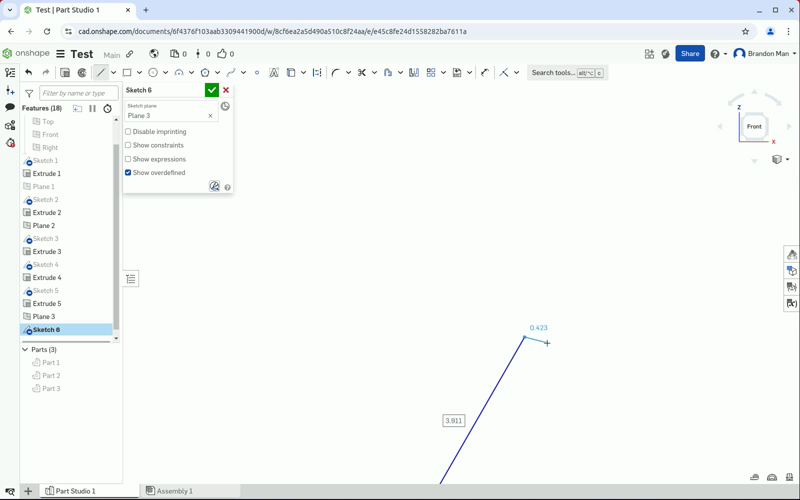
click(547, 342)
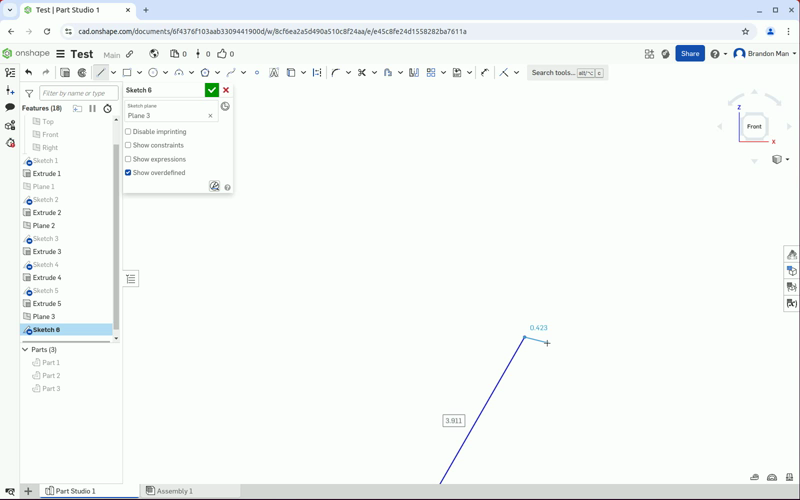
scroll(-6)
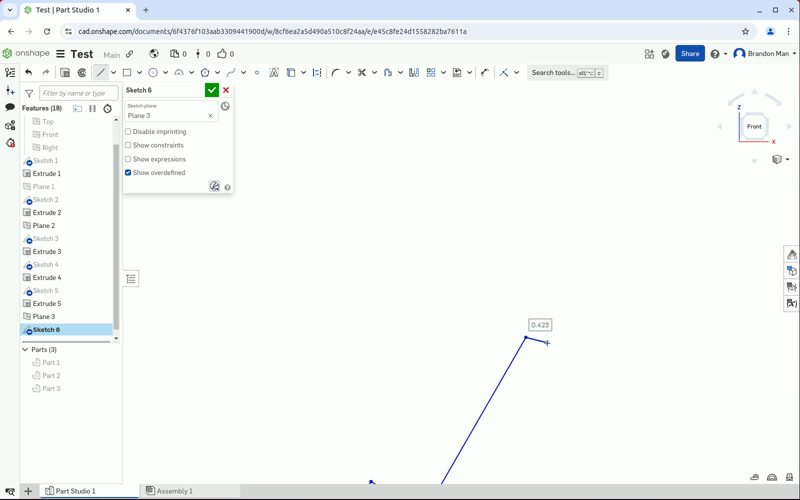
scroll(-6)
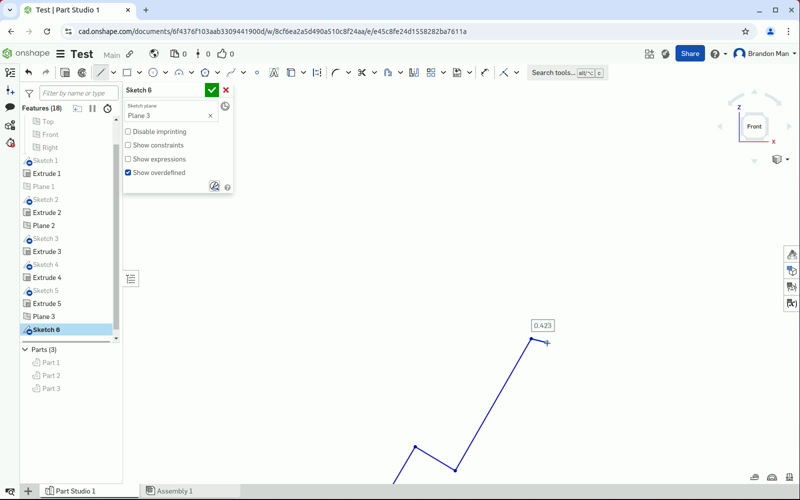
scroll(-6)
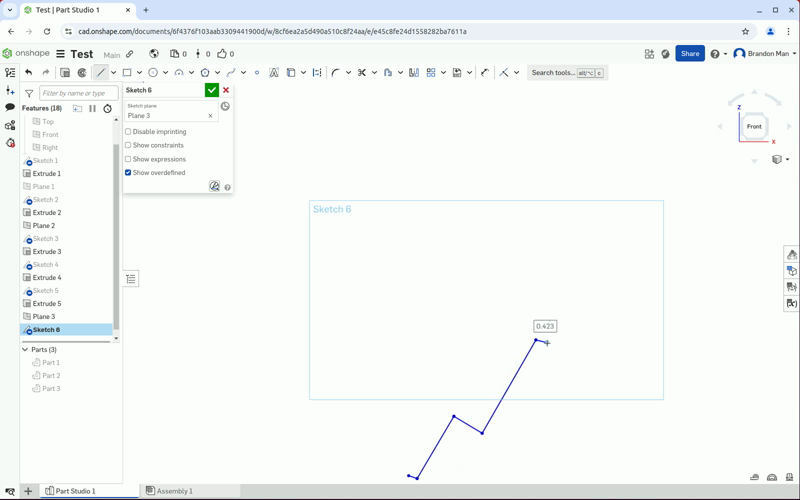
scroll(-6)
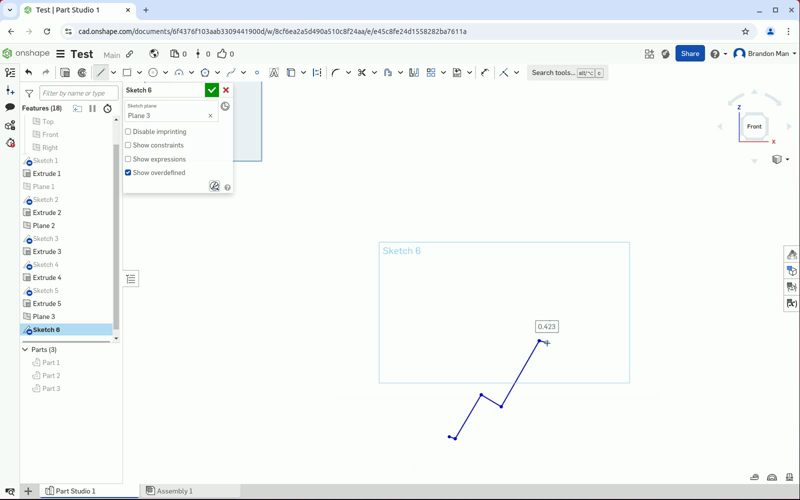
scroll(-6)
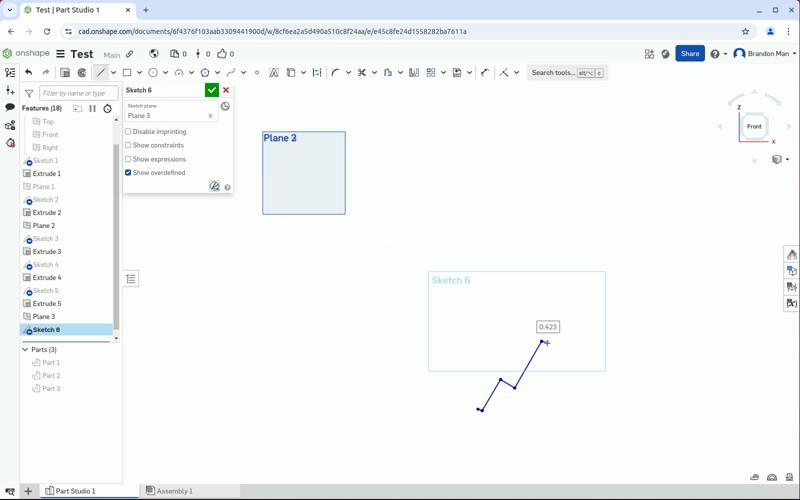
scroll(-6)
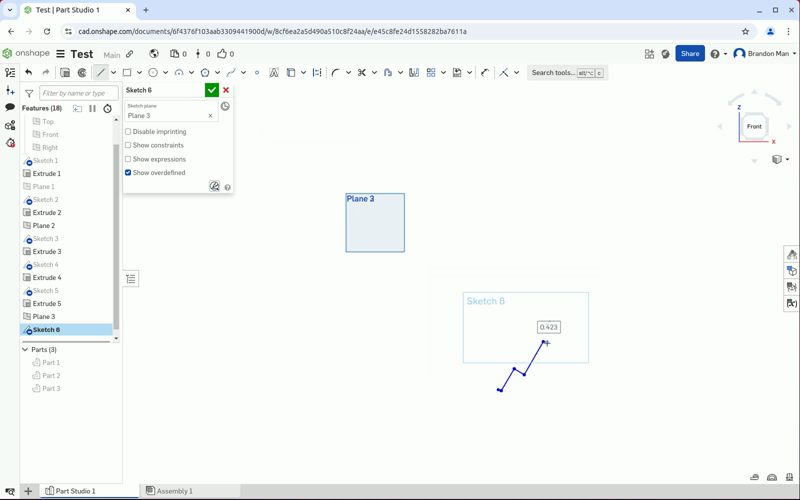
scroll(-6)
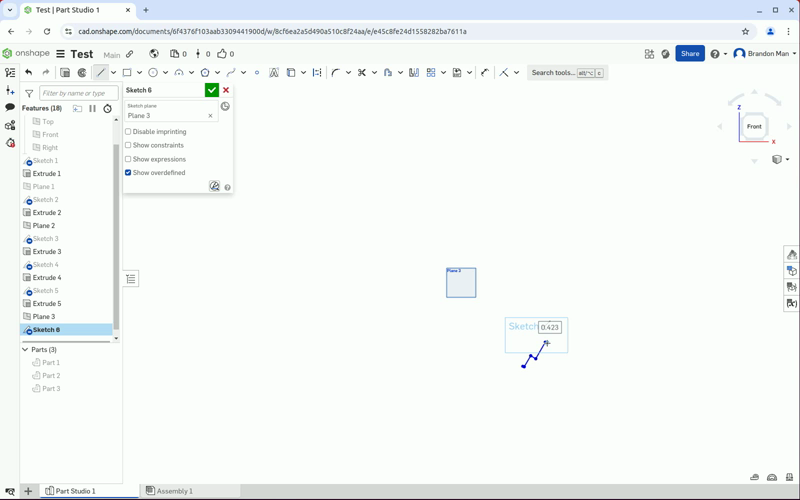
key_up(shift)
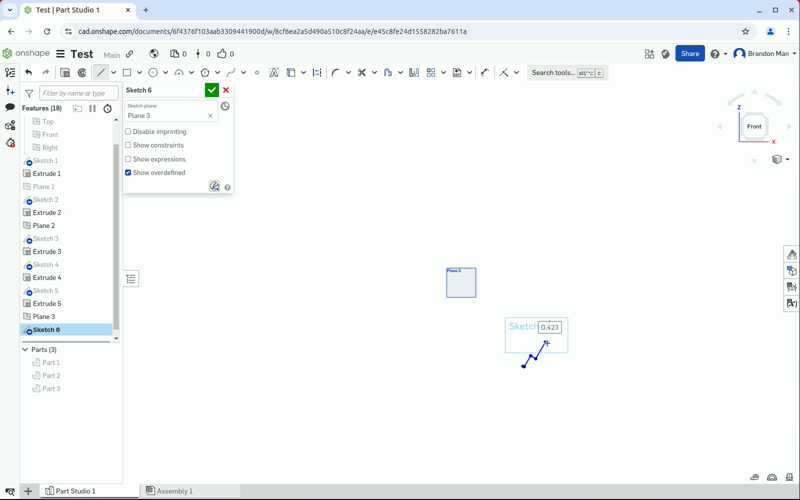
key_down(shift)
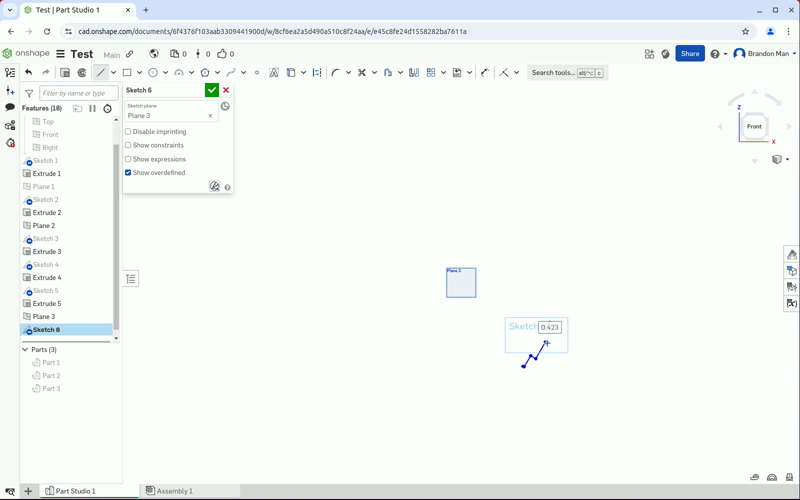
mouse_move(577, 342)
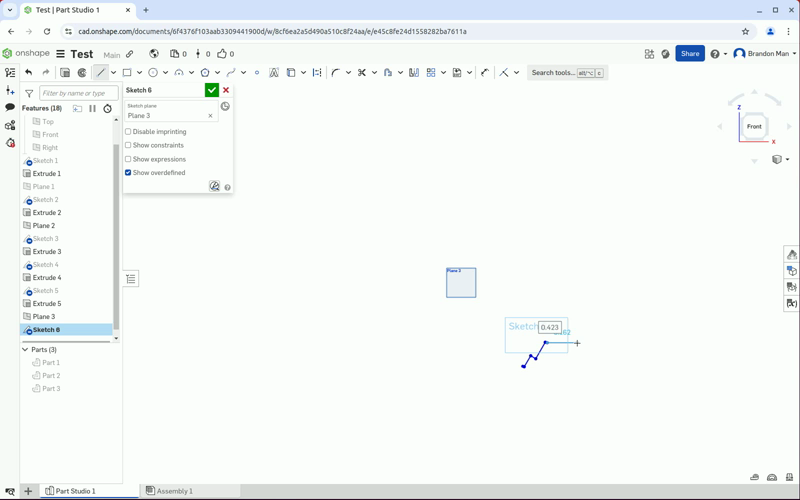
mouse_move(547, 337)
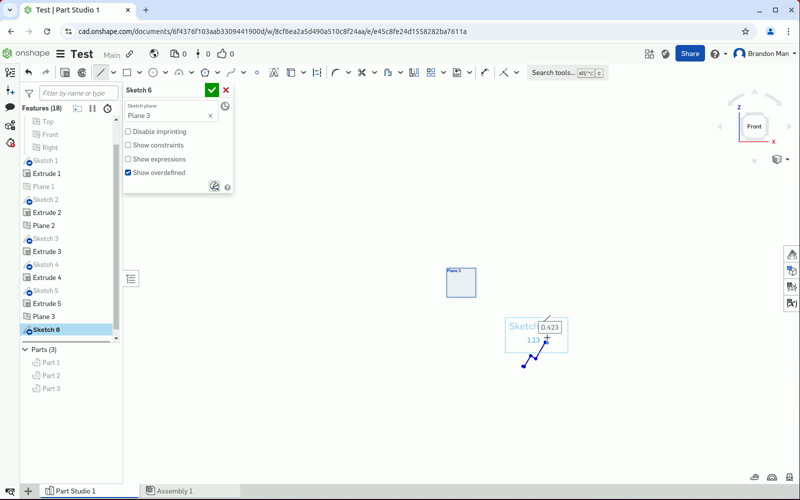
scroll(6)
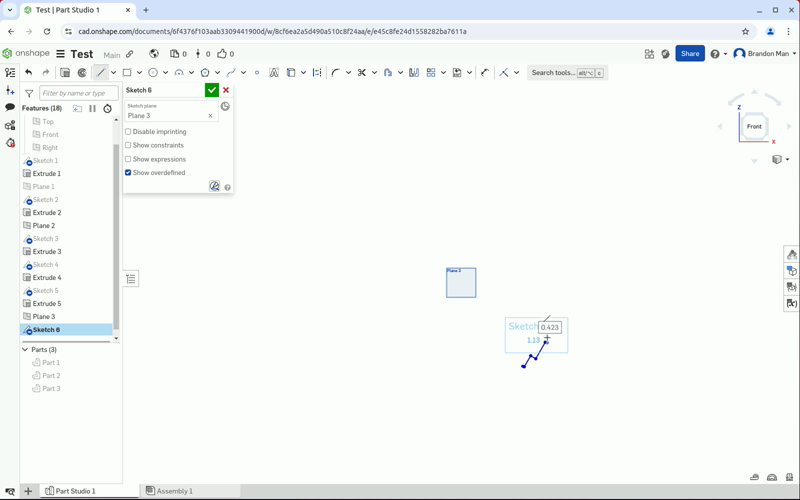
scroll(6)
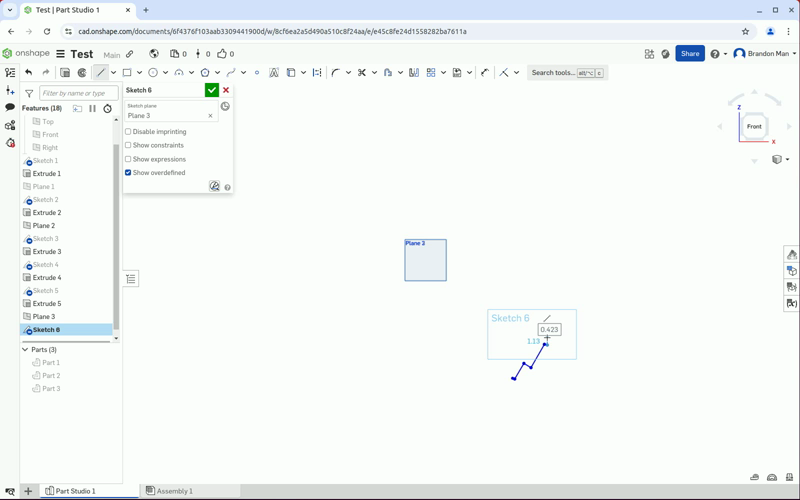
scroll(6)
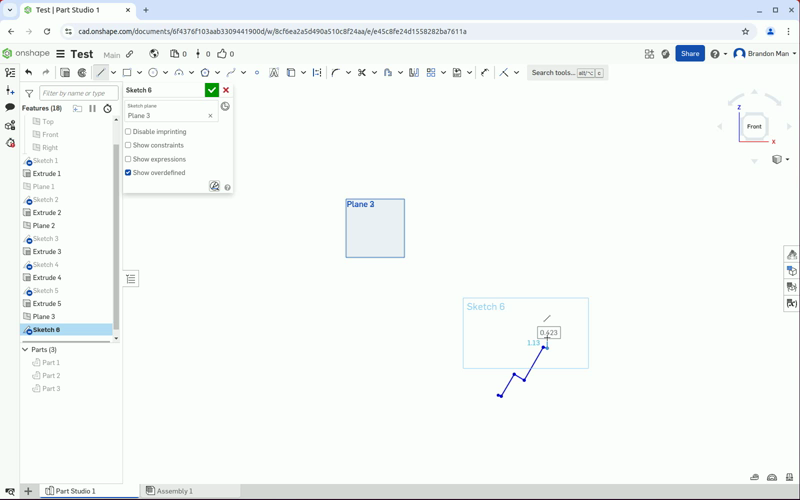
scroll(6)
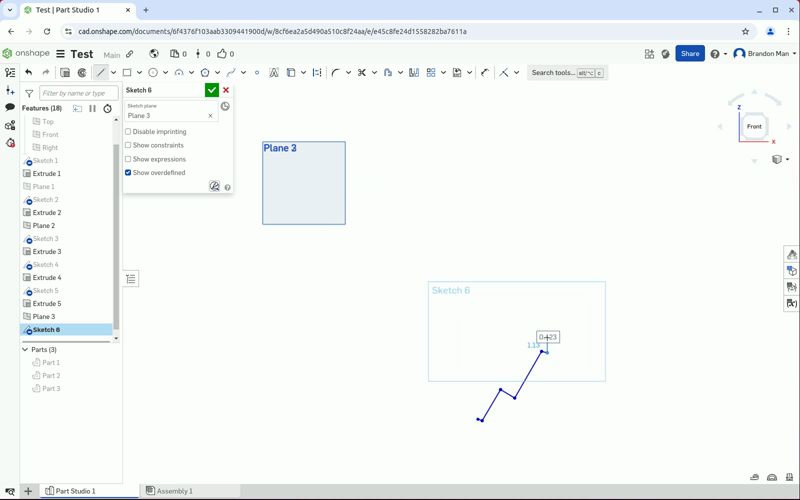
scroll(6)
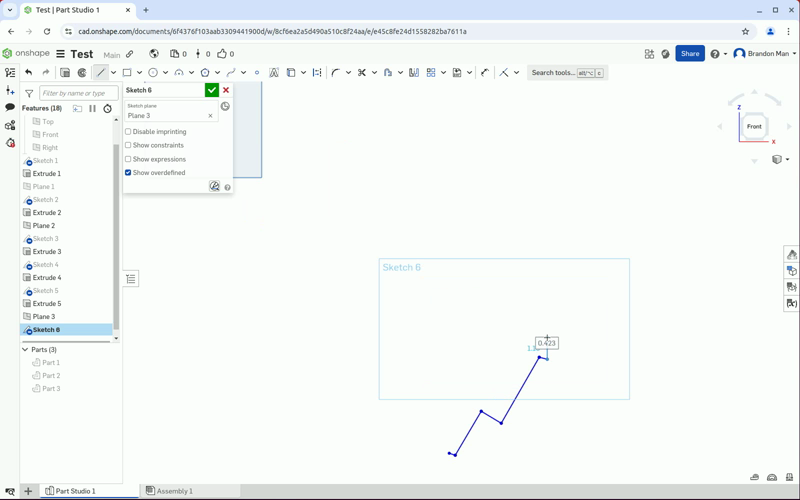
scroll(6)
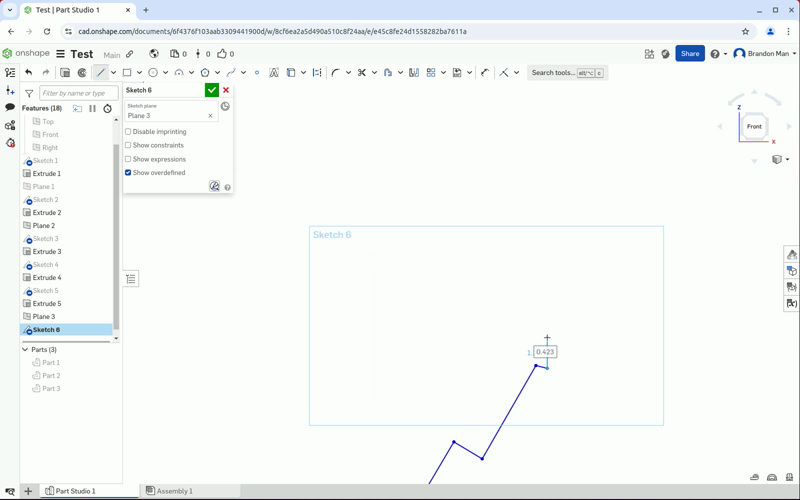
scroll(6)
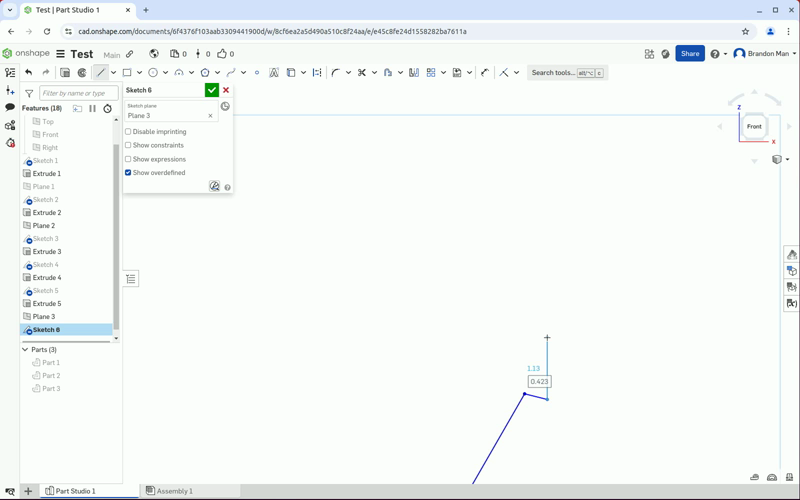
click(547, 337)
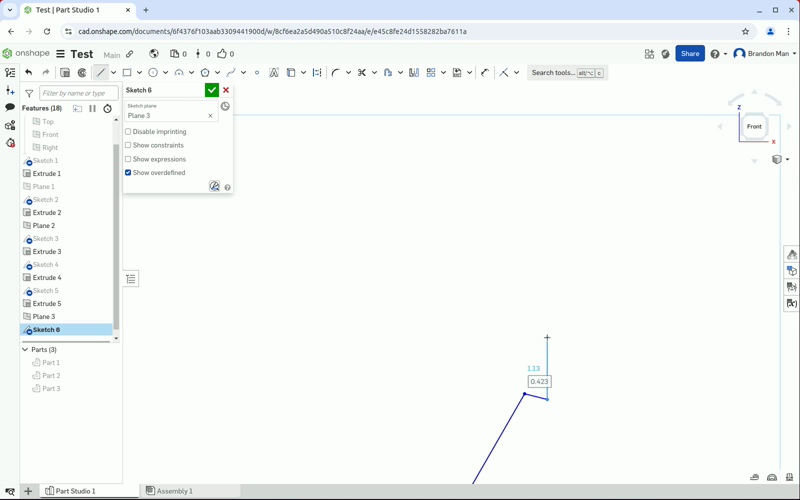
scroll(-6)
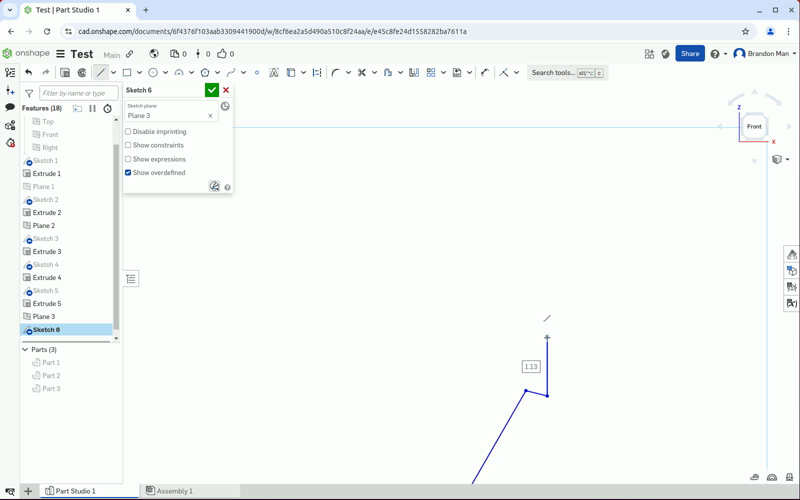
scroll(-6)
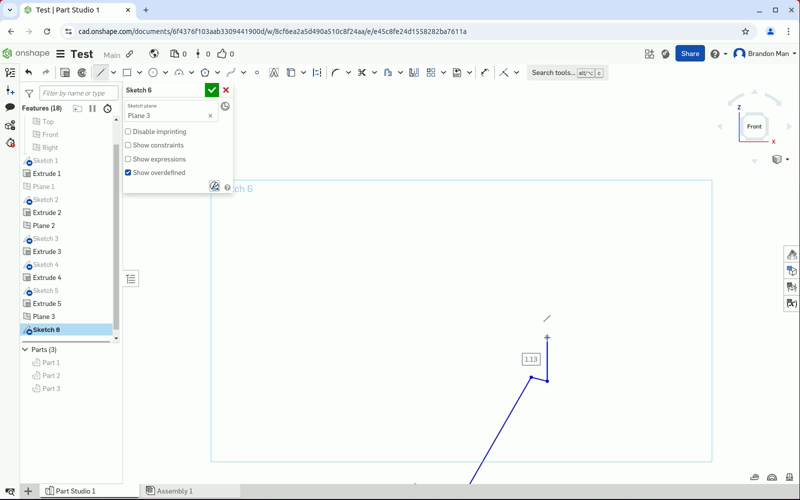
scroll(-6)
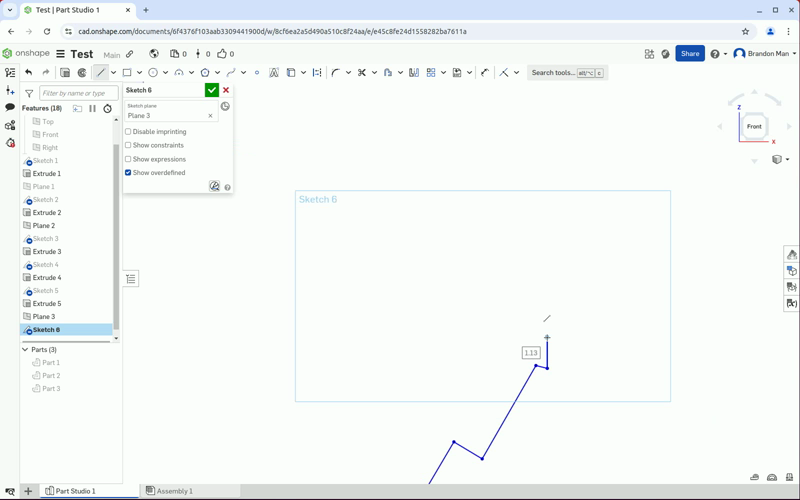
scroll(-6)
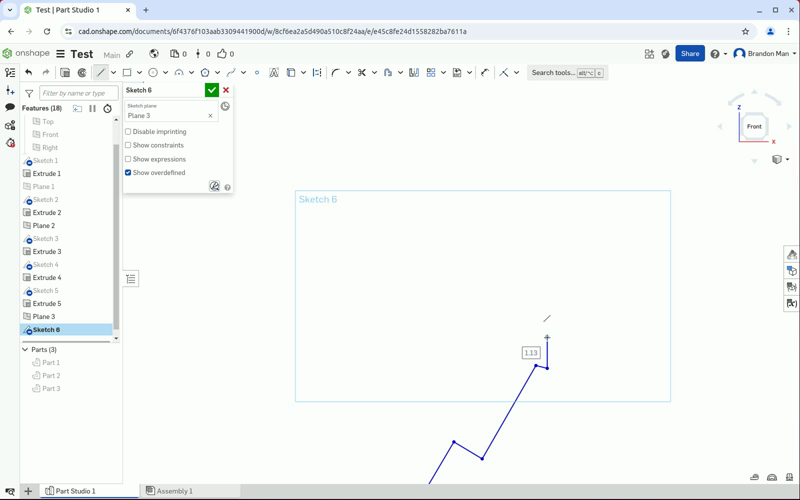
scroll(-6)
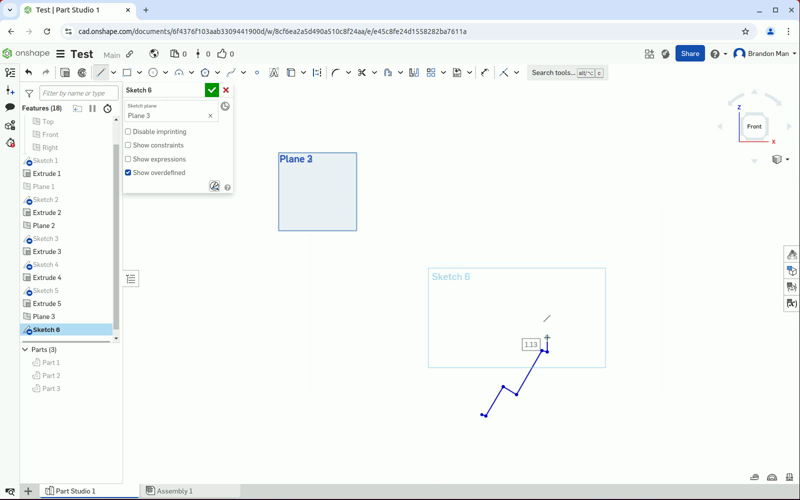
scroll(-6)
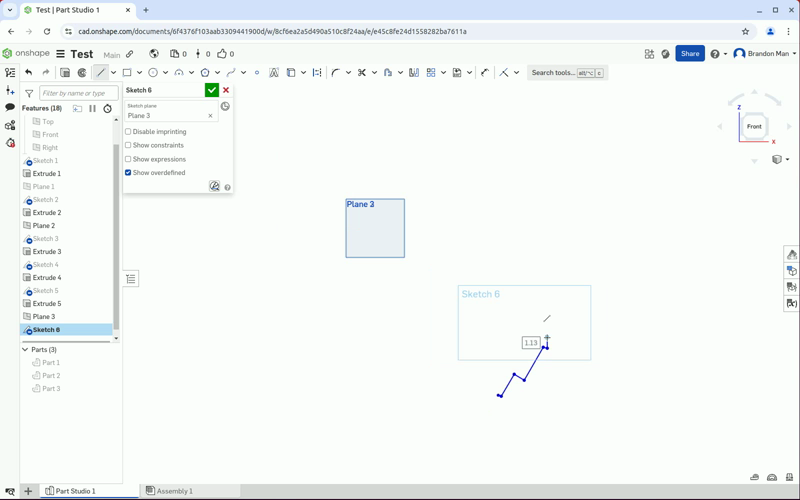
scroll(-6)
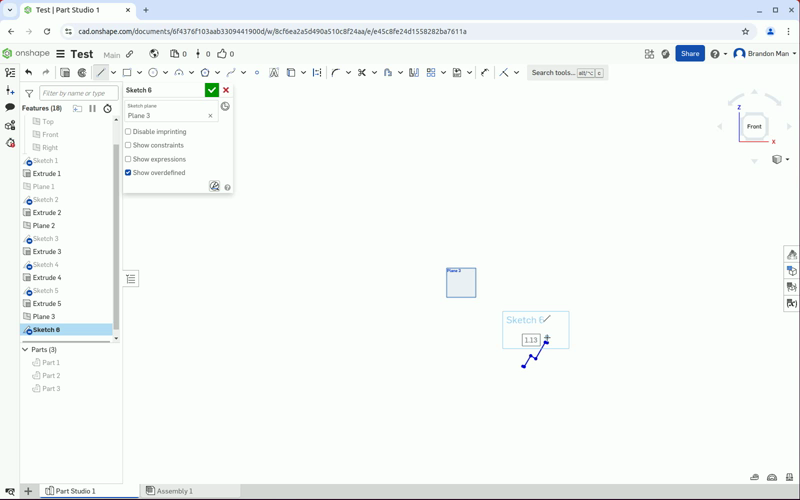
key_up(shift)
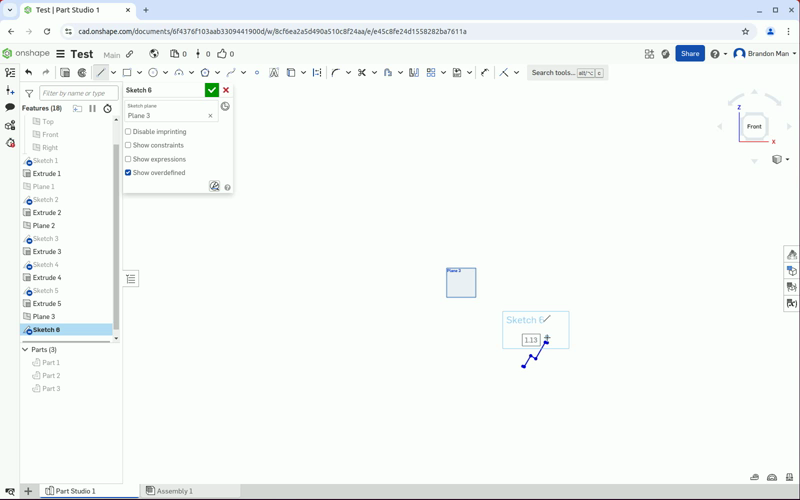
key_down(shift)
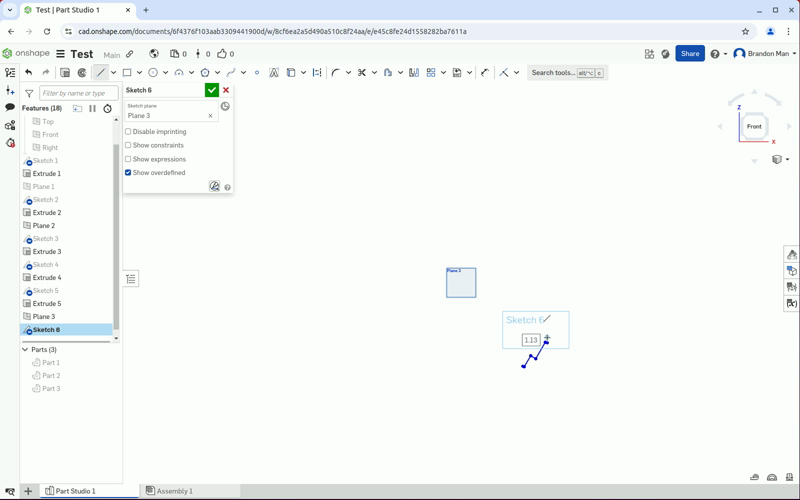
mouse_move(577, 337)
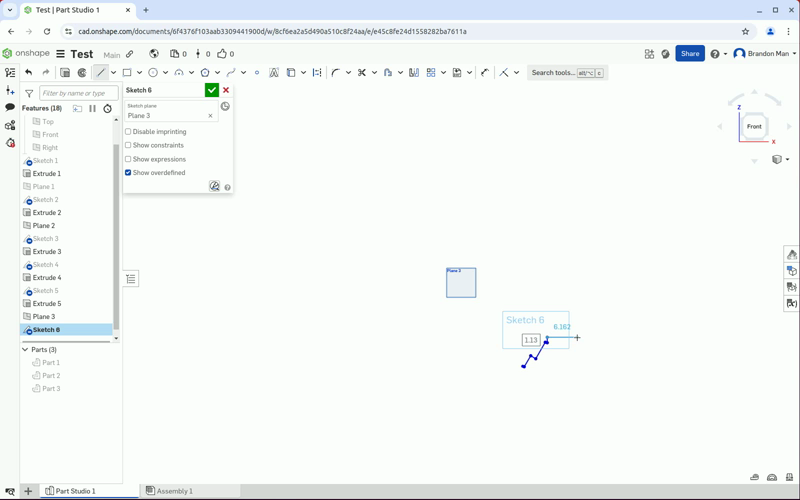
mouse_move(542, 340)
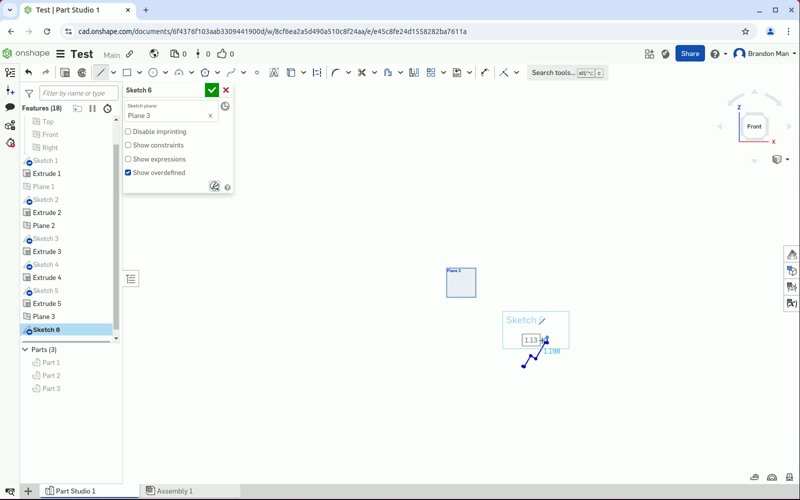
scroll(6)
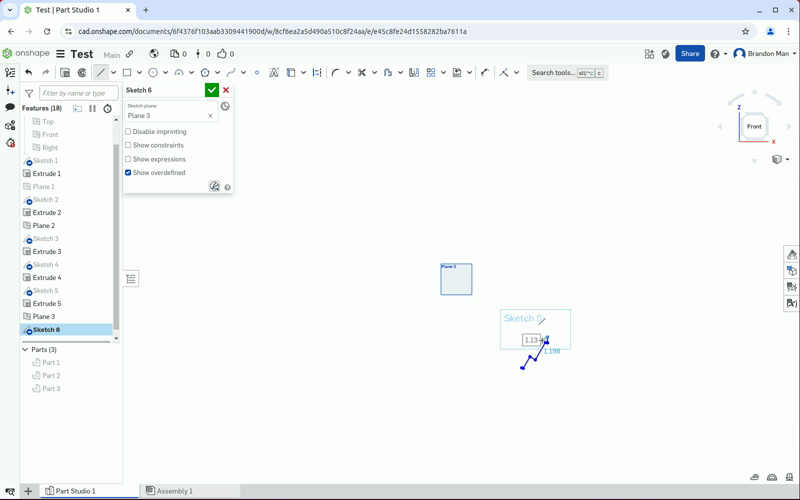
scroll(6)
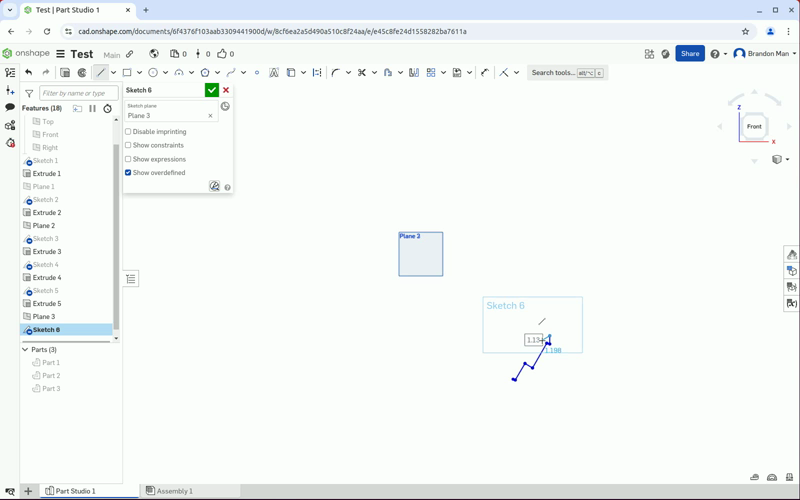
scroll(6)
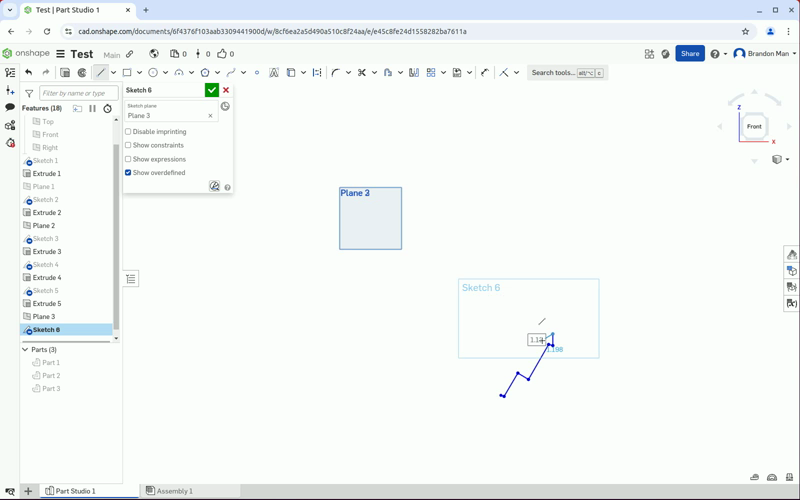
scroll(6)
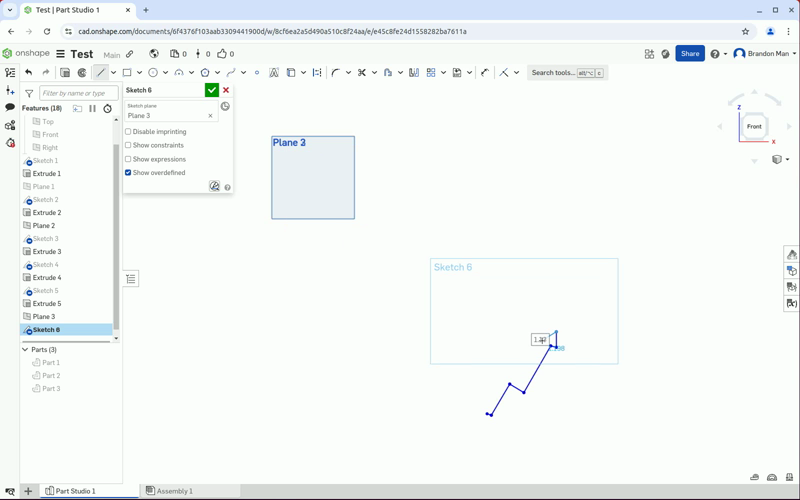
scroll(6)
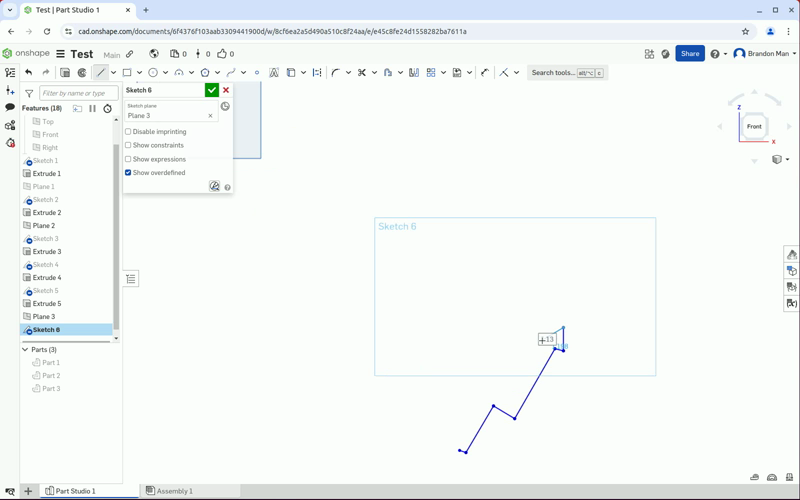
scroll(6)
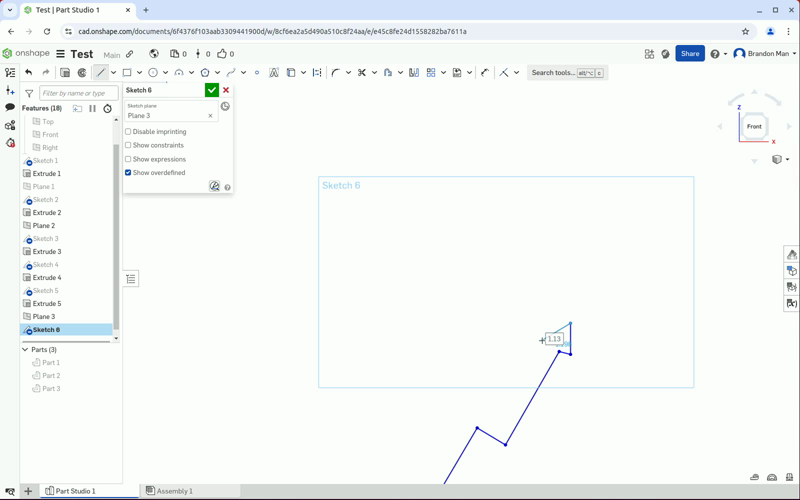
scroll(6)
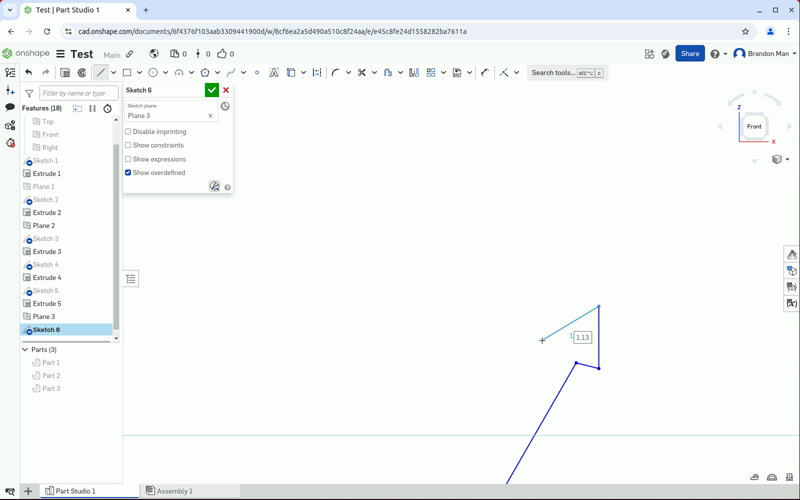
click(542, 340)
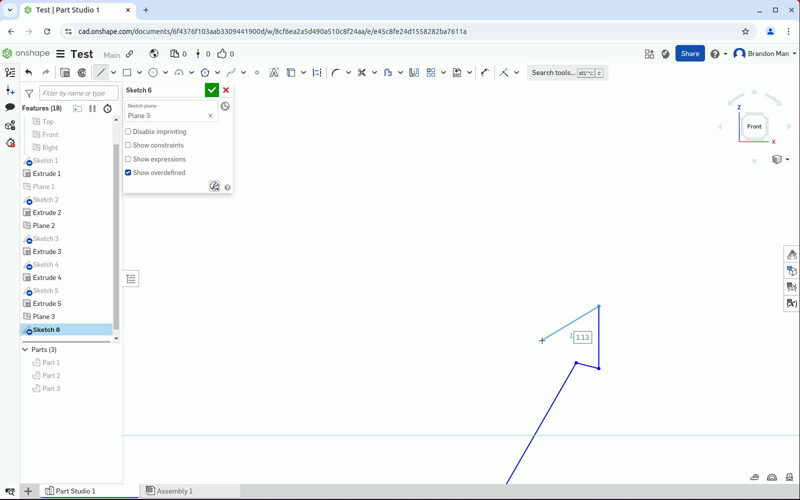
scroll(-6)
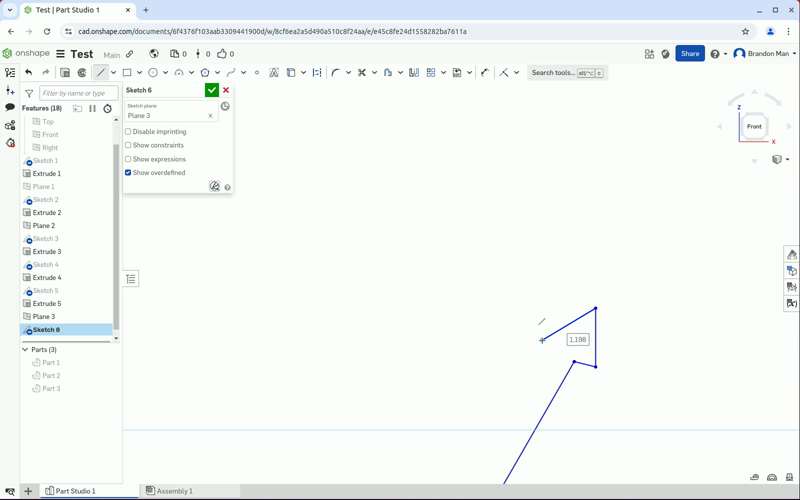
scroll(-6)
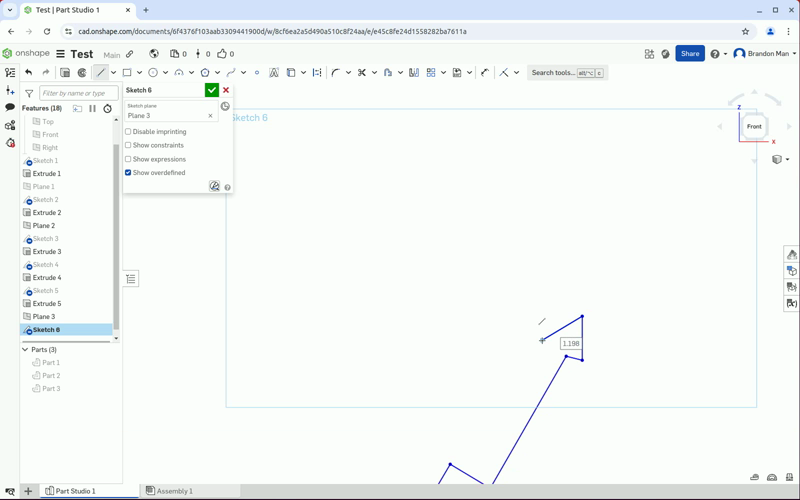
scroll(-6)
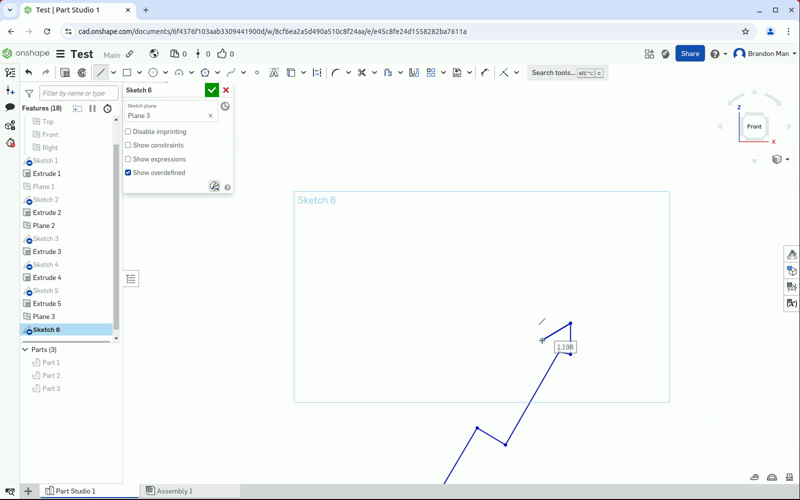
scroll(-6)
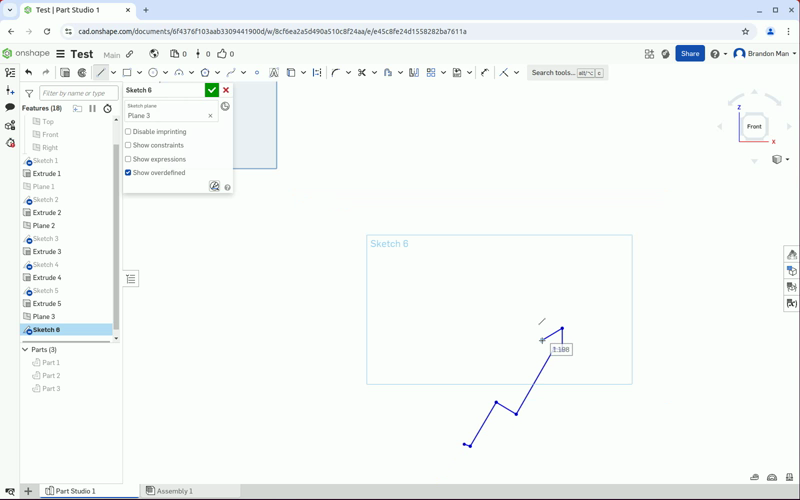
scroll(-6)
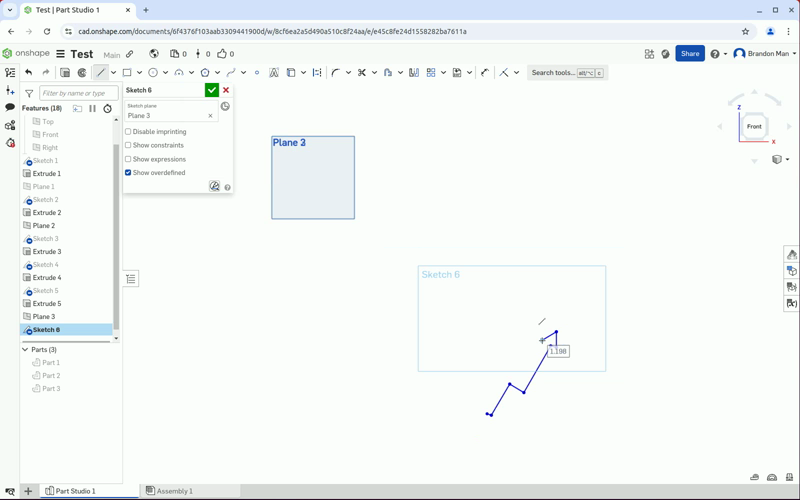
scroll(-6)
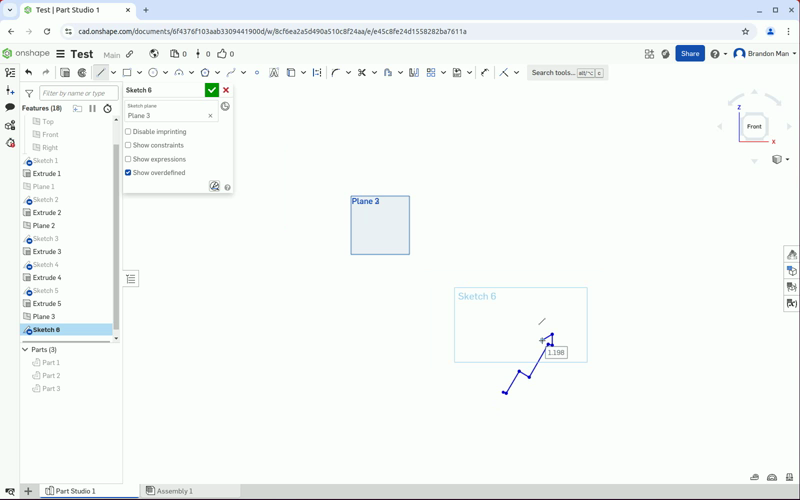
scroll(-6)
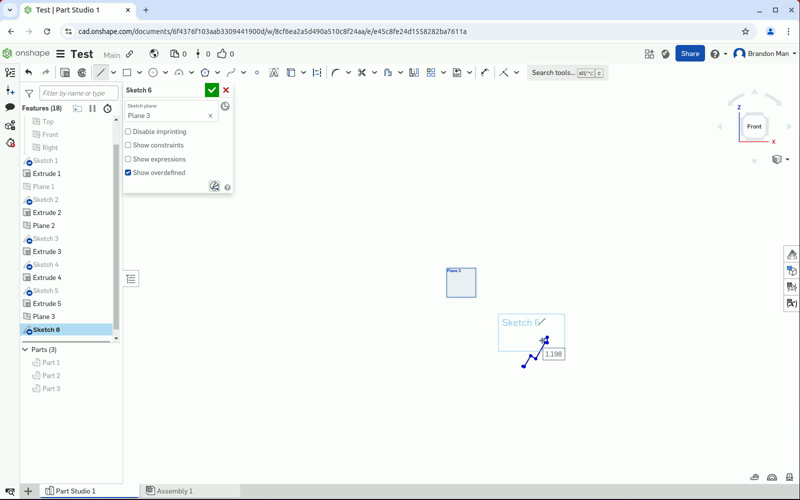
key_up(shift)
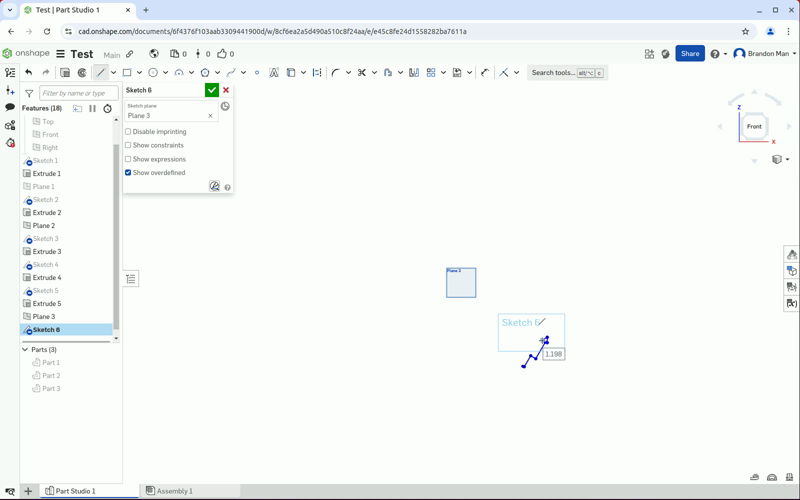
key_down(shift)
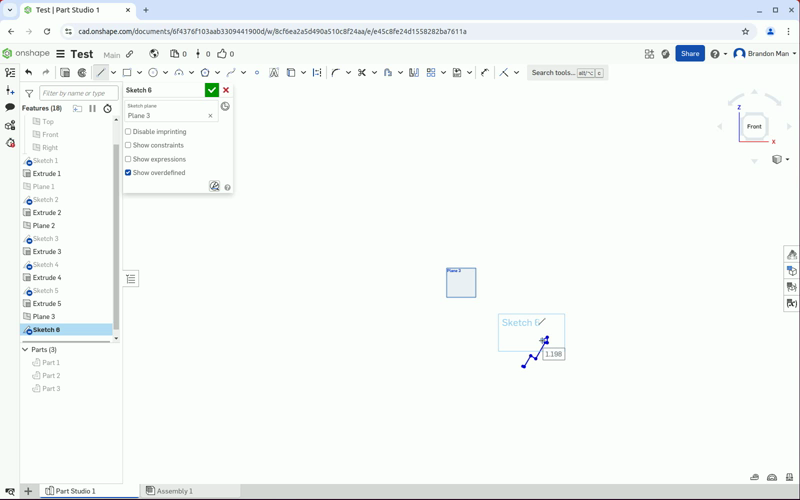
mouse_move(572, 340)
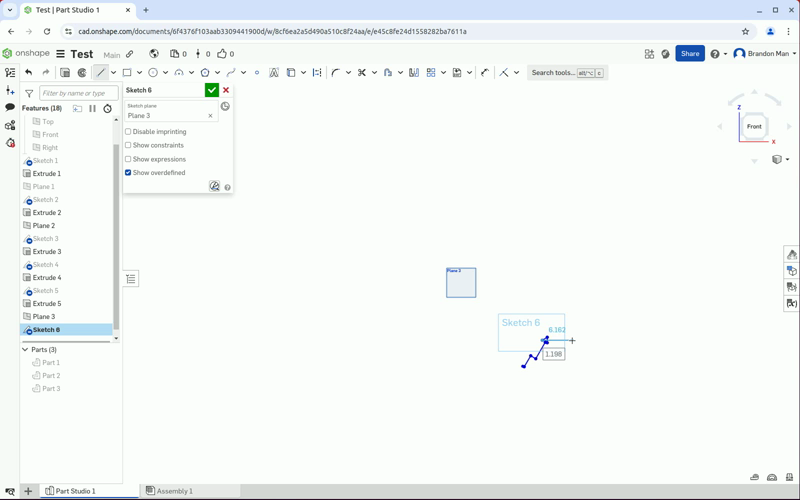
mouse_move(543, 341)
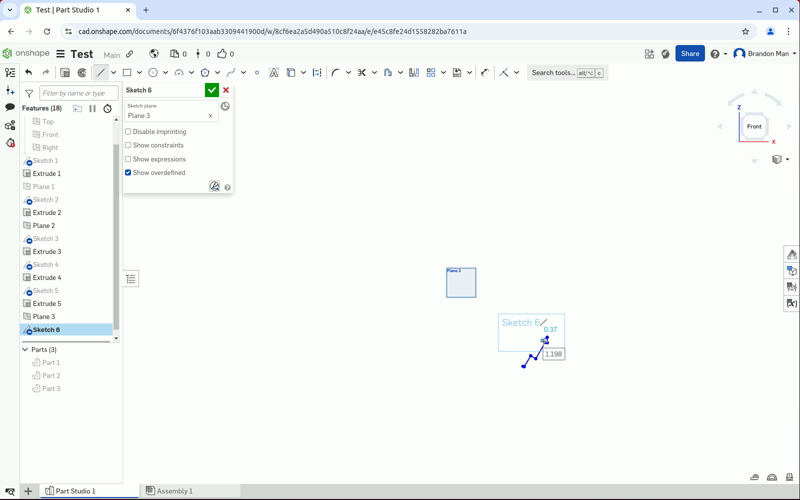
scroll(6)
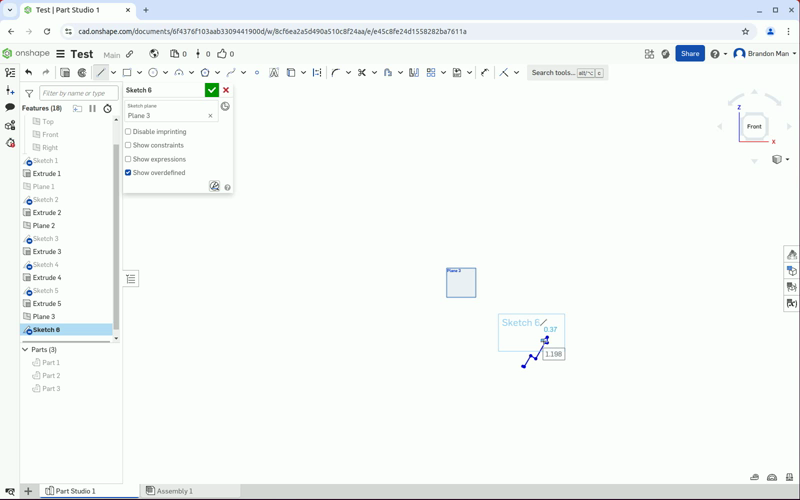
scroll(6)
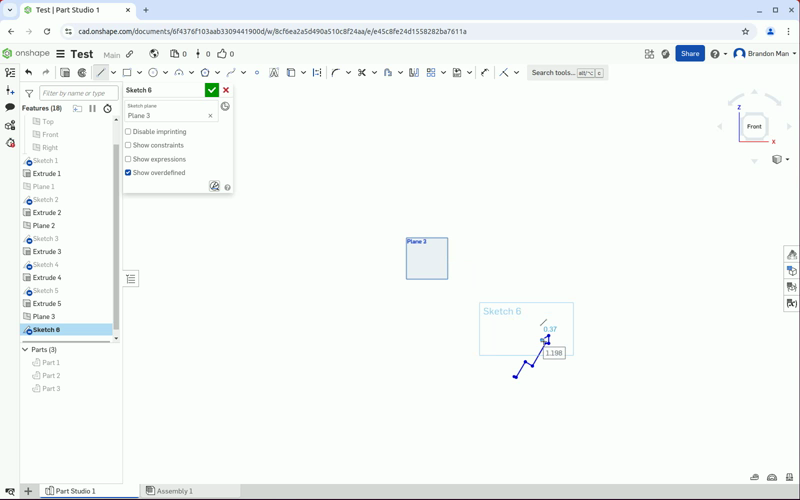
scroll(6)
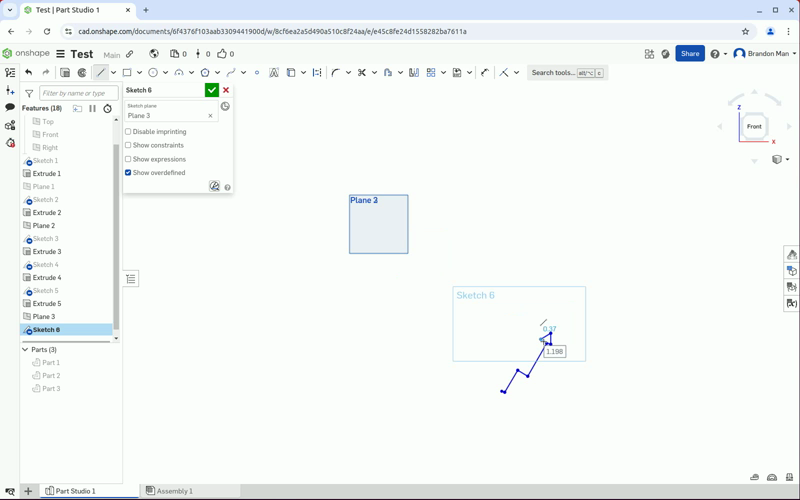
scroll(6)
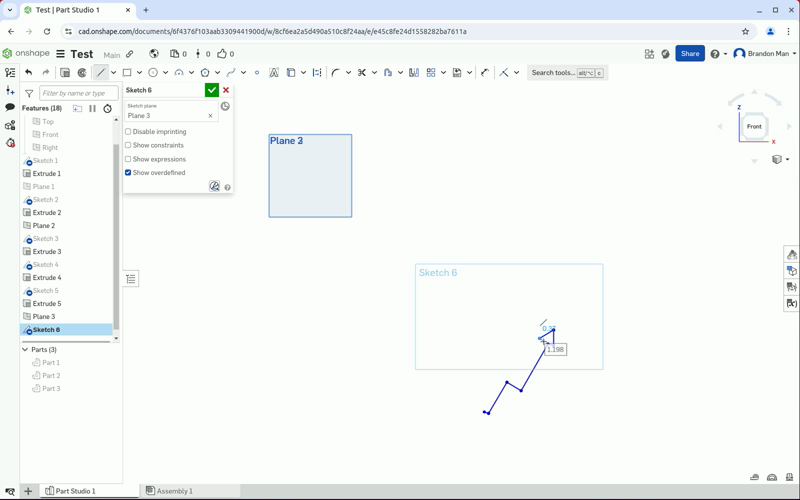
scroll(6)
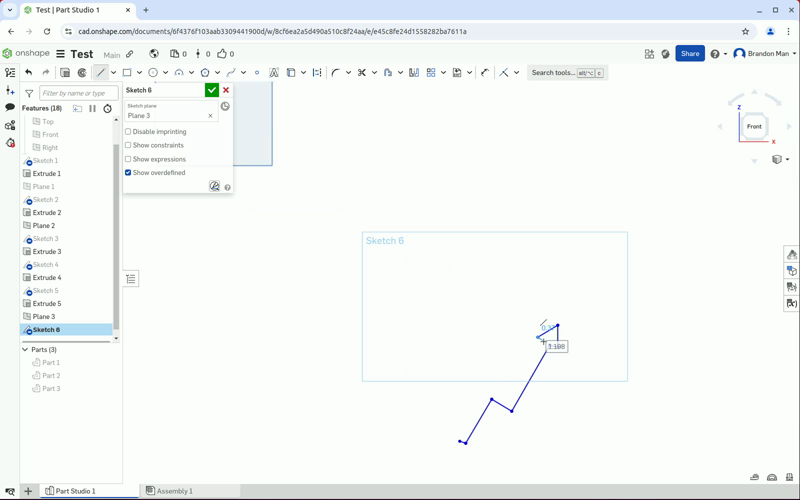
scroll(6)
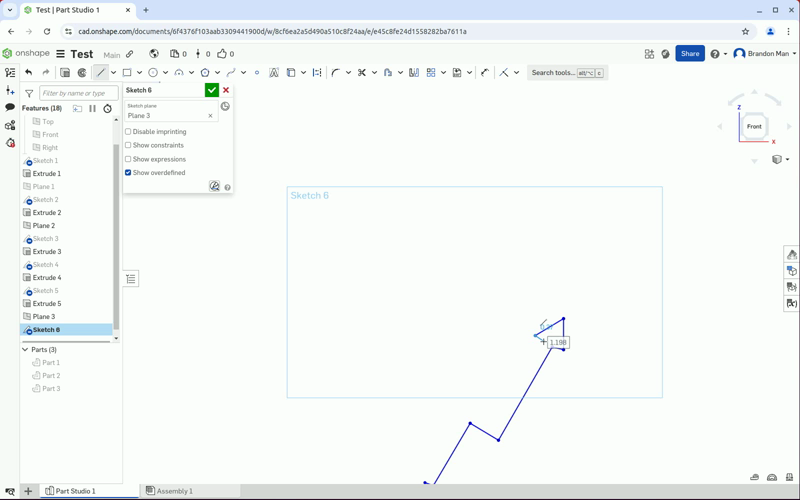
scroll(6)
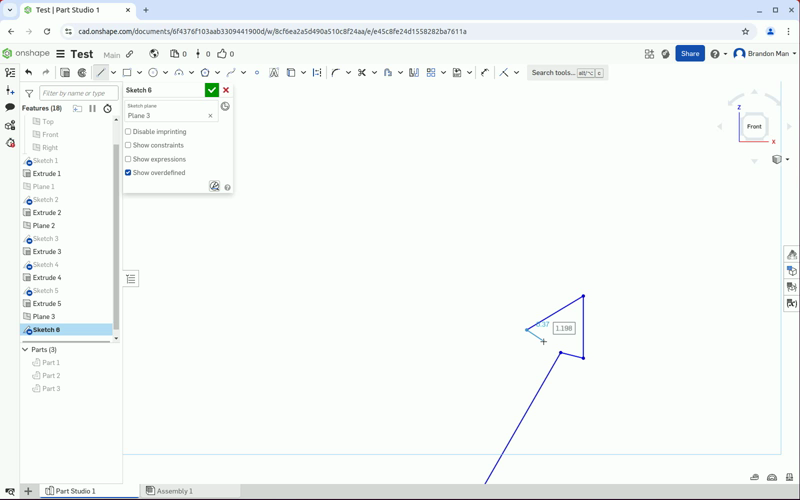
click(543, 341)
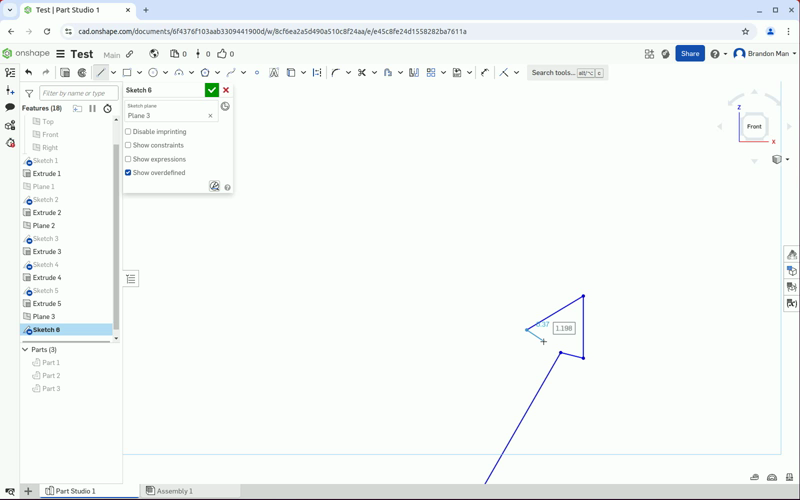
scroll(-6)
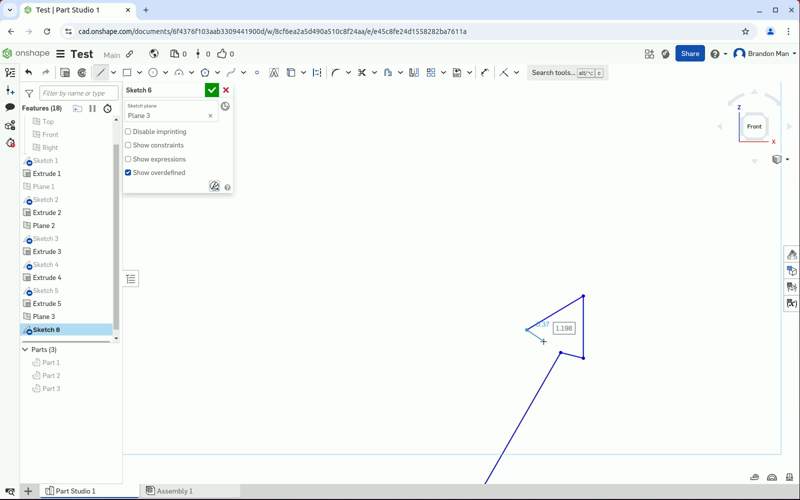
scroll(-6)
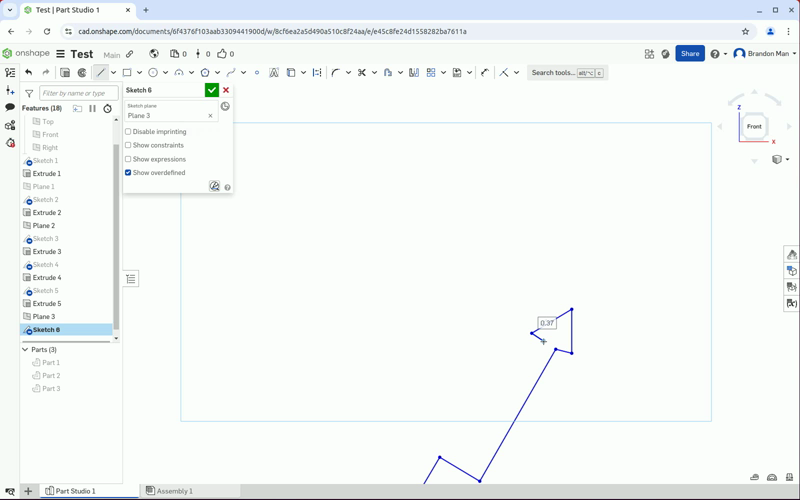
scroll(-6)
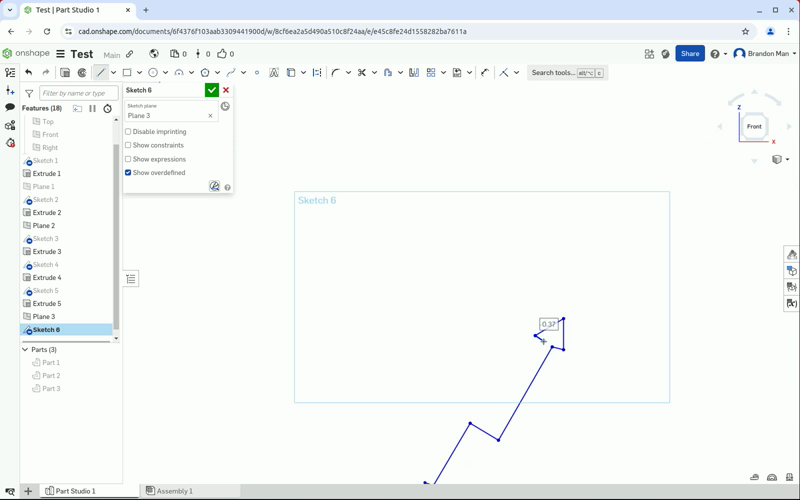
scroll(-6)
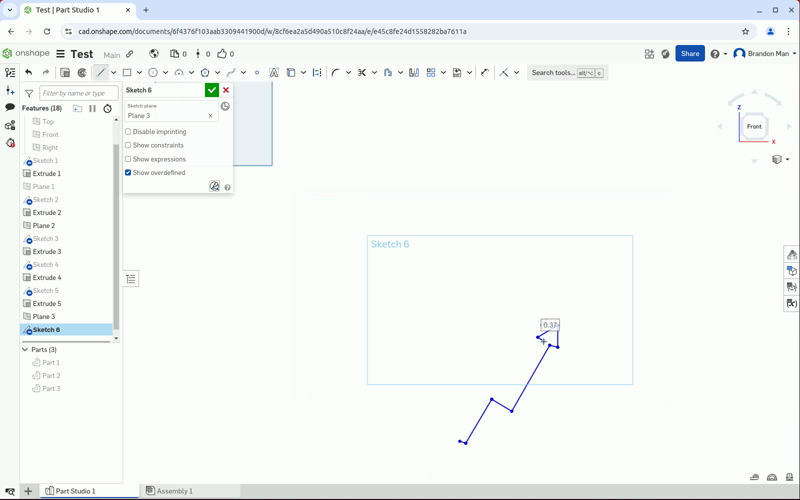
scroll(-6)
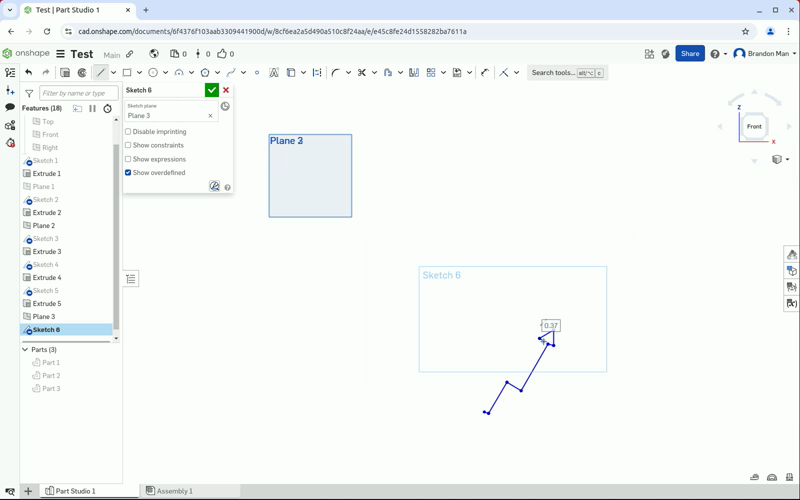
scroll(-6)
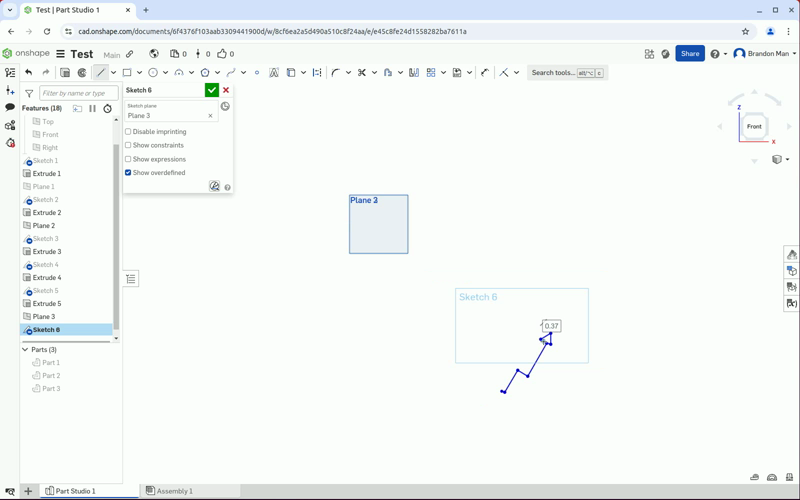
scroll(-6)
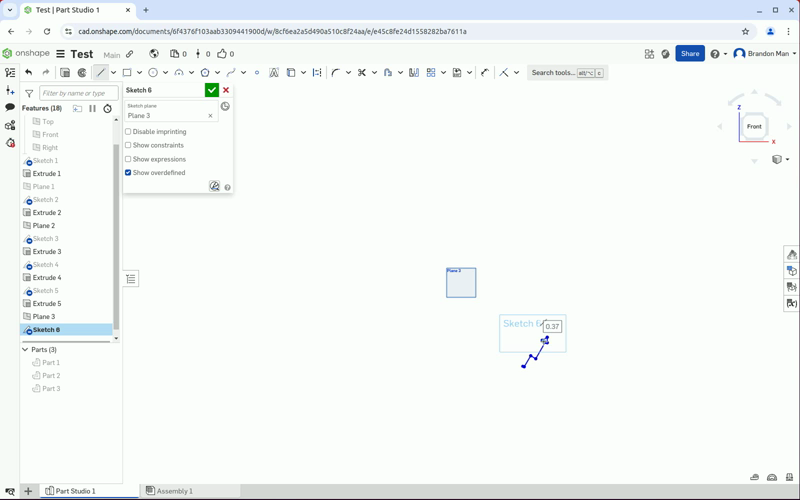
key_up(shift)
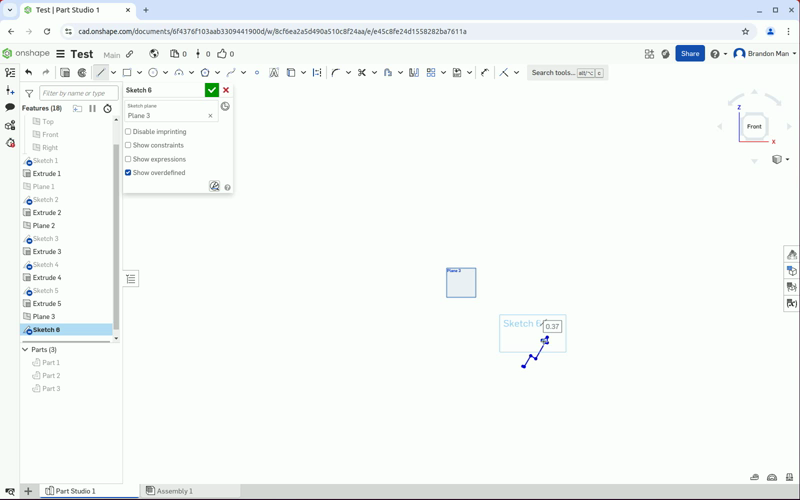
key_down(shift)
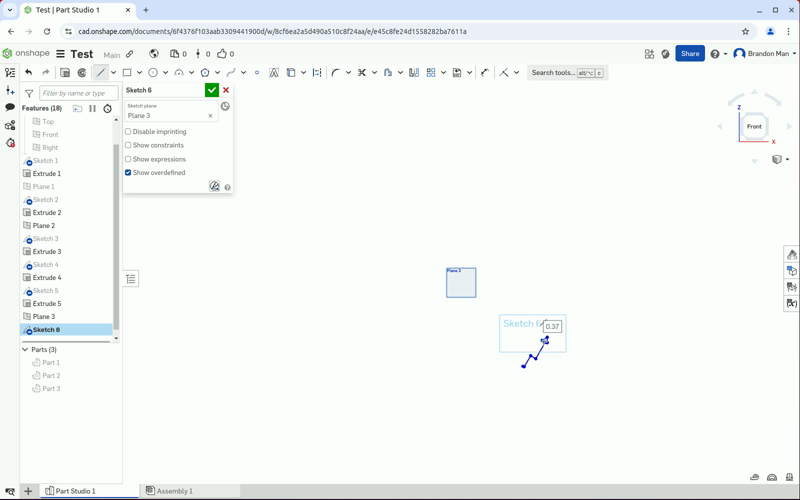
mouse_move(573, 341)
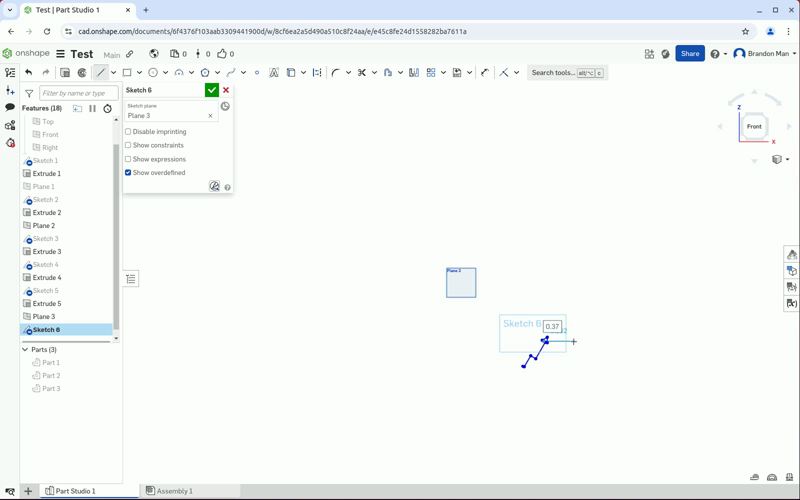
mouse_move(535, 356)
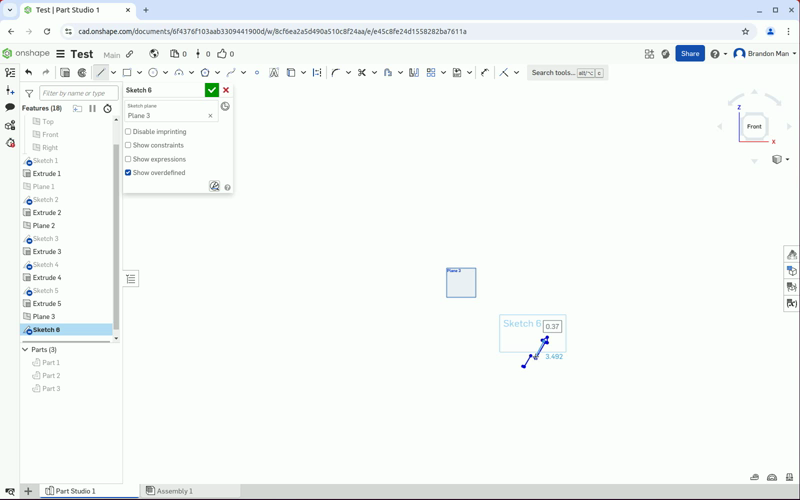
scroll(6)
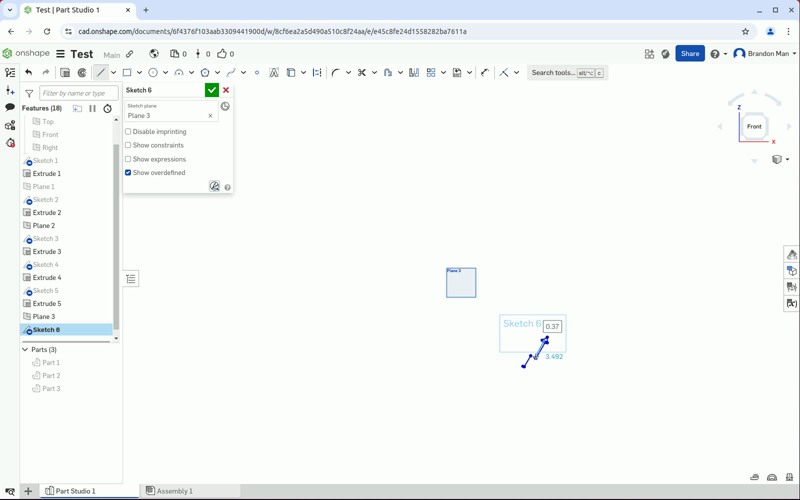
scroll(6)
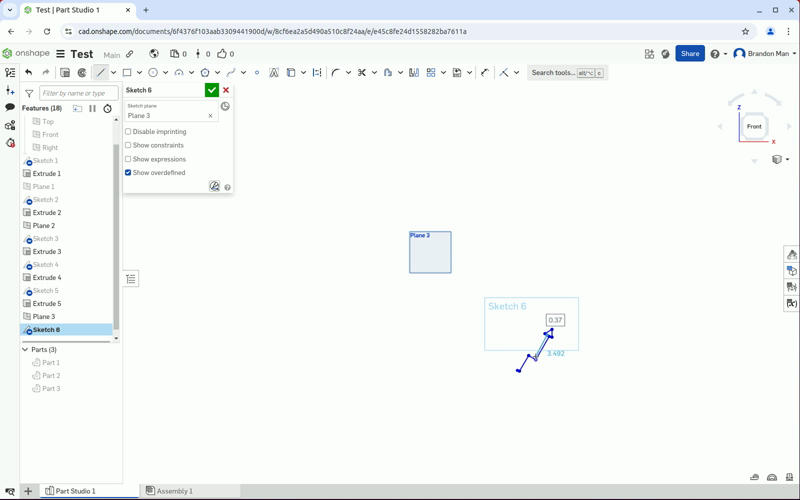
scroll(6)
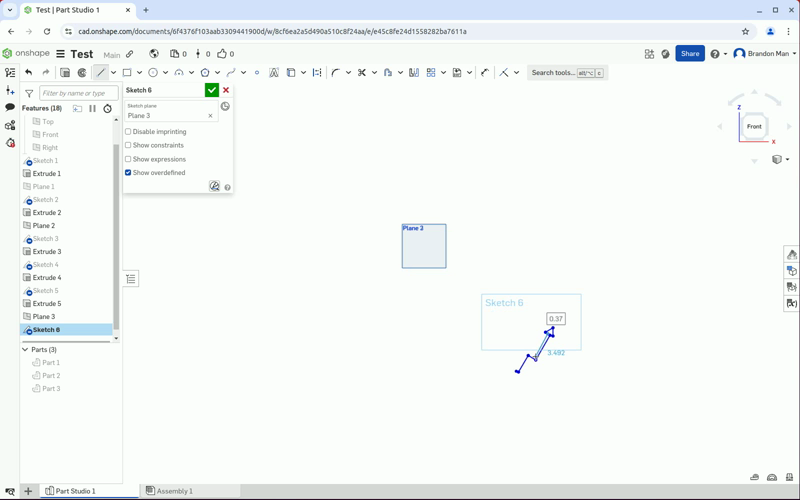
scroll(6)
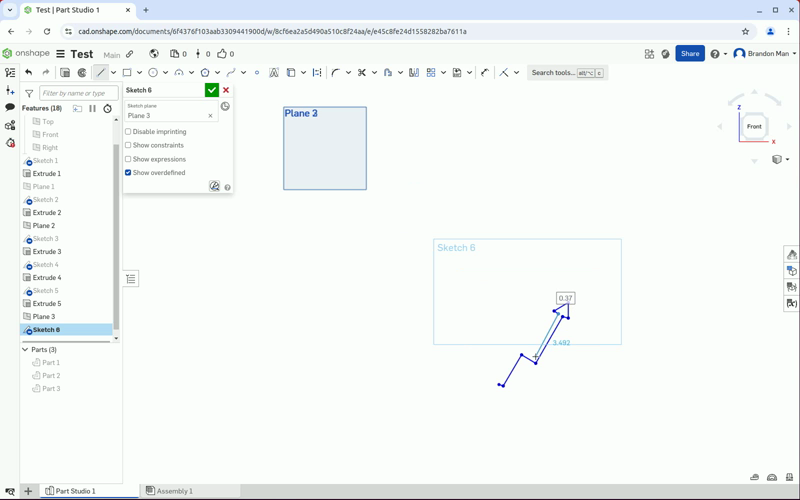
scroll(6)
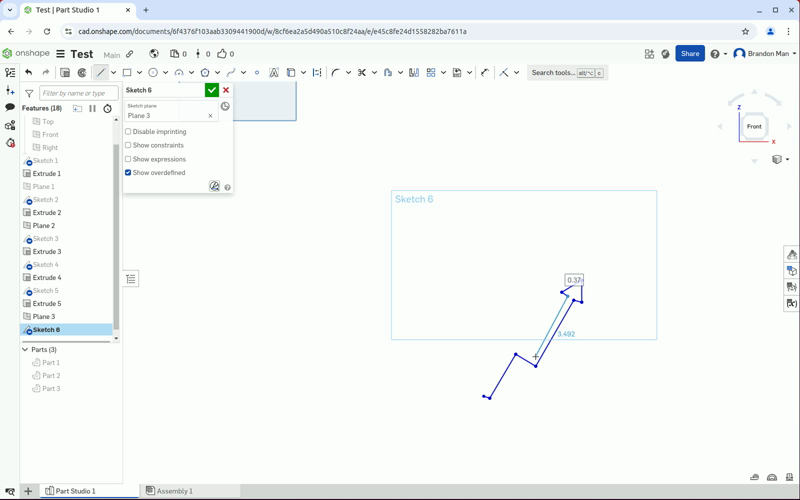
scroll(6)
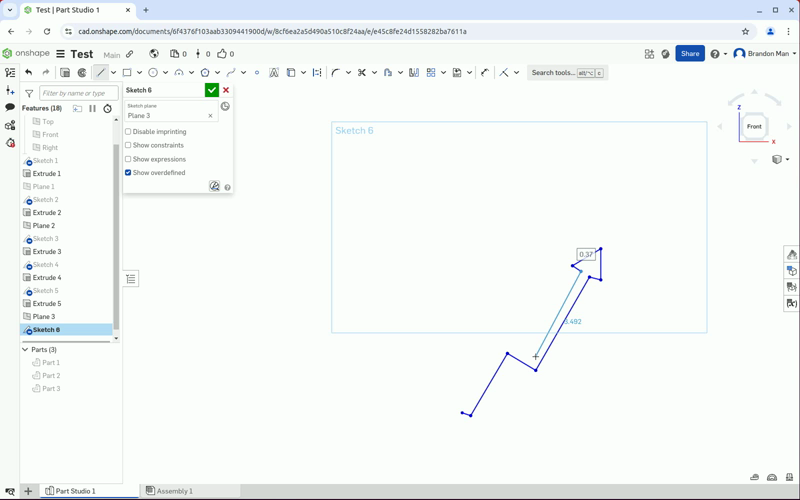
scroll(6)
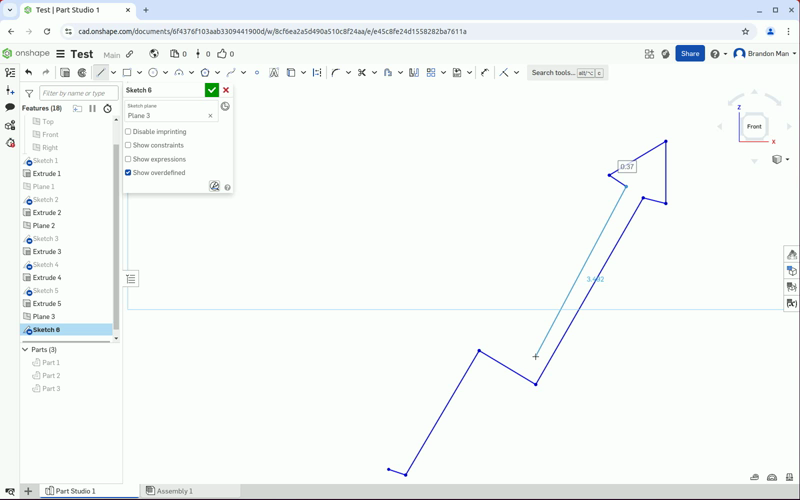
click(535, 356)
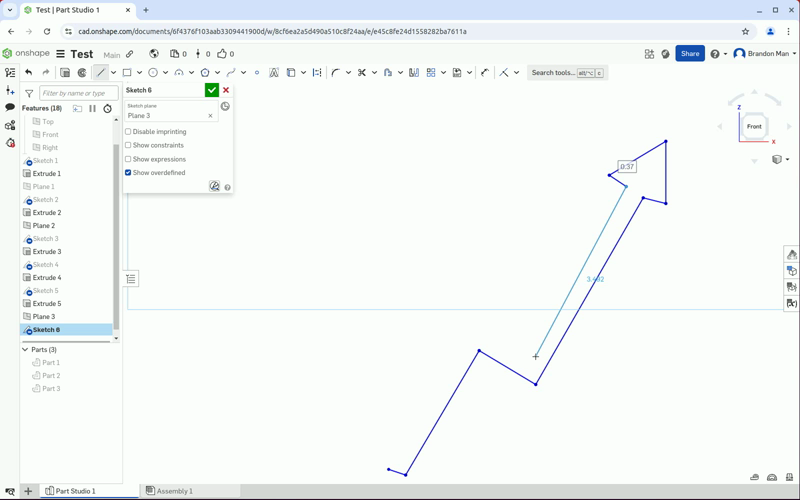
scroll(-6)
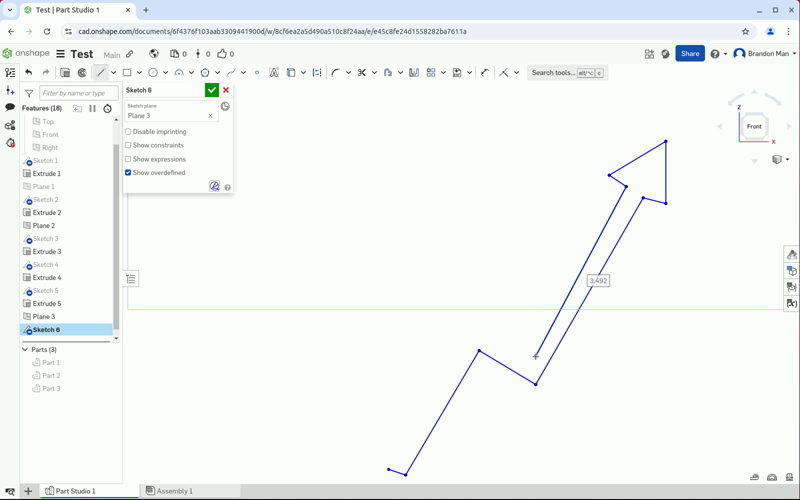
scroll(-6)
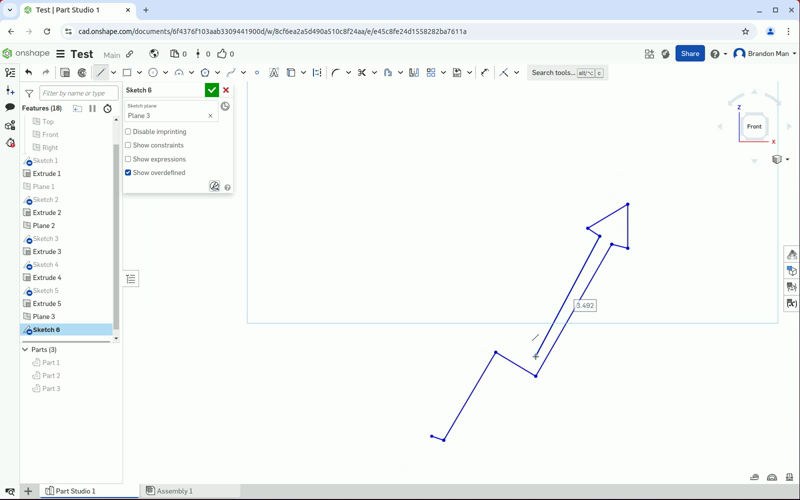
scroll(-6)
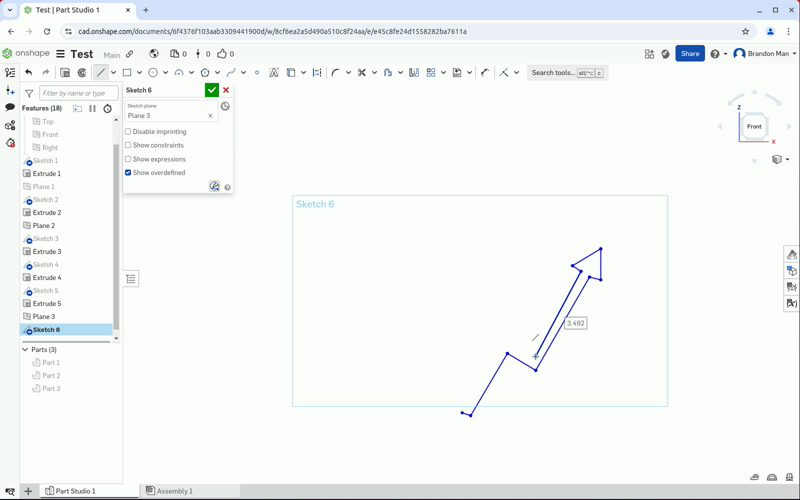
scroll(-6)
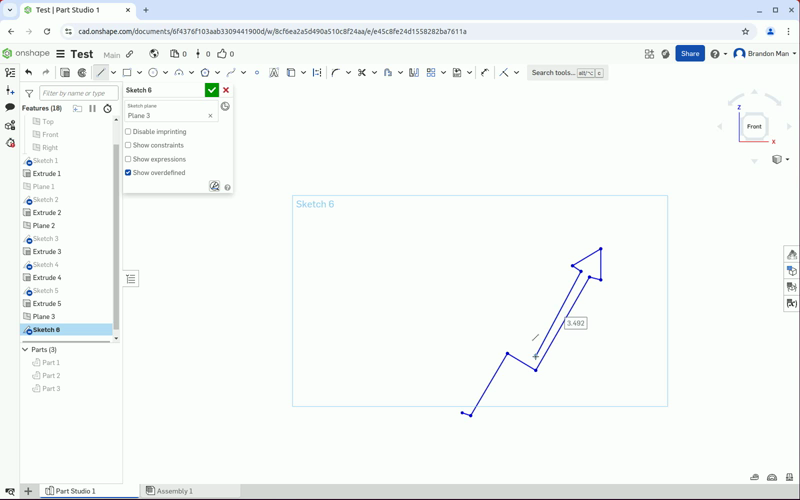
scroll(-6)
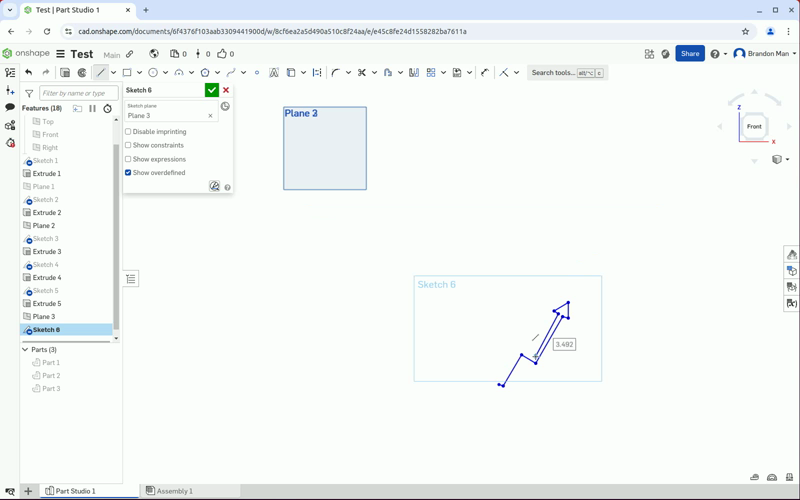
scroll(-6)
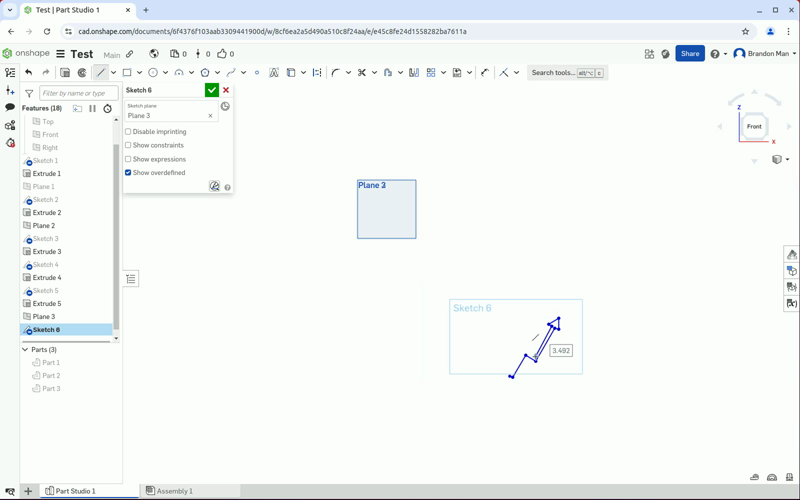
scroll(-6)
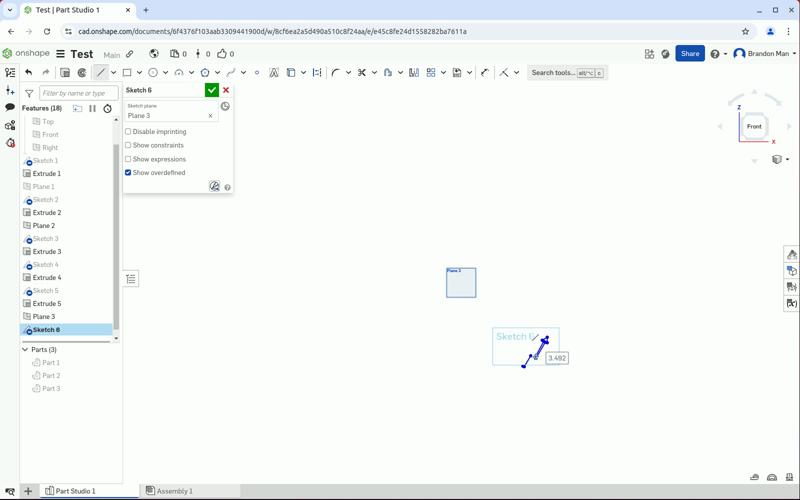
key_up(shift)
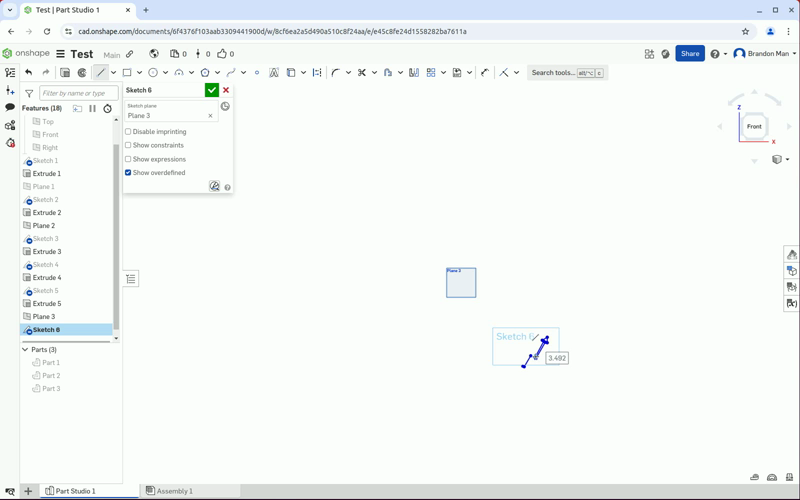
key_down(shift)
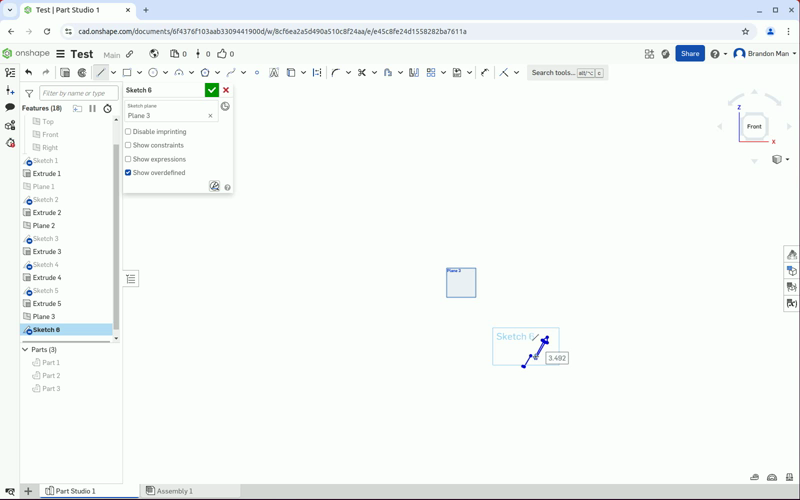
mouse_move(565, 356)
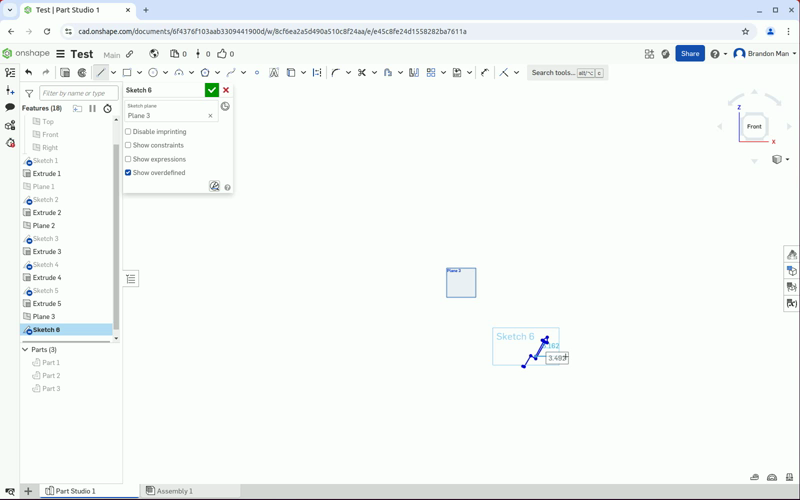
mouse_move(530, 353)
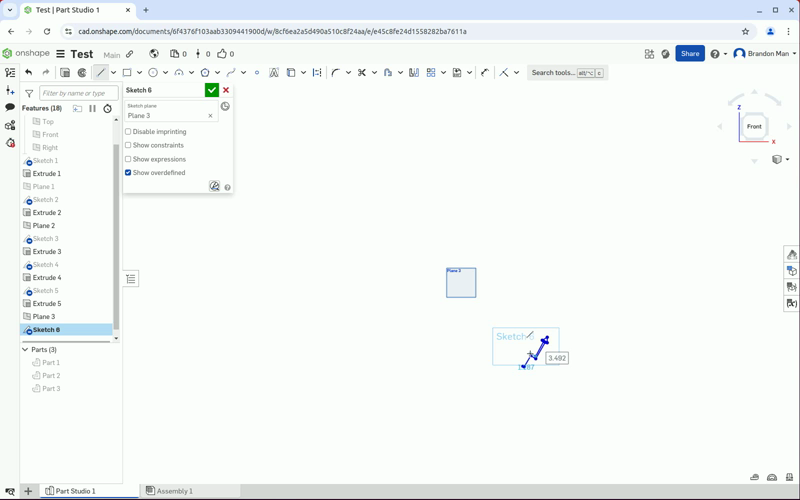
scroll(6)
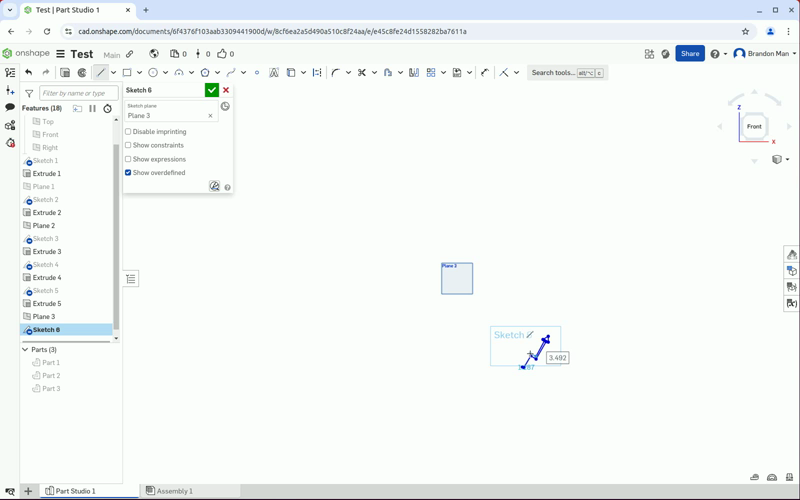
scroll(6)
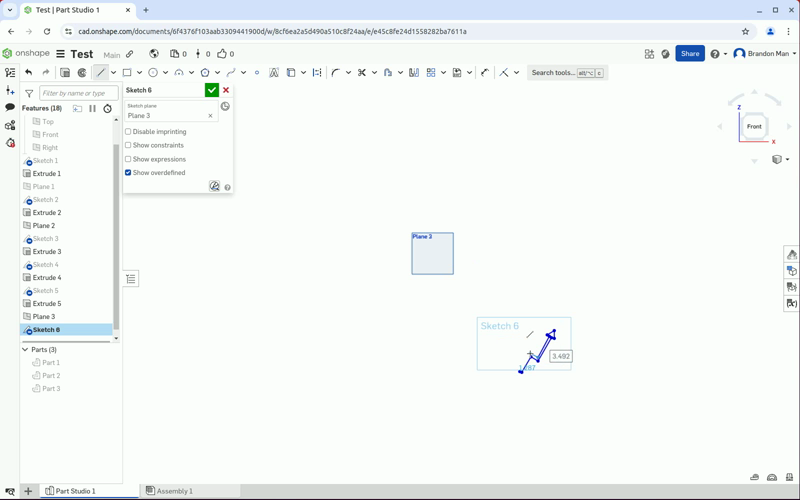
scroll(6)
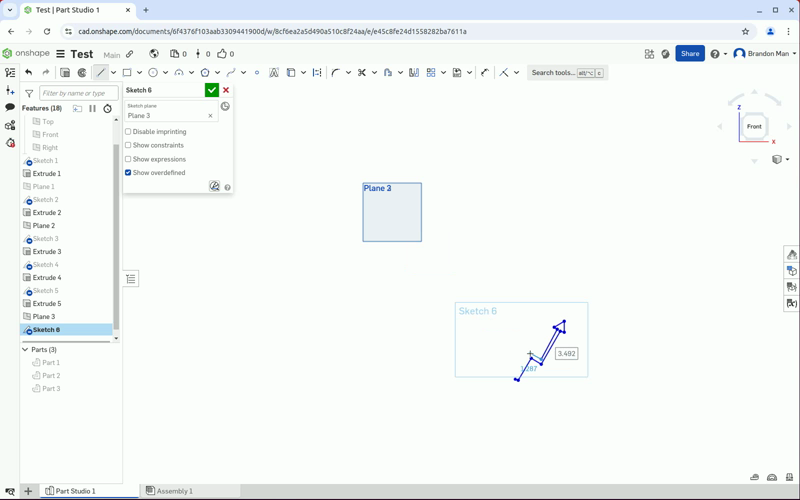
scroll(6)
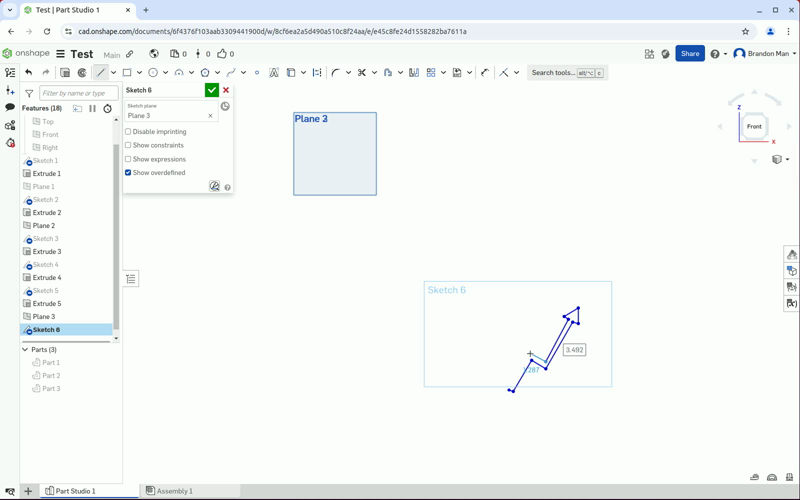
scroll(6)
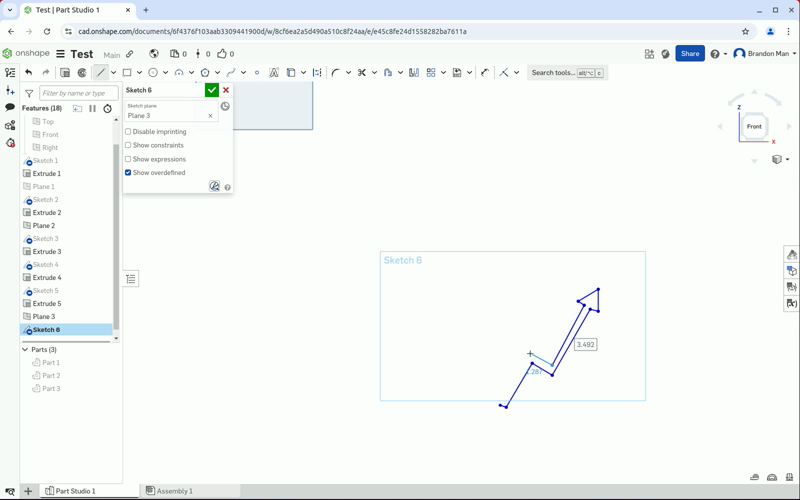
scroll(6)
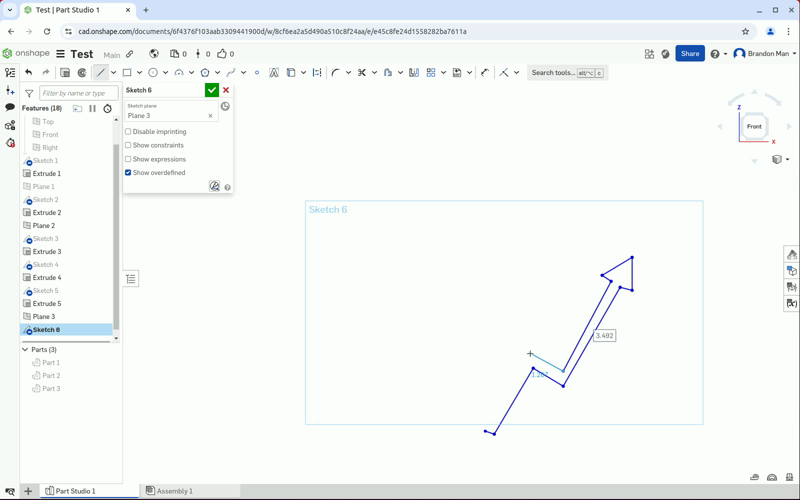
scroll(6)
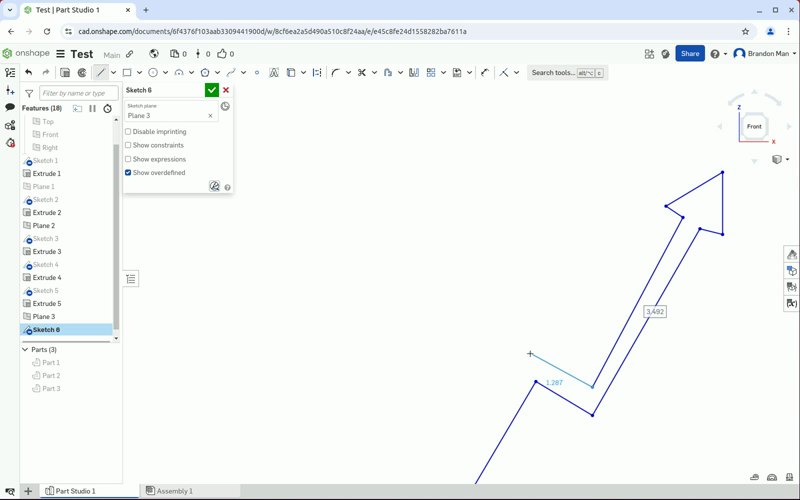
click(530, 353)
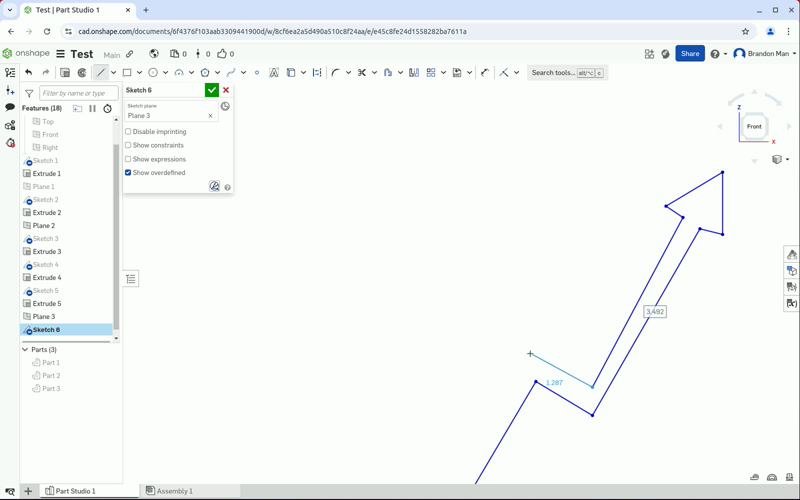
scroll(-6)
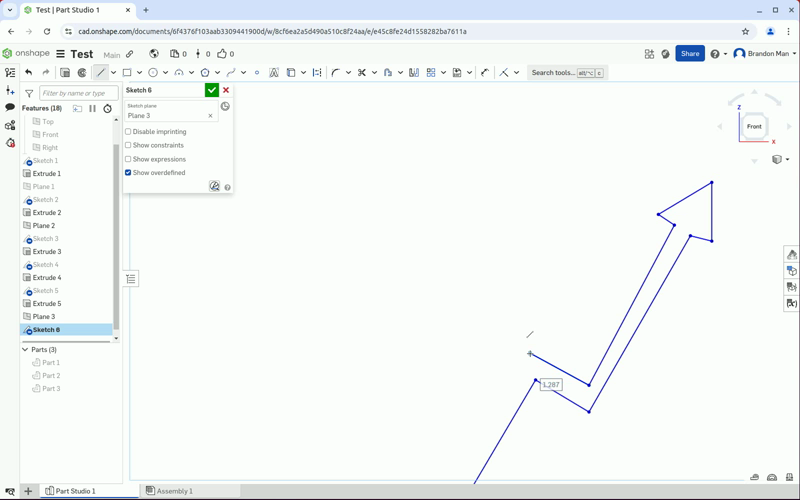
scroll(-6)
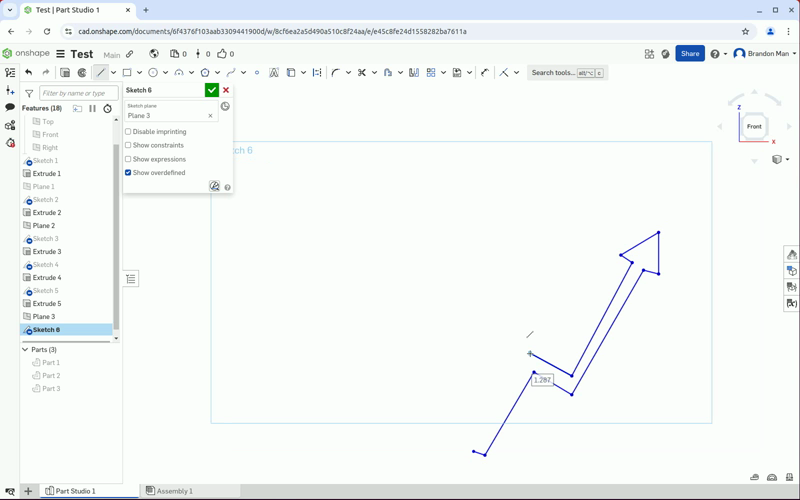
scroll(-6)
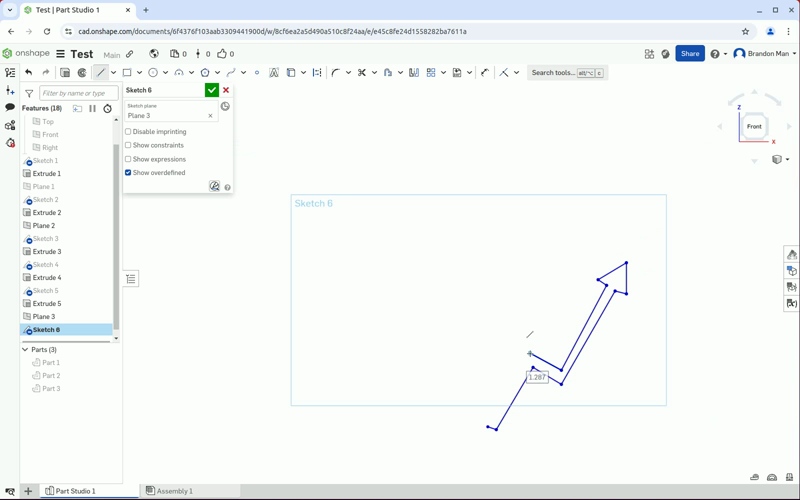
scroll(-6)
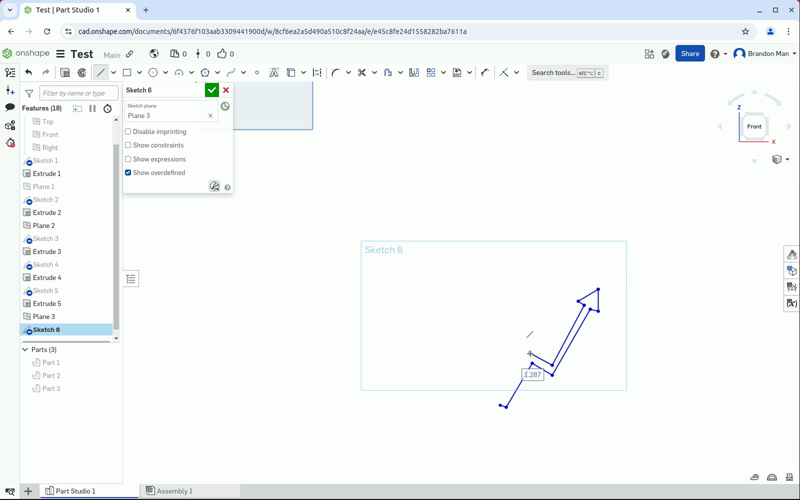
scroll(-6)
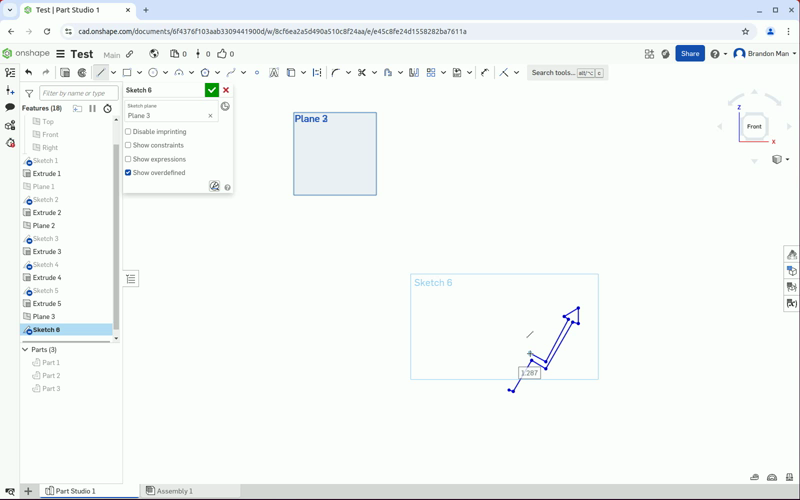
scroll(-6)
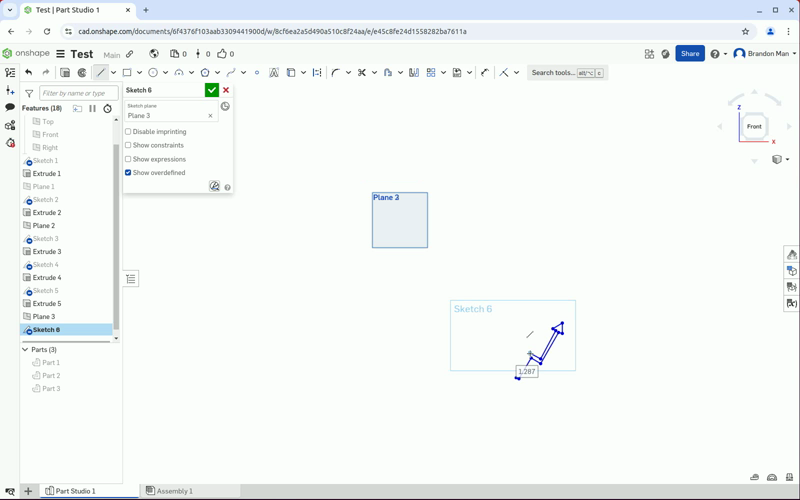
scroll(-6)
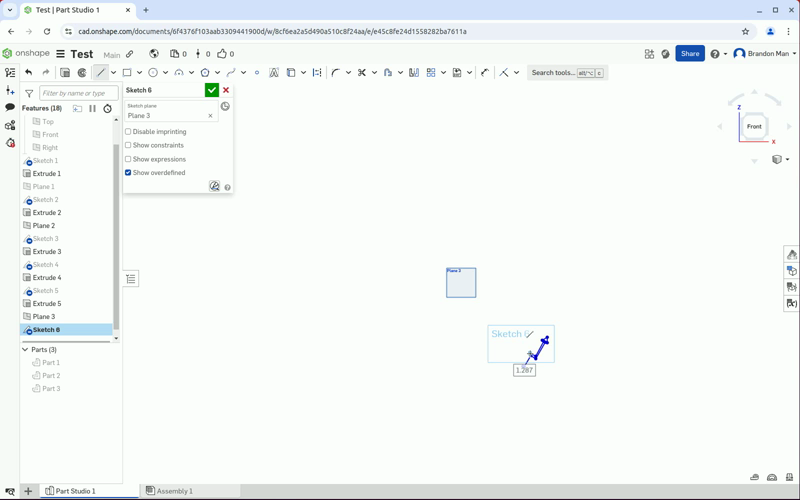
key_up(shift)
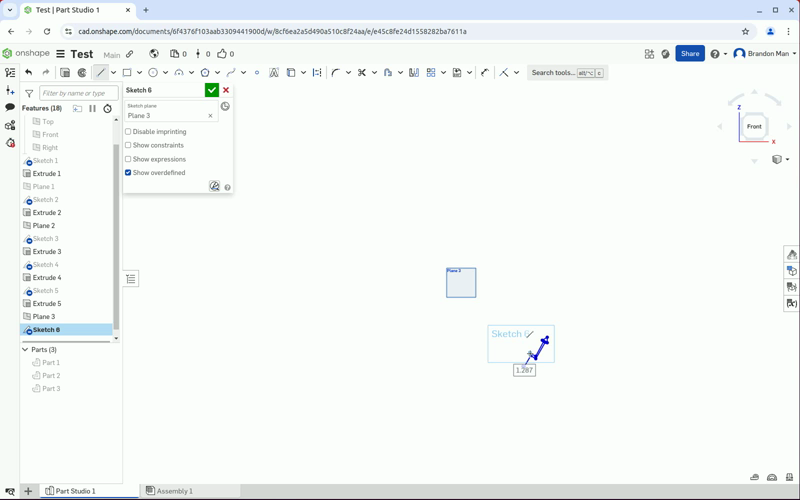
mouse_move(560, 353)
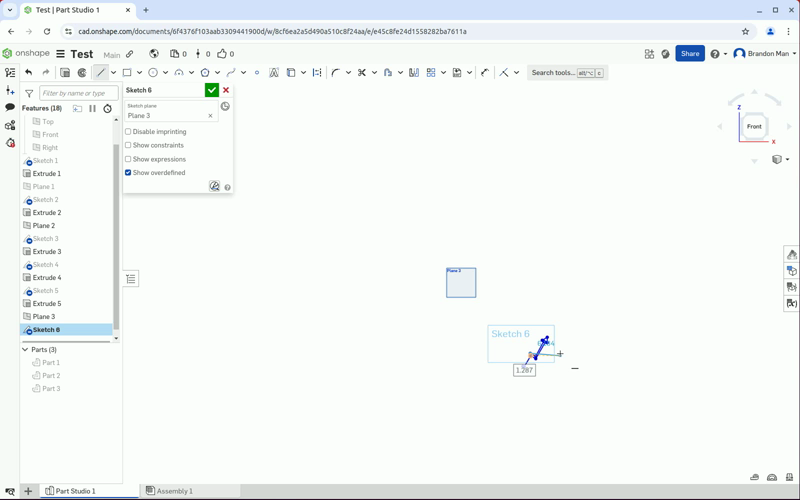
key_down(shift)
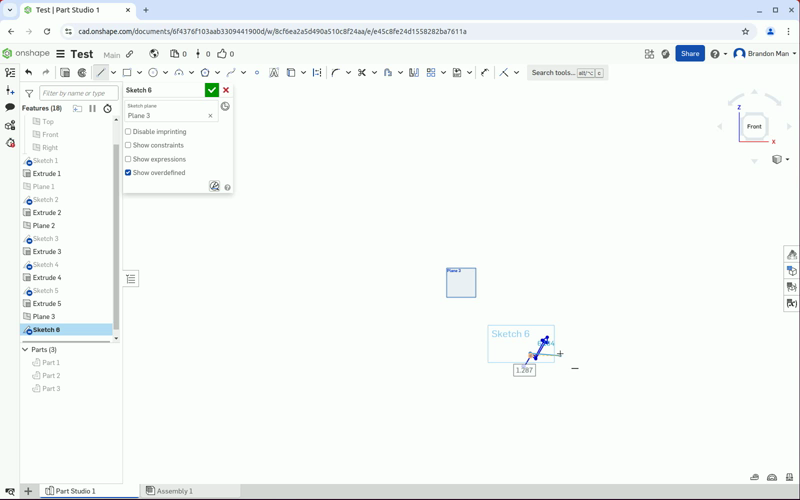
mouse_move(522, 366)
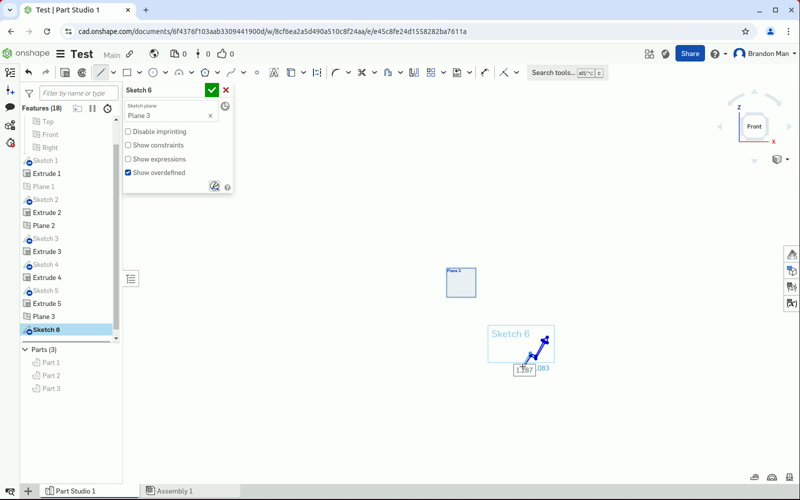
scroll(6)
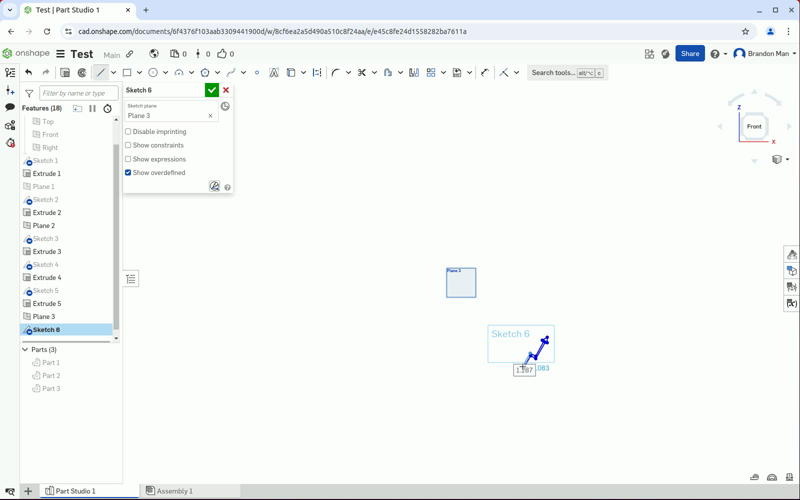
scroll(6)
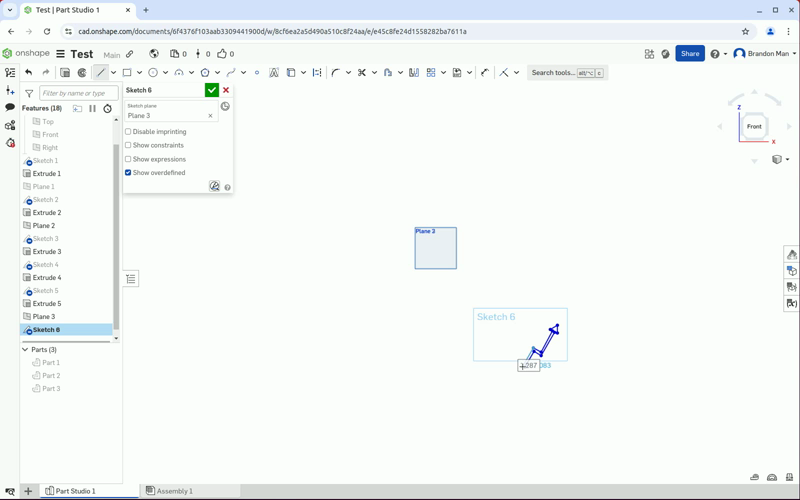
scroll(6)
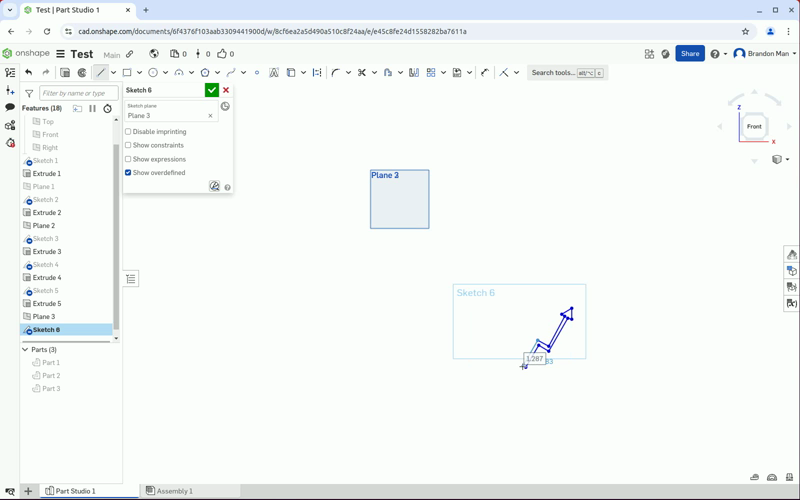
scroll(6)
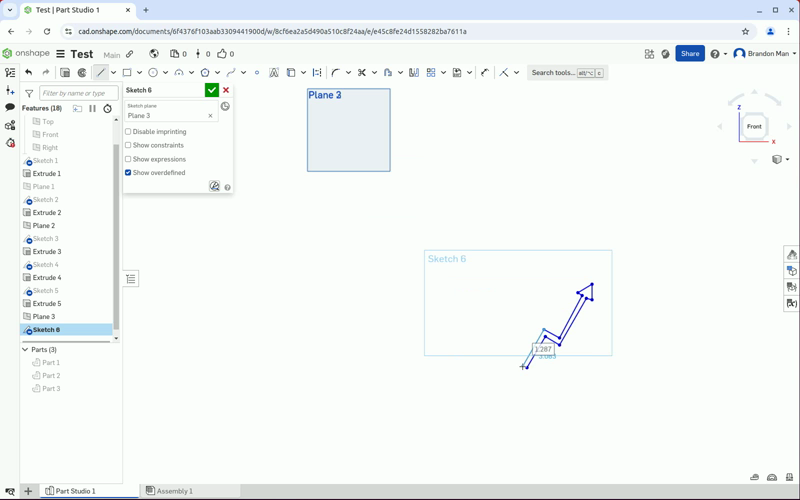
scroll(6)
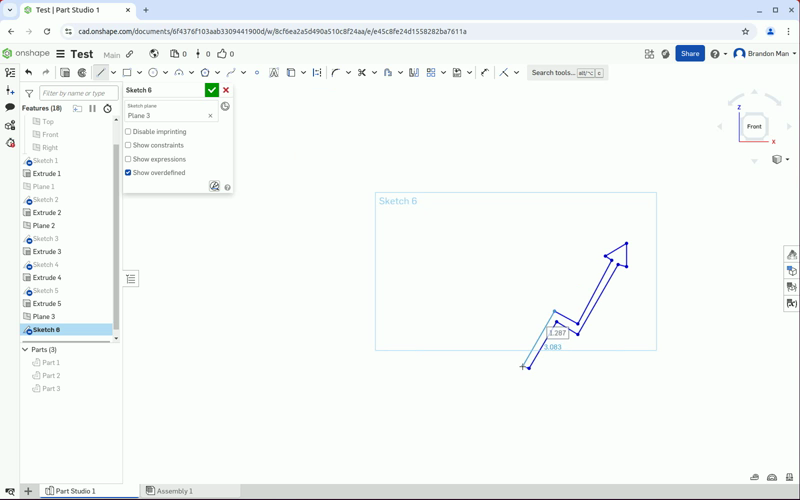
scroll(6)
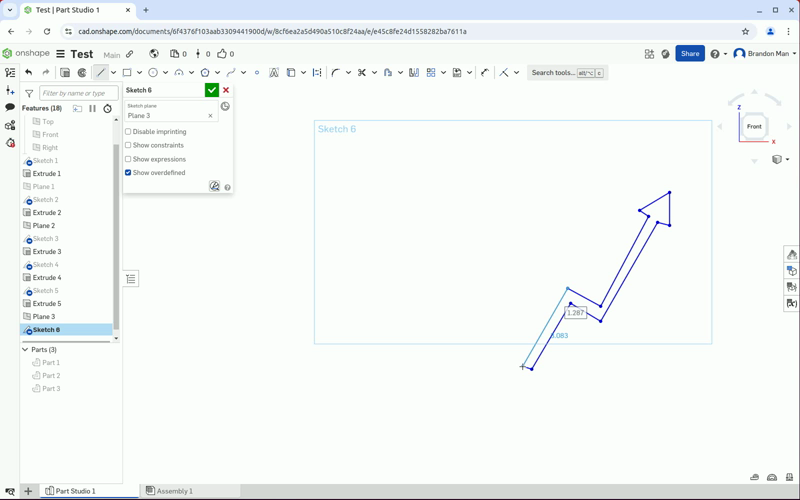
scroll(6)
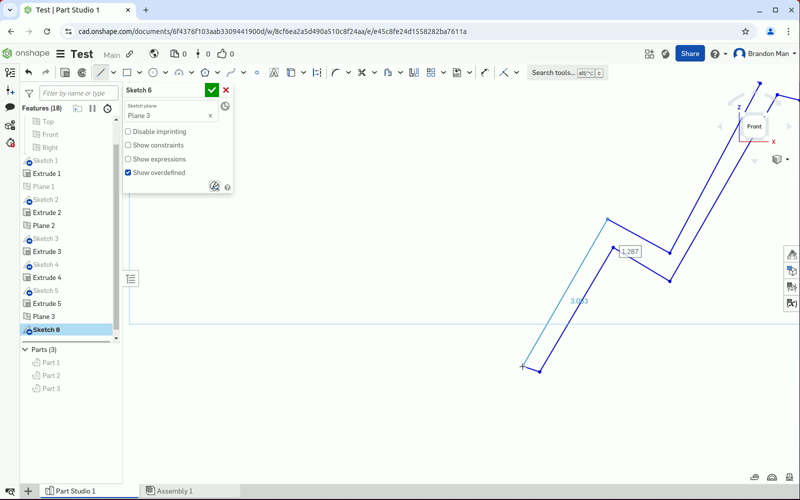
key_up(shift)
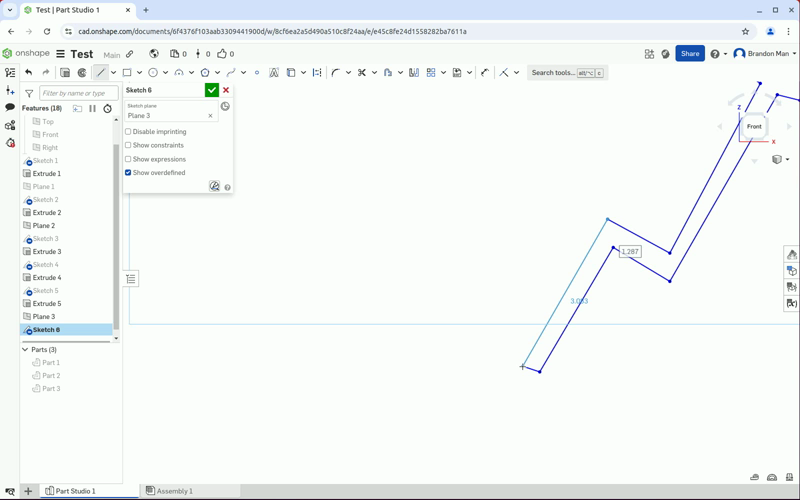
click(522, 366)
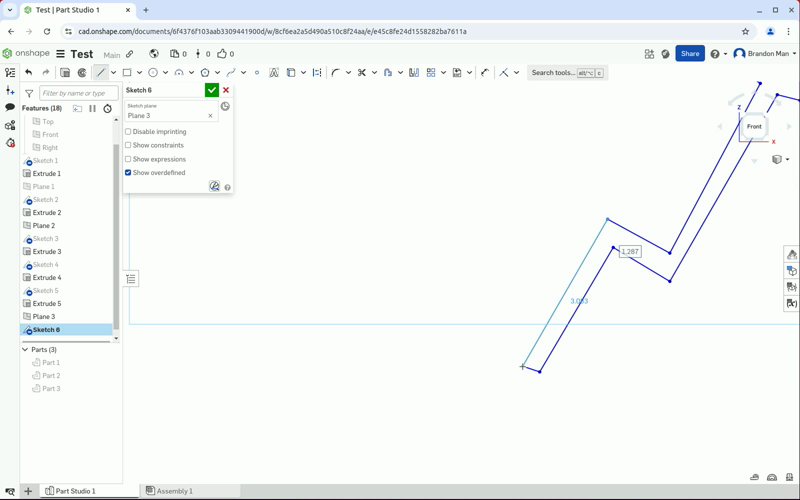
scroll(-6)
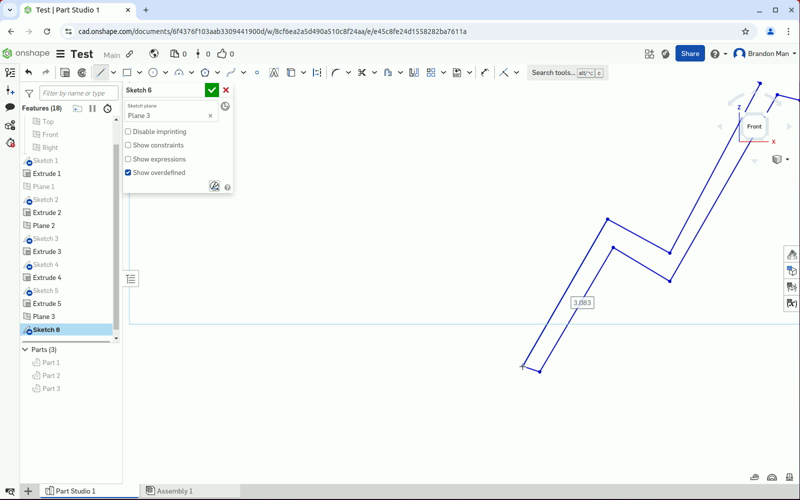
scroll(-6)
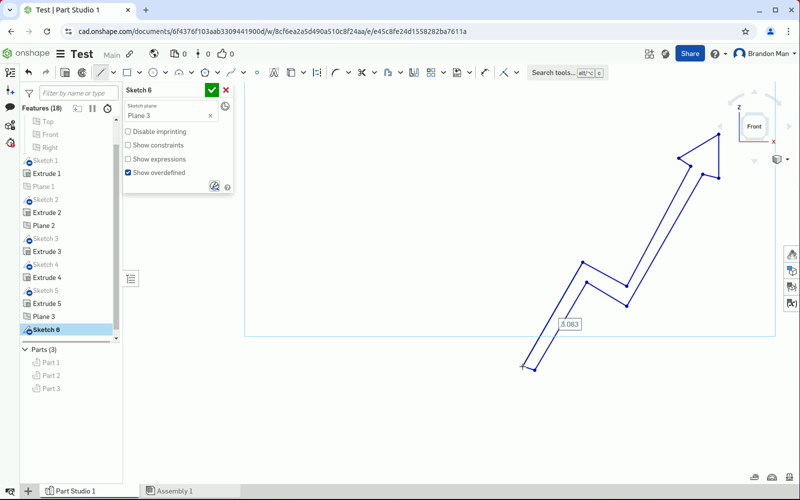
scroll(-6)
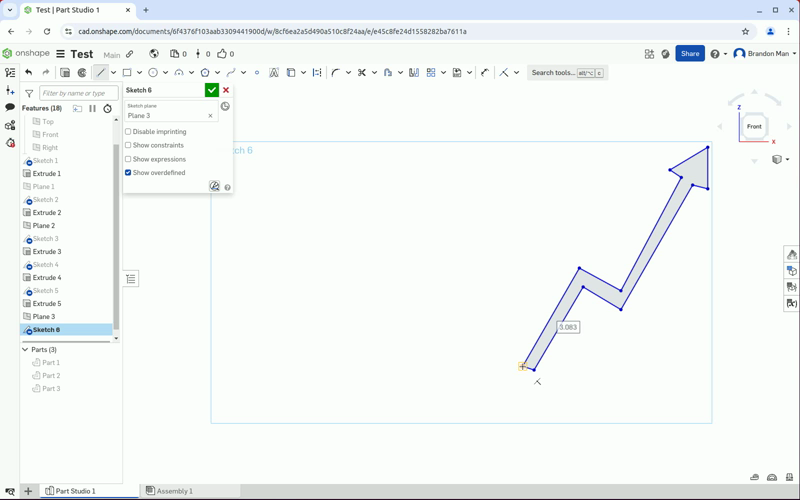
scroll(-6)
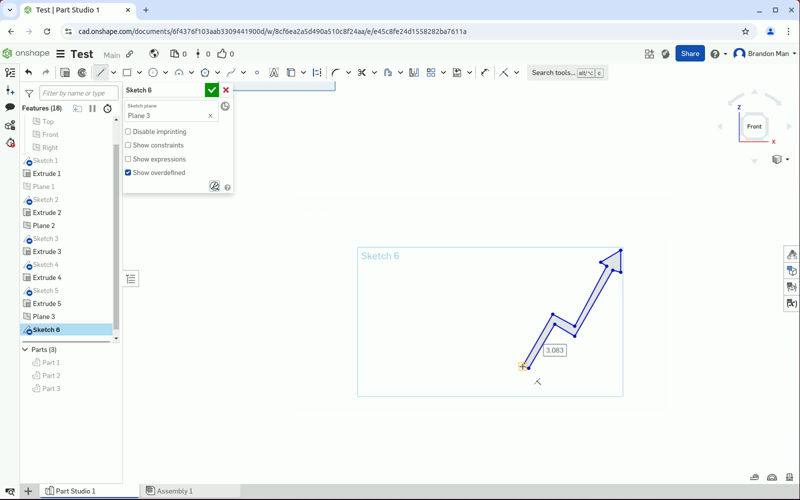
scroll(-6)
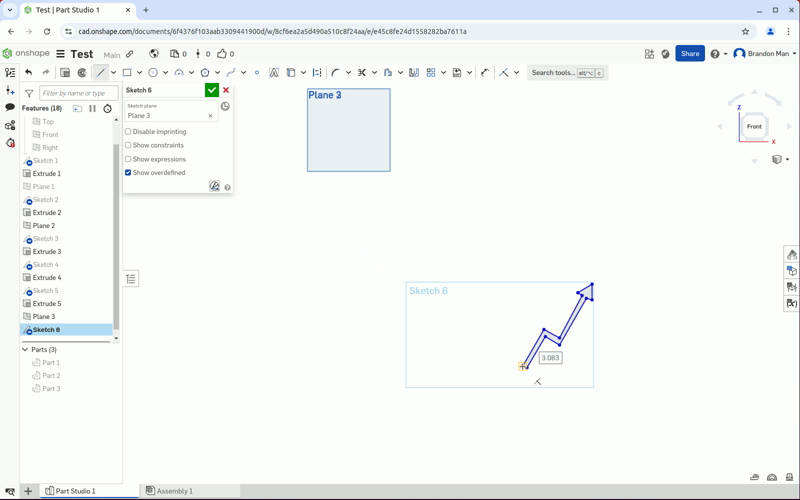
scroll(-6)
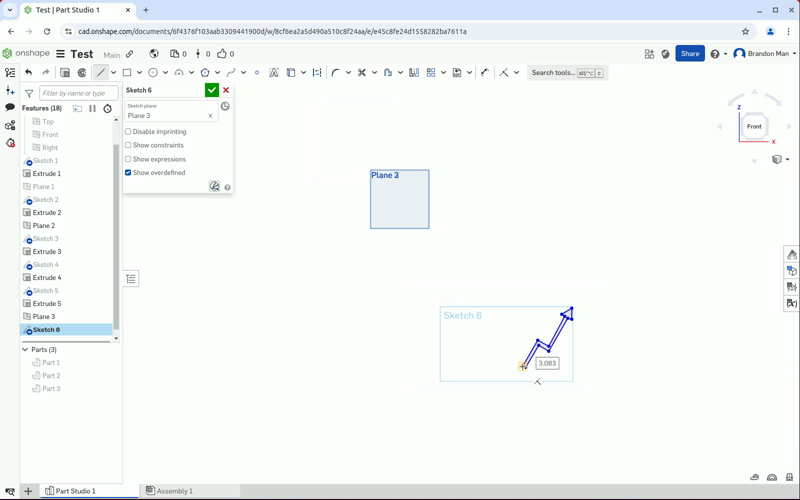
scroll(-6)
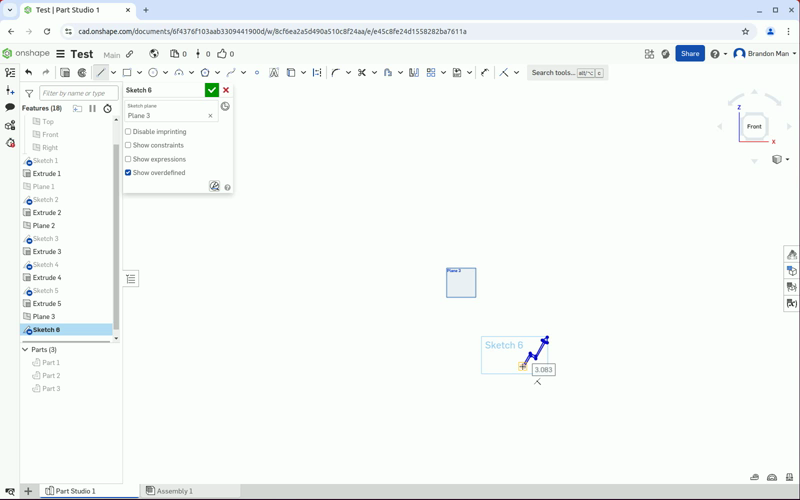
key(esc)
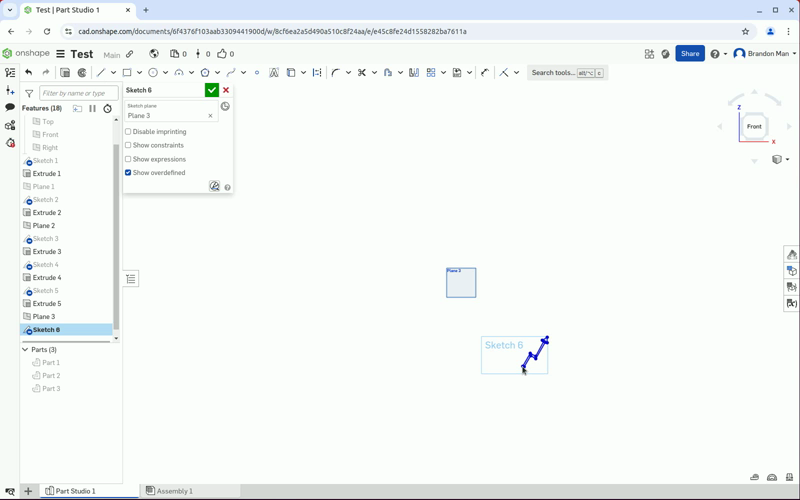
mouse_move(535, 358)
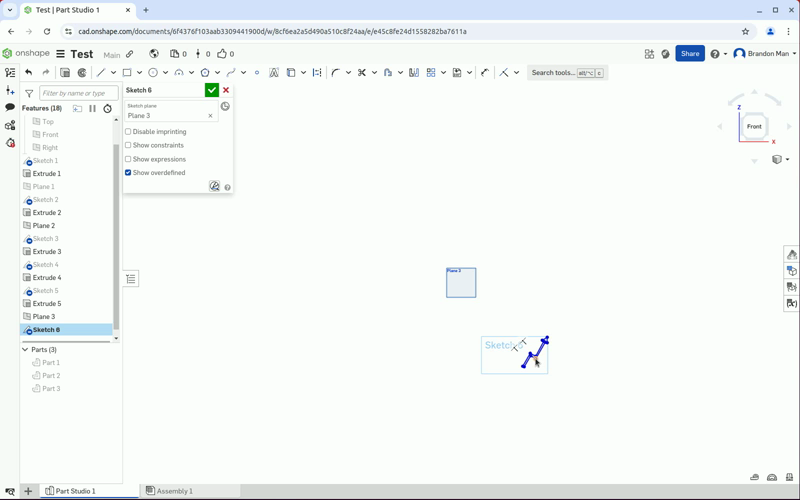
scroll(6)
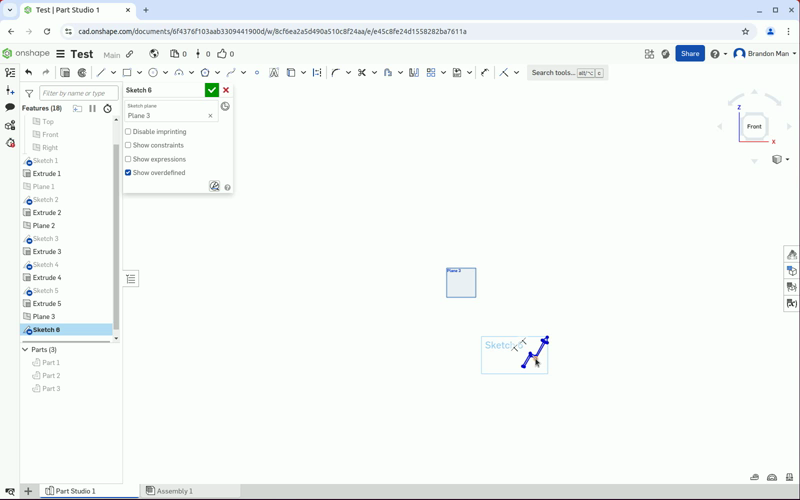
scroll(6)
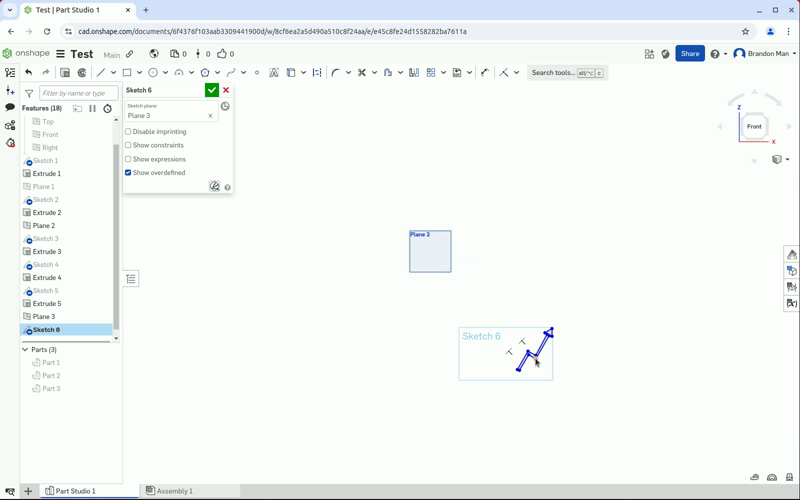
scroll(6)
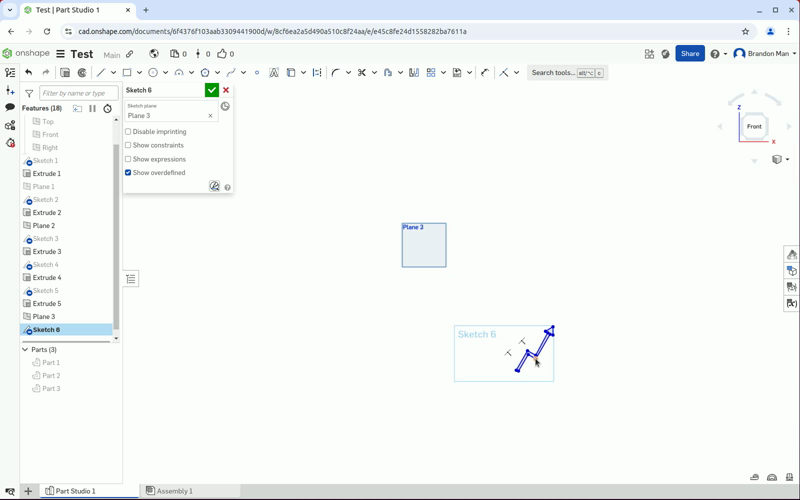
scroll(6)
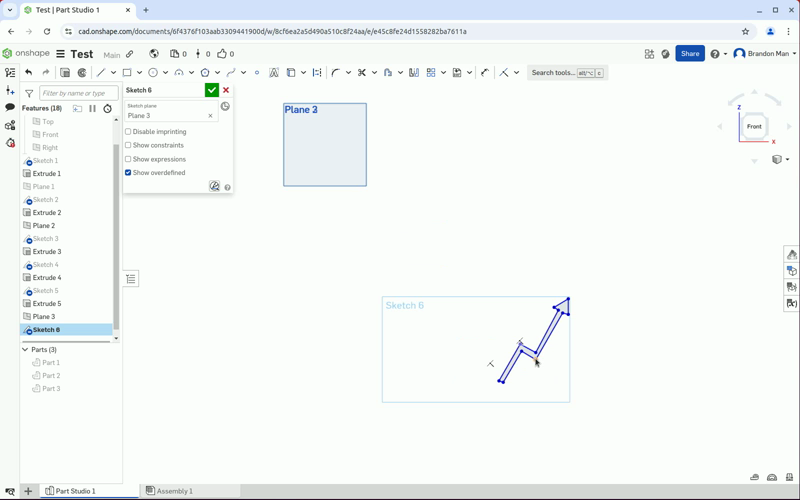
scroll(6)
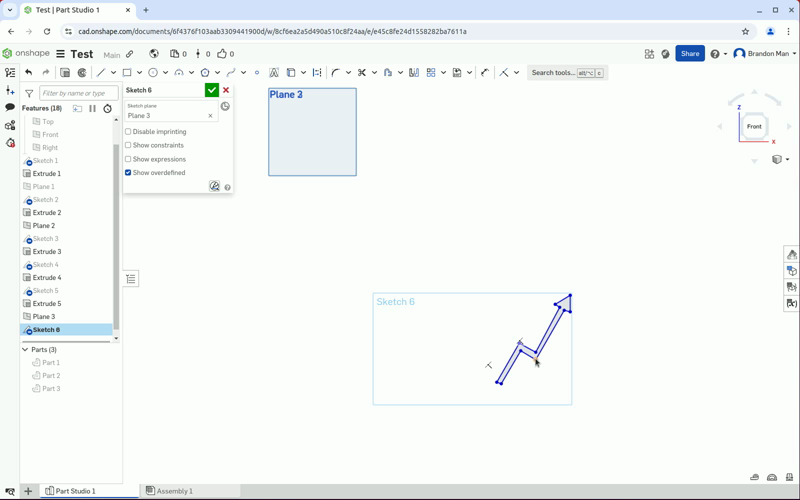
scroll(6)
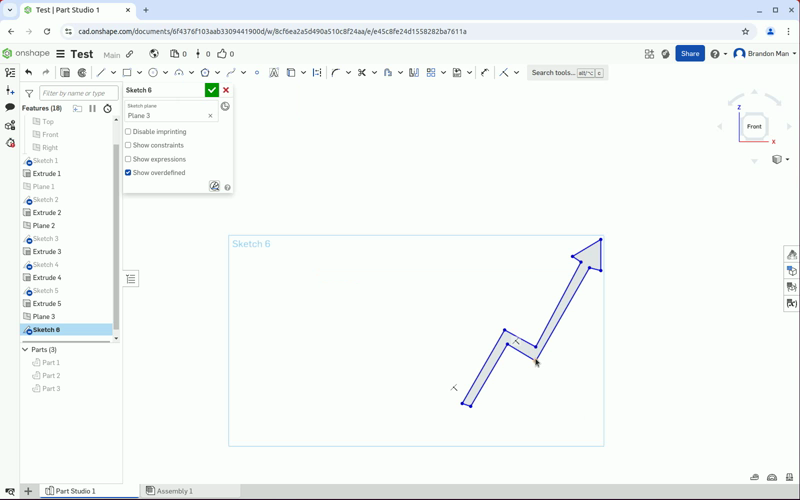
scroll(6)
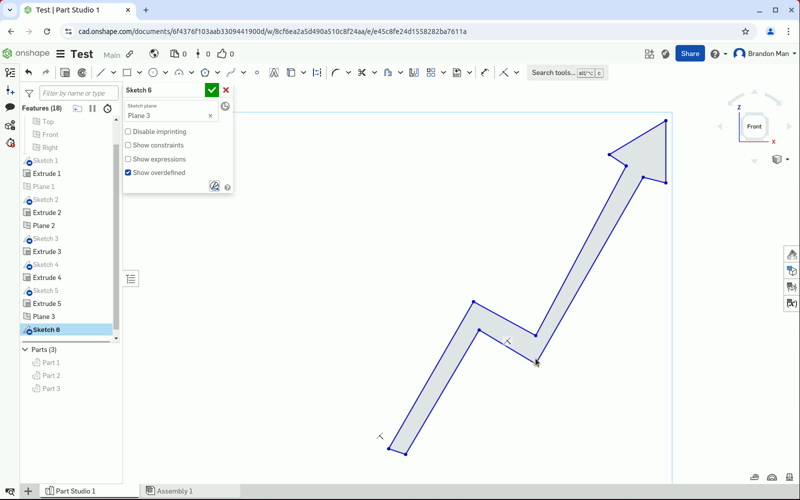
click(535, 358)
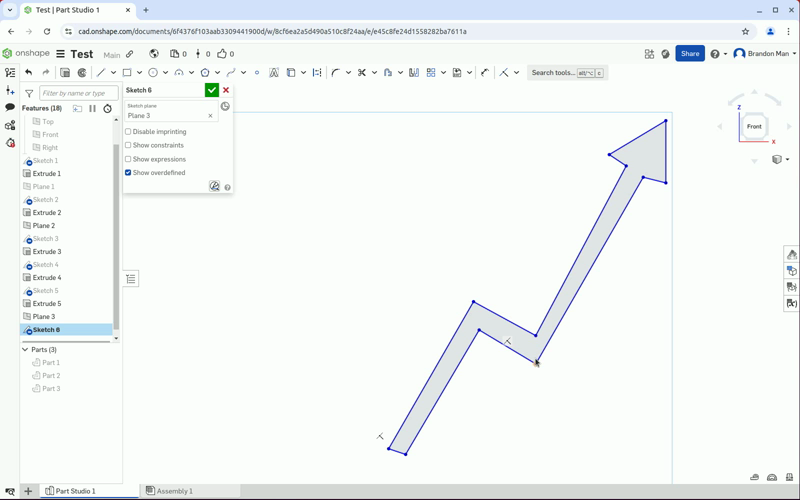
scroll(-6)
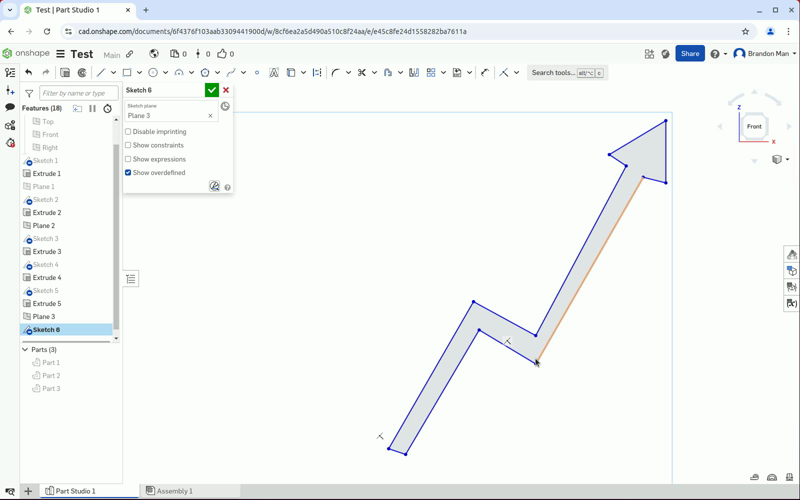
scroll(-6)
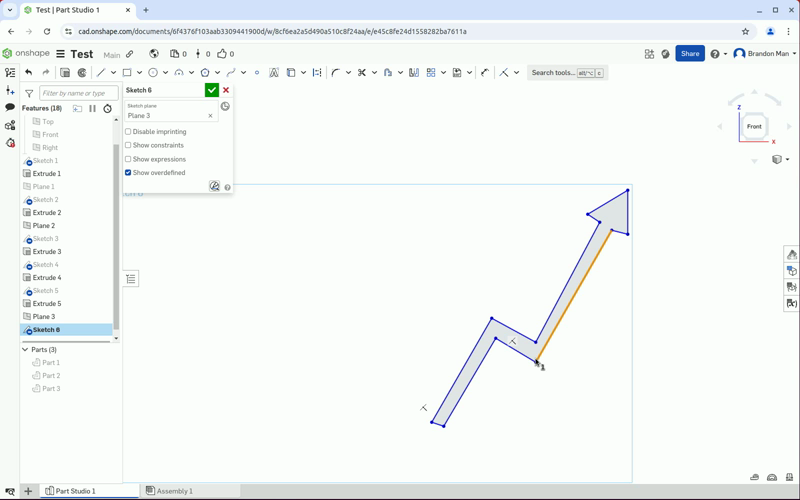
scroll(-6)
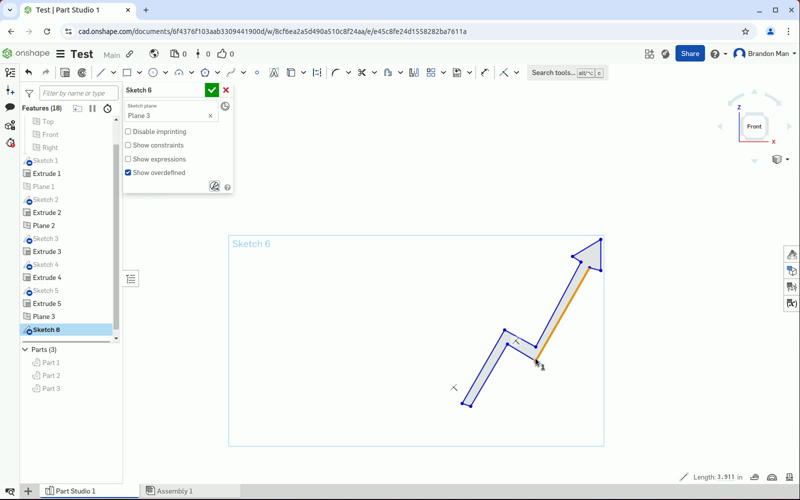
scroll(-6)
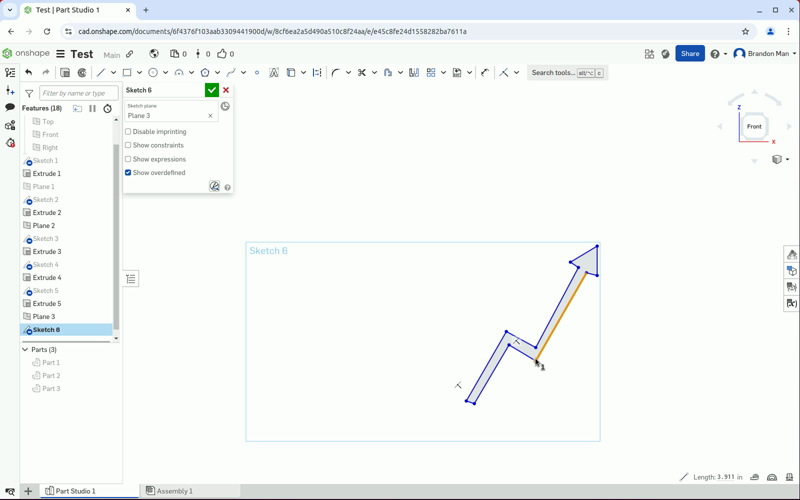
scroll(-6)
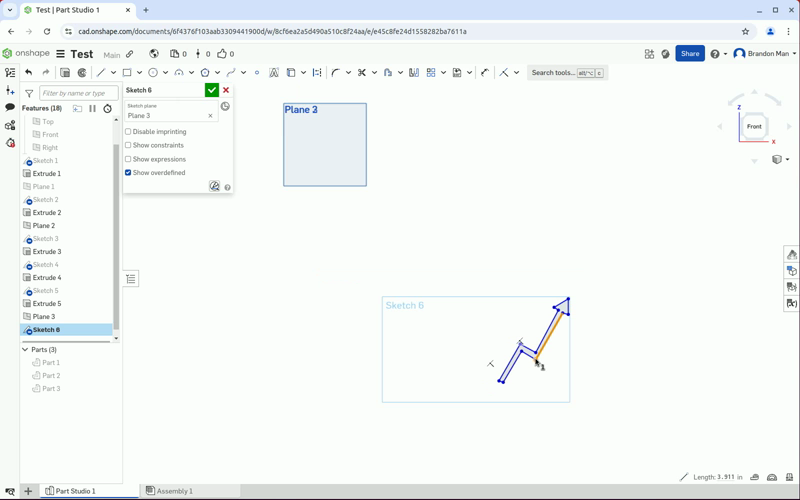
scroll(-6)
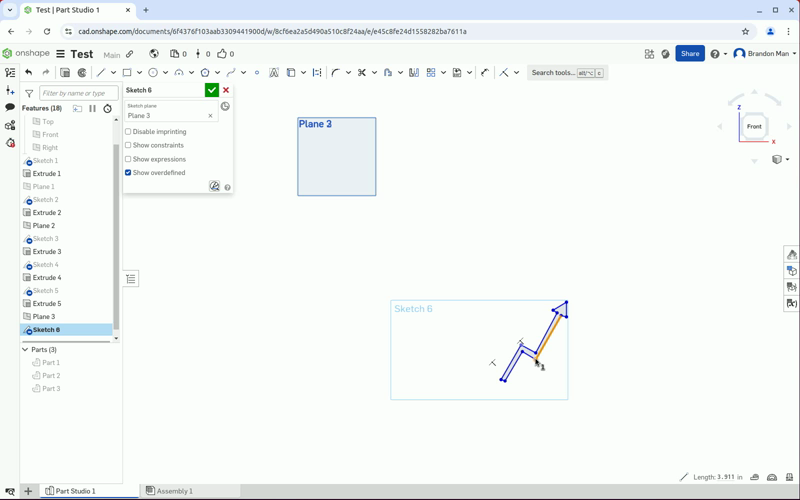
scroll(-6)
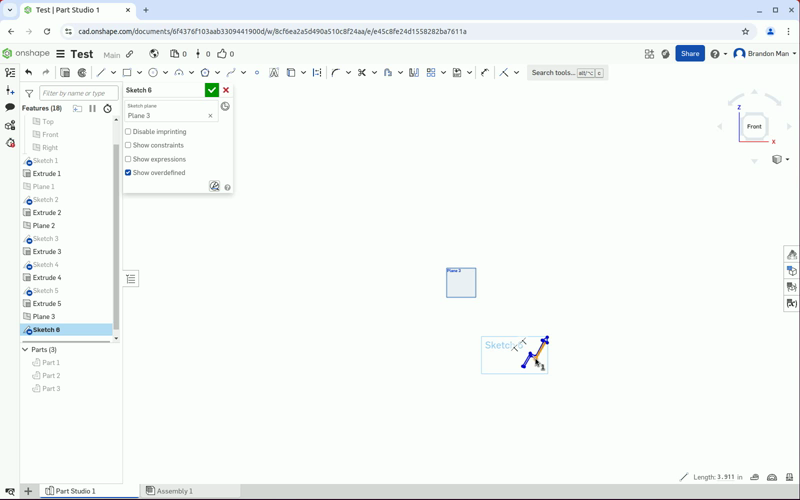
mouse_move(73, 352)
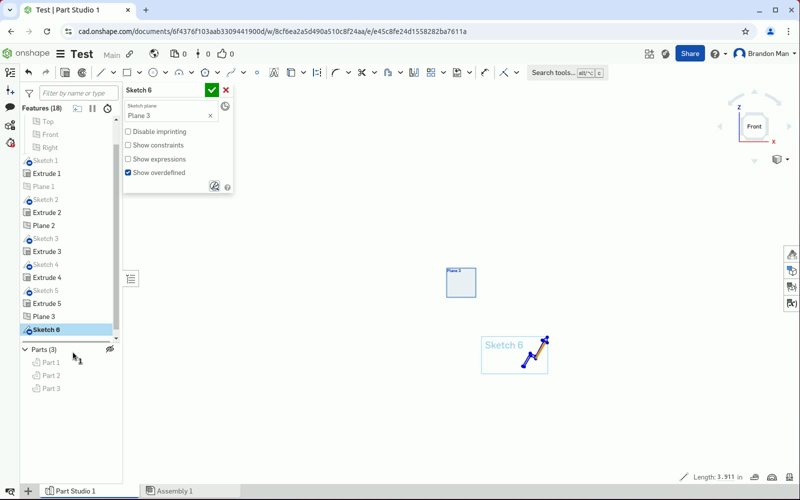
key(shift+y)
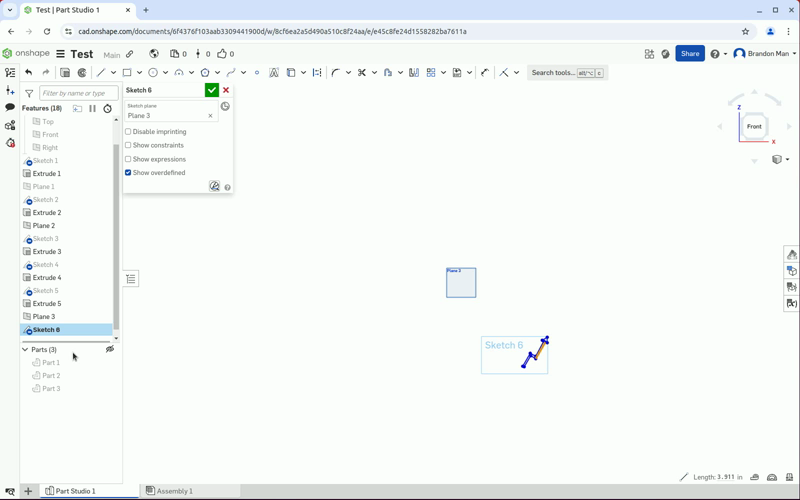
key(shift+e)
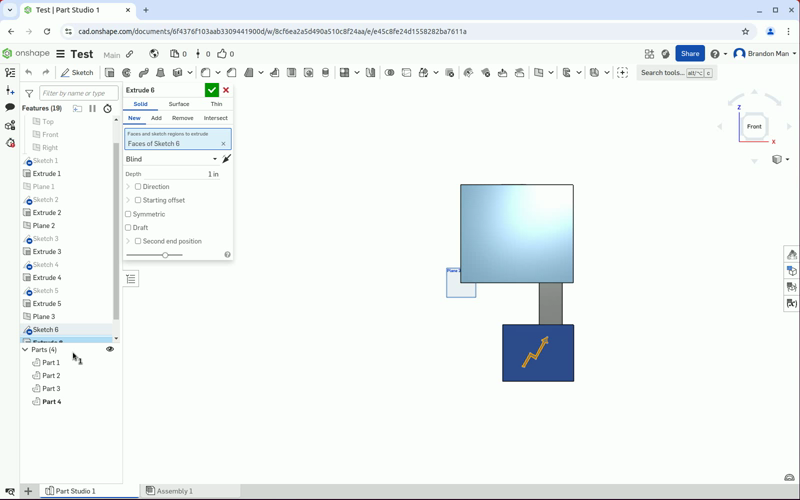
mouse_move(143, 106)
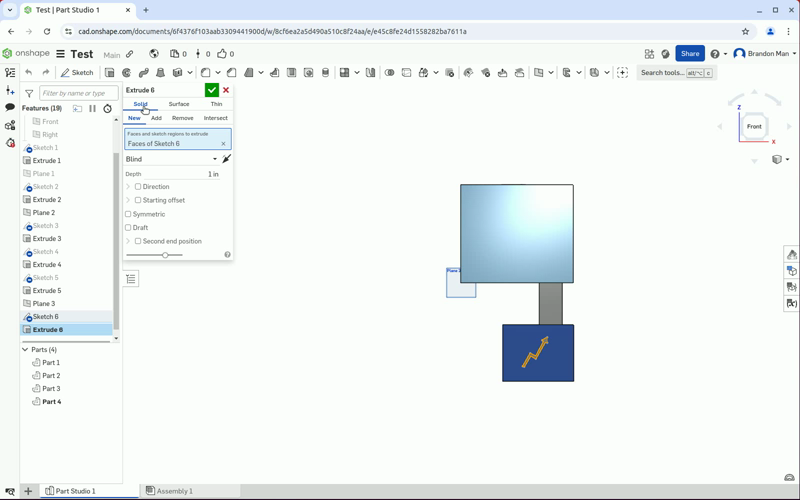
click(143, 106)
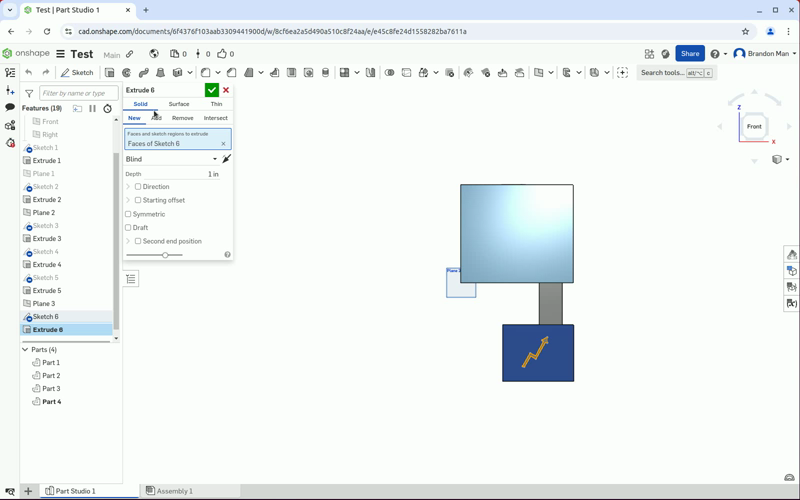
mouse_move(186, 120)
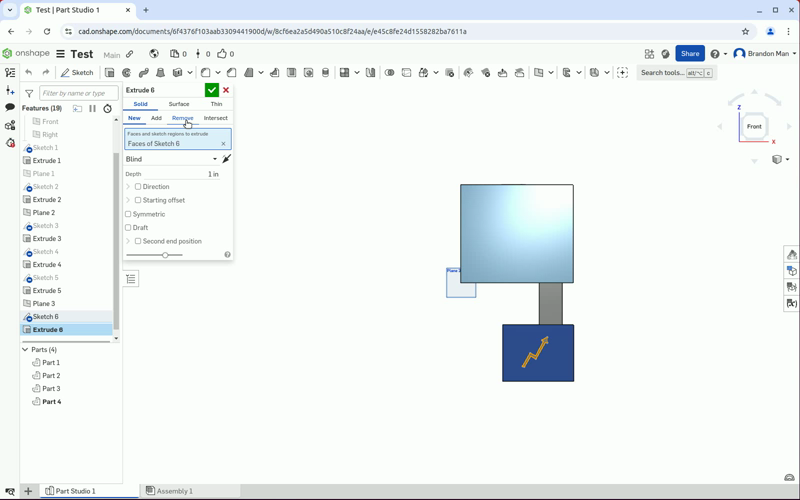
click(186, 120)
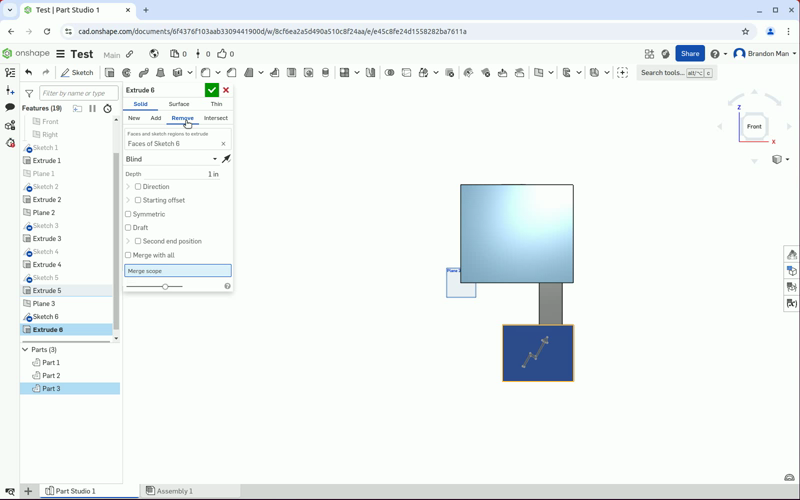
key(tab, 4)
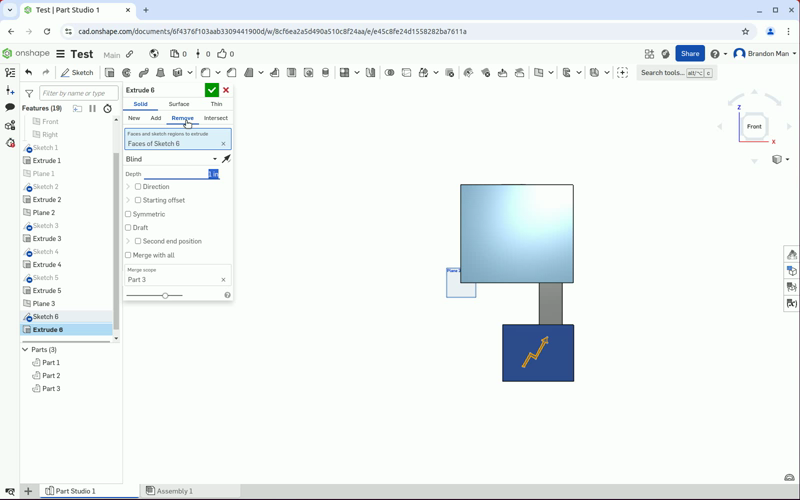
text(0.241)
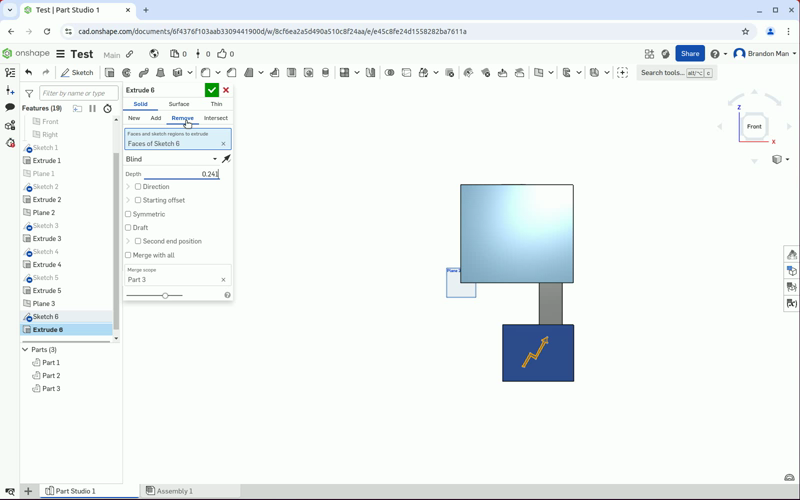
key(tab, 6)
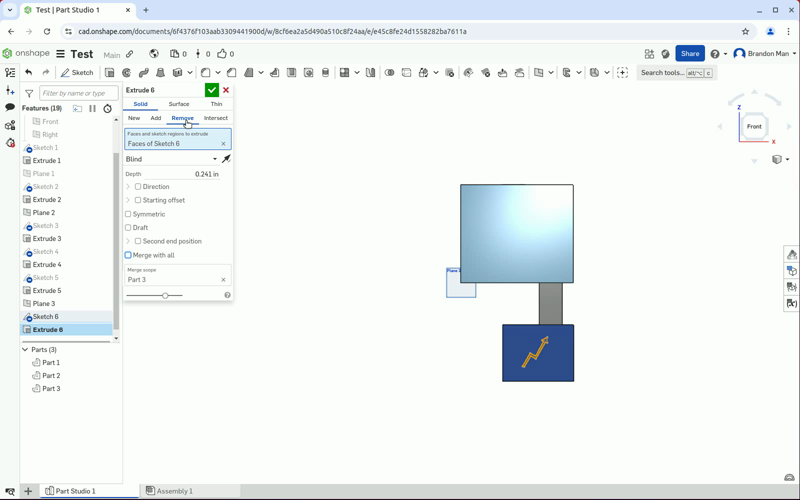
key(space)
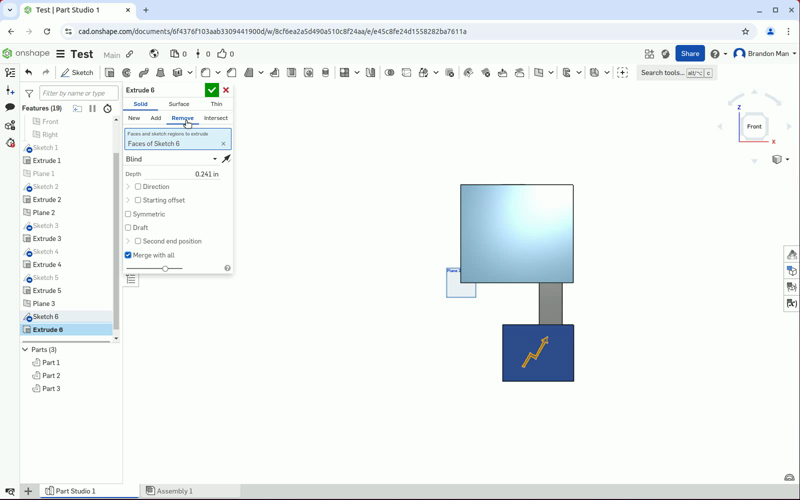
key(enter)
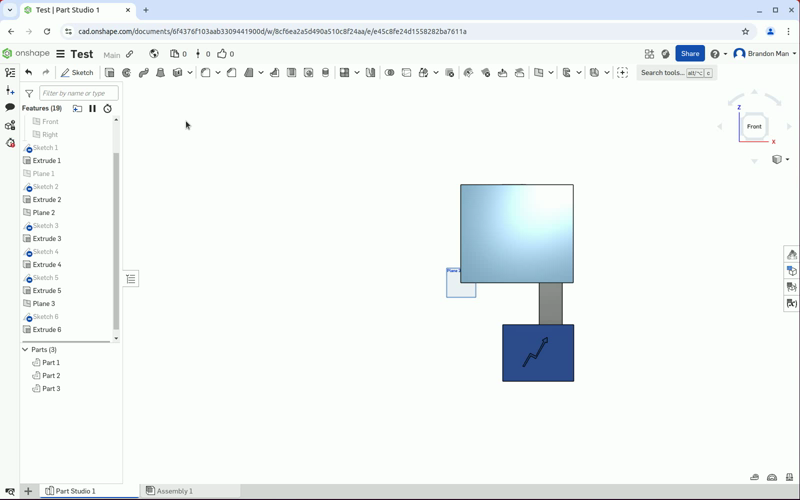
key(shift+h)
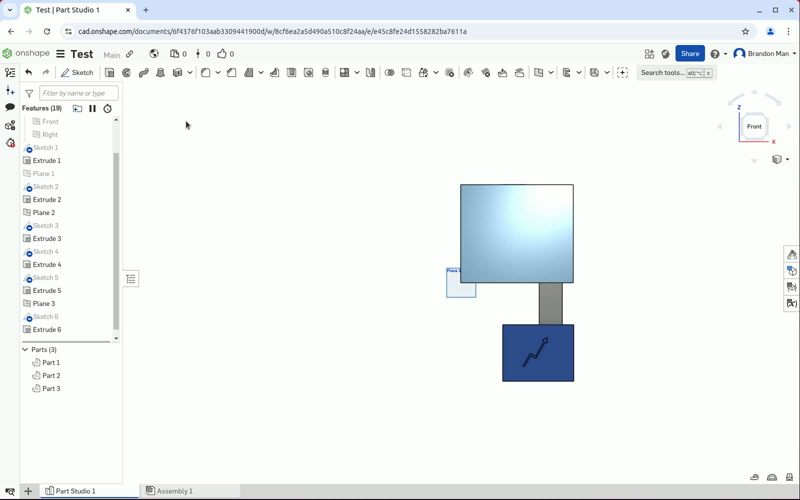
key(shift+h)
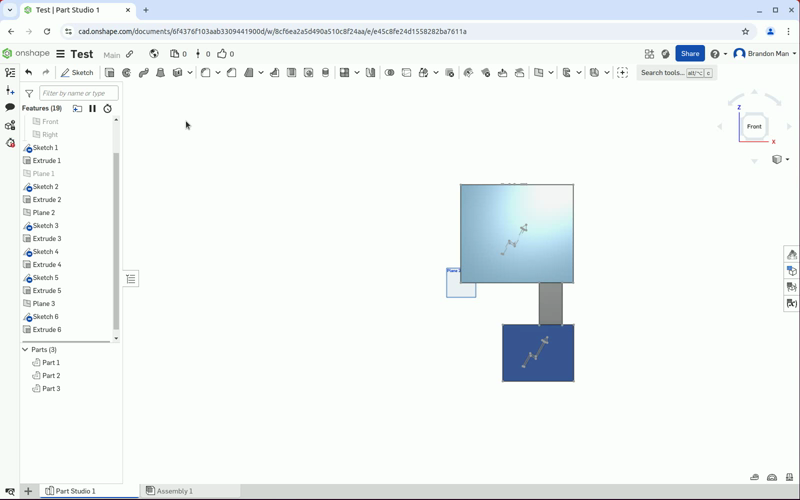
key(shift+7)
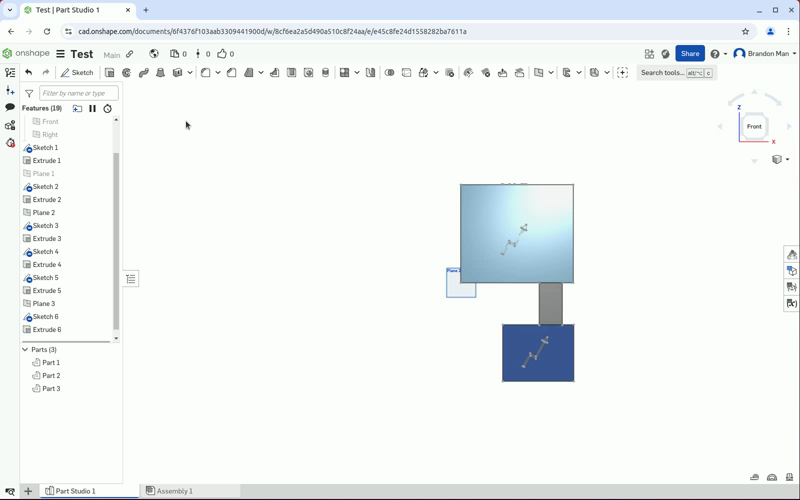
key(left, 2)
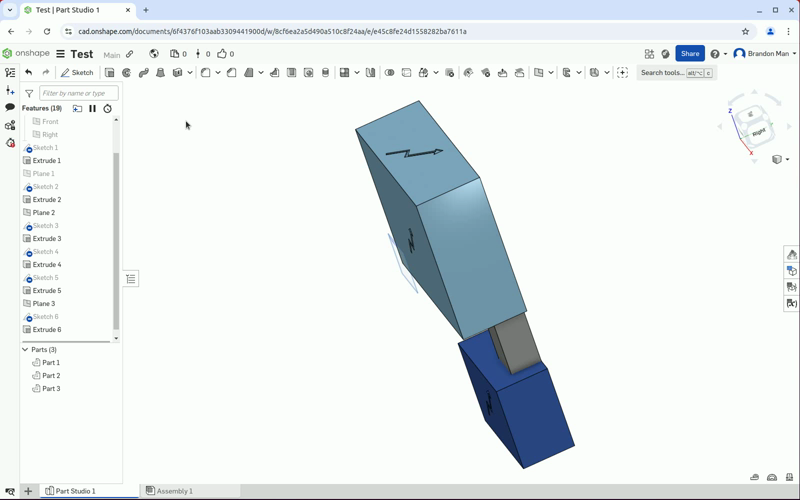
key(down, 2)
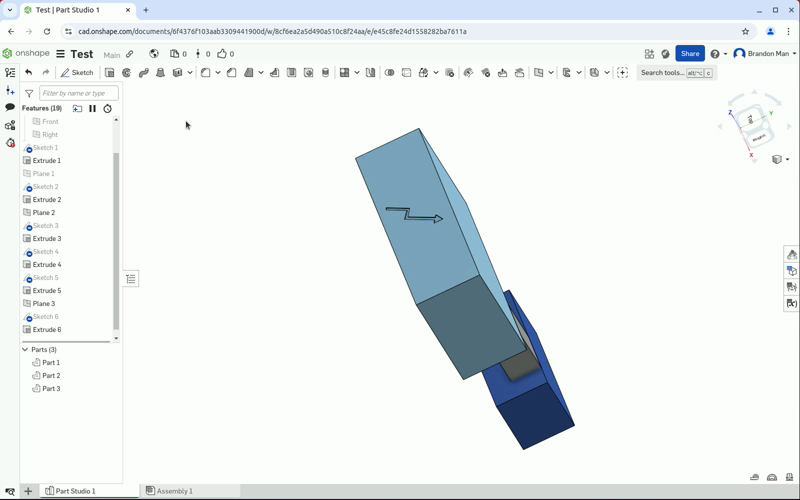
key(up, 2)
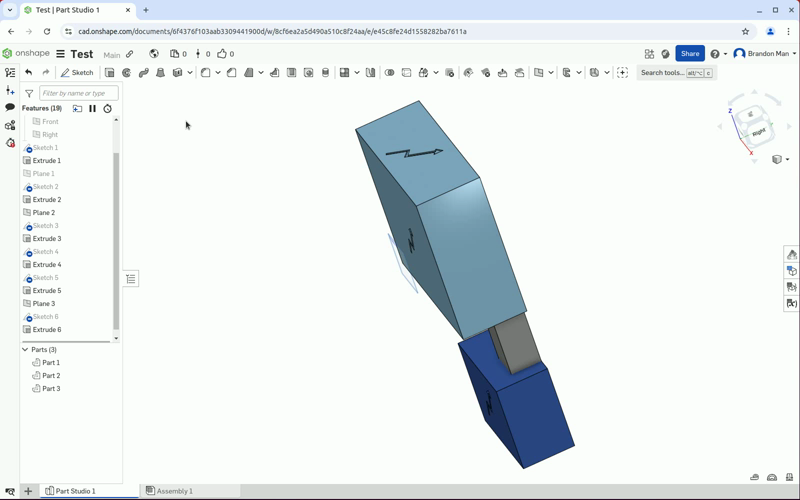
key(right, 2)
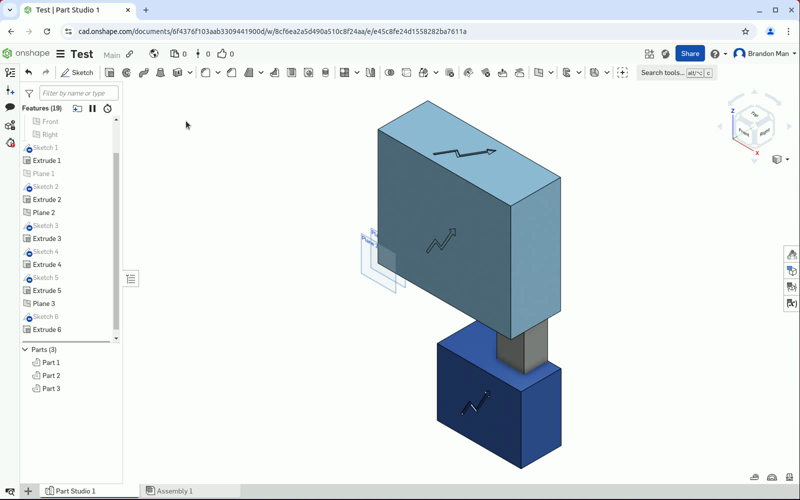
mouse_move(69, 150)
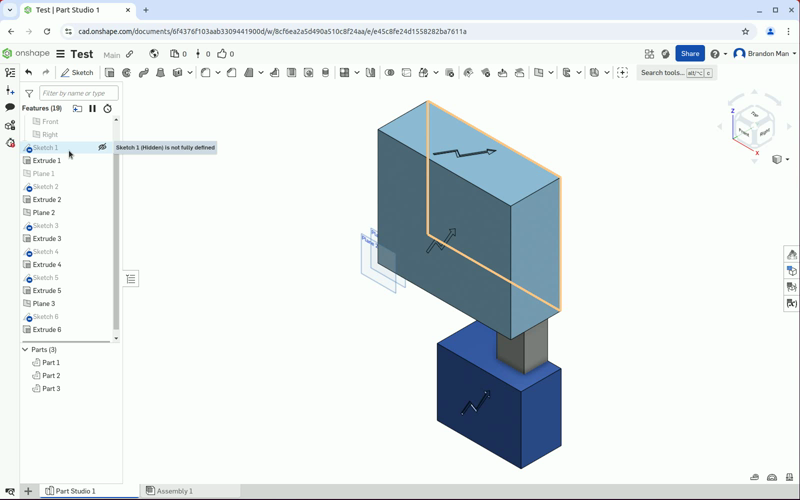
click(69, 150)